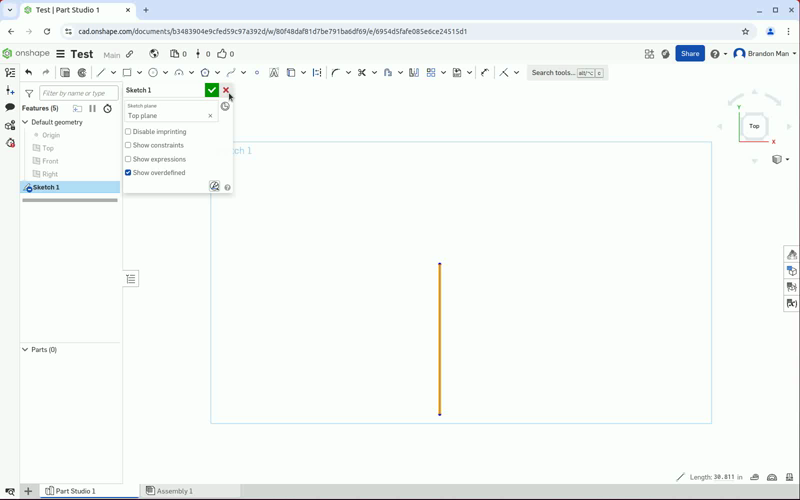
key(shift+h)
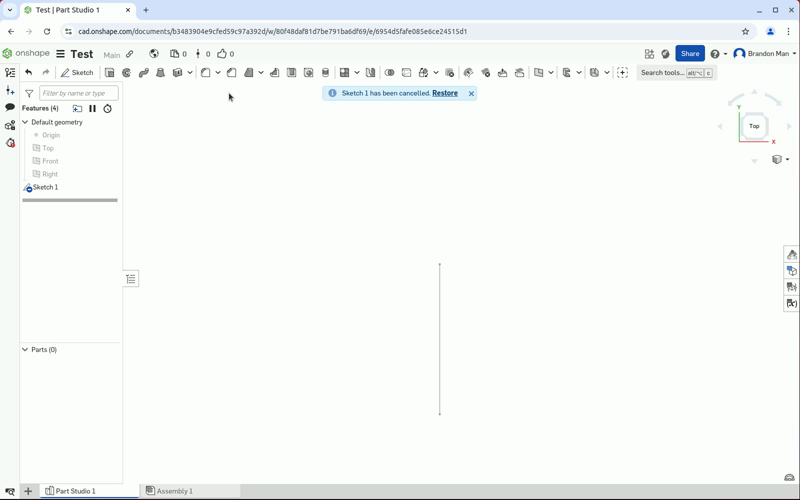
mouse_move(73, 352)
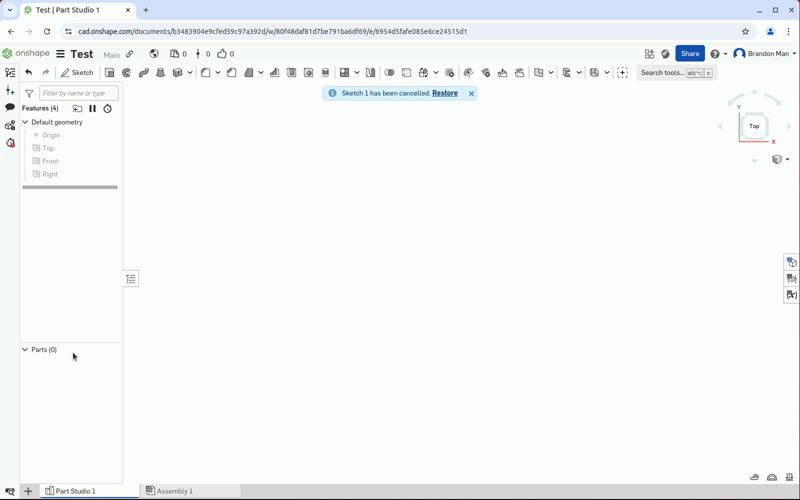
key(y)
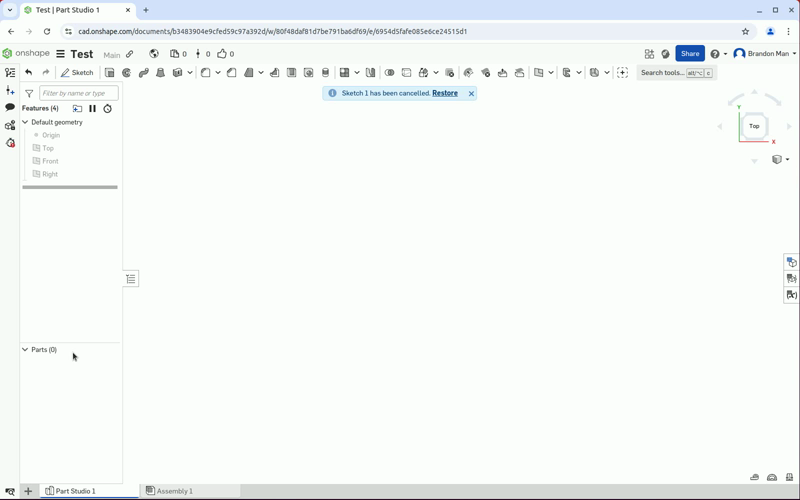
key(shift+p)
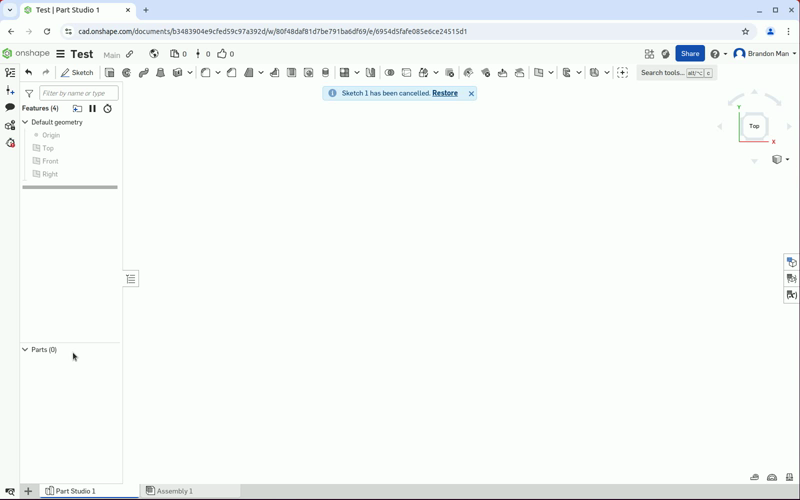
key(space)
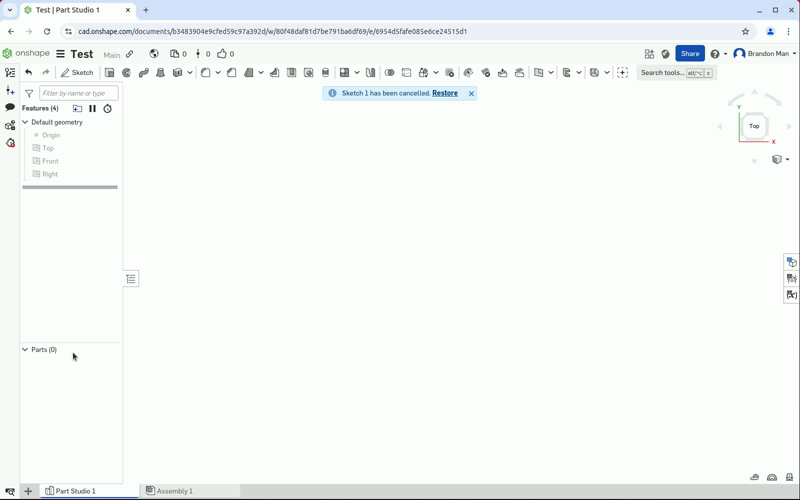
key_down(shift)
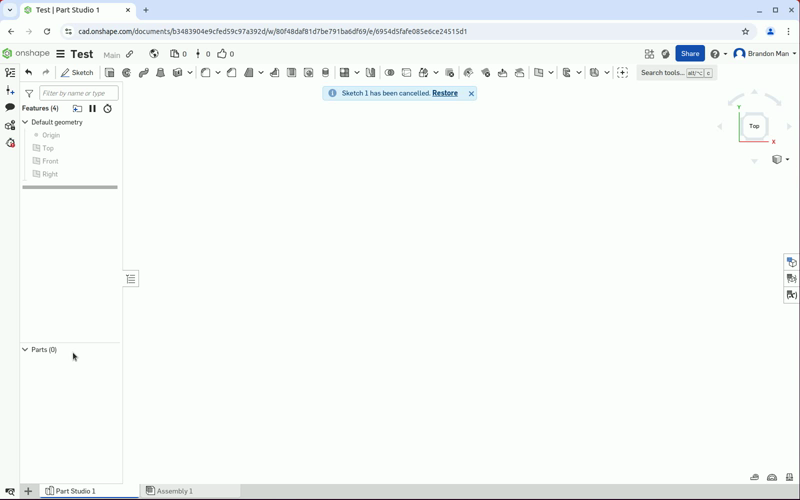
key(up)
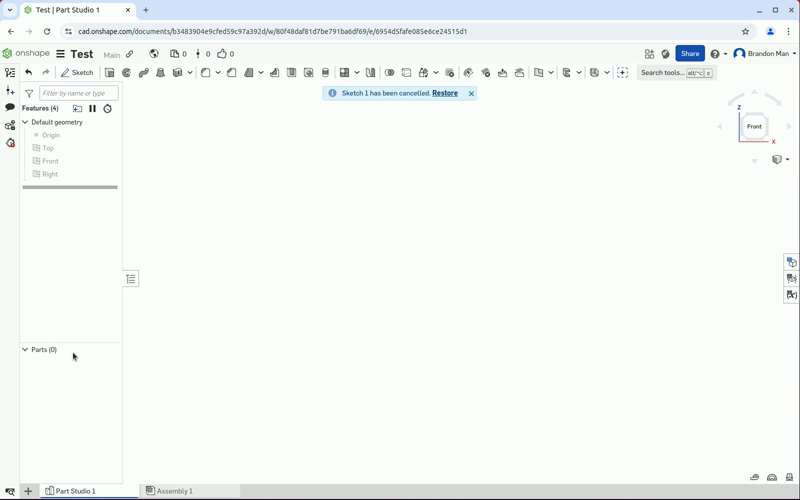
key_up(shift)
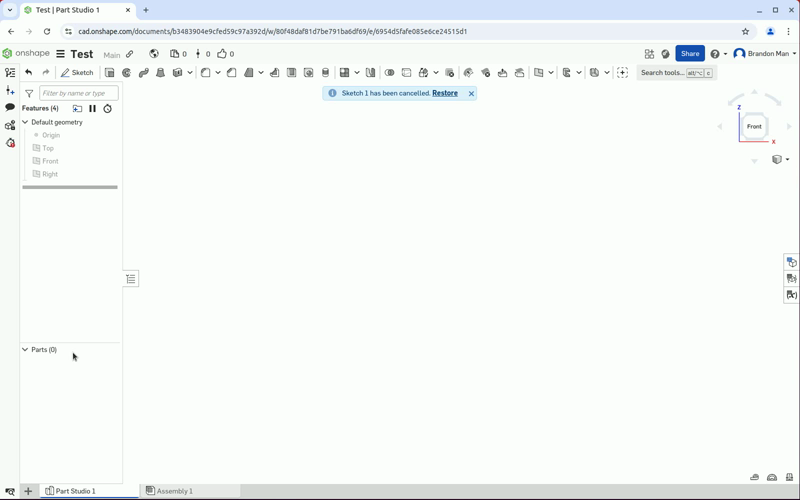
mouse_move(73, 352)
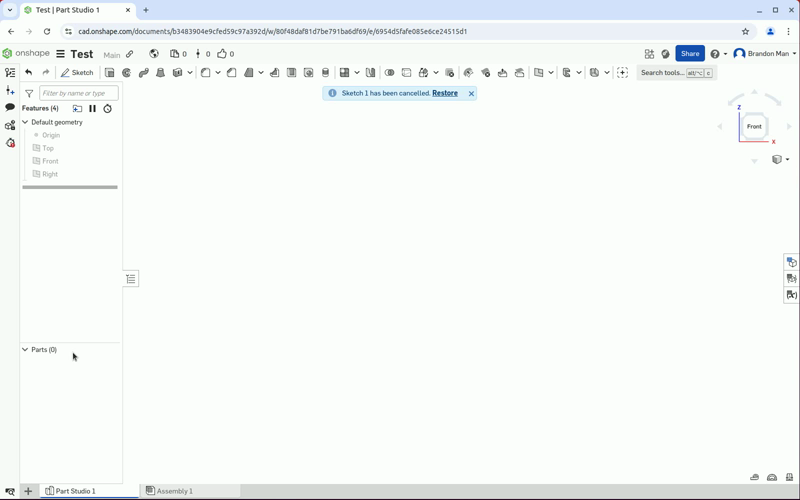
key(shift+y)
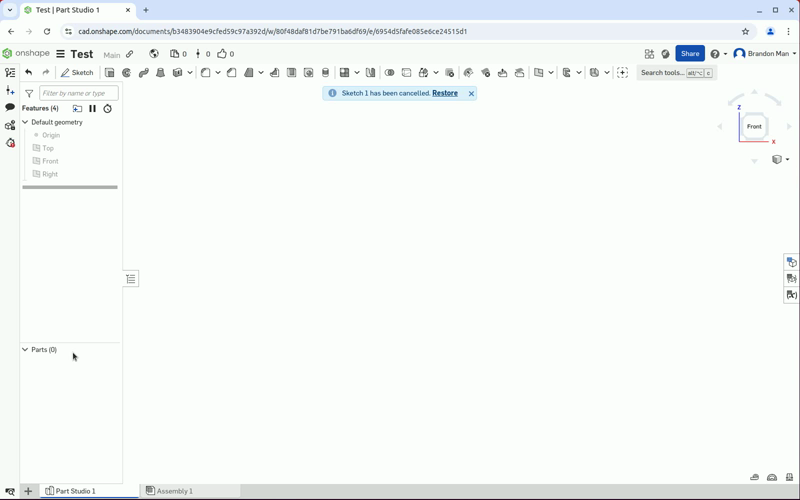
key(shift+s)
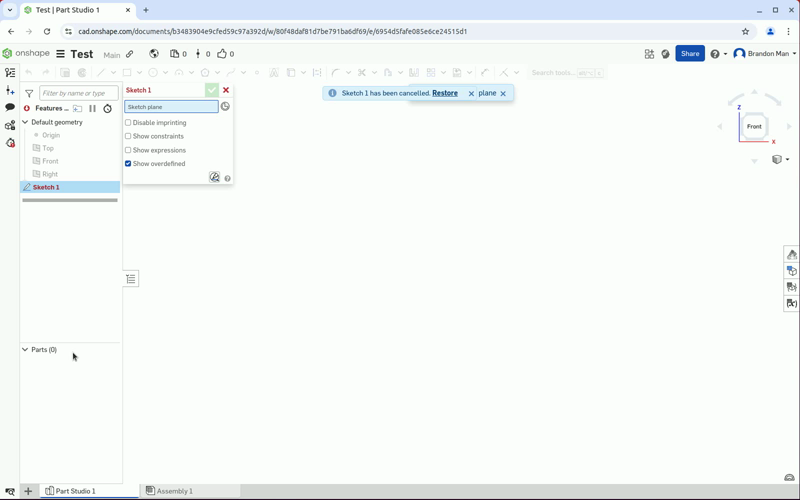
mouse_move(73, 163)
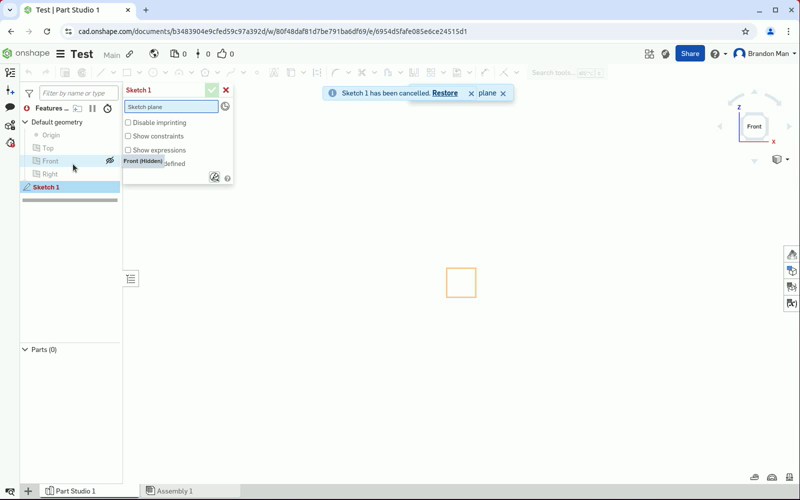
click(73, 163)
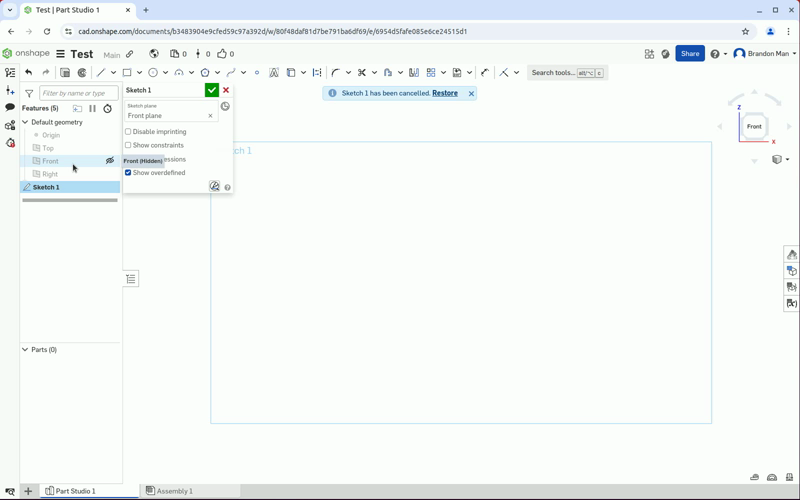
mouse_move(73, 352)
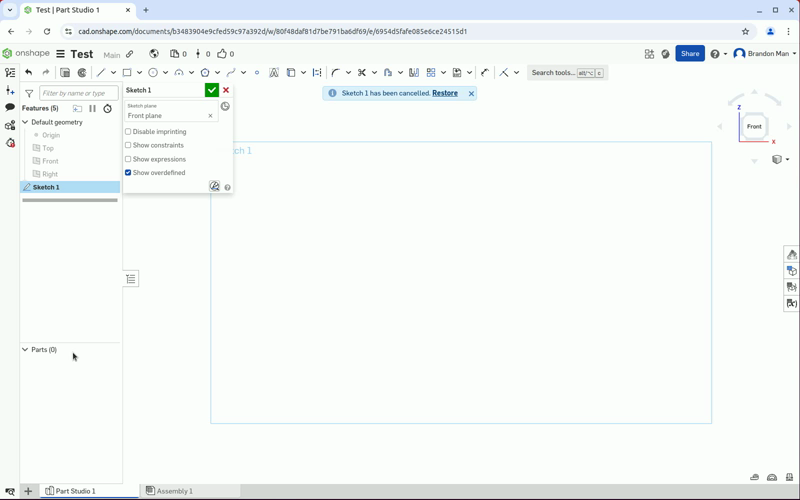
key(y)
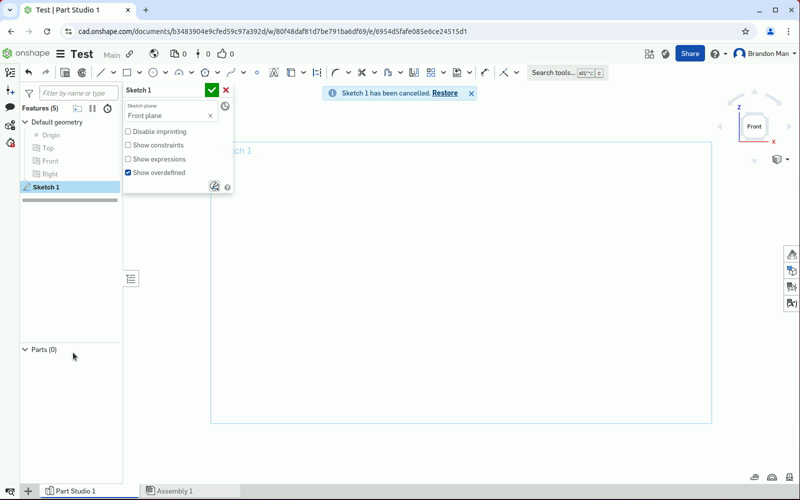
key(l)
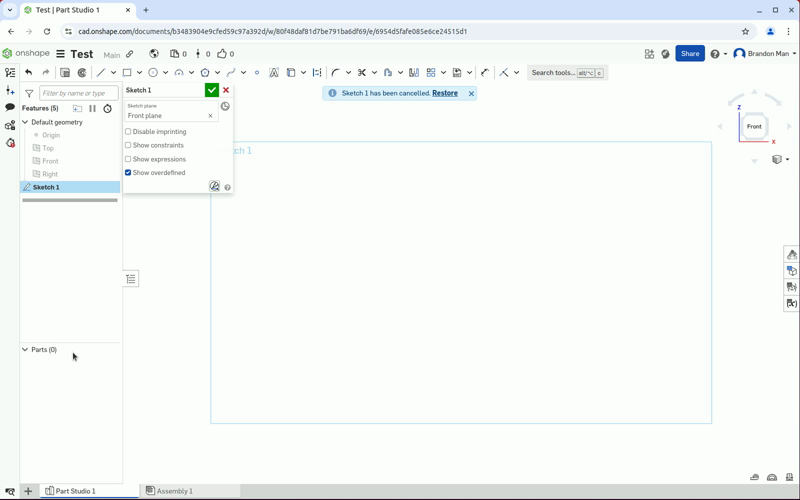
key_down(shift)
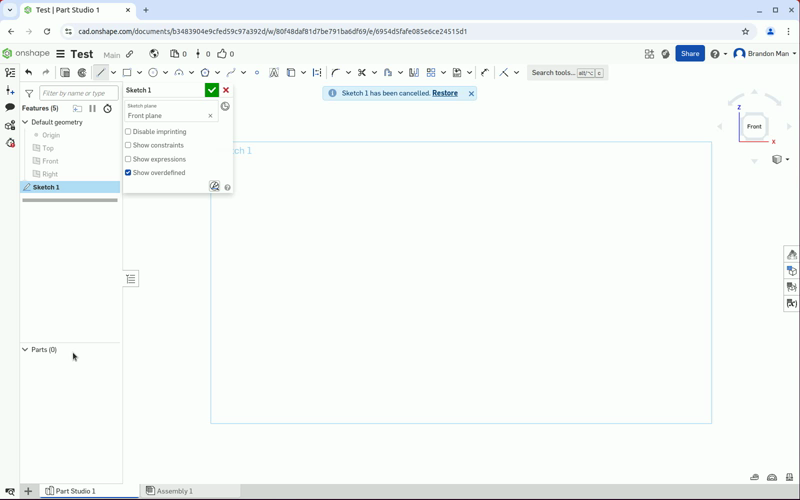
mouse_move(513, 282)
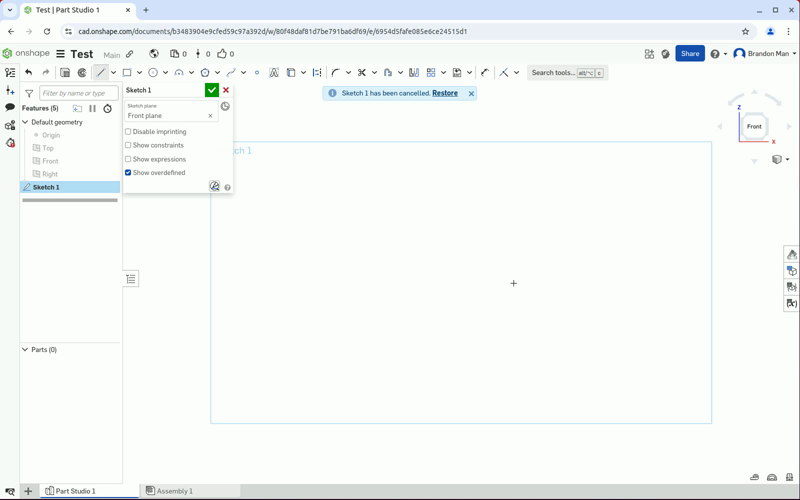
click(513, 282)
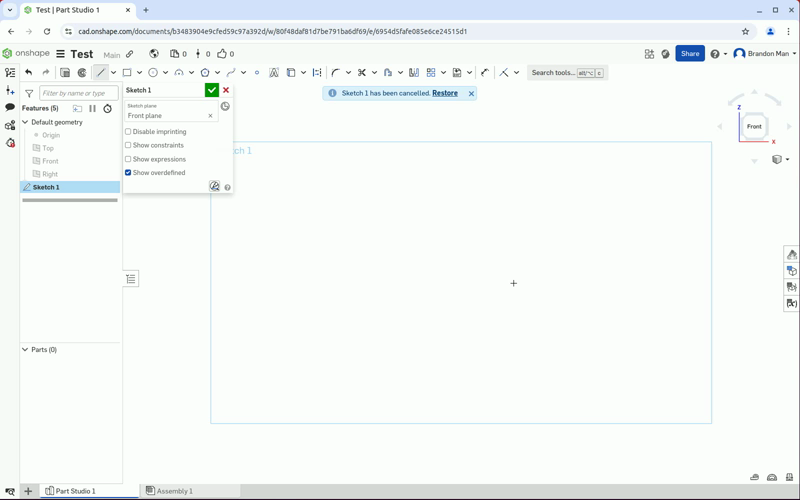
key_up(shift)
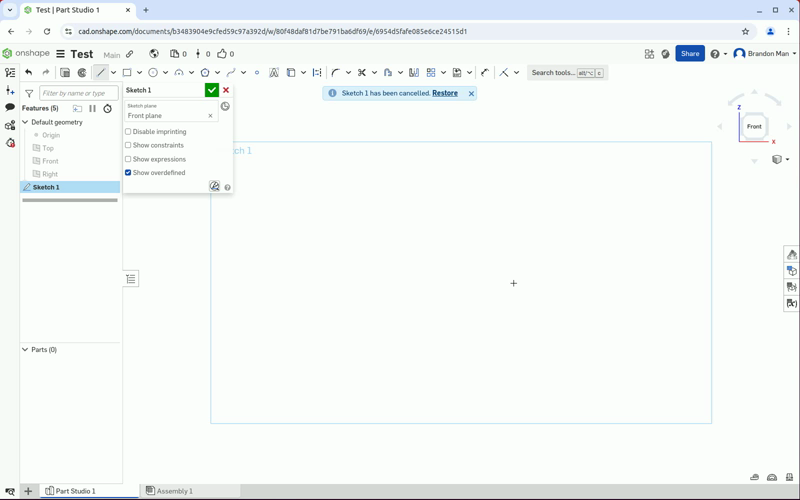
key_down(shift)
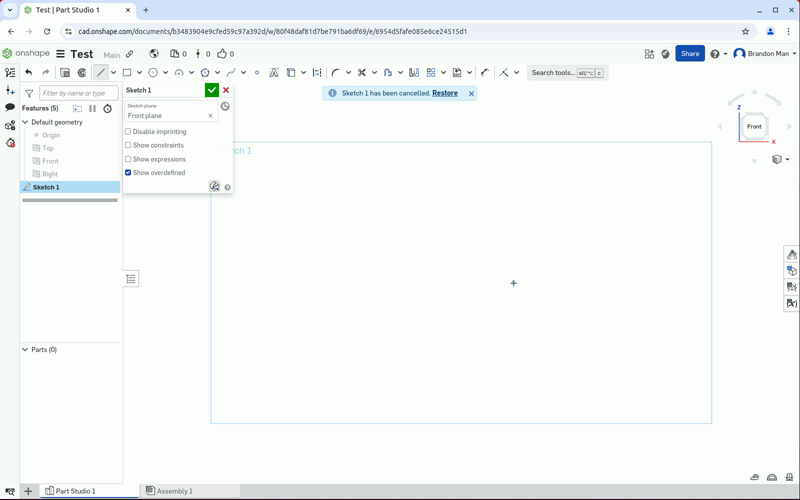
mouse_move(543, 282)
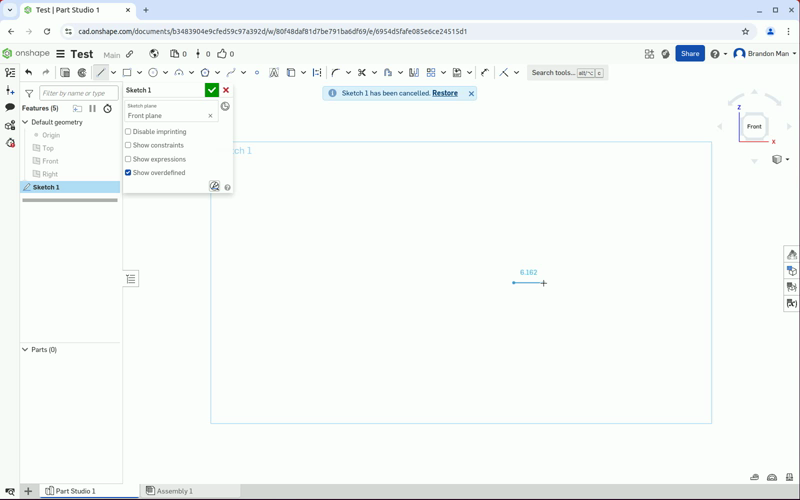
mouse_move(573, 282)
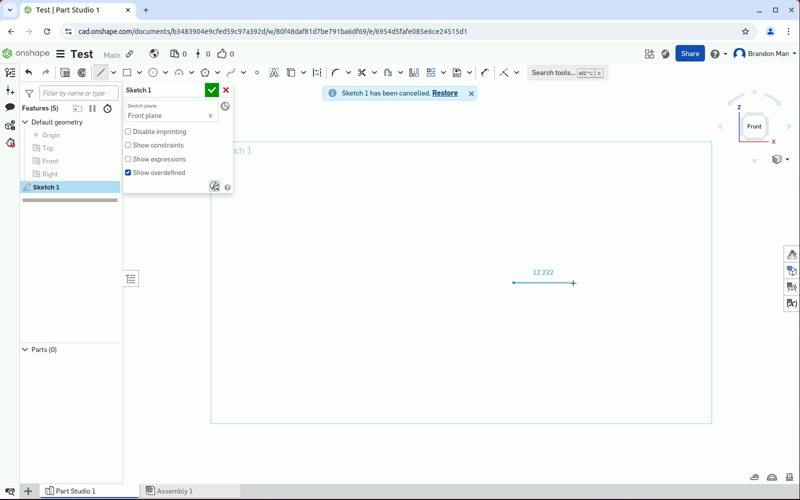
click(573, 282)
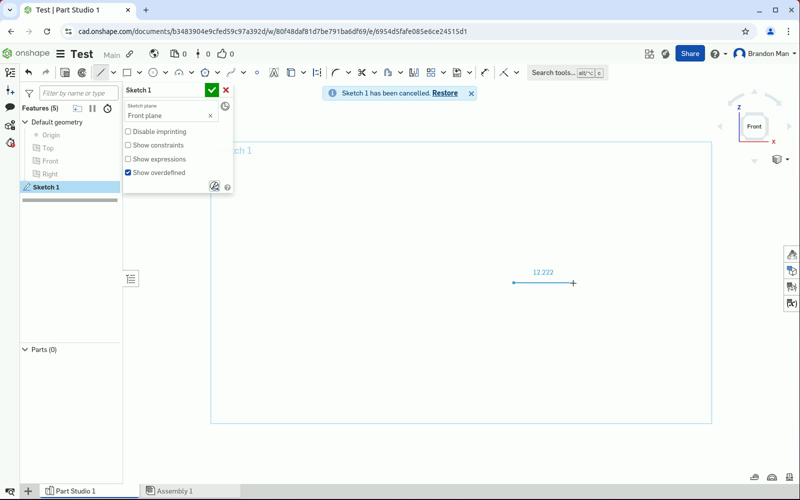
key_up(shift)
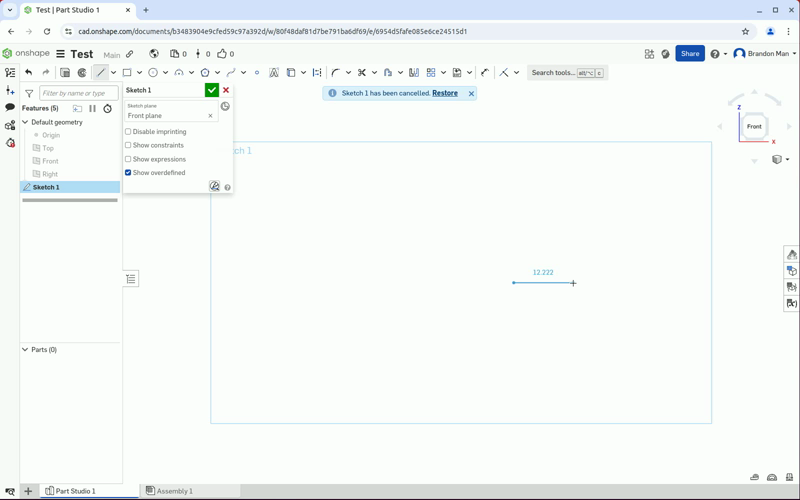
key_down(shift)
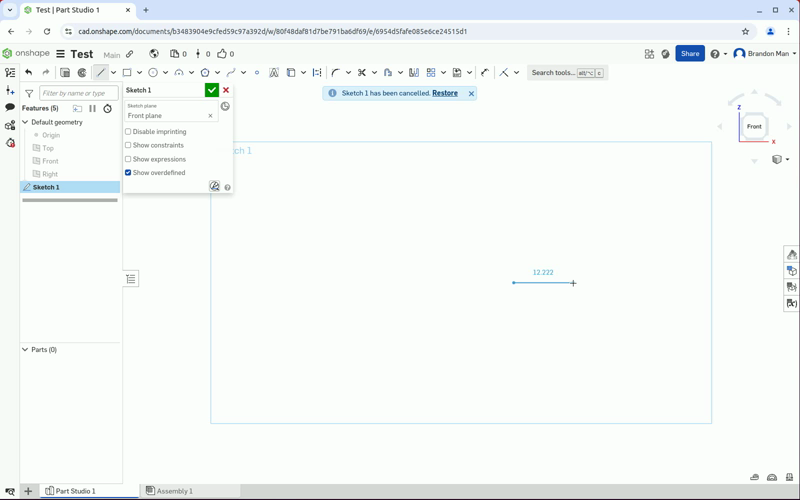
mouse_move(566, 212)
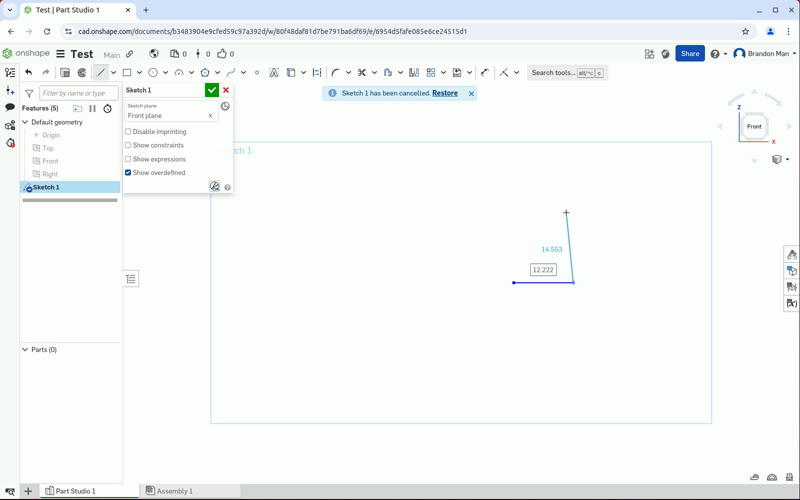
click(566, 212)
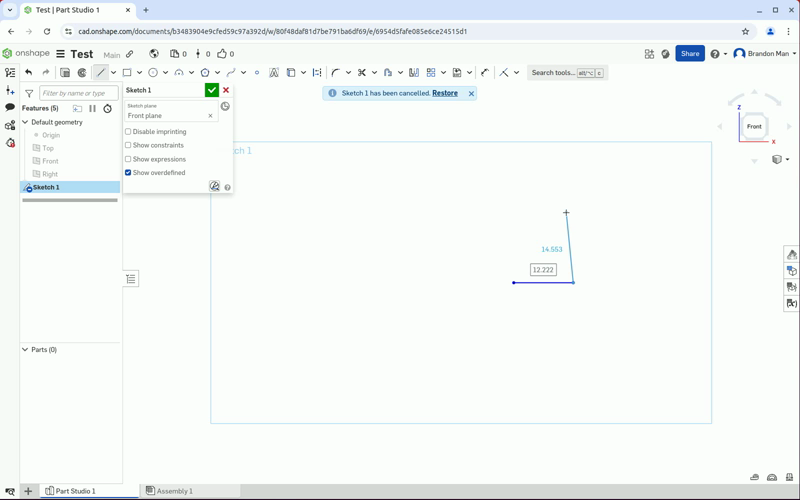
key_up(shift)
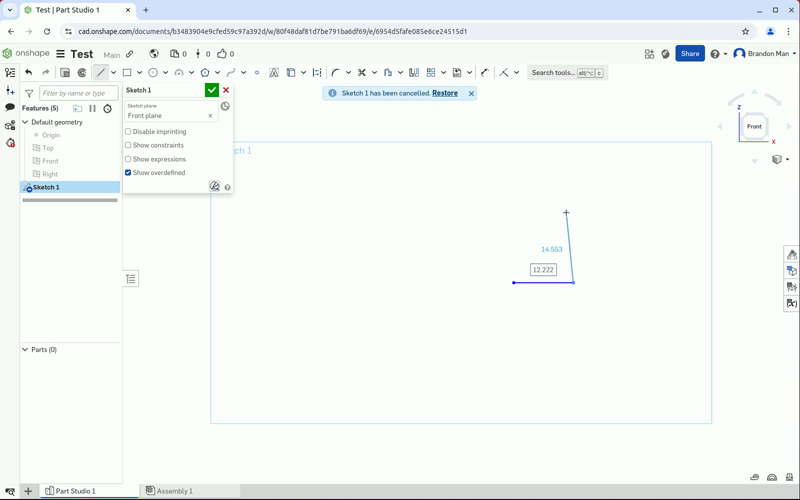
key_down(shift)
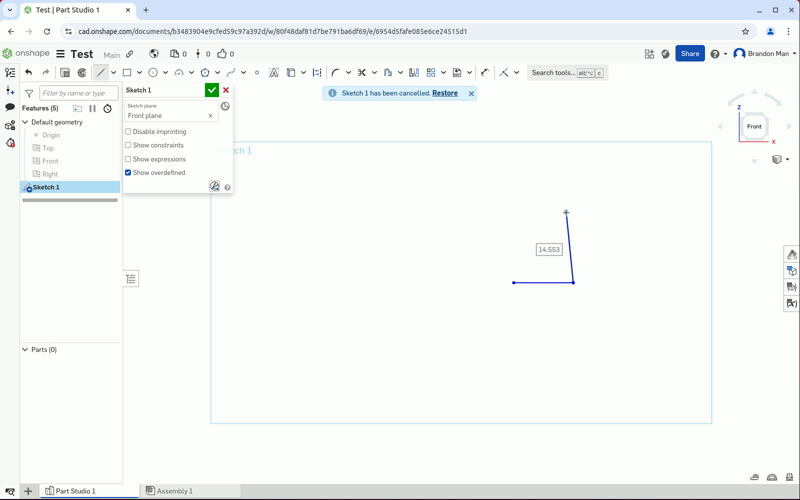
mouse_move(589, 212)
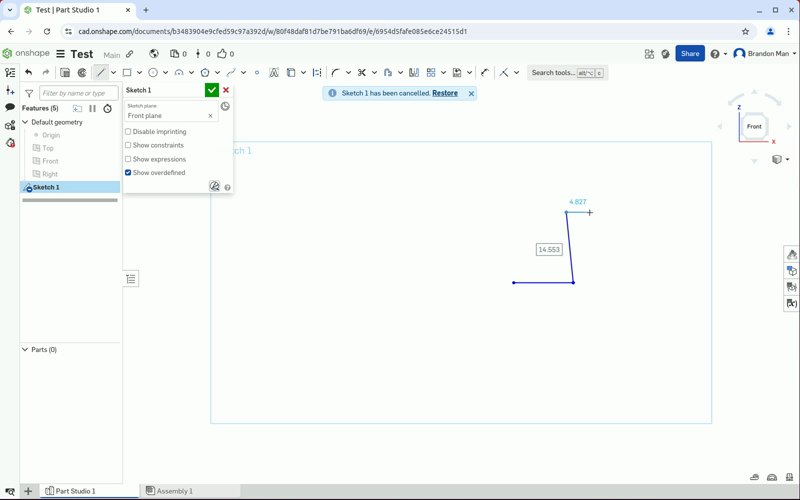
mouse_move(513, 212)
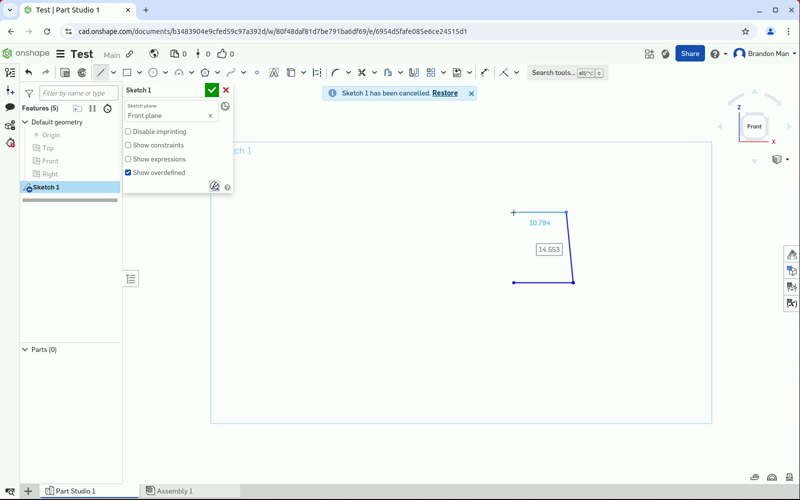
click(513, 212)
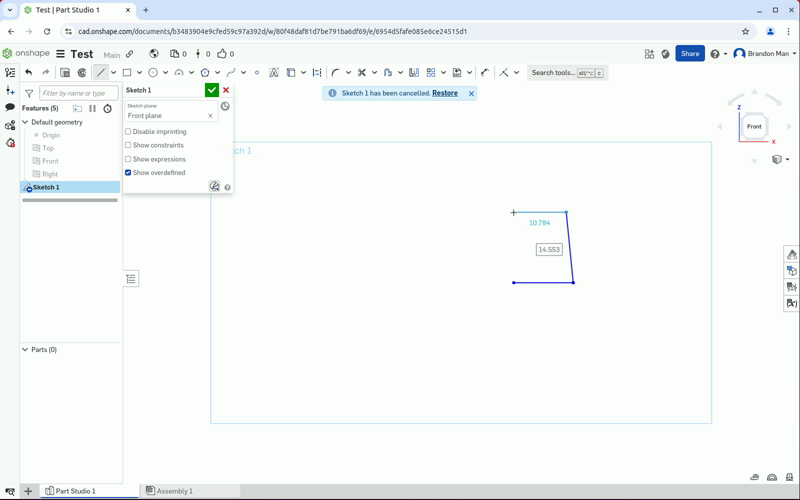
key_up(shift)
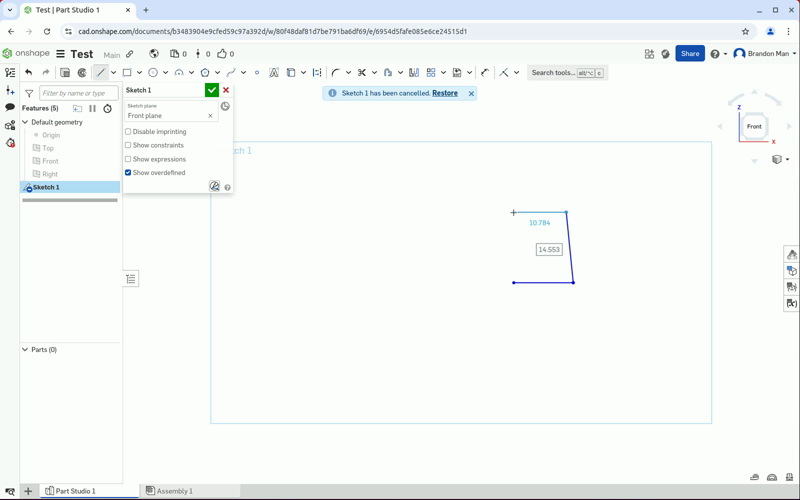
key_down(shift)
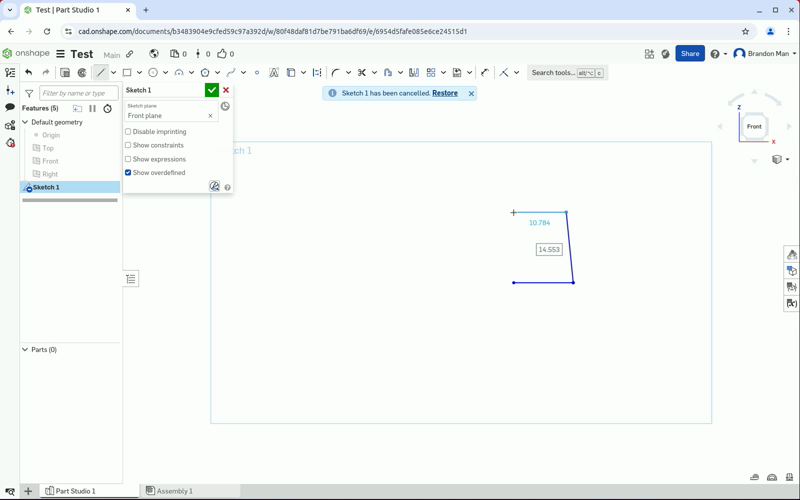
mouse_move(513, 282)
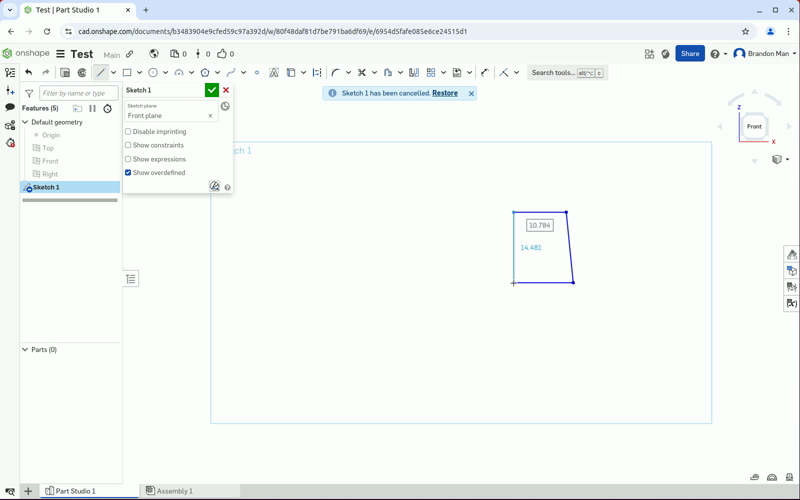
key_up(shift)
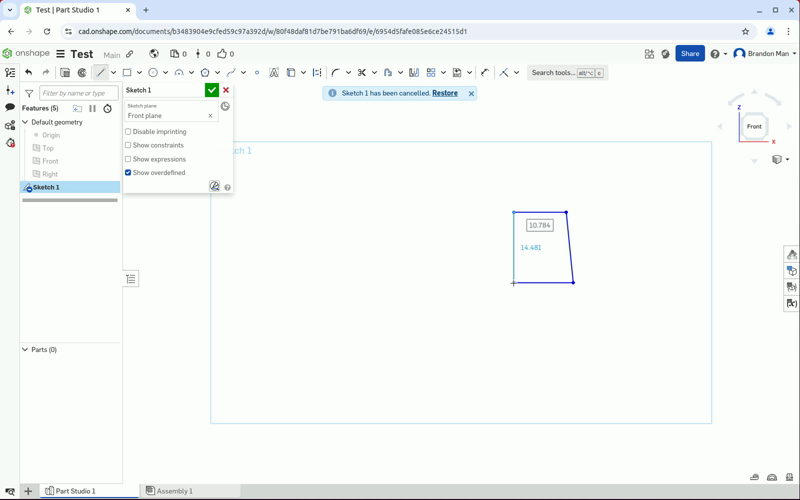
click(513, 282)
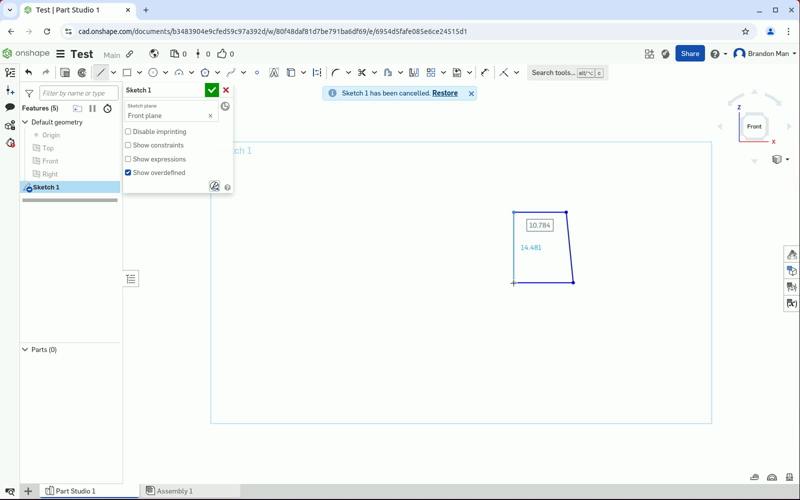
key(esc)
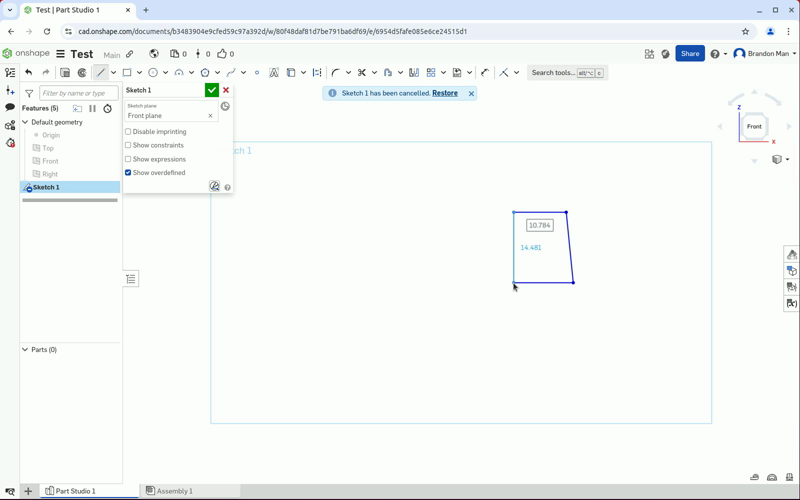
mouse_move(534, 278)
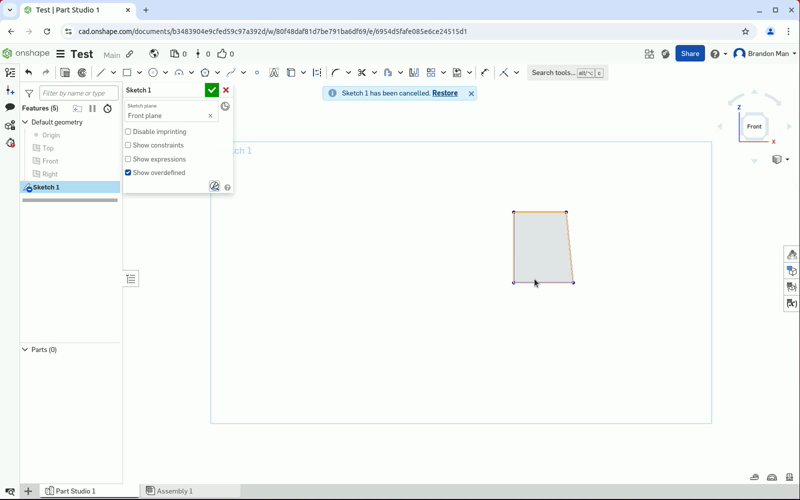
click(534, 278)
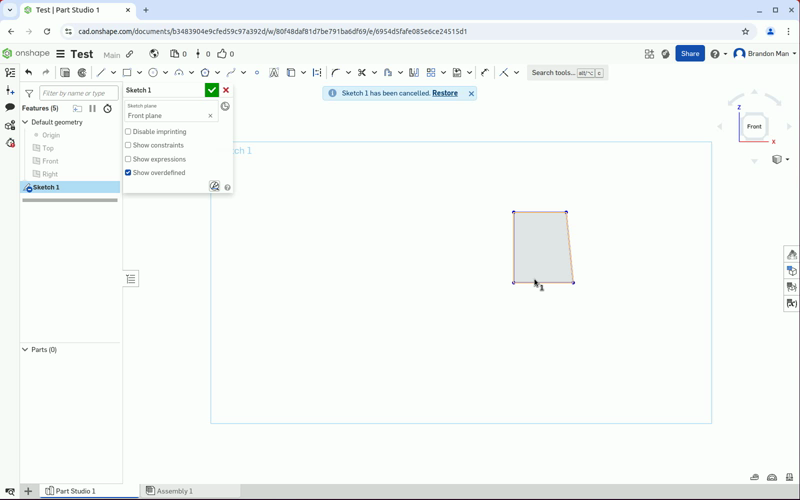
mouse_move(73, 352)
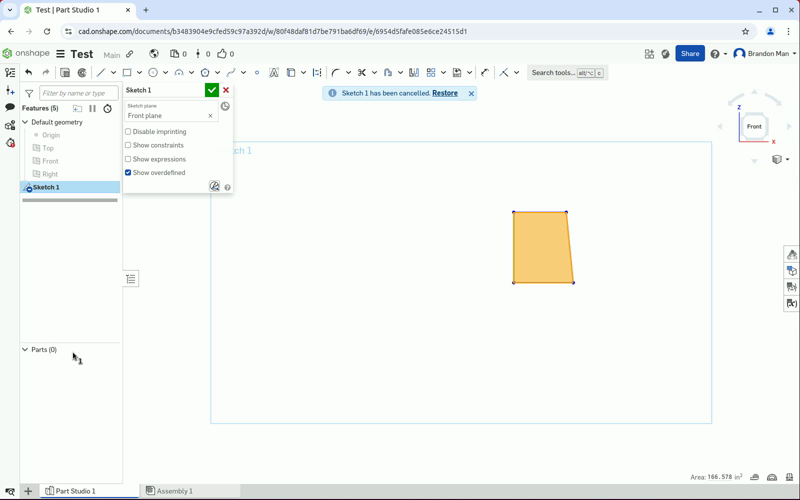
key(shift+y)
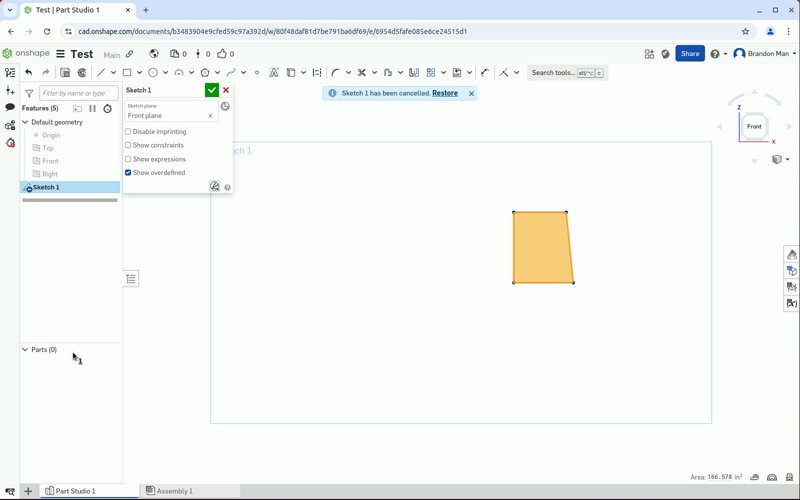
key(shift+e)
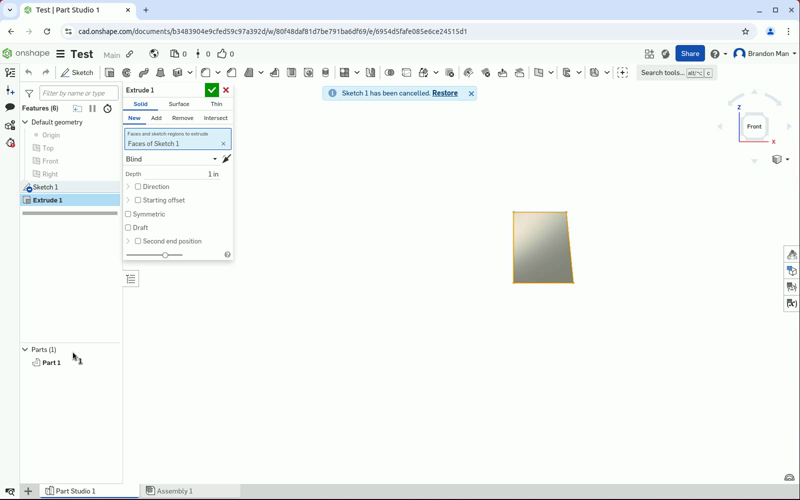
mouse_move(143, 106)
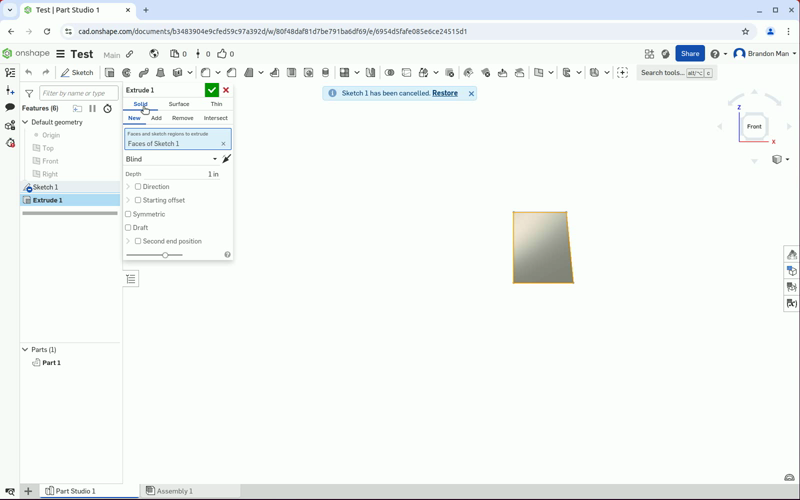
click(143, 106)
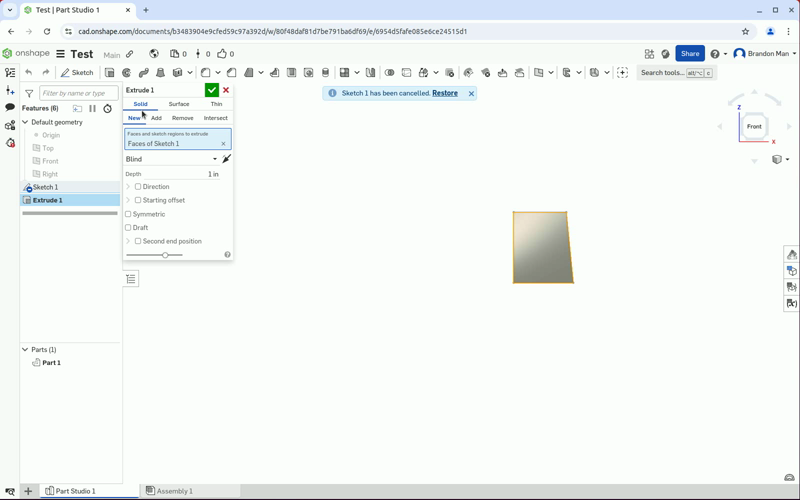
mouse_move(137, 120)
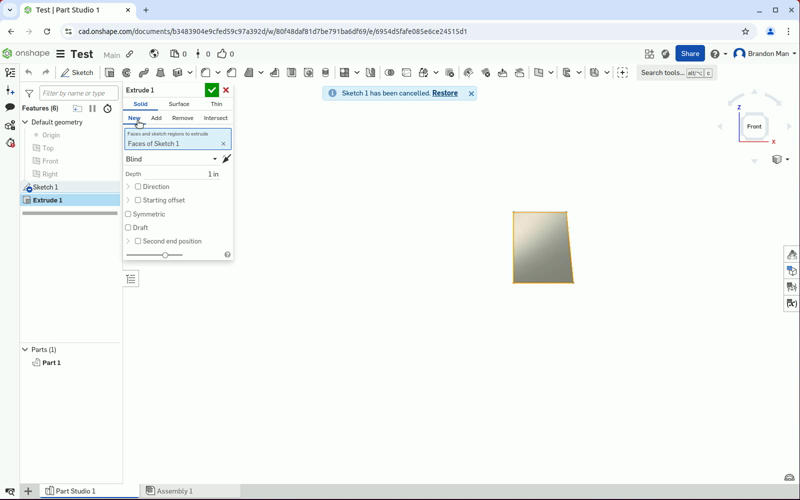
click(137, 120)
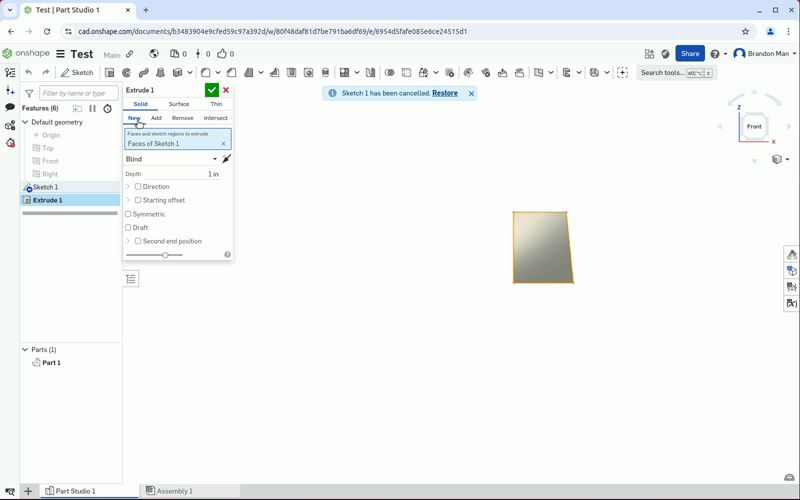
key(tab, 4)
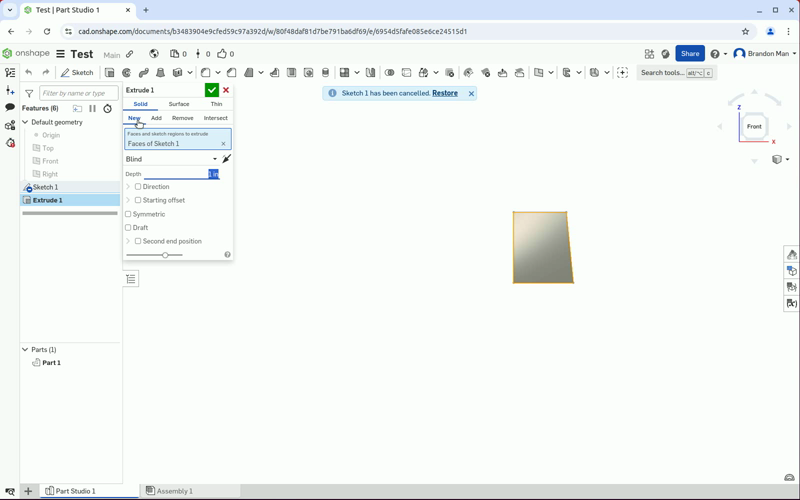
text(18.294)
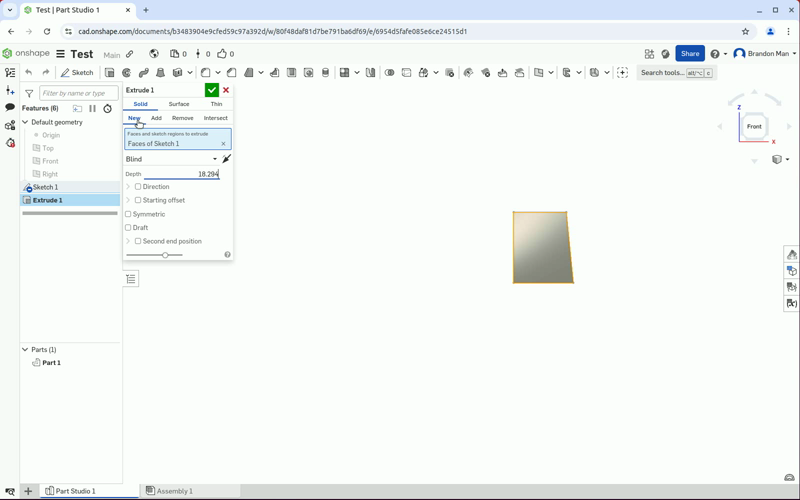
key(enter)
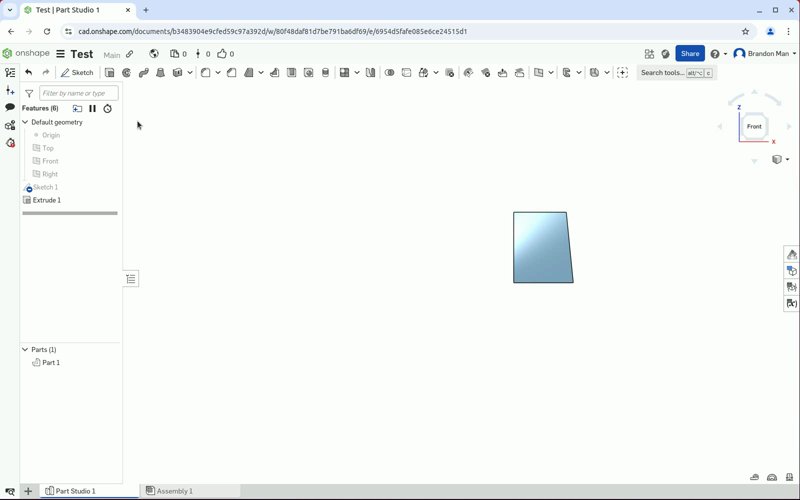
key(shift+h)
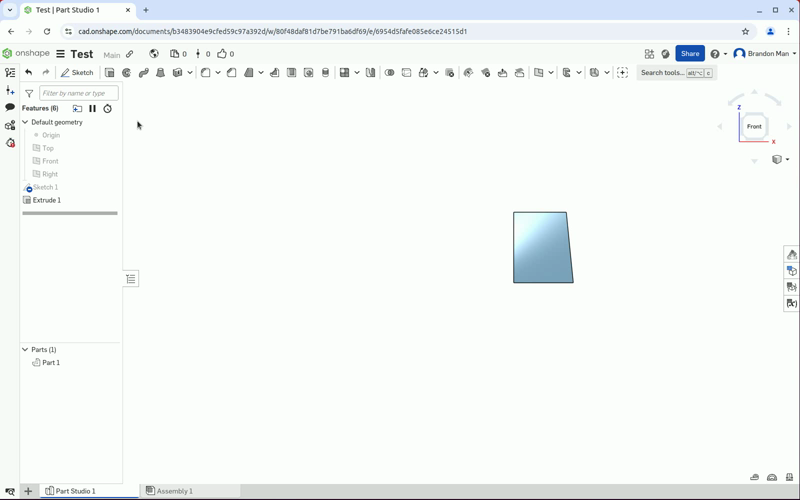
key(shift+h)
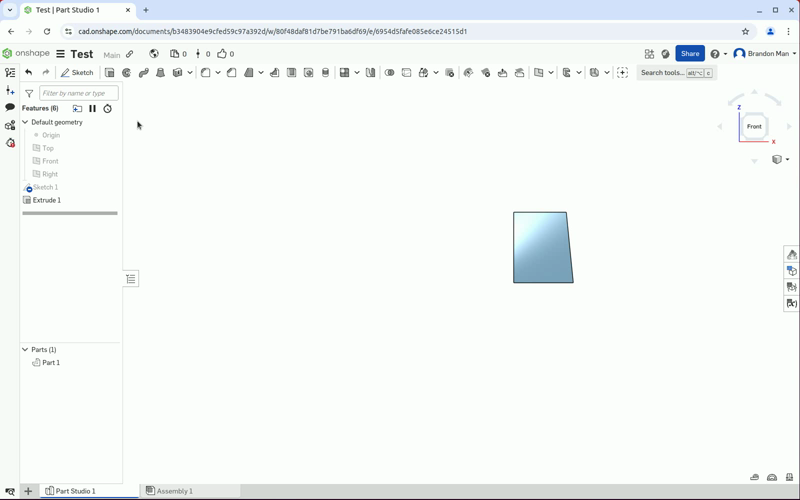
mouse_move(73, 189)
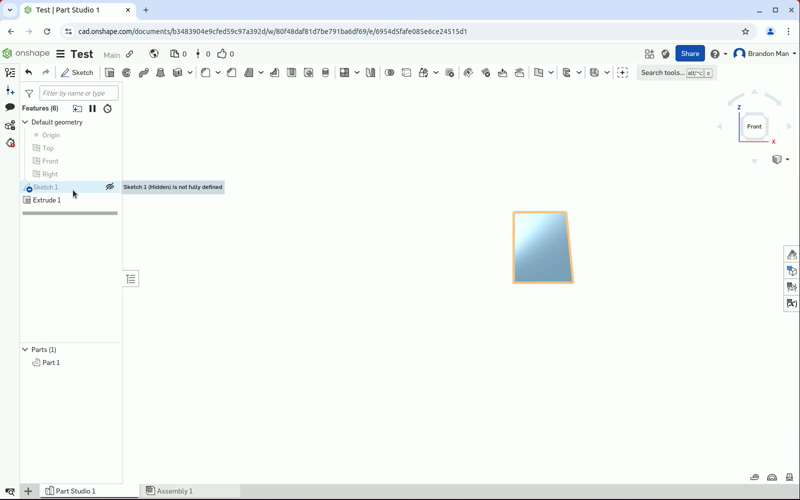
click(73, 189)
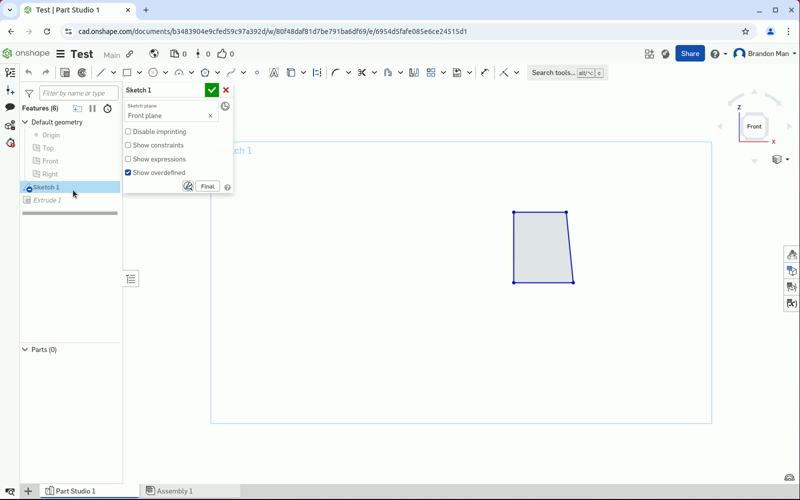
mouse_move(229, 92)
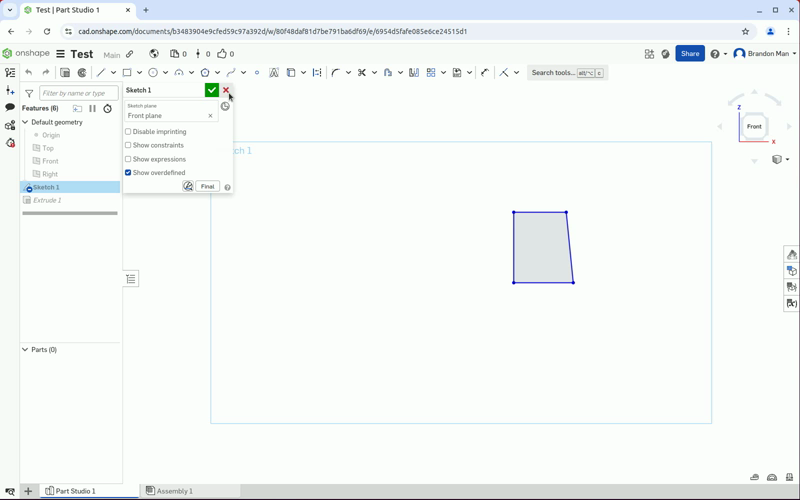
click(229, 92)
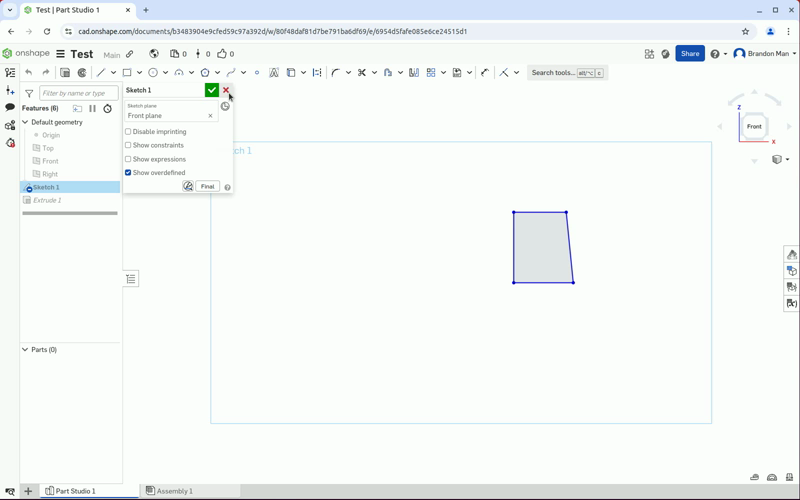
key(shift+s)
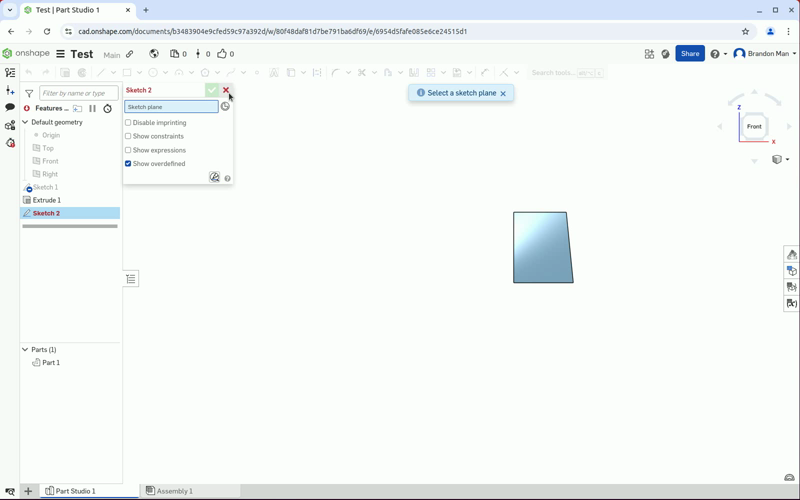
mouse_move(73, 163)
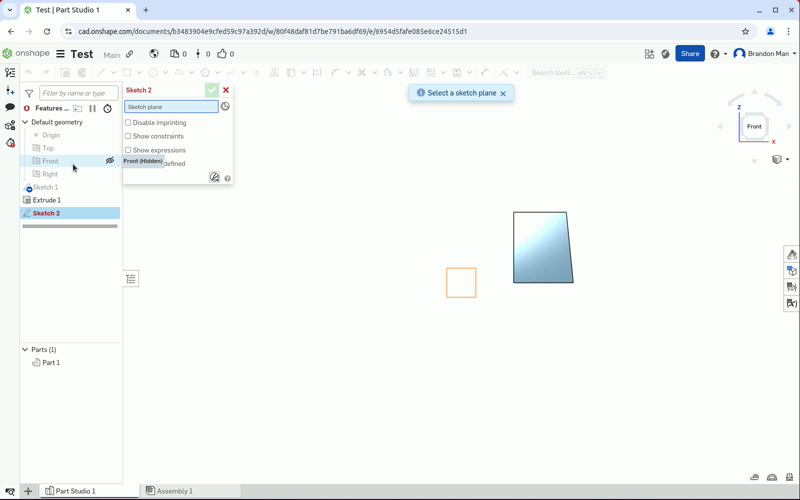
click(73, 163)
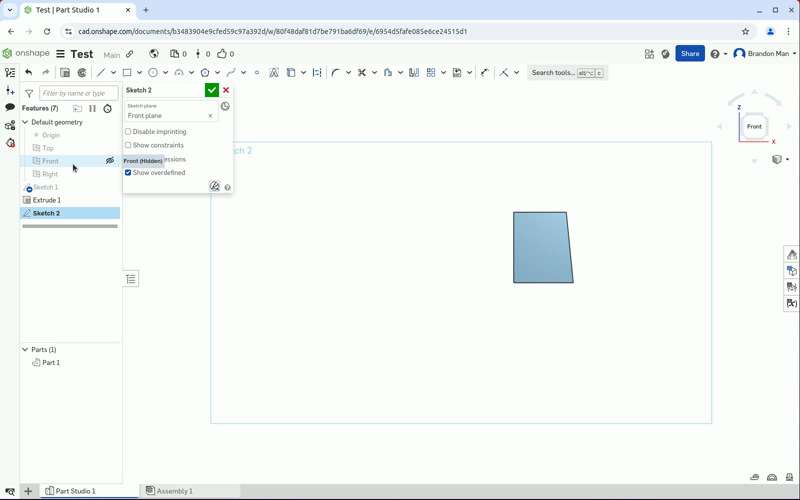
mouse_move(73, 352)
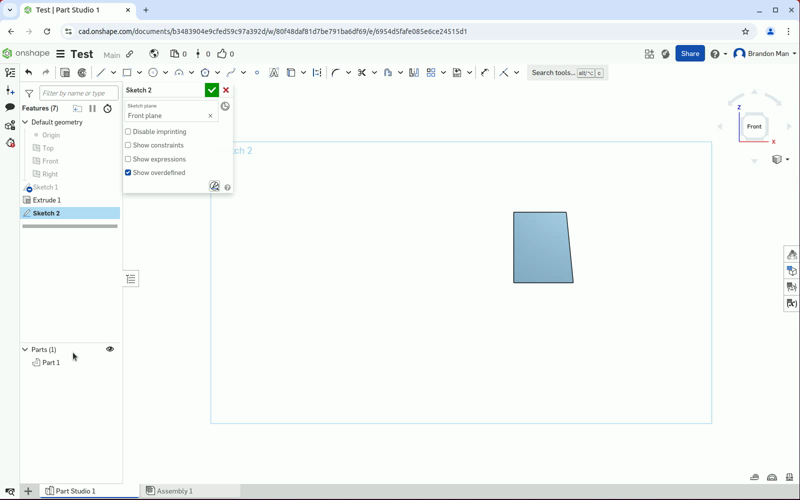
key(y)
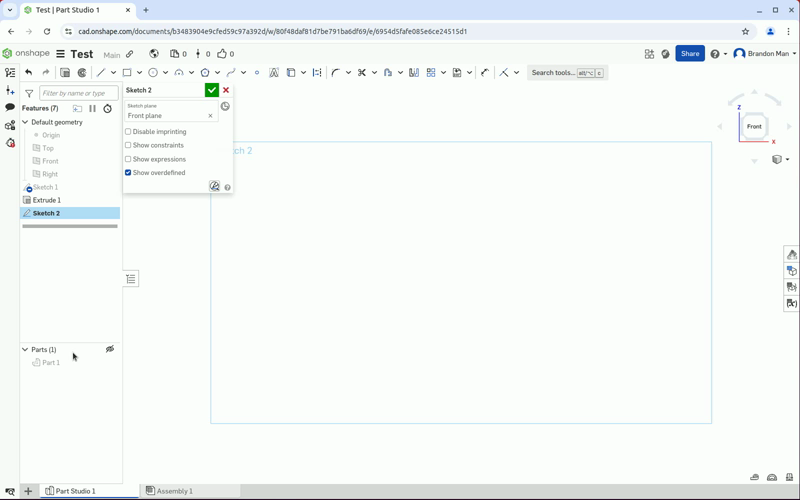
key(l)
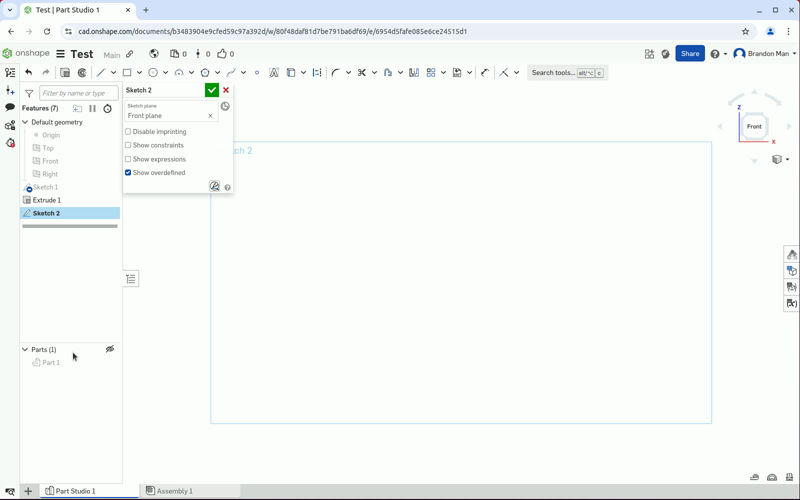
key_down(shift)
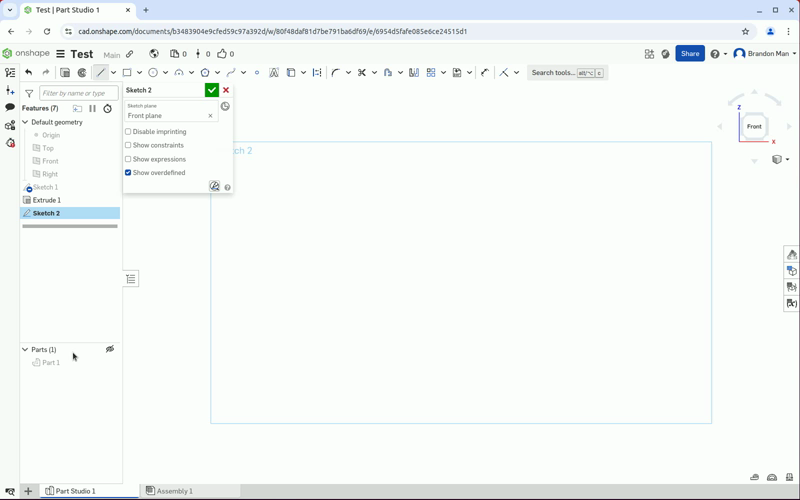
mouse_move(454, 282)
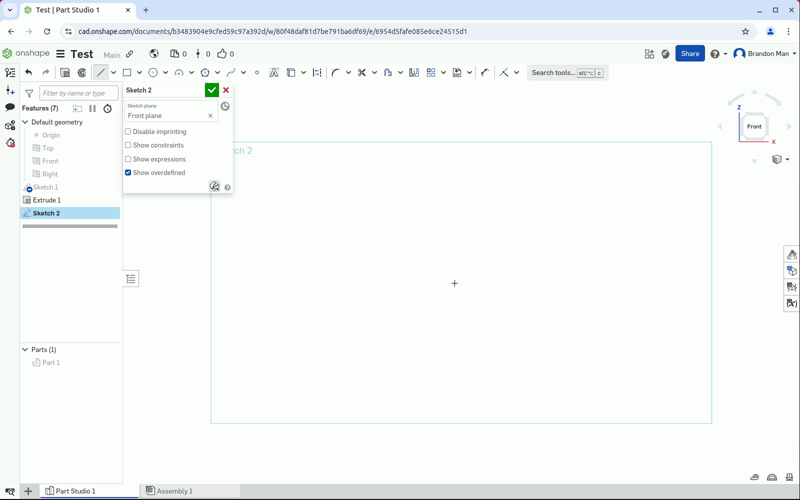
click(454, 282)
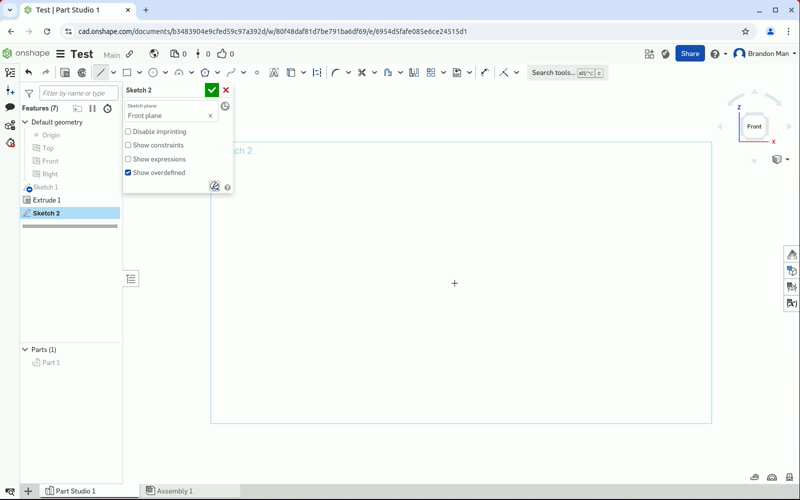
key_up(shift)
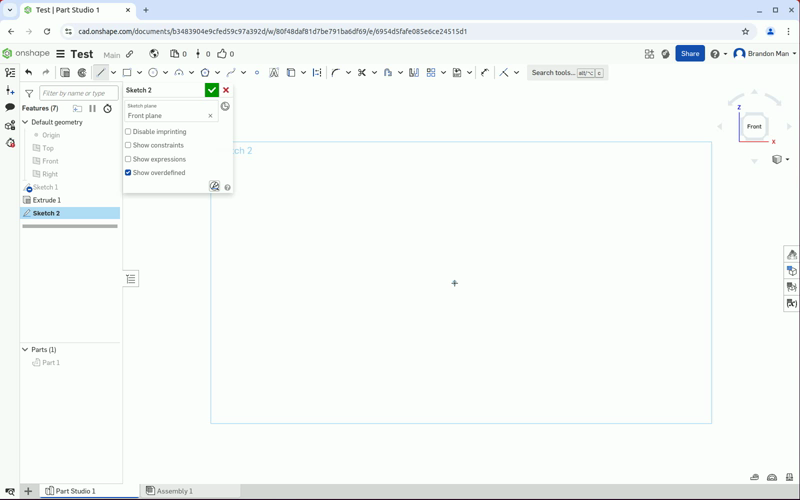
key_down(shift)
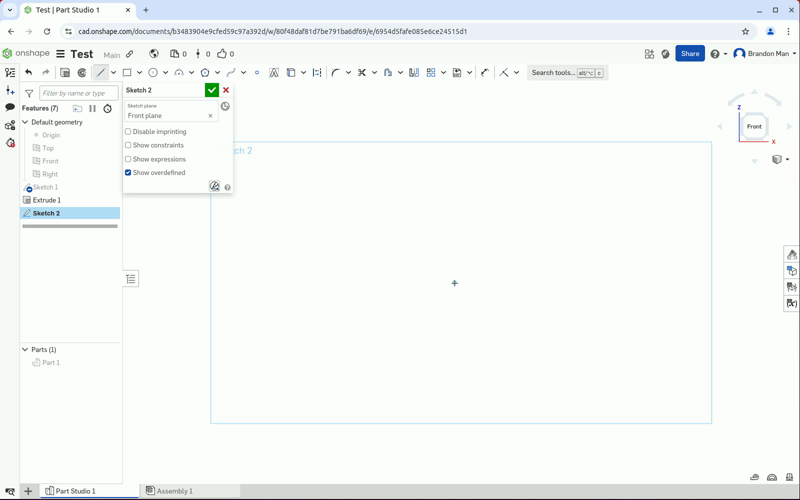
mouse_move(484, 282)
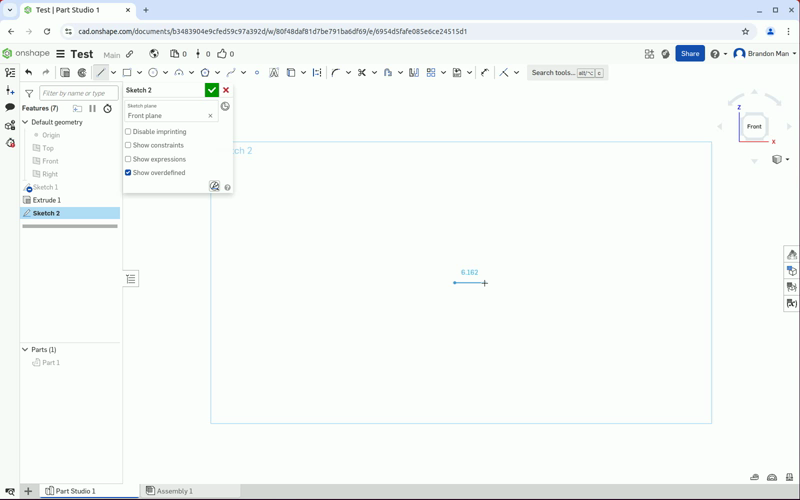
mouse_move(514, 282)
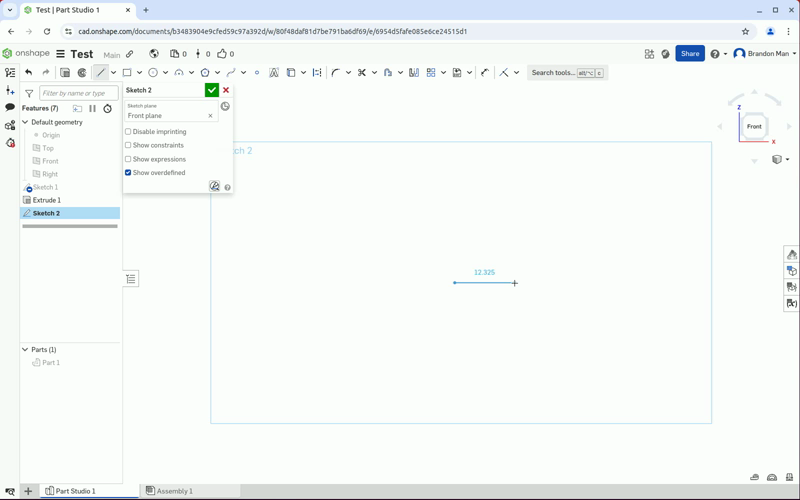
click(514, 282)
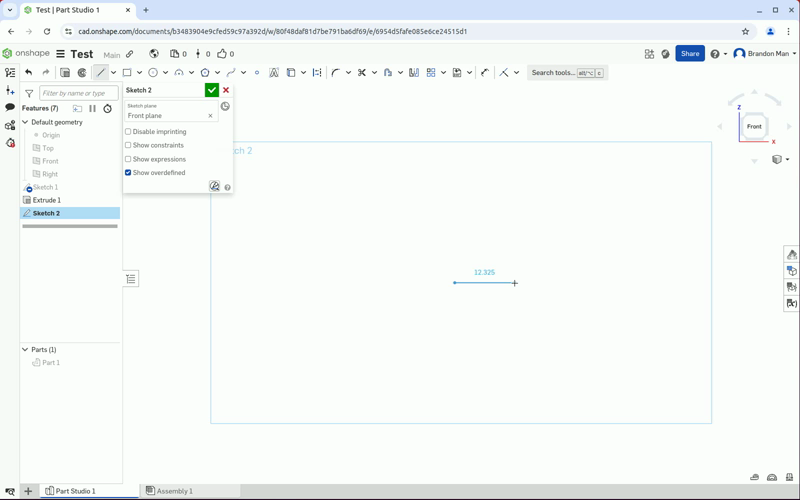
key_up(shift)
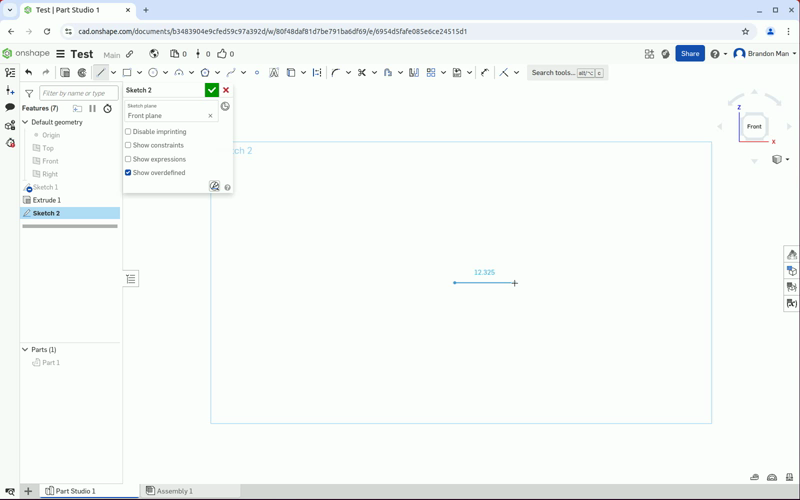
key_down(shift)
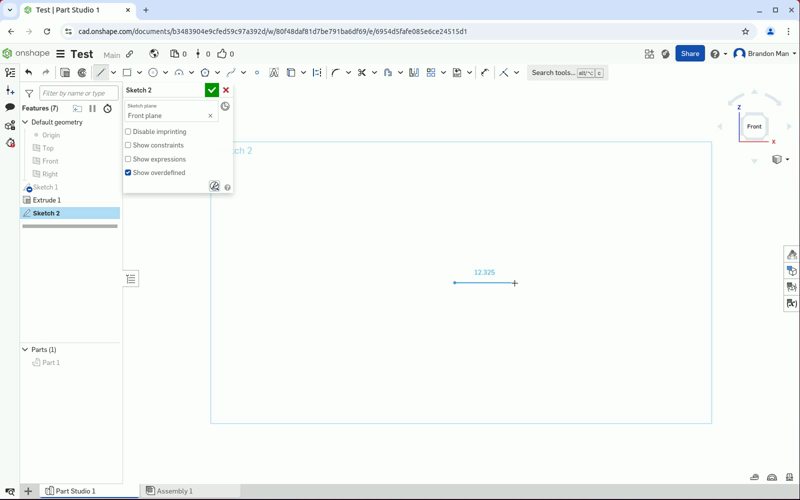
mouse_move(514, 212)
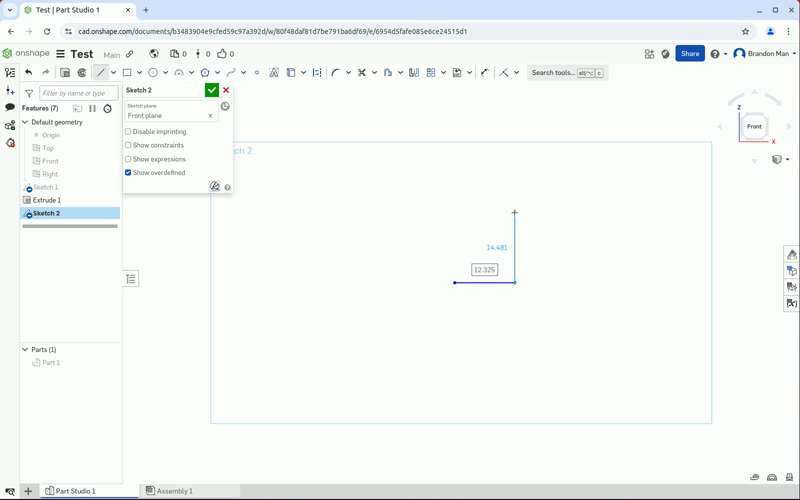
click(514, 212)
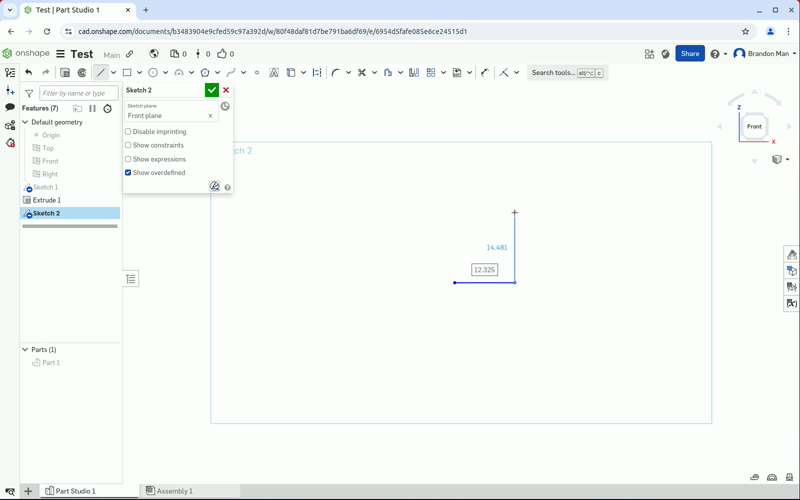
key_up(shift)
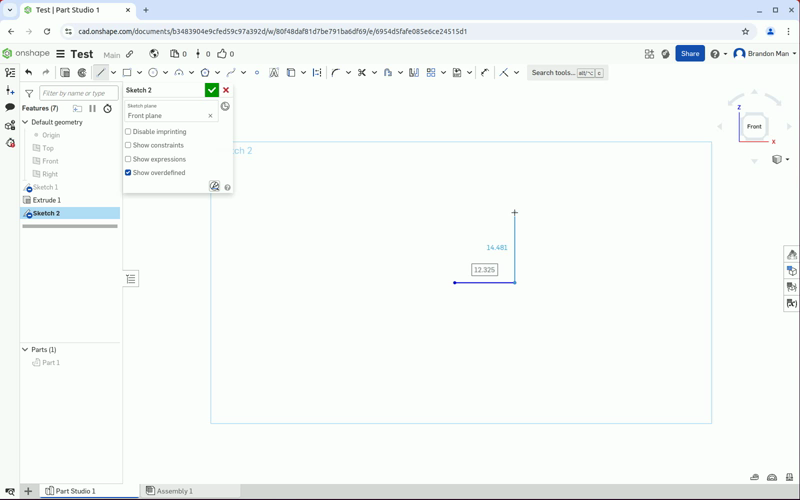
key_down(shift)
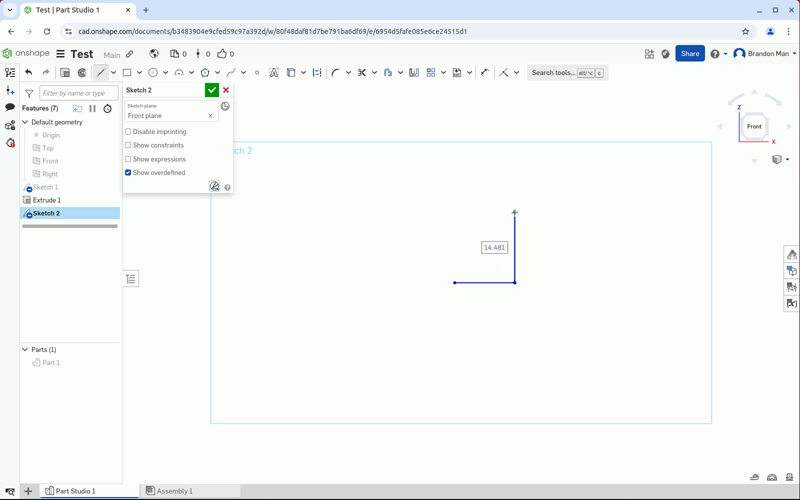
mouse_move(544, 212)
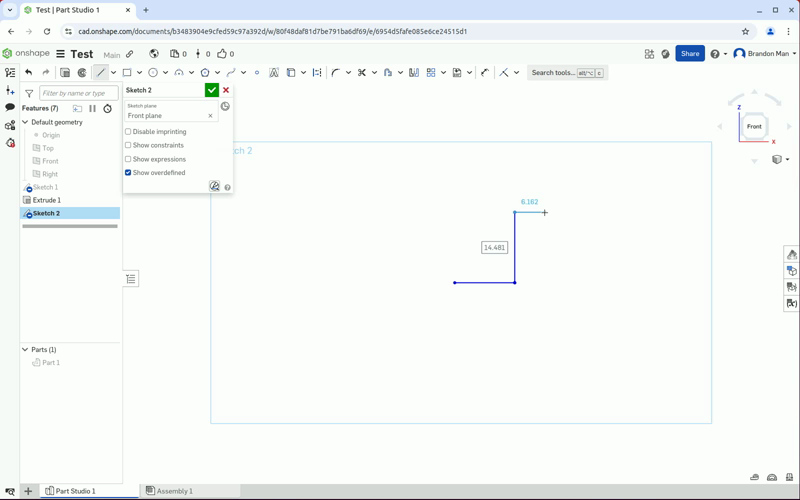
mouse_move(461, 212)
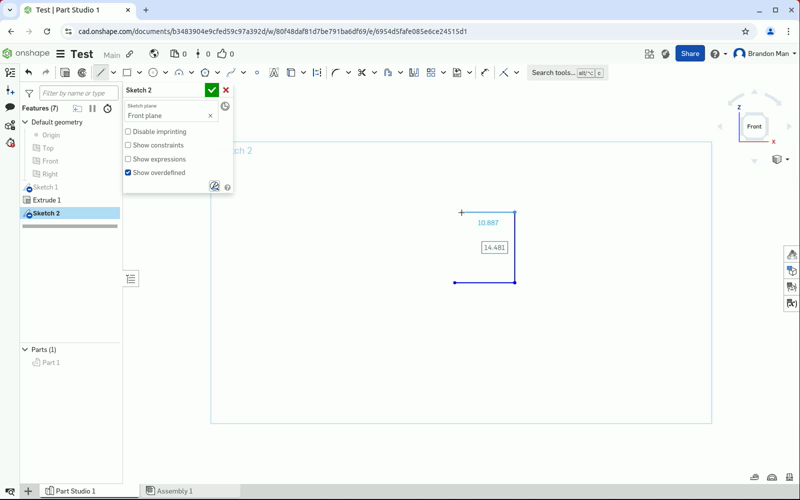
click(461, 212)
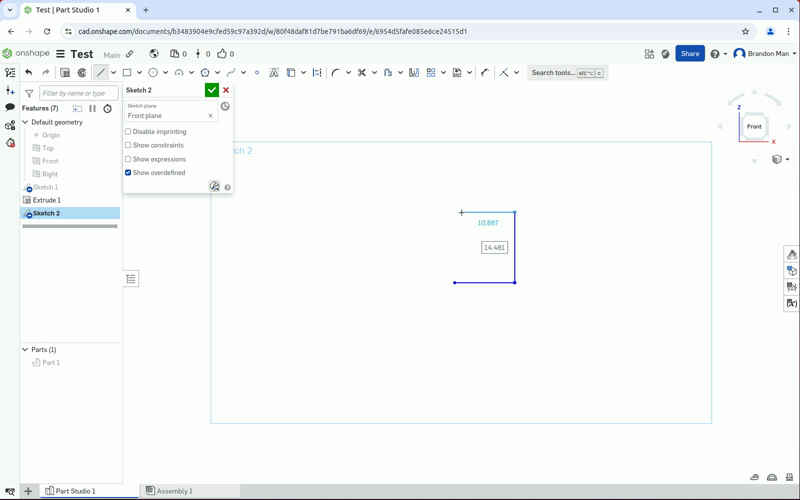
key_up(shift)
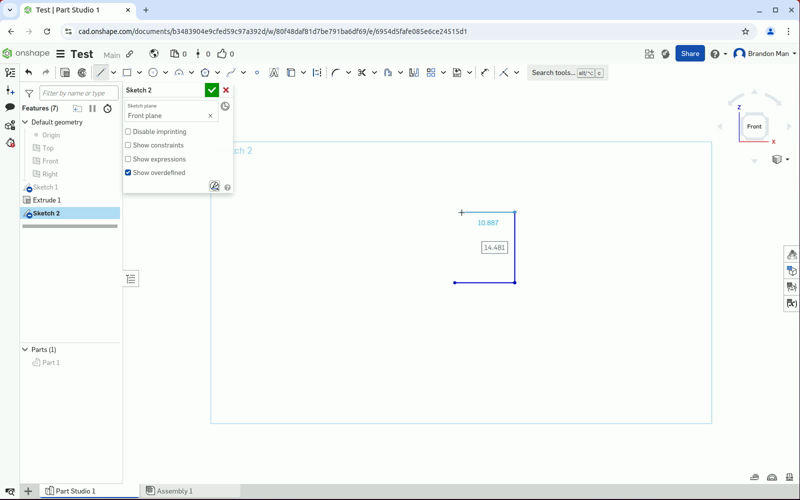
key_down(shift)
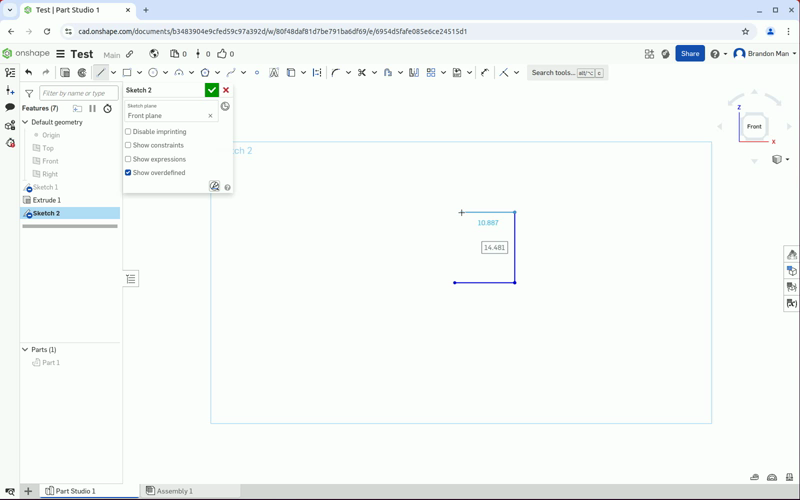
mouse_move(454, 282)
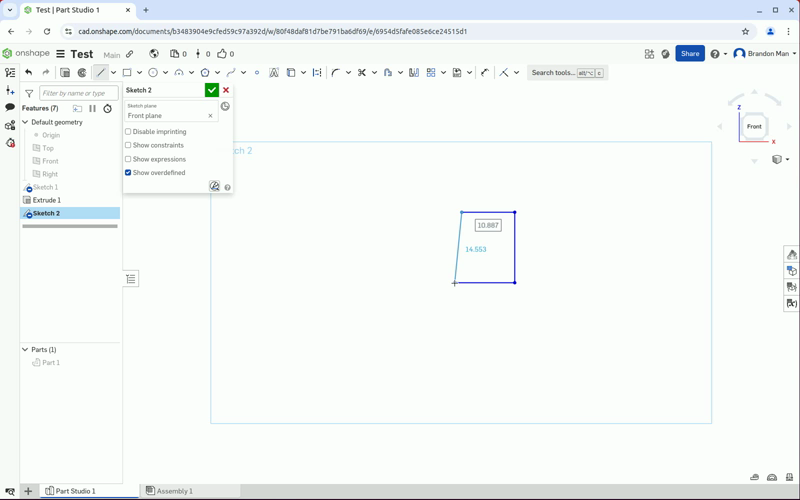
key_up(shift)
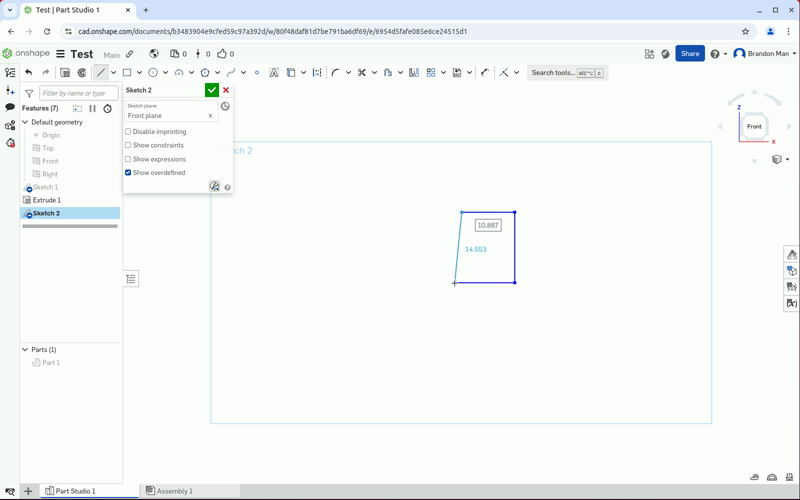
click(454, 282)
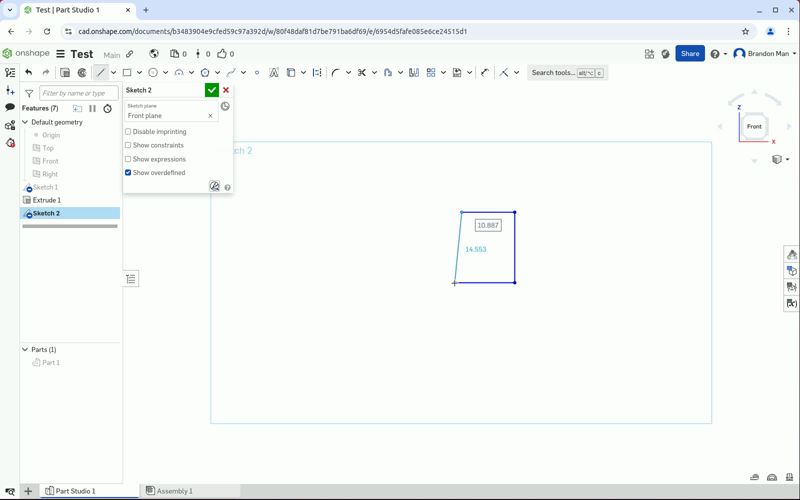
key(esc)
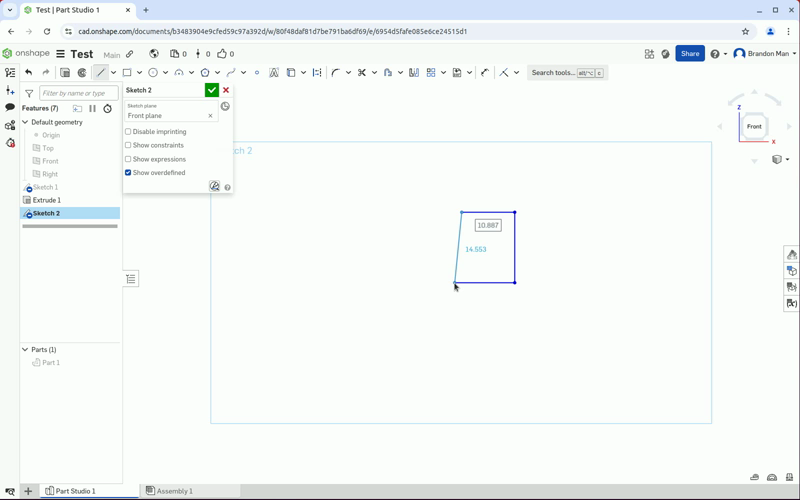
mouse_move(476, 235)
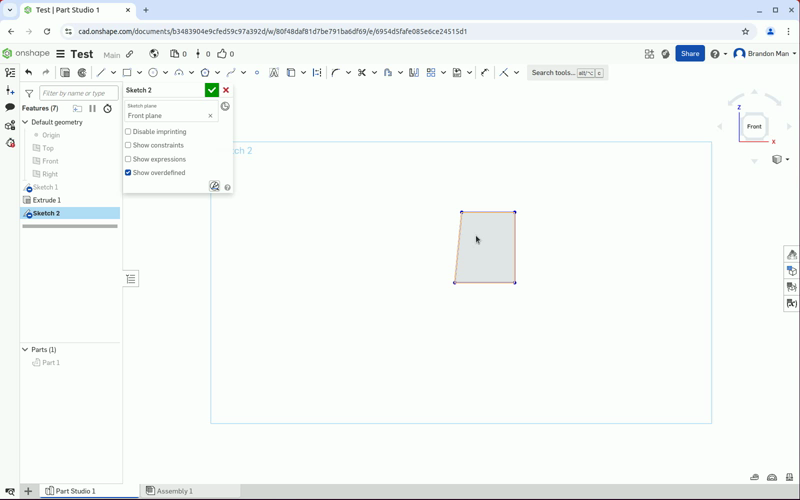
click(476, 235)
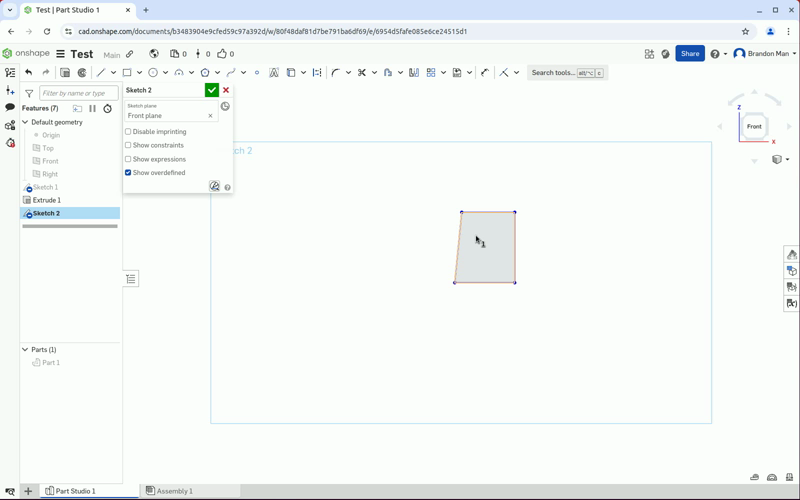
mouse_move(73, 352)
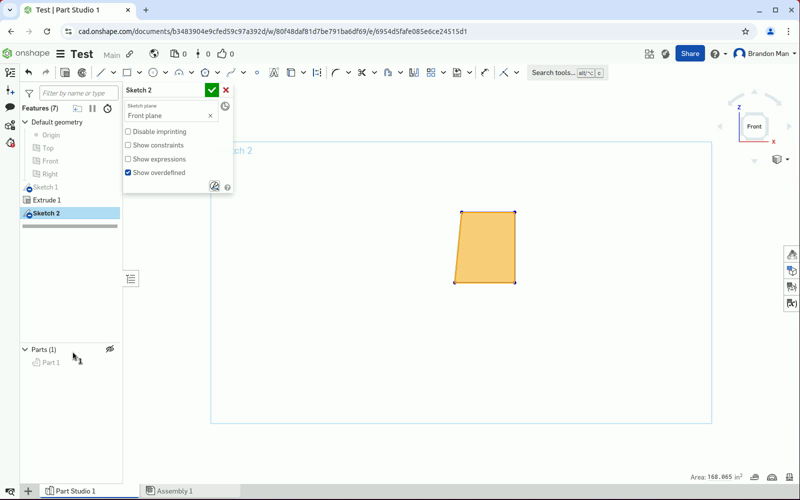
key(shift+y)
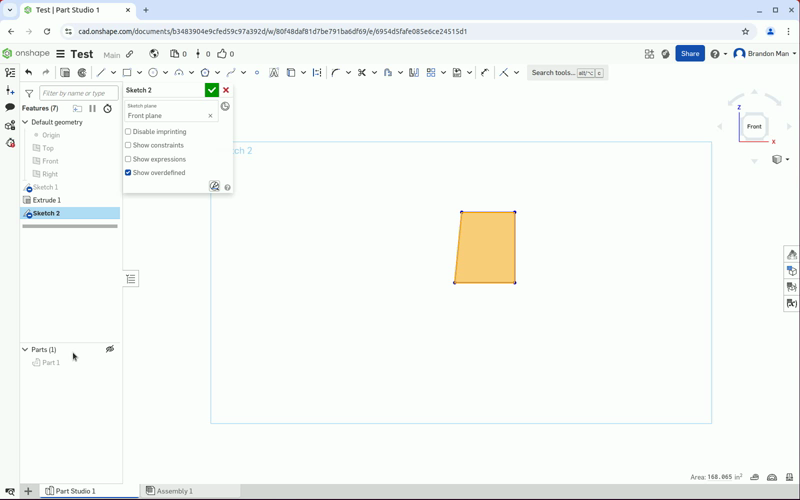
key(shift+e)
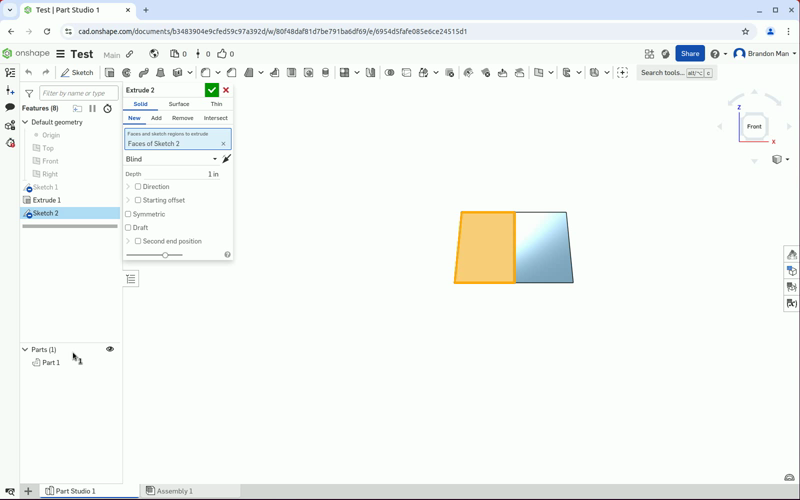
mouse_move(143, 106)
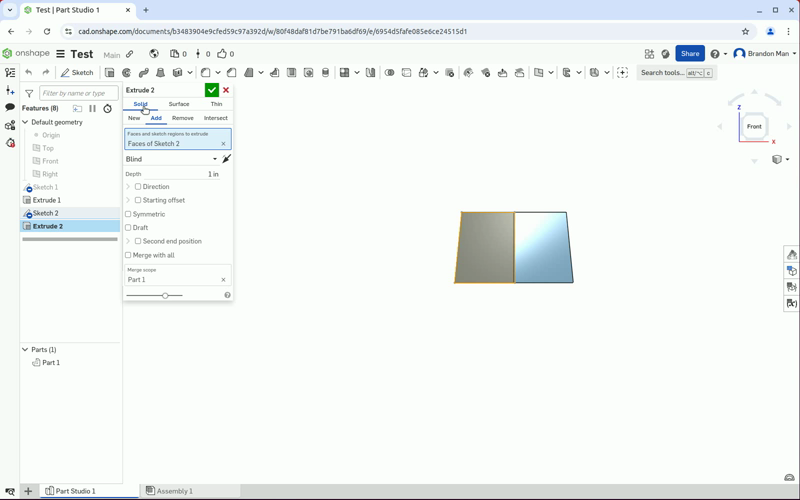
click(143, 106)
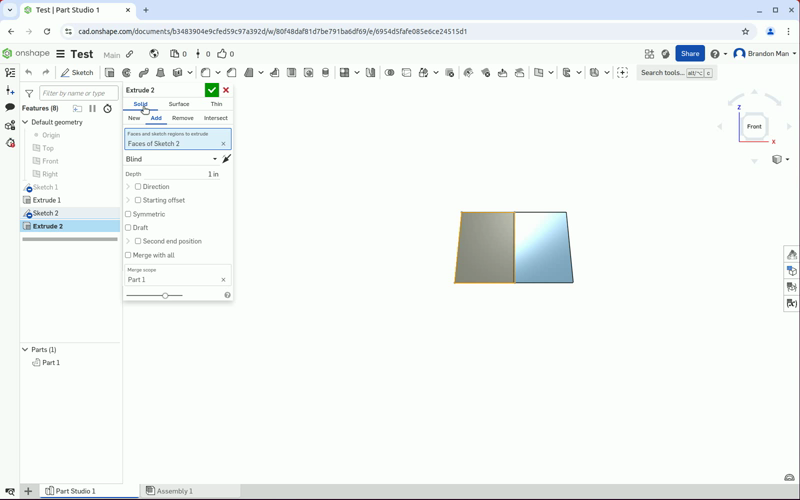
mouse_move(137, 120)
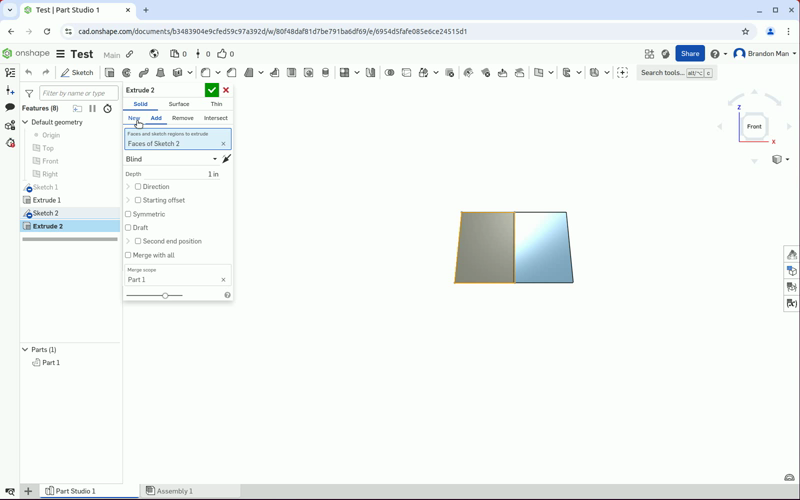
click(137, 120)
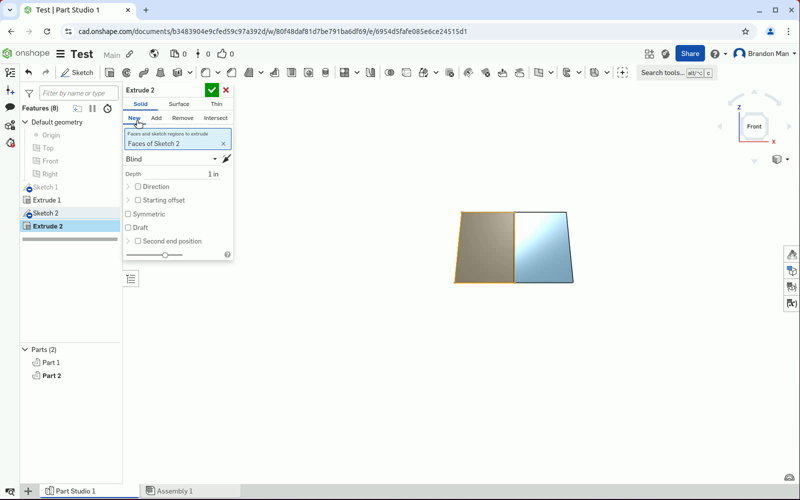
key(tab, 4)
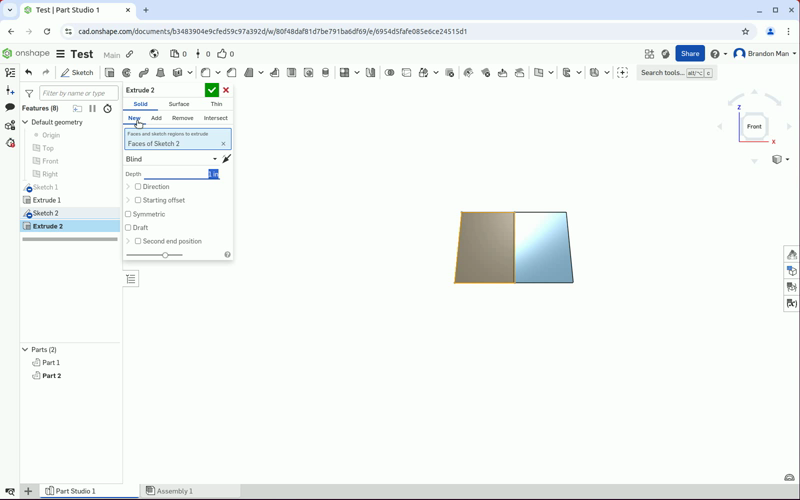
text(18.294)
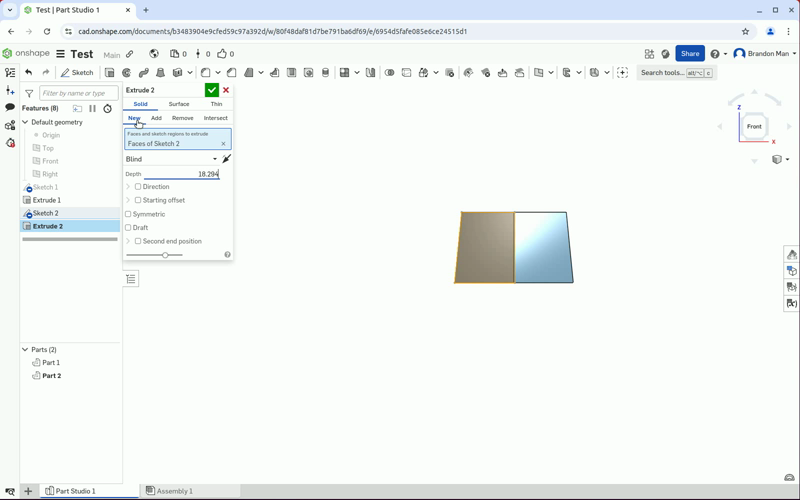
key(enter)
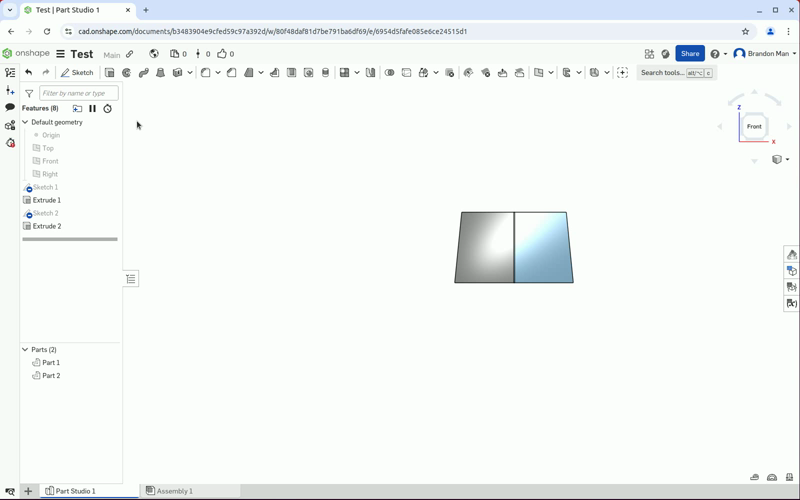
key(shift+h)
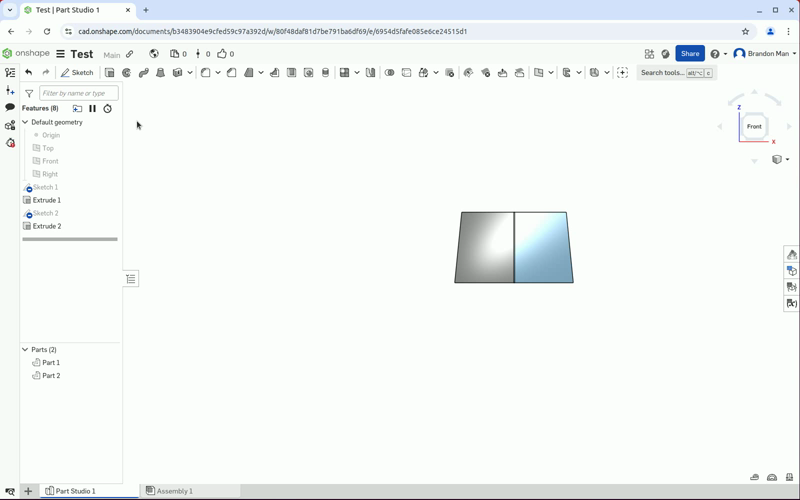
key(shift+h)
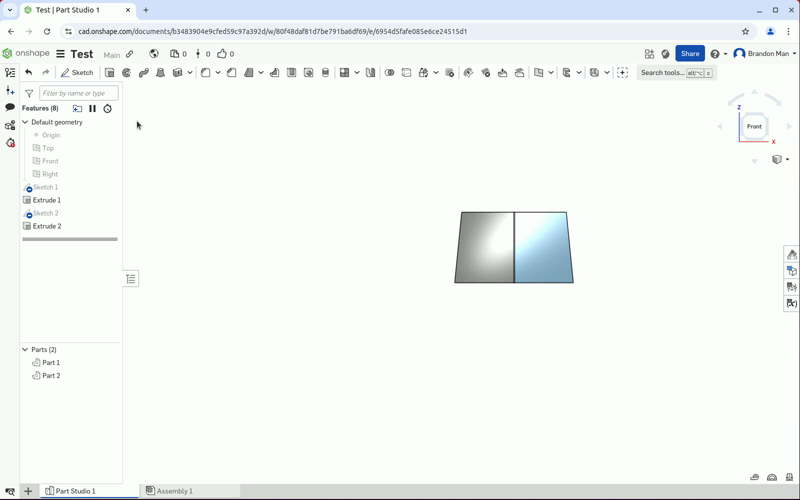
mouse_move(73, 189)
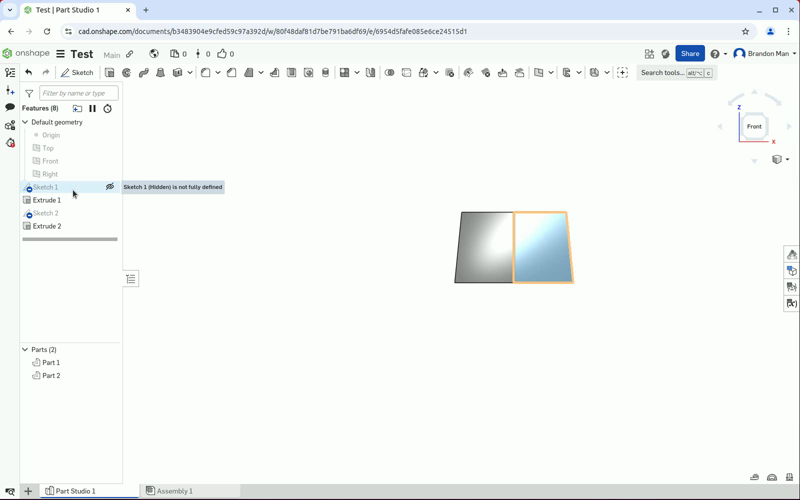
click(73, 189)
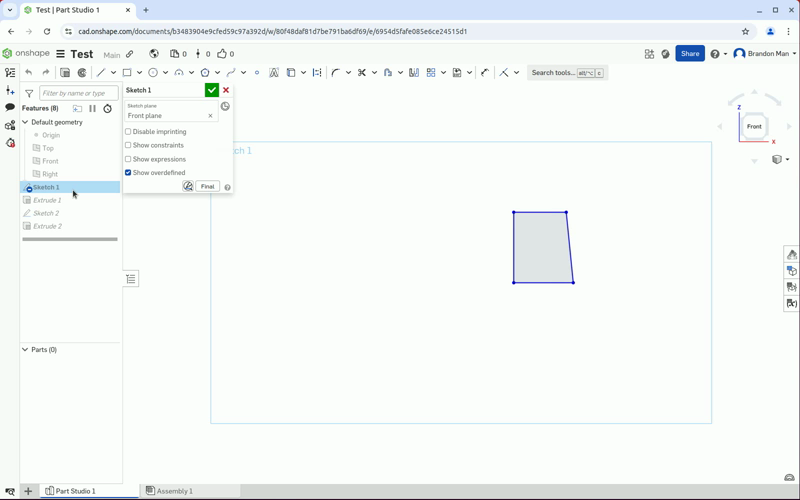
mouse_move(229, 92)
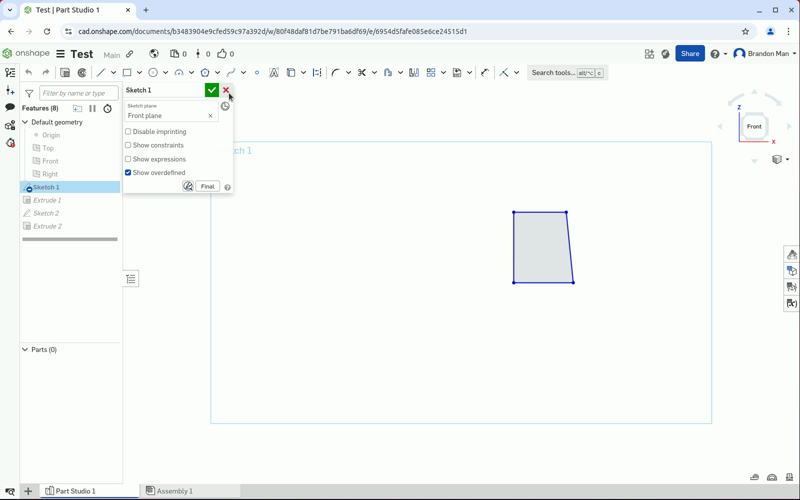
click(229, 92)
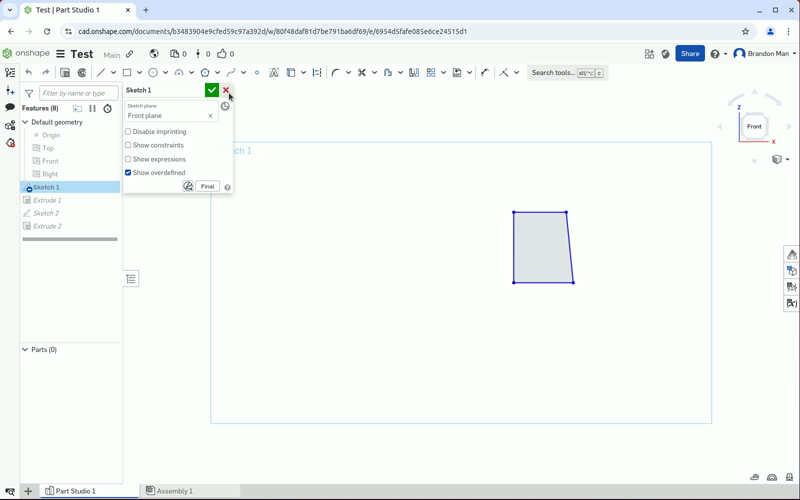
key(shift+s)
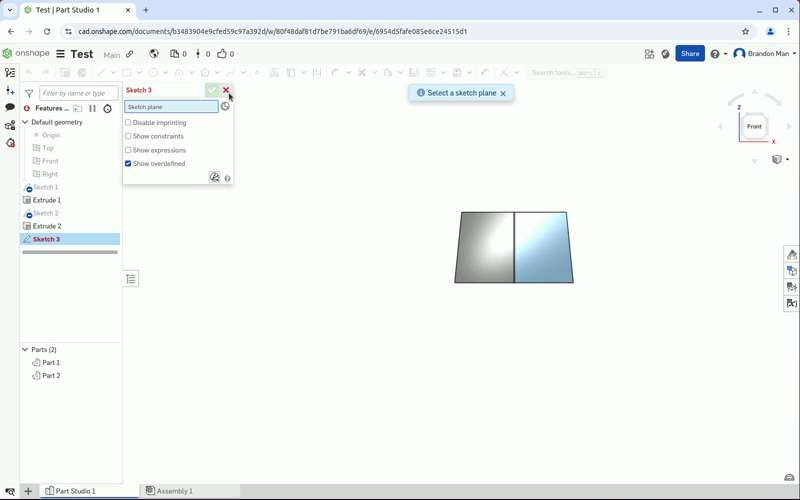
mouse_move(73, 163)
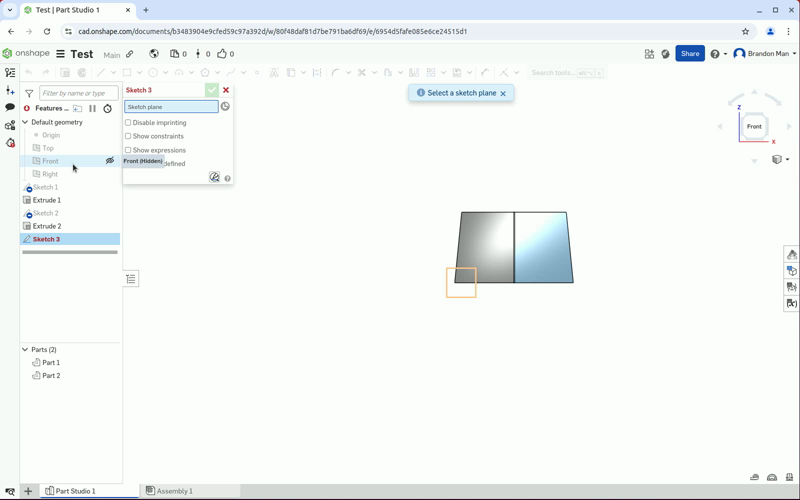
click(73, 163)
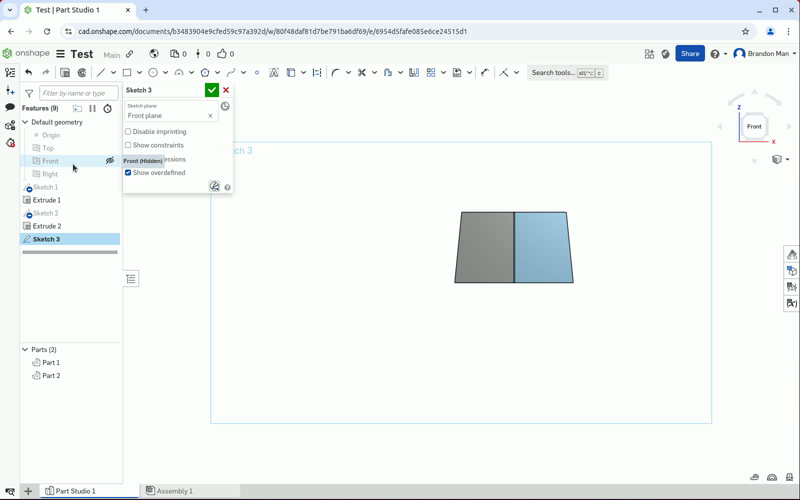
mouse_move(73, 352)
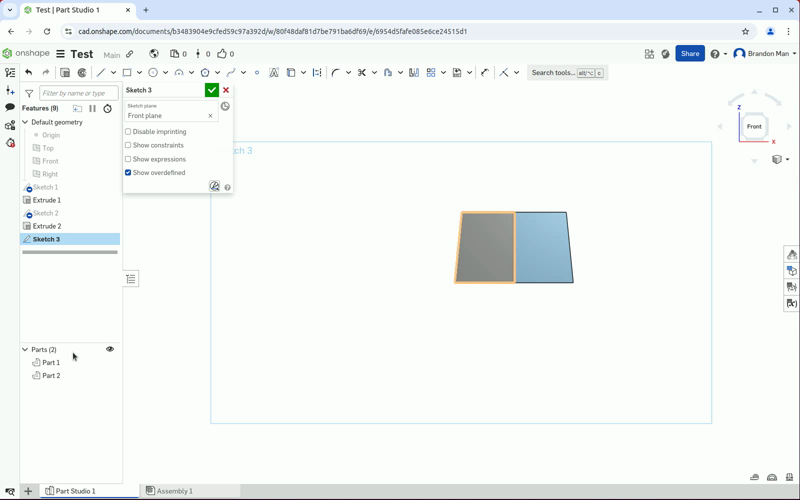
key(y)
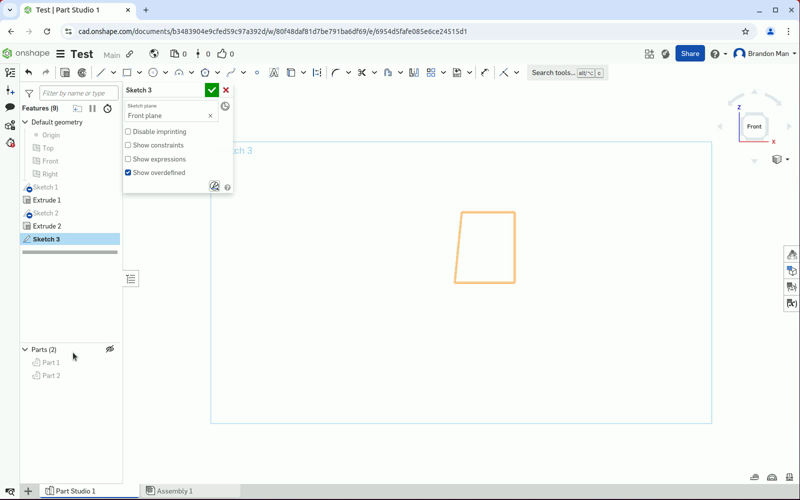
key(l)
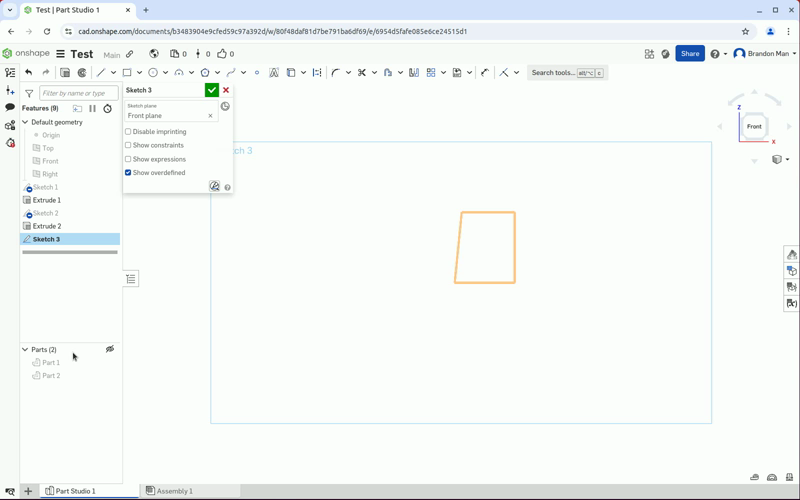
key_down(shift)
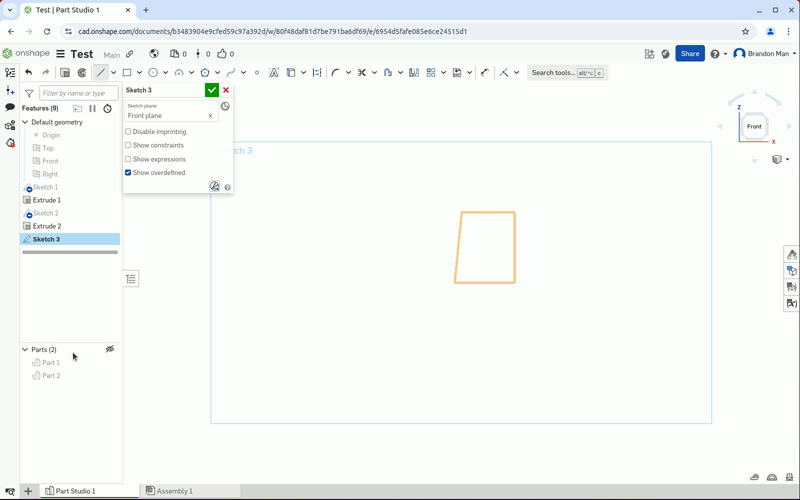
mouse_move(540, 176)
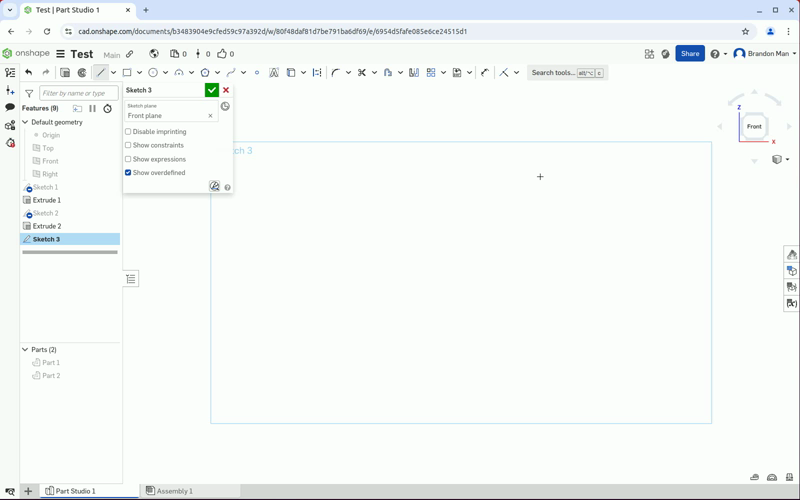
click(540, 176)
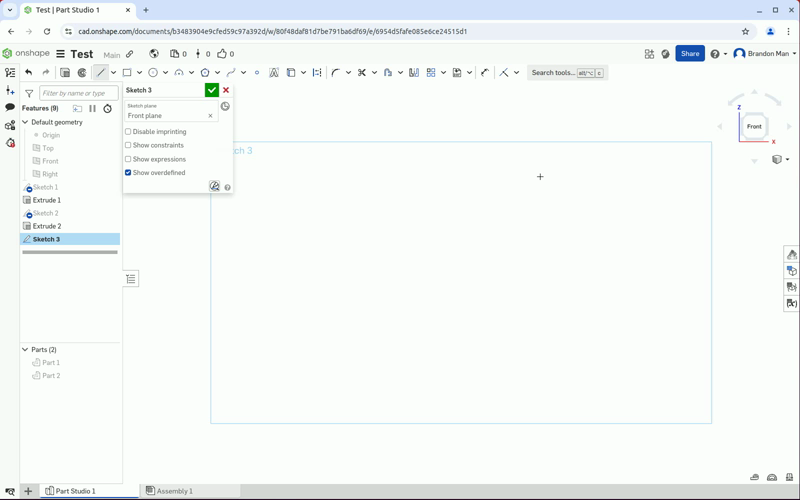
key_up(shift)
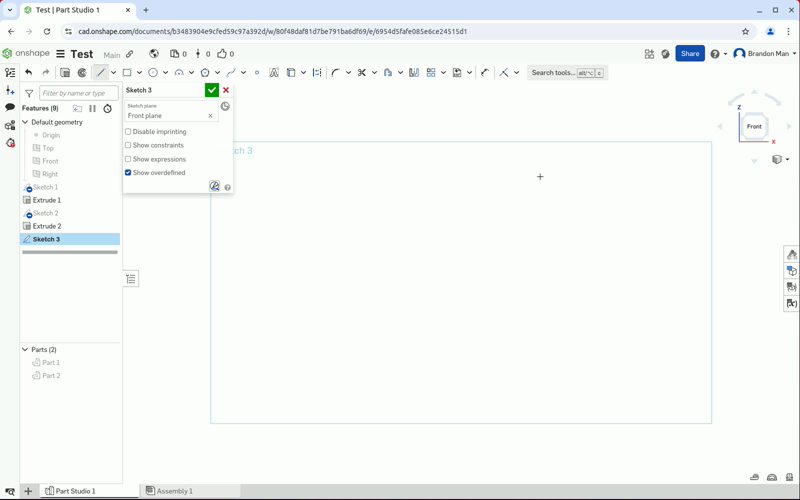
key_down(shift)
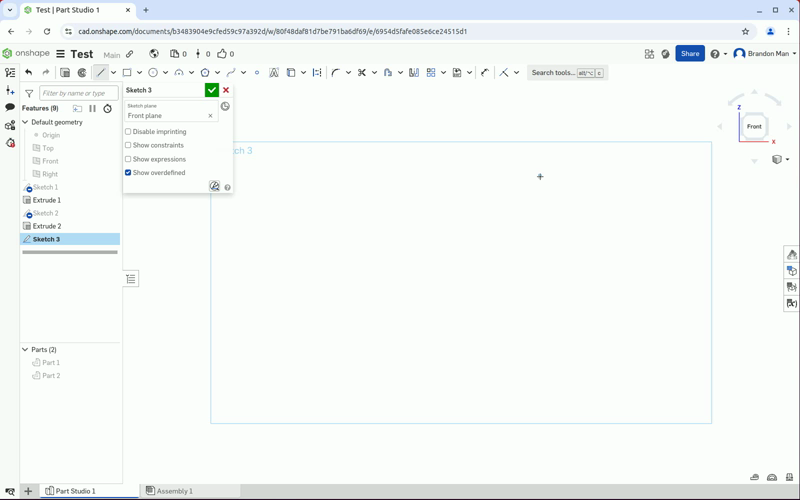
mouse_move(570, 176)
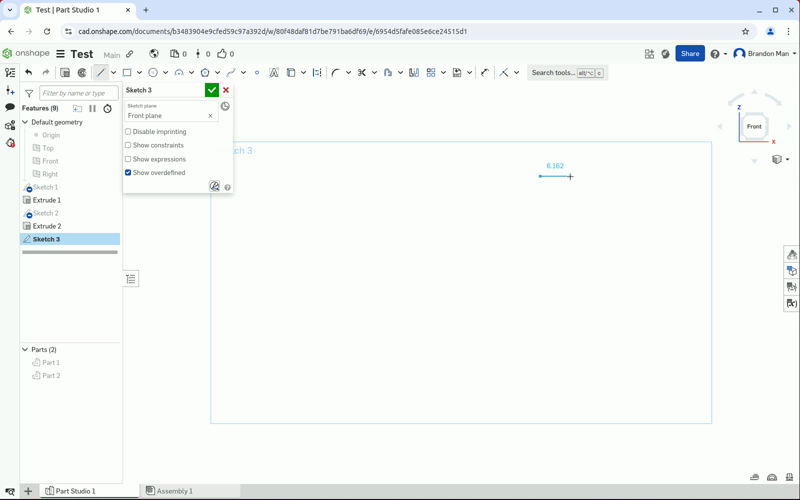
mouse_move(554, 194)
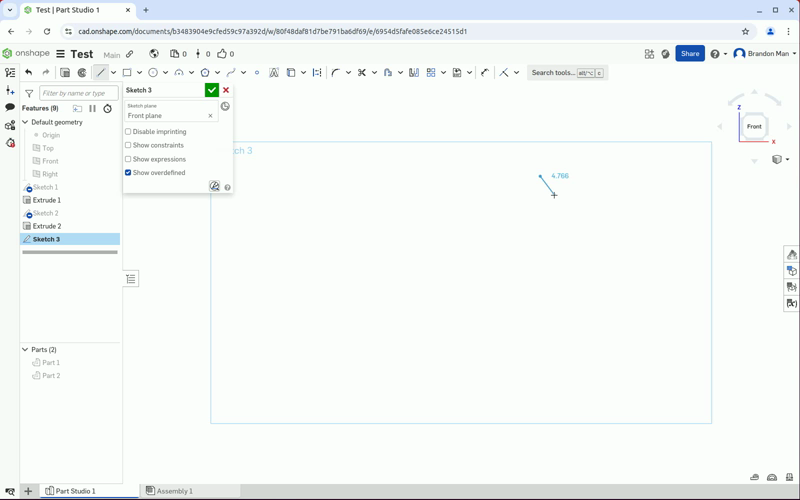
click(554, 194)
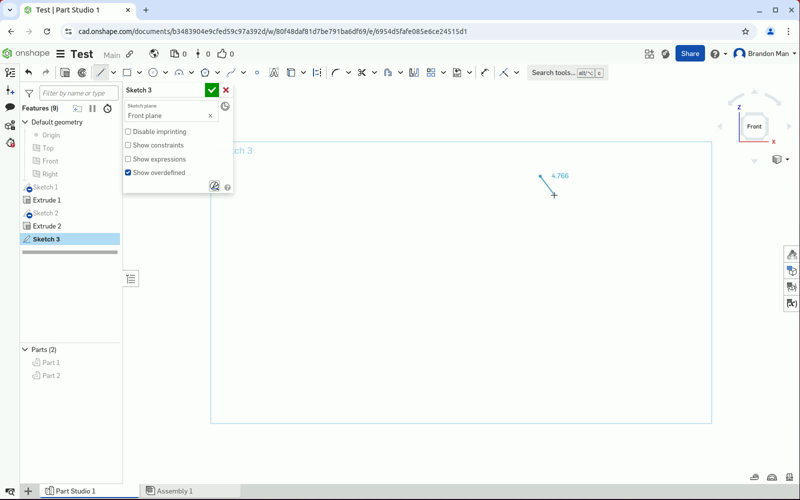
key_up(shift)
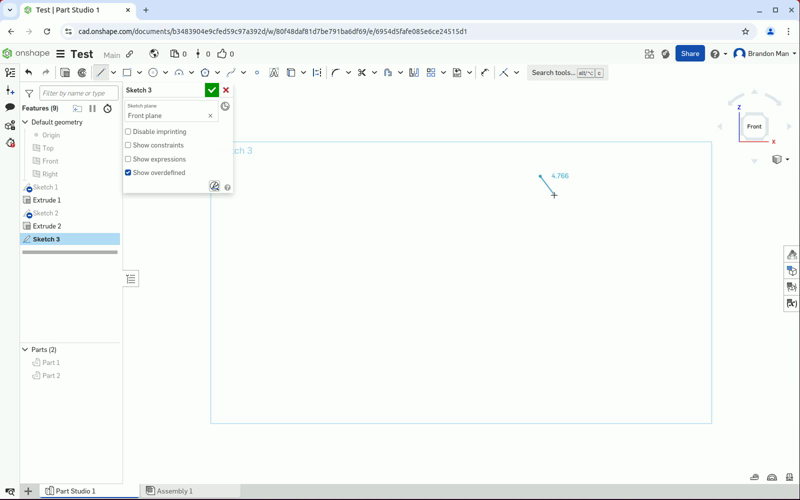
key_down(shift)
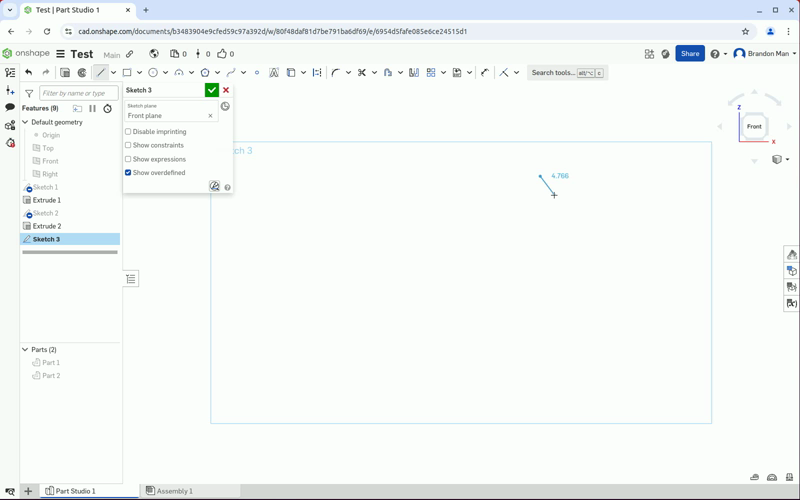
mouse_move(584, 194)
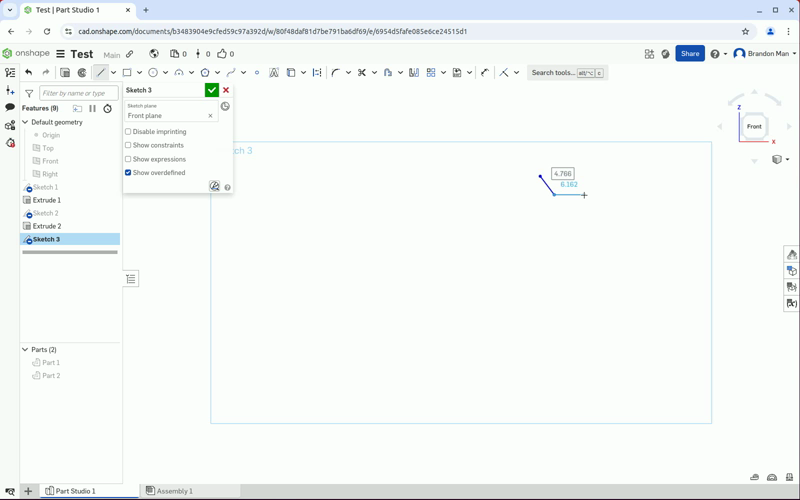
mouse_move(558, 192)
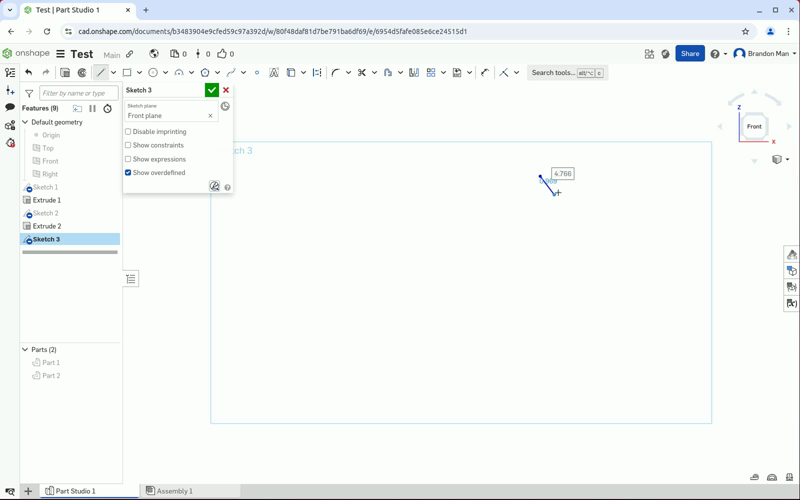
scroll(6)
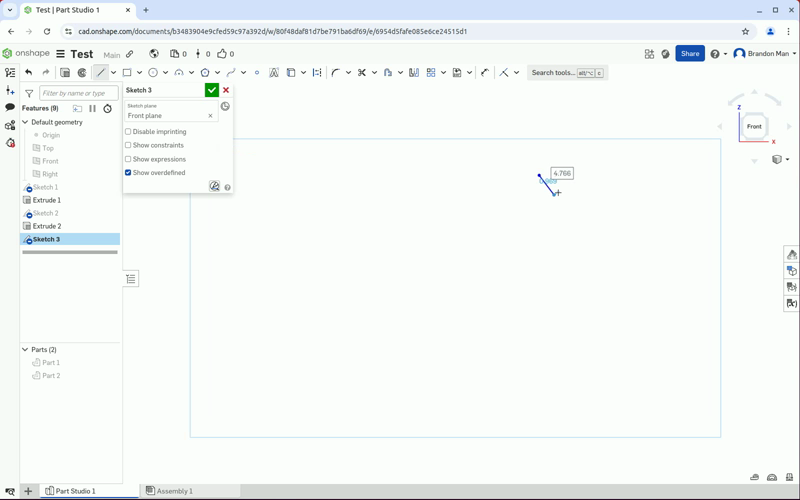
scroll(6)
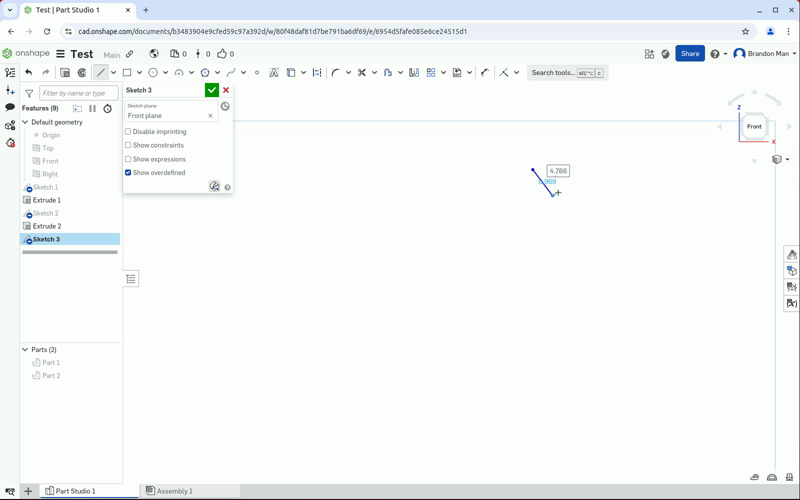
scroll(6)
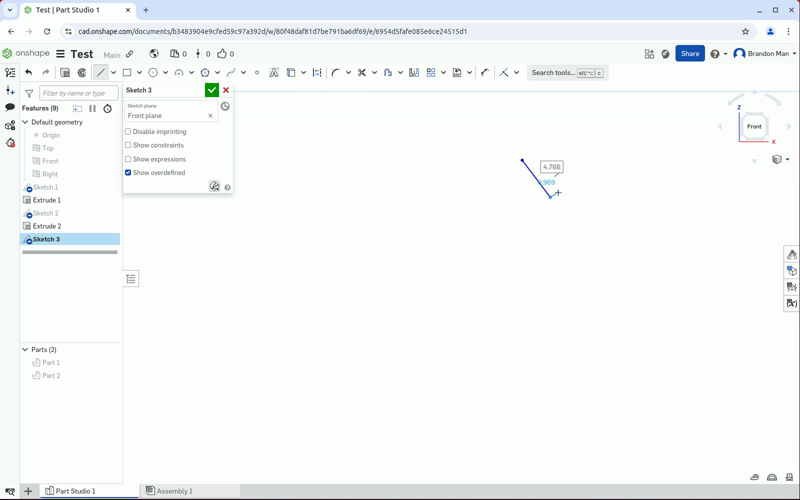
scroll(6)
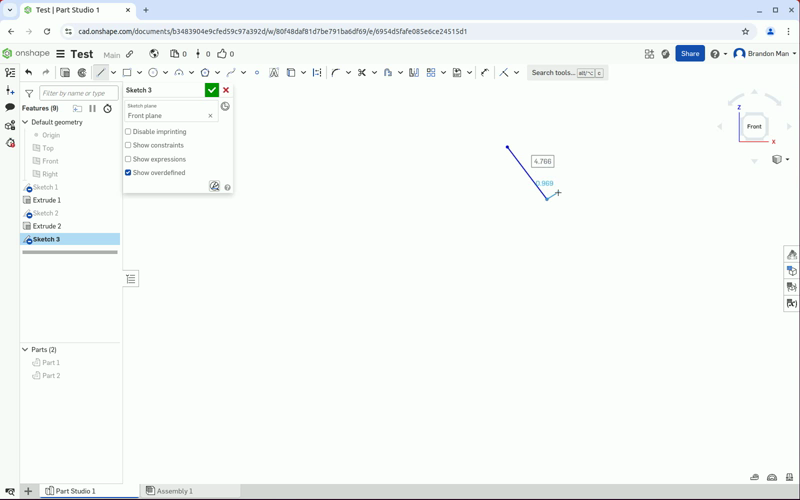
scroll(6)
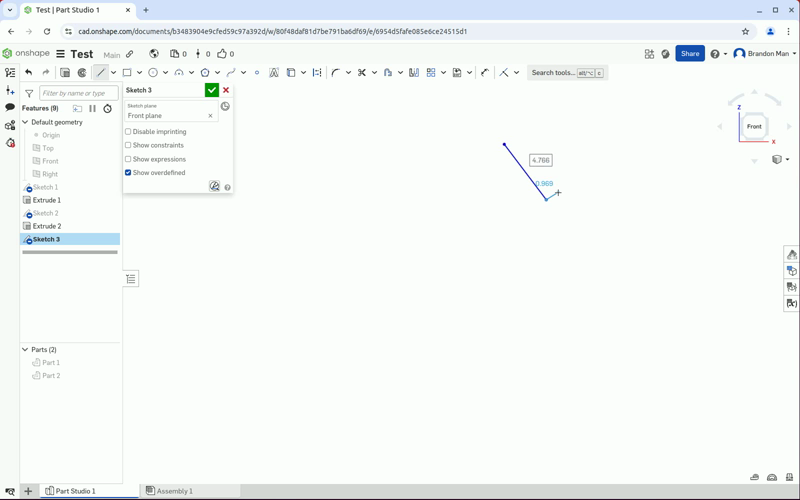
scroll(6)
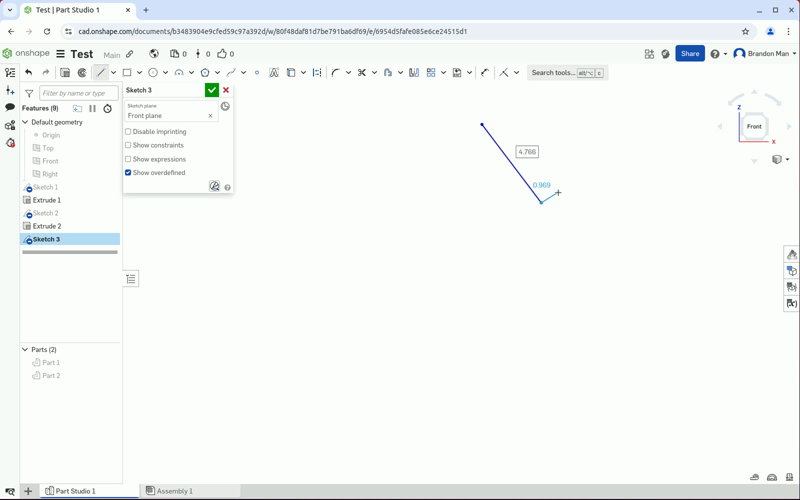
scroll(6)
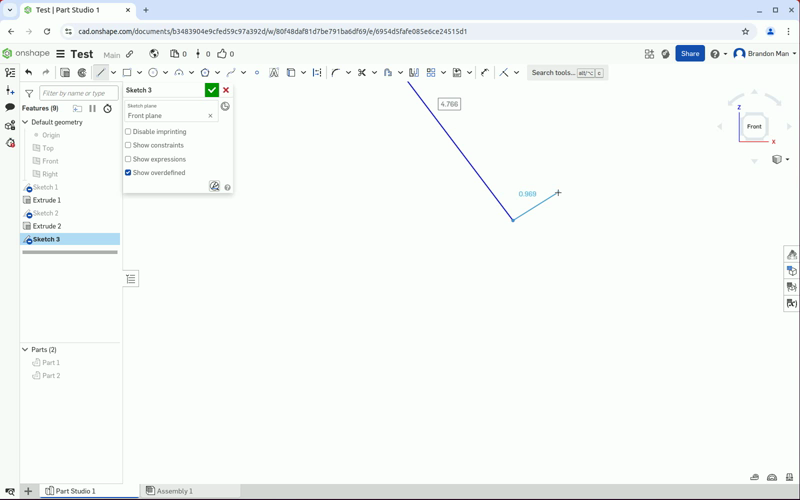
click(558, 192)
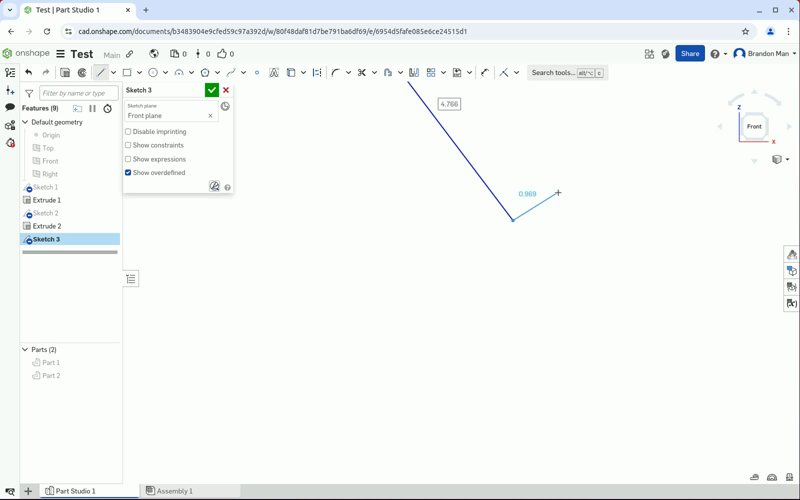
scroll(-6)
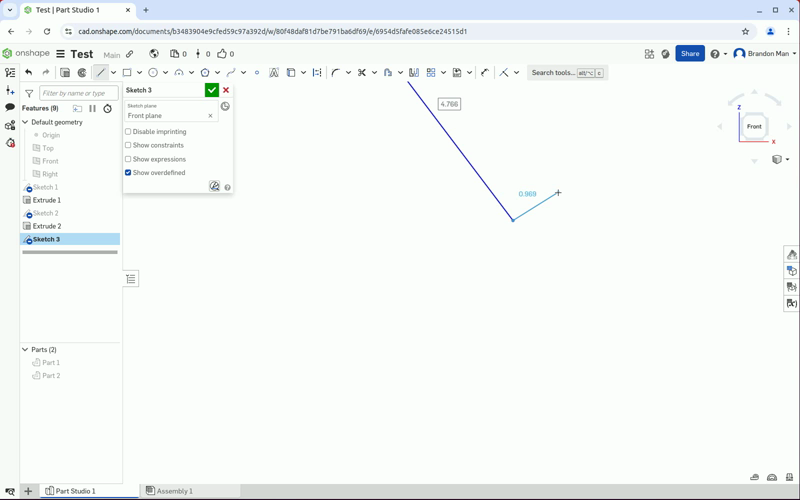
scroll(-6)
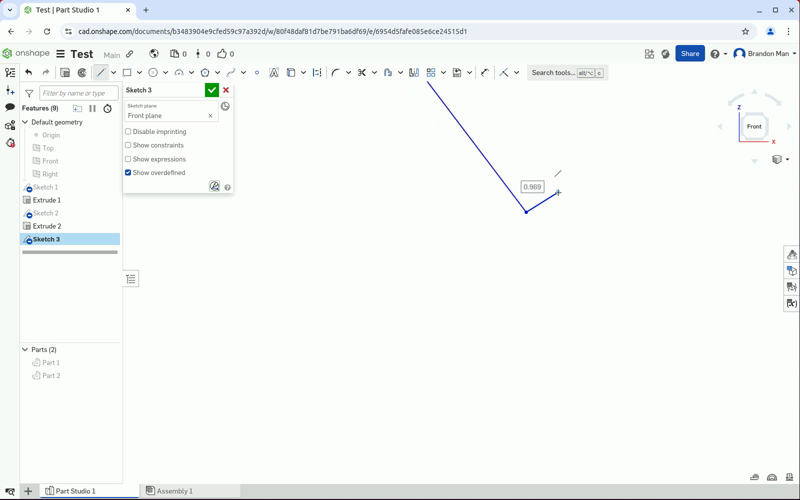
scroll(-6)
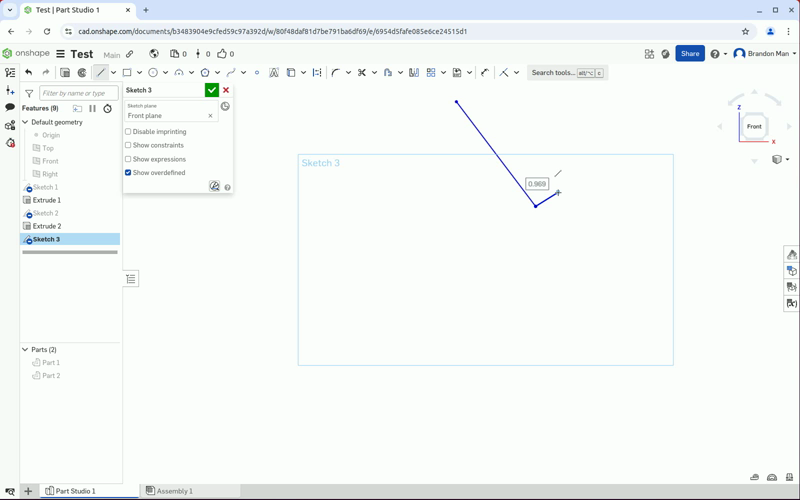
scroll(-6)
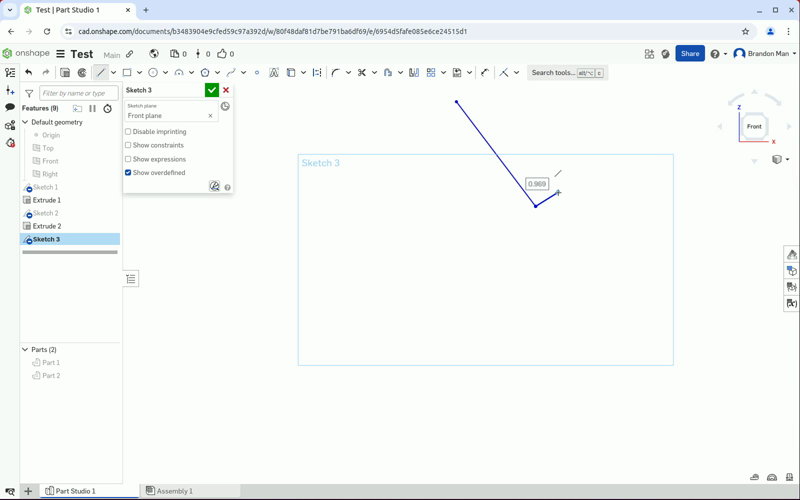
scroll(-6)
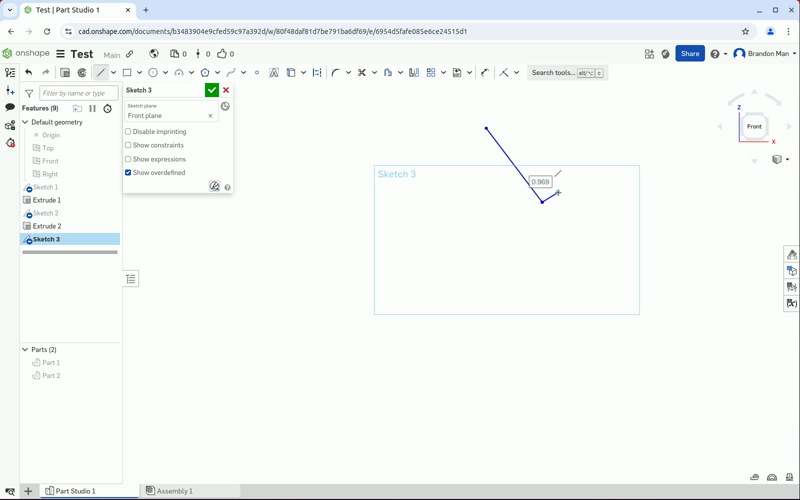
scroll(-6)
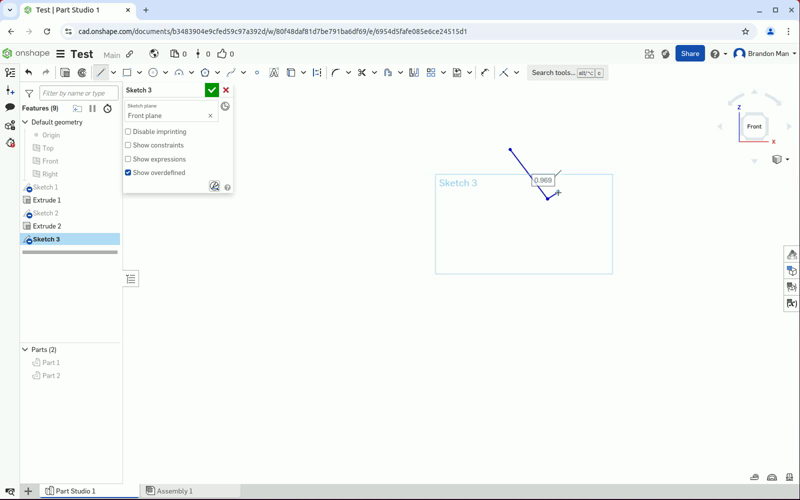
scroll(-6)
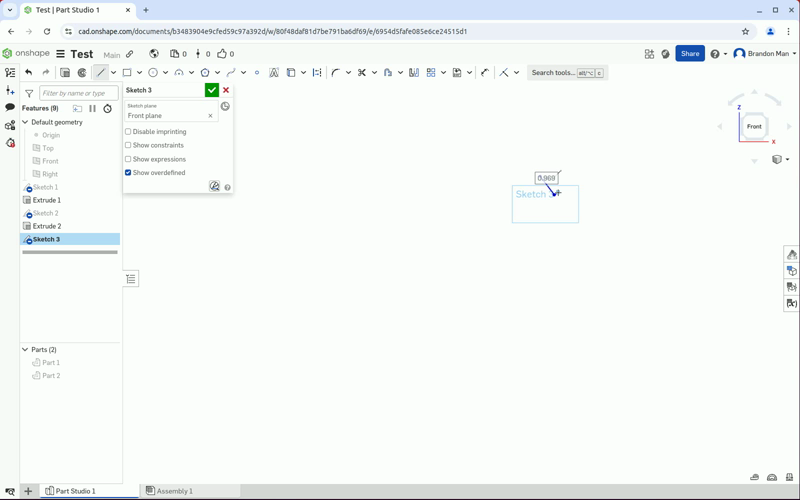
key_up(shift)
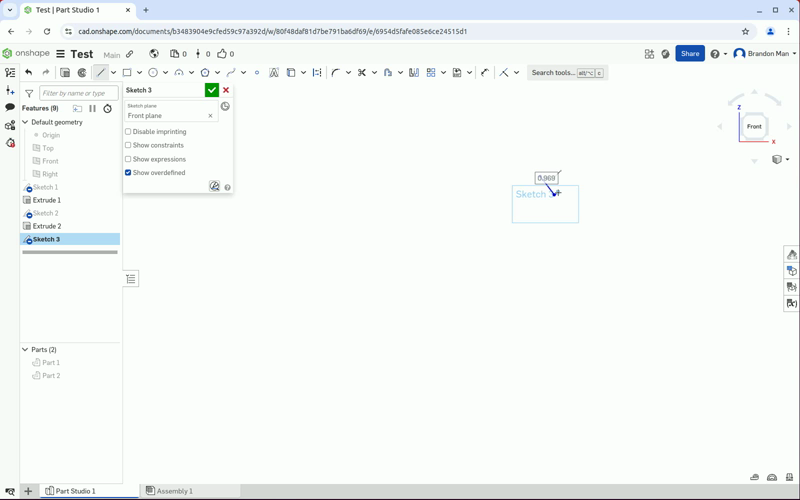
key(esc)
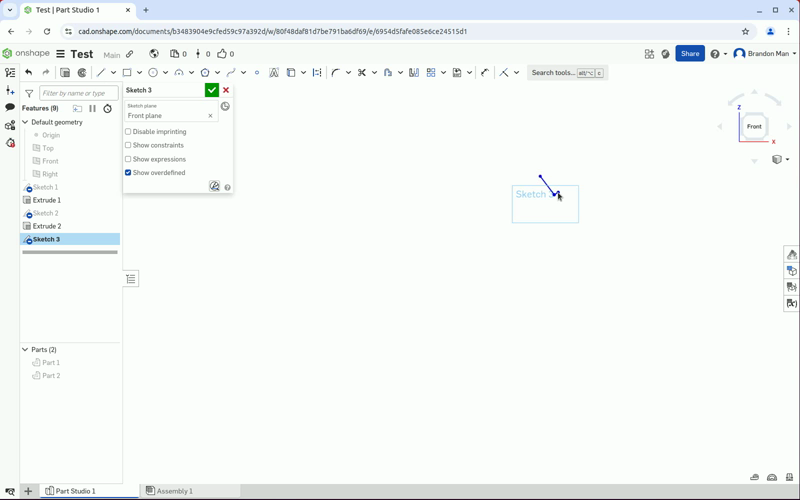
key(a)
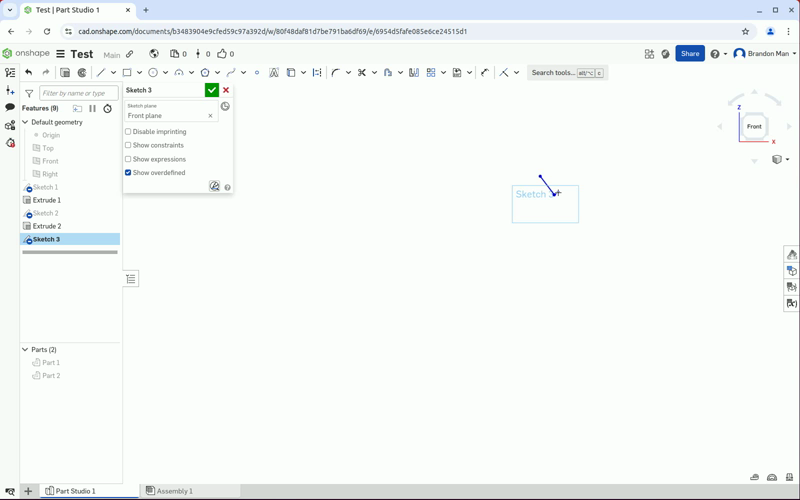
mouse_move(558, 192)
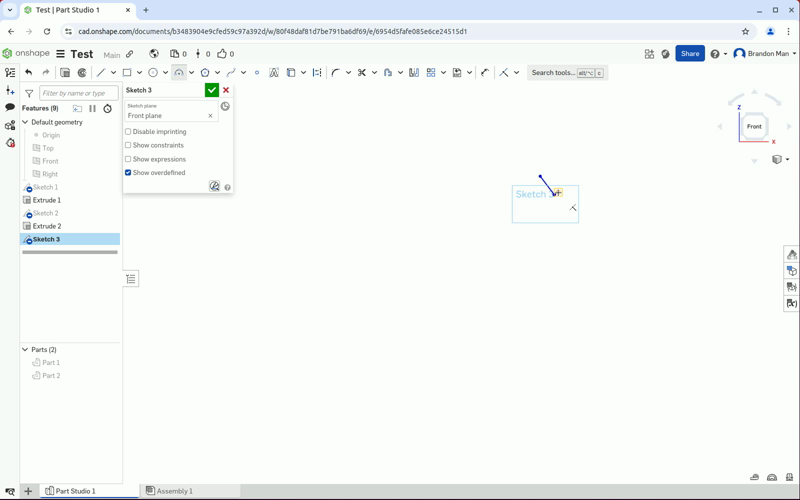
click(558, 192)
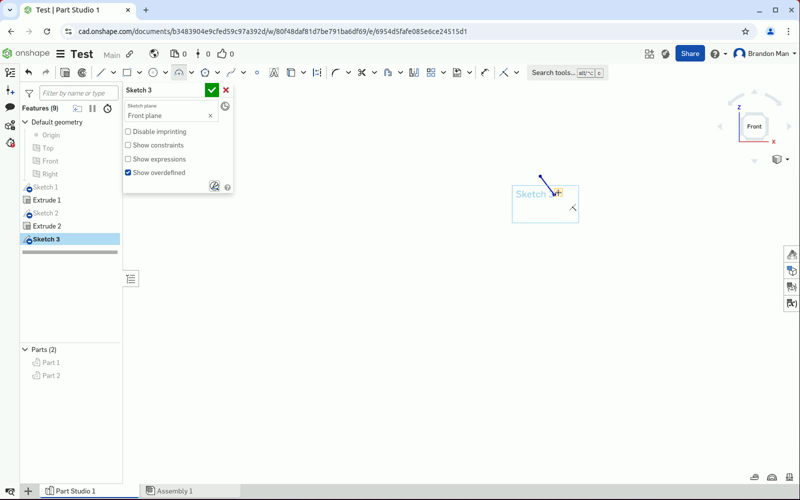
mouse_move(540, 176)
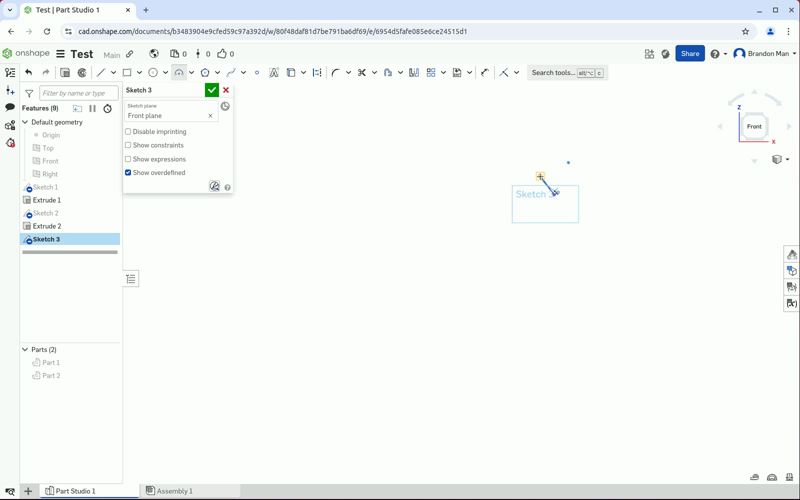
click(540, 176)
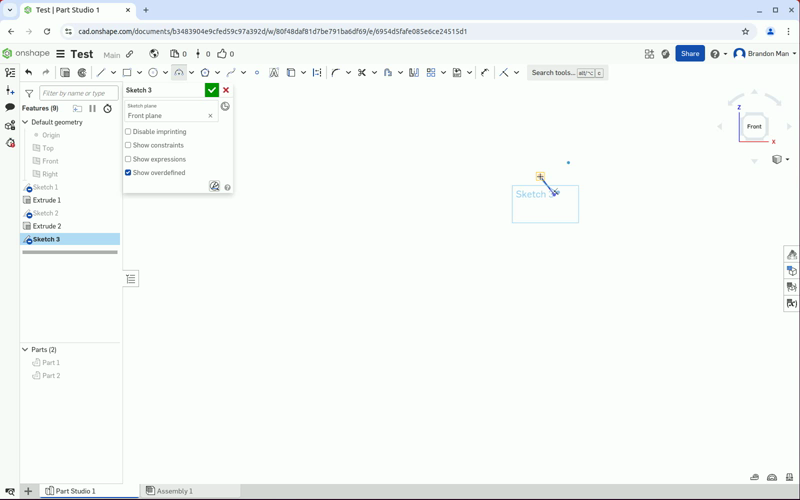
key_down(shift)
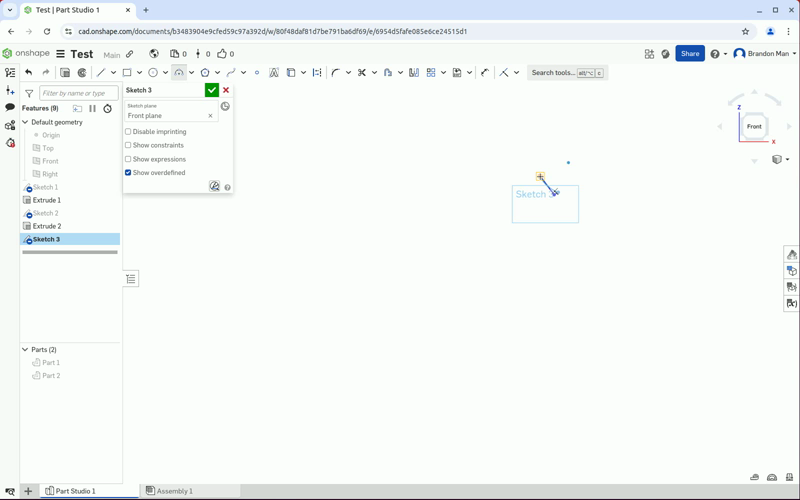
mouse_move(549, 183)
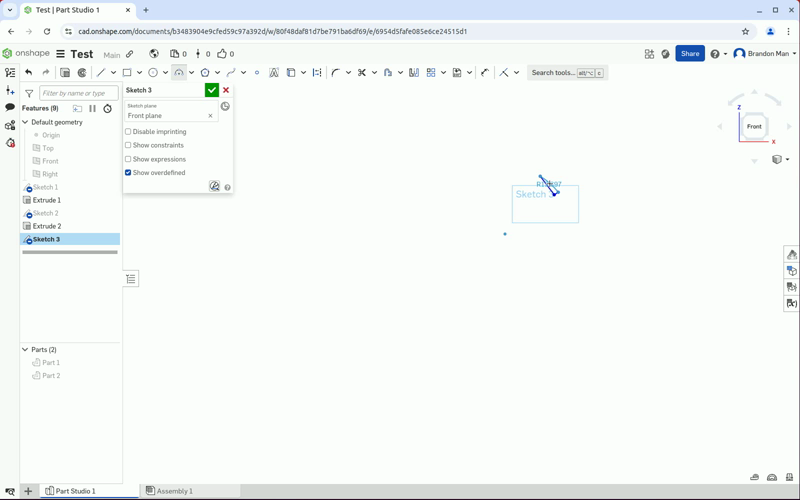
click(549, 183)
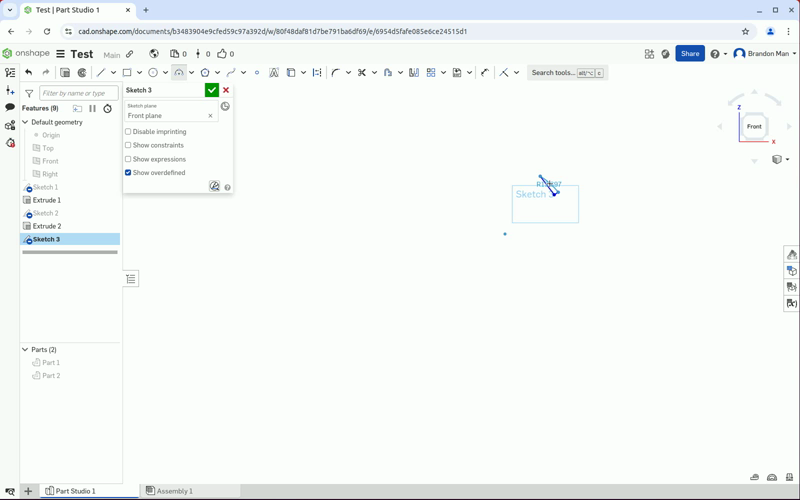
key_up(shift)
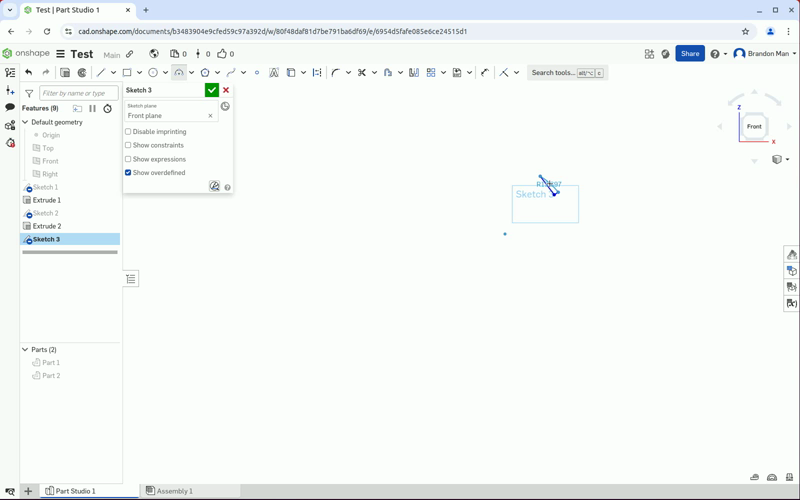
key(esc)
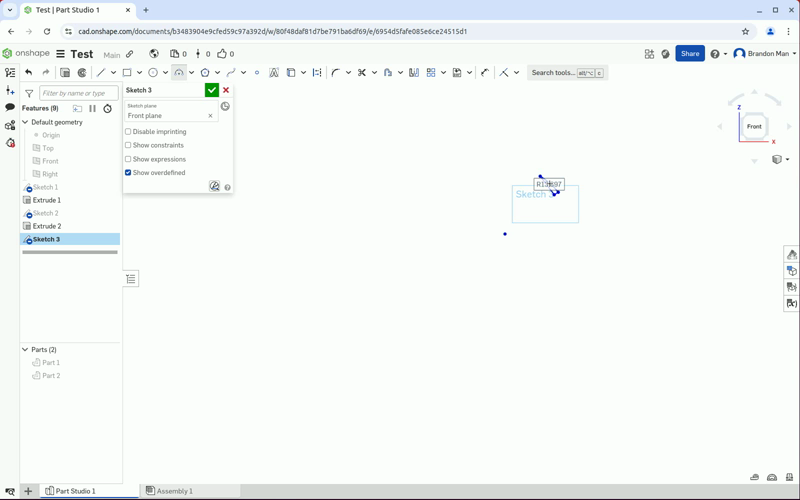
mouse_move(554, 193)
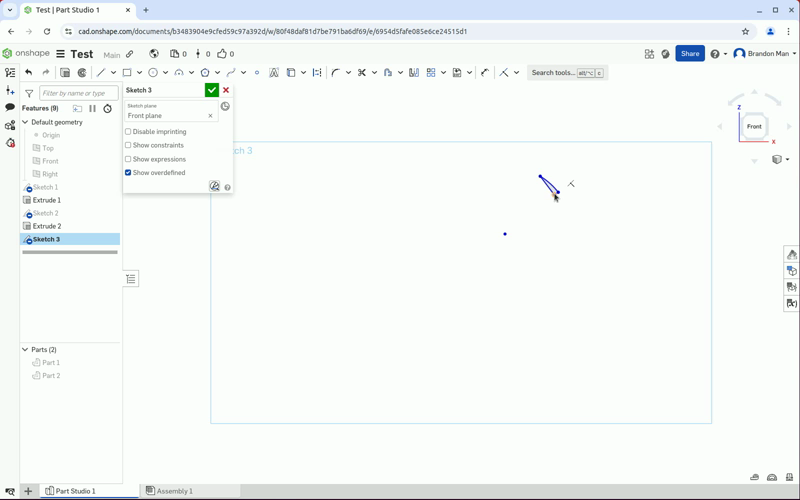
scroll(6)
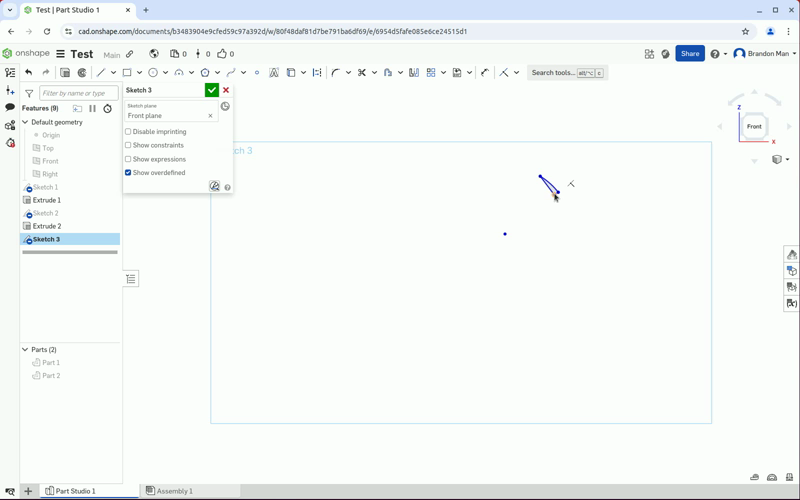
scroll(6)
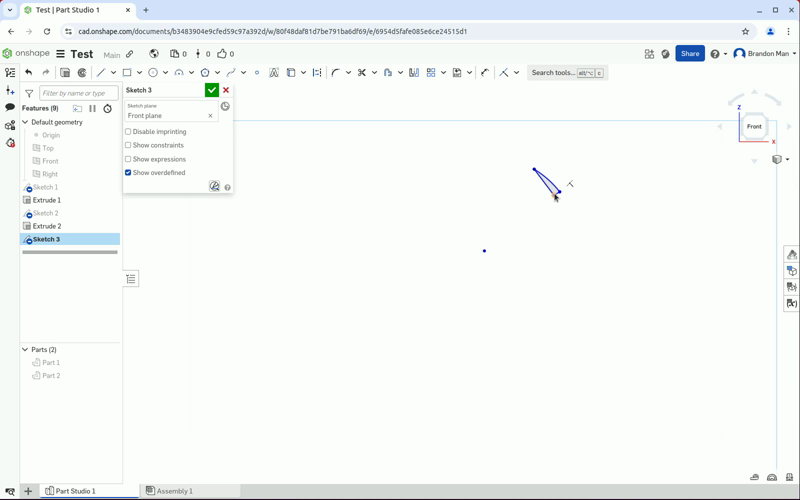
scroll(6)
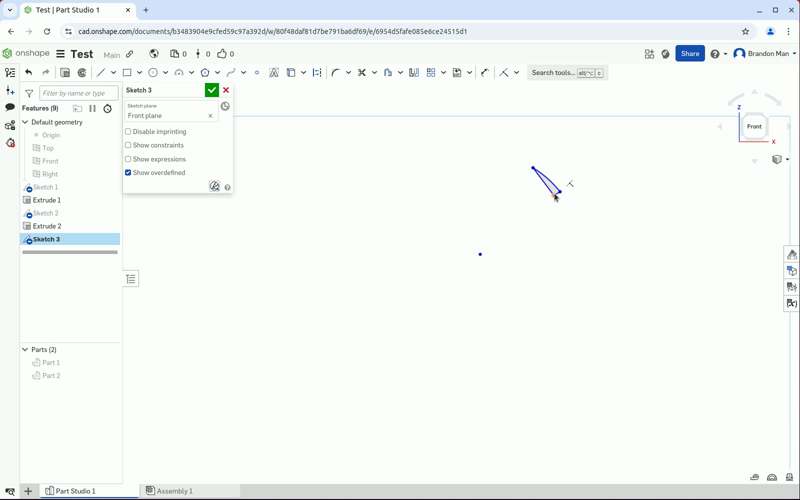
scroll(6)
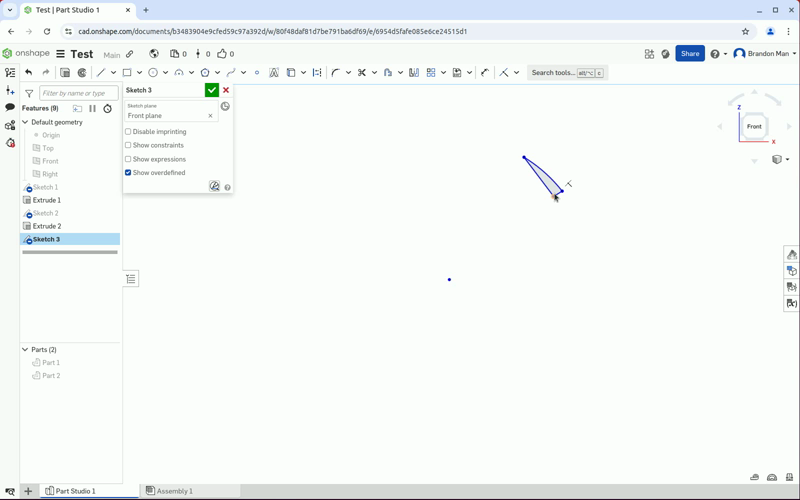
scroll(6)
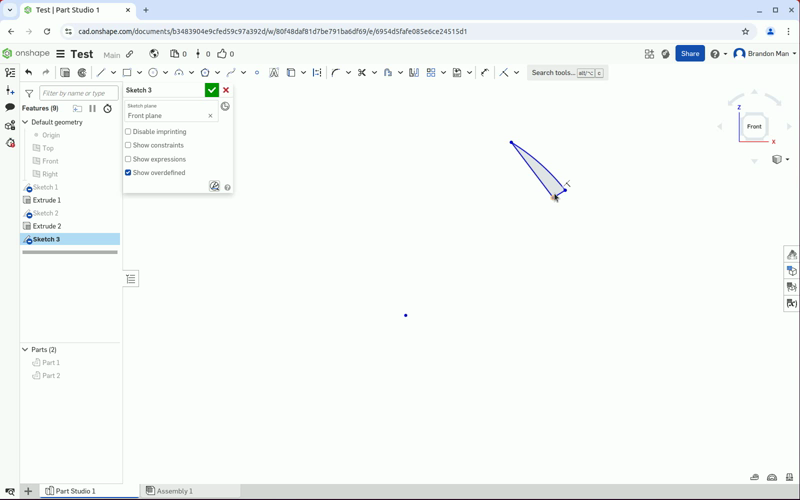
scroll(6)
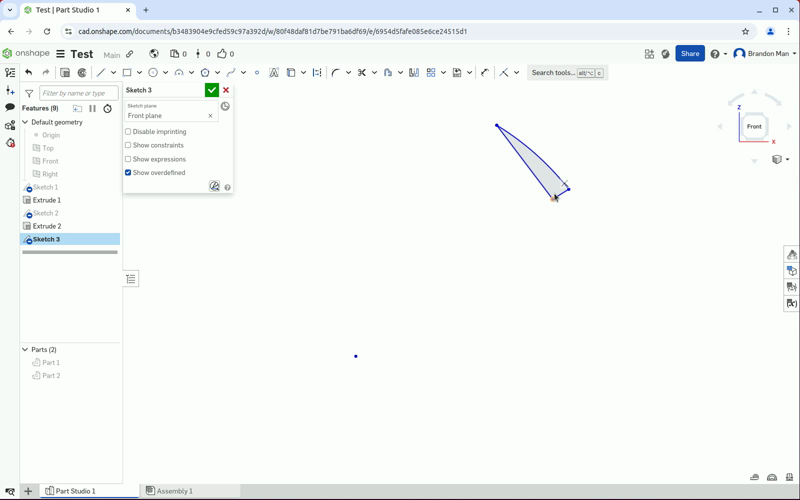
scroll(6)
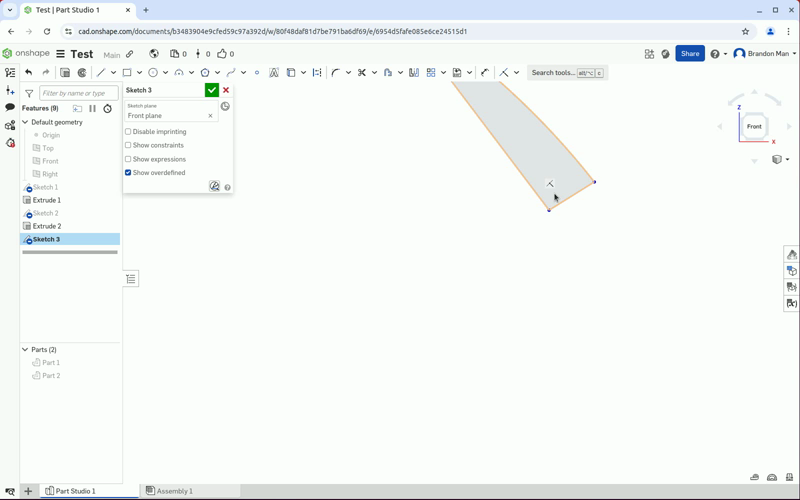
click(554, 193)
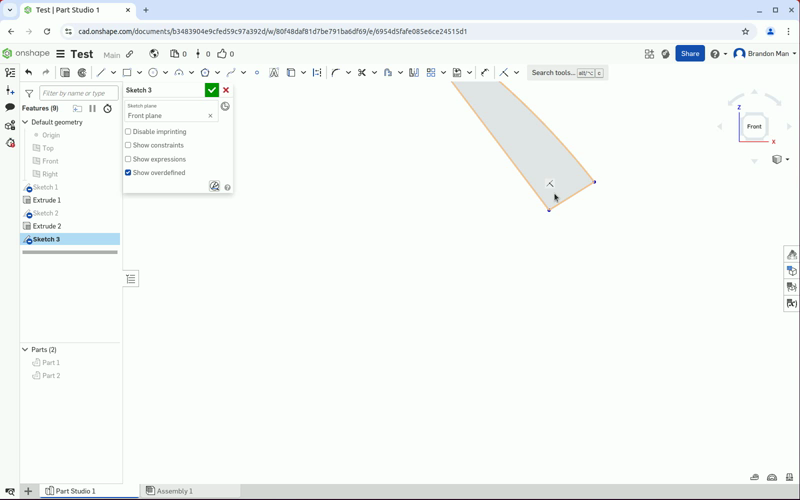
scroll(-6)
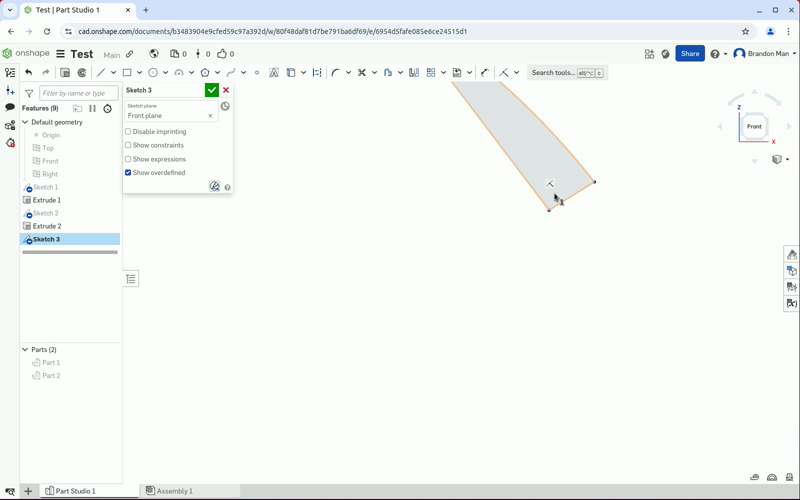
scroll(-6)
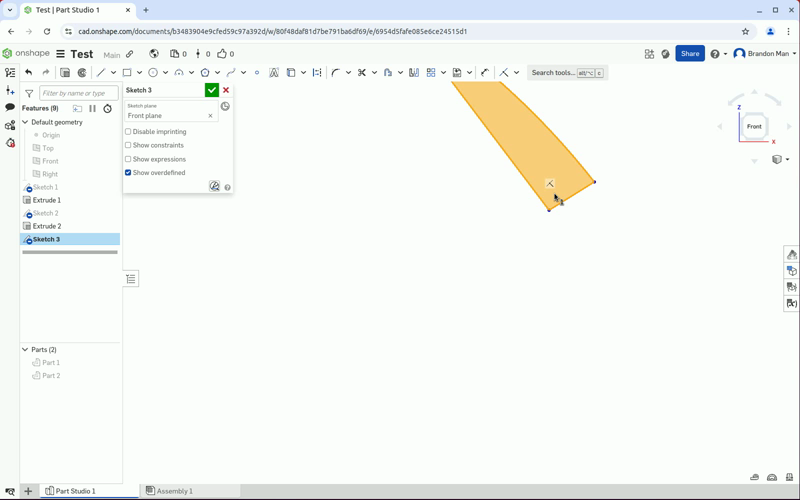
scroll(-6)
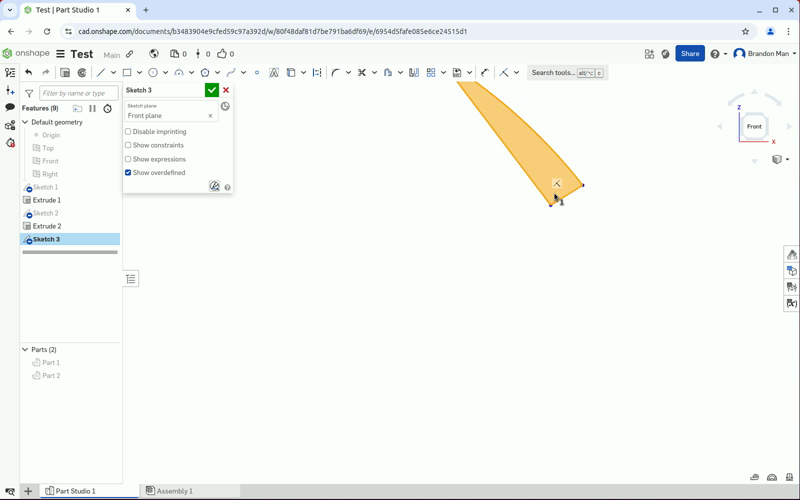
scroll(-6)
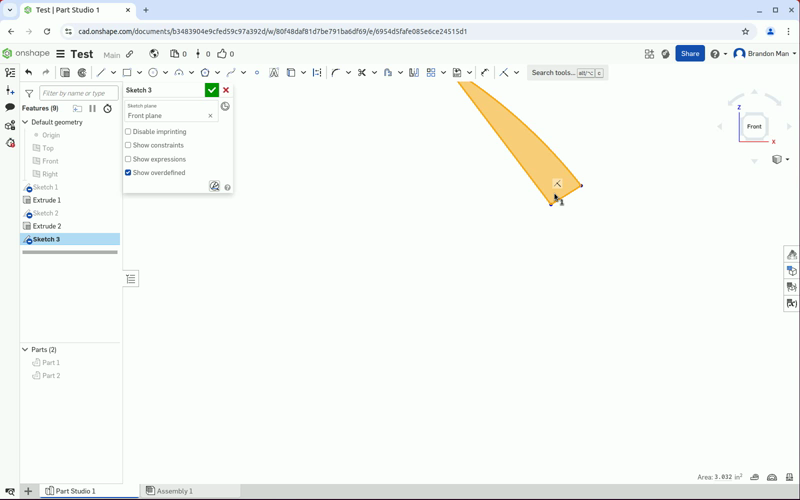
scroll(-6)
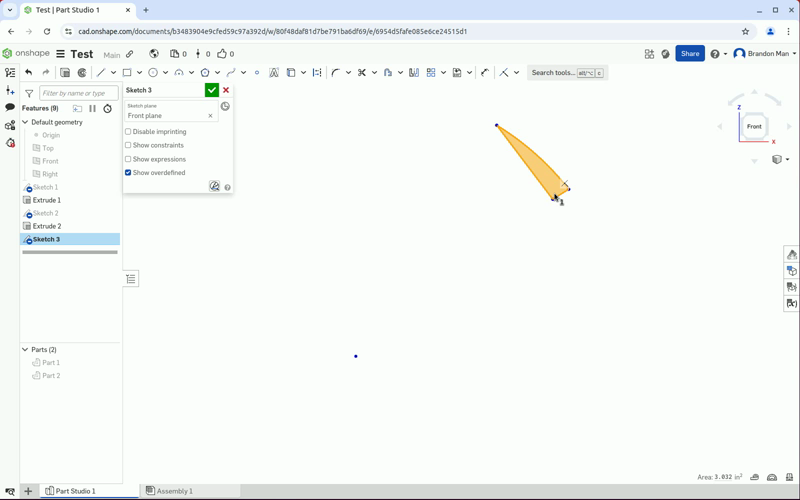
scroll(-6)
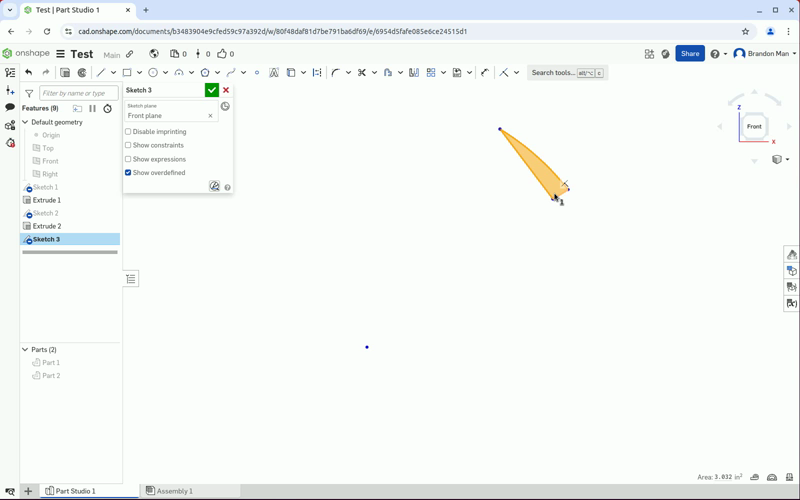
scroll(-6)
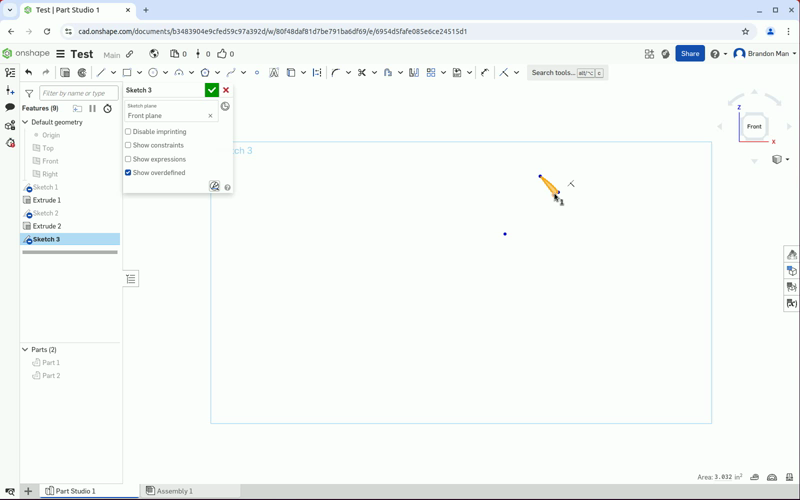
mouse_move(73, 352)
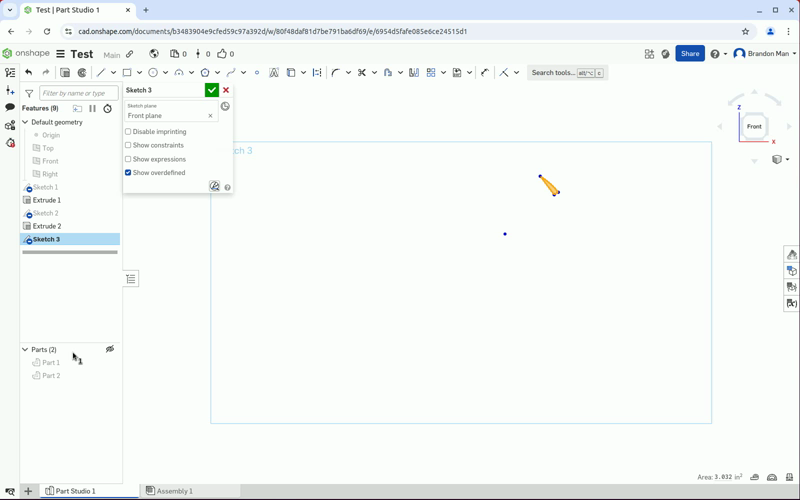
key(shift+y)
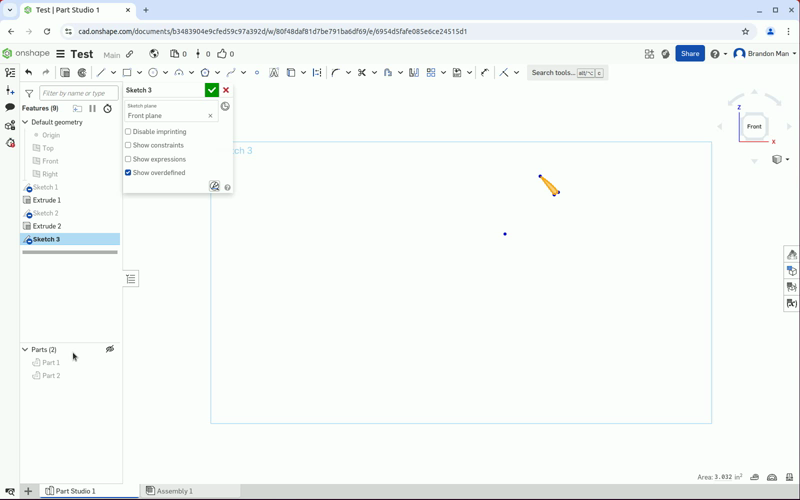
key(shift+e)
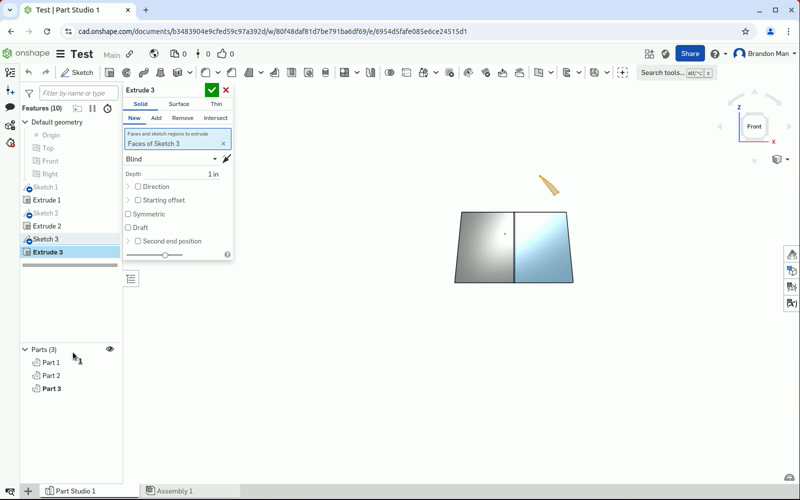
mouse_move(143, 106)
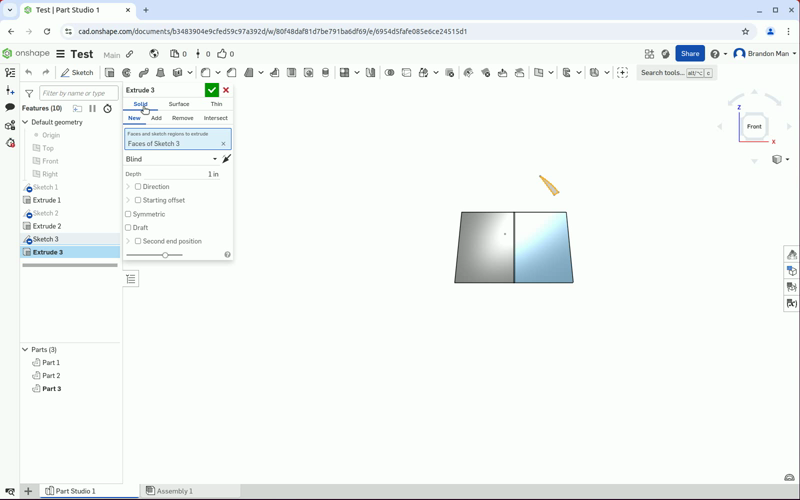
click(143, 106)
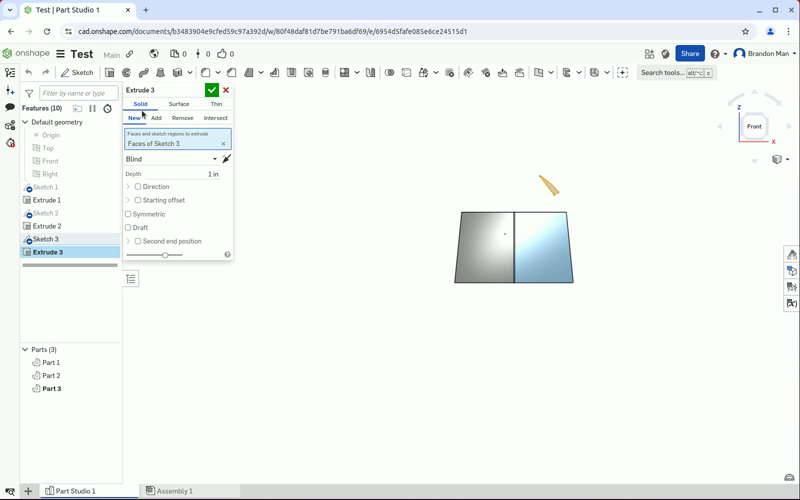
mouse_move(137, 120)
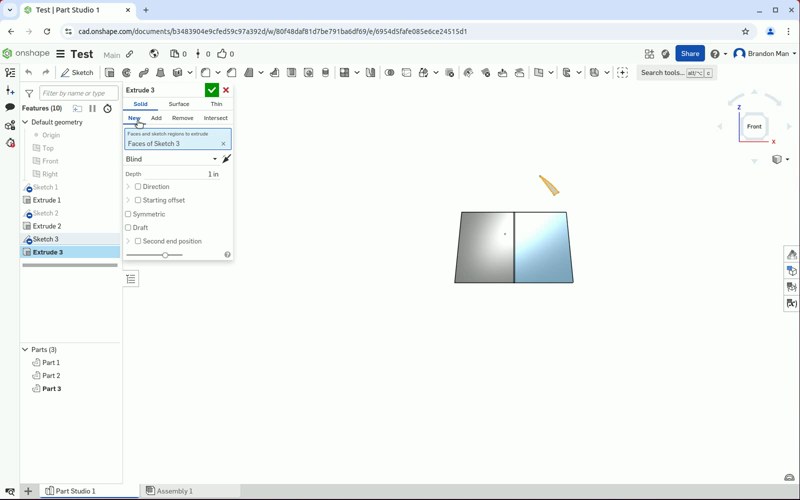
click(137, 120)
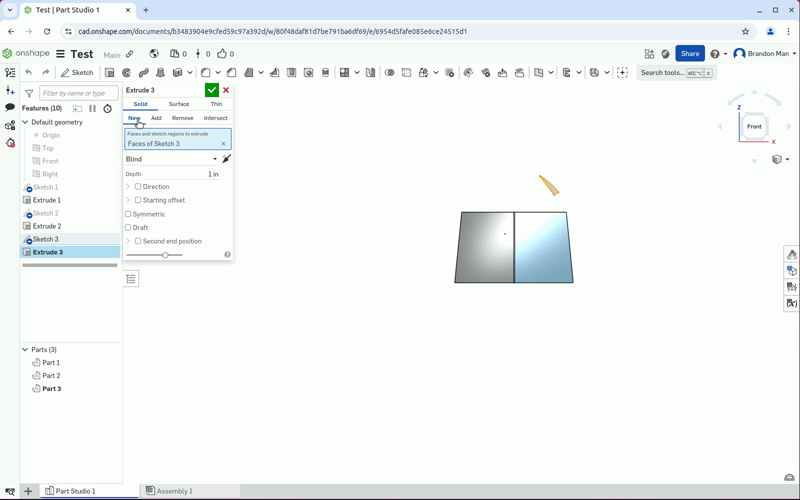
key(tab, 4)
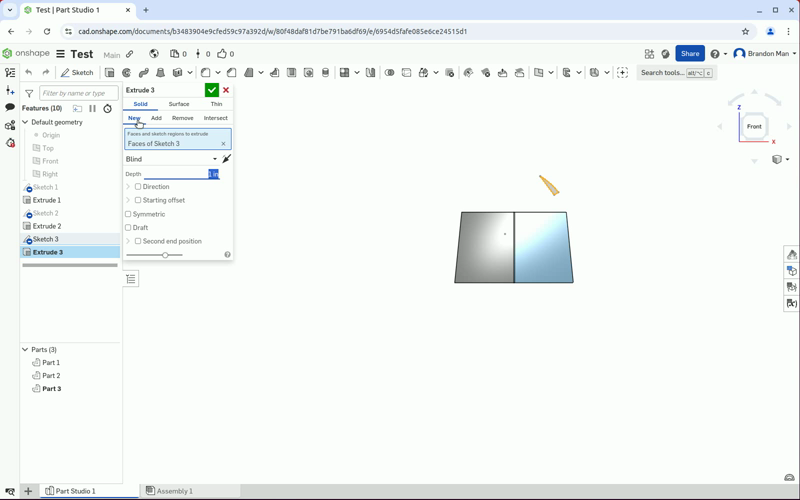
text(18.294)
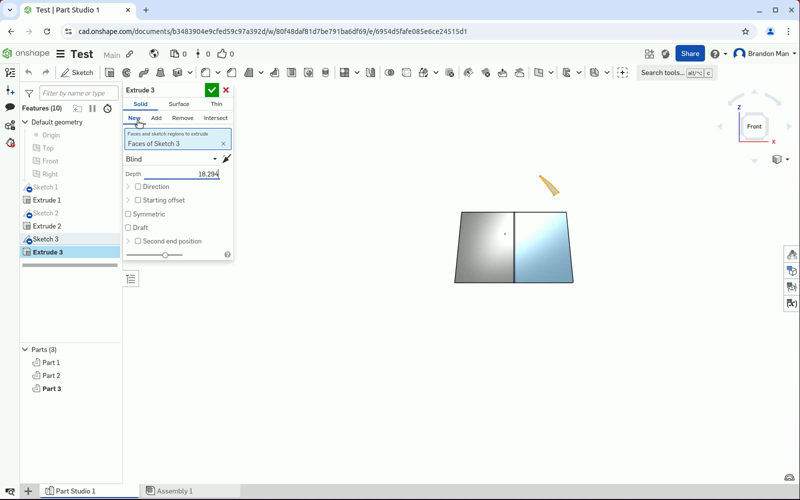
key(enter)
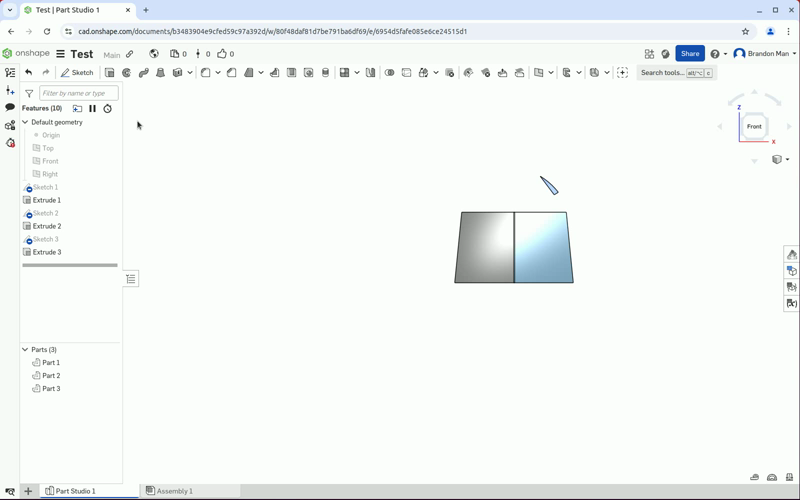
key(shift+h)
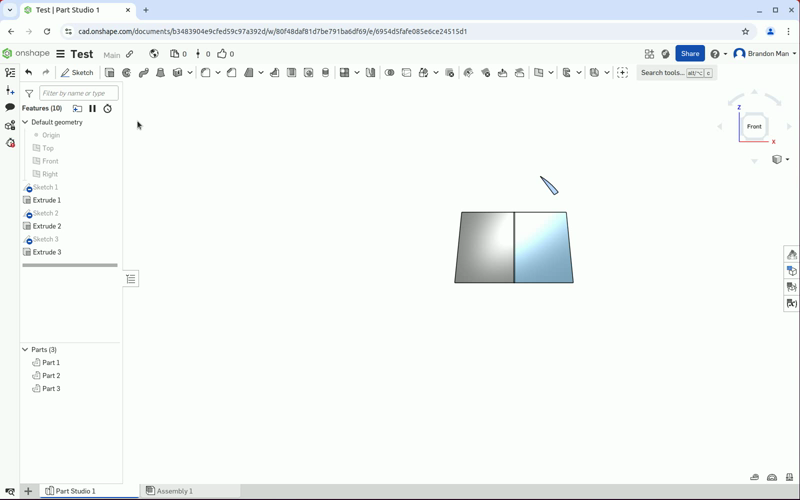
key(shift+h)
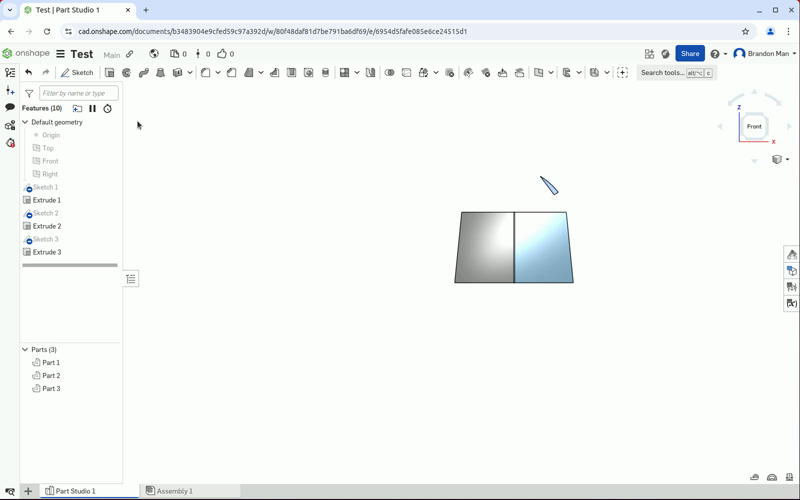
mouse_move(73, 189)
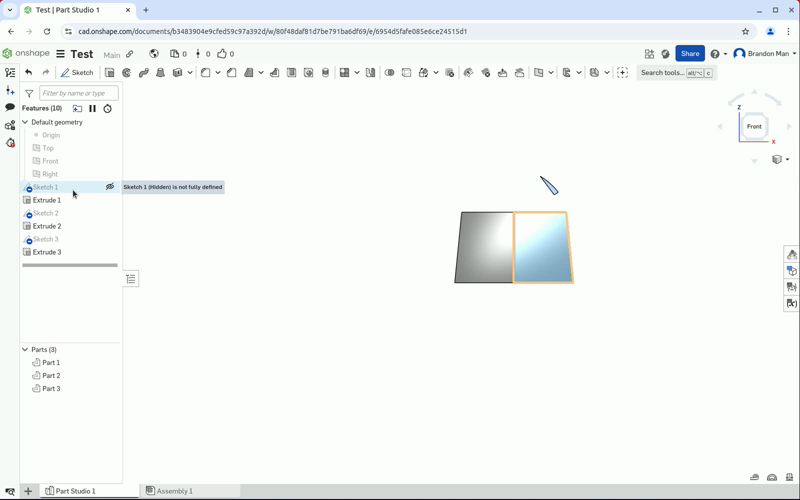
click(73, 189)
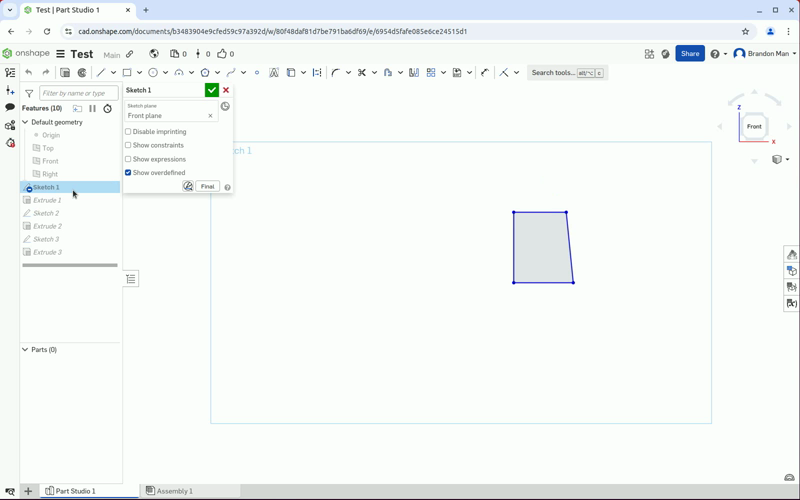
mouse_move(229, 92)
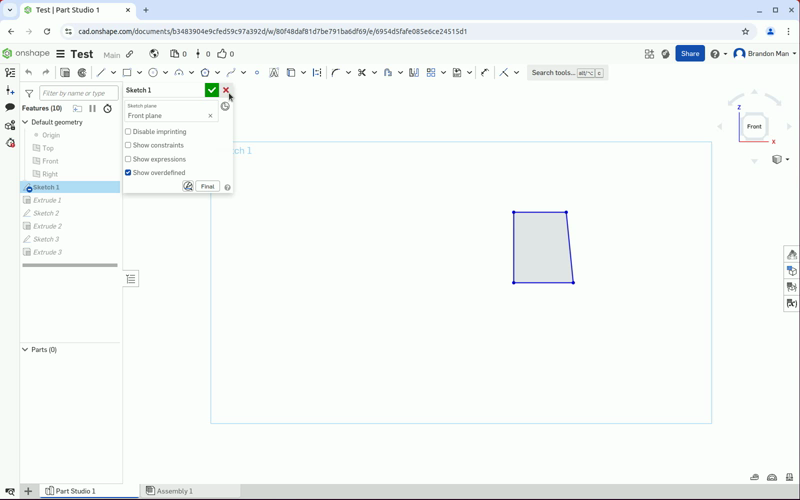
click(229, 92)
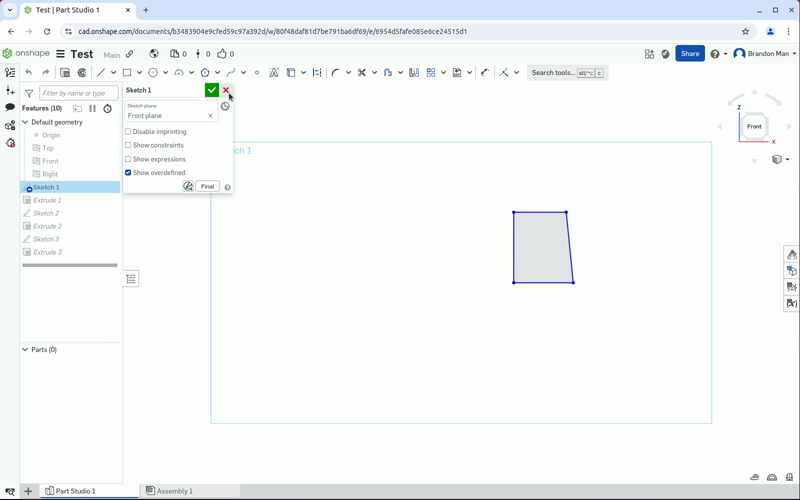
key(shift+s)
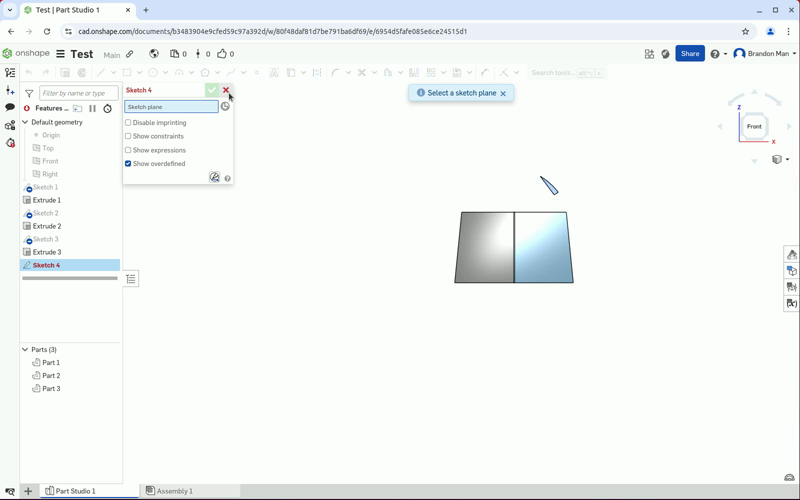
mouse_move(73, 163)
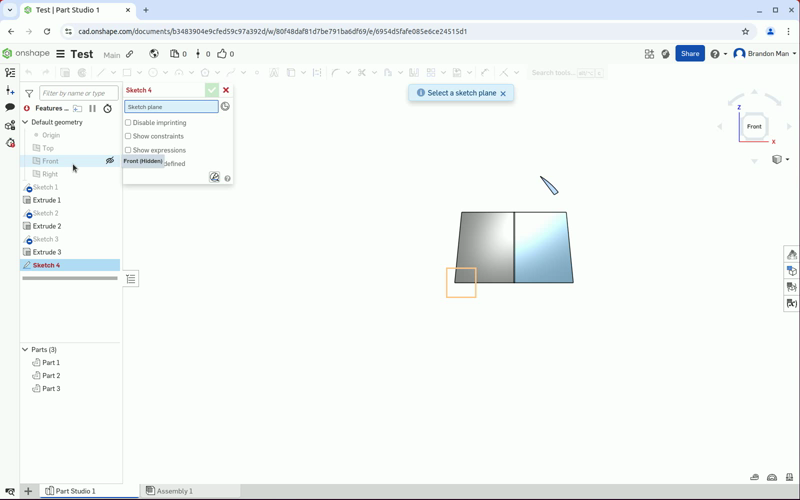
click(73, 163)
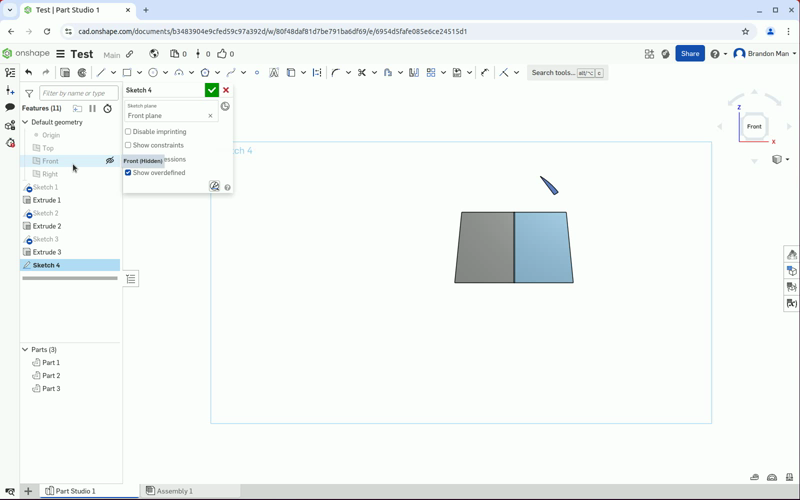
mouse_move(73, 352)
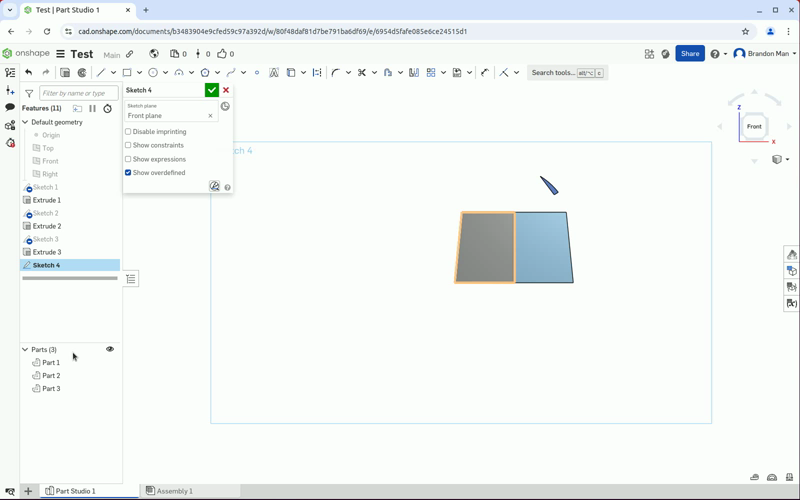
key(y)
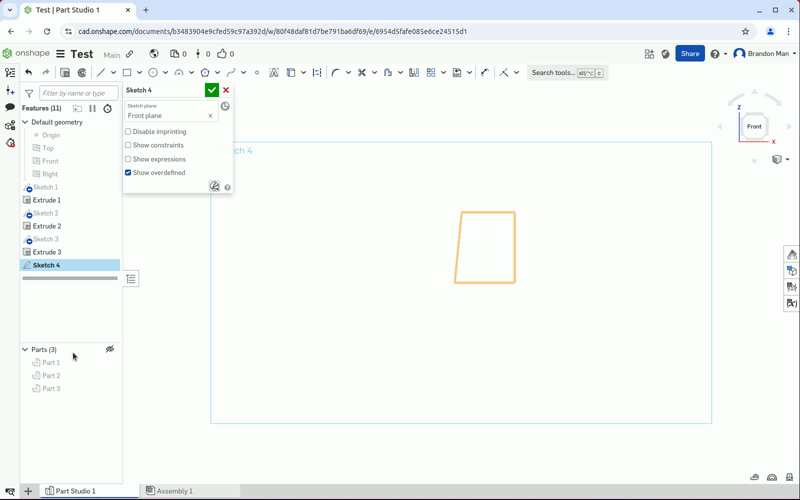
key(l)
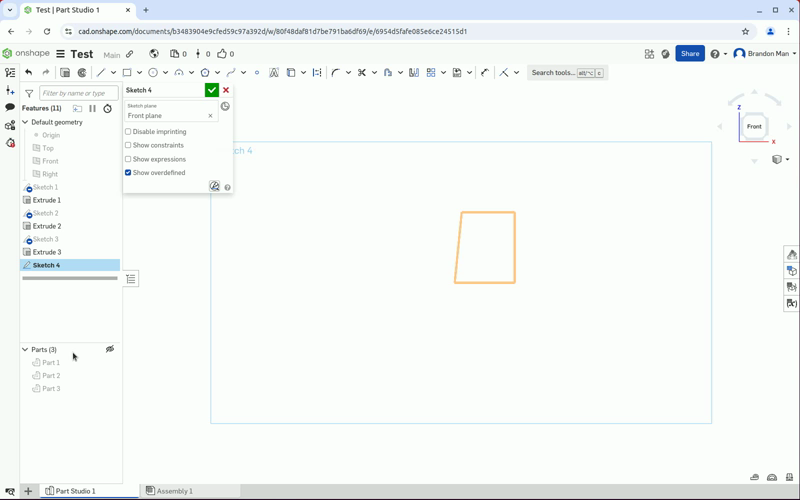
key_down(shift)
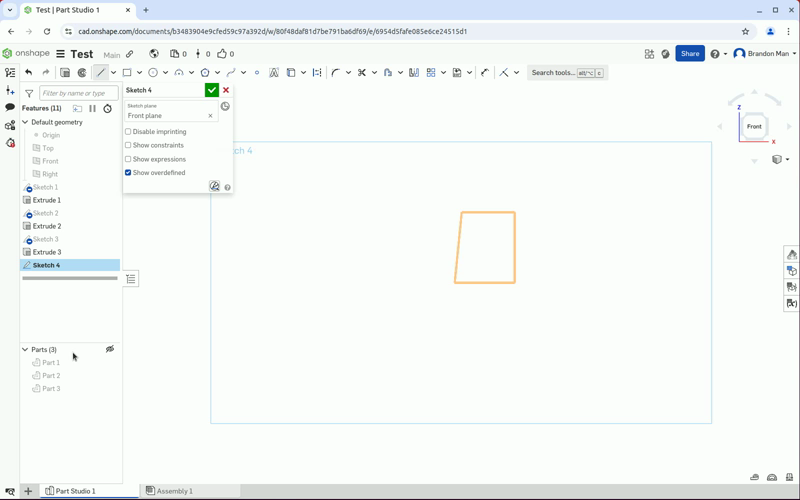
mouse_move(553, 193)
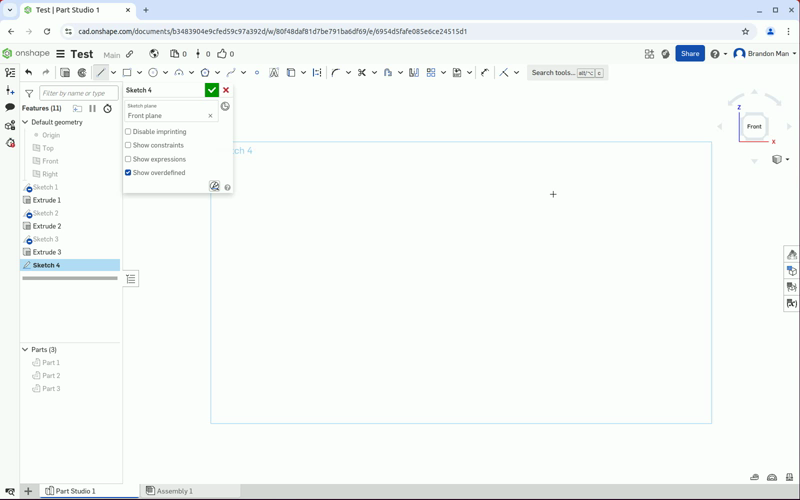
click(553, 193)
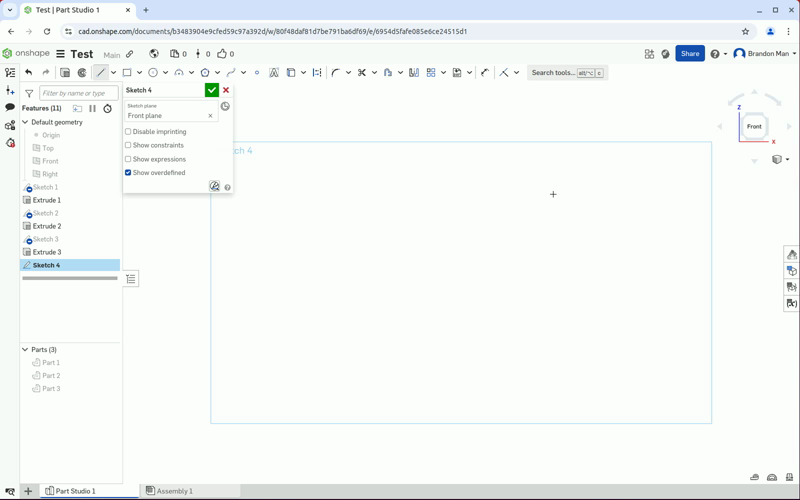
key_up(shift)
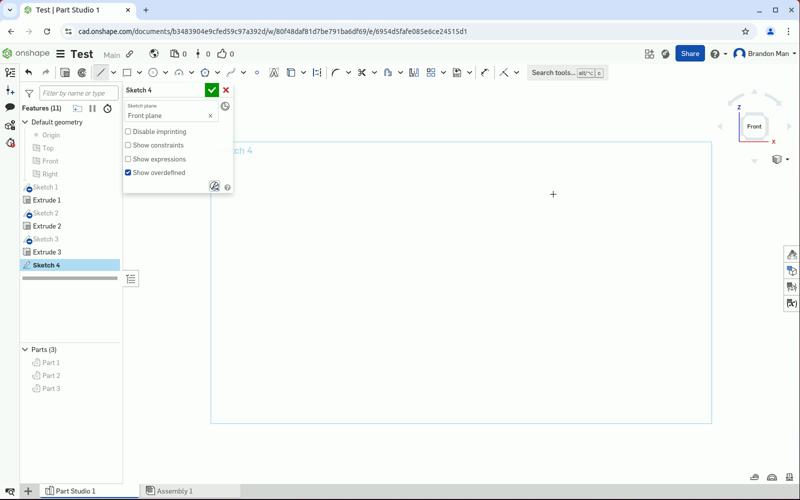
key_down(shift)
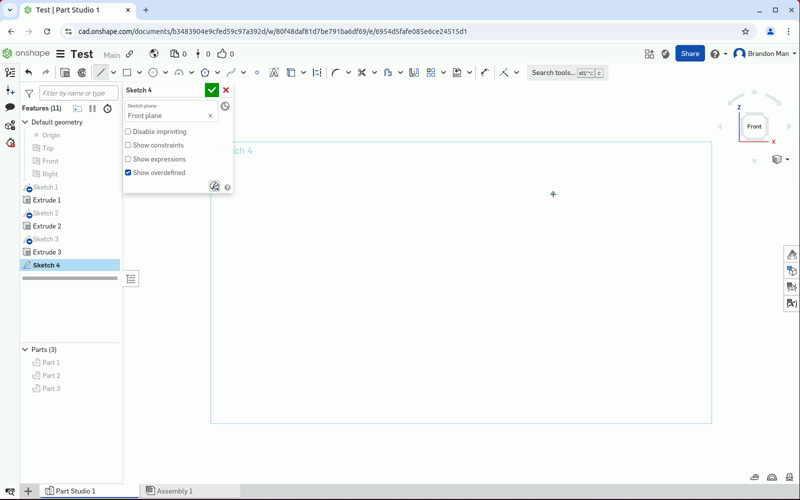
mouse_move(583, 193)
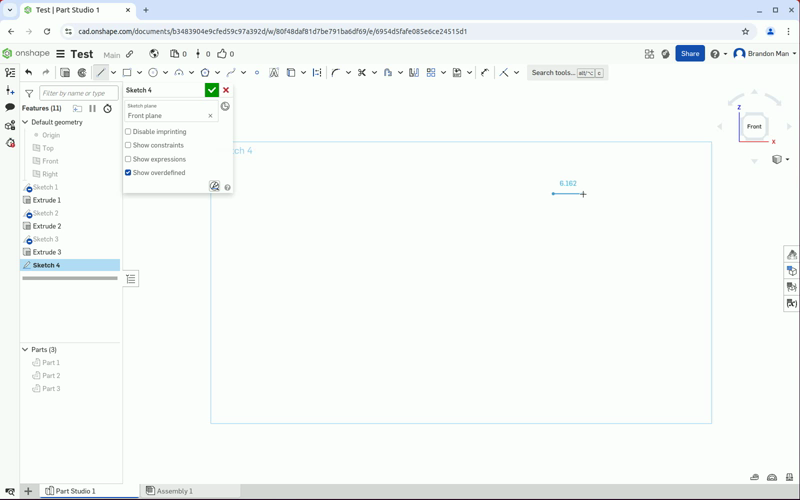
mouse_move(567, 212)
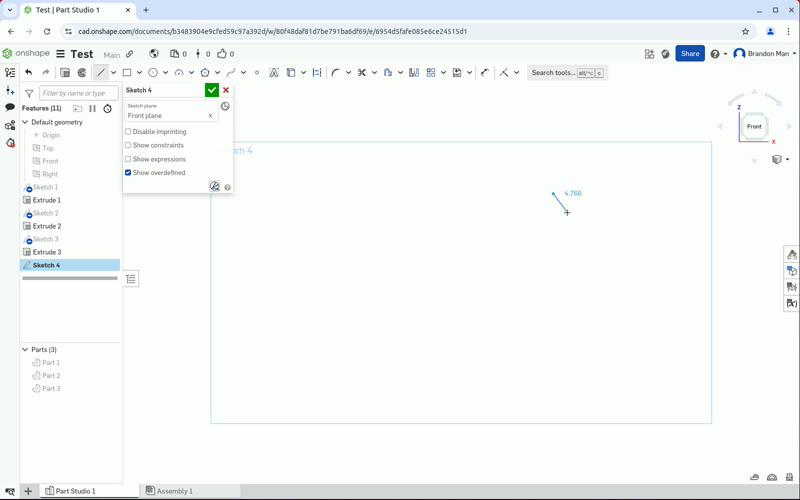
click(567, 212)
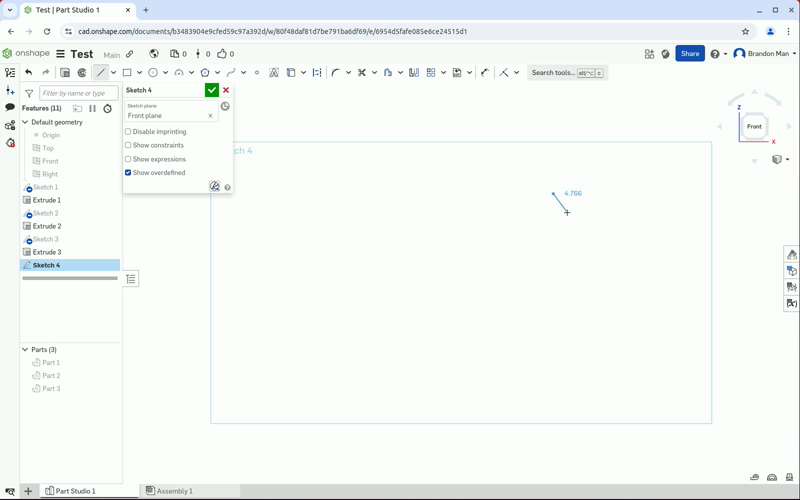
key_up(shift)
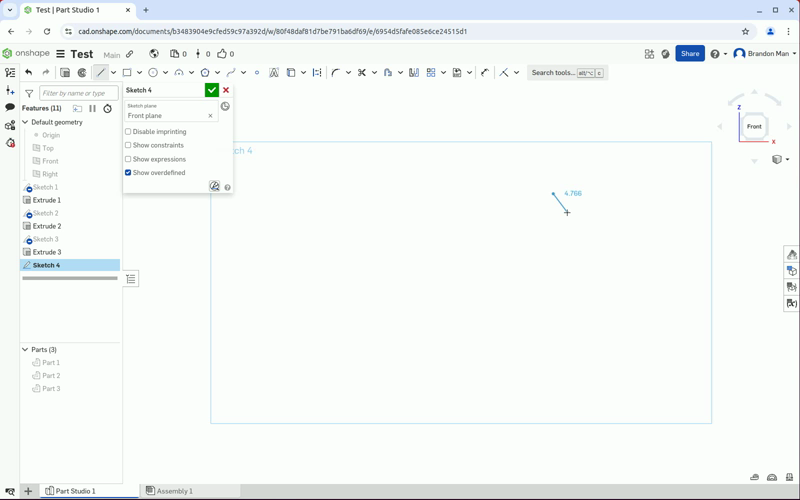
key(esc)
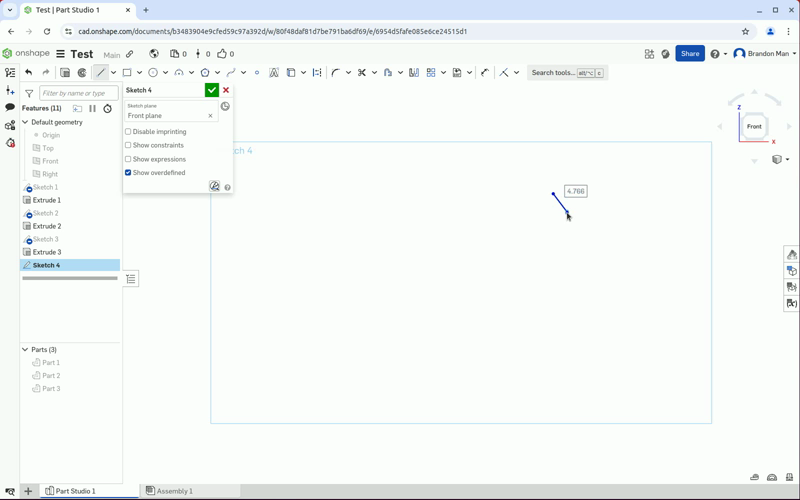
key(a)
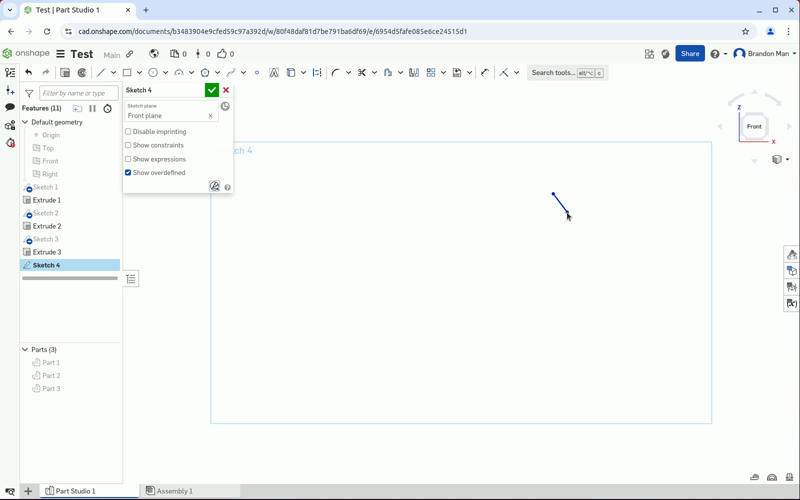
mouse_move(567, 212)
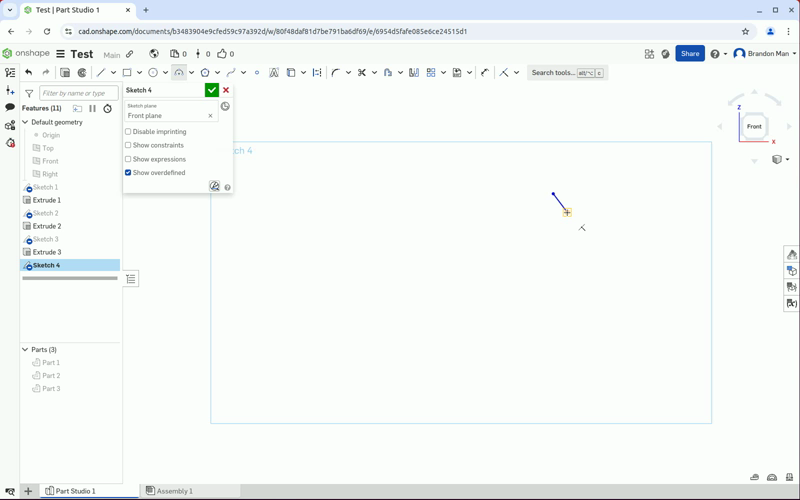
click(567, 212)
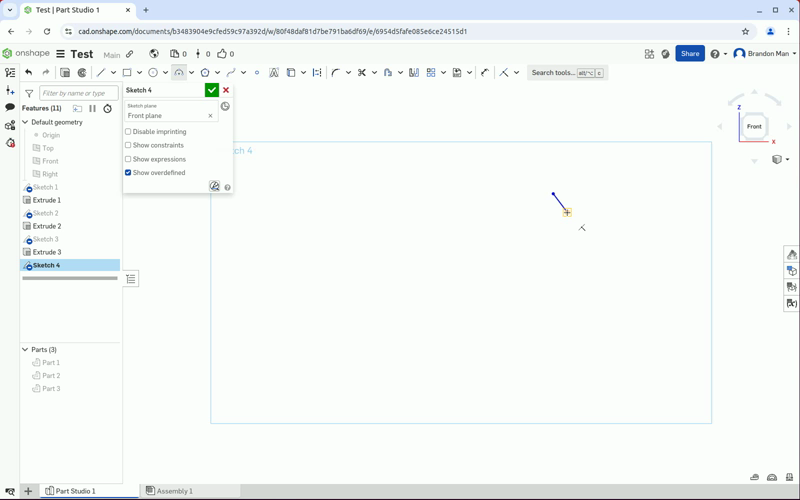
key_down(shift)
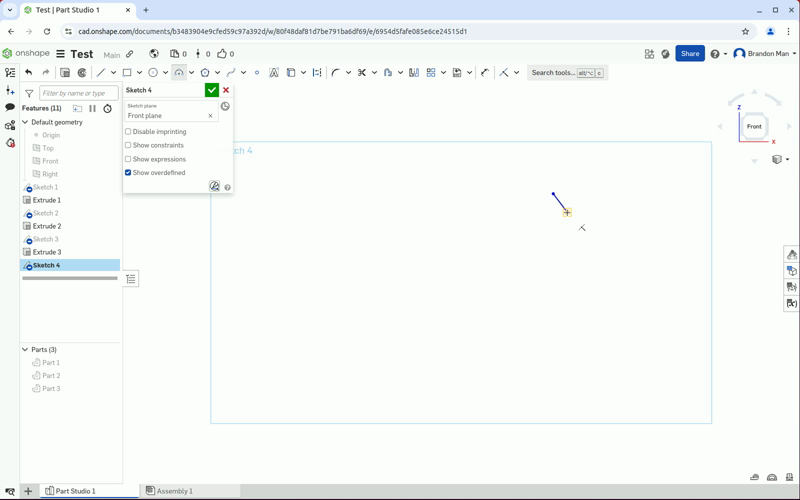
mouse_move(557, 191)
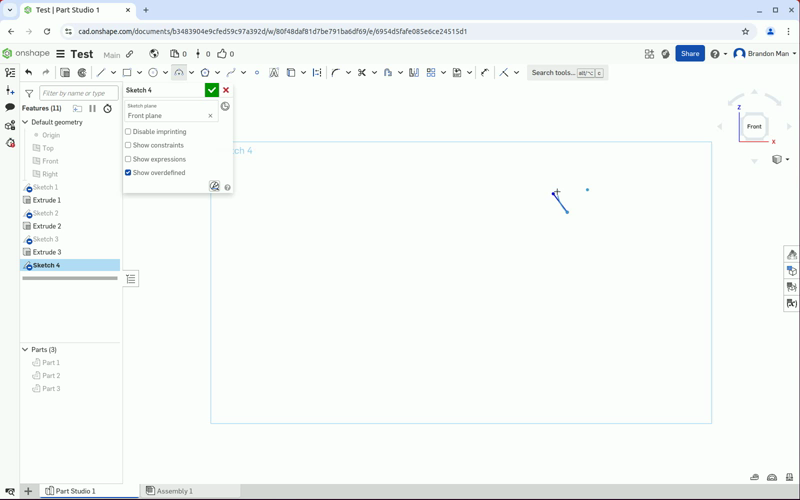
click(557, 191)
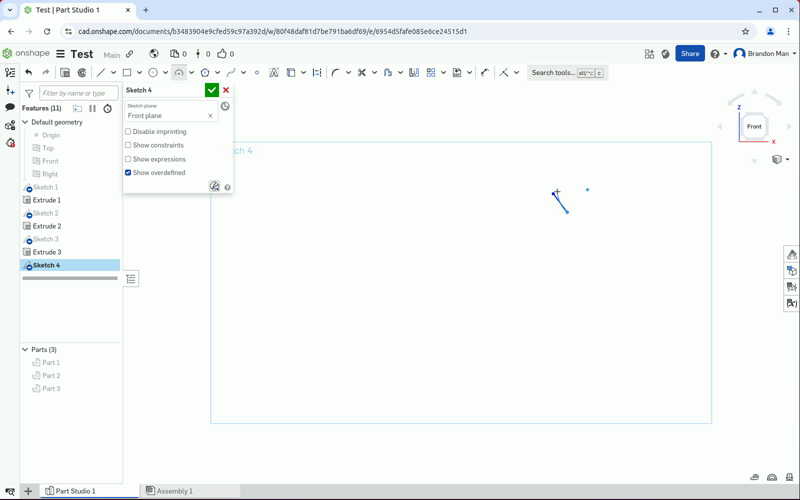
mouse_move(563, 201)
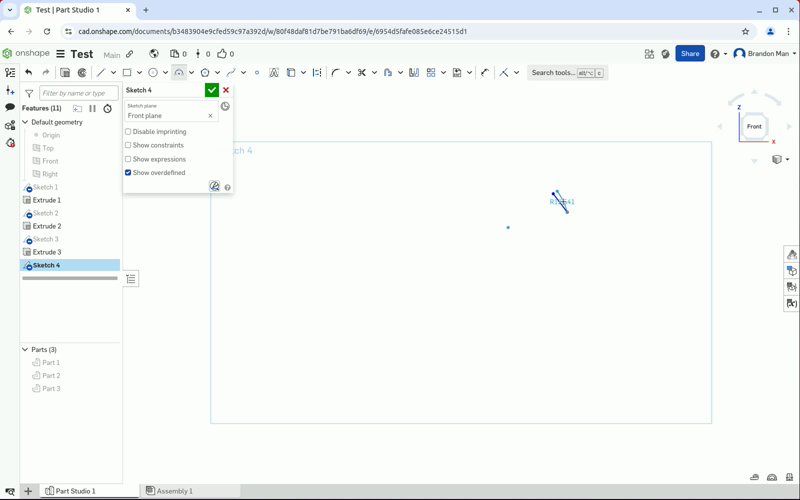
click(563, 201)
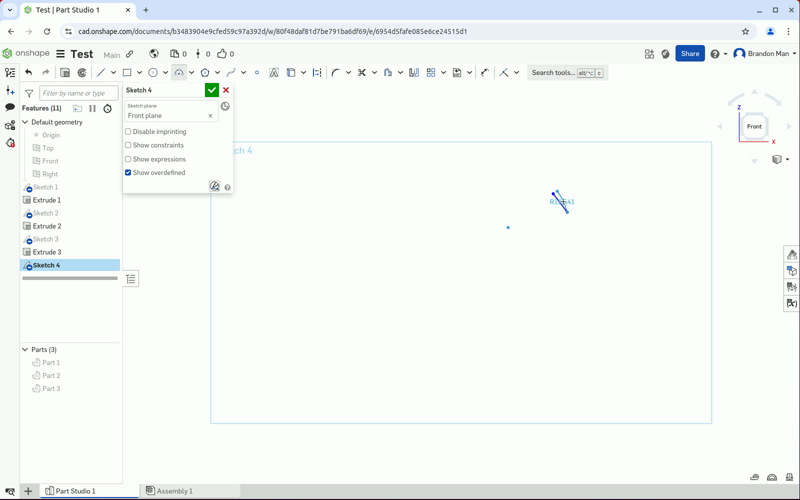
key_up(shift)
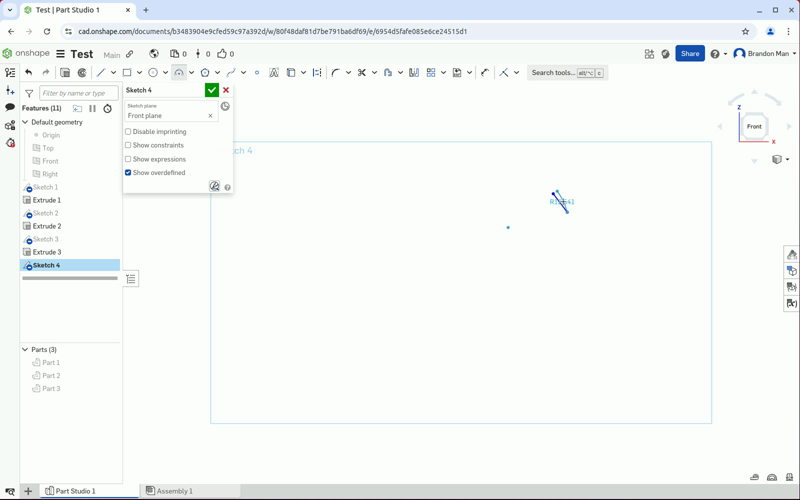
key(esc)
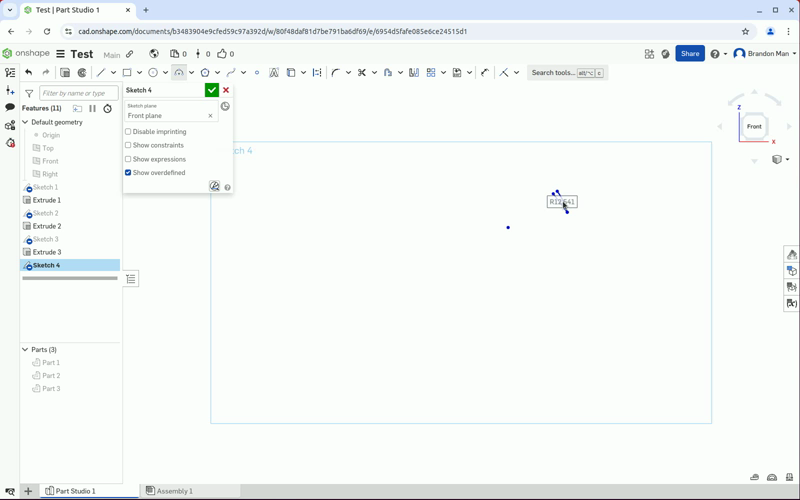
key(l)
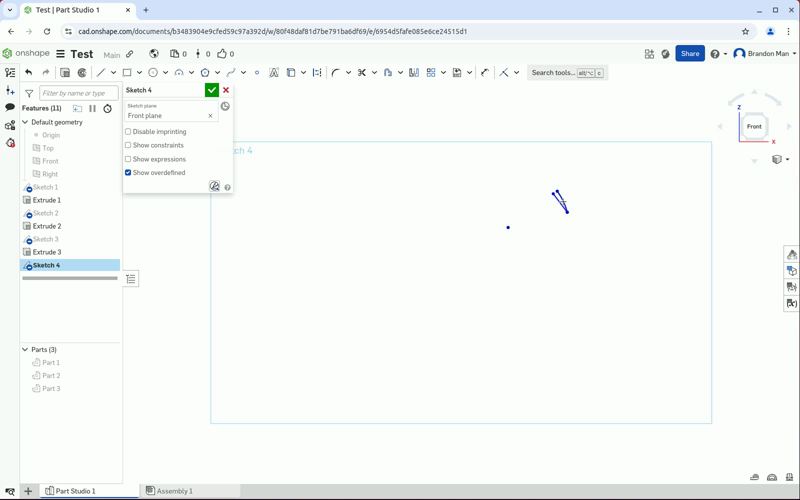
mouse_move(557, 191)
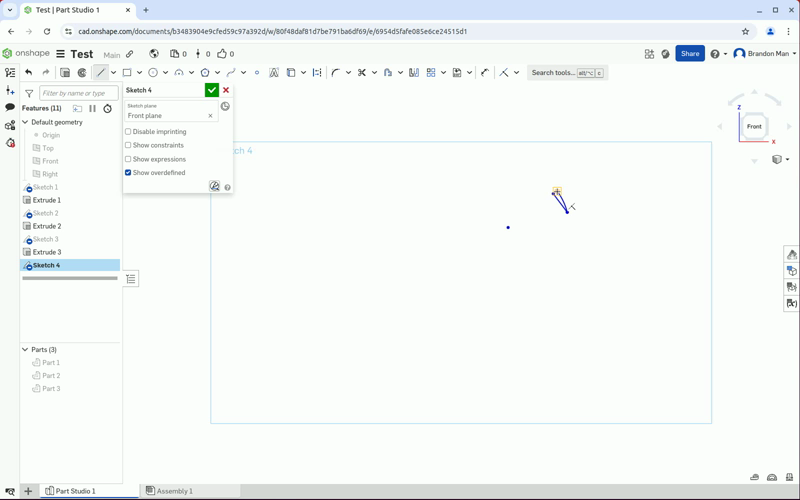
click(557, 191)
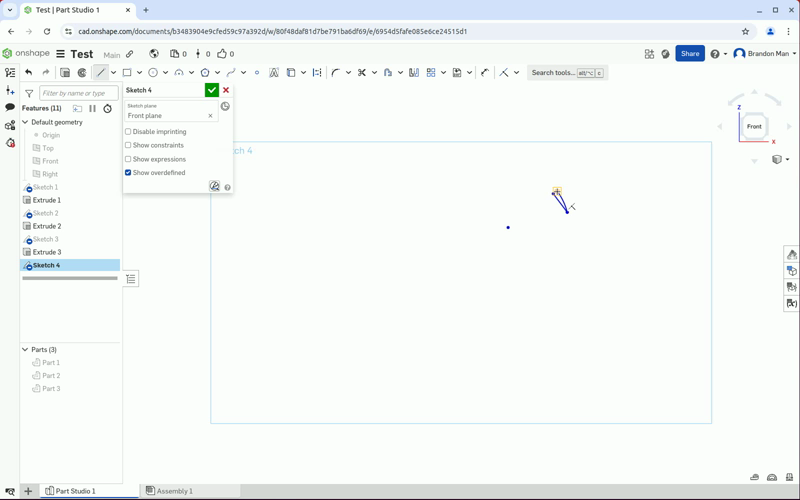
mouse_move(587, 191)
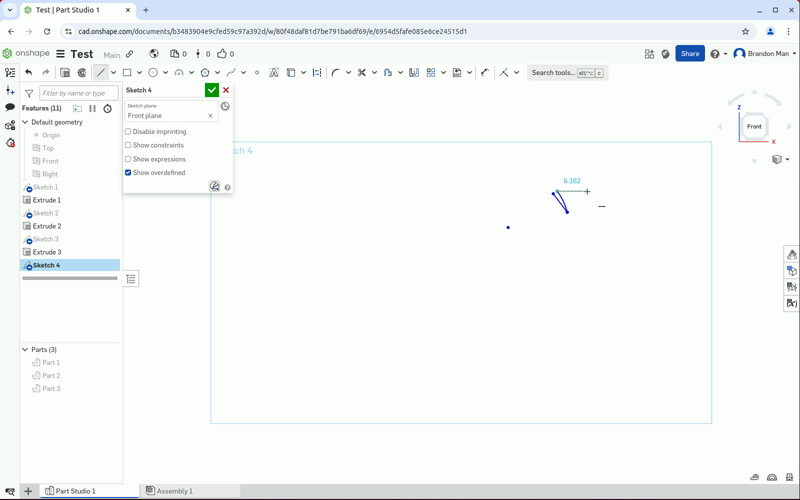
key_down(shift)
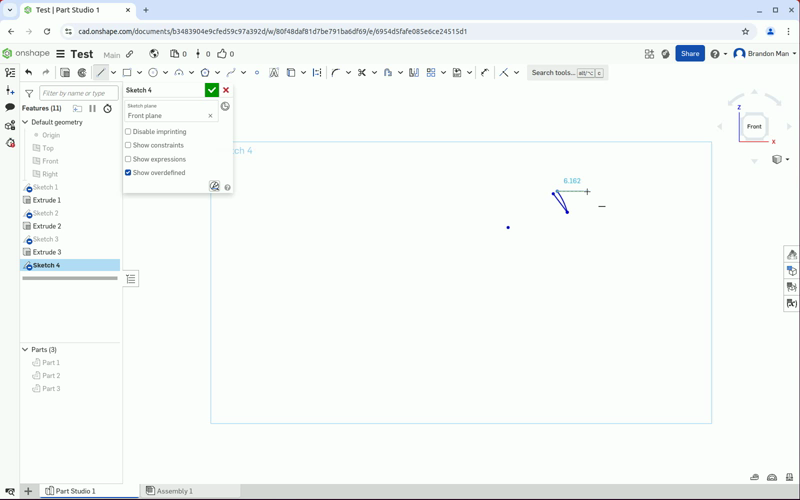
mouse_move(553, 193)
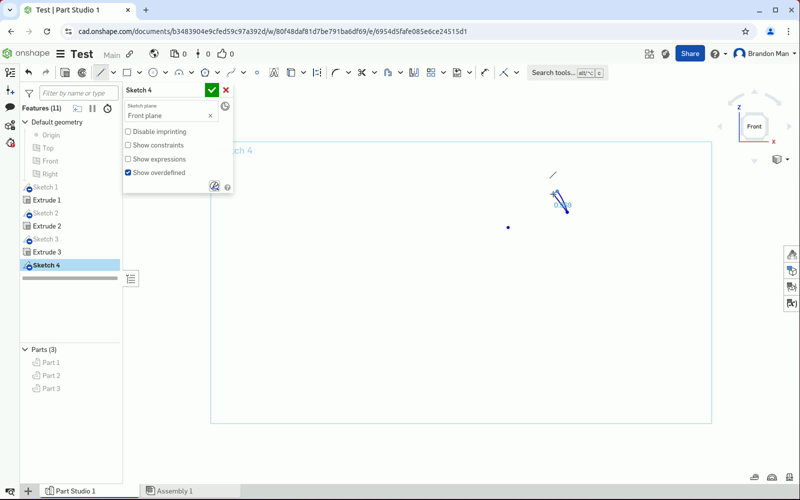
scroll(6)
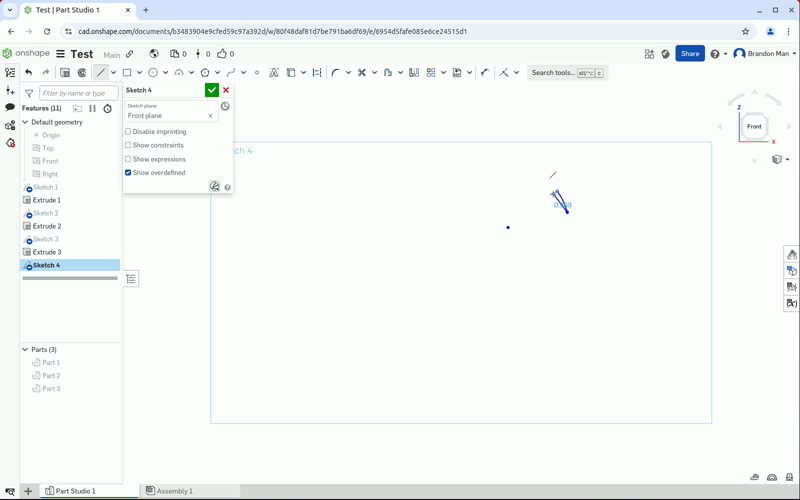
scroll(6)
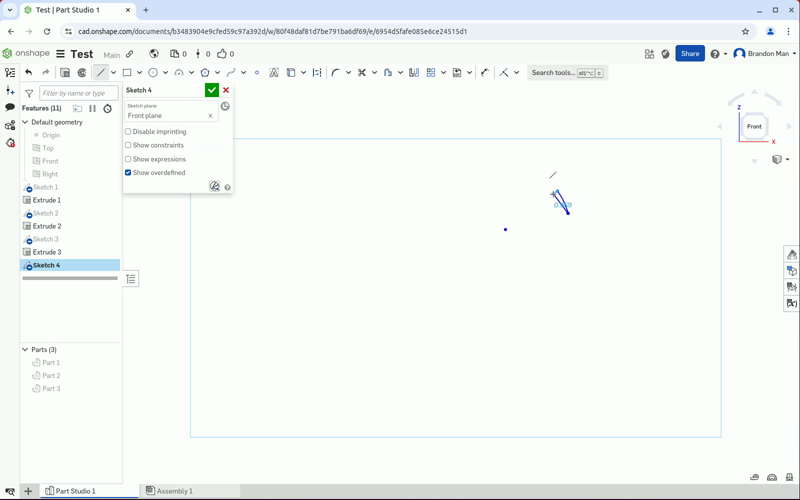
scroll(6)
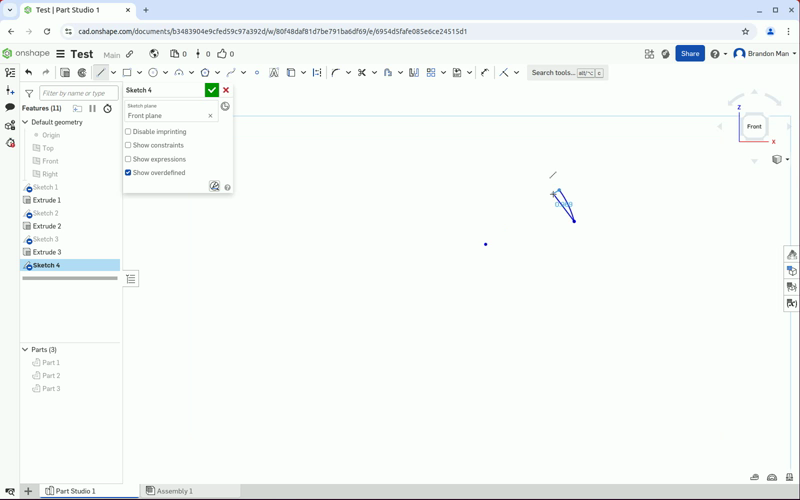
scroll(6)
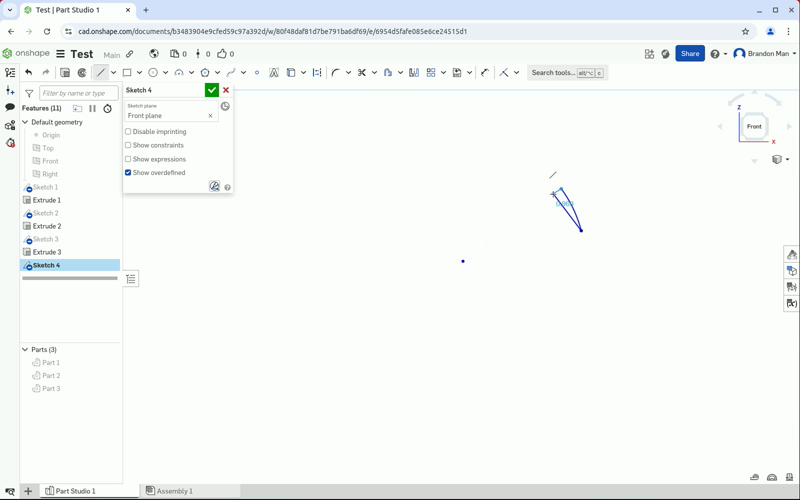
scroll(6)
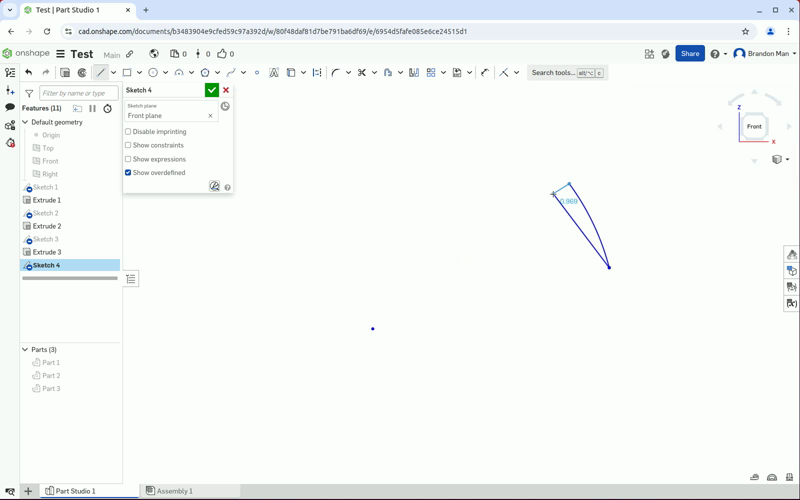
scroll(6)
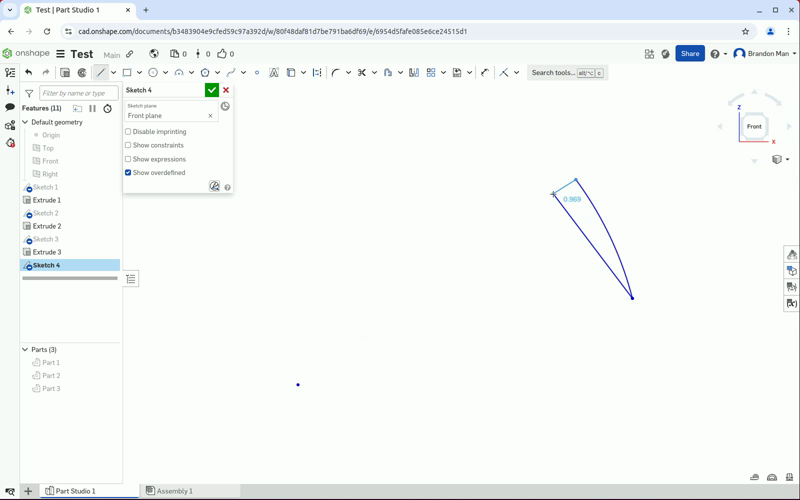
scroll(6)
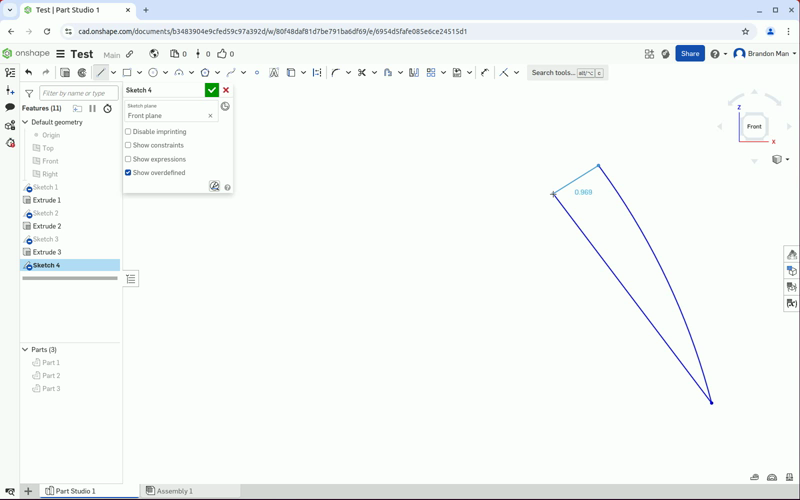
key_up(shift)
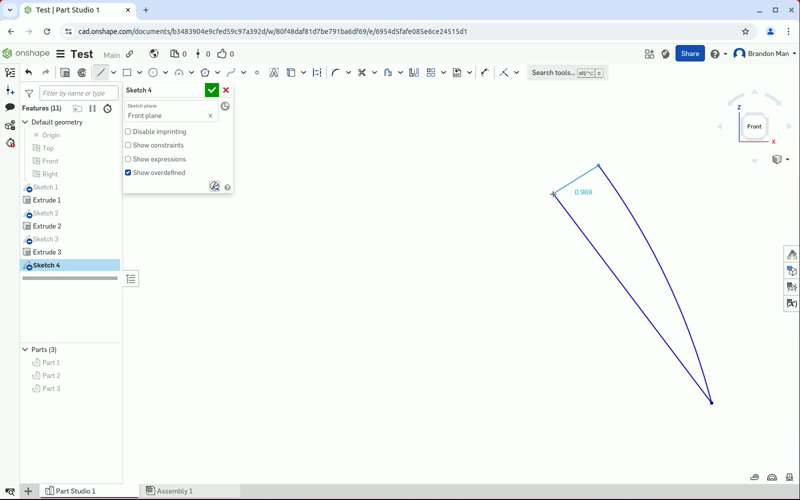
click(553, 193)
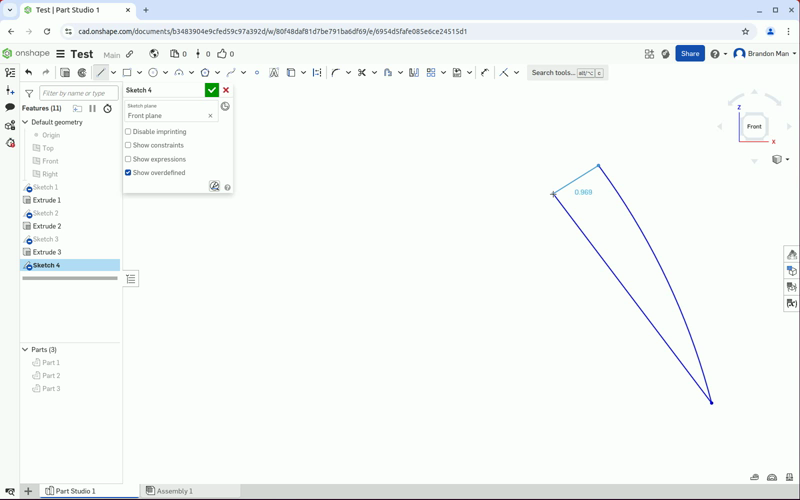
scroll(-6)
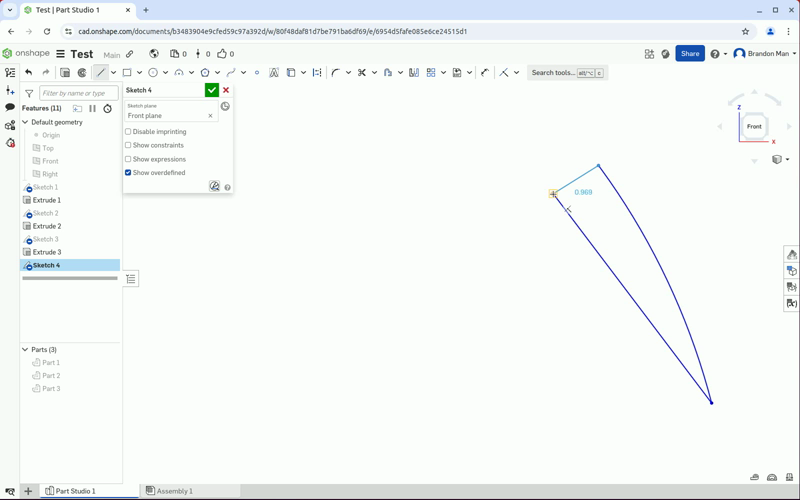
scroll(-6)
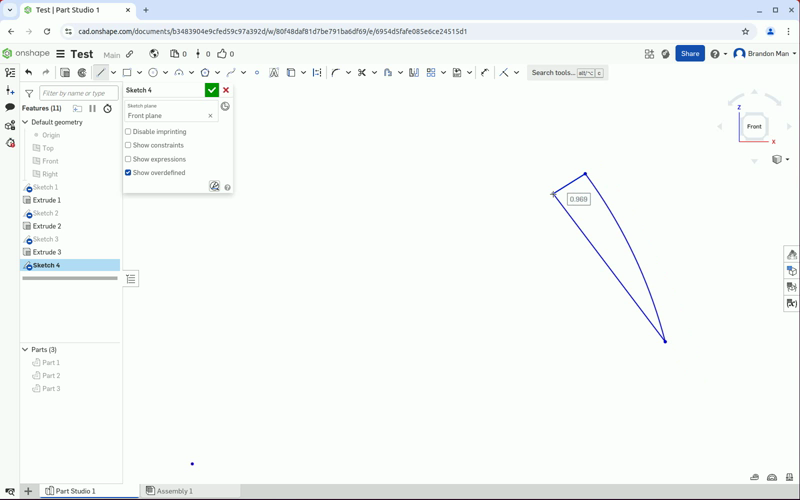
scroll(-6)
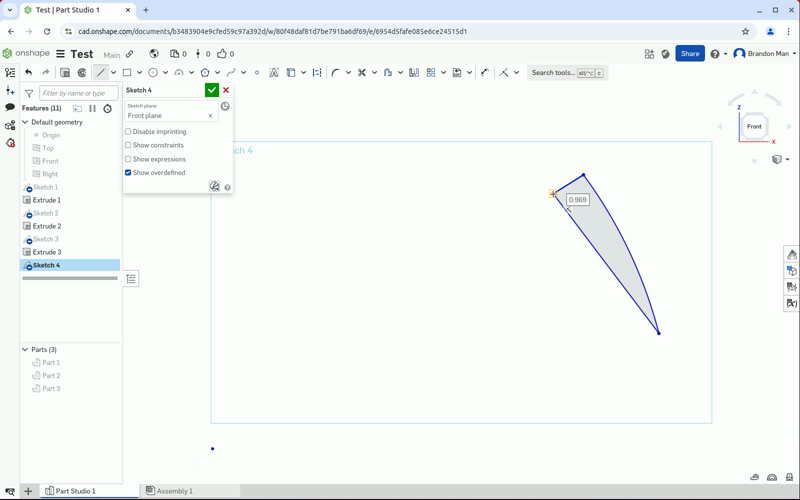
scroll(-6)
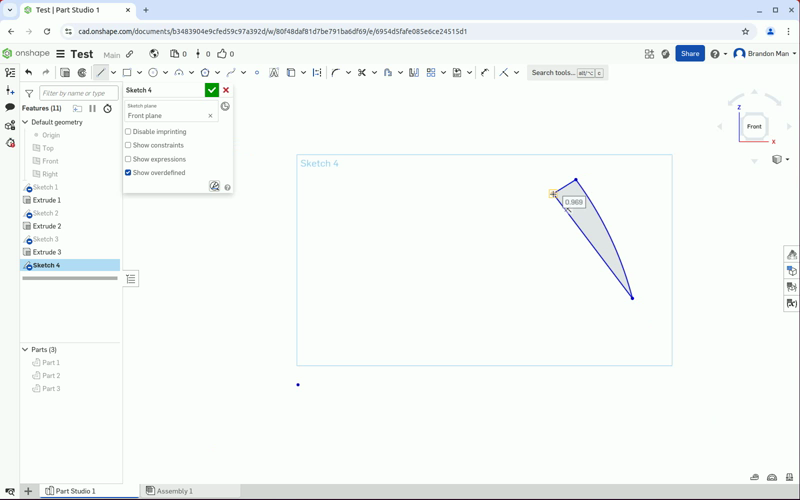
scroll(-6)
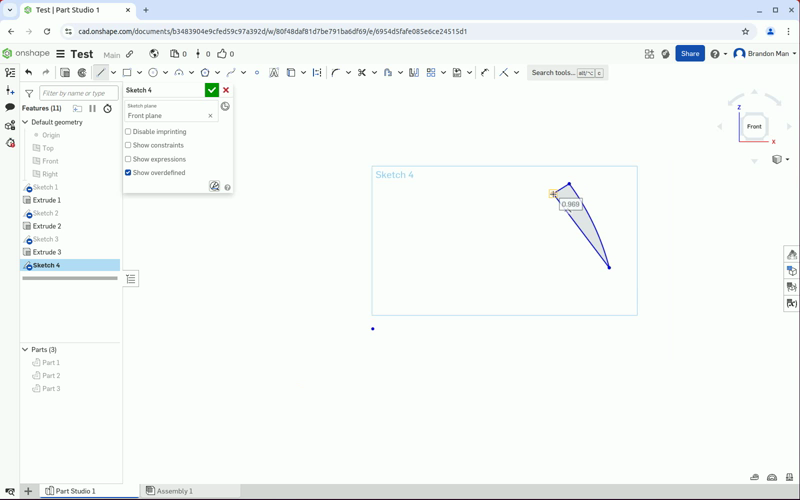
scroll(-6)
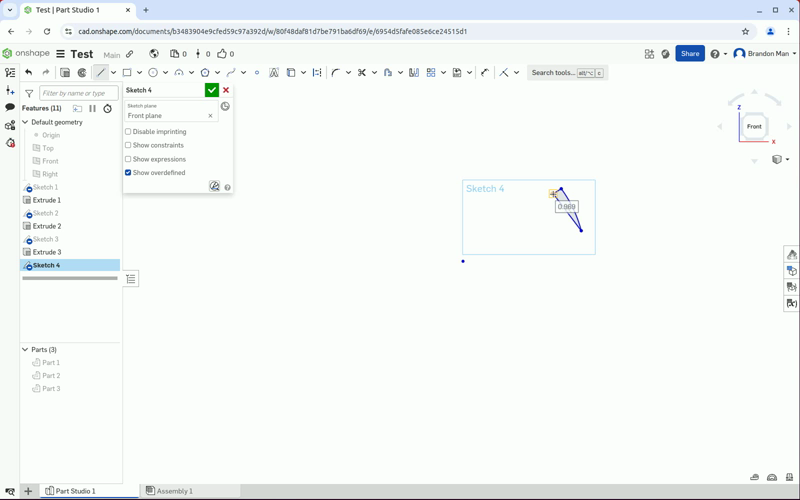
scroll(-6)
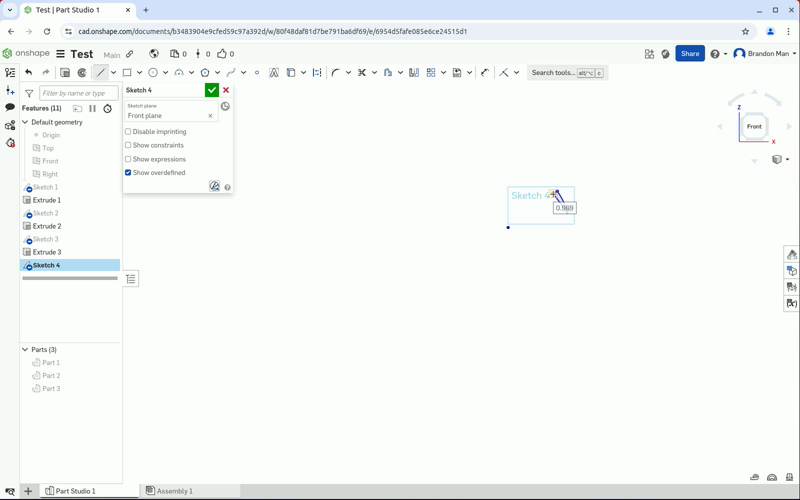
key(esc)
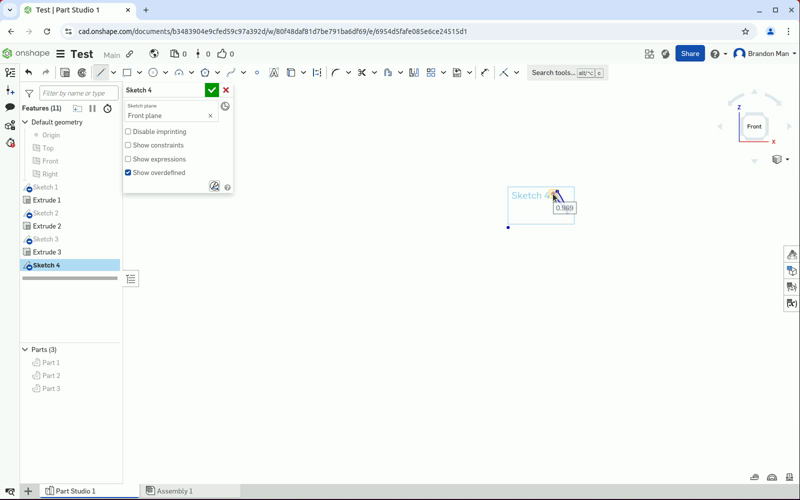
mouse_move(560, 197)
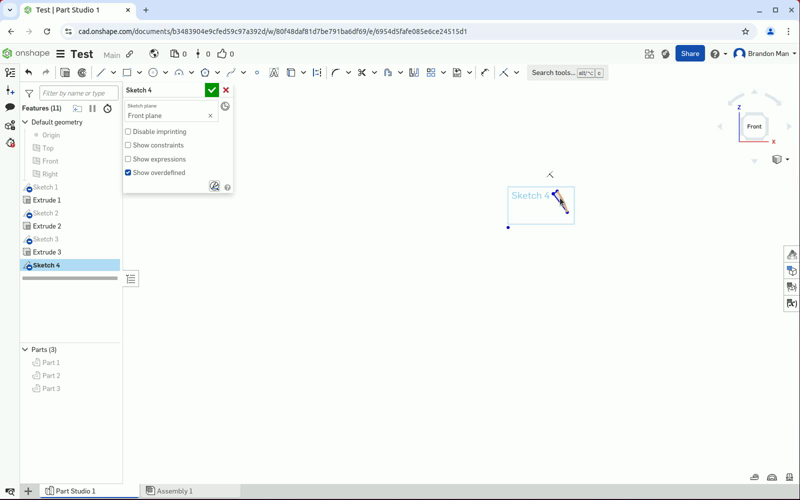
scroll(6)
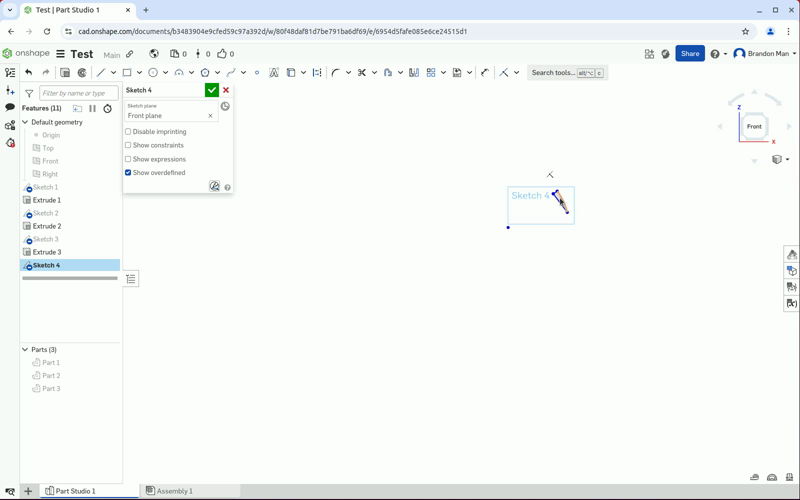
scroll(6)
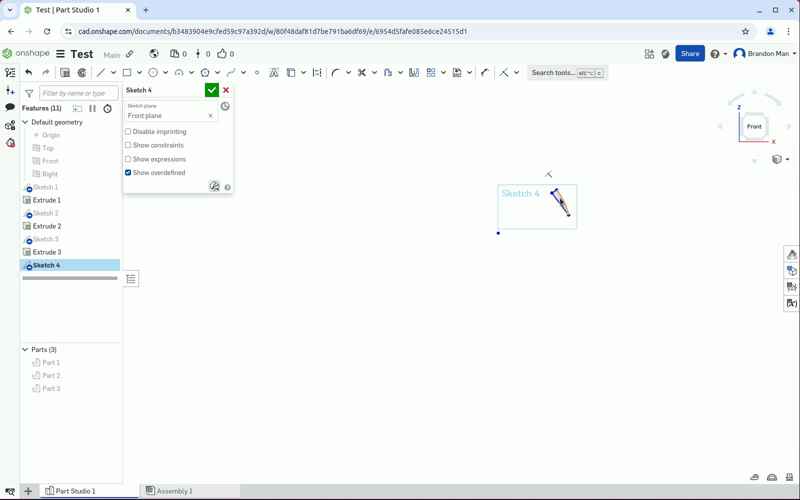
scroll(6)
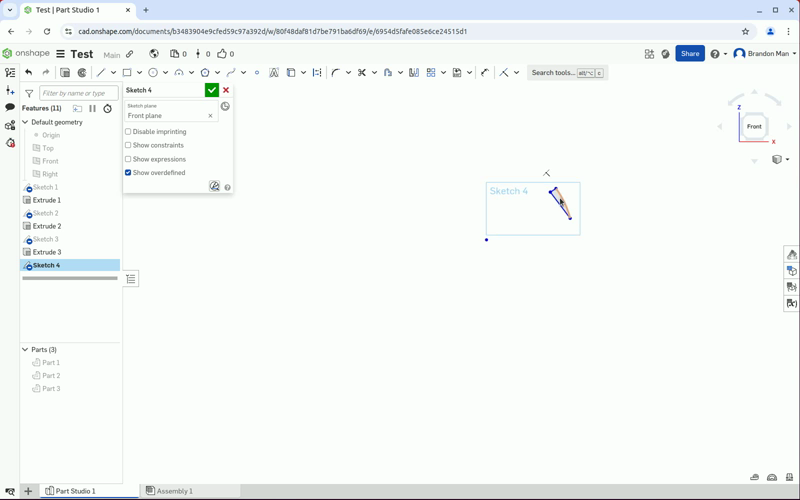
scroll(6)
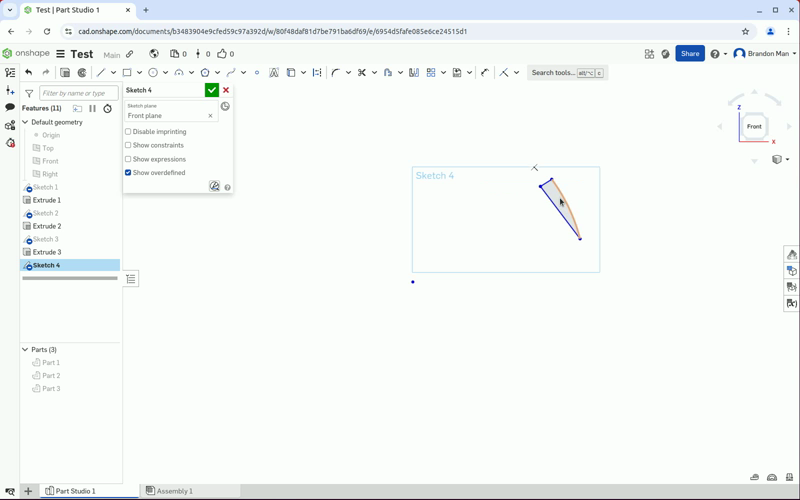
scroll(6)
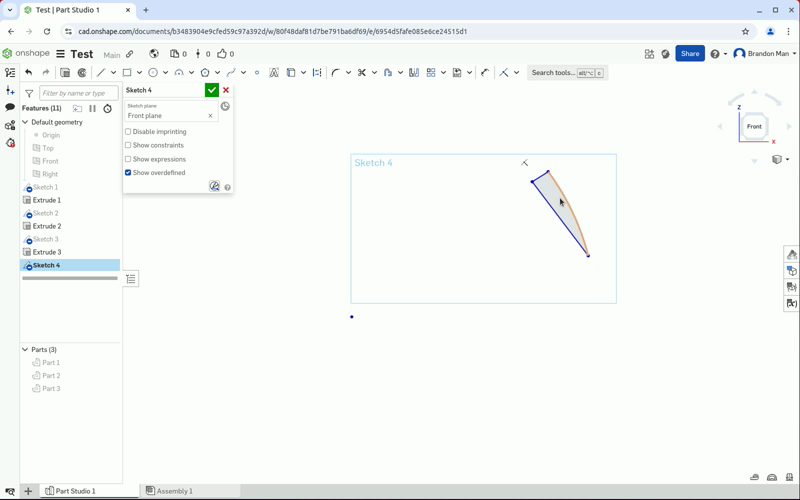
scroll(6)
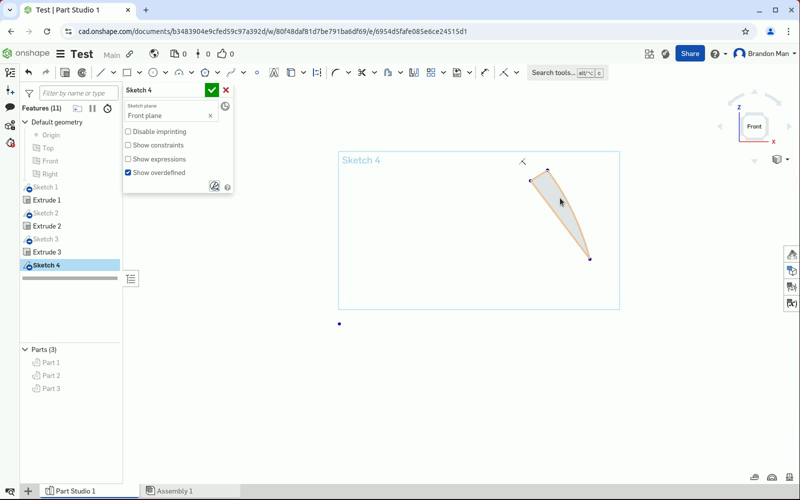
scroll(6)
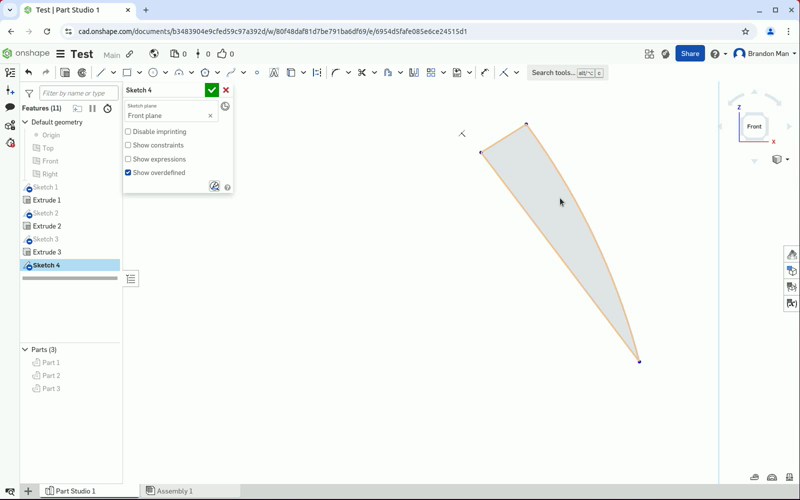
click(560, 197)
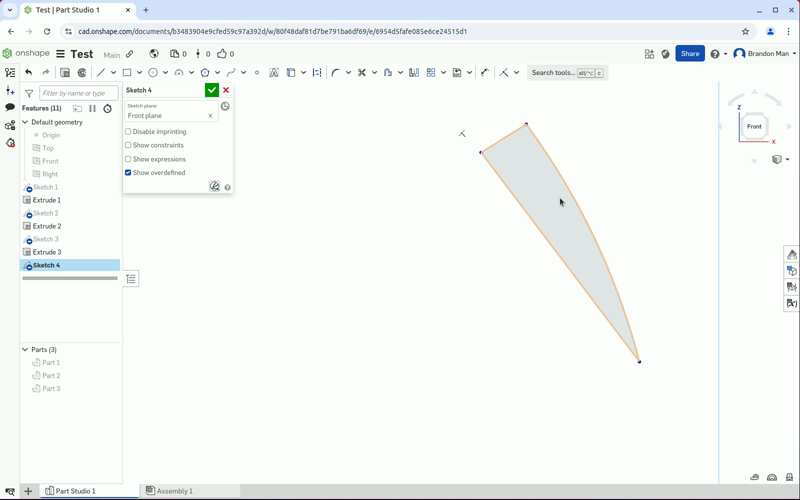
scroll(-6)
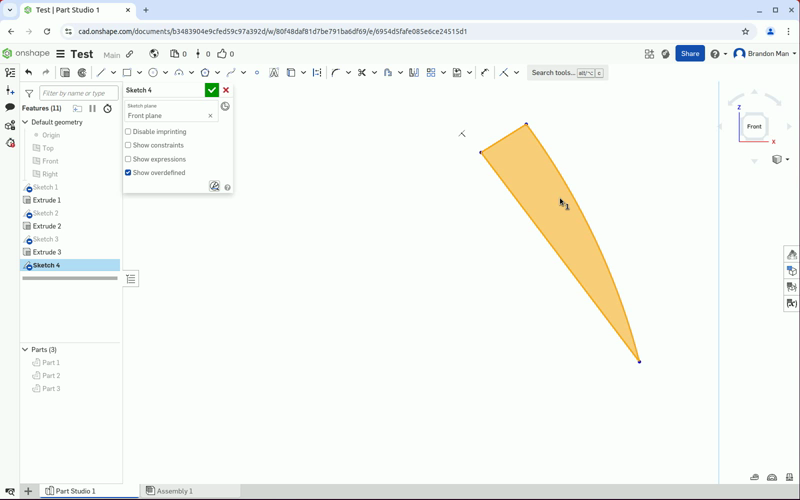
scroll(-6)
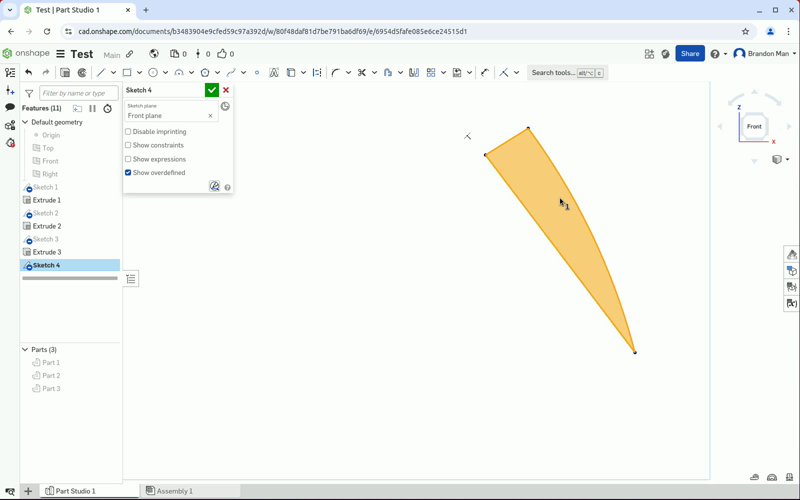
scroll(-6)
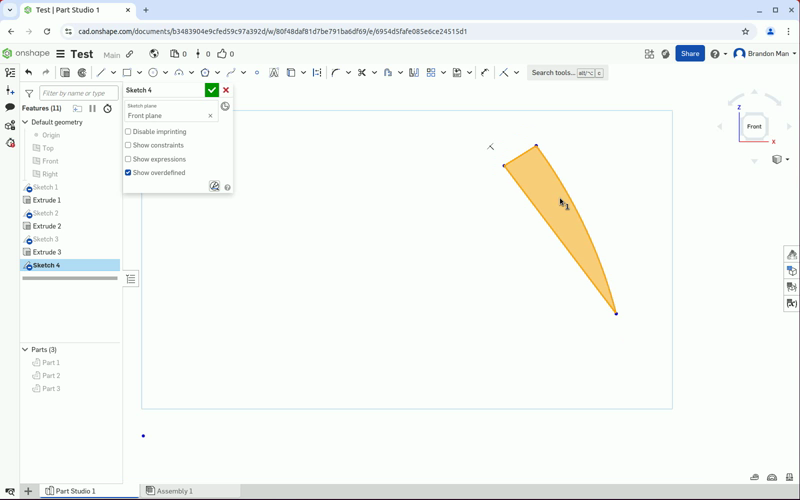
scroll(-6)
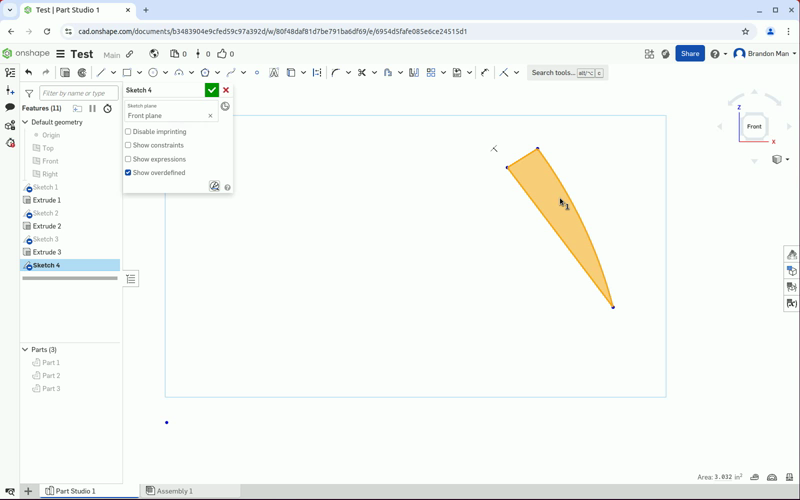
scroll(-6)
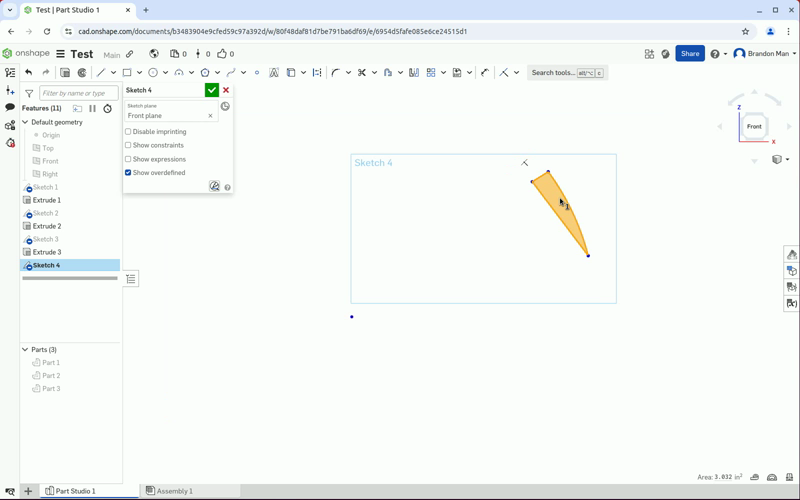
scroll(-6)
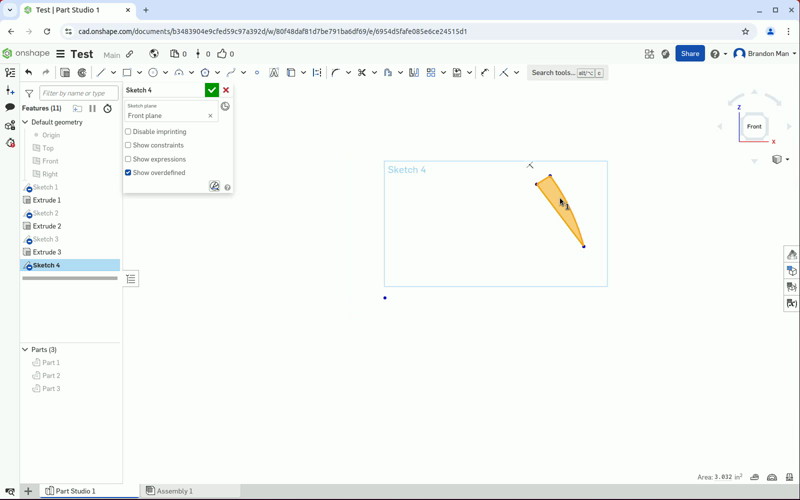
scroll(-6)
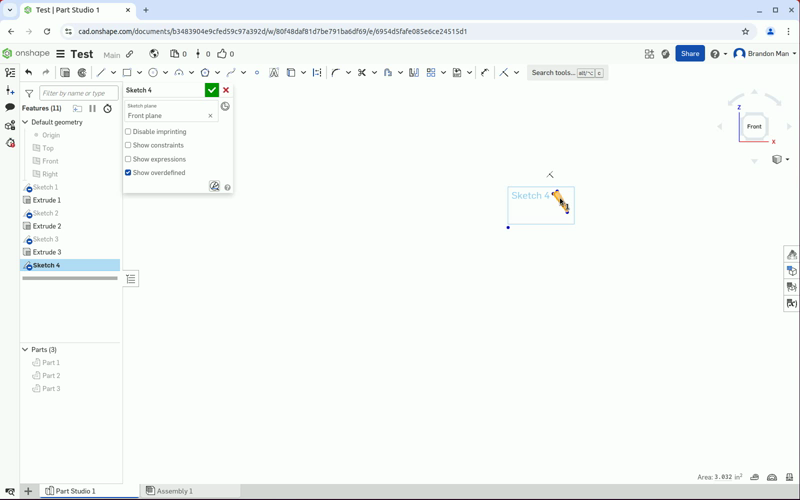
mouse_move(73, 352)
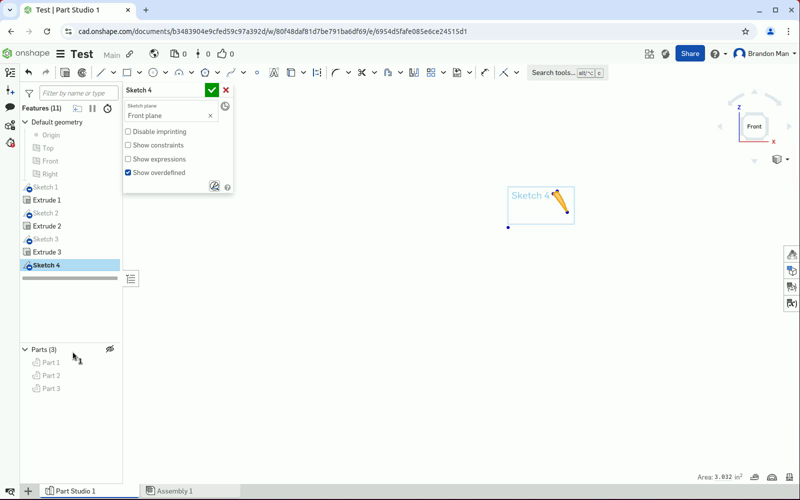
key(shift+y)
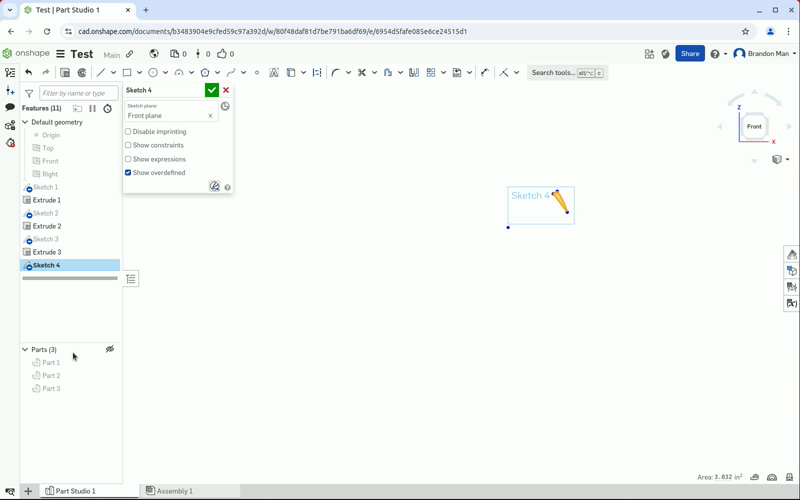
key(shift+e)
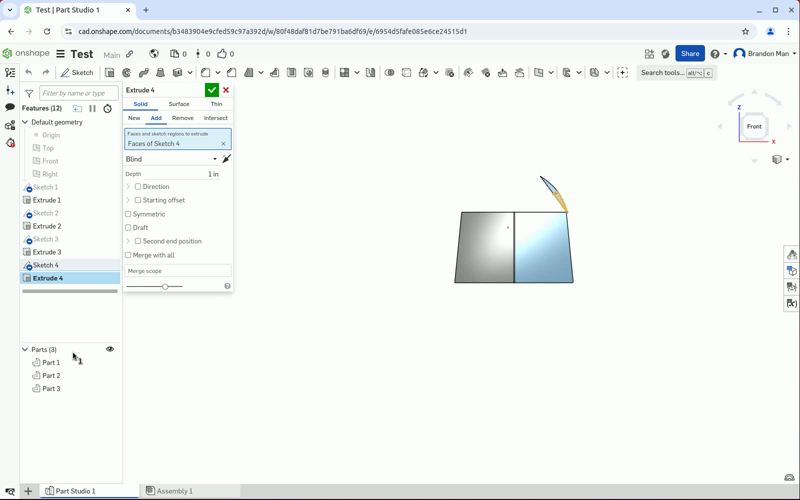
mouse_move(143, 106)
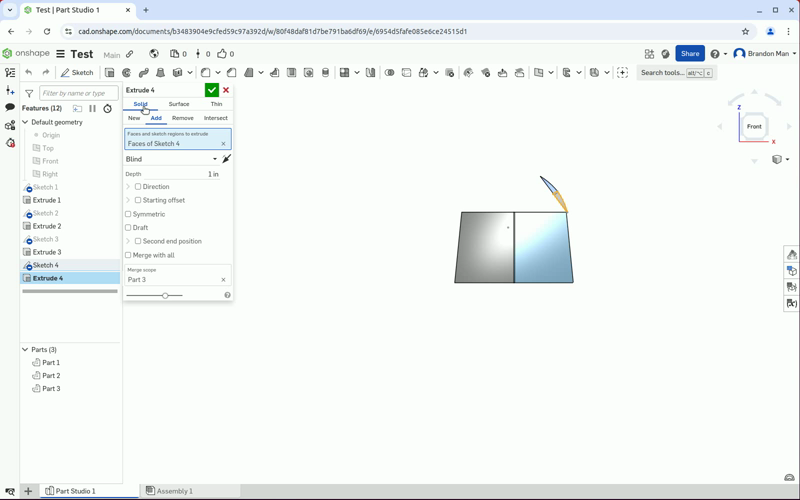
click(143, 106)
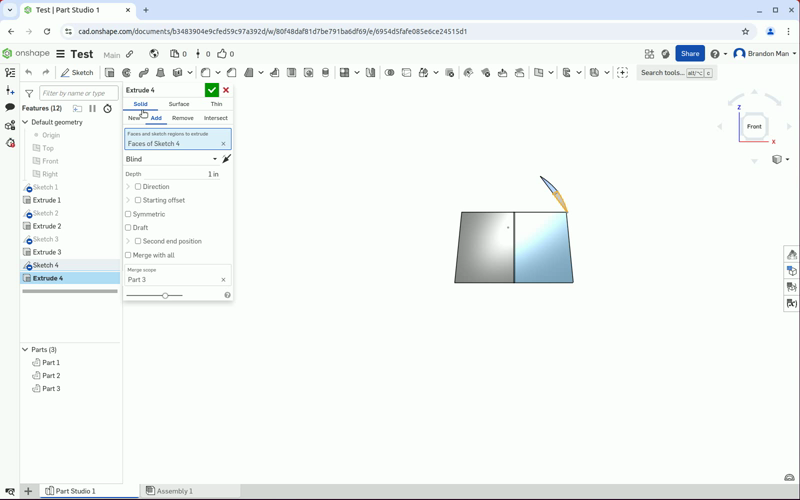
mouse_move(137, 120)
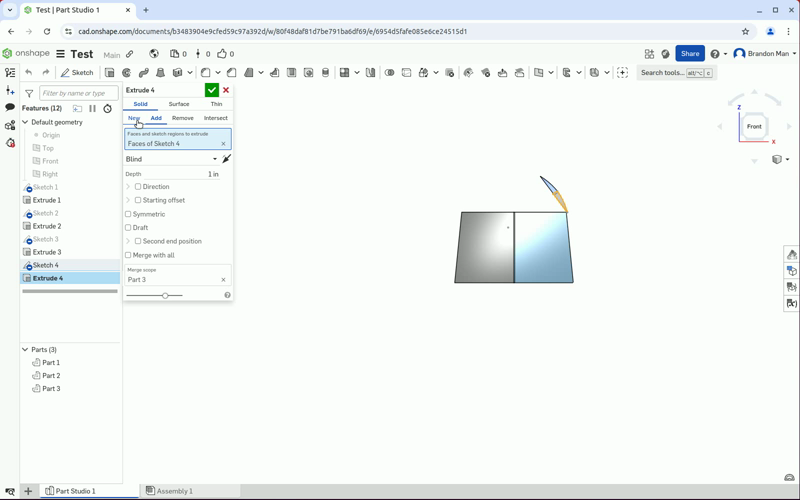
click(137, 120)
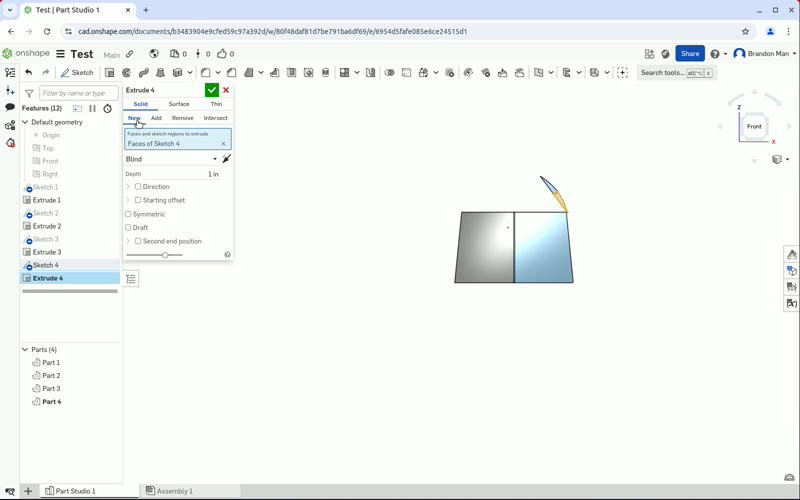
key(tab, 4)
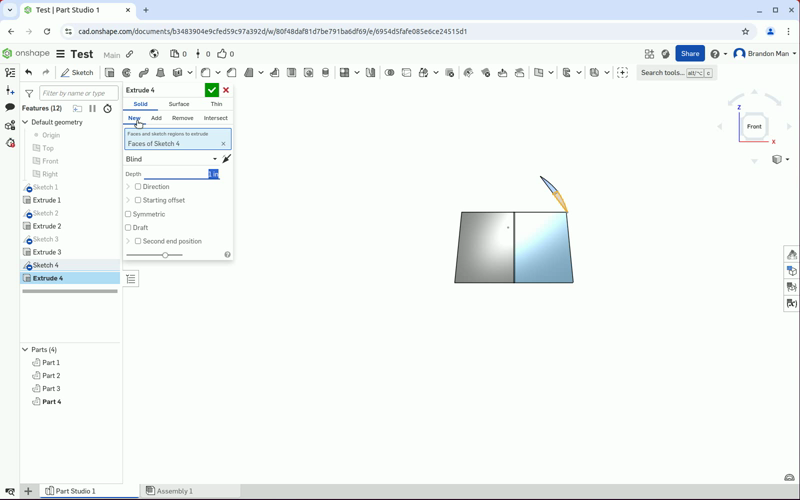
text(18.294)
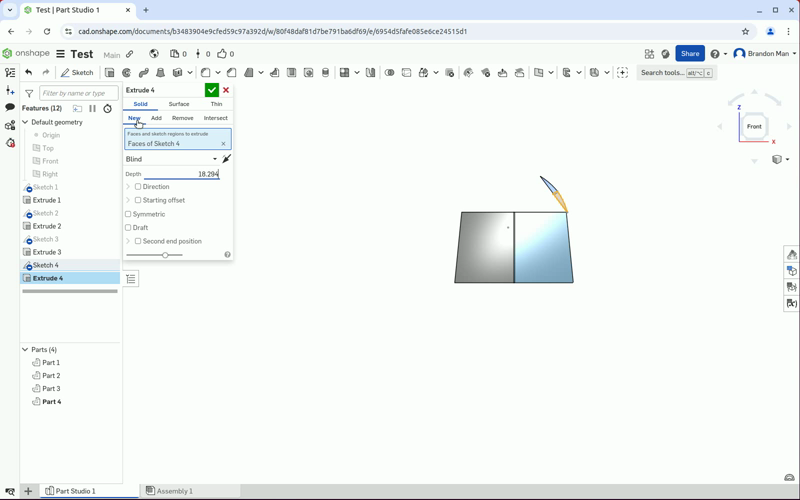
key(enter)
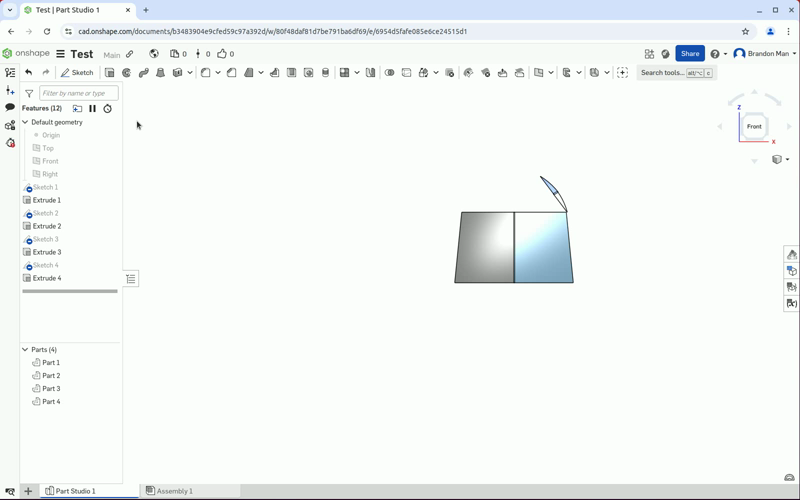
key(shift+h)
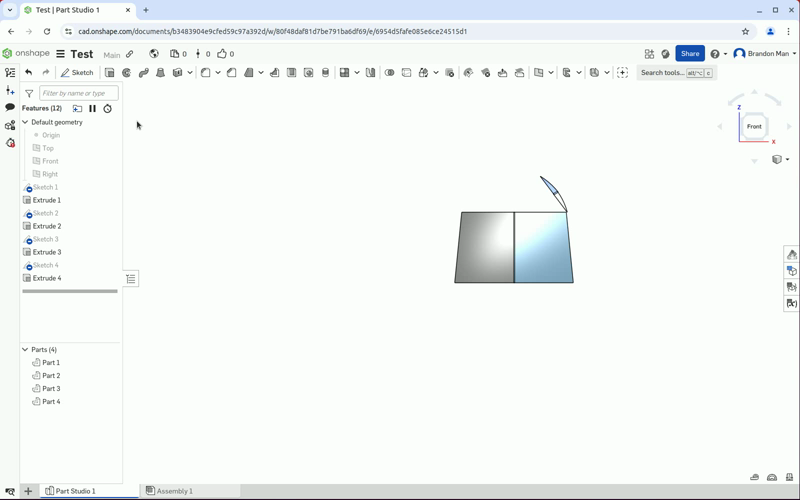
key(shift+h)
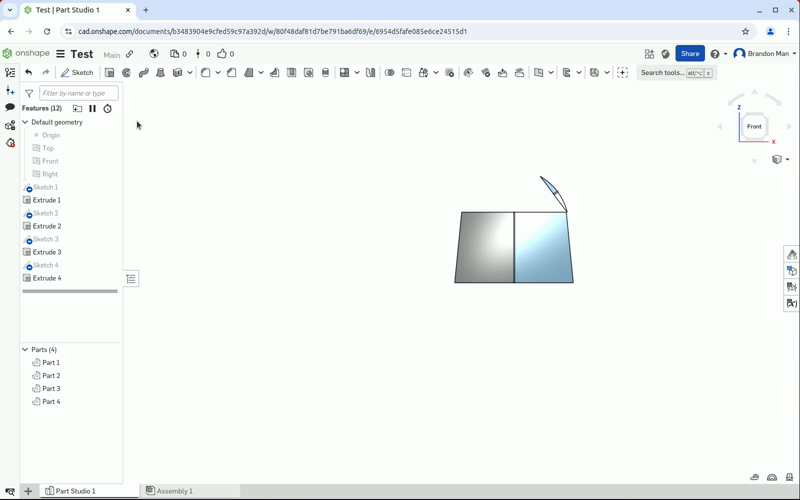
mouse_move(73, 189)
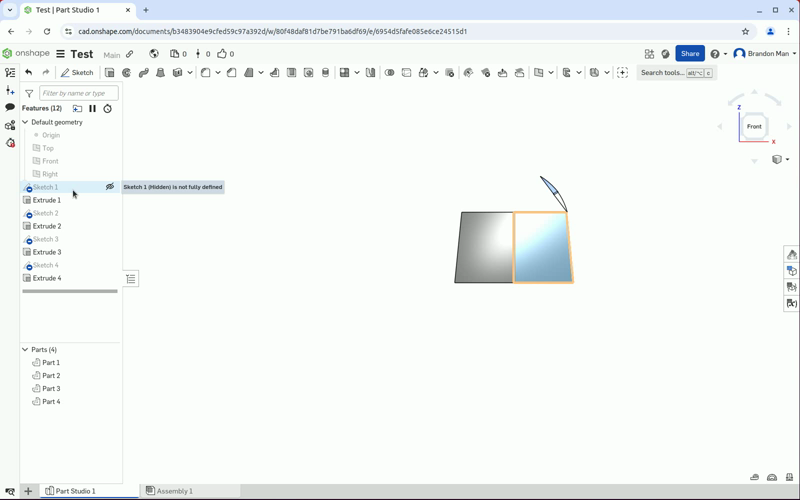
click(73, 189)
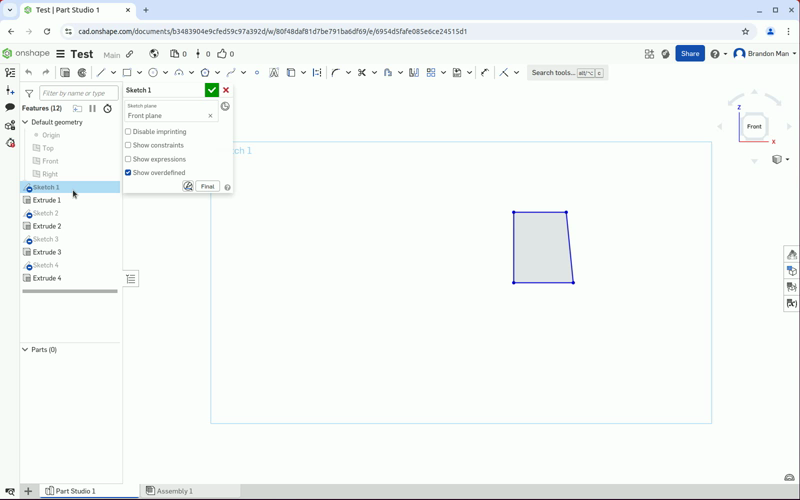
mouse_move(229, 92)
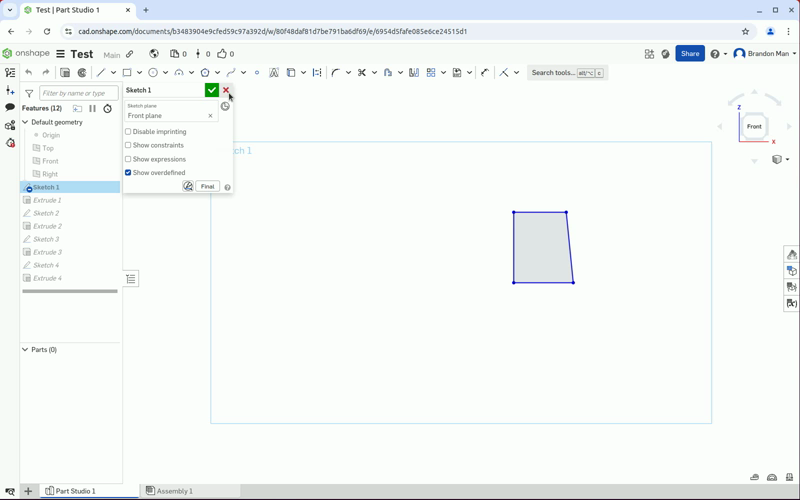
click(229, 92)
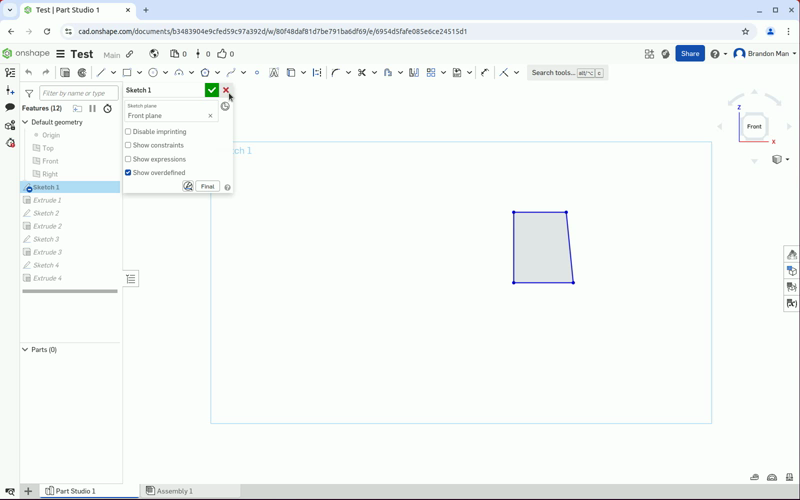
key(shift+s)
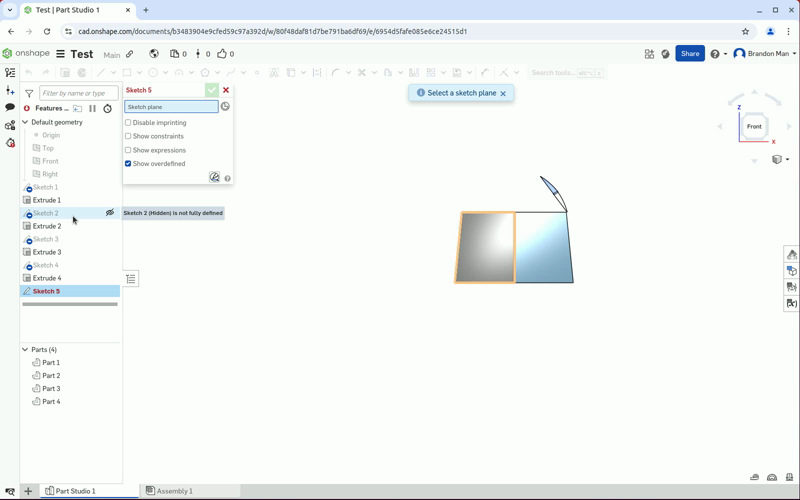
scroll(3)
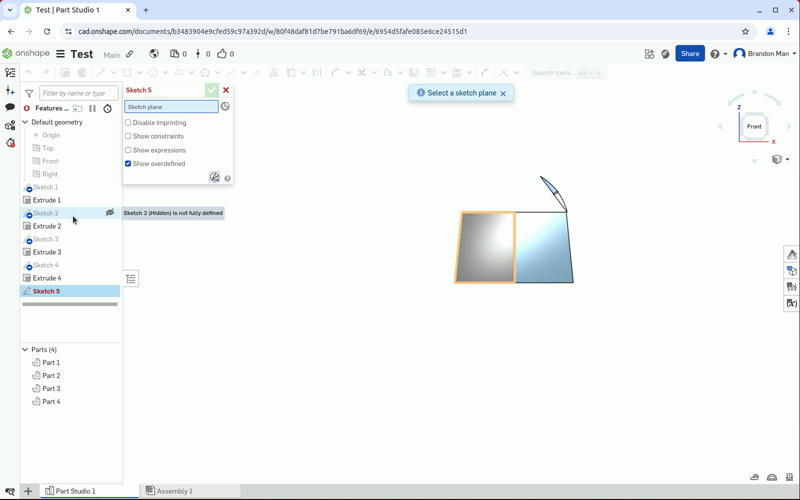
mouse_move(73, 163)
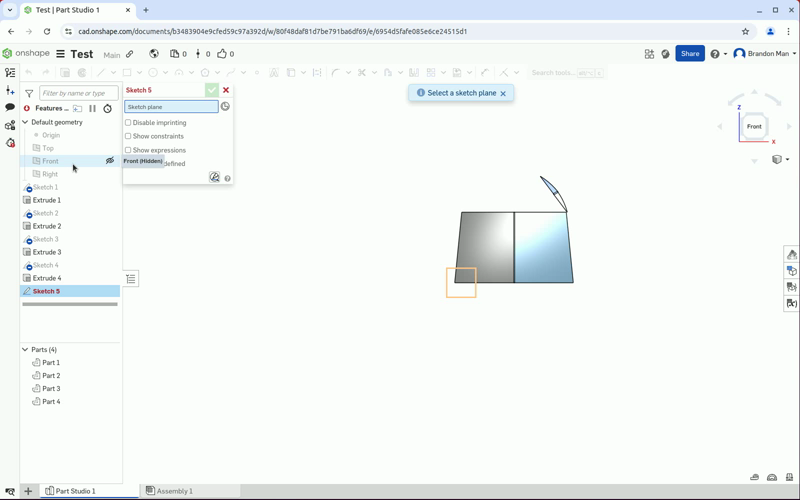
click(73, 163)
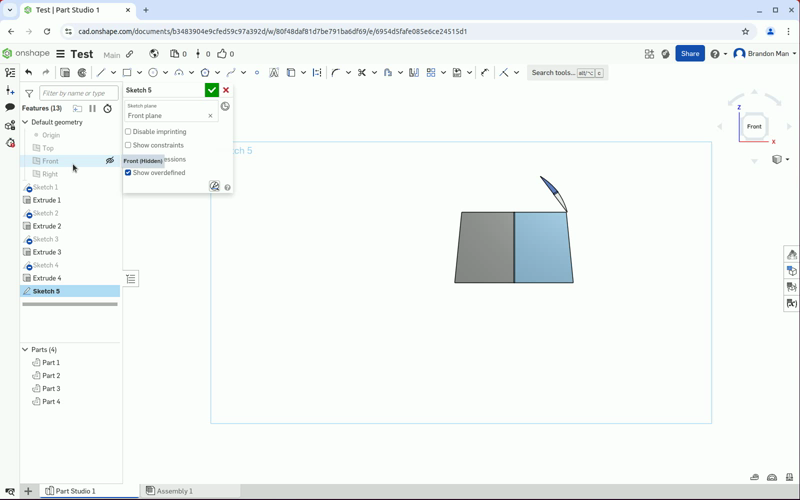
mouse_move(73, 352)
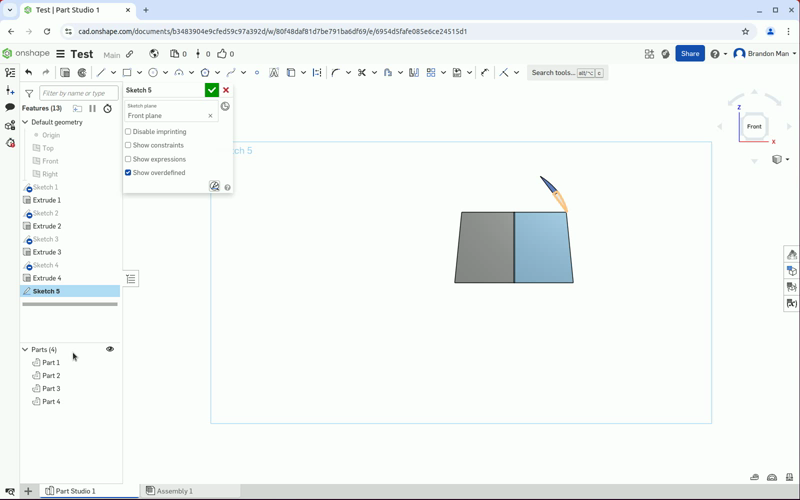
key(y)
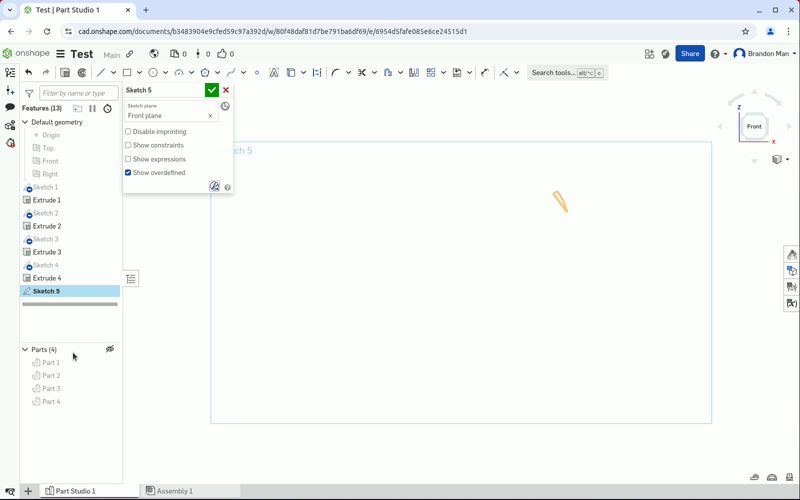
key(l)
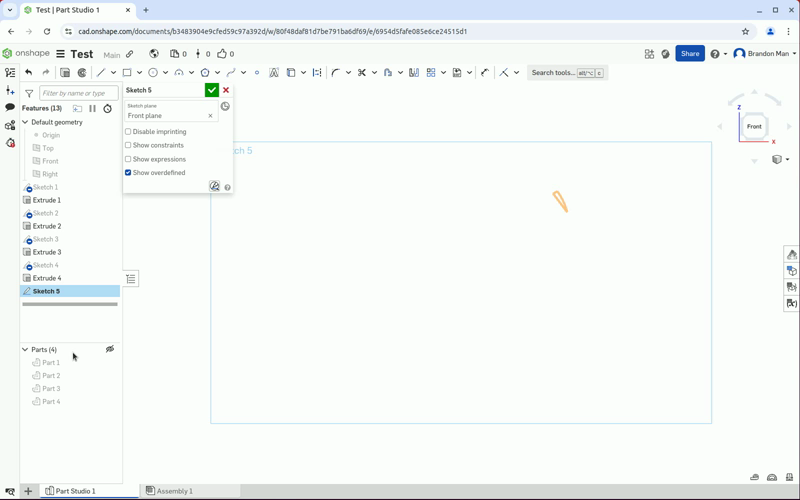
key_down(shift)
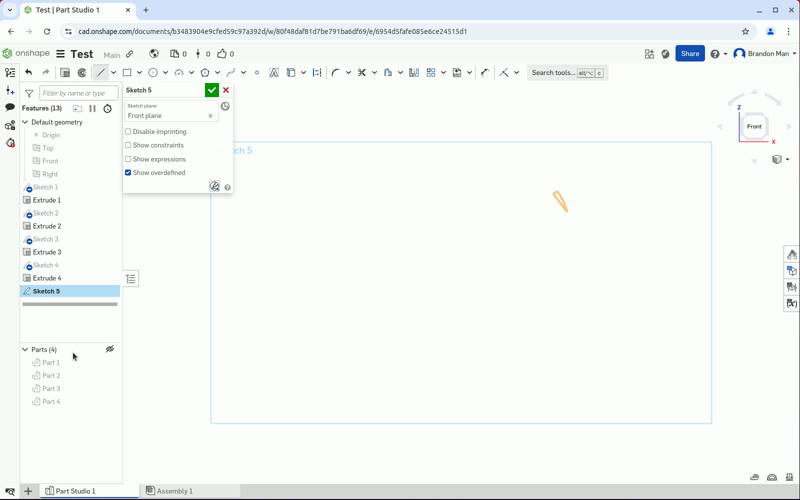
mouse_move(470, 191)
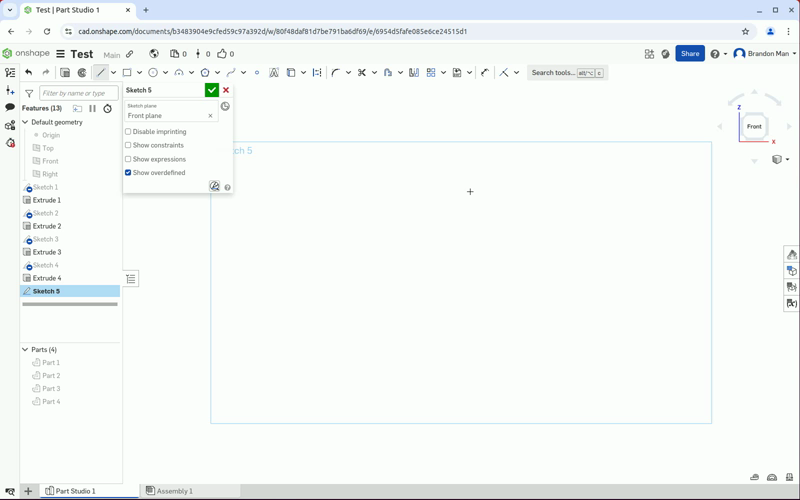
click(470, 191)
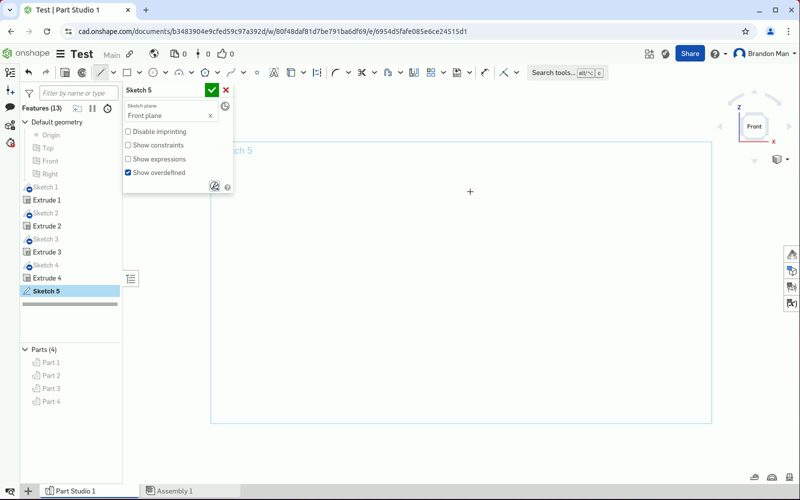
key_up(shift)
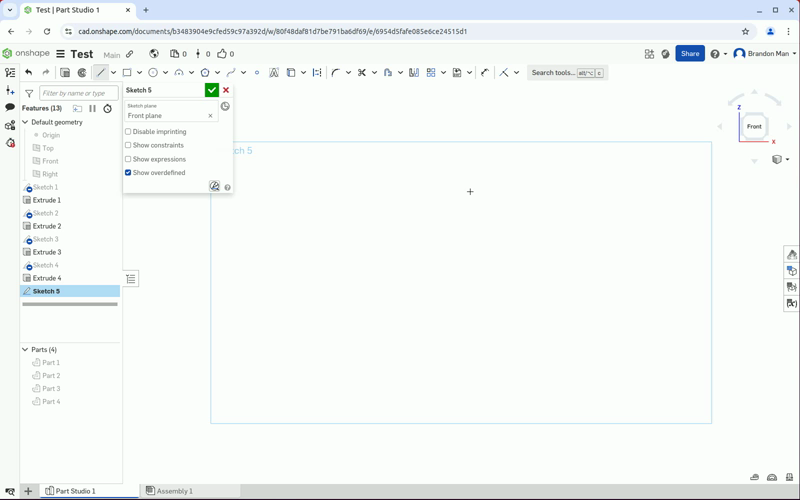
key_down(shift)
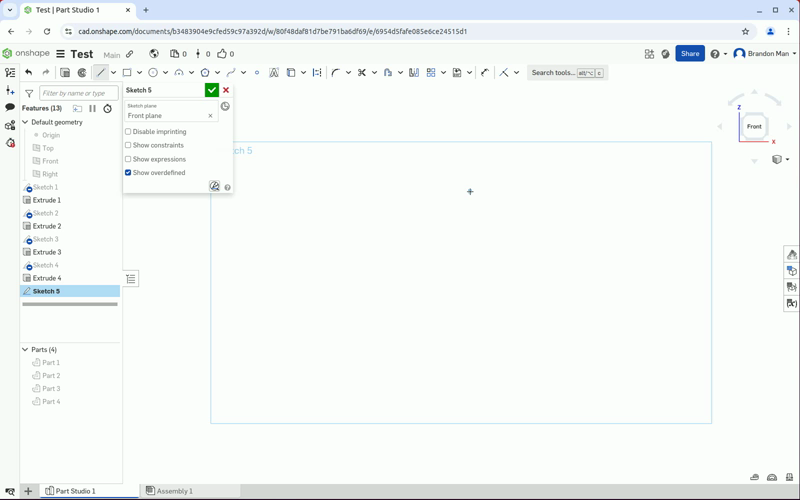
mouse_move(500, 191)
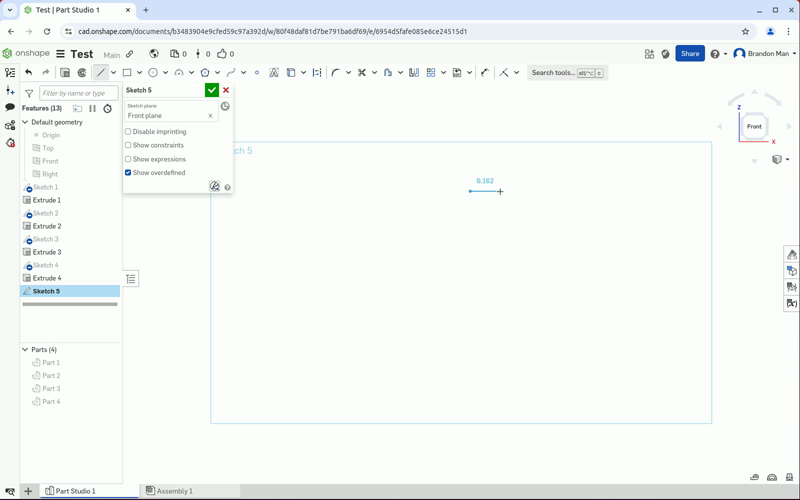
mouse_move(473, 194)
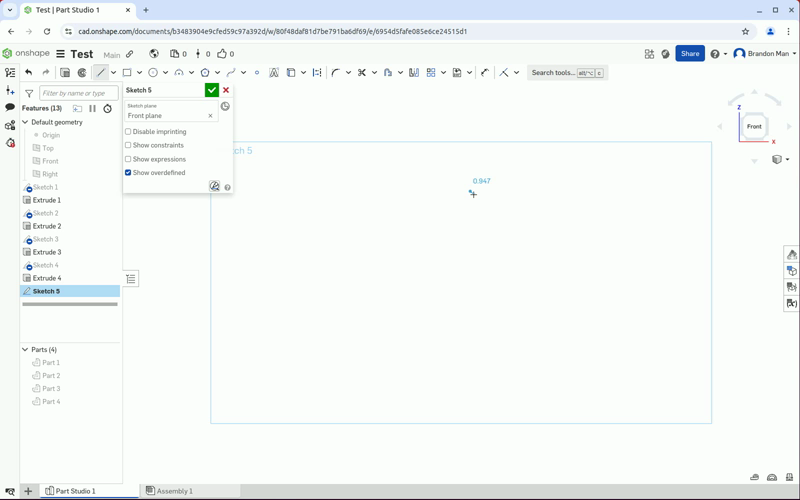
scroll(6)
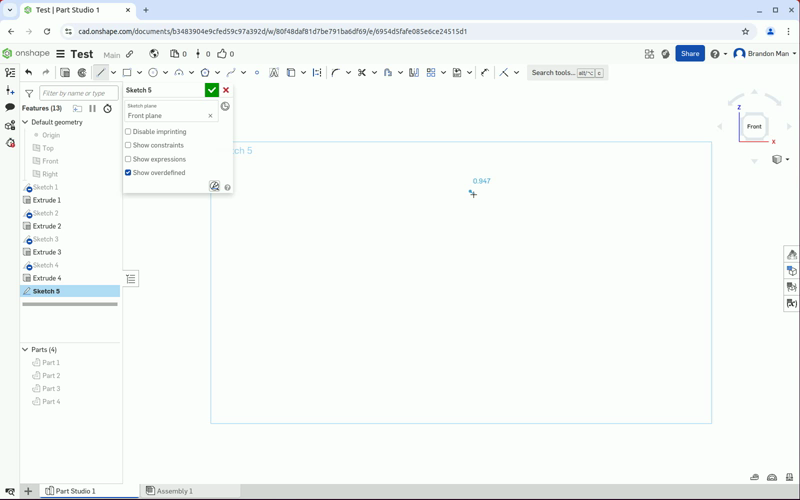
scroll(6)
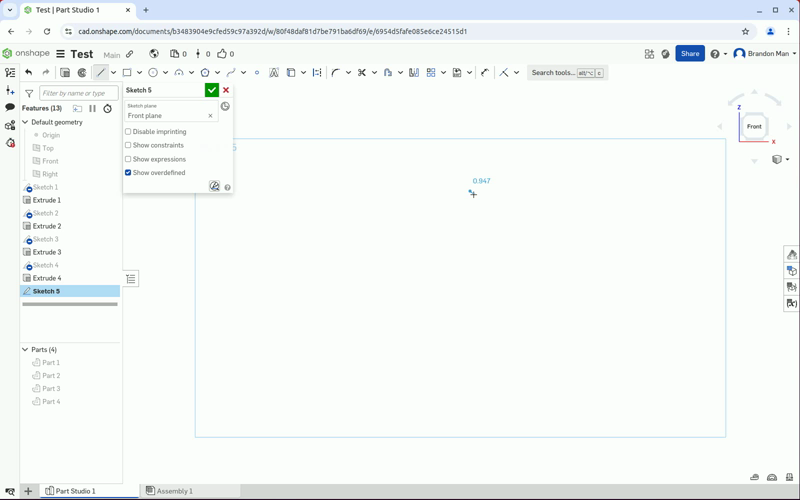
scroll(6)
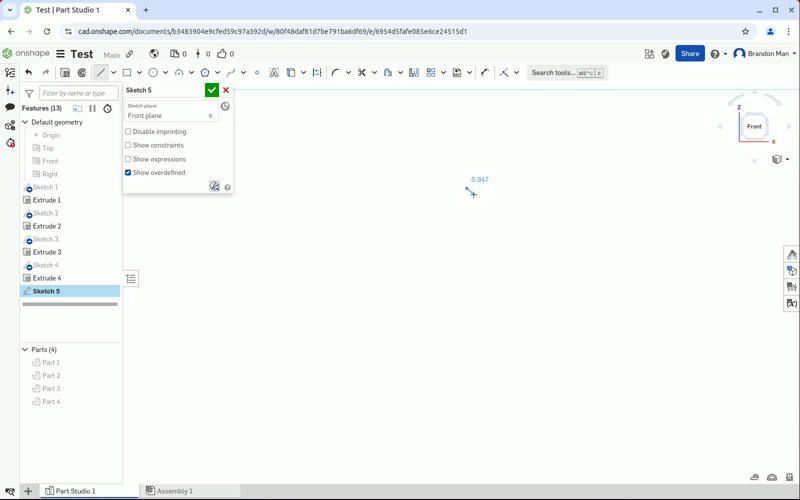
scroll(6)
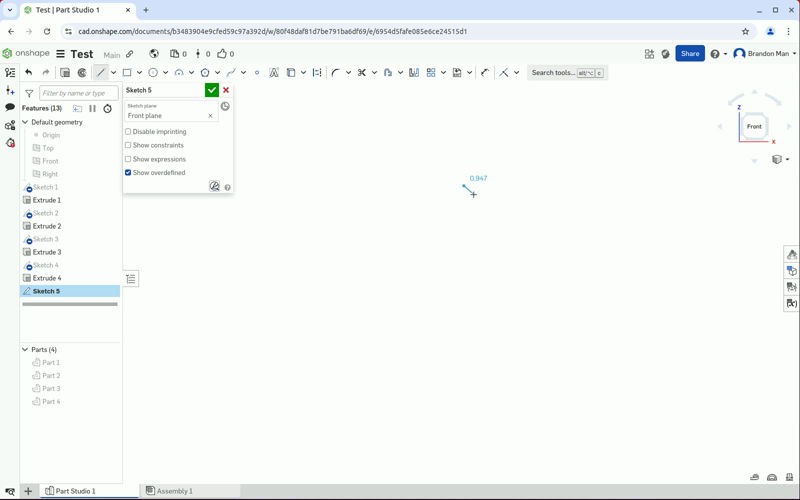
scroll(6)
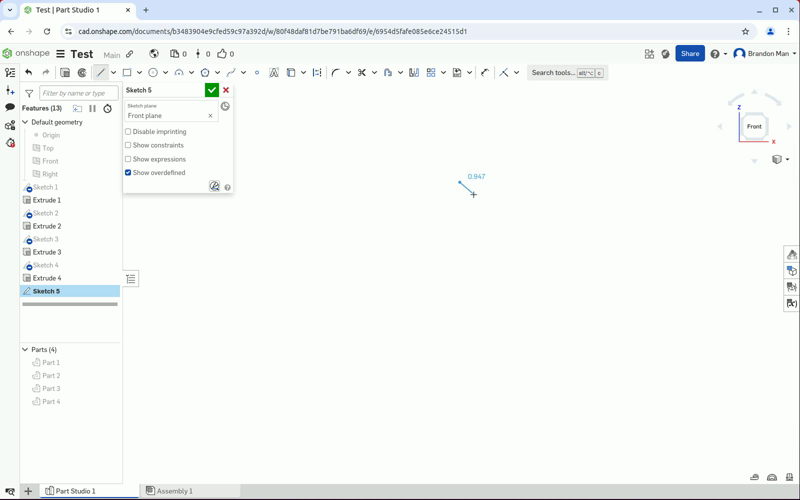
scroll(6)
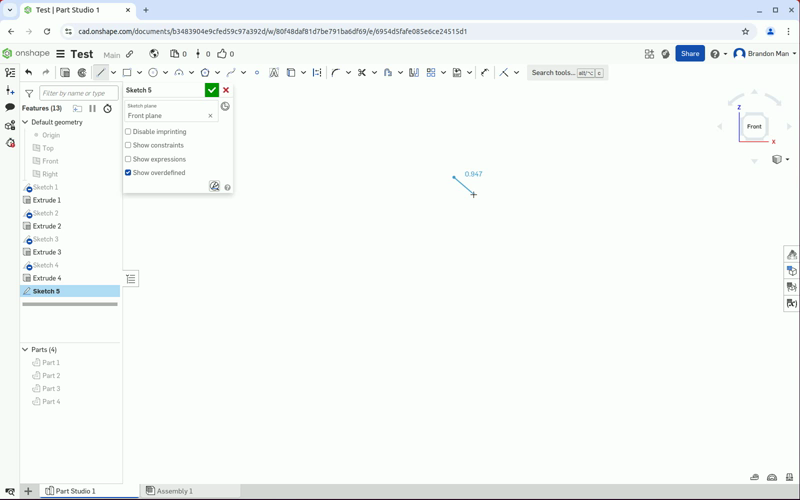
scroll(6)
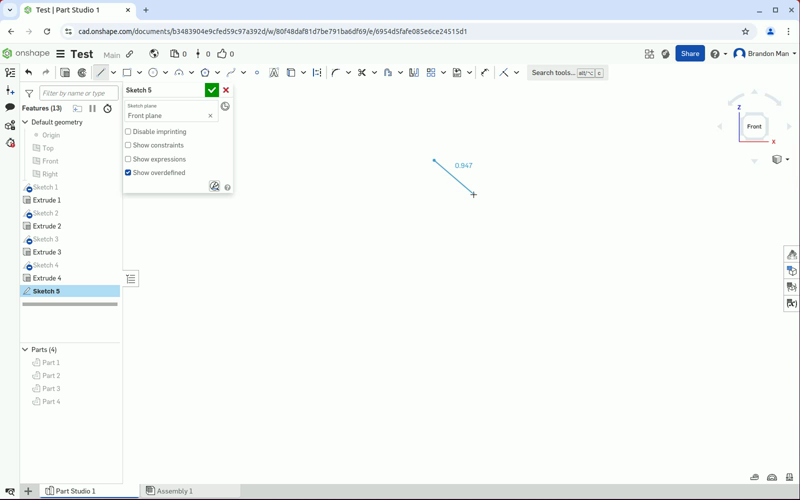
click(473, 194)
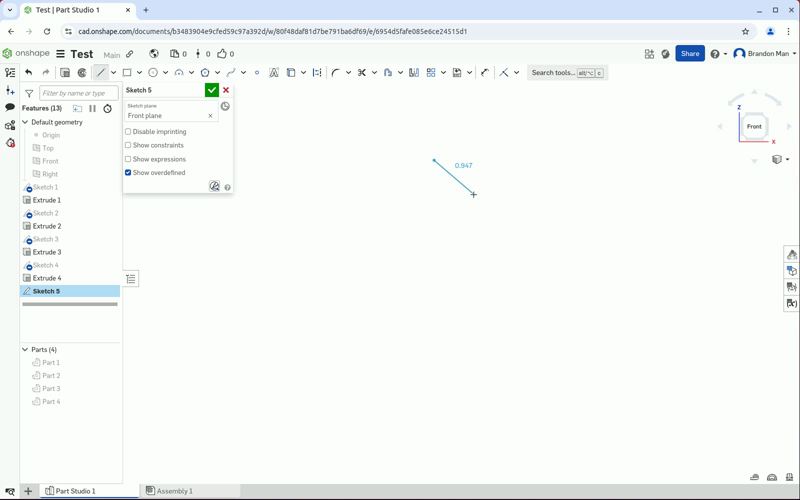
scroll(-6)
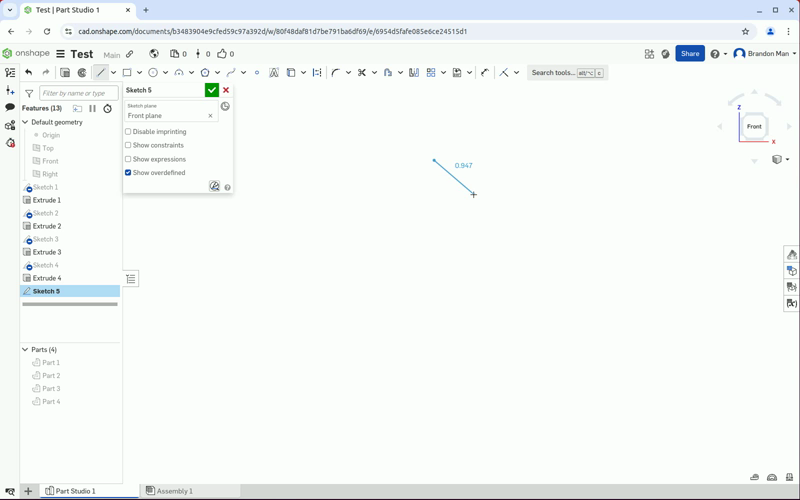
scroll(-6)
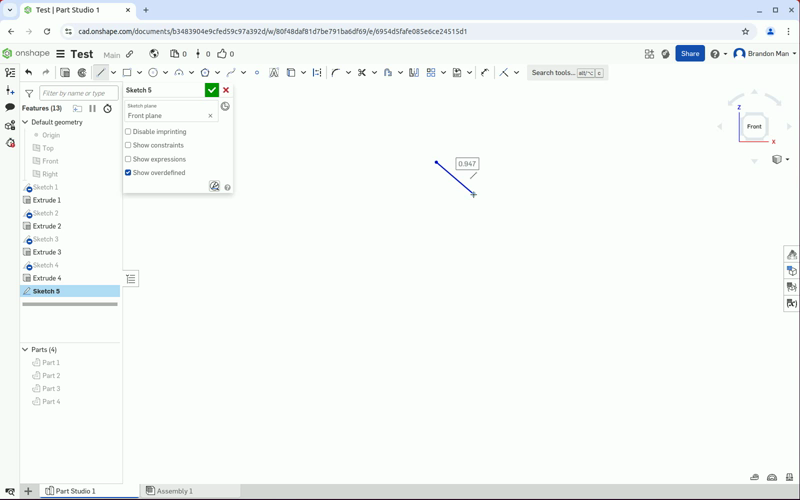
scroll(-6)
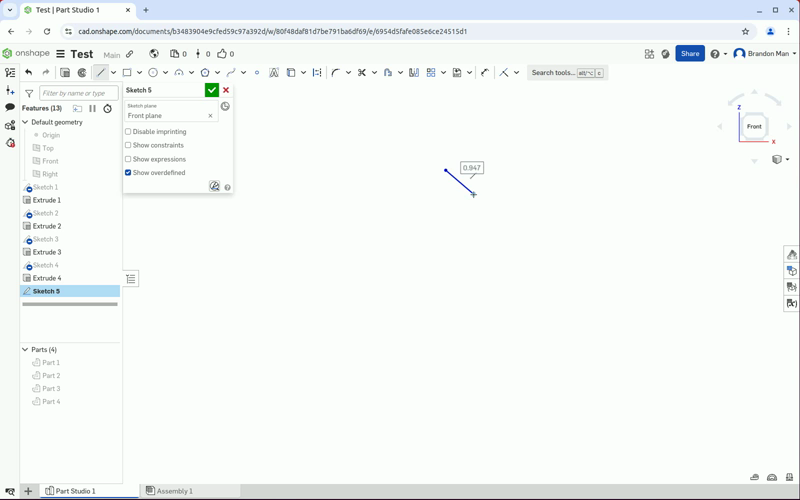
scroll(-6)
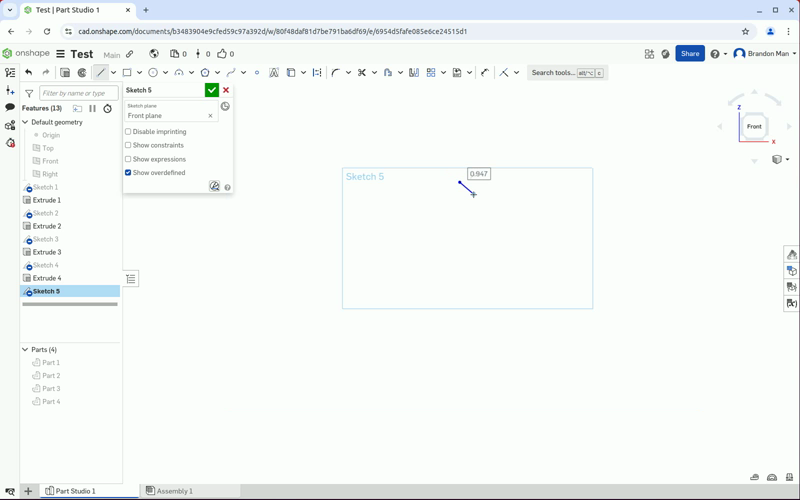
scroll(-6)
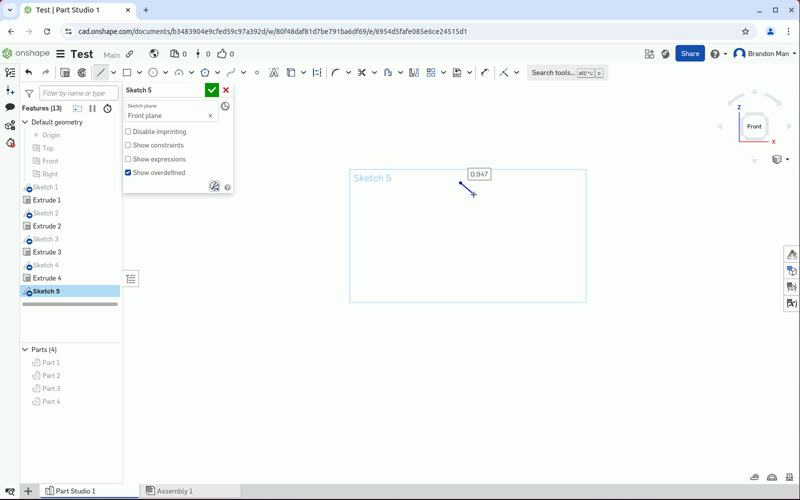
scroll(-6)
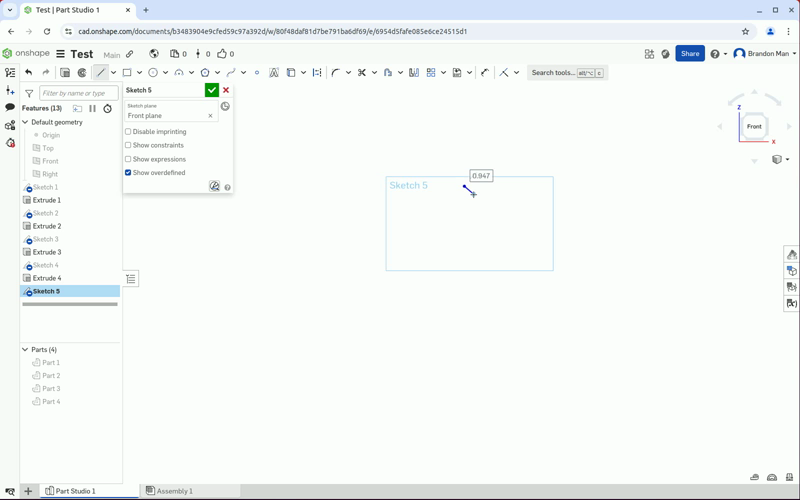
scroll(-6)
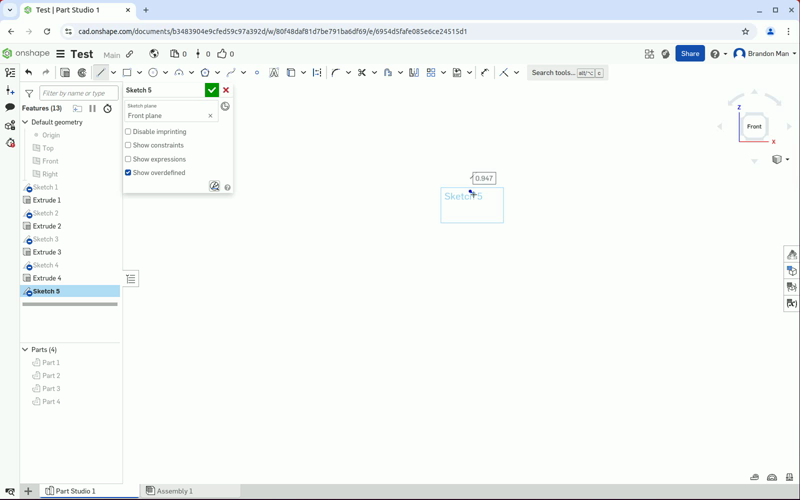
key_up(shift)
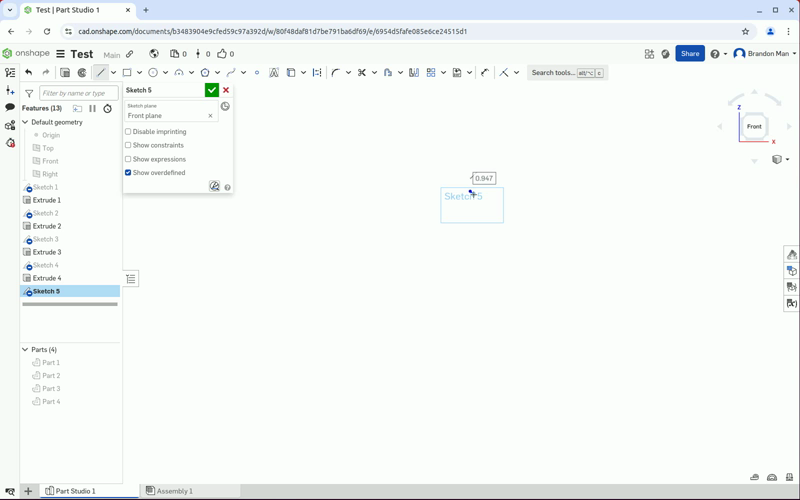
key_down(shift)
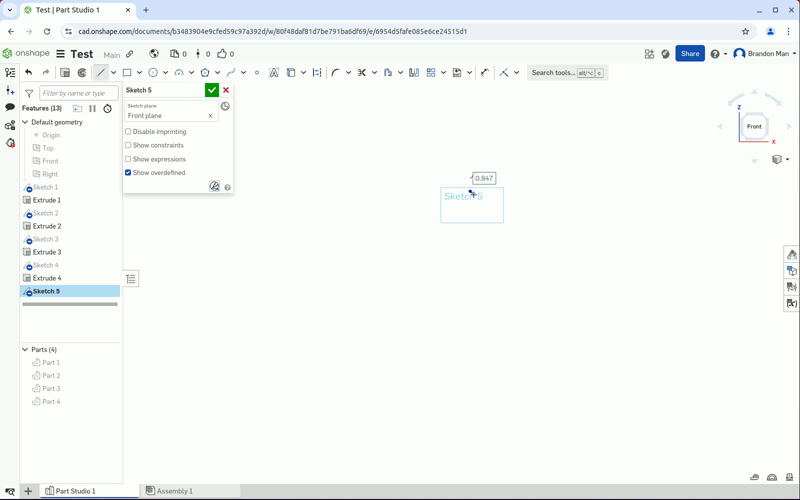
mouse_move(503, 194)
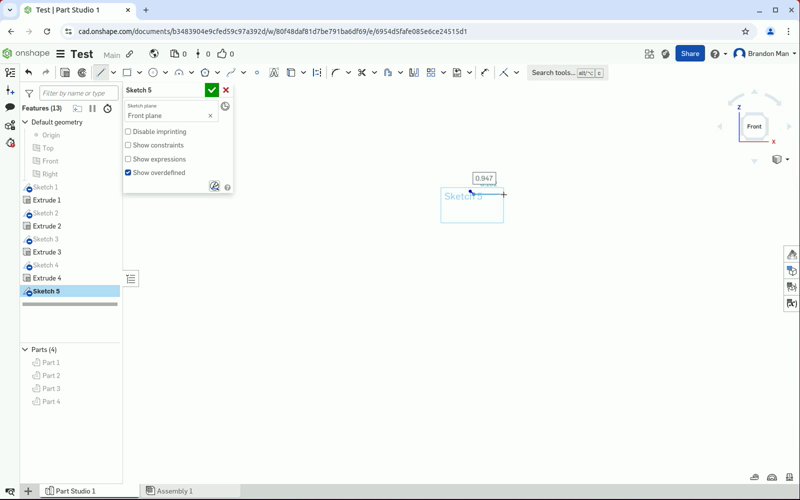
mouse_move(487, 176)
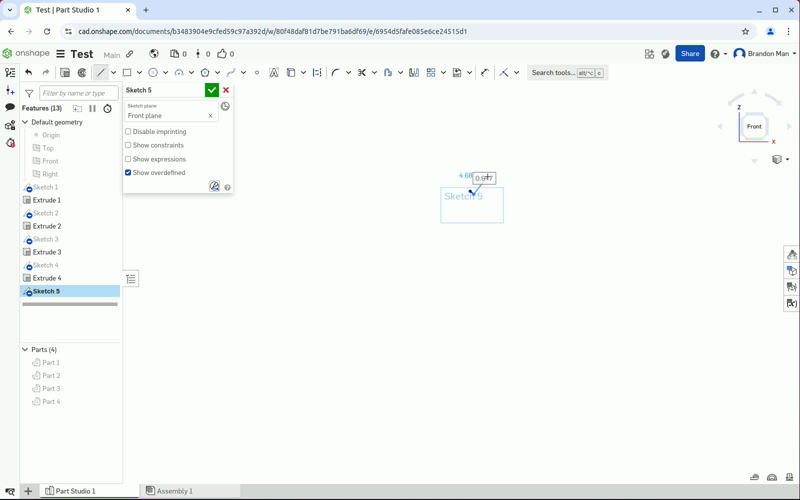
click(487, 176)
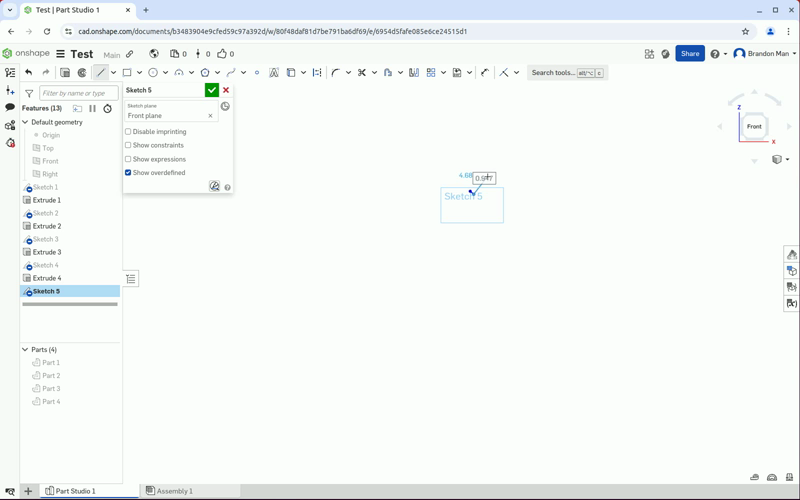
key_up(shift)
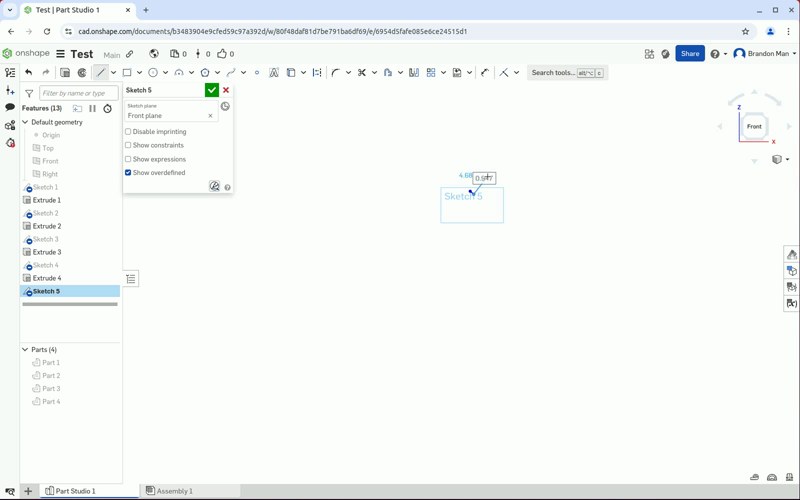
key(esc)
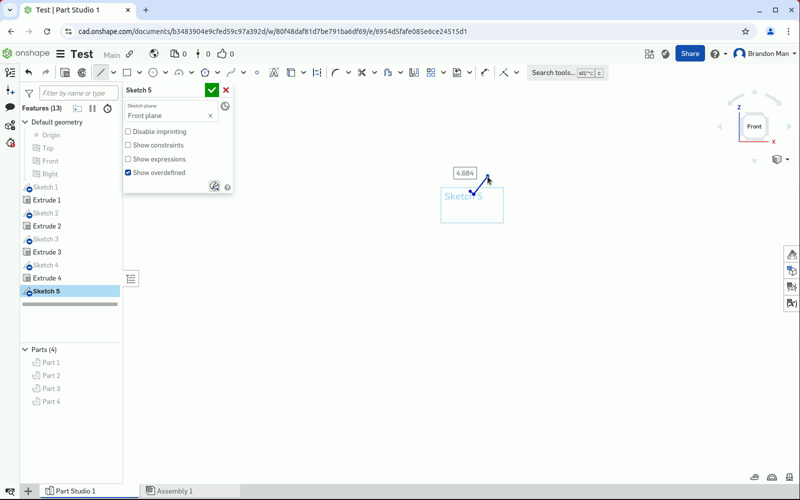
key(a)
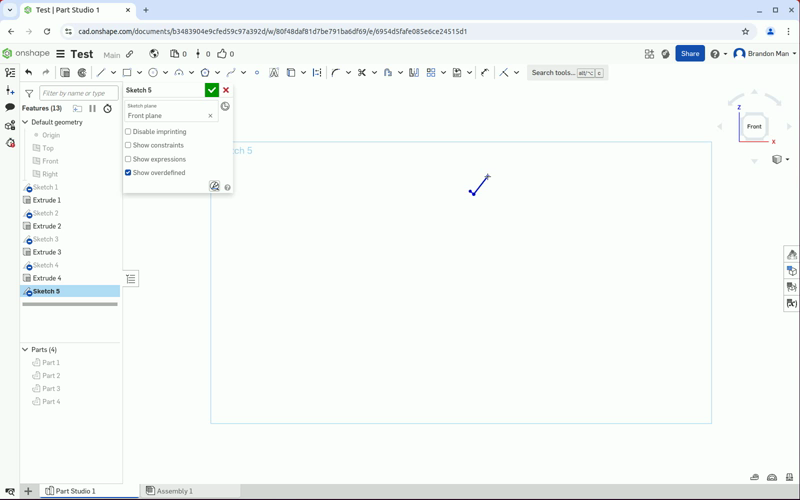
mouse_move(487, 176)
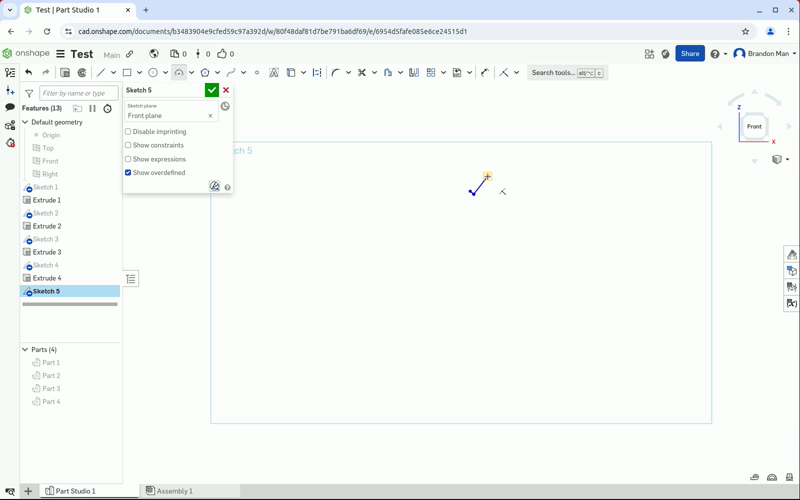
click(487, 176)
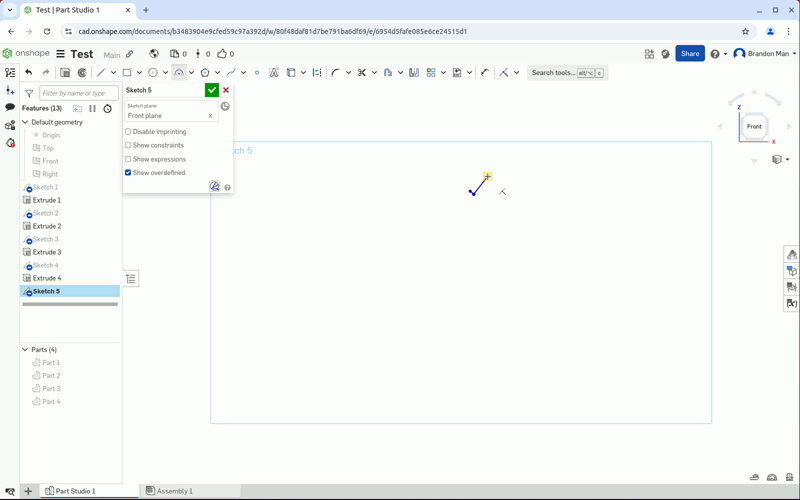
mouse_move(470, 191)
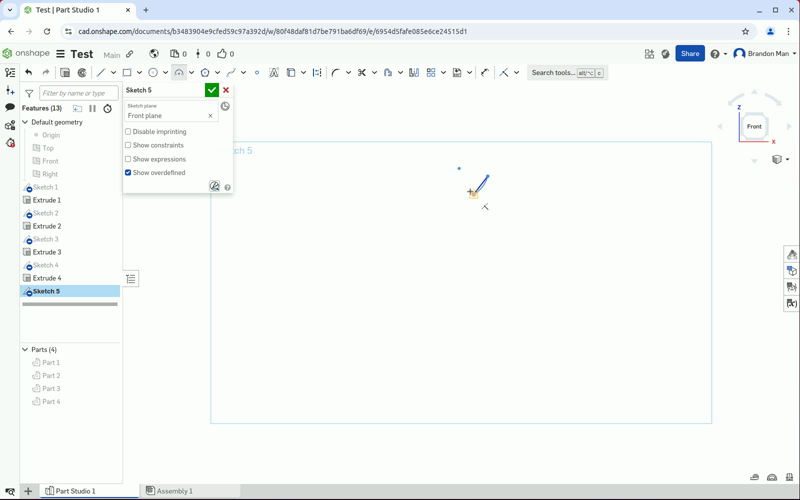
click(470, 191)
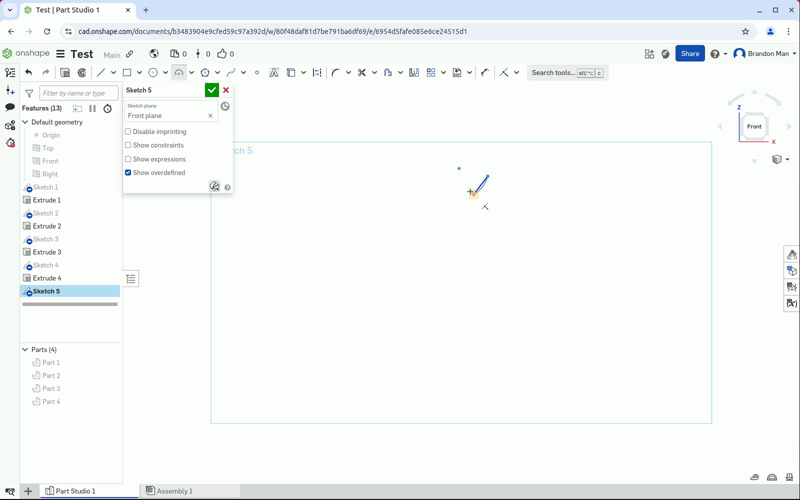
key_down(shift)
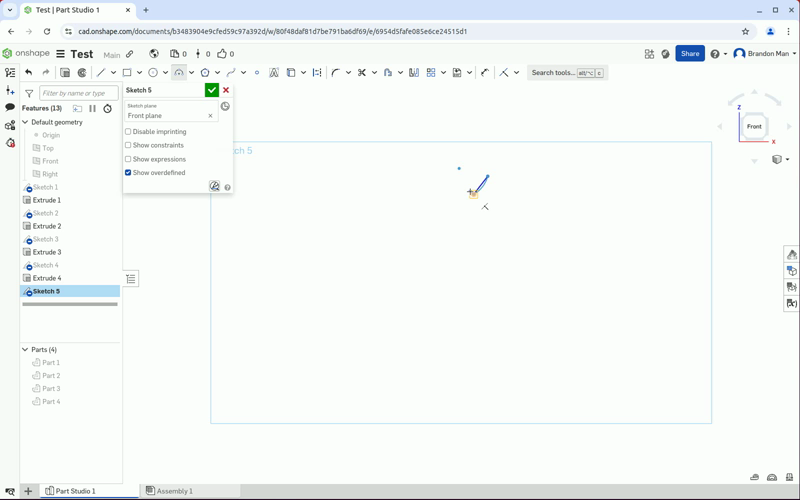
mouse_move(477, 183)
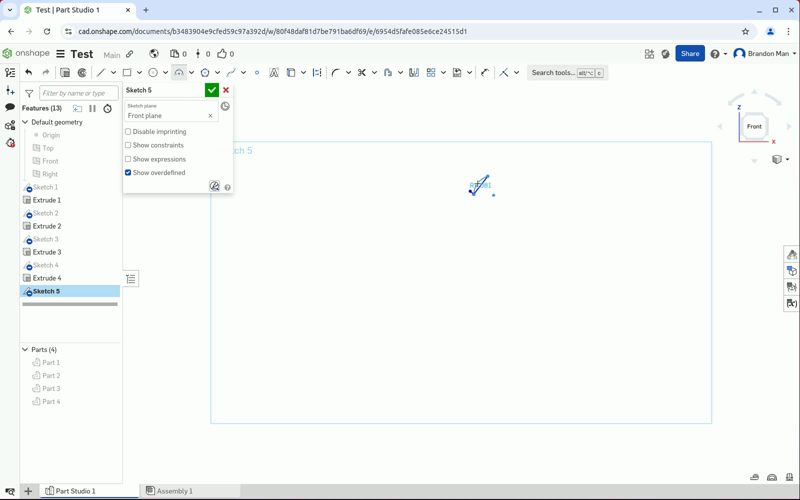
click(477, 183)
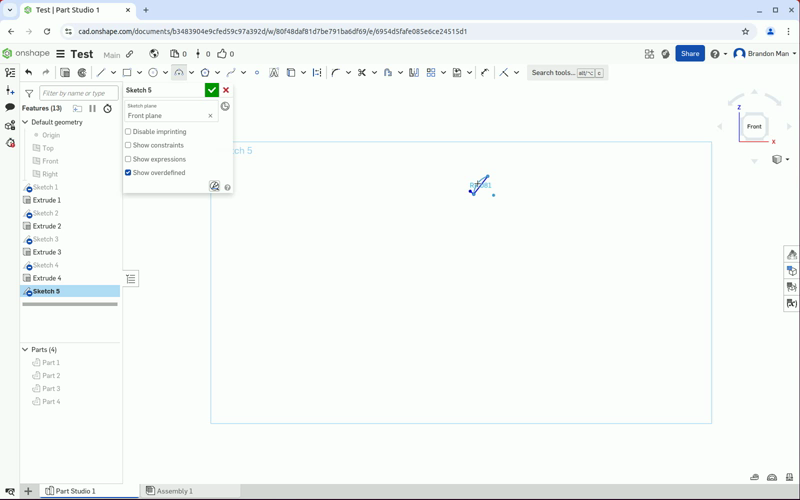
key_up(shift)
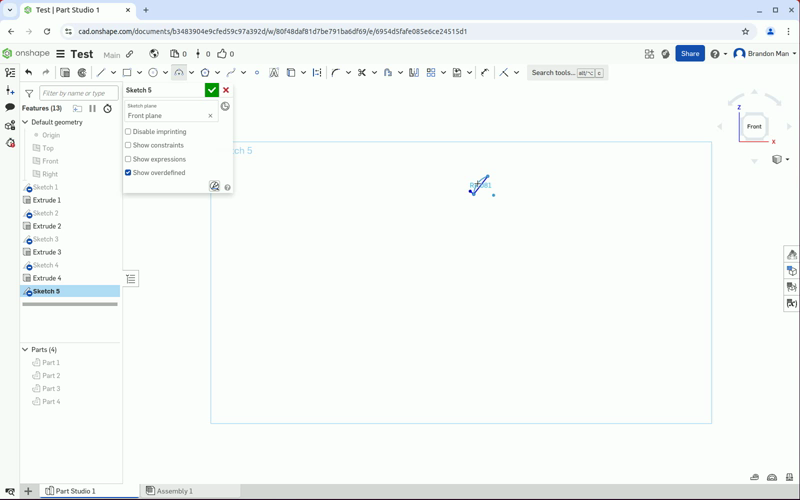
key(esc)
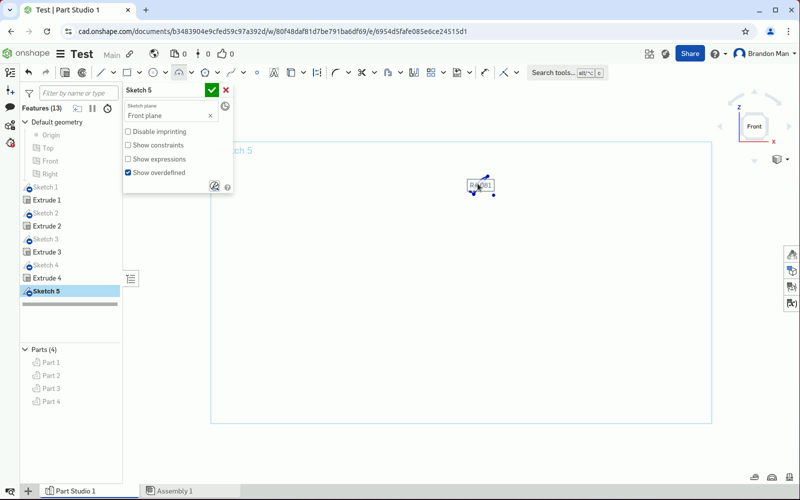
mouse_move(470, 191)
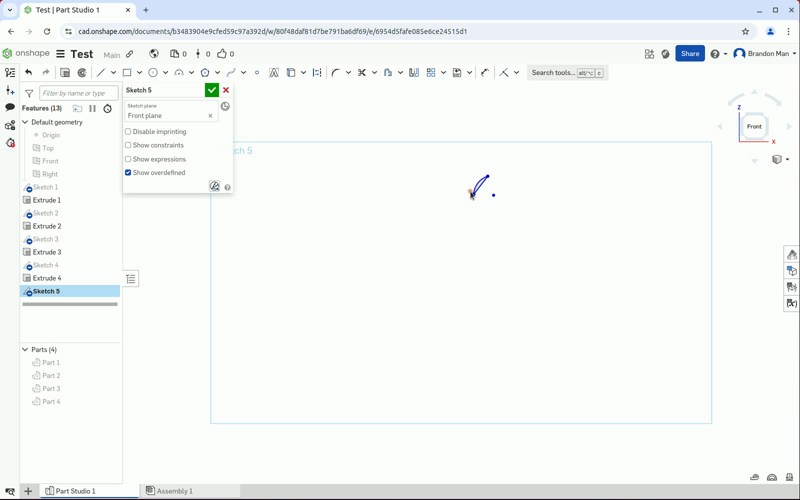
scroll(6)
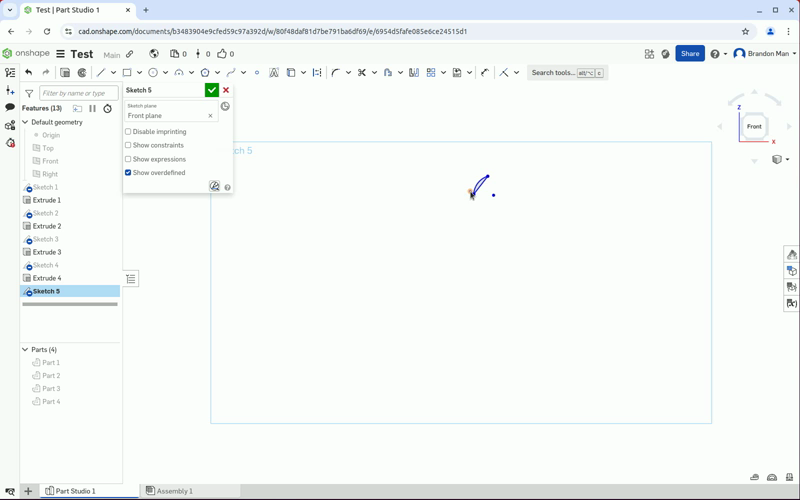
scroll(6)
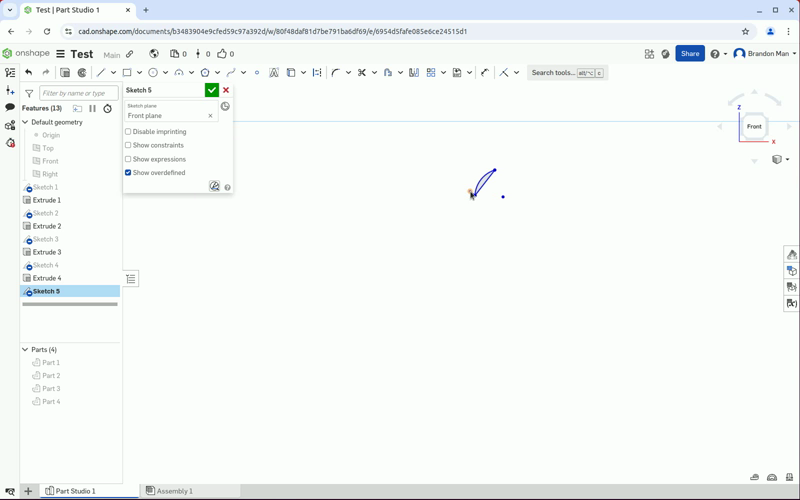
scroll(6)
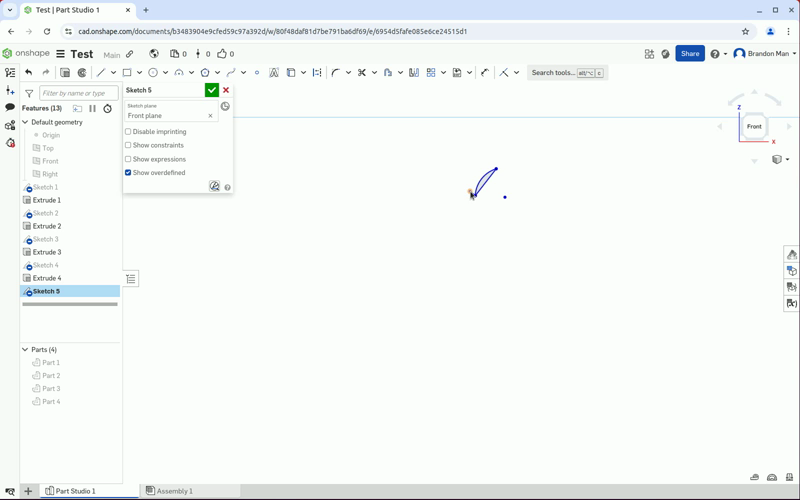
scroll(6)
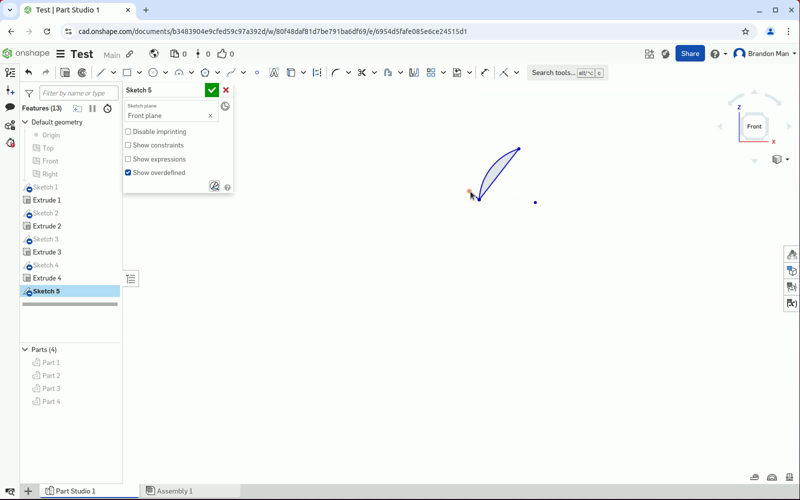
scroll(6)
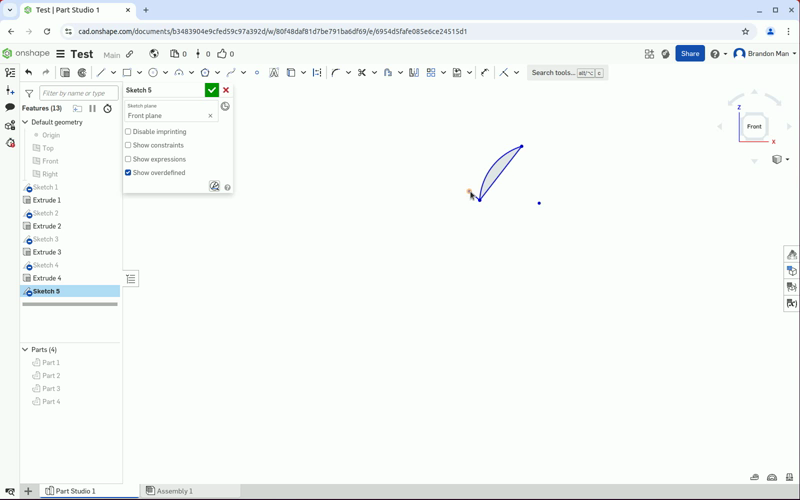
scroll(6)
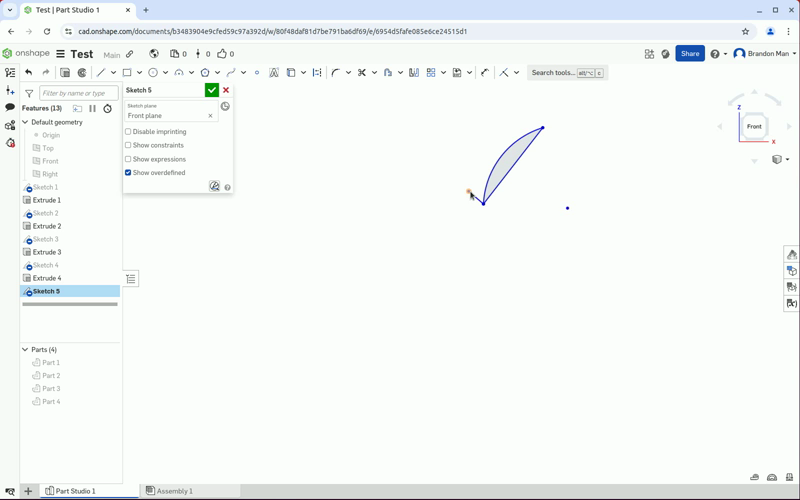
scroll(6)
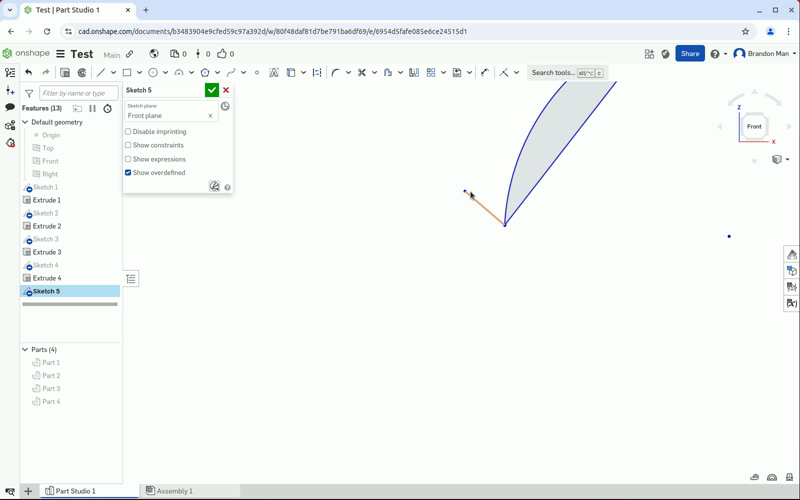
click(470, 191)
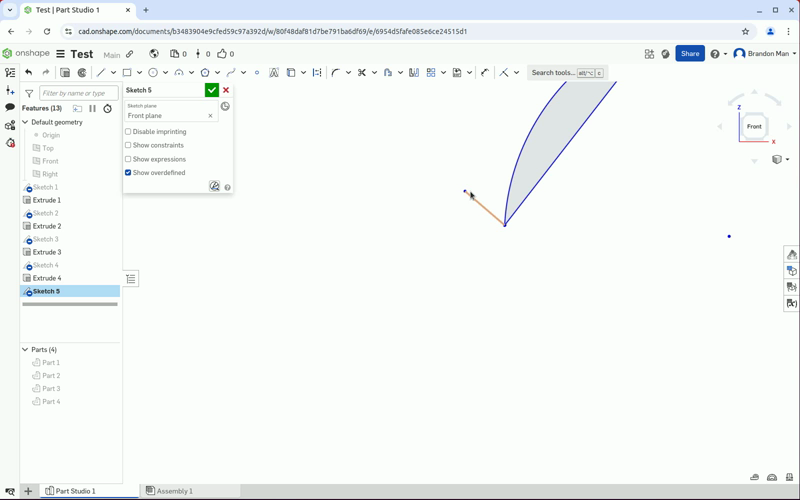
scroll(-6)
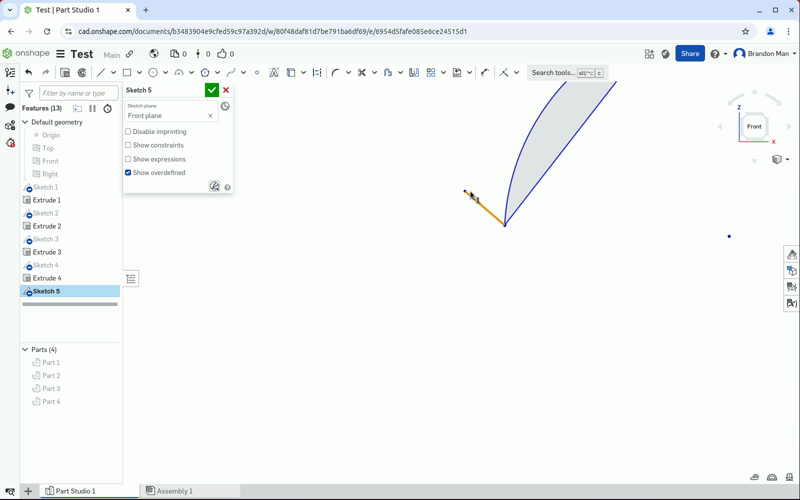
scroll(-6)
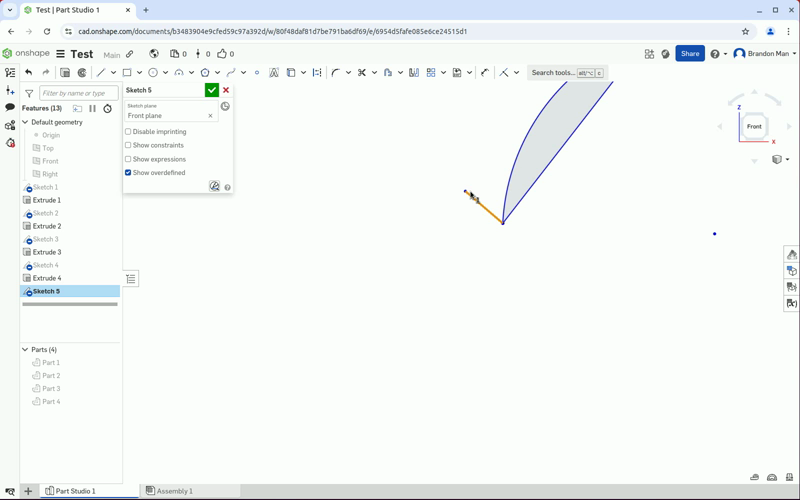
scroll(-6)
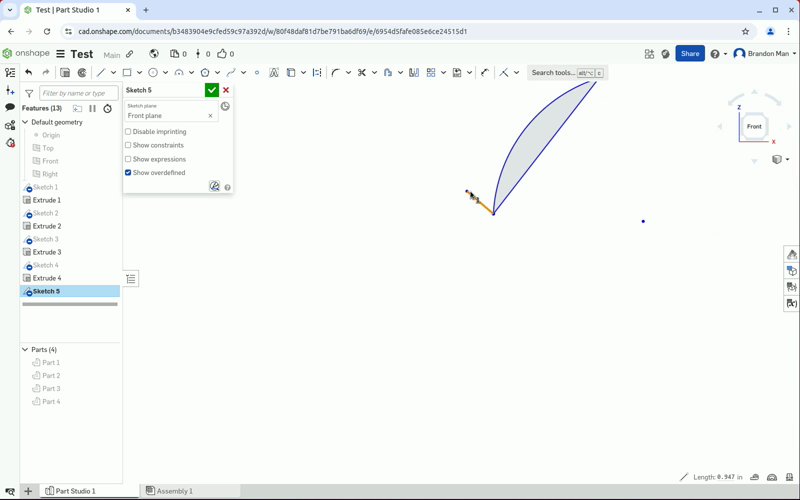
scroll(-6)
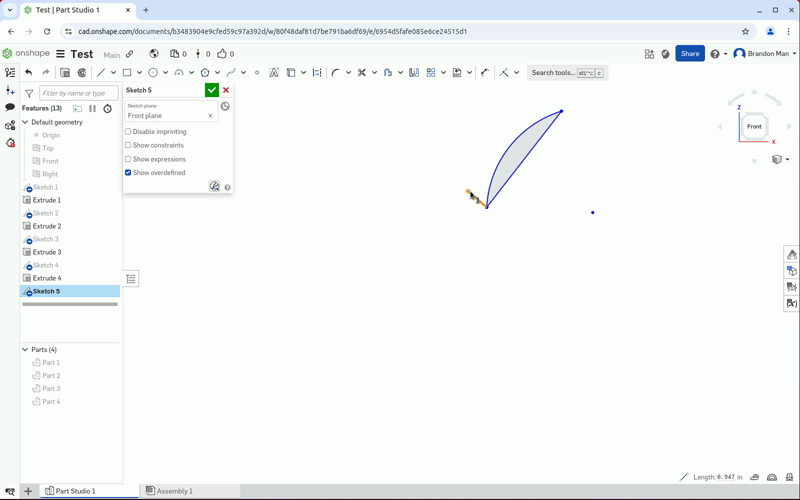
scroll(-6)
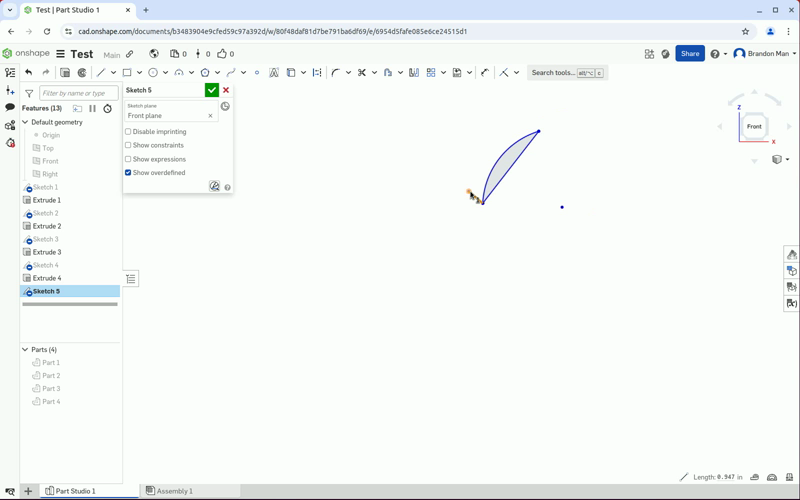
scroll(-6)
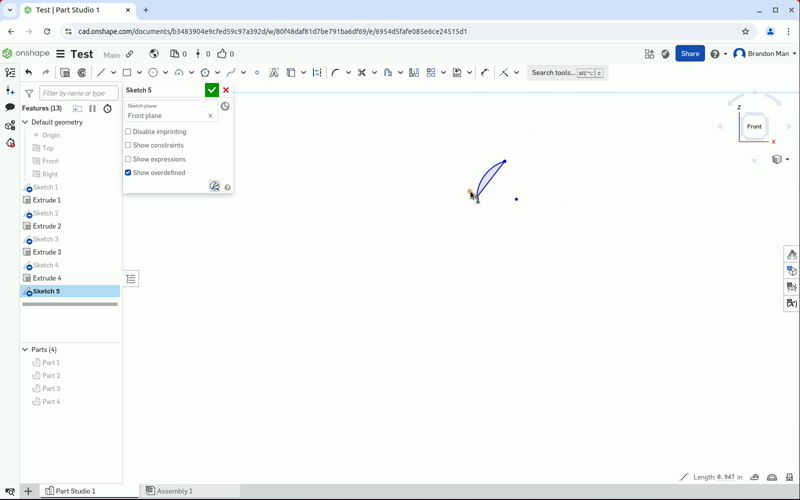
scroll(-6)
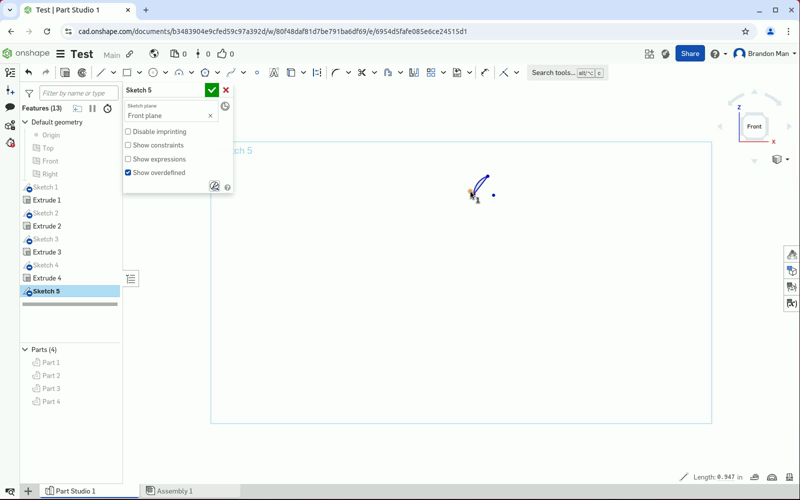
mouse_move(73, 352)
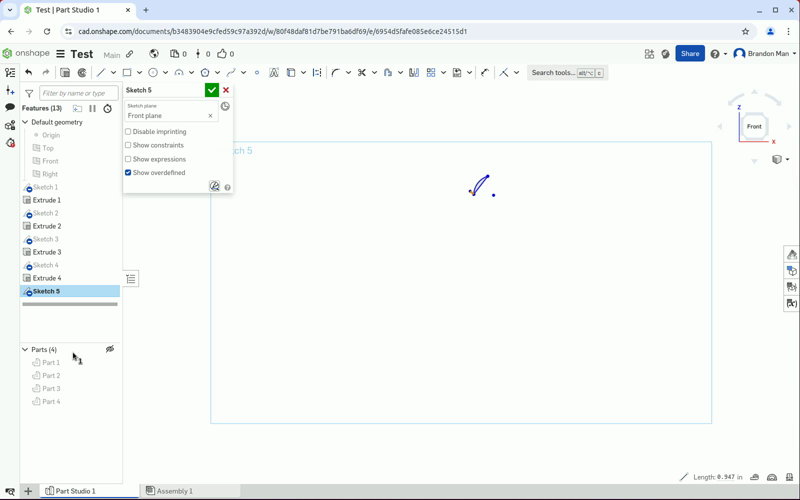
key(shift+y)
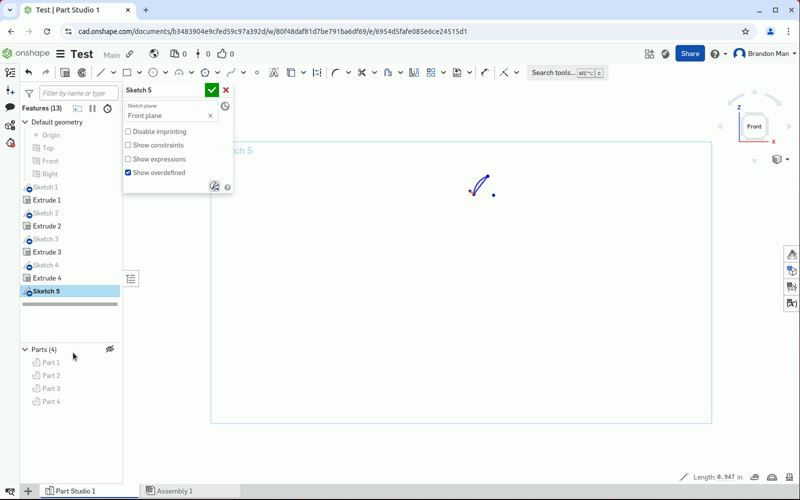
key(shift+e)
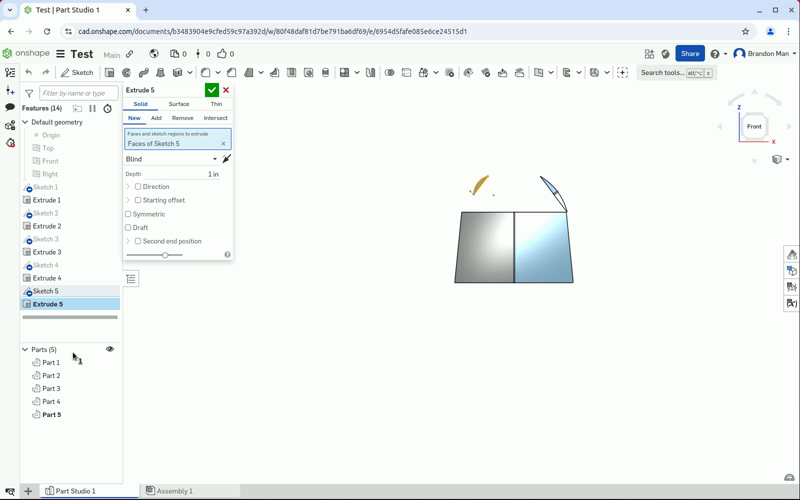
mouse_move(143, 106)
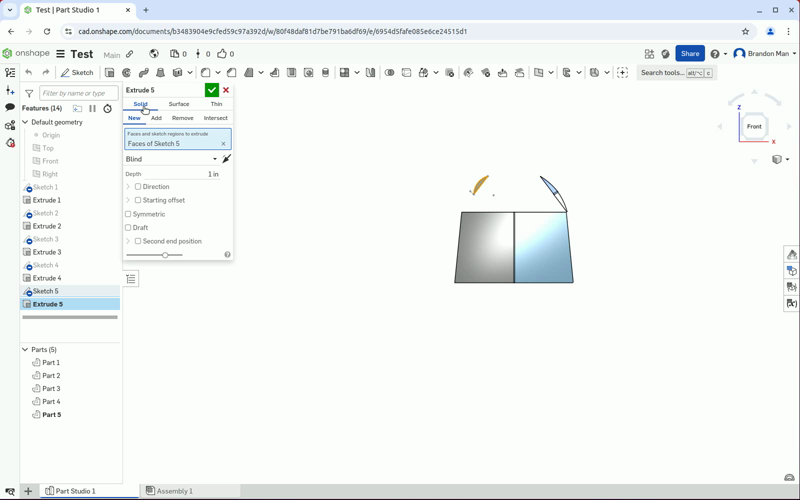
click(143, 106)
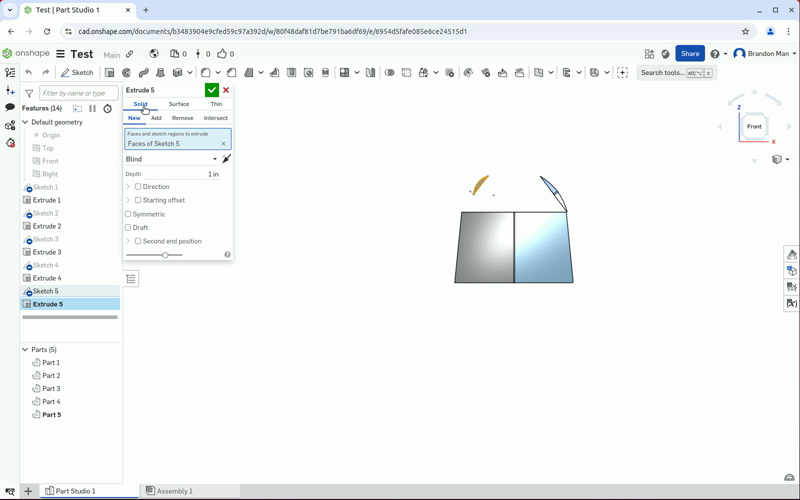
mouse_move(137, 120)
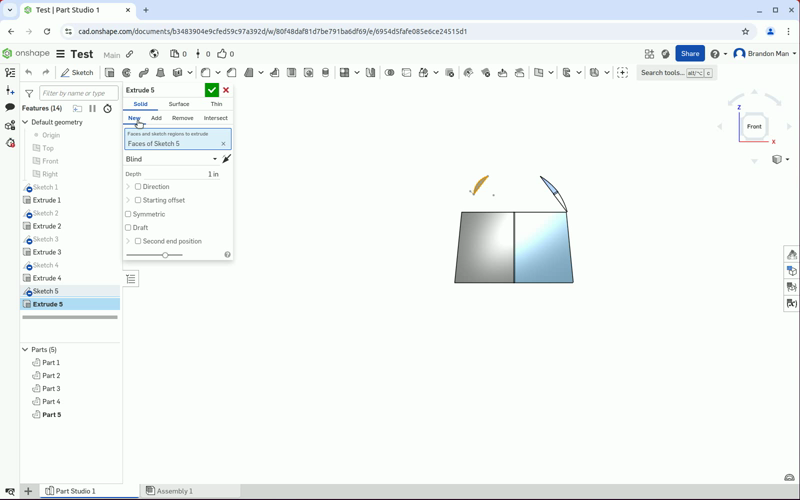
click(137, 120)
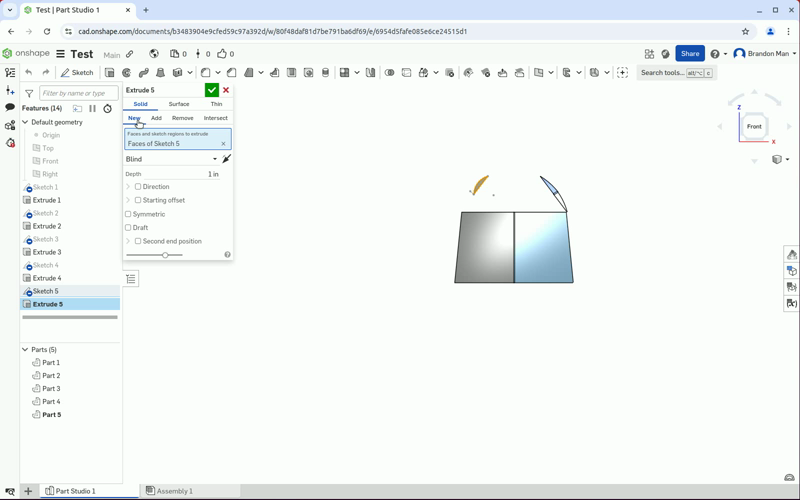
key(tab, 4)
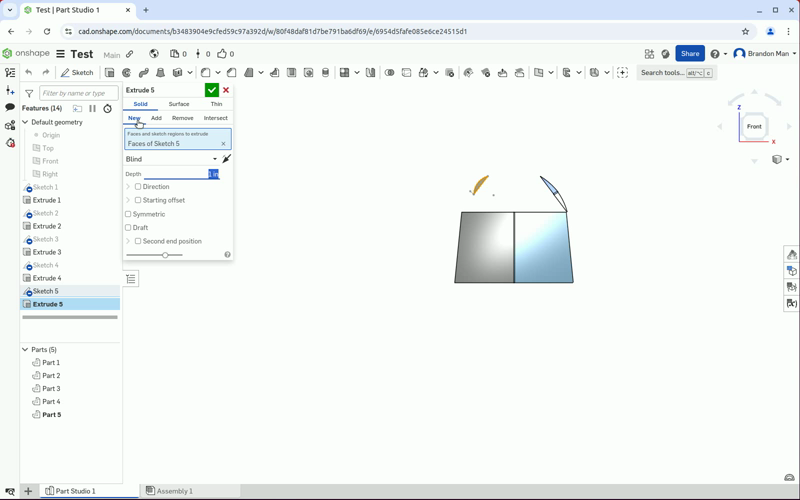
text(18.294)
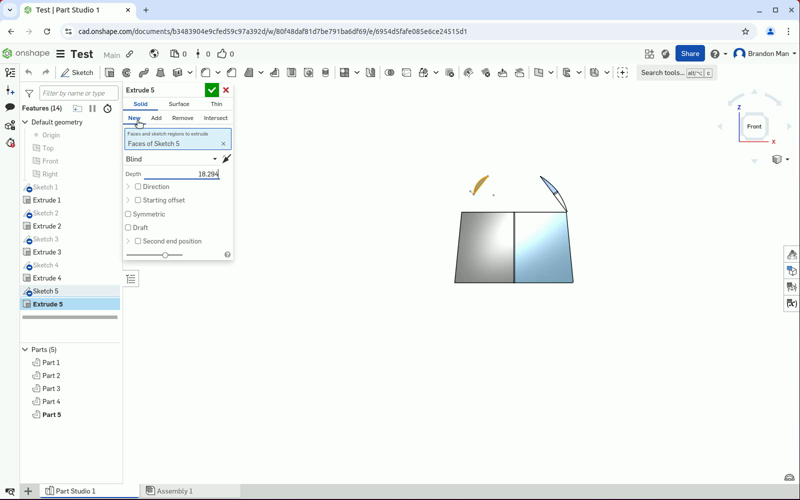
key(enter)
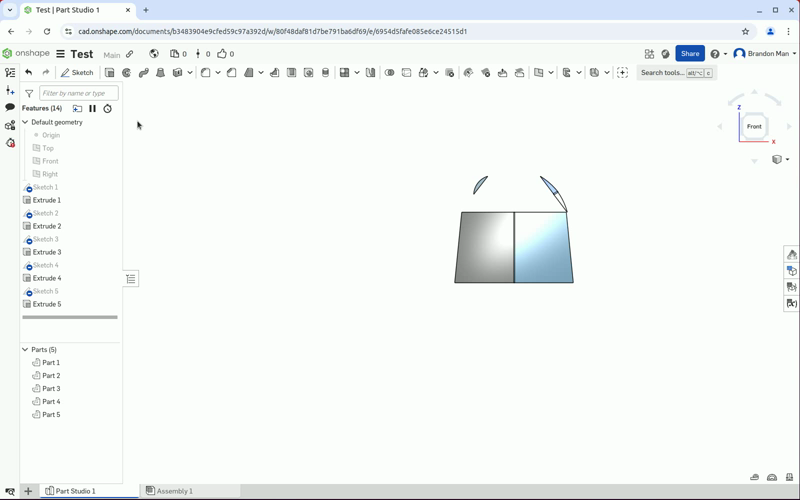
key(shift+h)
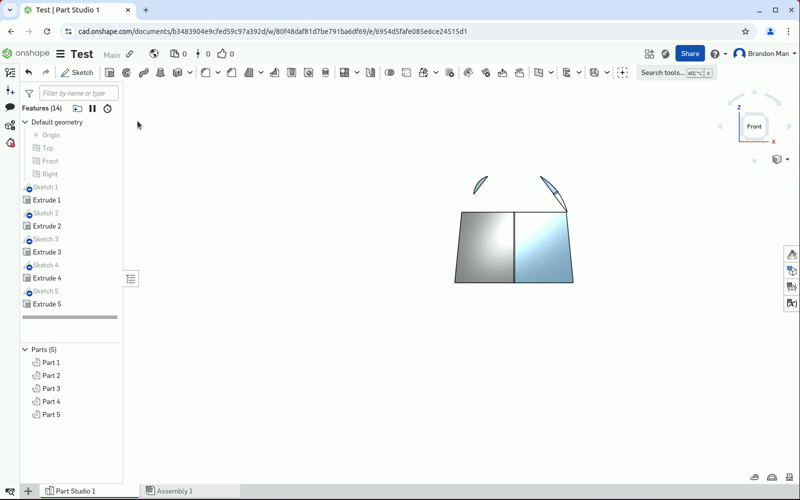
key(shift+h)
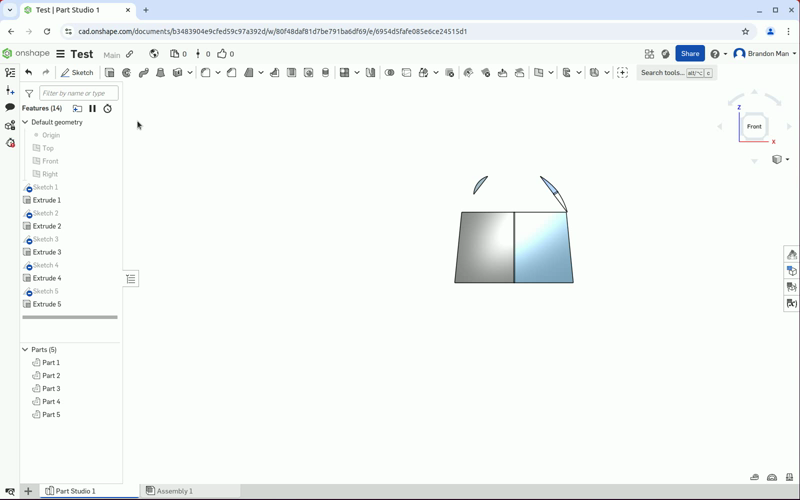
mouse_move(73, 189)
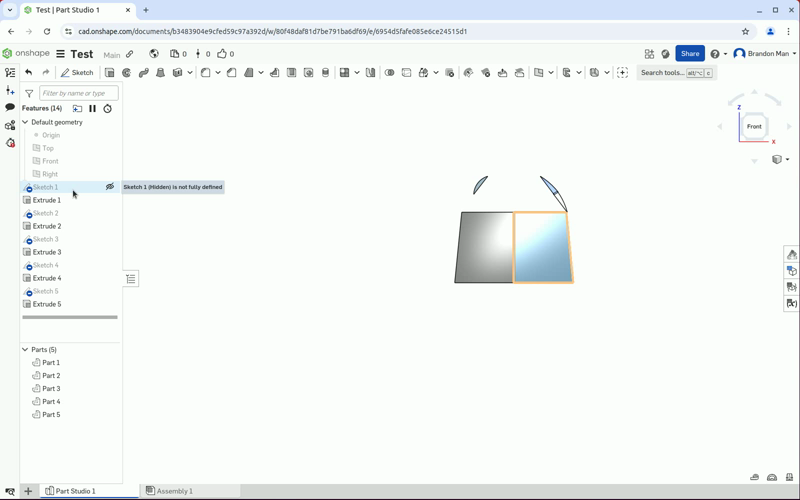
click(73, 189)
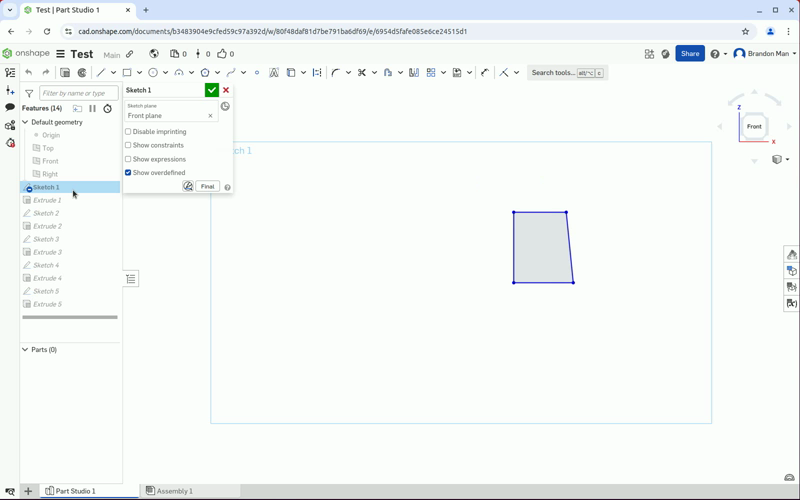
mouse_move(229, 92)
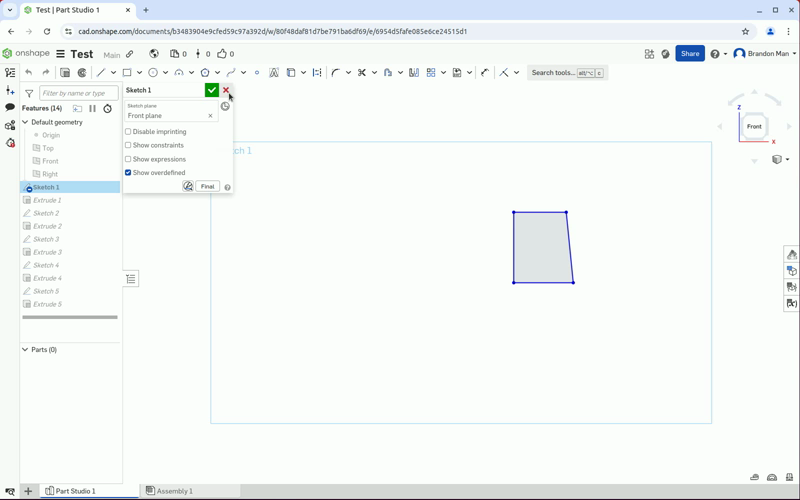
click(229, 92)
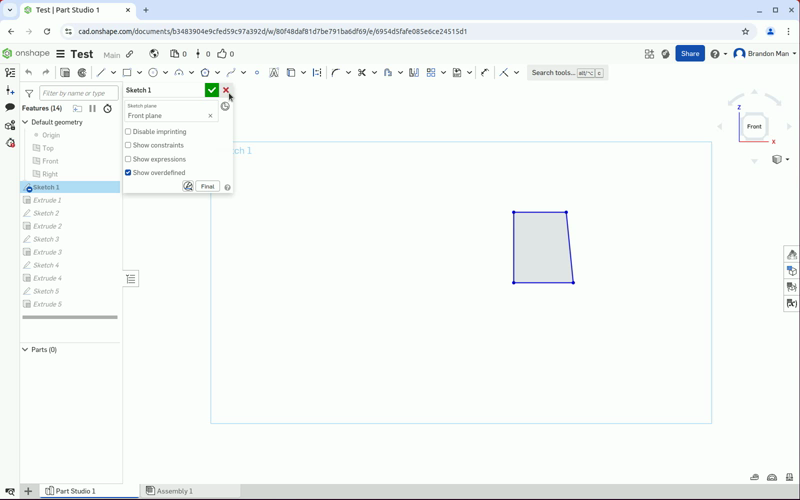
key(shift+s)
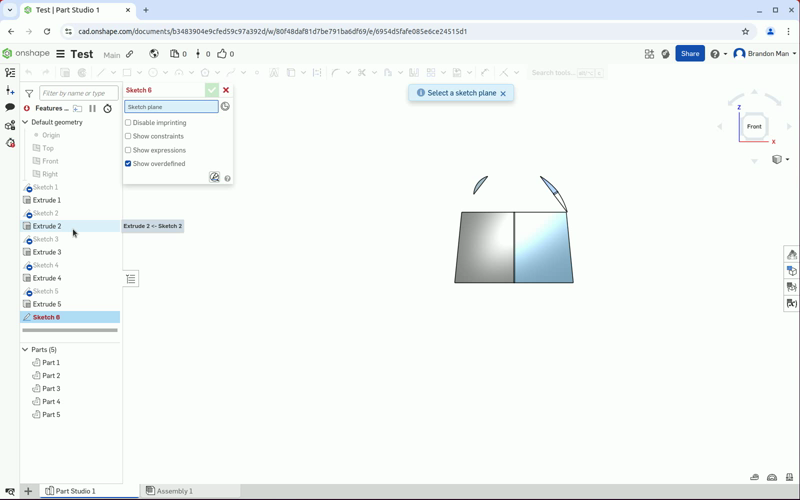
scroll(3)
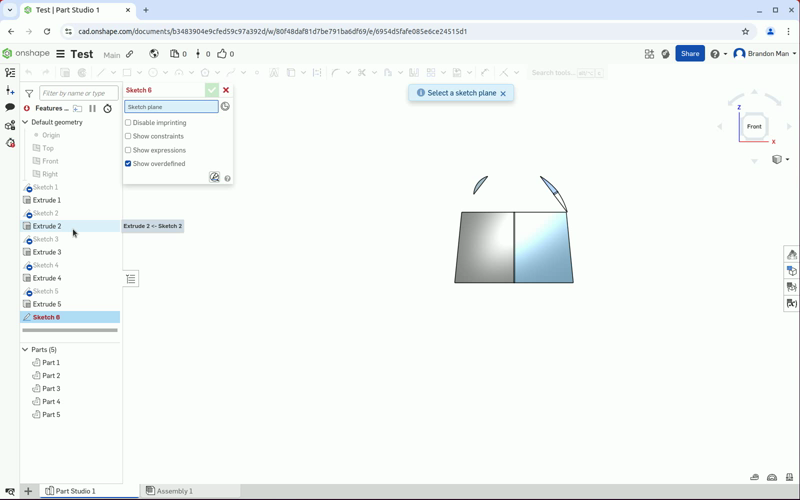
mouse_move(73, 163)
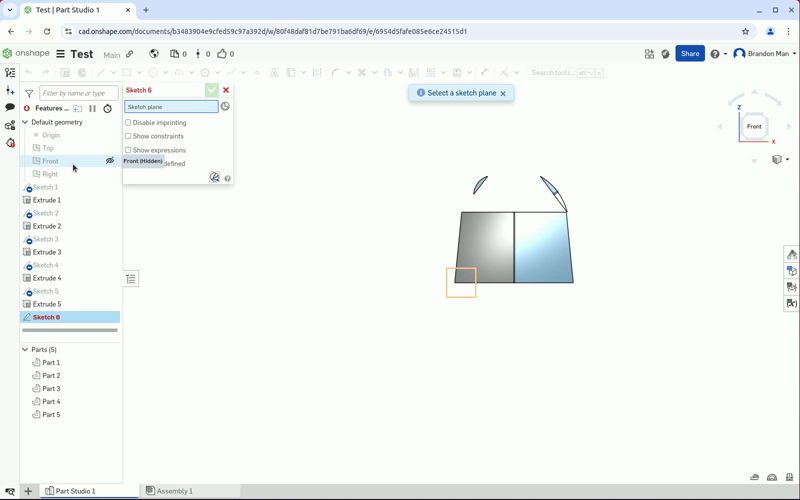
click(73, 163)
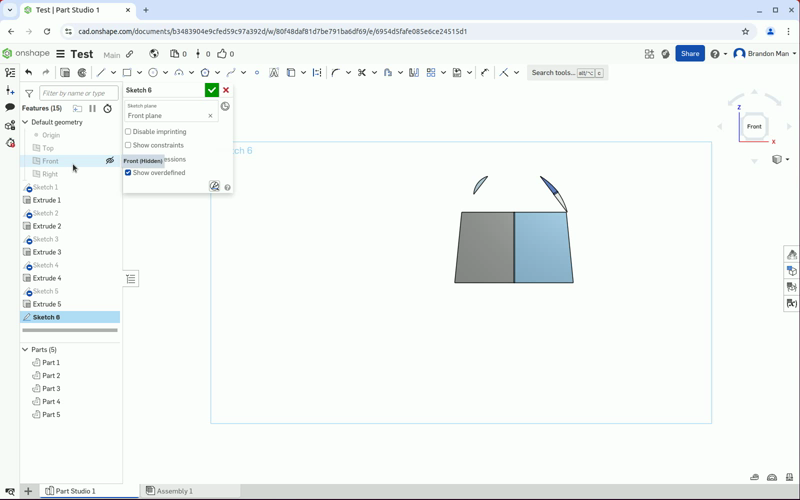
mouse_move(73, 352)
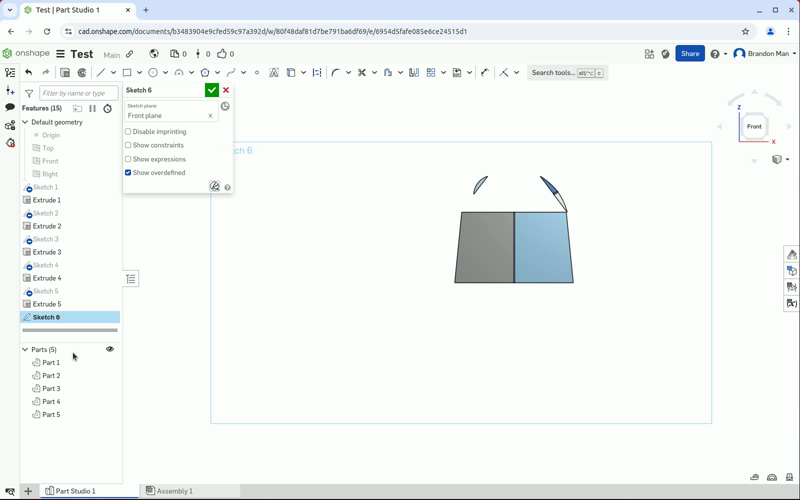
key(y)
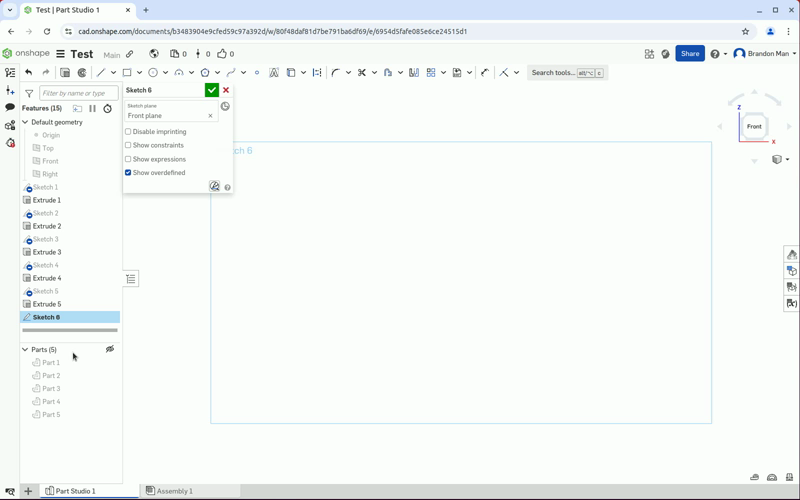
key(l)
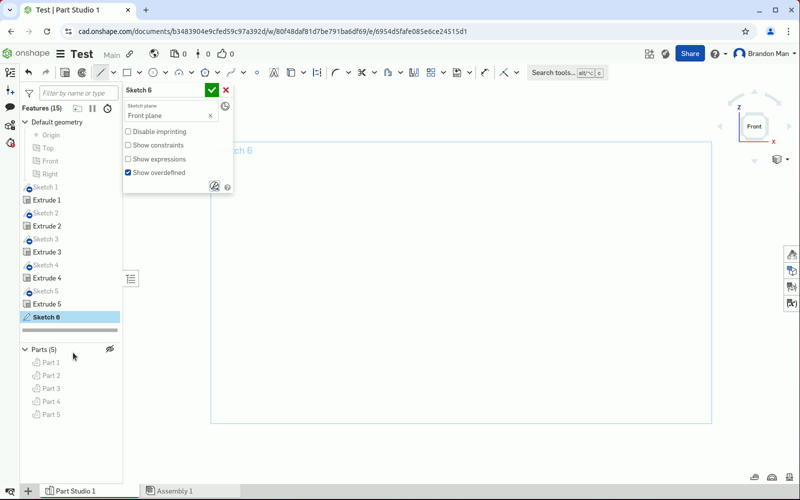
key_down(shift)
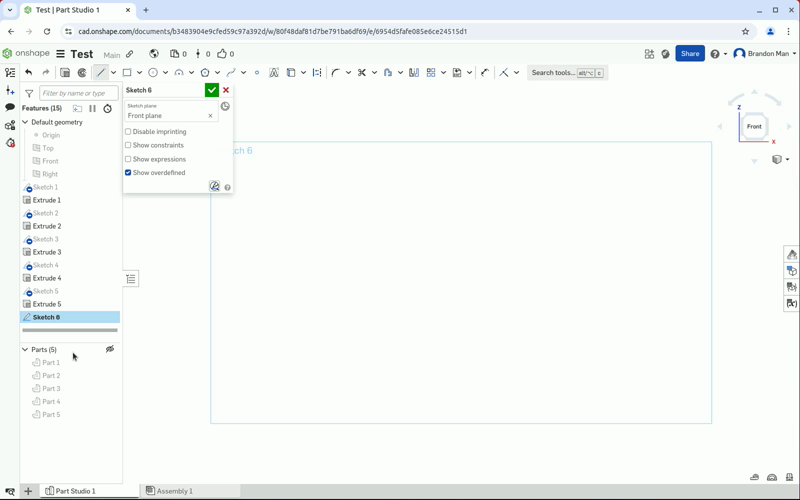
mouse_move(460, 212)
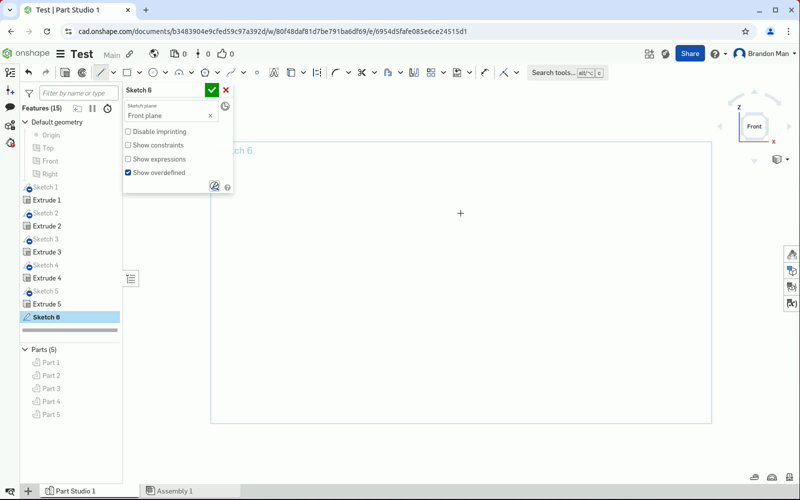
click(460, 212)
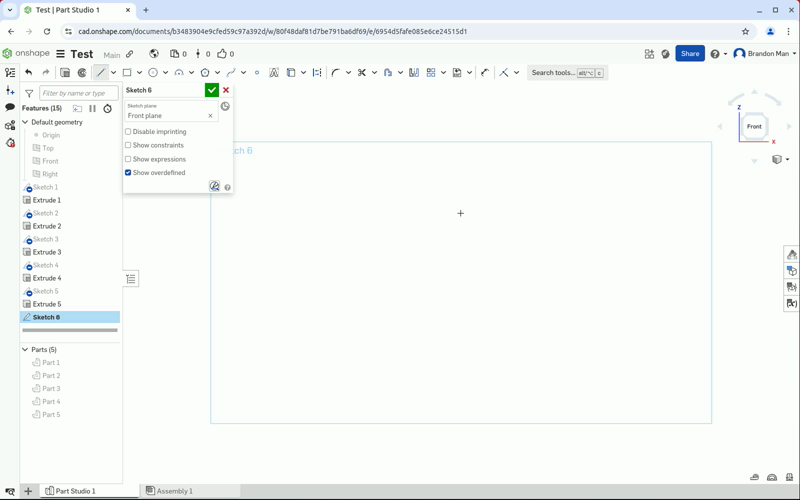
key_up(shift)
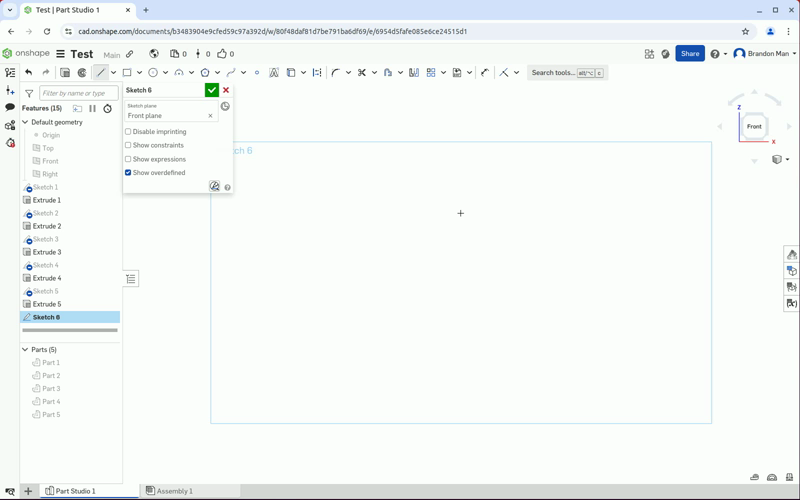
key_down(shift)
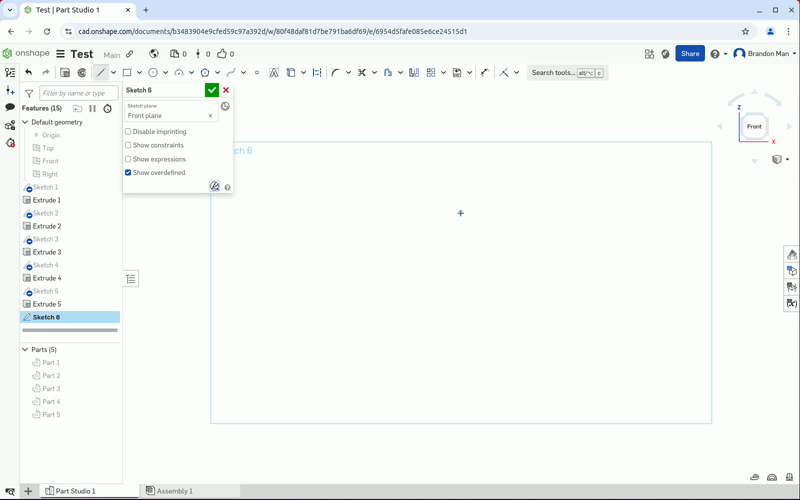
mouse_move(490, 212)
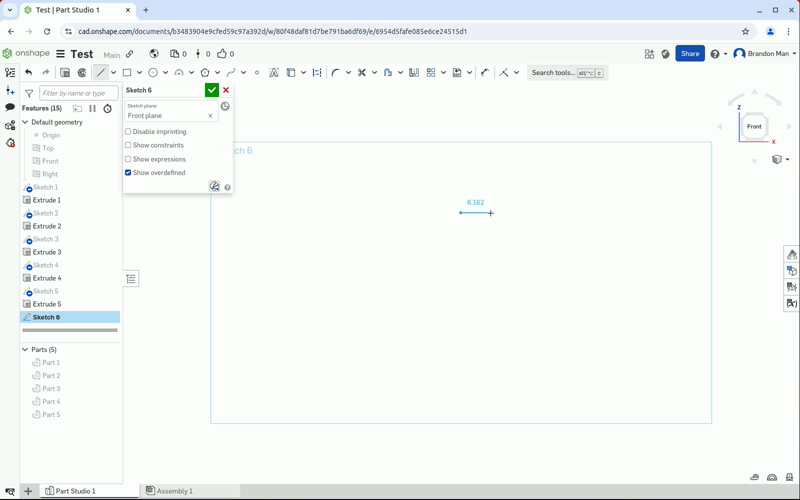
mouse_move(474, 194)
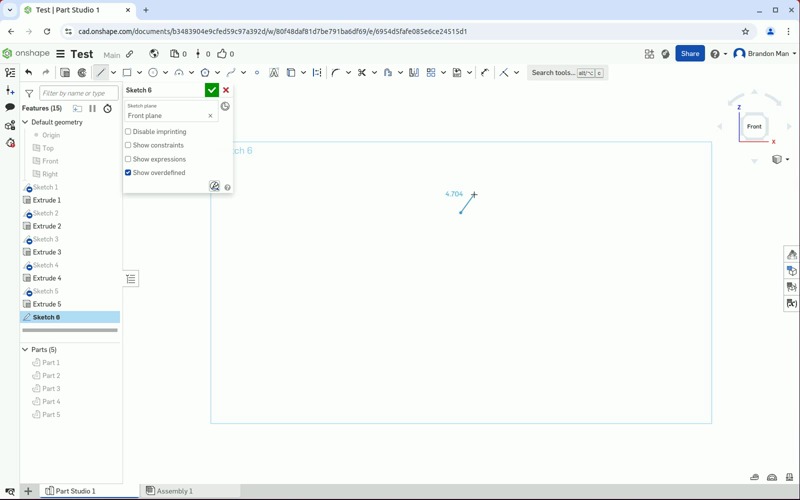
click(474, 194)
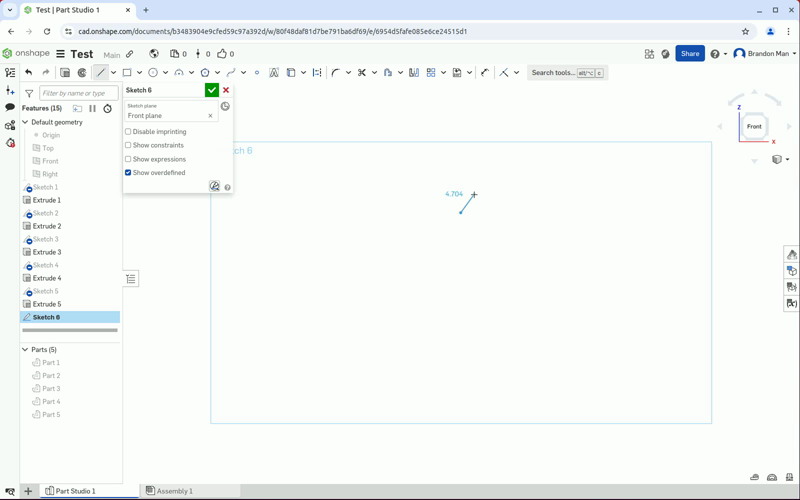
key_up(shift)
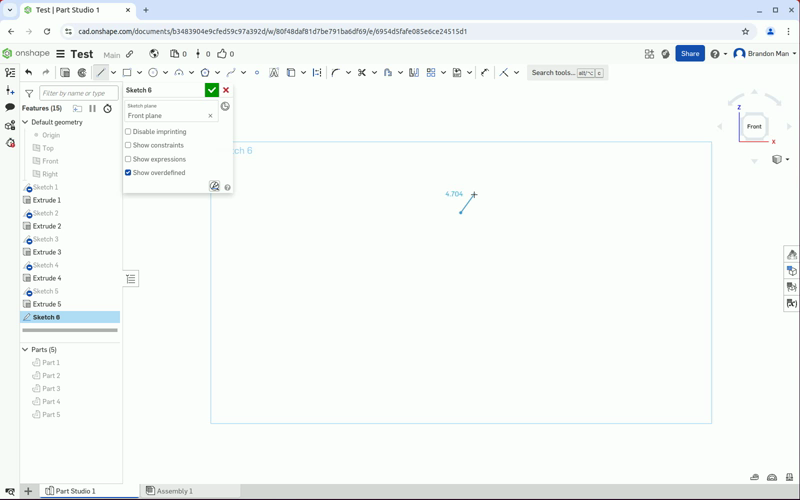
key_down(shift)
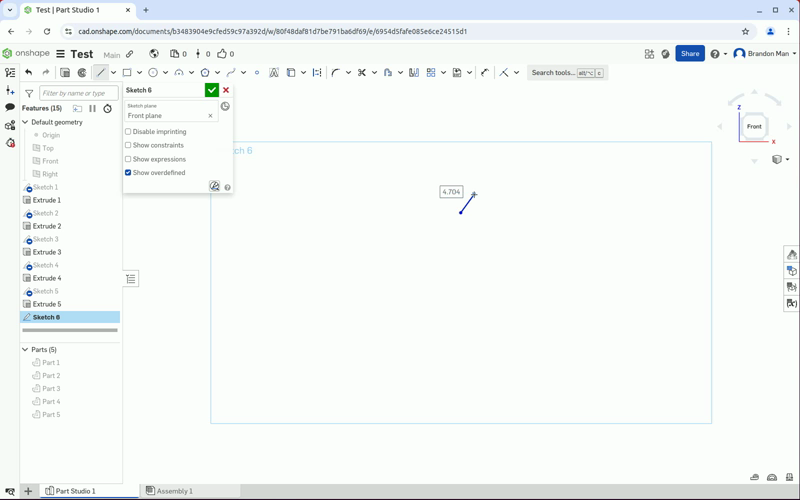
mouse_move(504, 194)
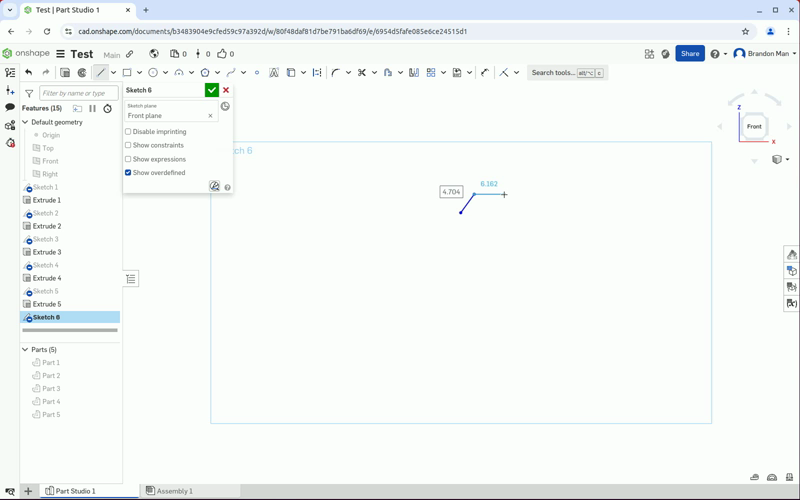
mouse_move(470, 191)
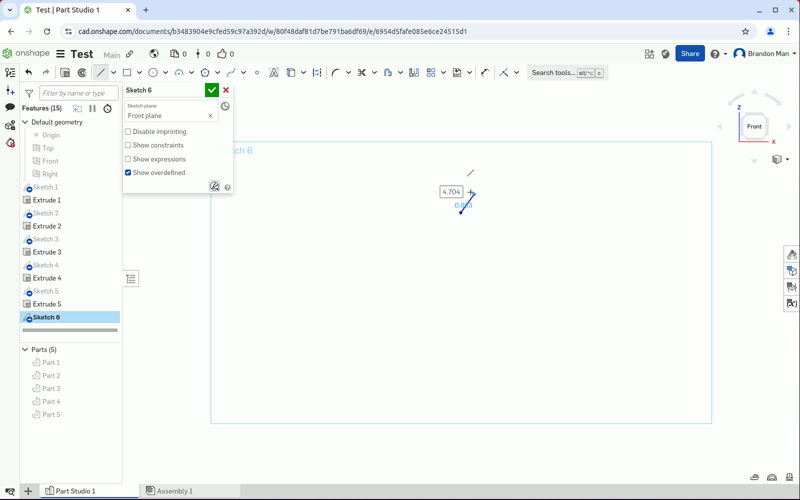
scroll(6)
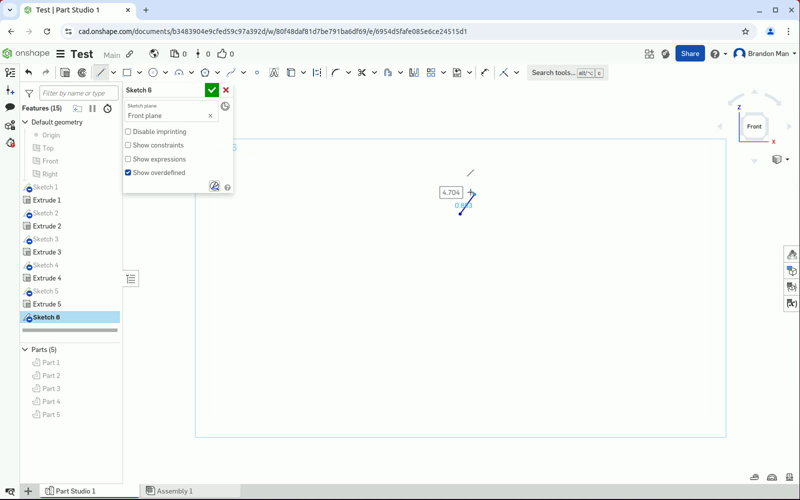
scroll(6)
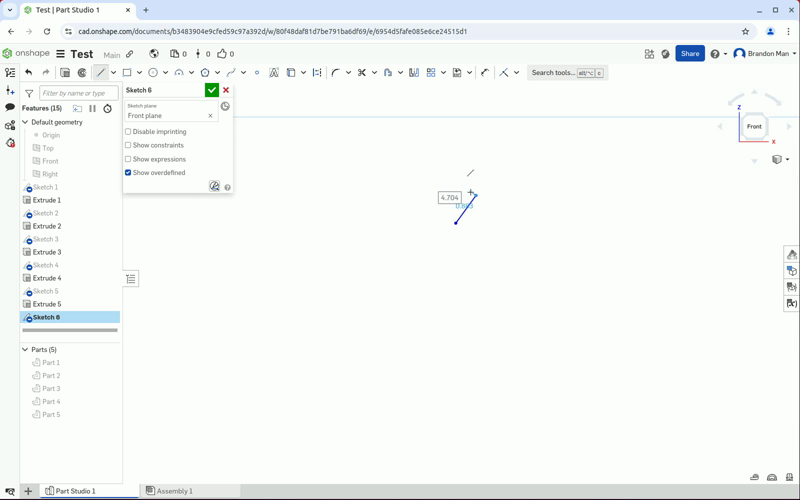
scroll(6)
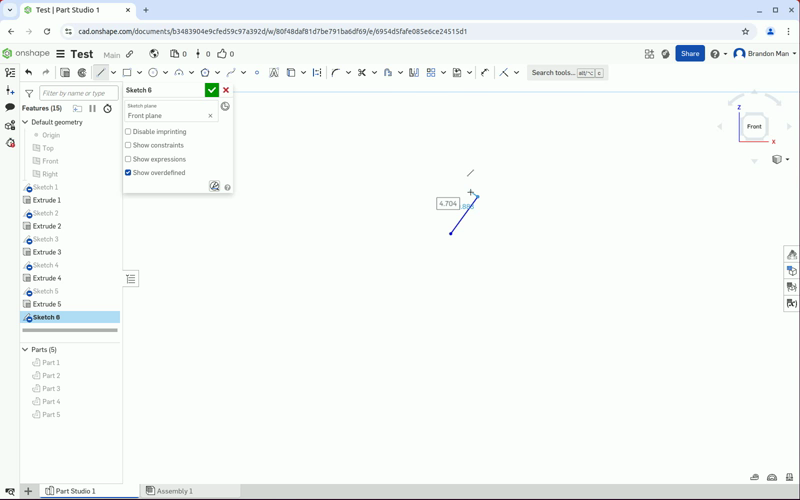
scroll(6)
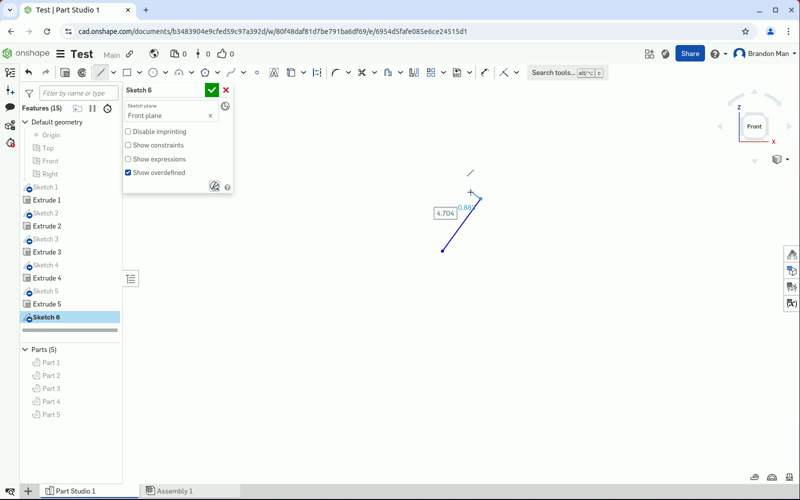
scroll(6)
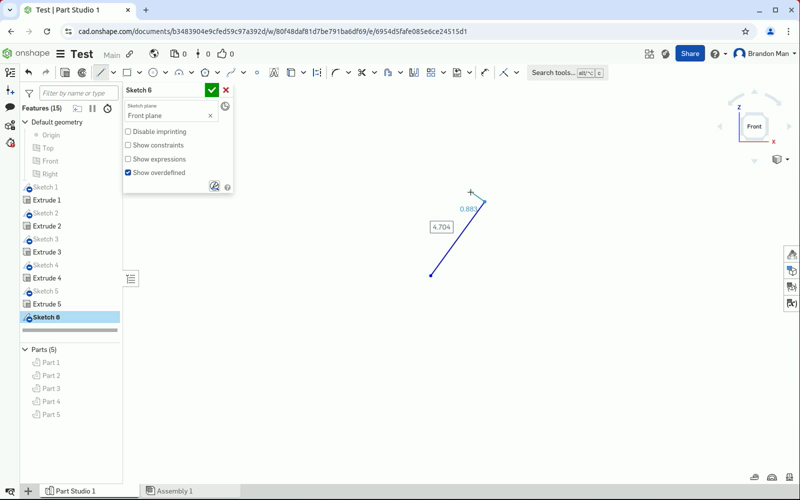
scroll(6)
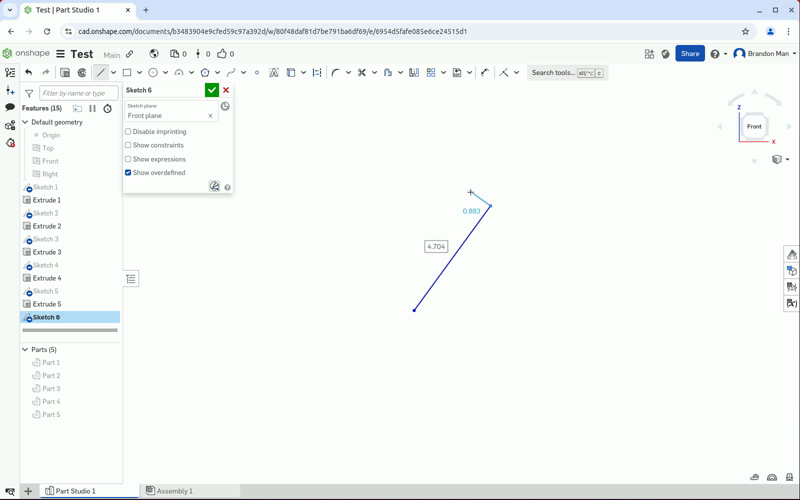
scroll(6)
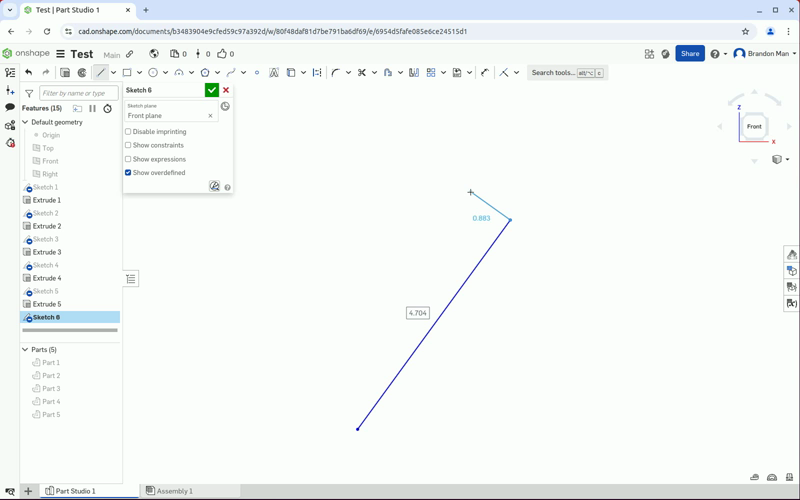
click(470, 191)
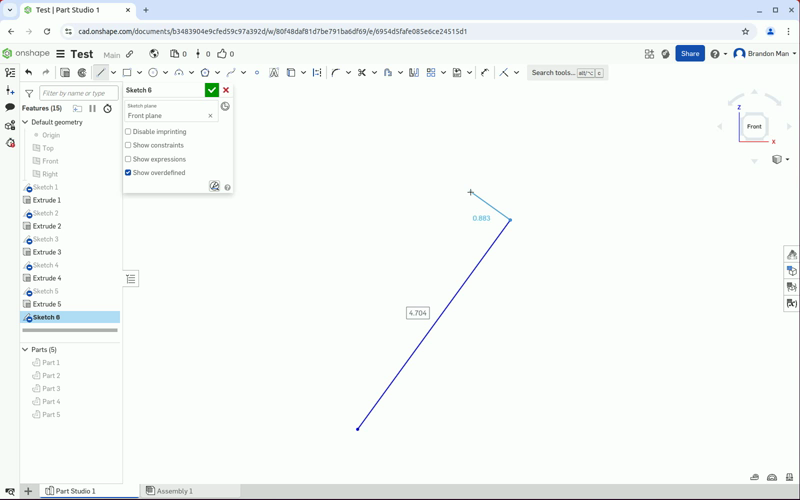
scroll(-6)
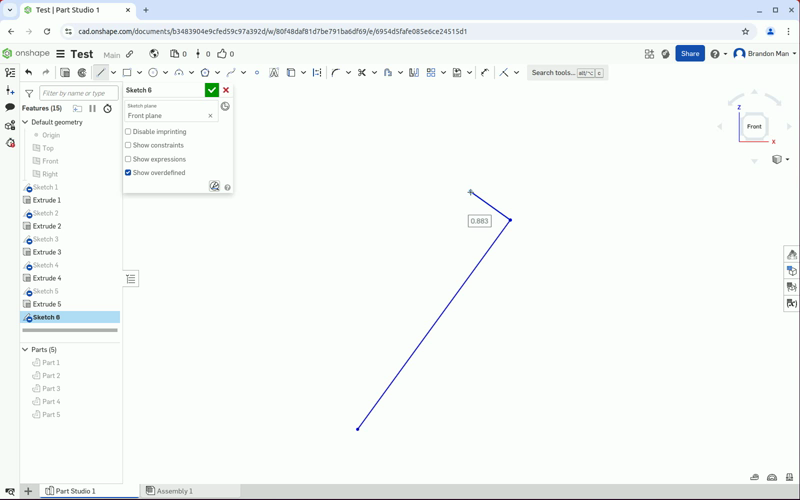
scroll(-6)
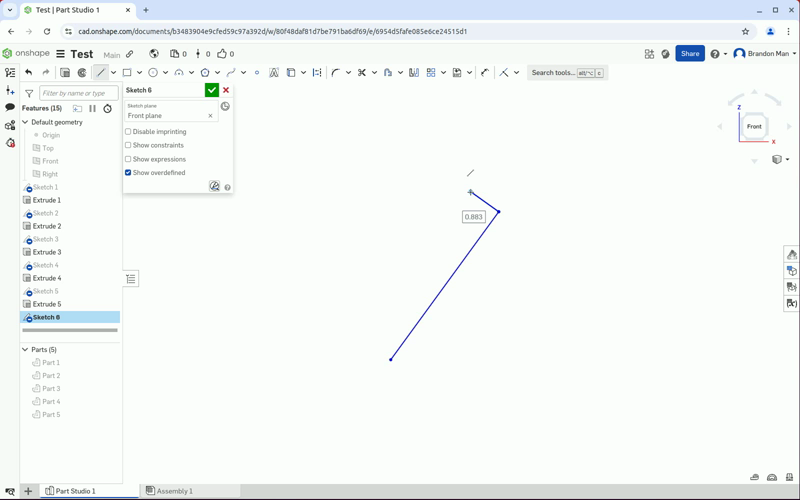
scroll(-6)
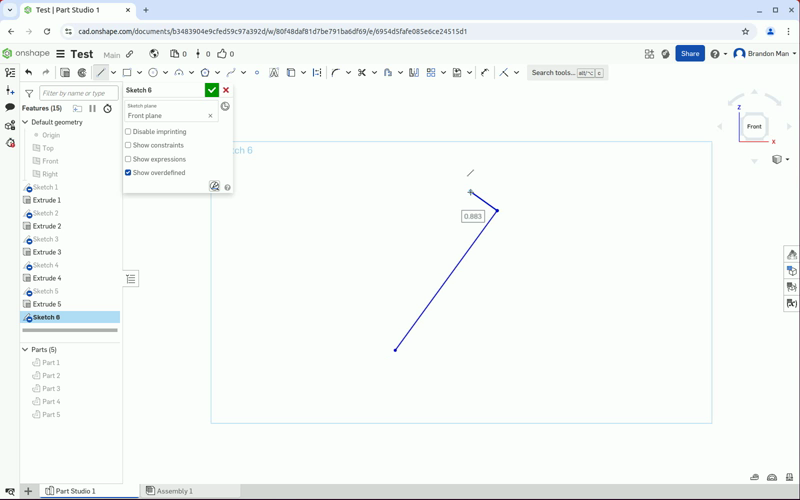
scroll(-6)
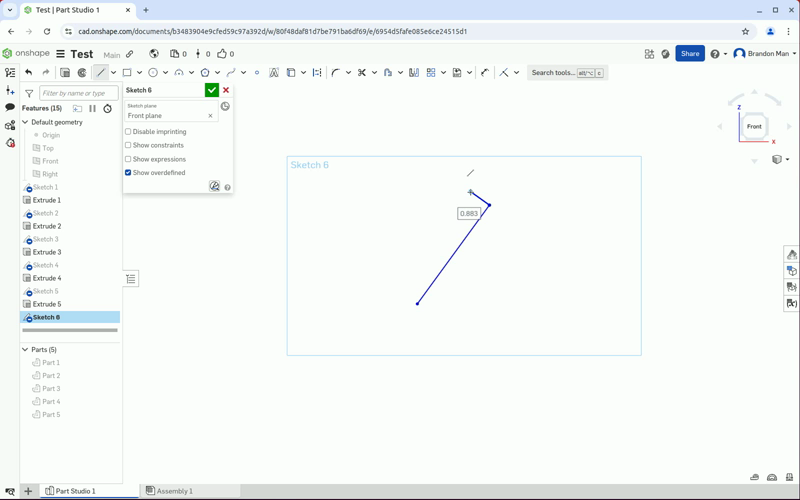
scroll(-6)
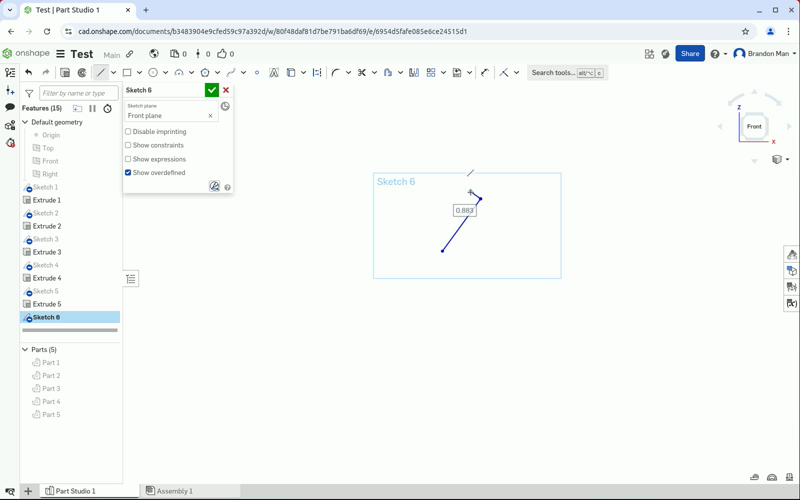
scroll(-6)
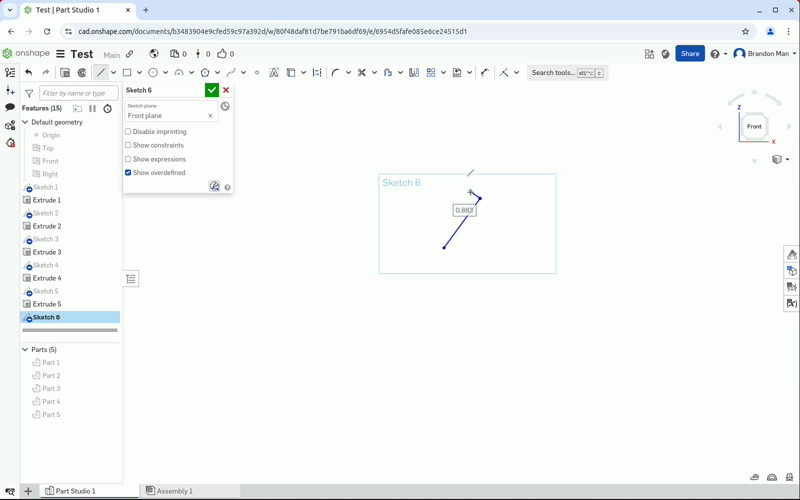
scroll(-6)
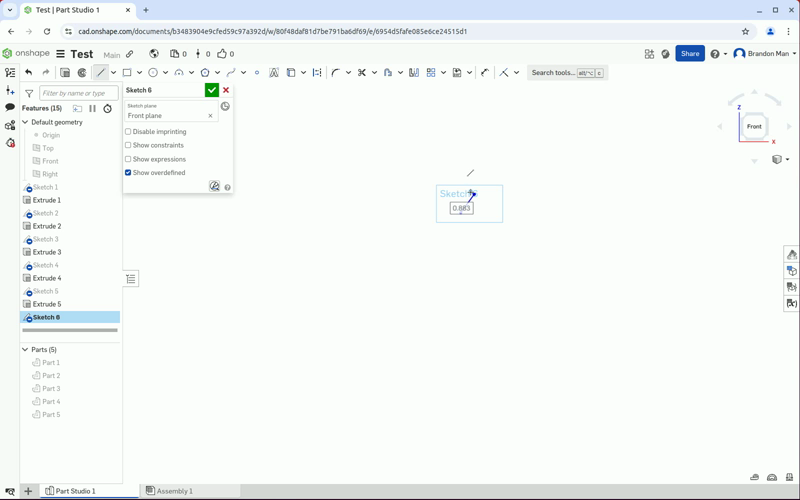
key_up(shift)
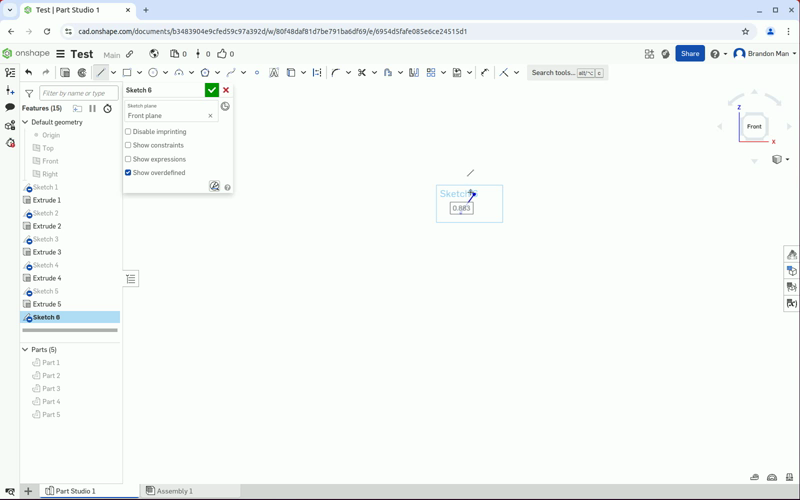
key(esc)
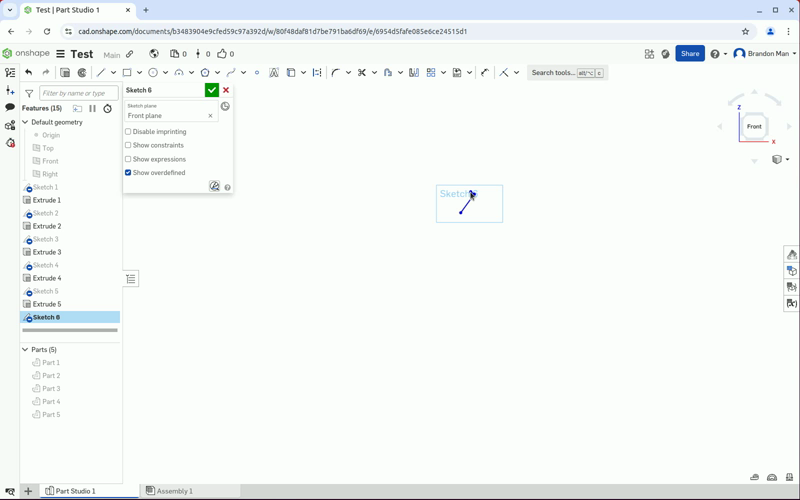
key(a)
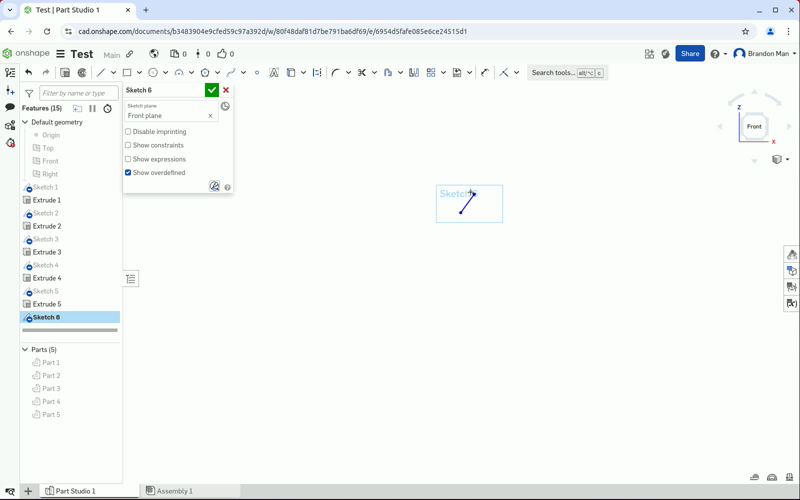
mouse_move(470, 191)
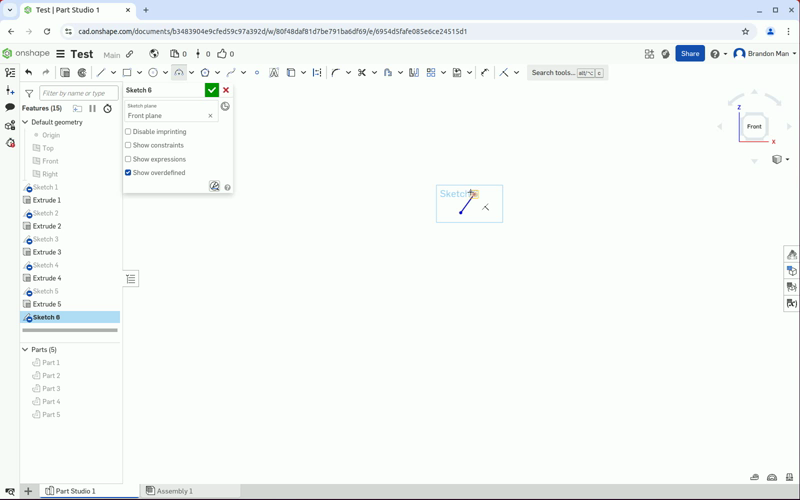
click(470, 191)
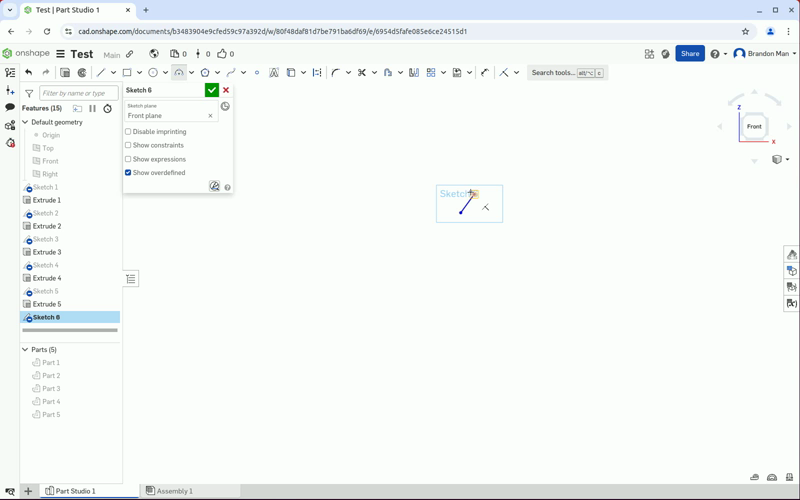
mouse_move(460, 212)
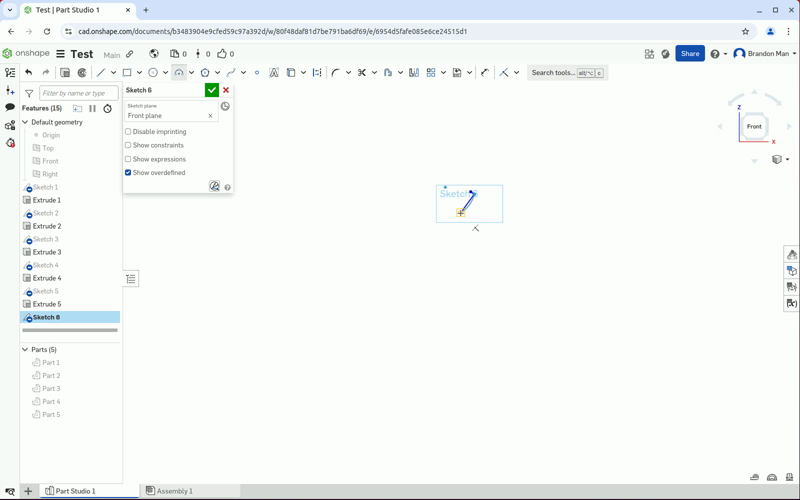
click(460, 212)
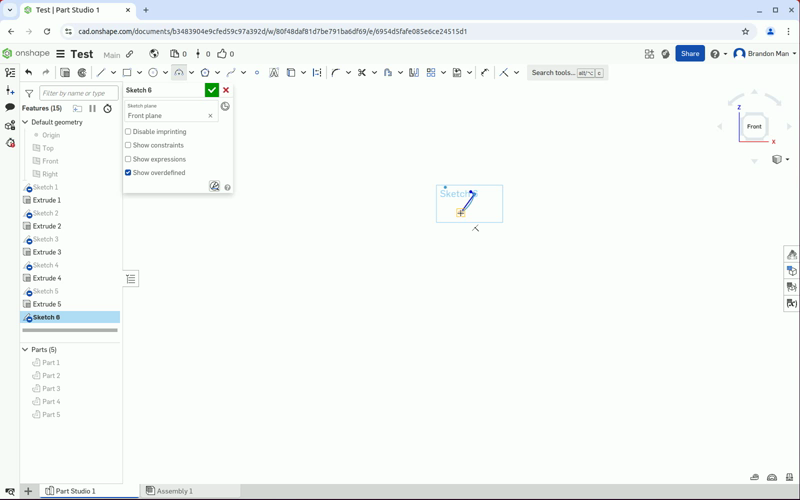
key_down(shift)
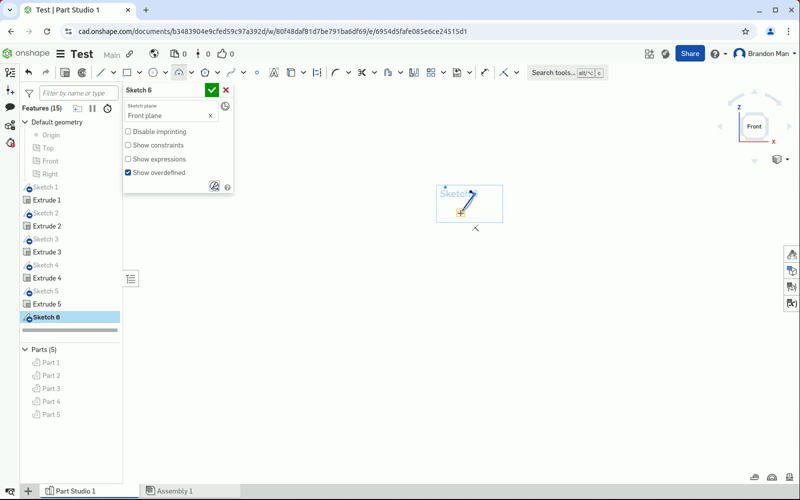
mouse_move(464, 201)
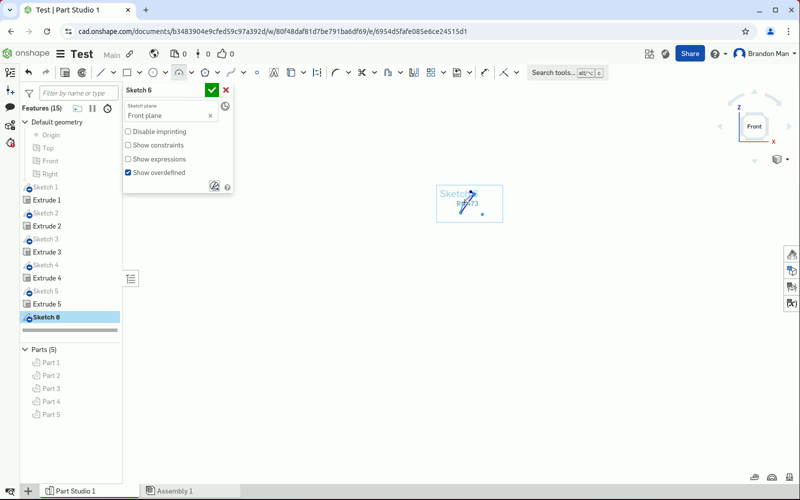
click(464, 201)
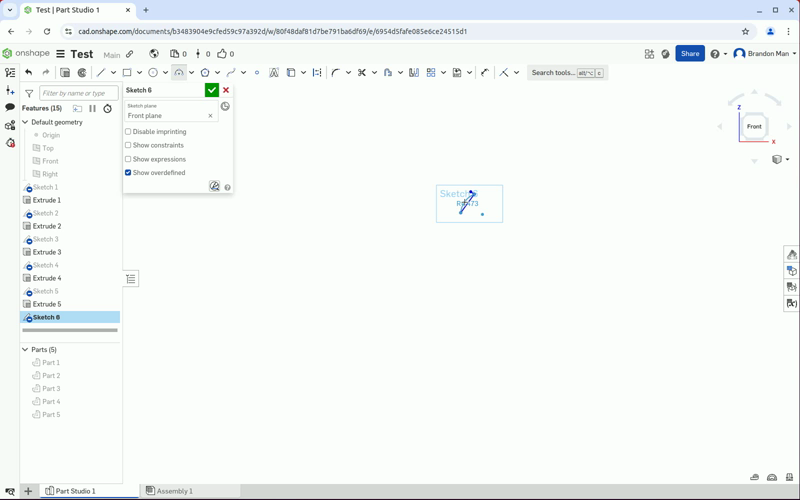
key_up(shift)
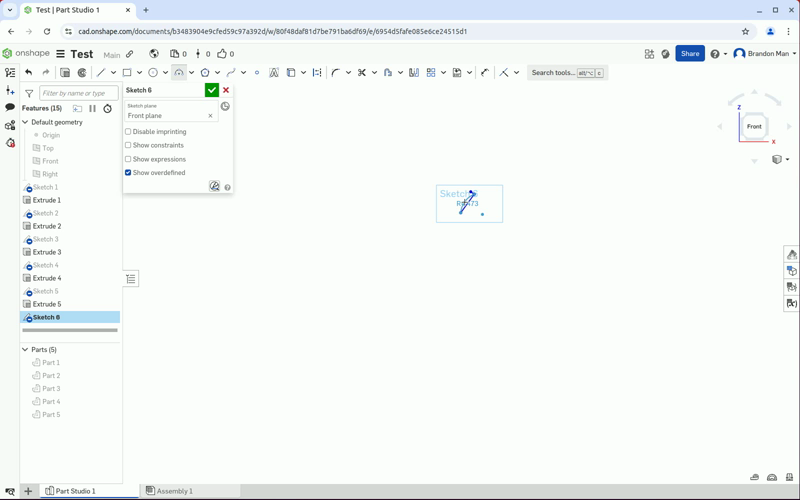
key(esc)
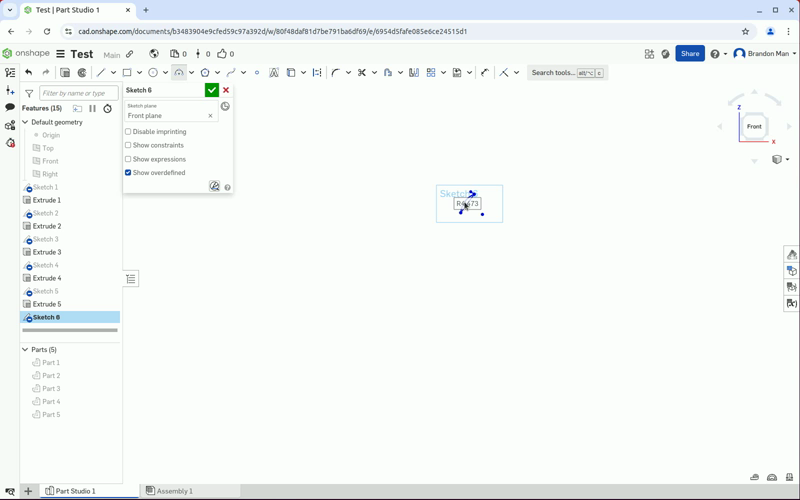
mouse_move(469, 199)
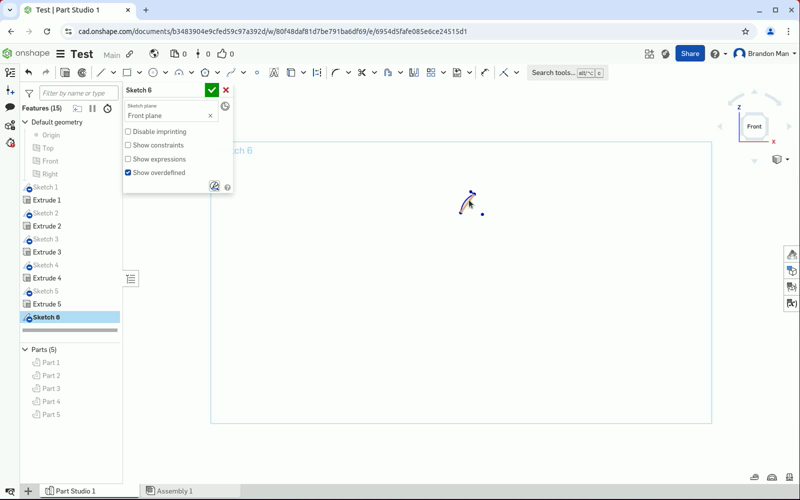
scroll(6)
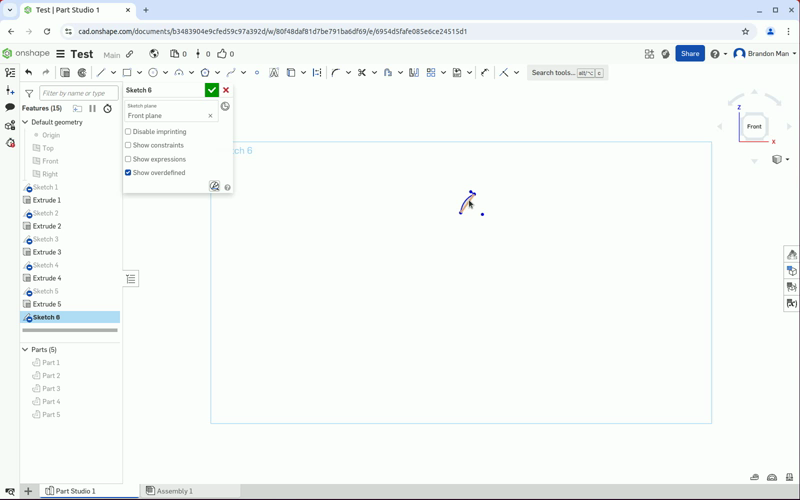
scroll(6)
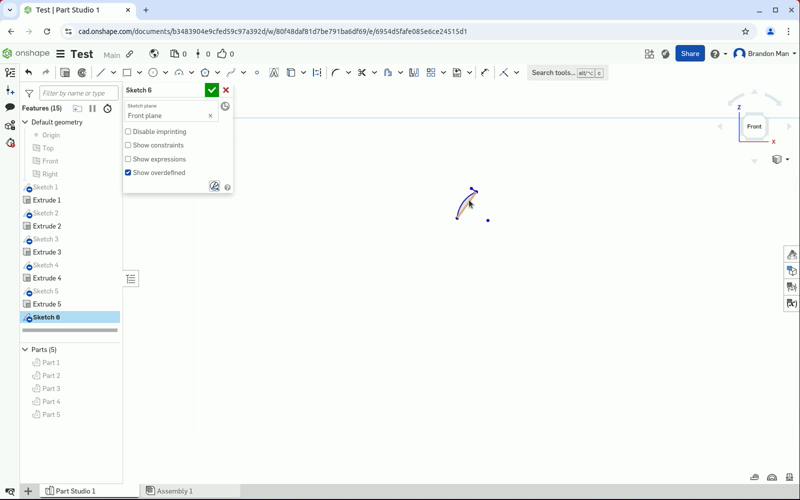
scroll(6)
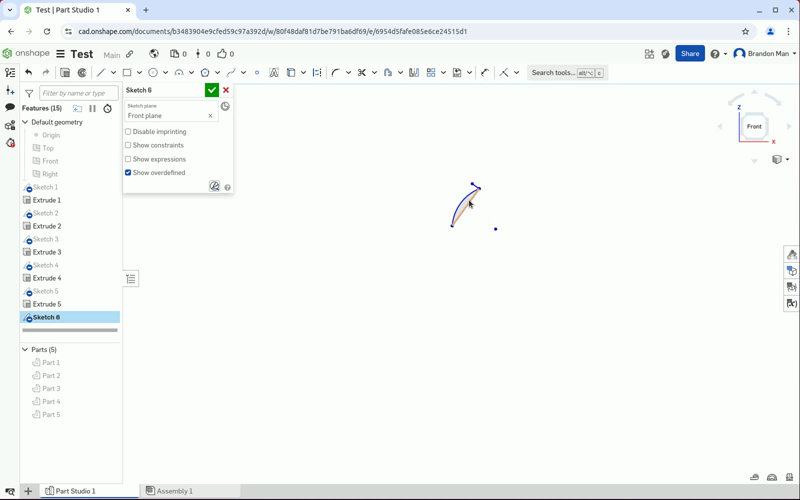
scroll(6)
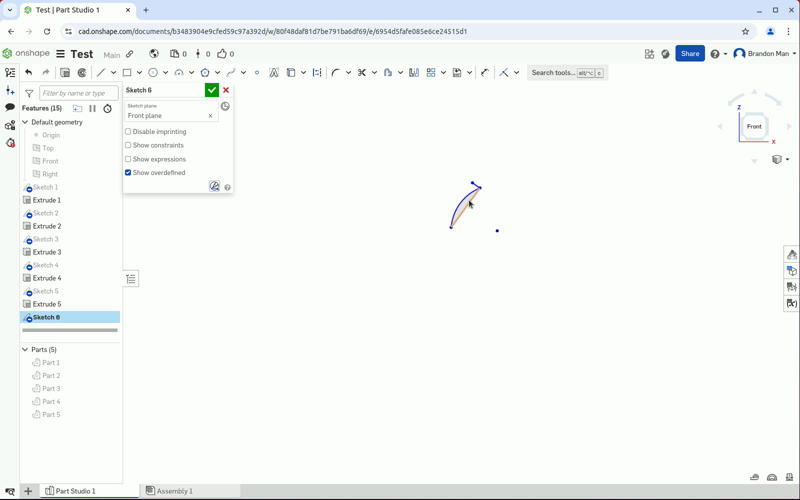
scroll(6)
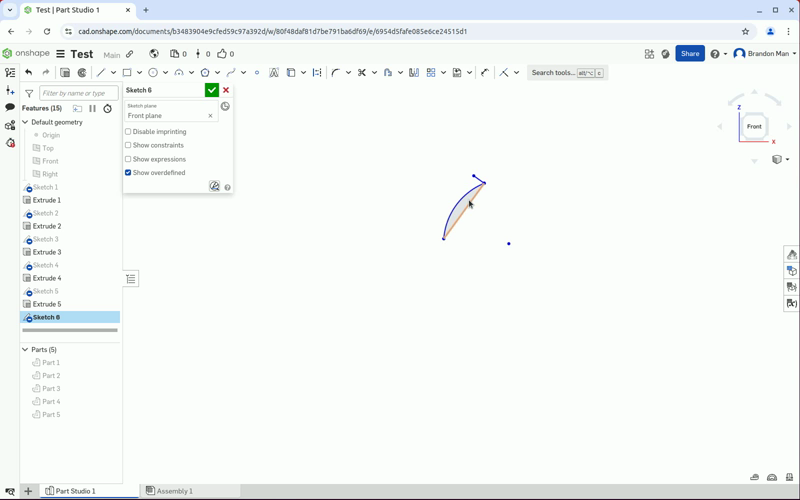
scroll(6)
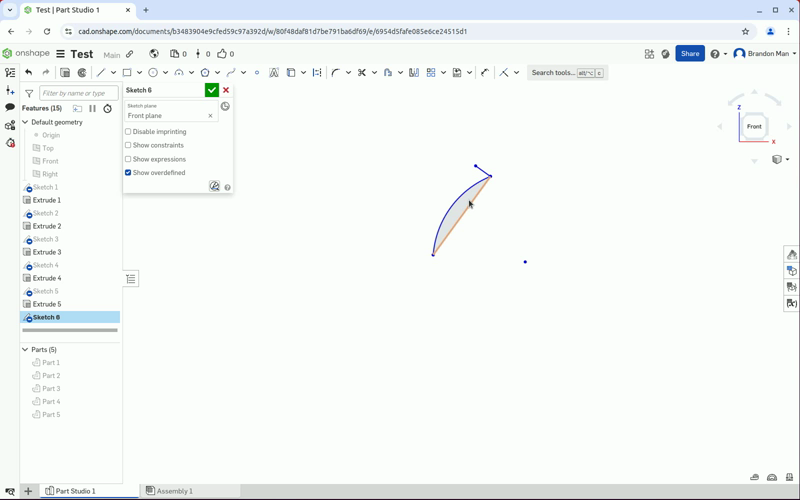
scroll(6)
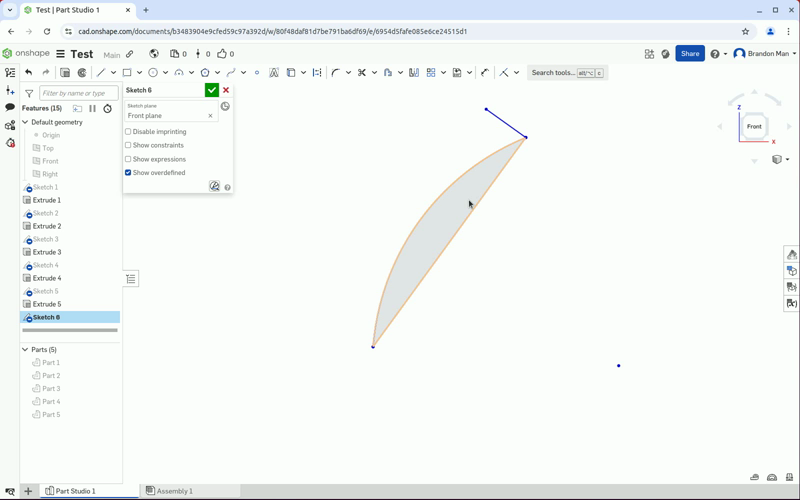
click(469, 199)
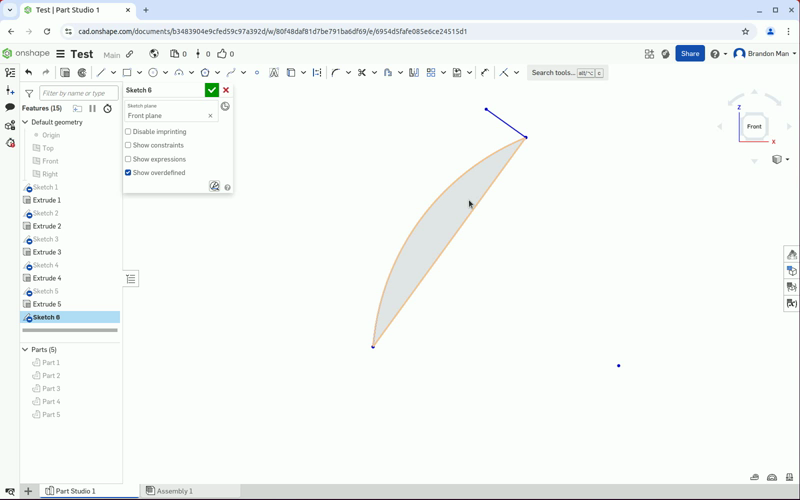
scroll(-6)
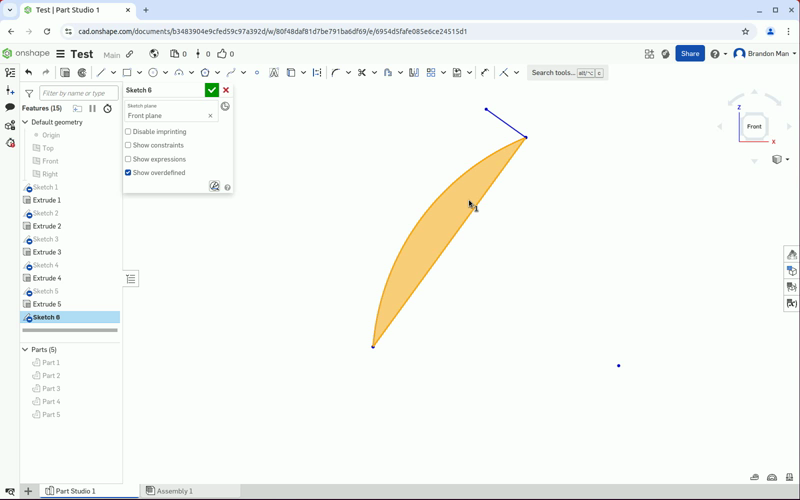
scroll(-6)
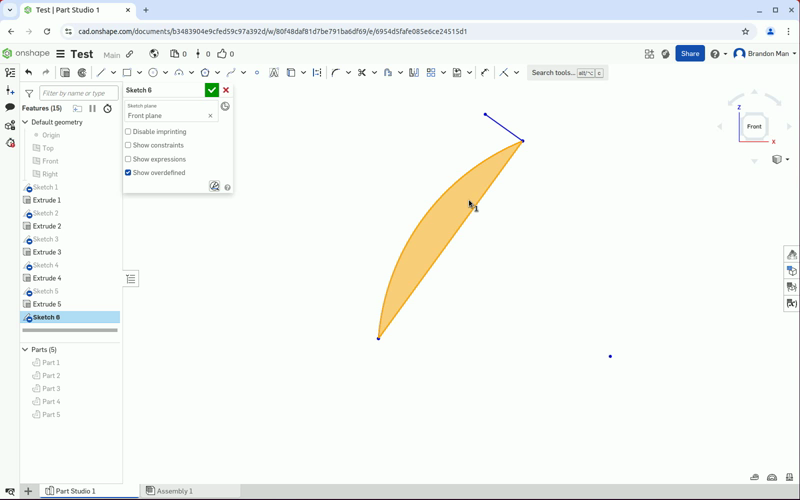
scroll(-6)
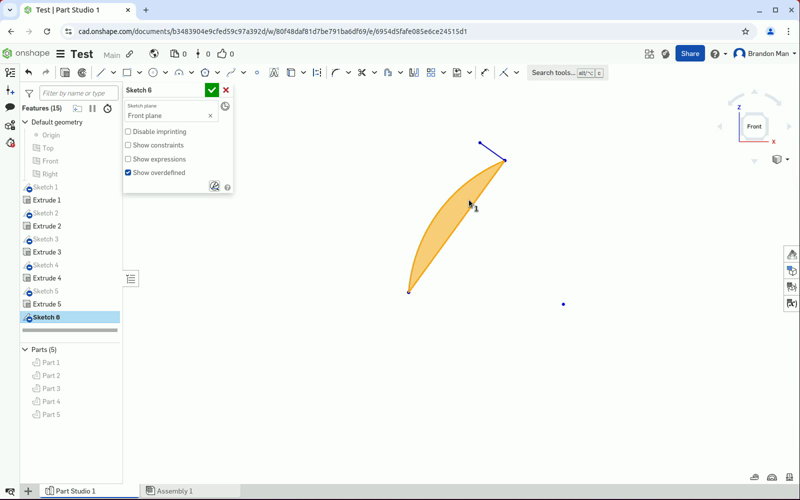
scroll(-6)
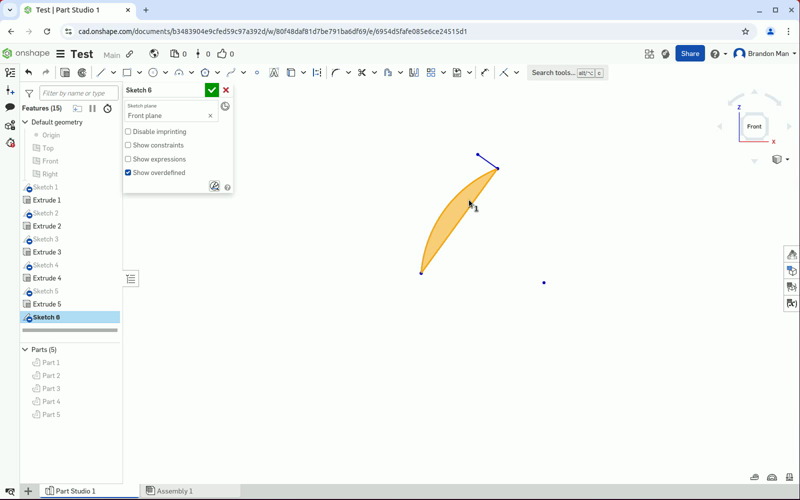
scroll(-6)
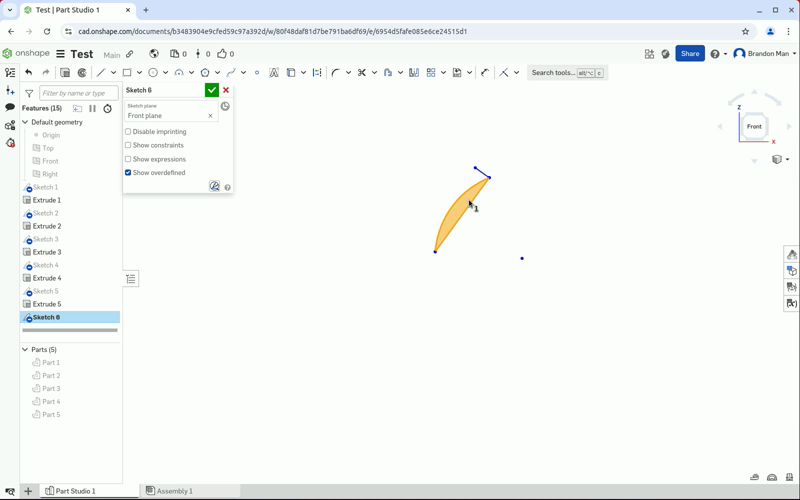
scroll(-6)
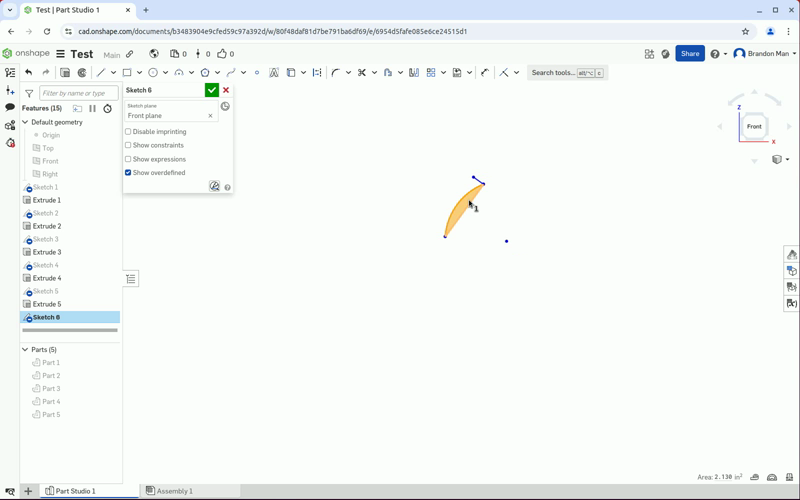
scroll(-6)
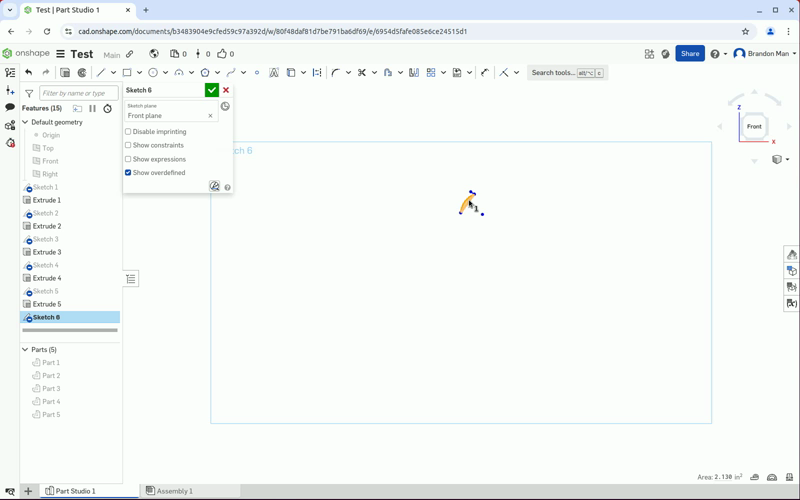
mouse_move(73, 352)
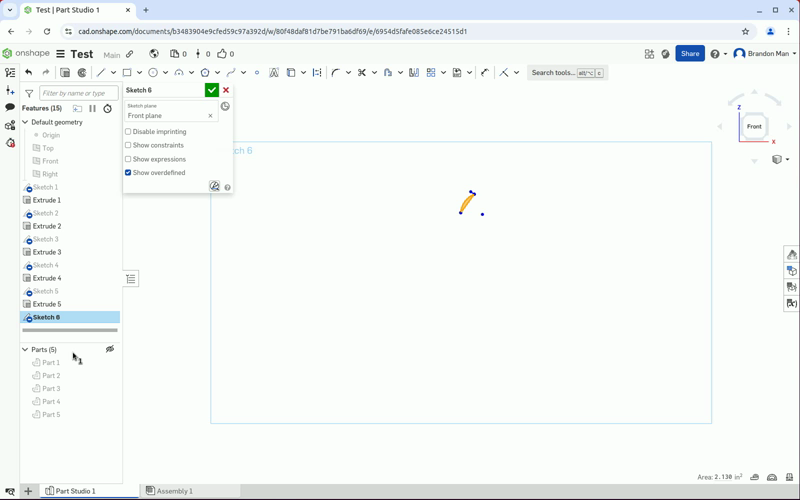
key(shift+y)
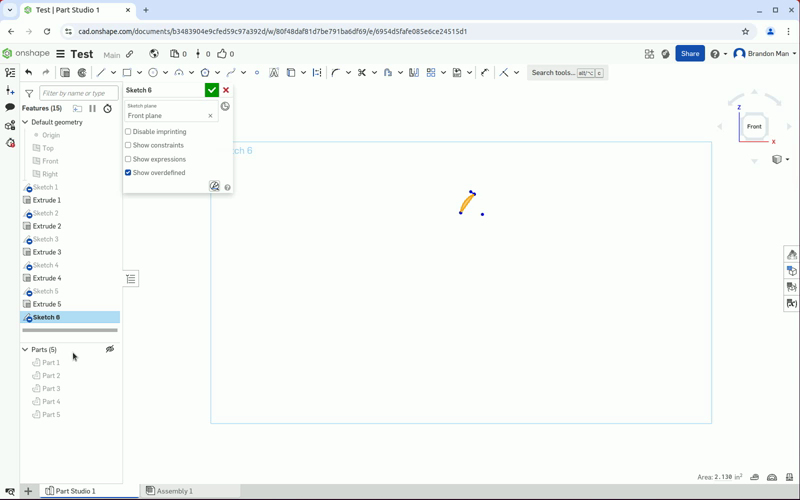
key(shift+e)
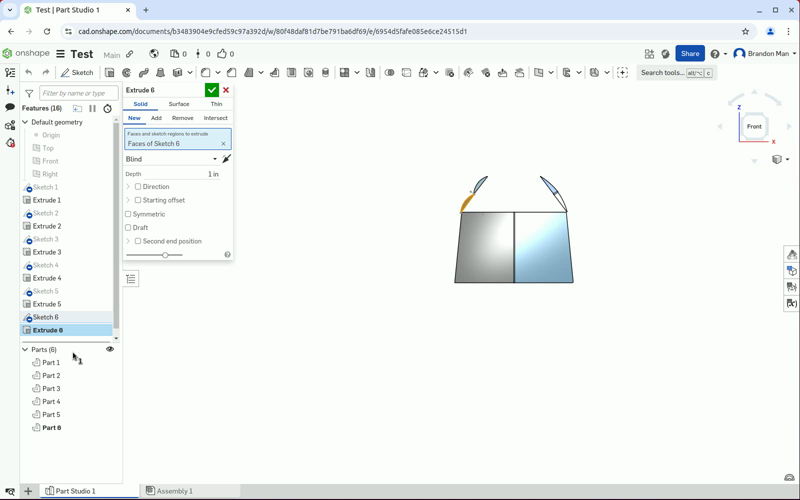
mouse_move(143, 106)
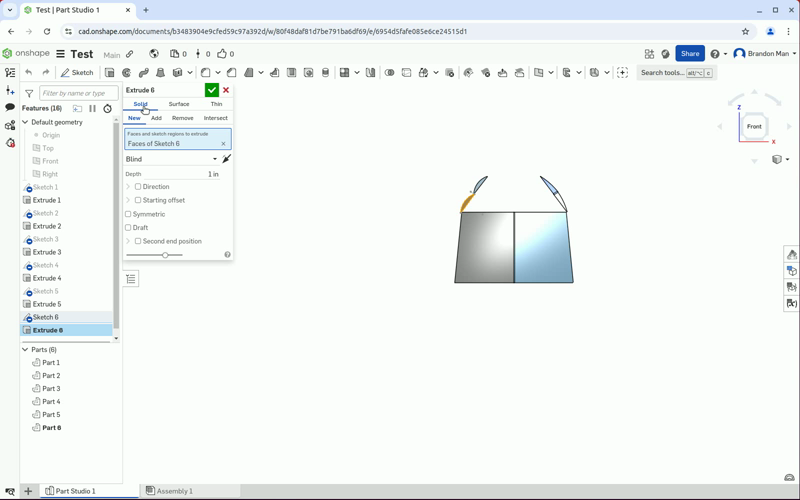
click(143, 106)
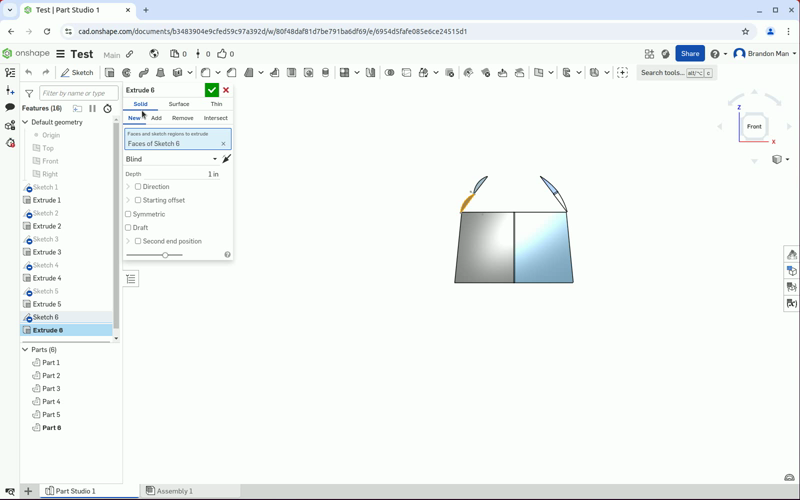
mouse_move(137, 120)
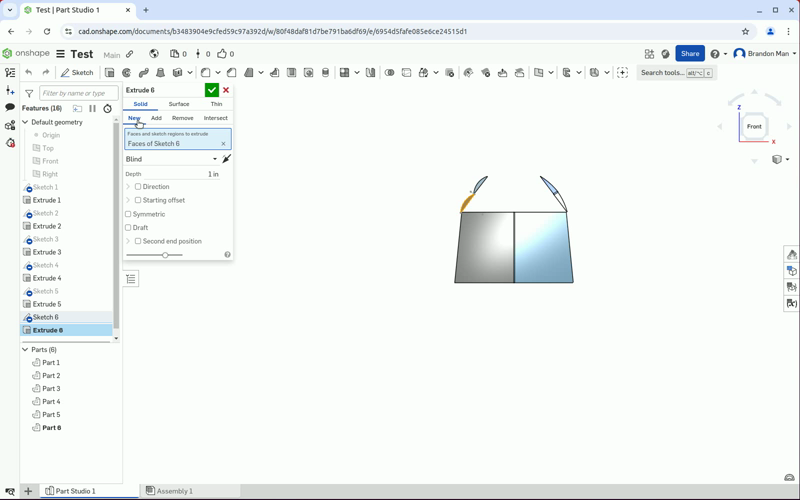
click(137, 120)
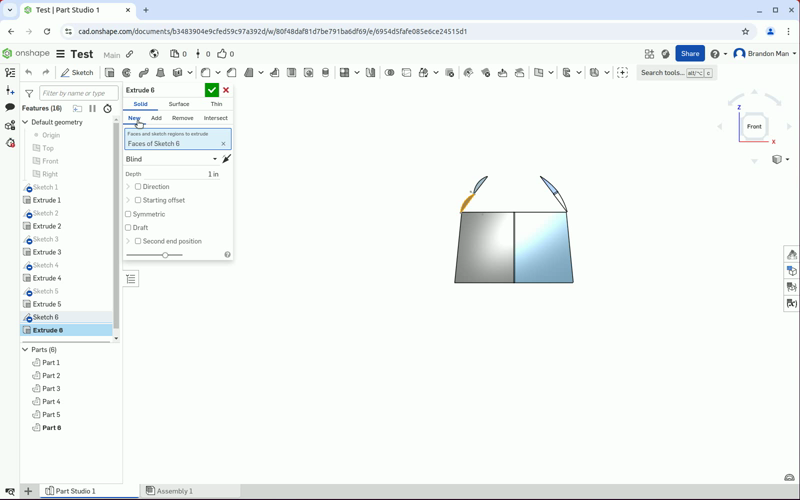
key(tab, 4)
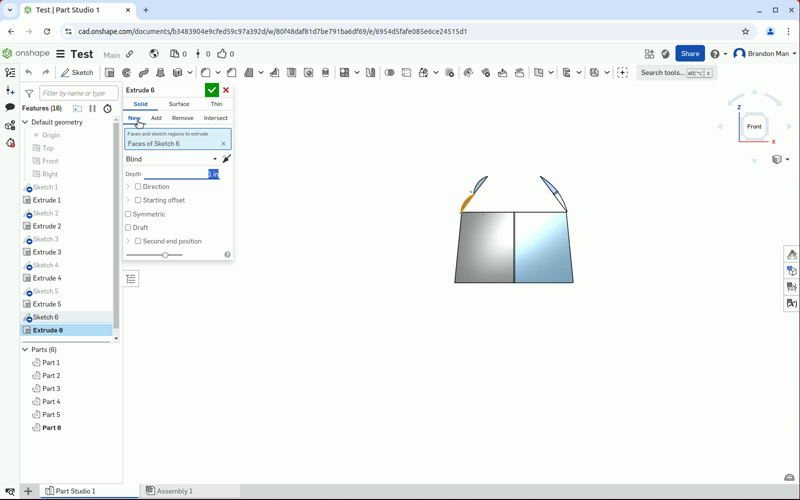
text(18.294)
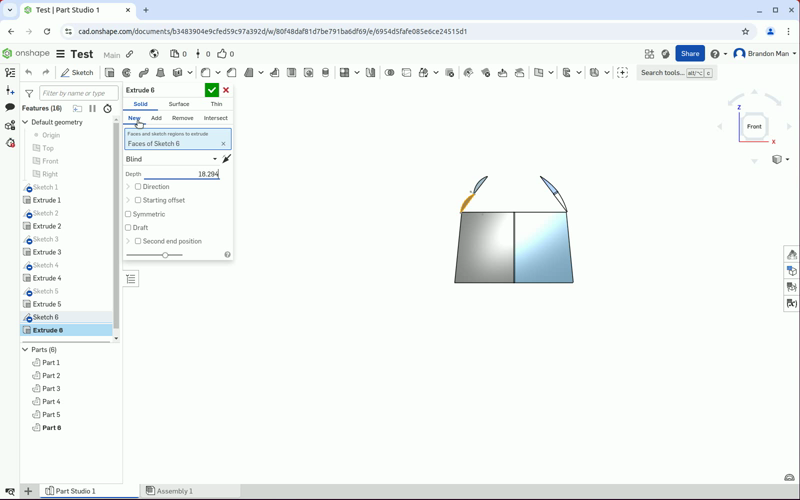
key(enter)
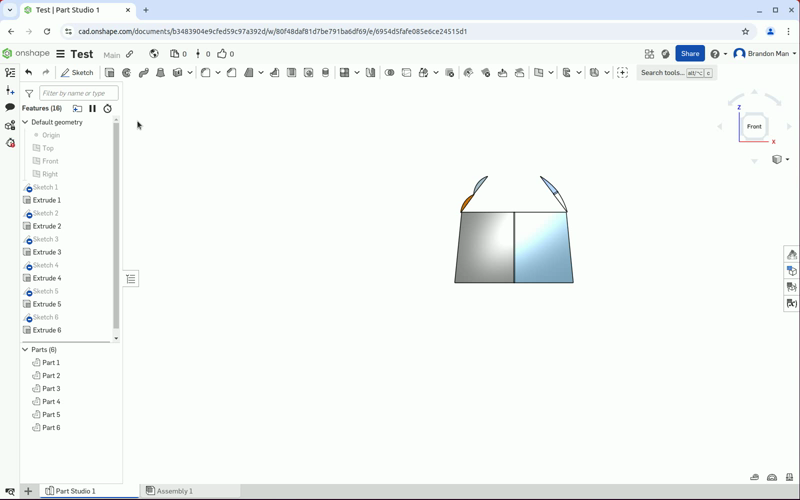
key(shift+h)
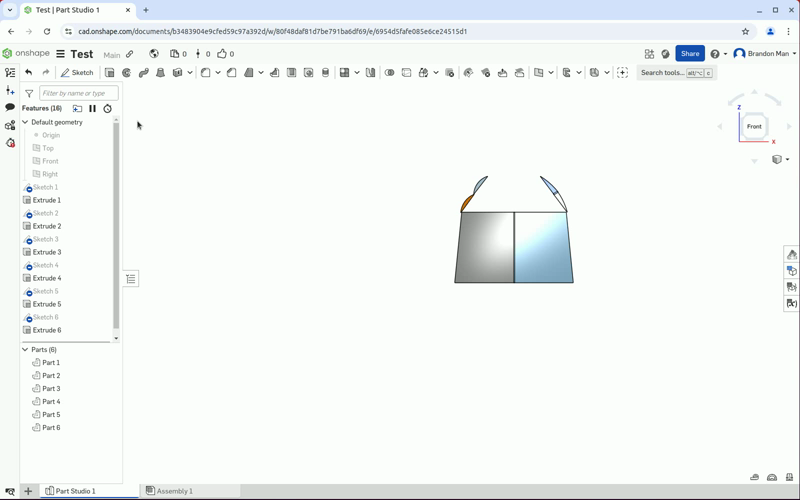
key(shift+h)
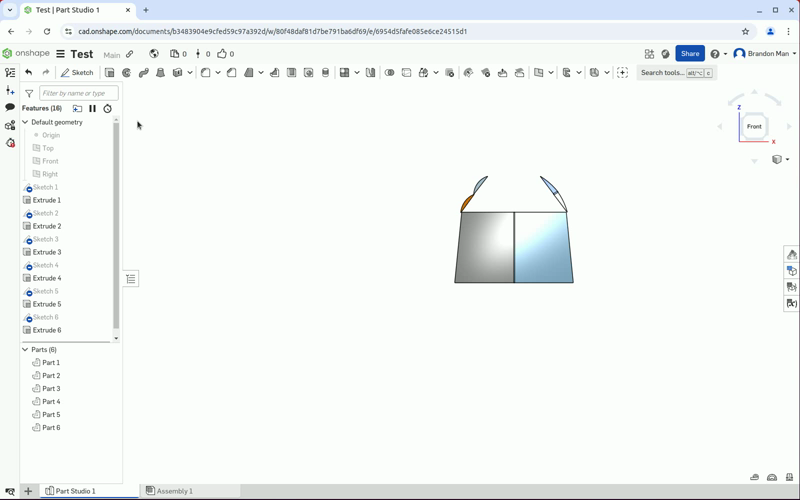
mouse_move(69, 189)
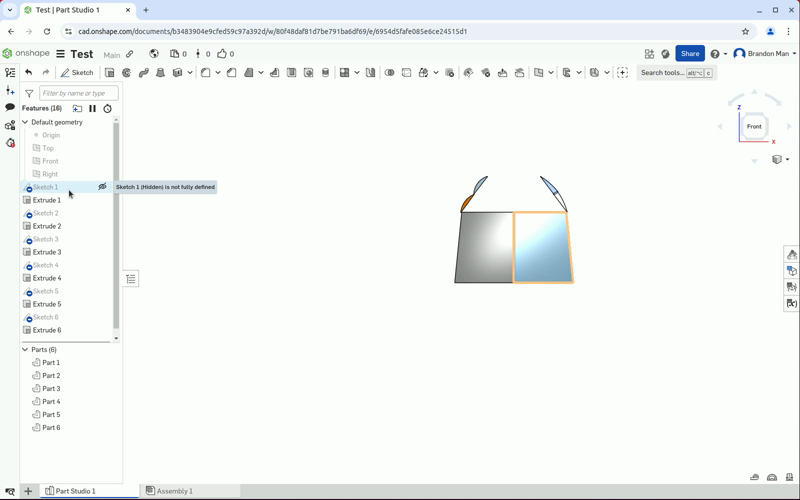
click(69, 189)
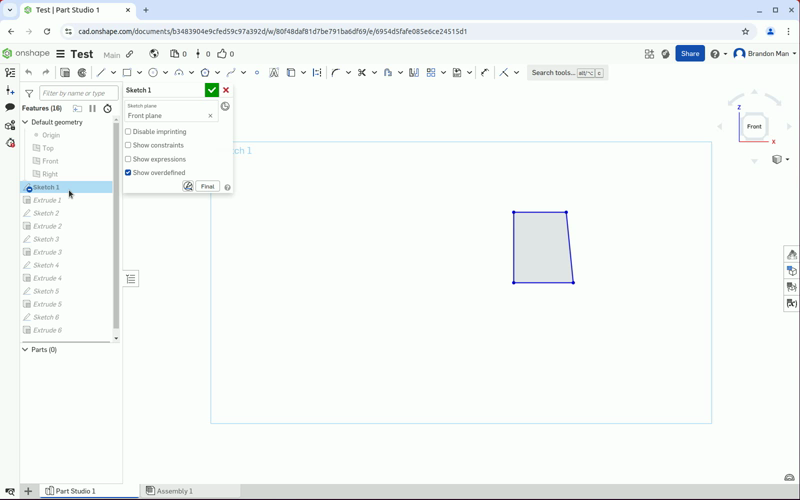
mouse_move(229, 92)
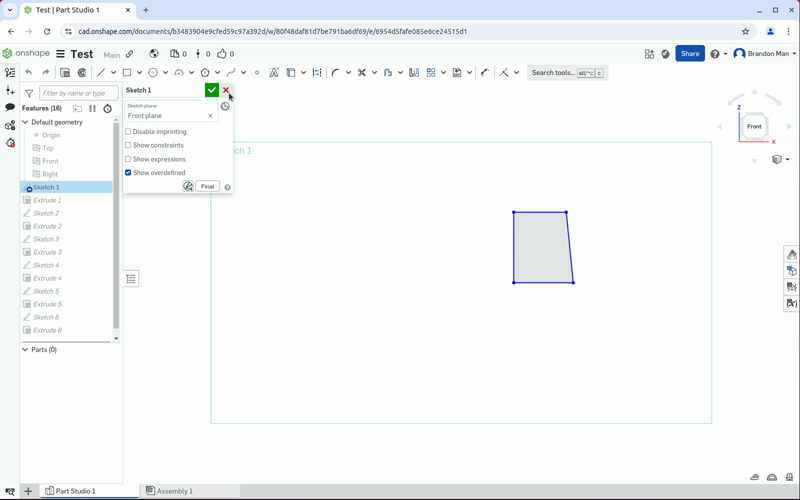
click(229, 92)
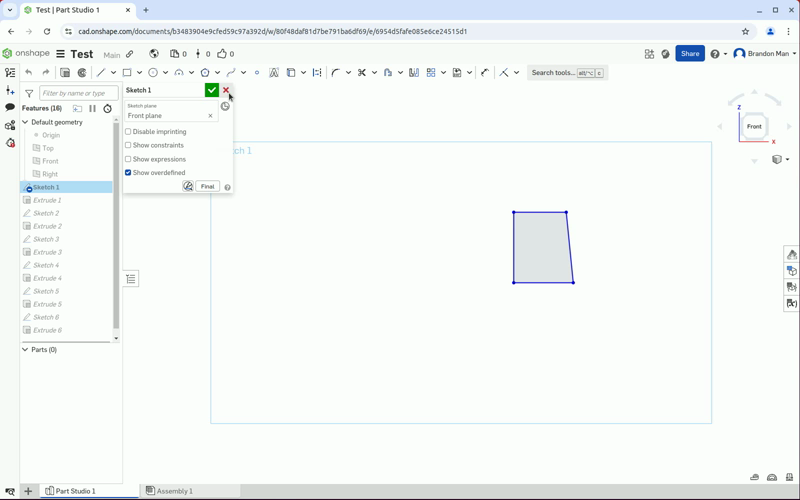
key(shift+s)
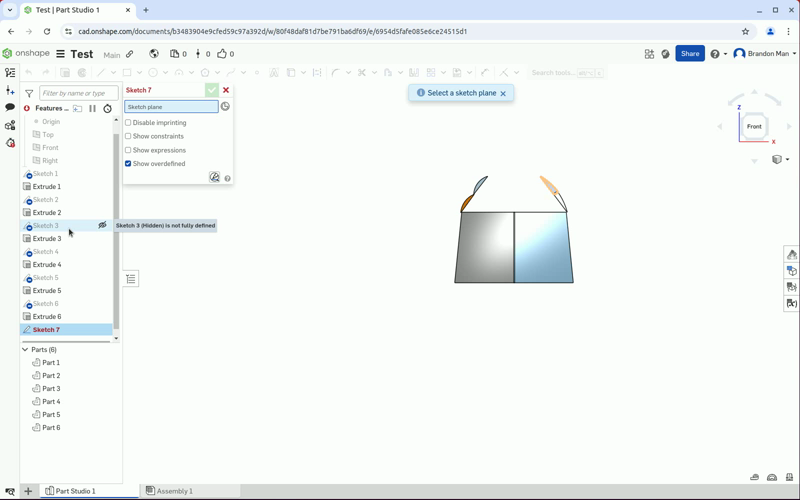
scroll(3)
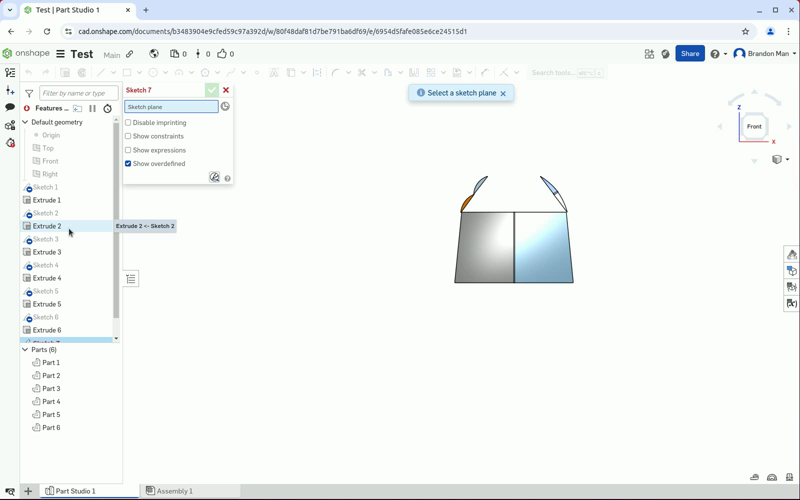
mouse_move(69, 163)
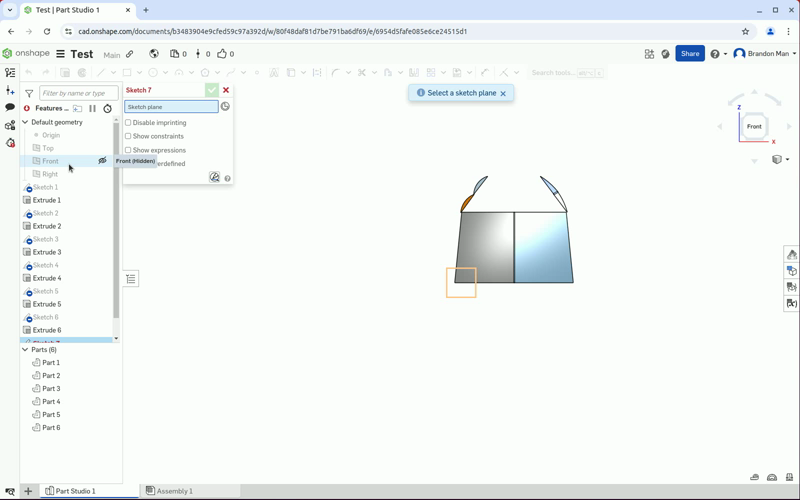
click(69, 163)
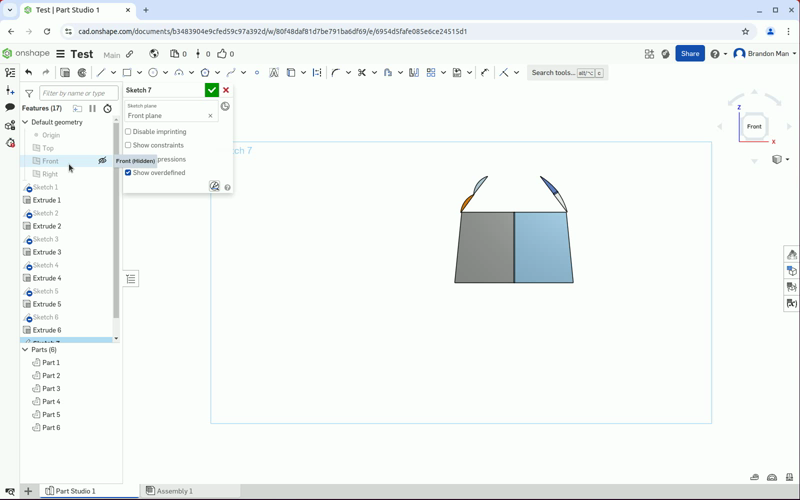
mouse_move(73, 352)
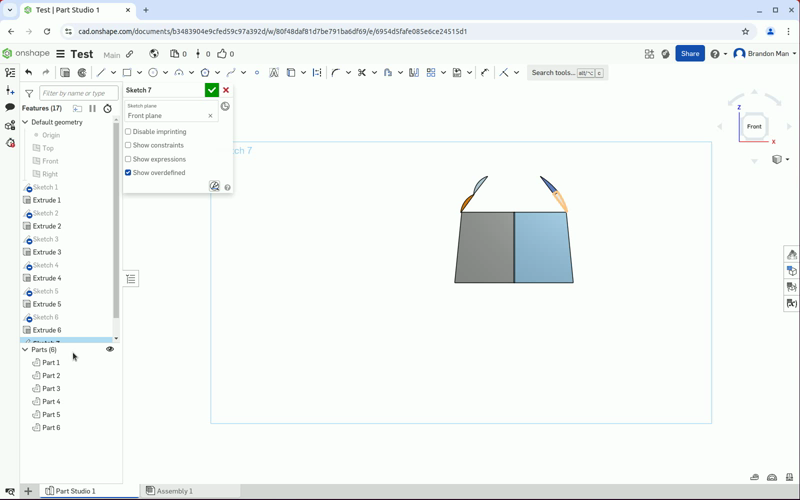
key(y)
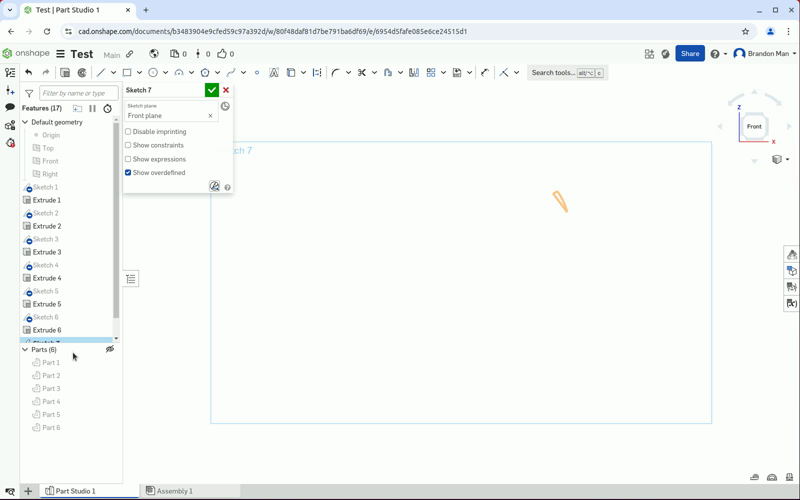
key(l)
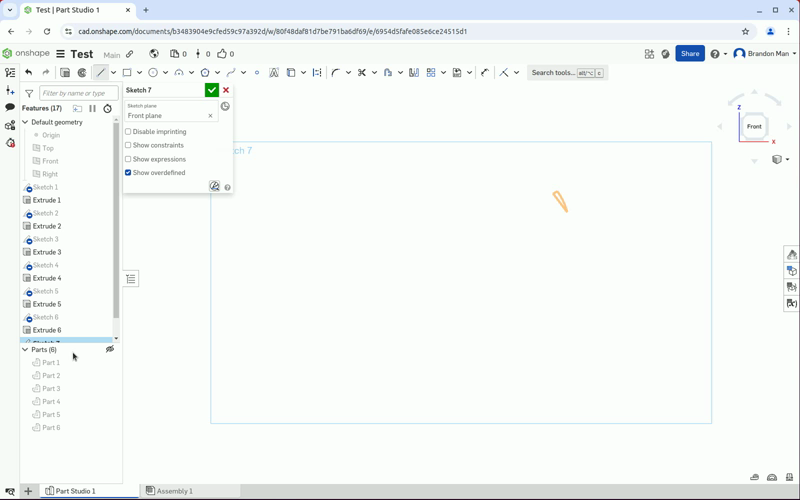
key_down(shift)
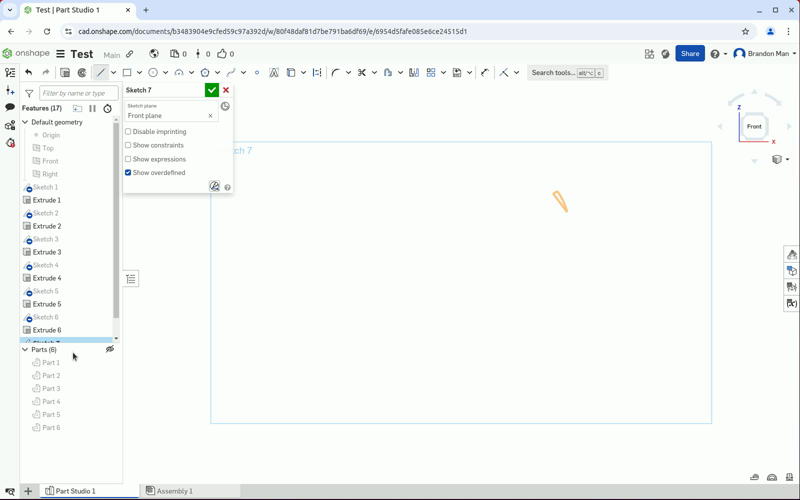
mouse_move(487, 176)
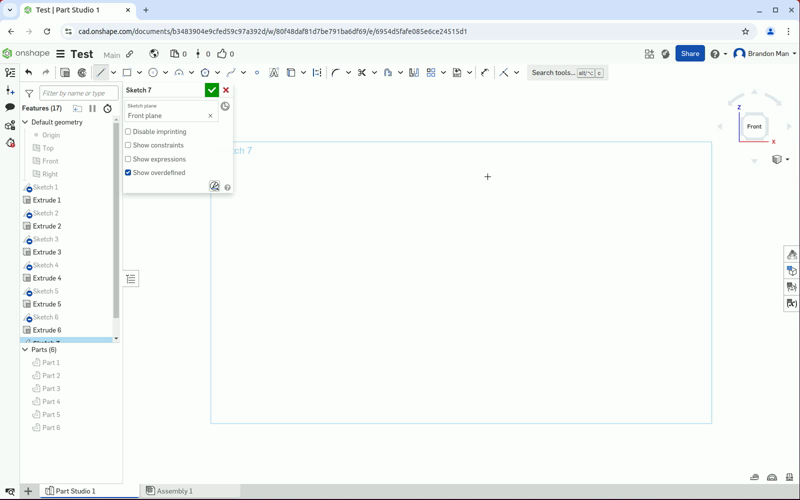
click(487, 176)
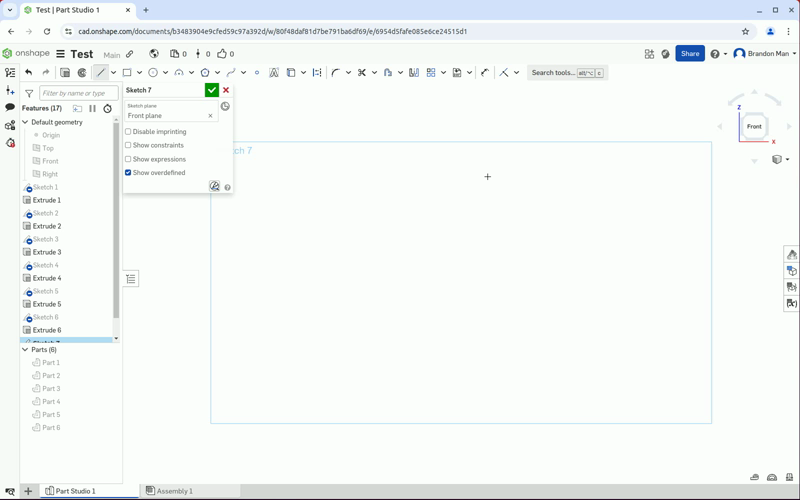
key_up(shift)
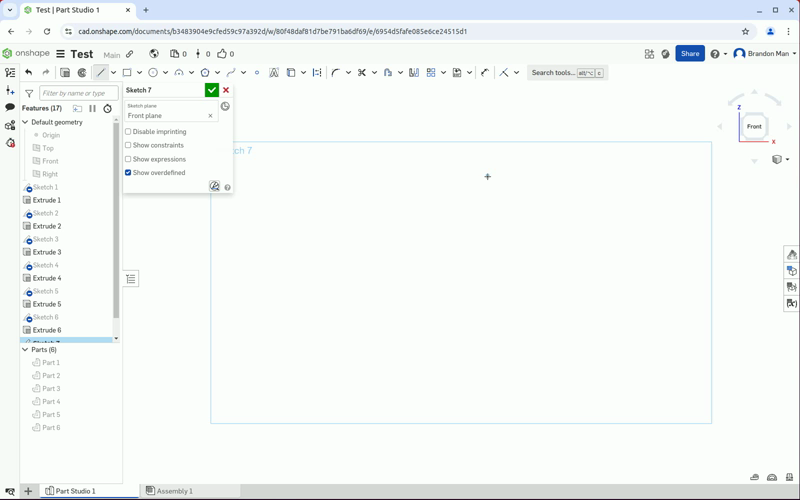
key_down(shift)
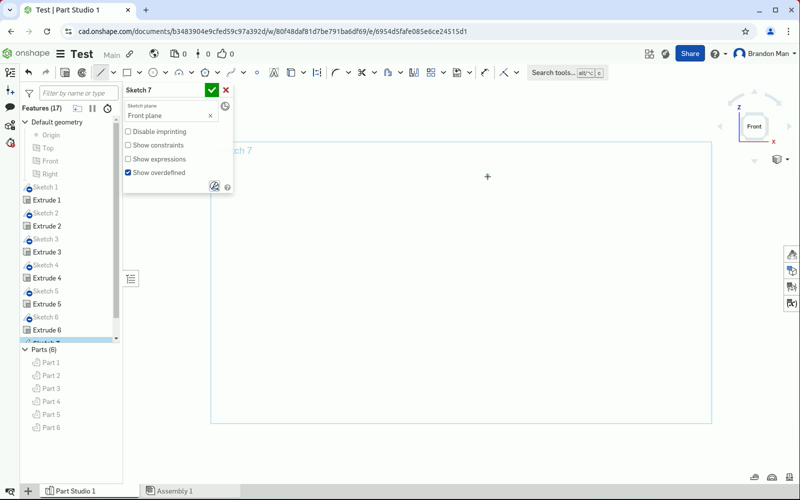
mouse_move(517, 176)
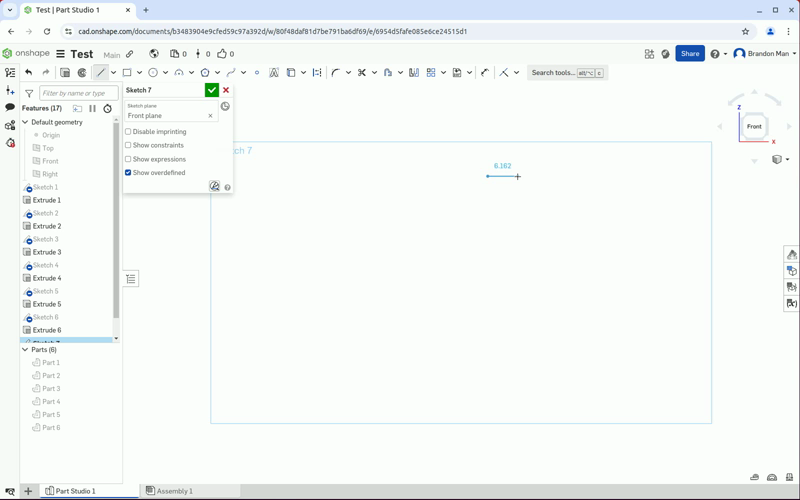
mouse_move(515, 176)
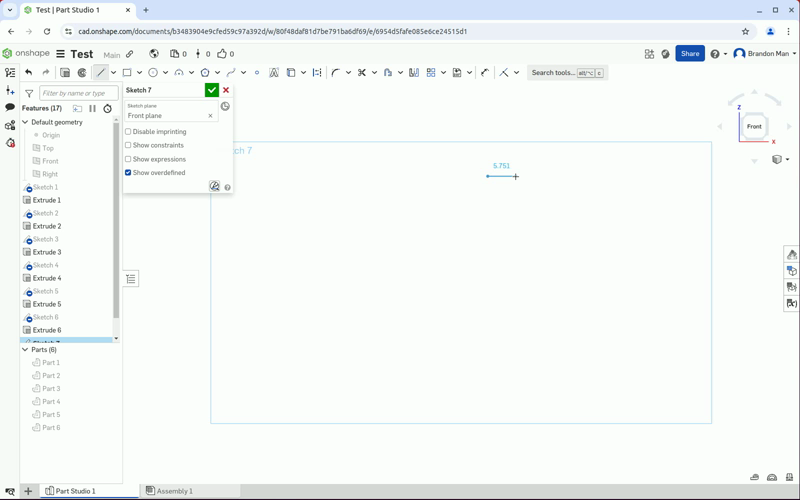
click(515, 176)
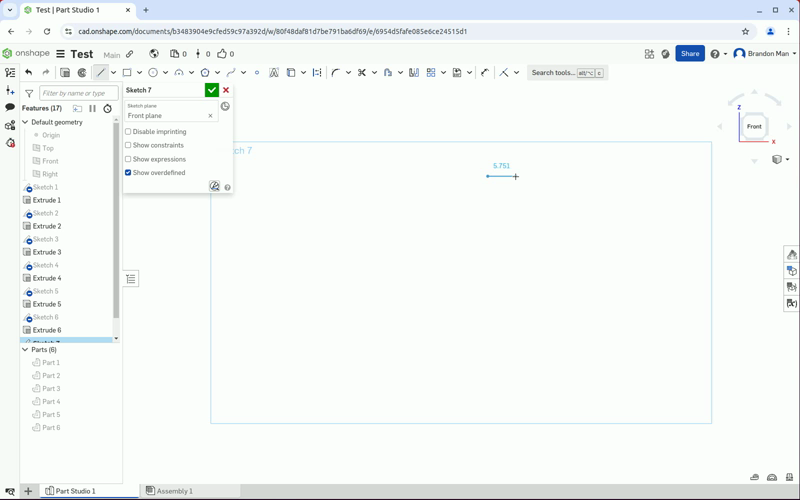
key_up(shift)
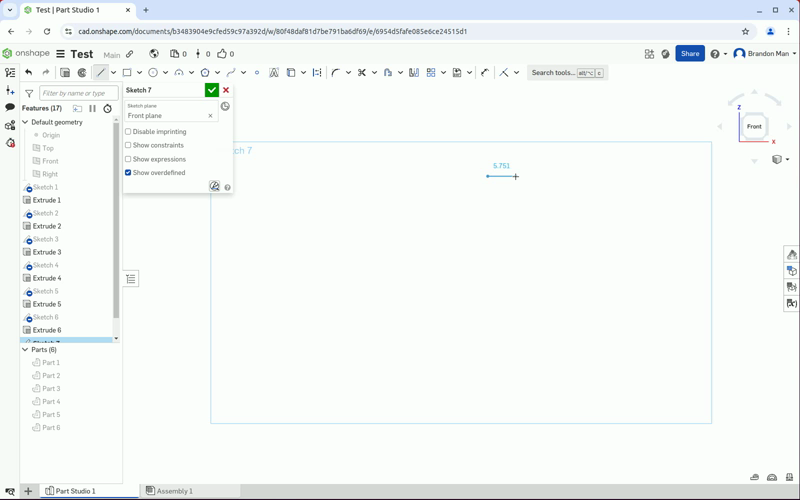
key_down(shift)
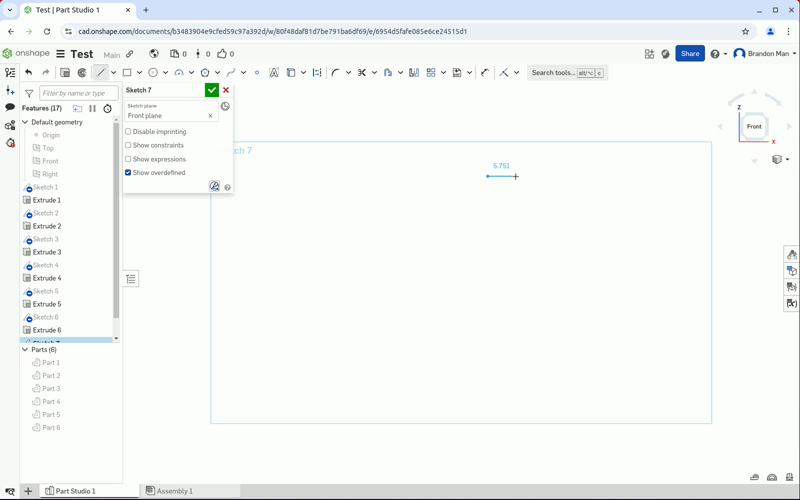
mouse_move(545, 176)
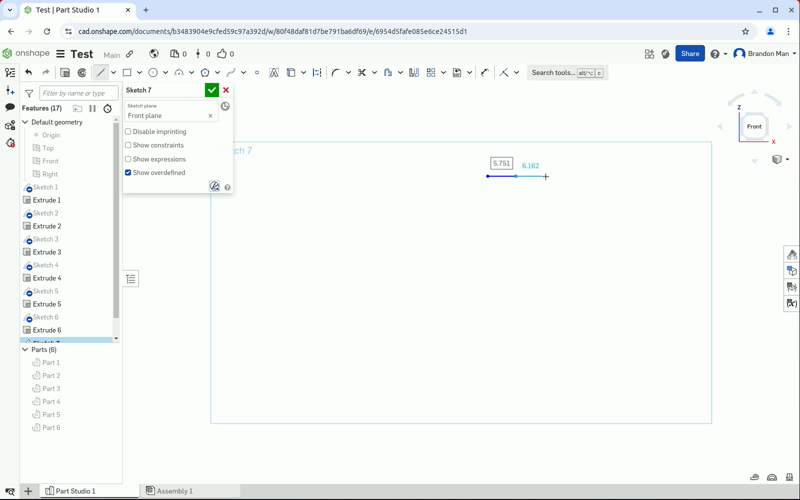
mouse_move(515, 171)
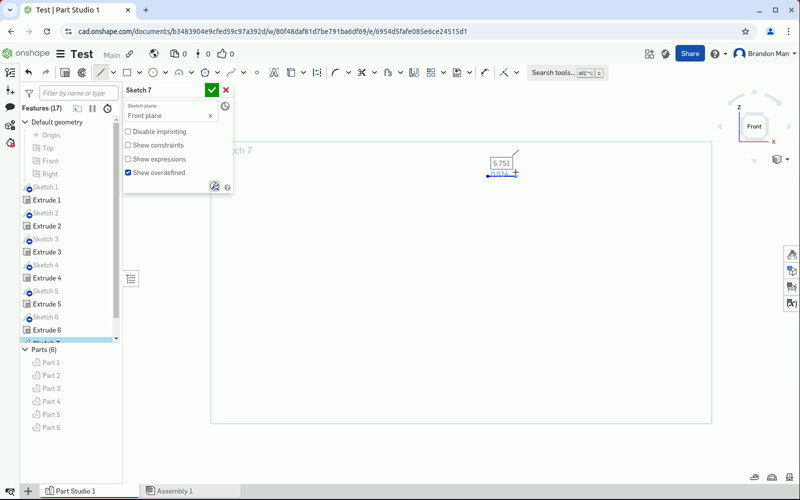
scroll(6)
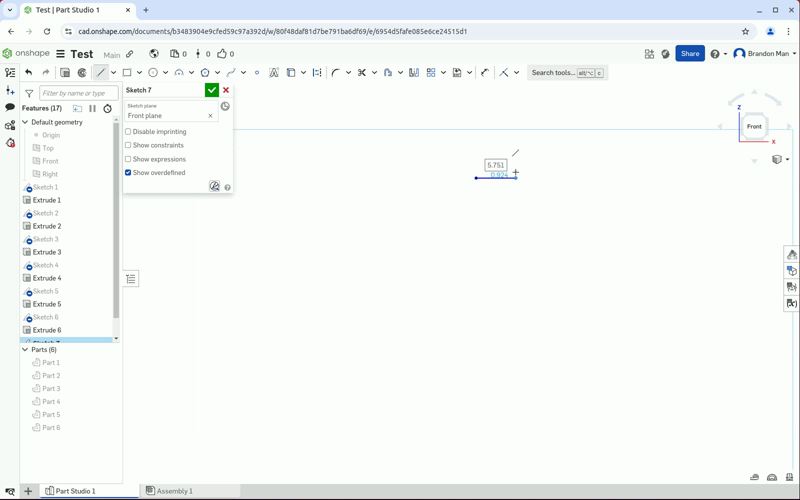
scroll(6)
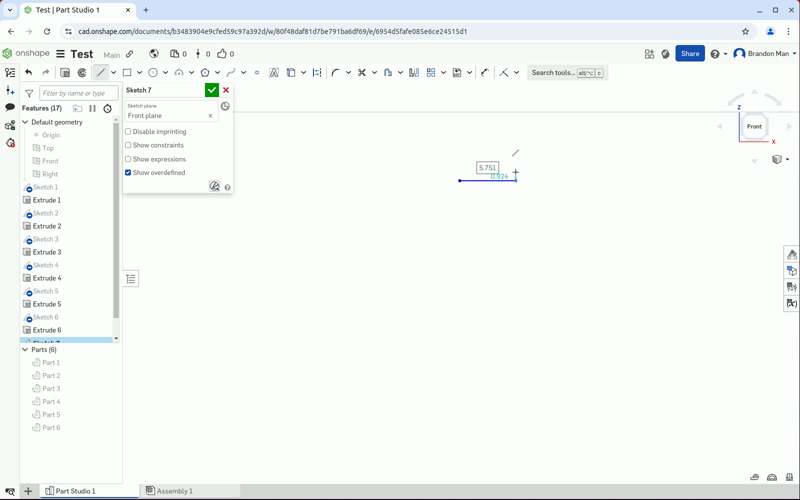
scroll(6)
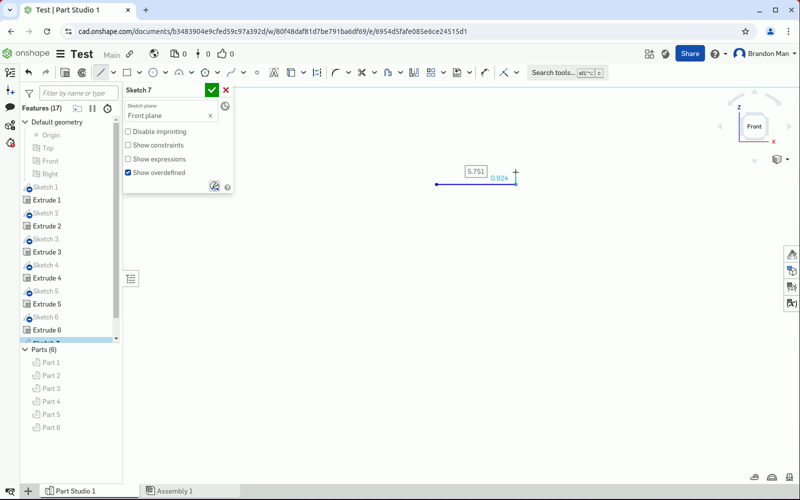
scroll(6)
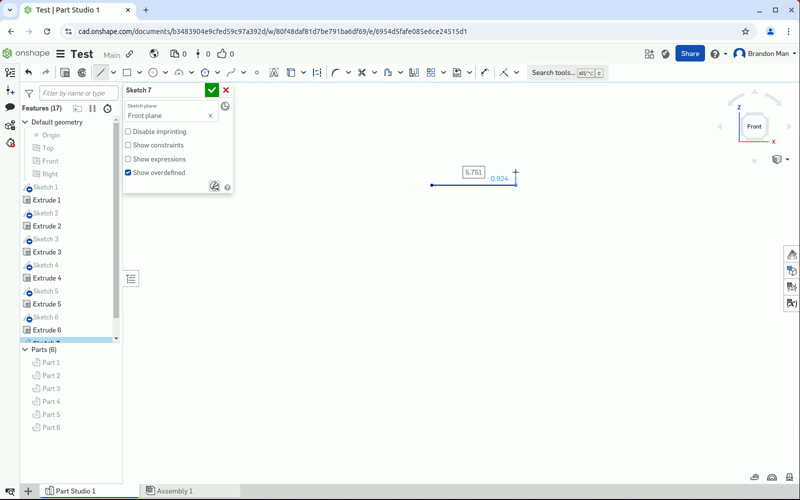
scroll(6)
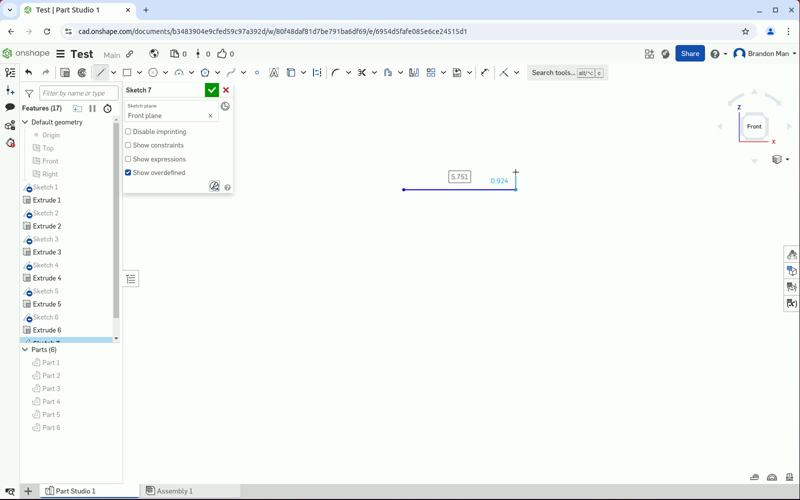
scroll(6)
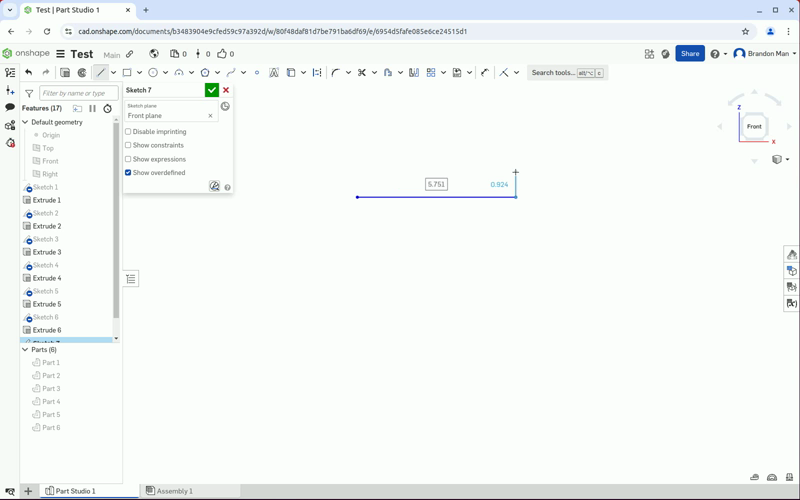
scroll(6)
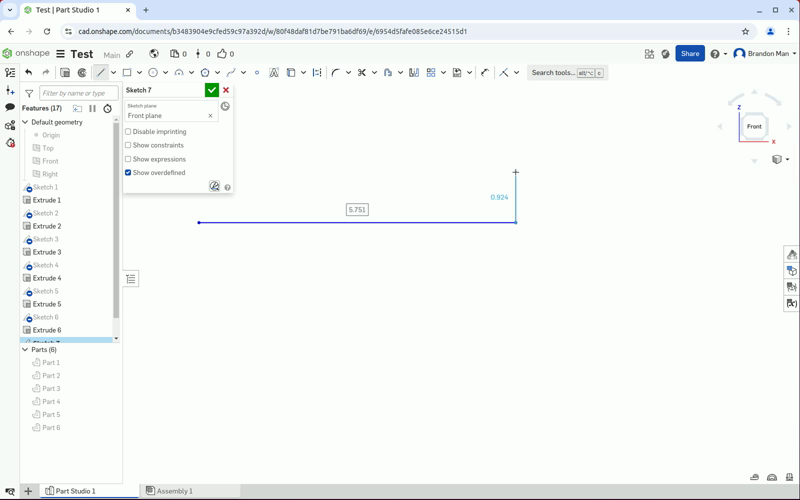
click(515, 171)
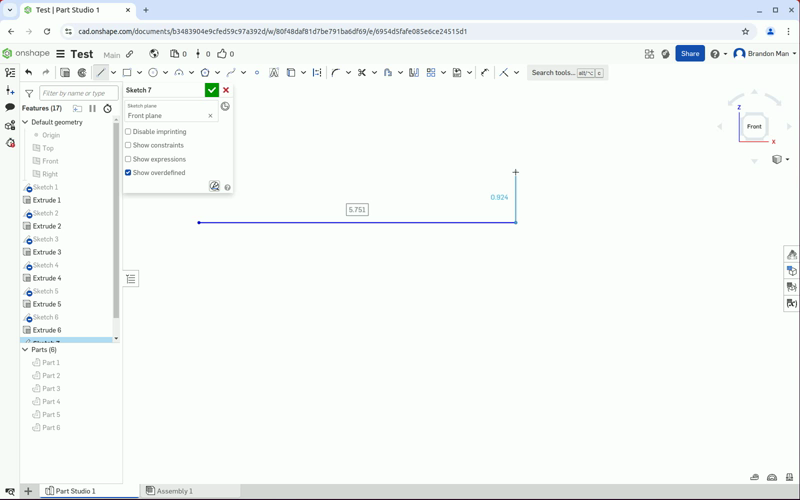
scroll(-6)
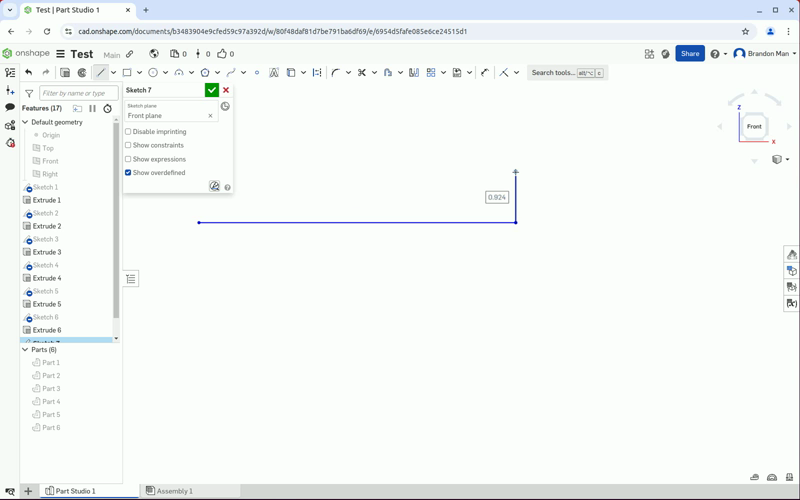
scroll(-6)
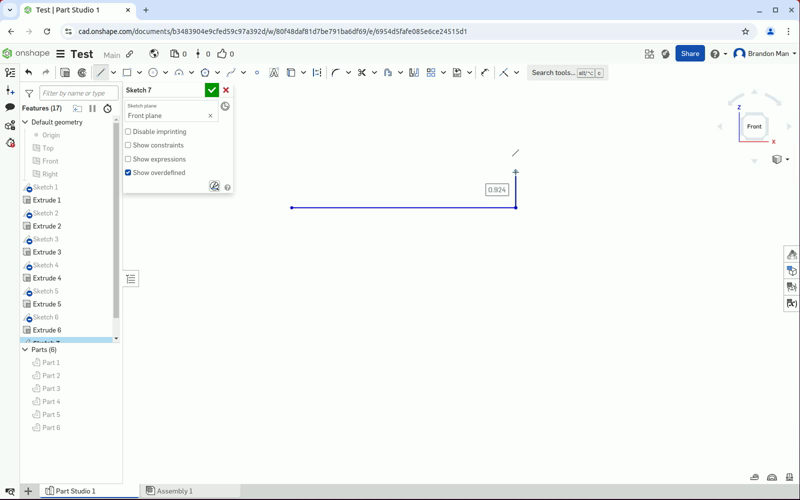
scroll(-6)
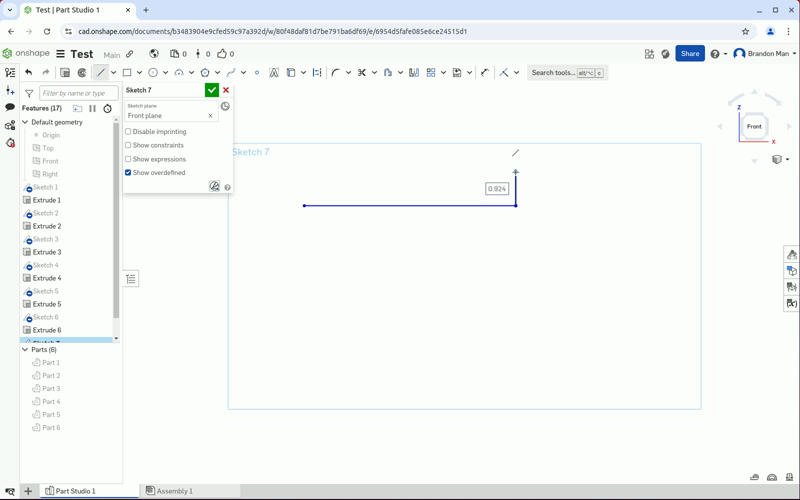
scroll(-6)
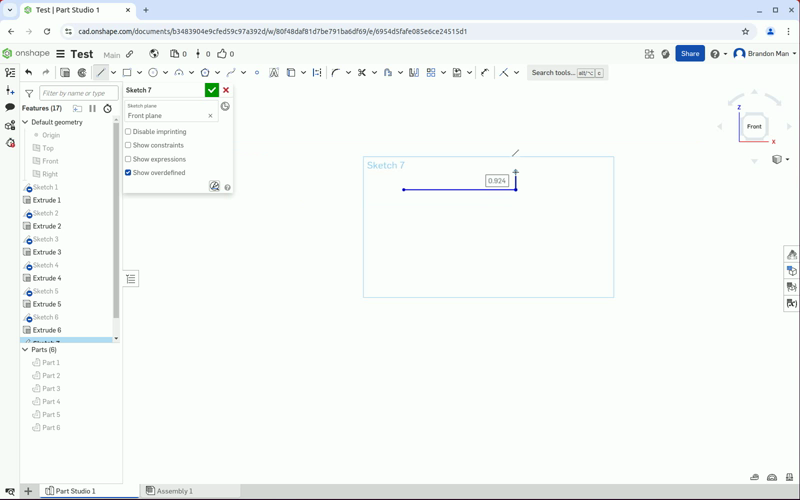
scroll(-6)
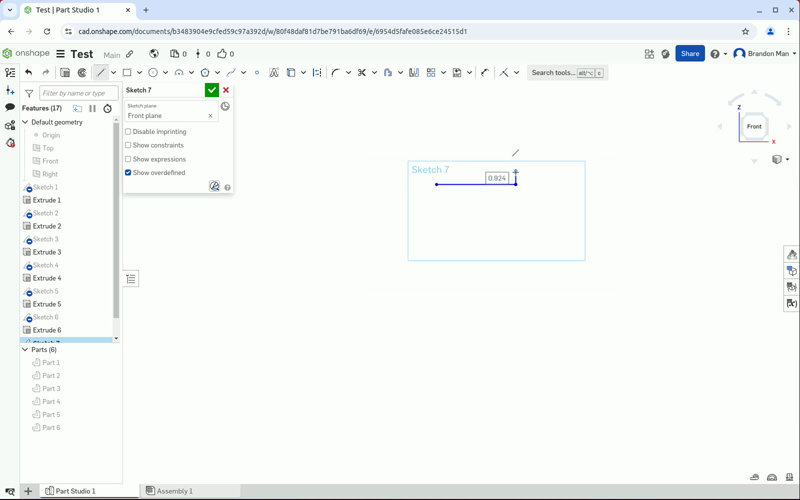
scroll(-6)
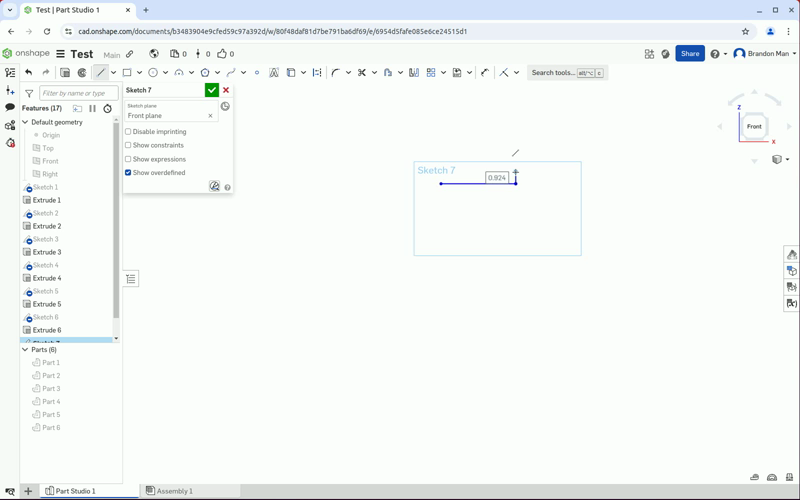
scroll(-6)
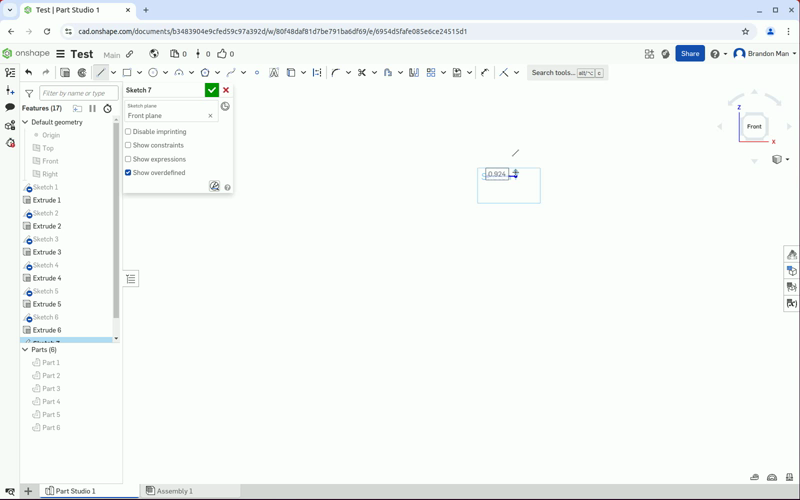
key_up(shift)
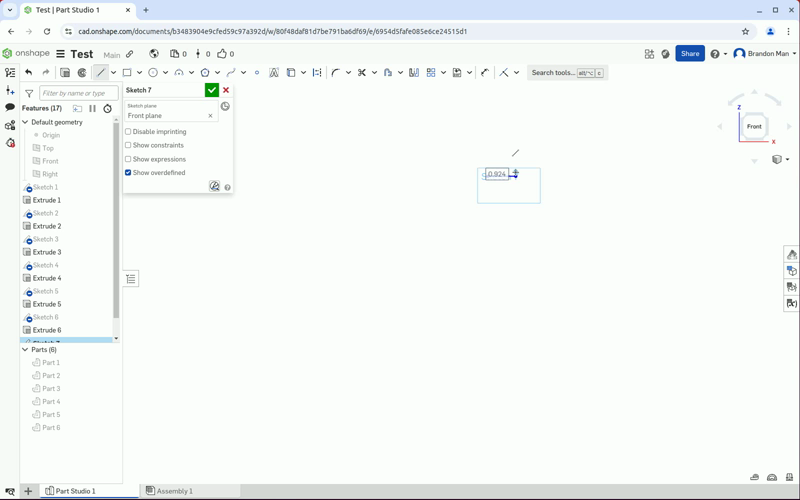
key(esc)
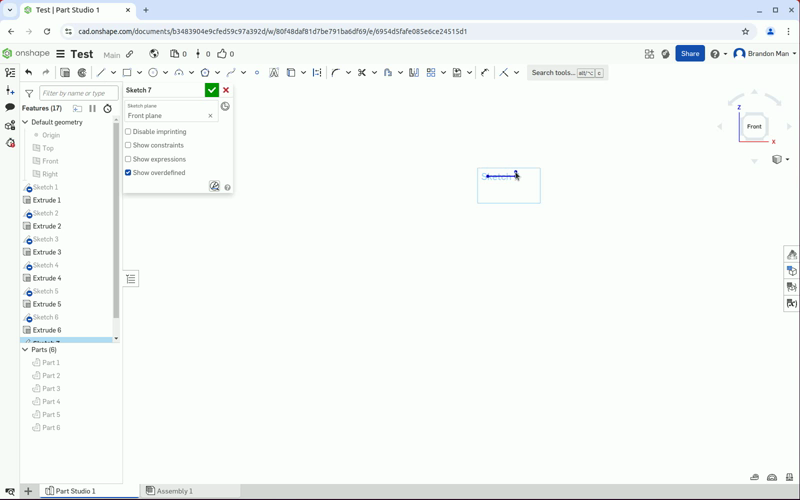
key(a)
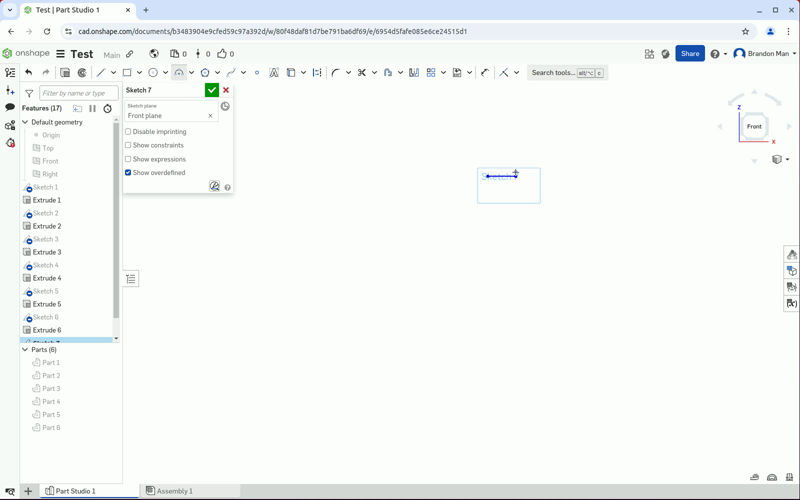
mouse_move(515, 171)
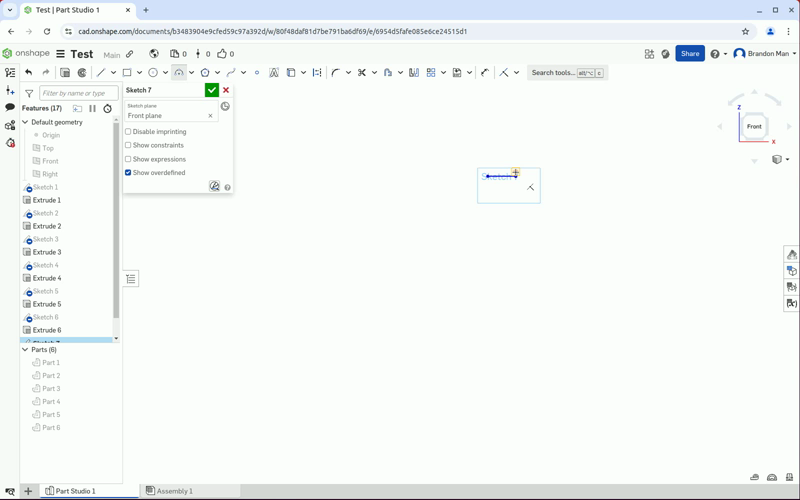
click(515, 171)
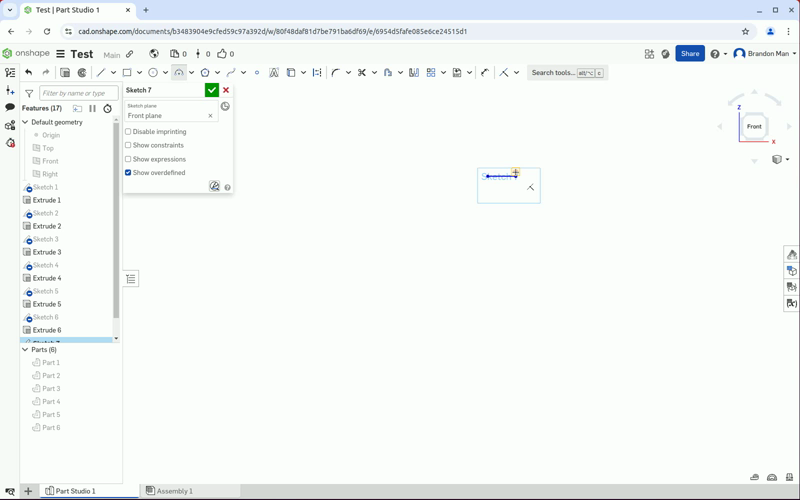
mouse_move(487, 176)
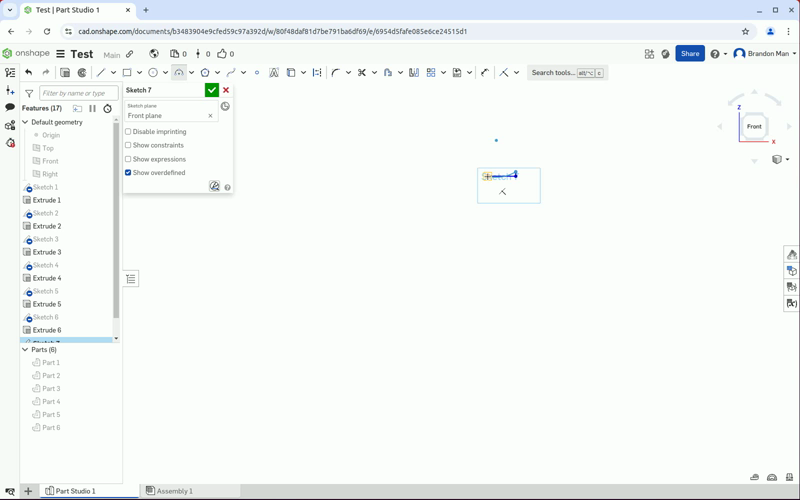
click(487, 176)
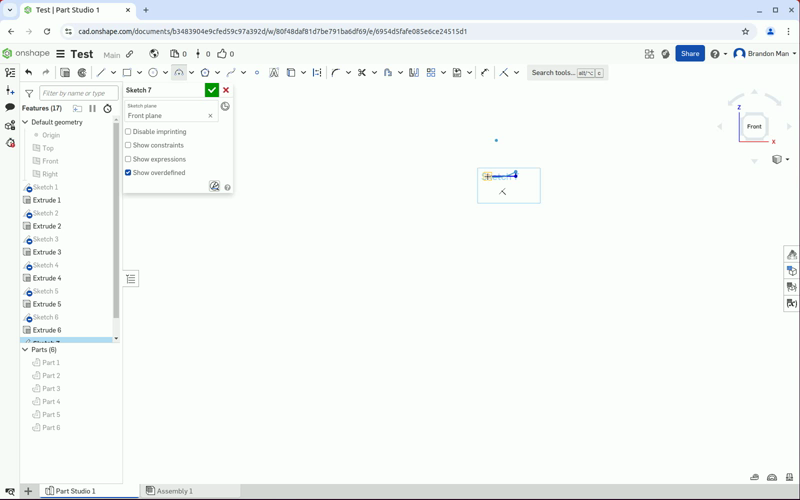
key_down(shift)
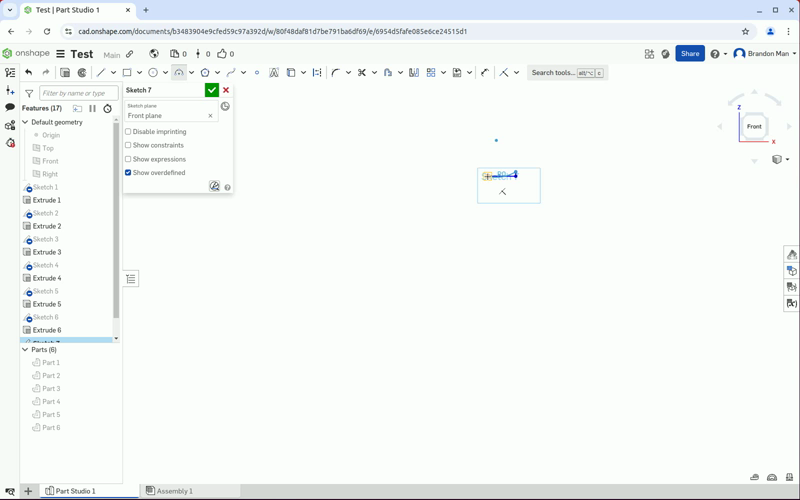
mouse_move(501, 172)
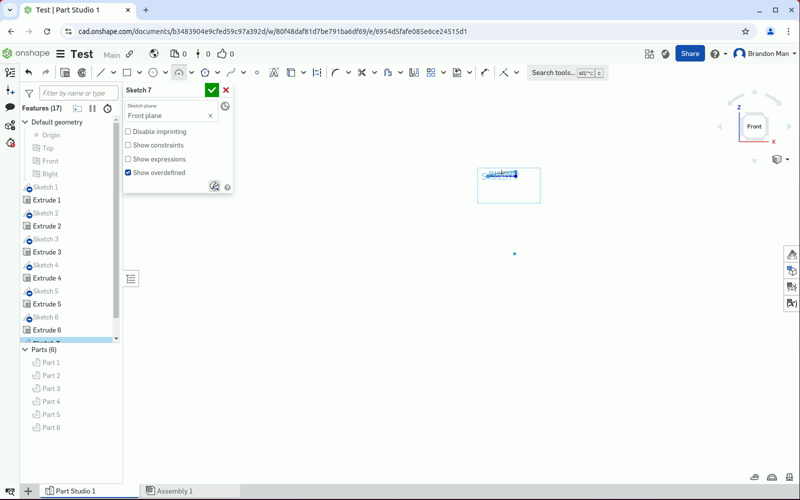
click(501, 172)
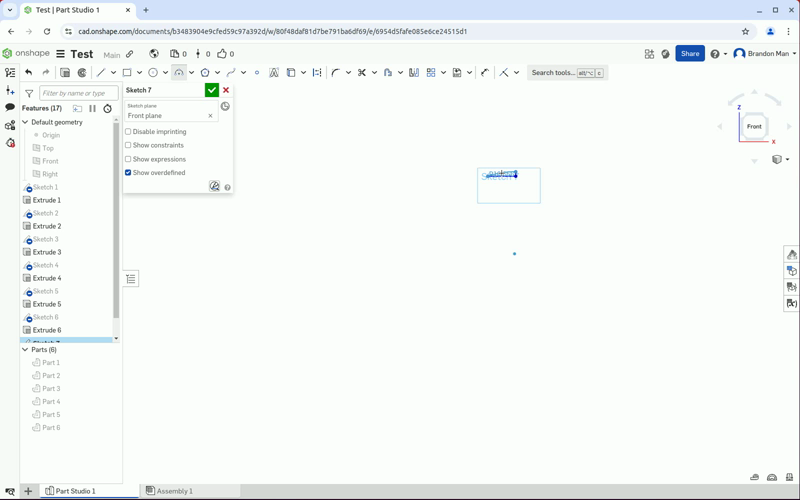
key_up(shift)
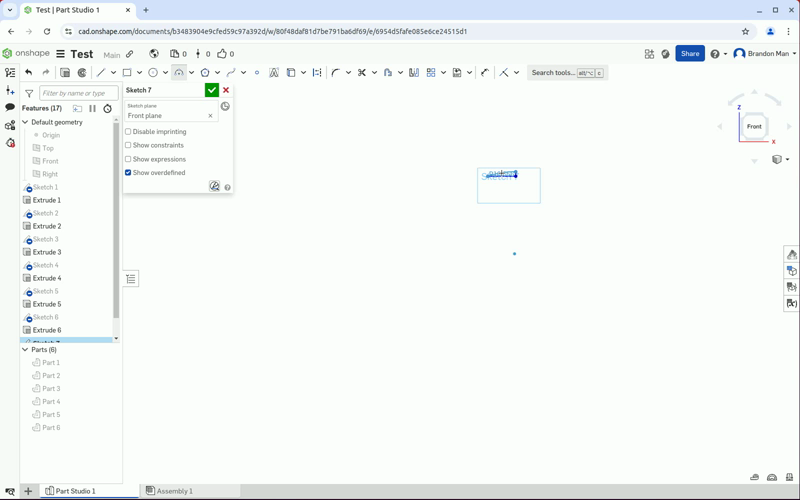
key(esc)
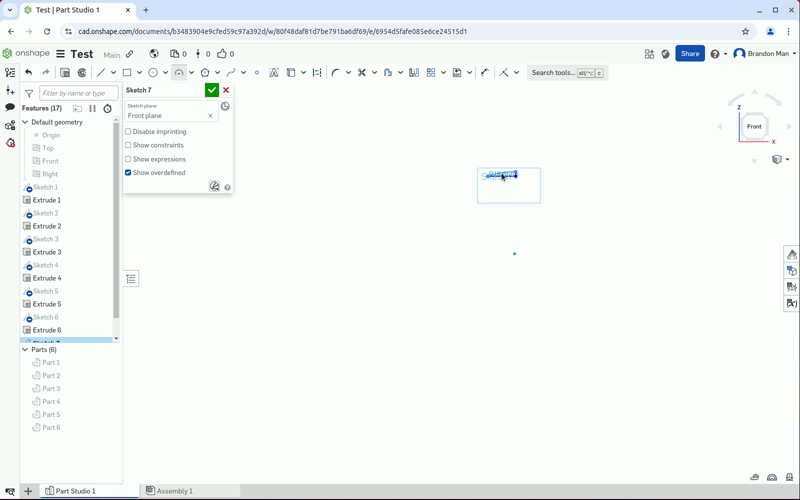
mouse_move(497, 174)
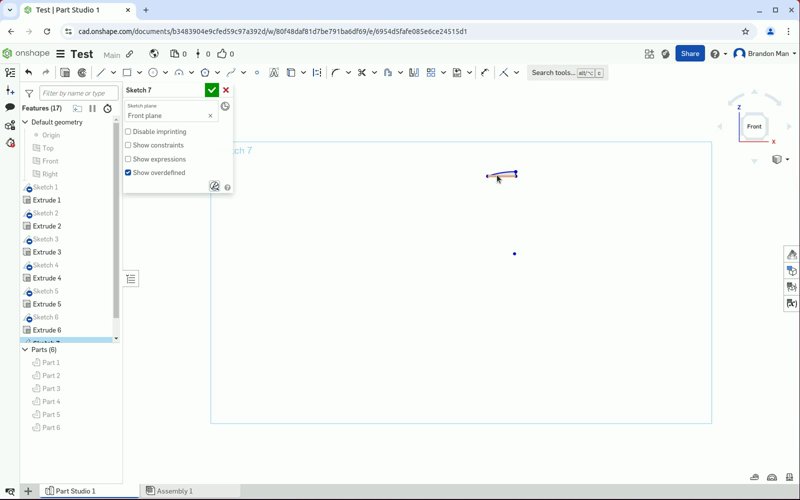
scroll(6)
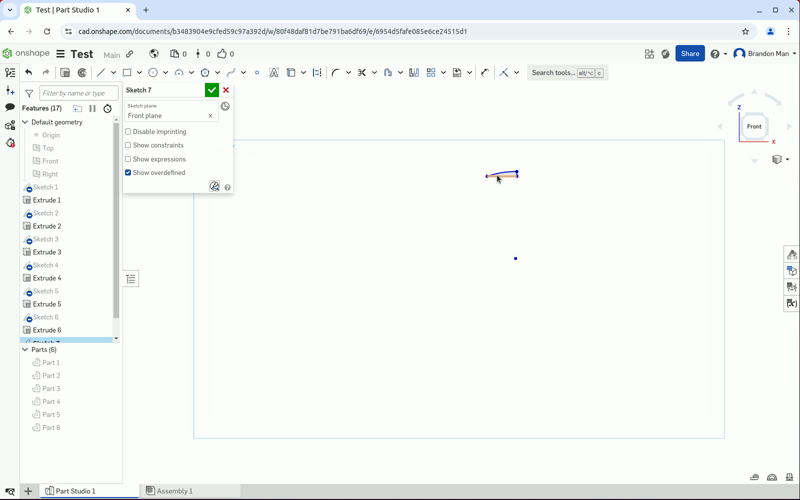
scroll(6)
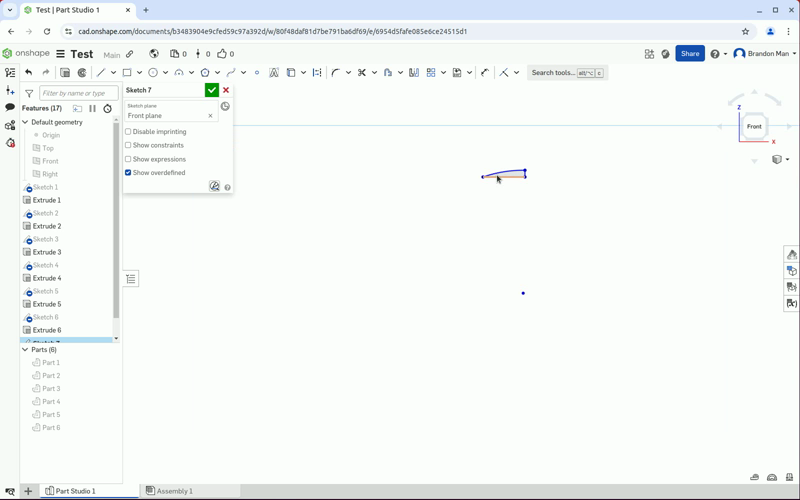
scroll(6)
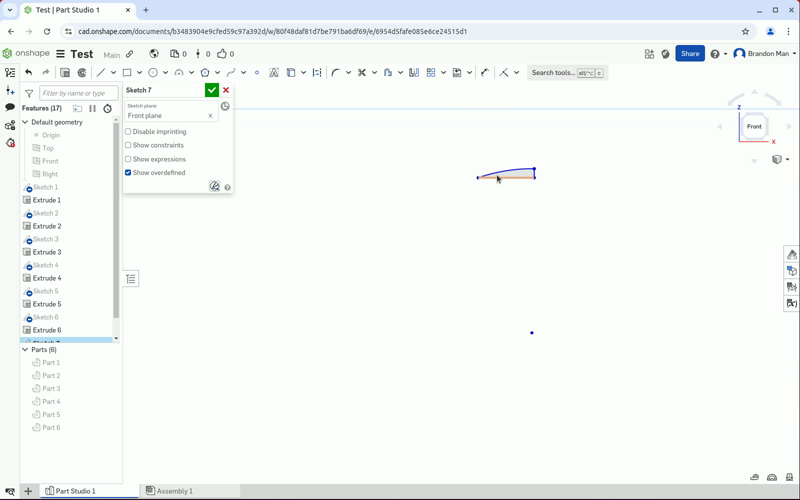
scroll(6)
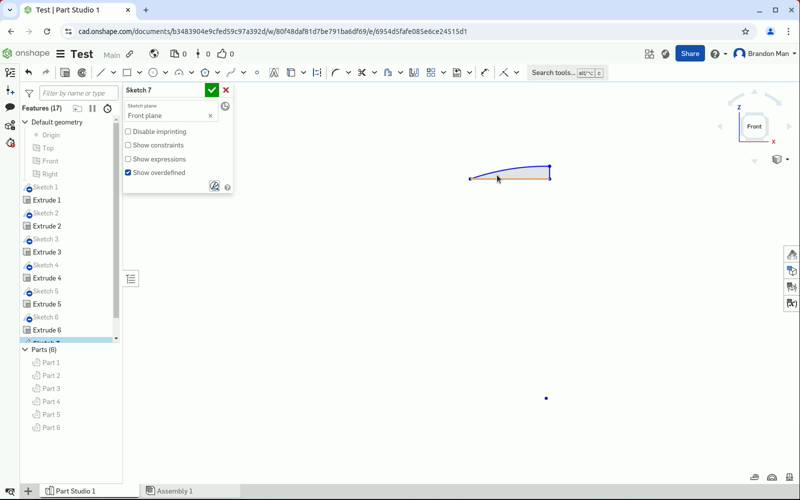
scroll(6)
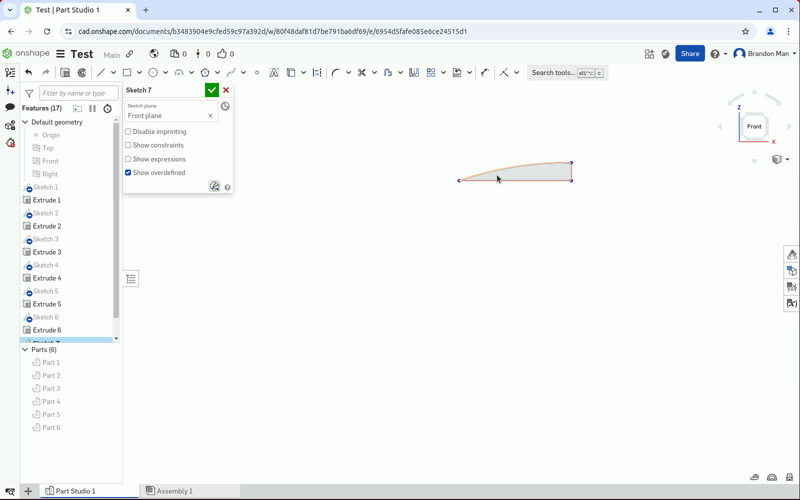
scroll(6)
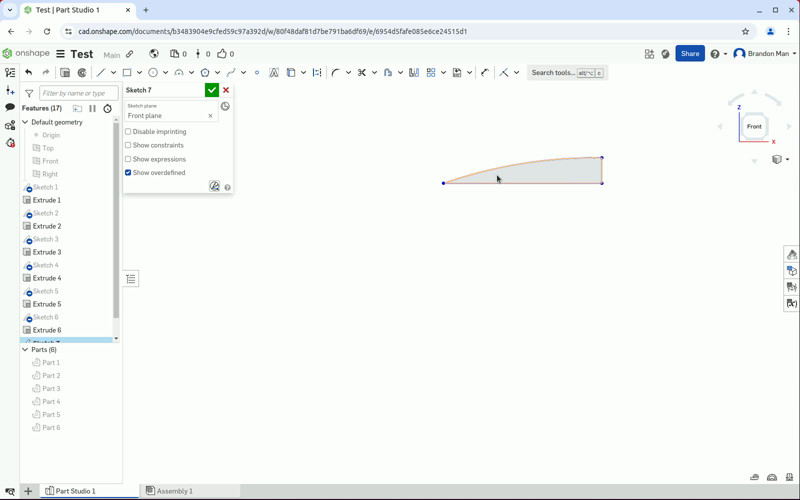
scroll(6)
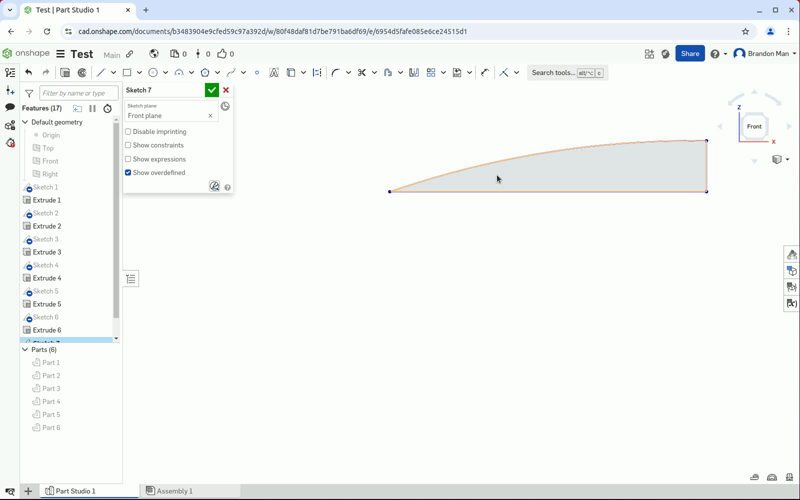
click(497, 174)
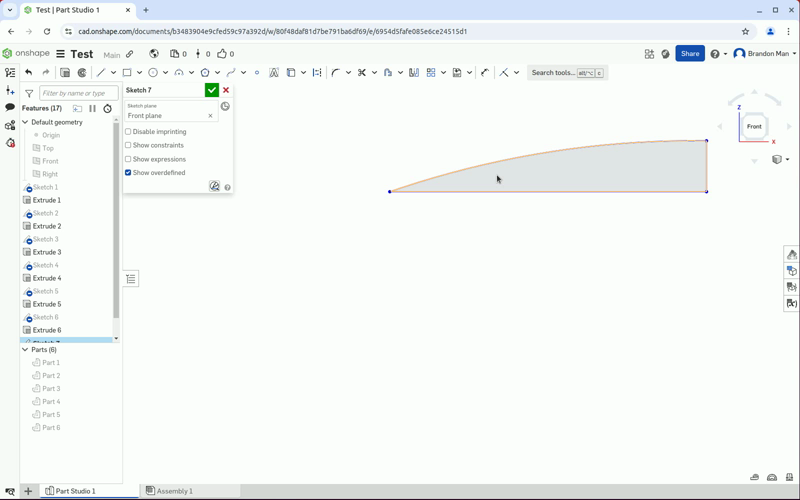
scroll(-6)
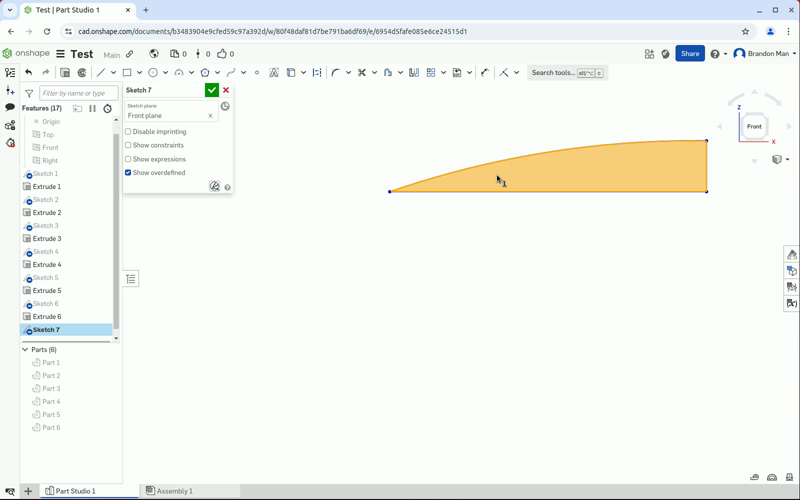
scroll(-6)
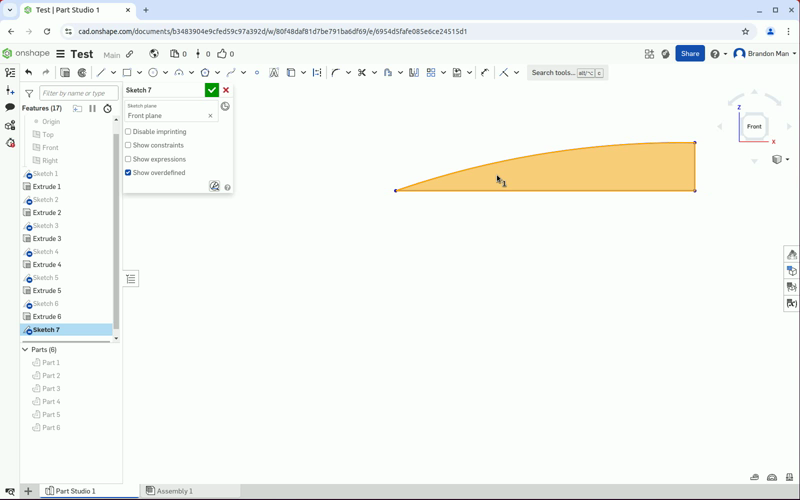
scroll(-6)
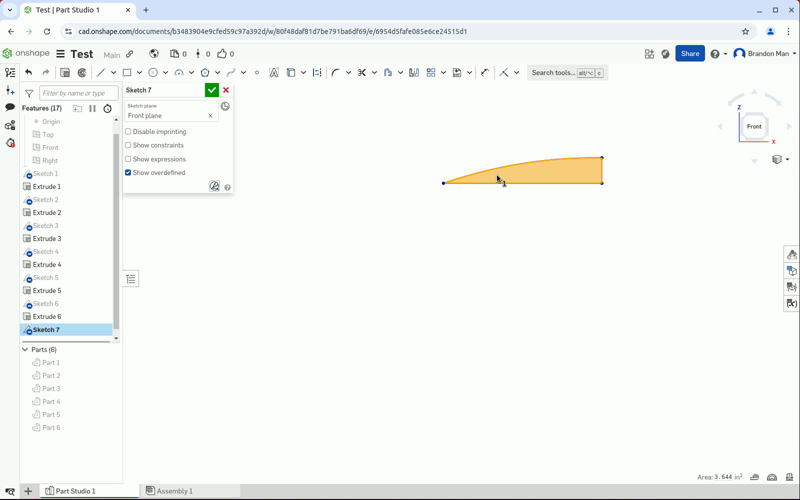
scroll(-6)
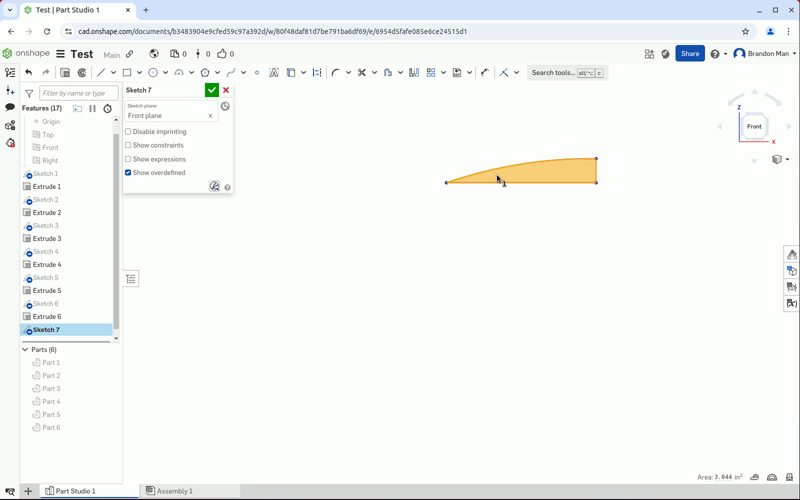
scroll(-6)
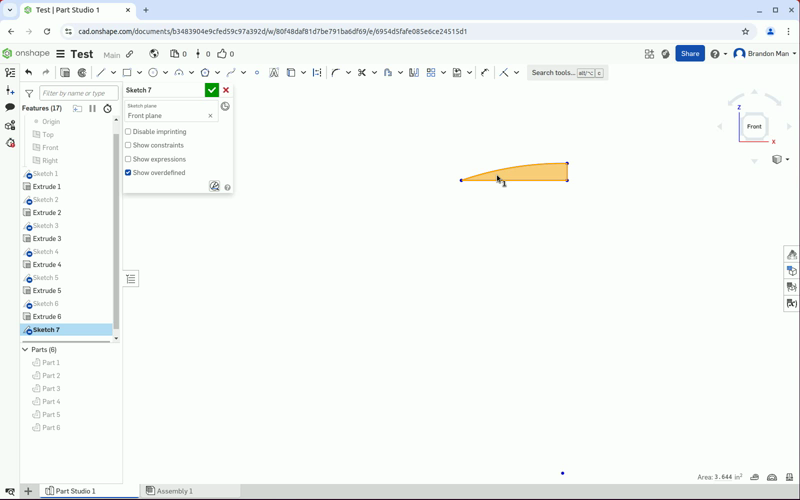
scroll(-6)
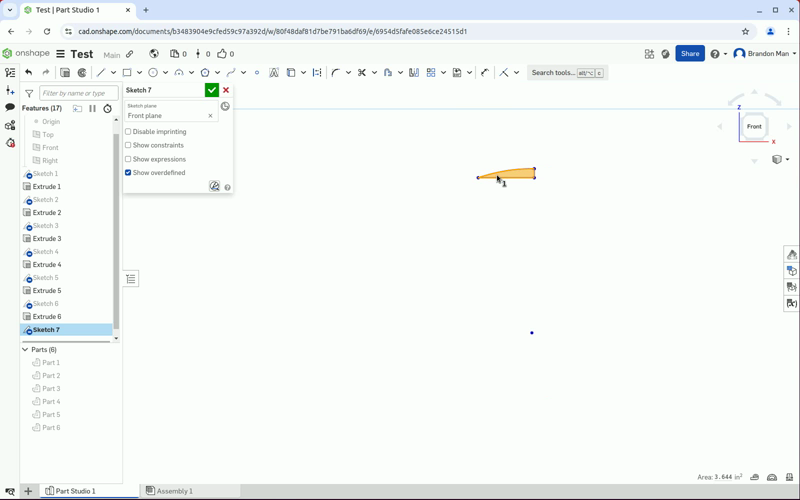
scroll(-6)
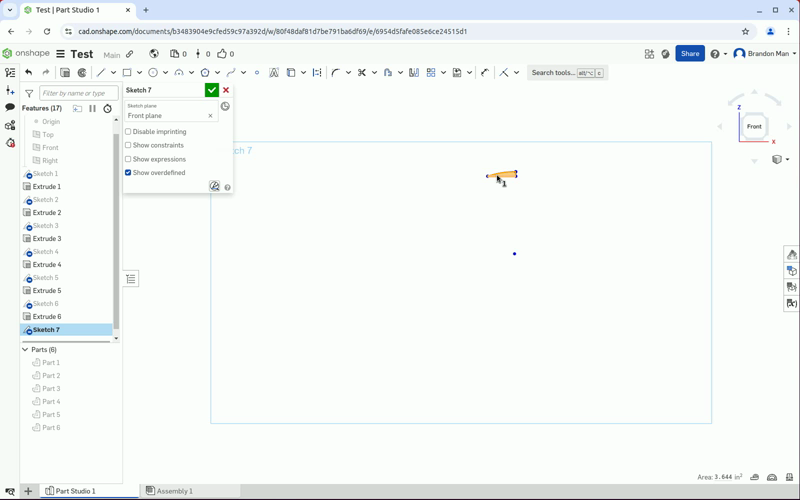
mouse_move(73, 352)
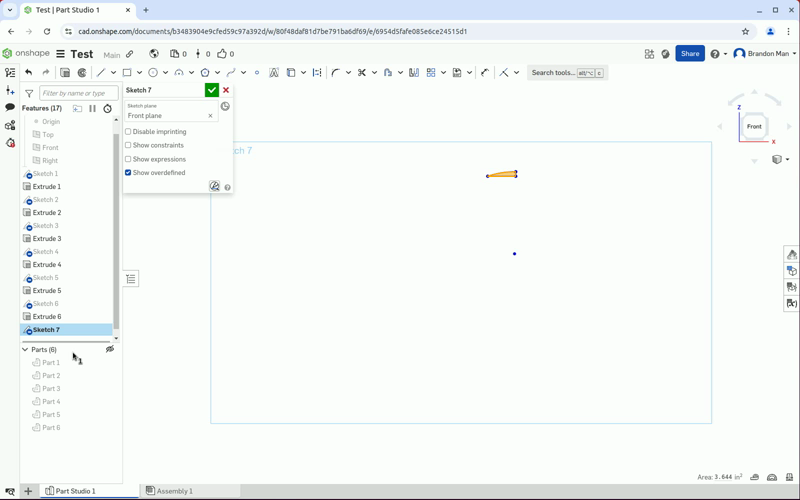
key(shift+y)
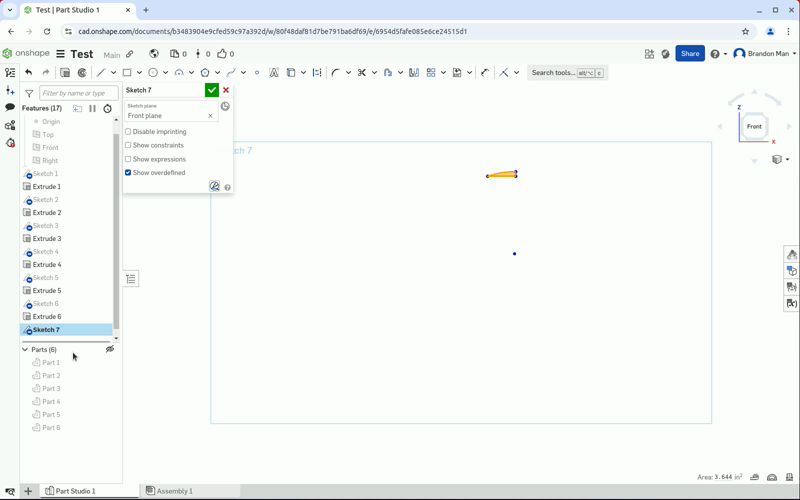
key(shift+e)
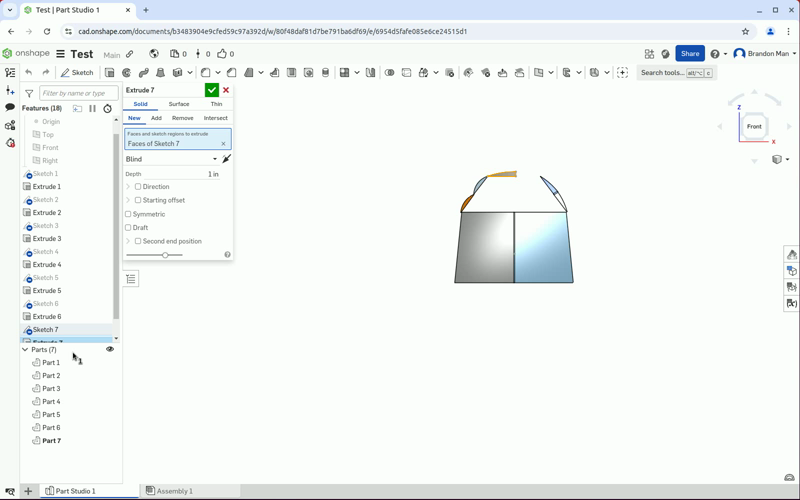
mouse_move(143, 106)
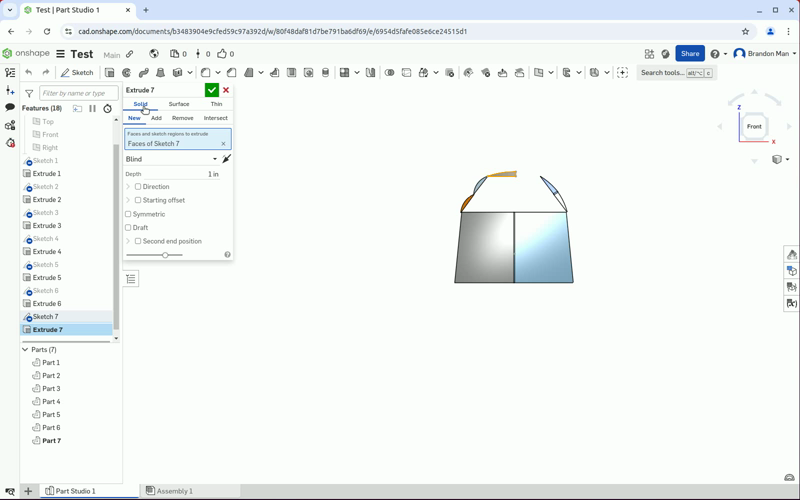
click(143, 106)
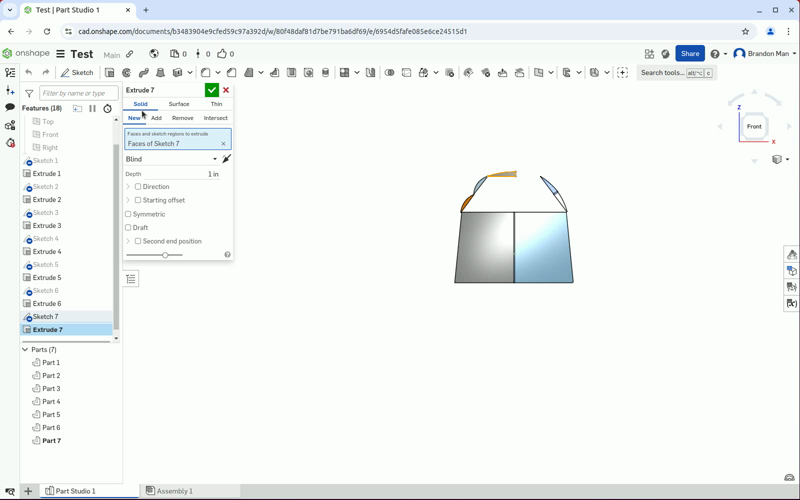
mouse_move(137, 120)
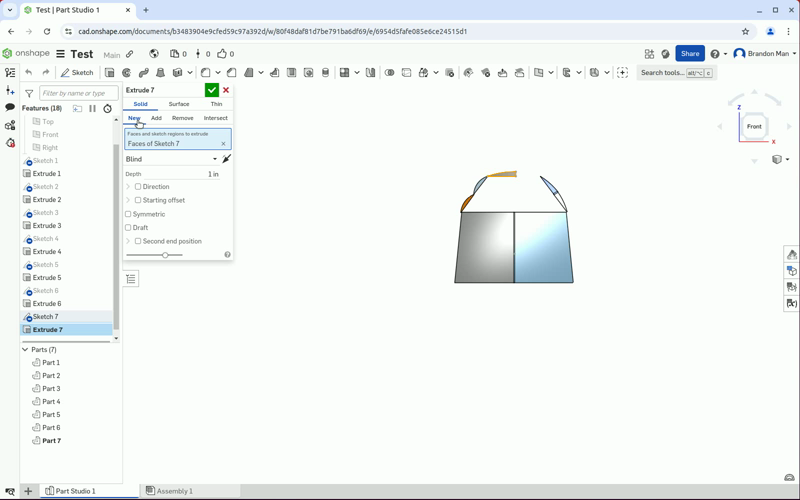
click(137, 120)
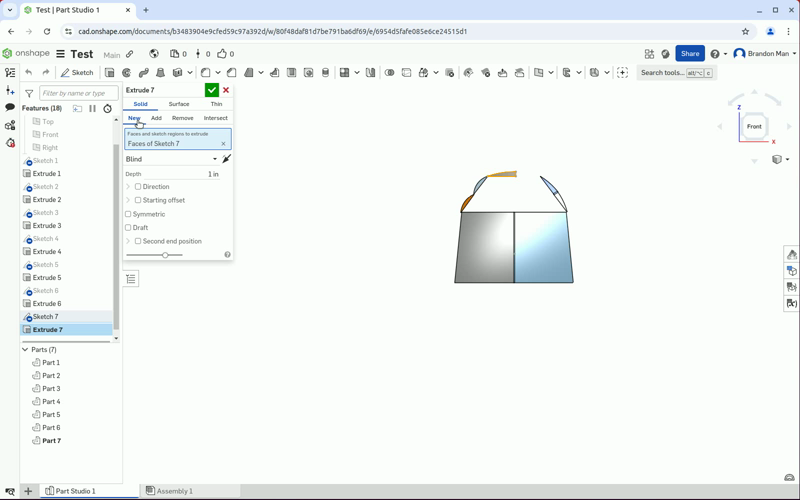
key(tab, 4)
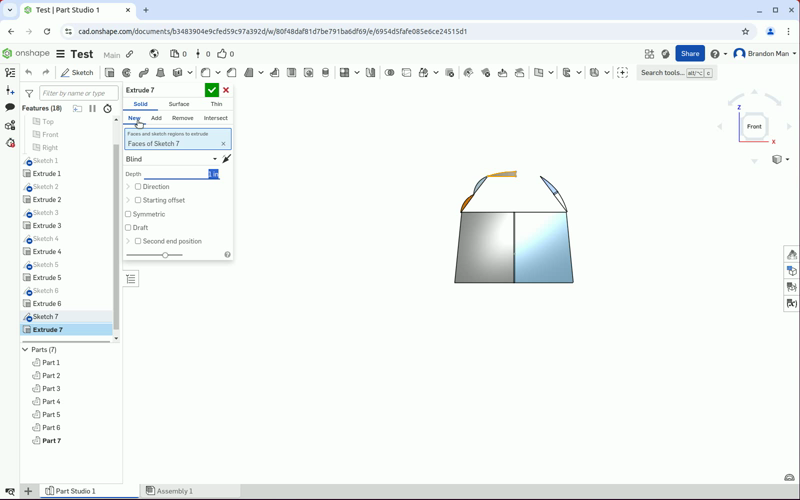
text(18.294)
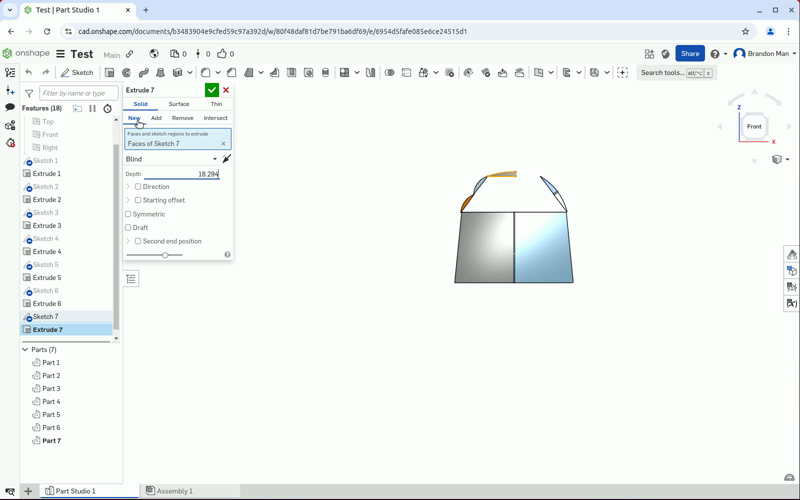
key(enter)
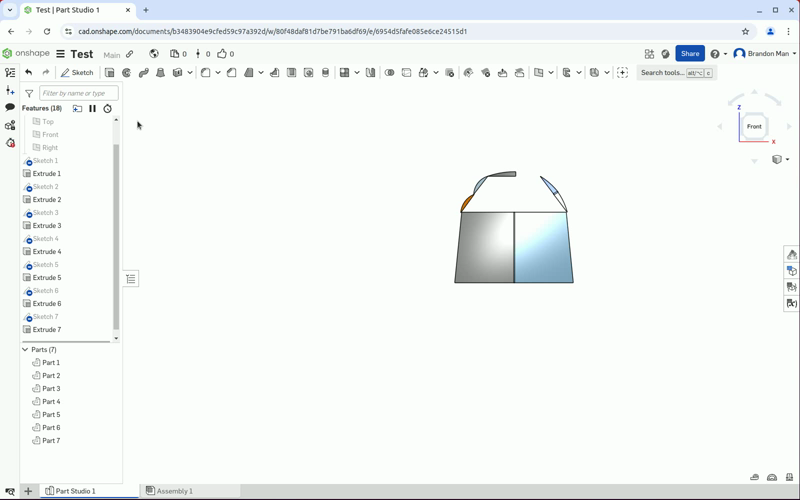
key(shift+h)
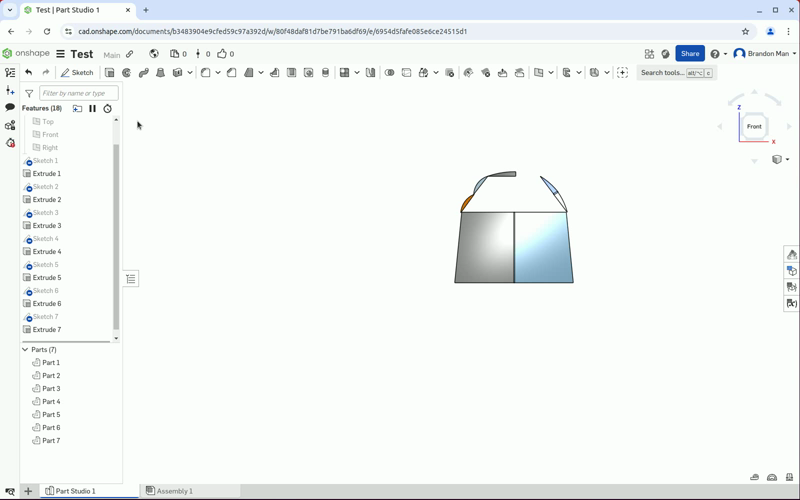
key(shift+h)
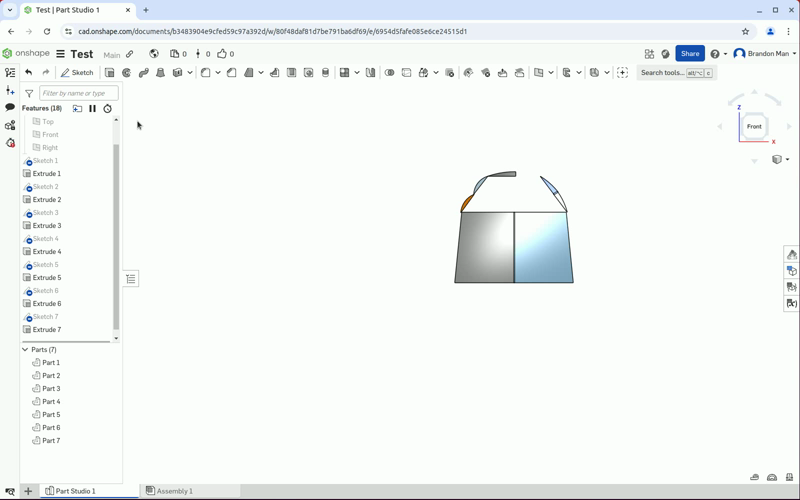
mouse_move(69, 163)
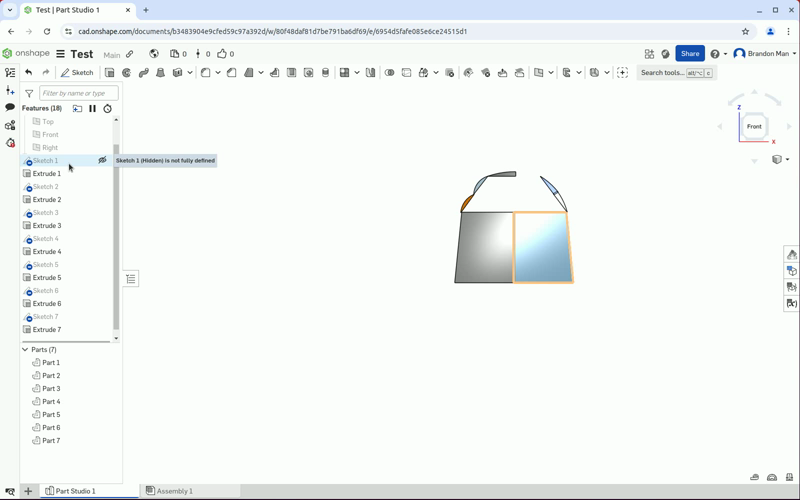
click(69, 163)
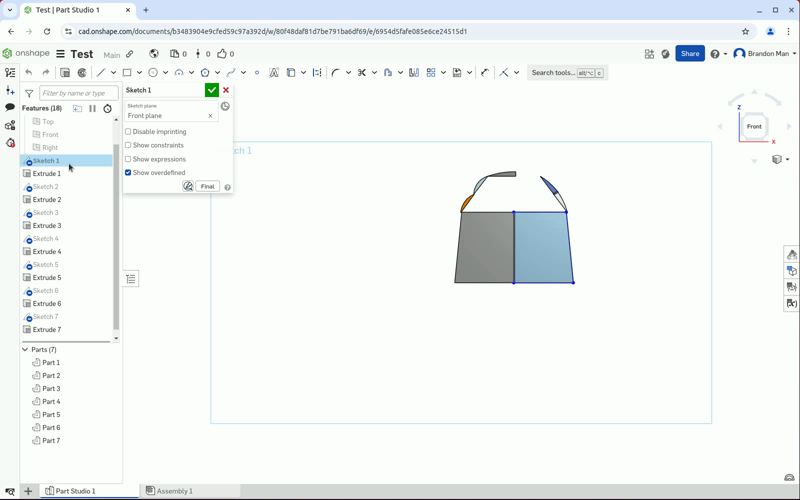
mouse_move(229, 92)
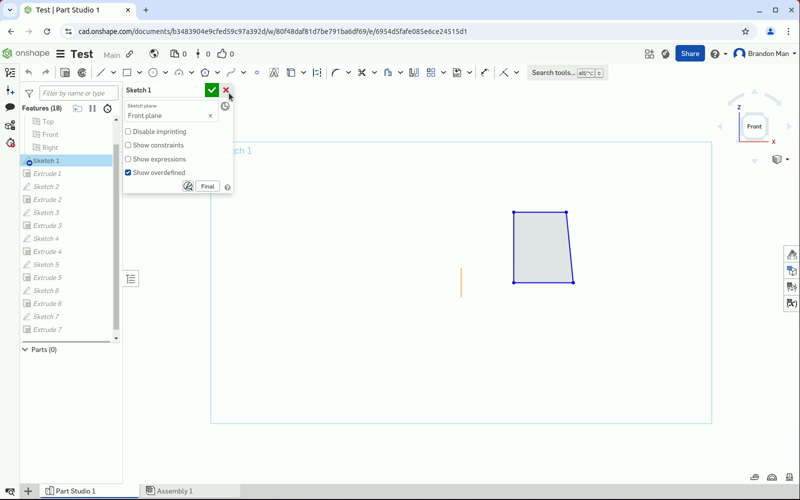
click(229, 92)
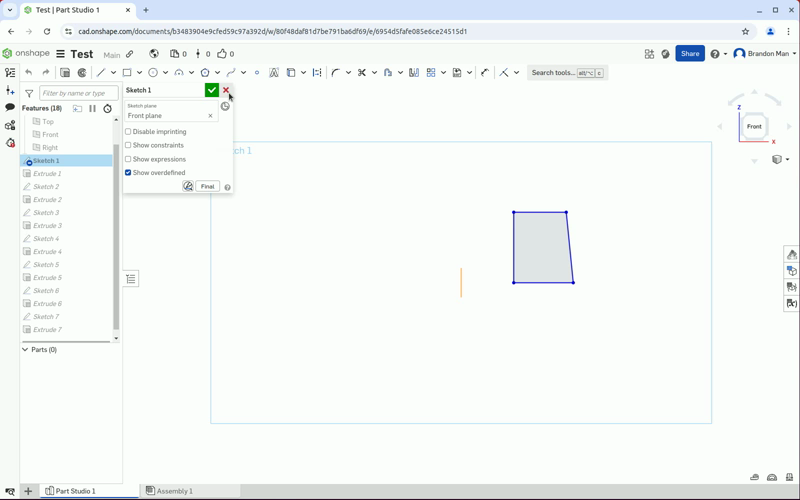
key(shift+s)
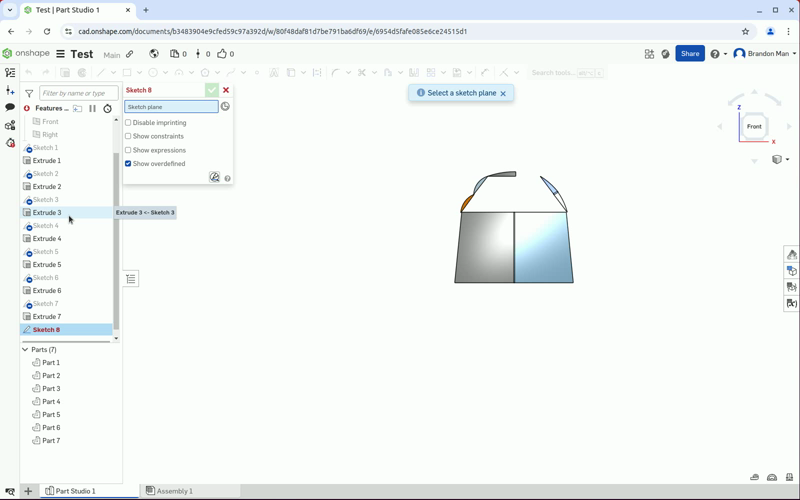
scroll(3)
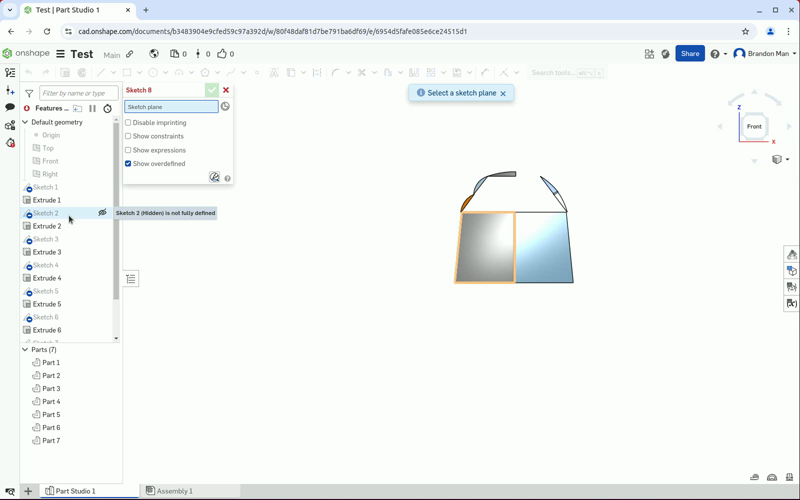
mouse_move(69, 163)
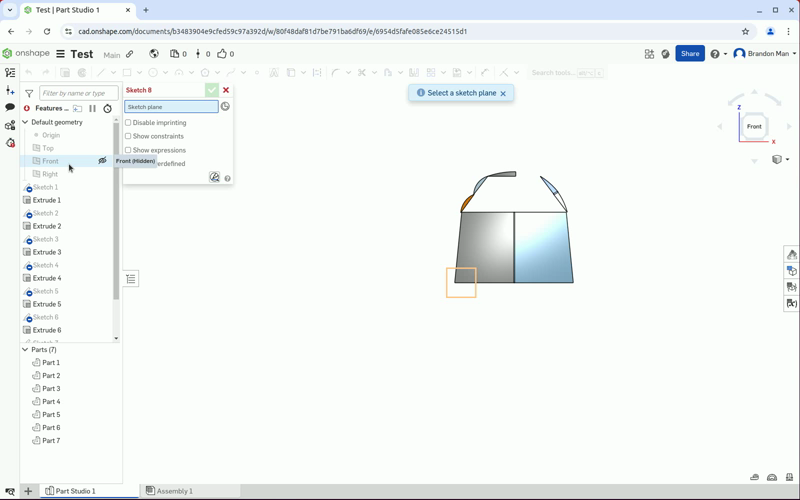
click(69, 163)
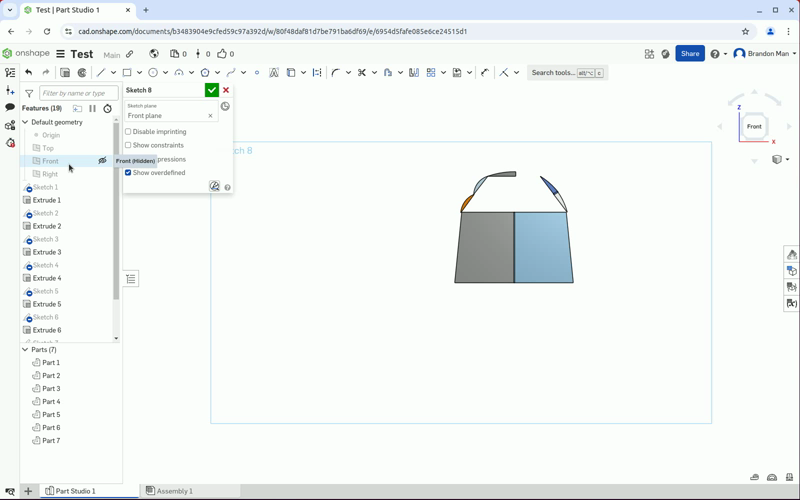
mouse_move(73, 352)
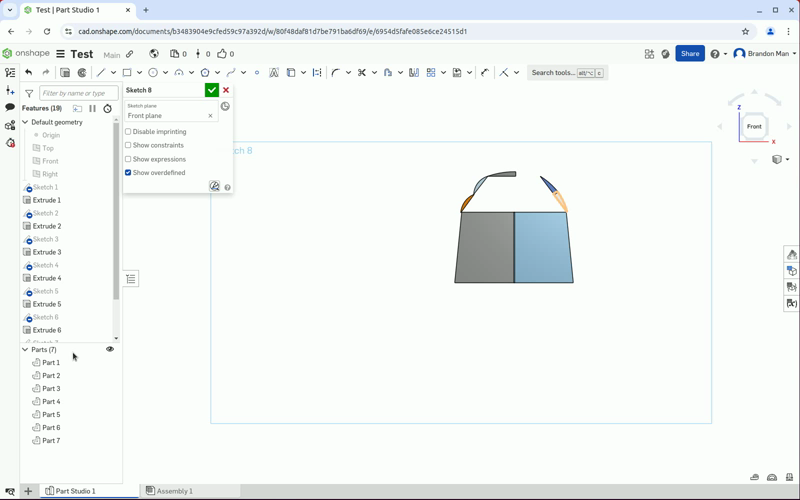
key(y)
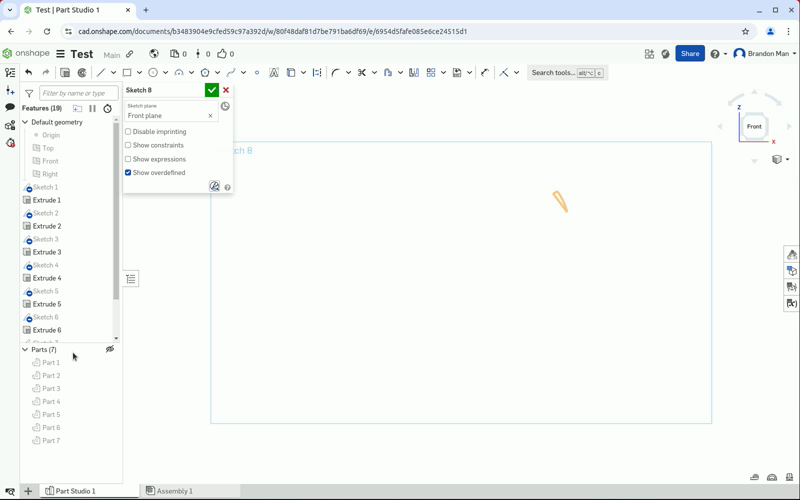
key(l)
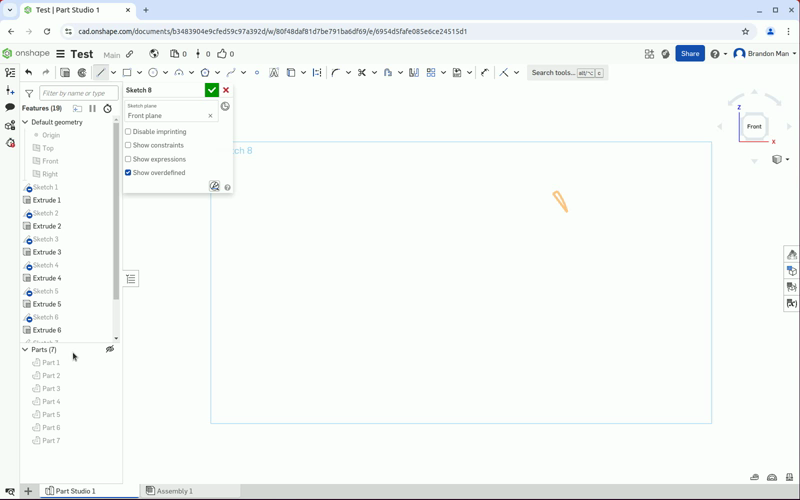
key_down(shift)
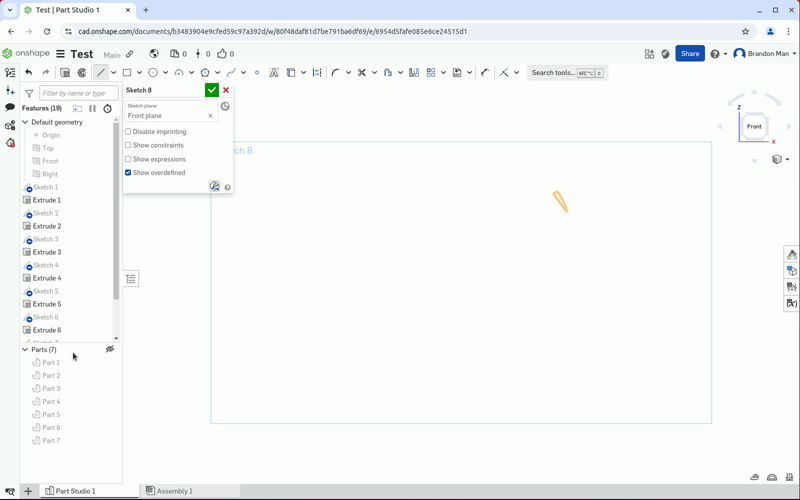
mouse_move(513, 176)
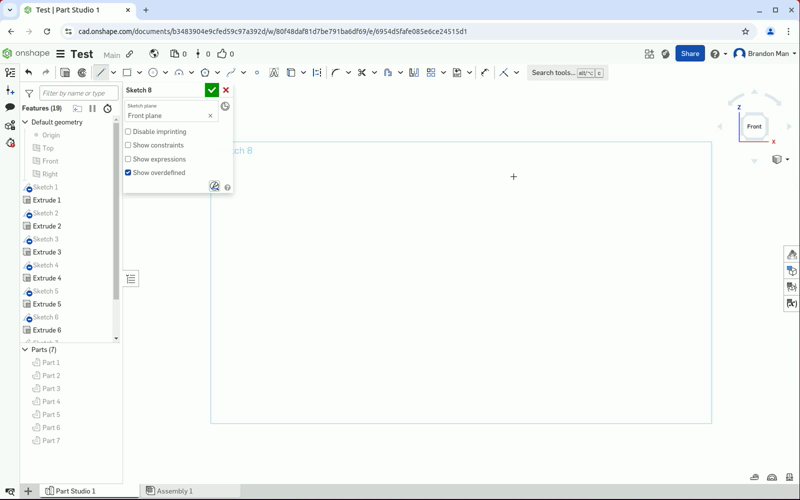
click(513, 176)
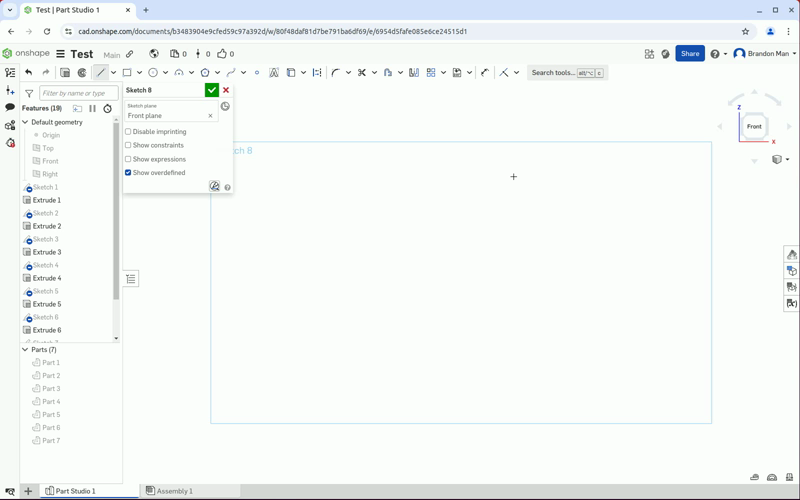
key_up(shift)
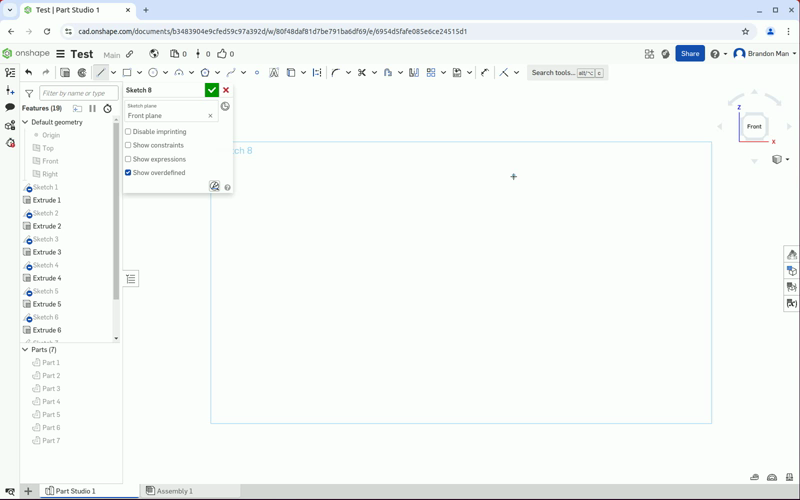
key_down(shift)
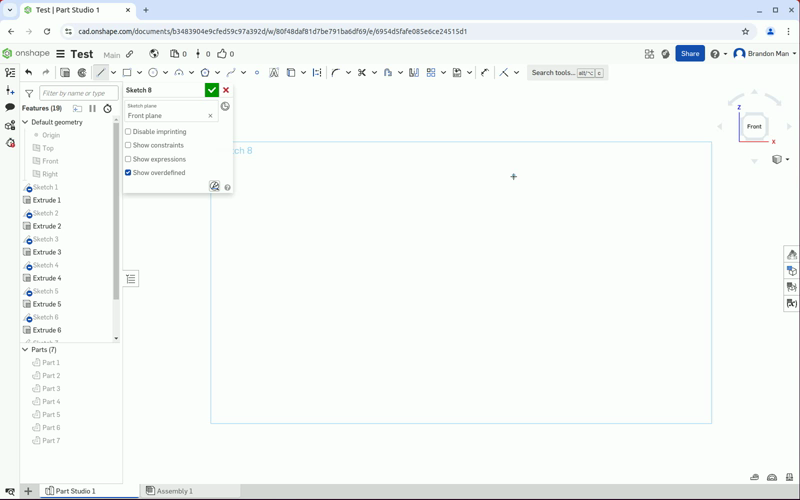
mouse_move(543, 176)
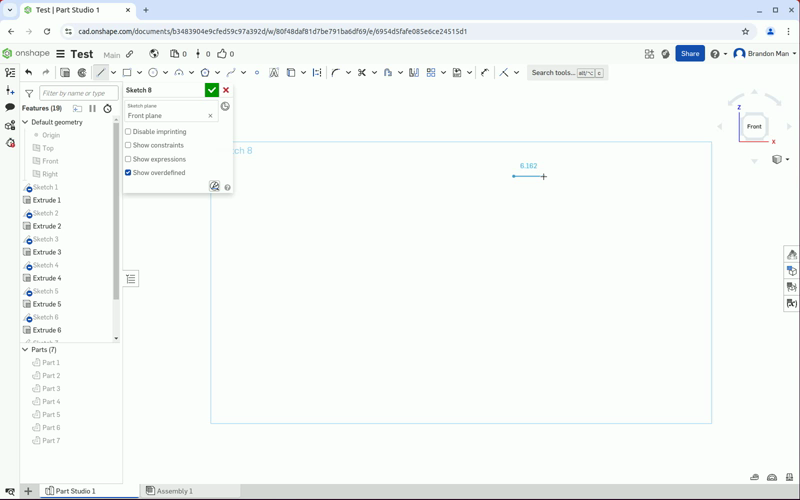
mouse_move(541, 176)
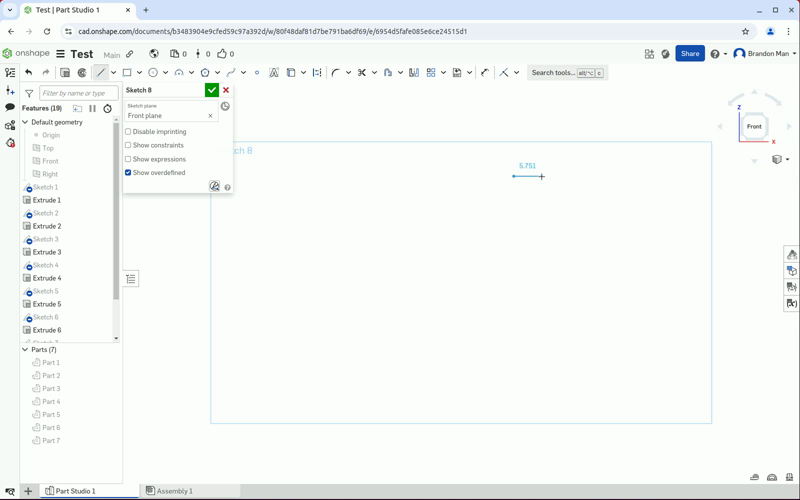
click(541, 176)
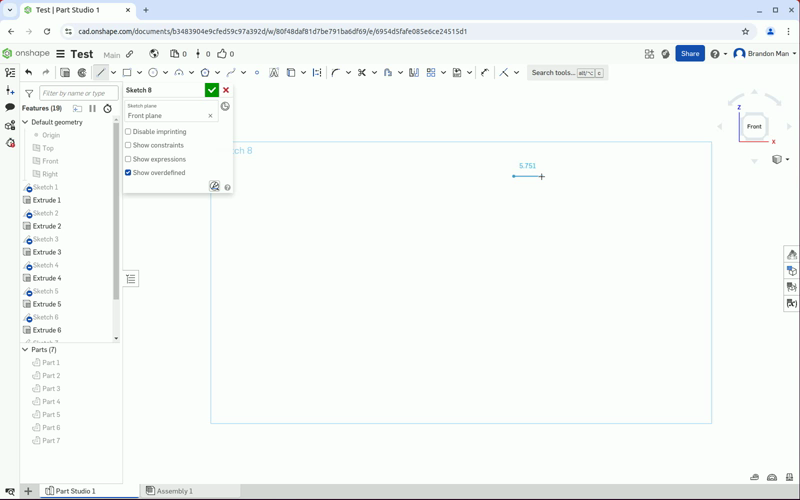
key_up(shift)
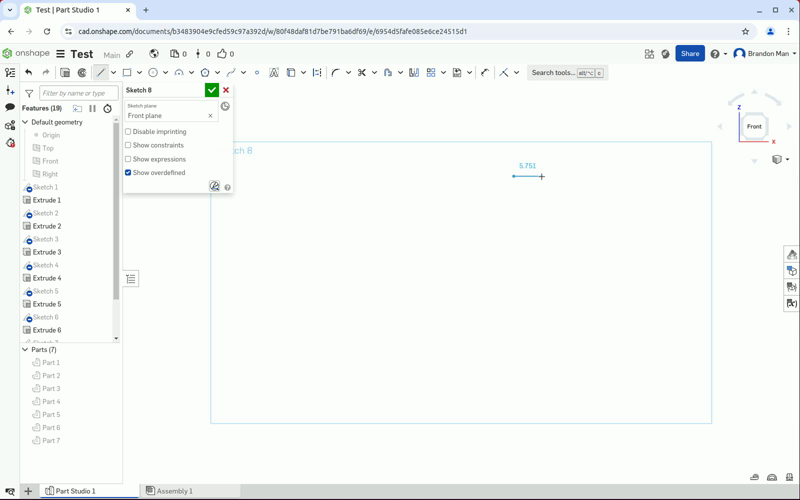
key(esc)
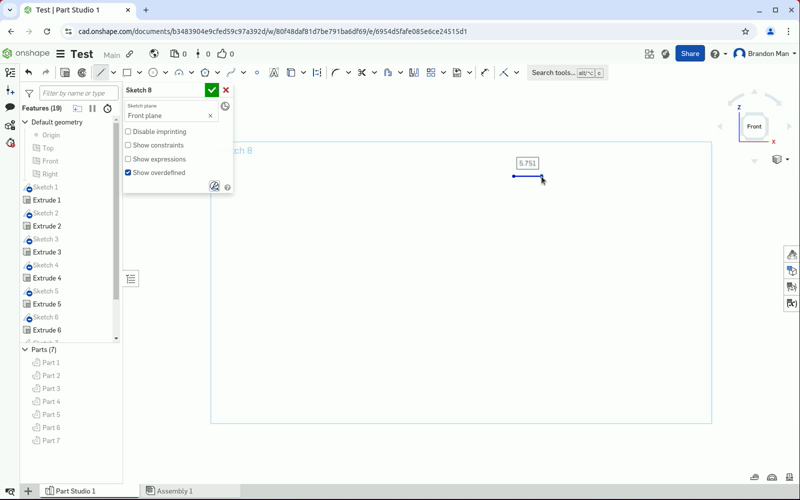
key(a)
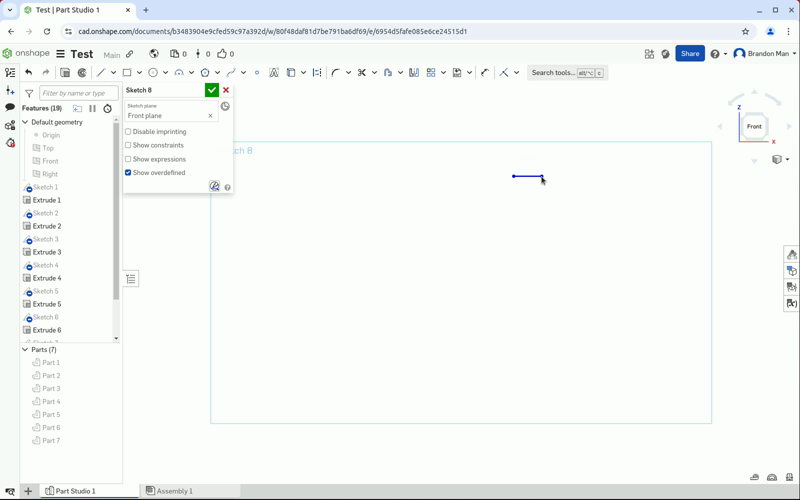
mouse_move(541, 176)
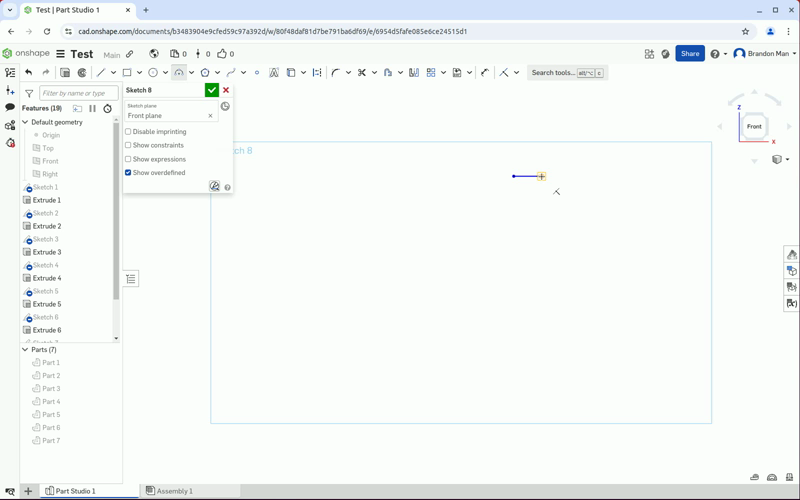
click(541, 176)
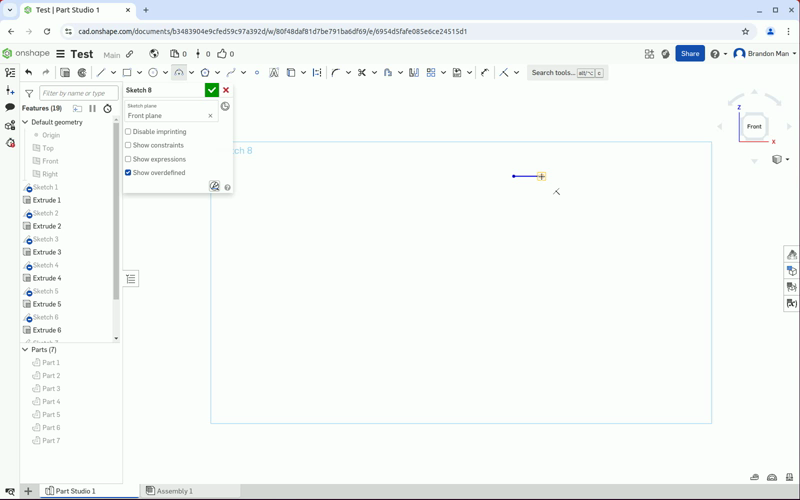
key_down(shift)
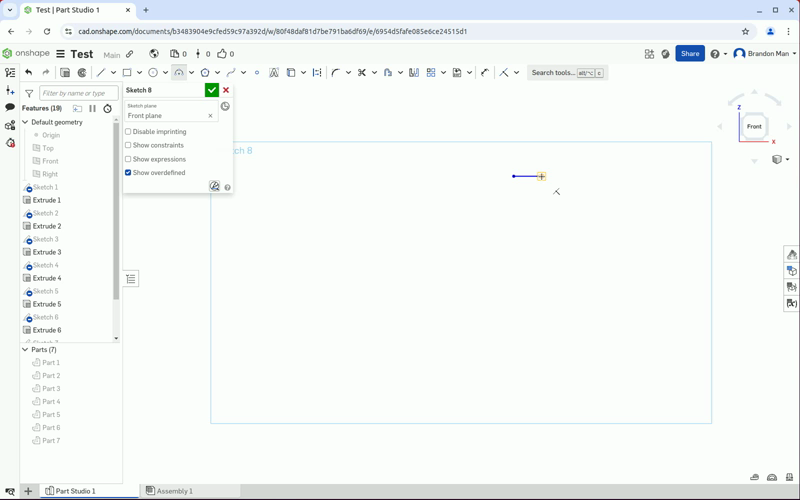
mouse_move(513, 171)
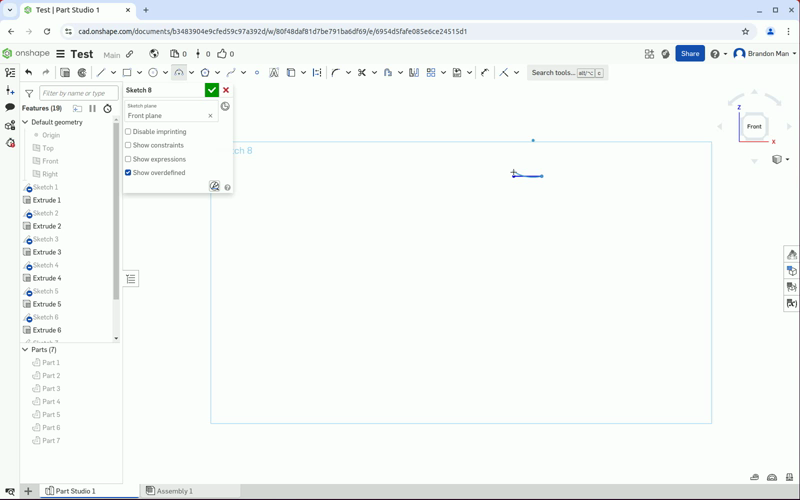
click(513, 171)
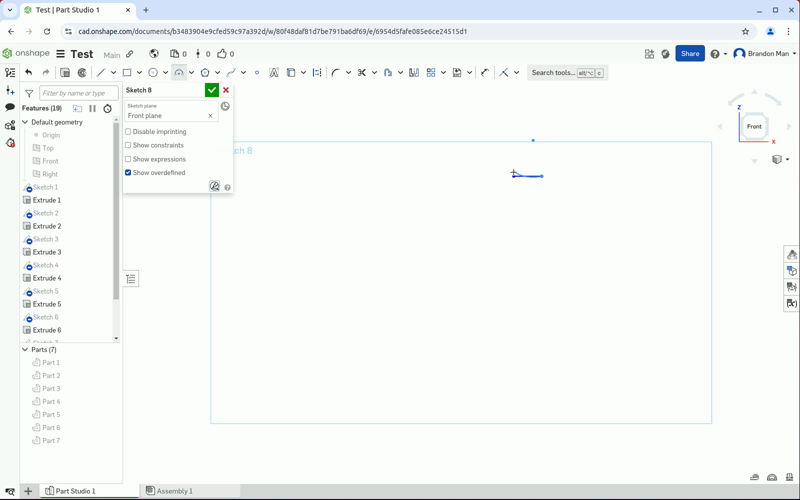
mouse_move(527, 172)
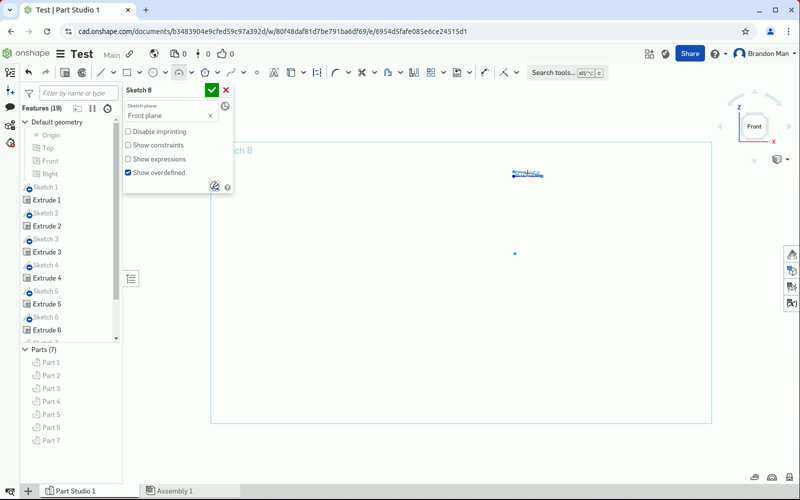
click(527, 172)
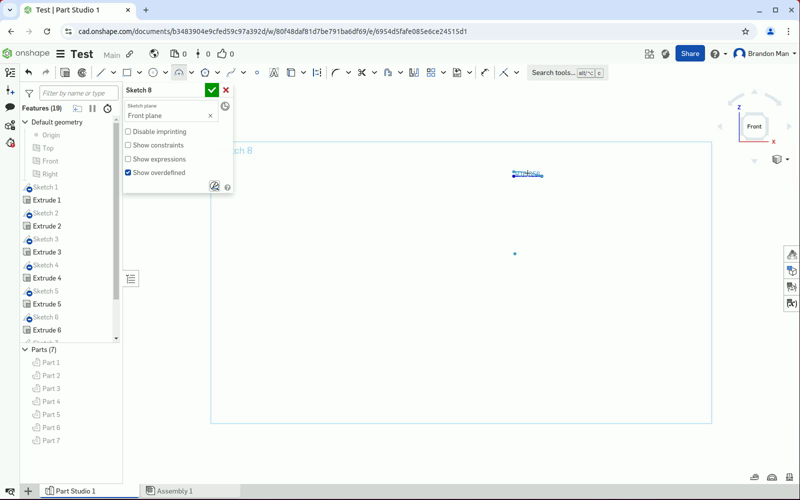
key_up(shift)
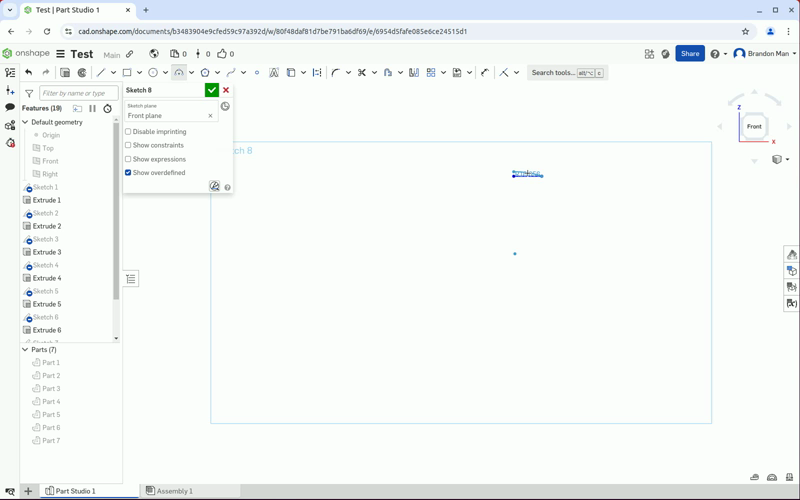
key(esc)
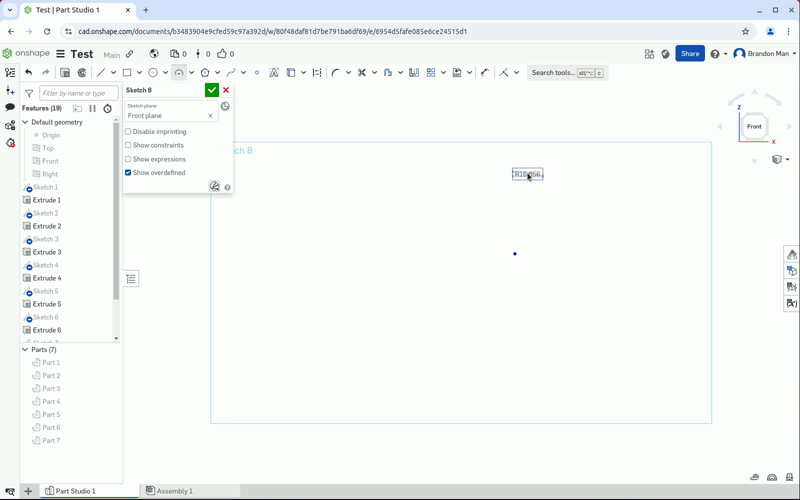
key(l)
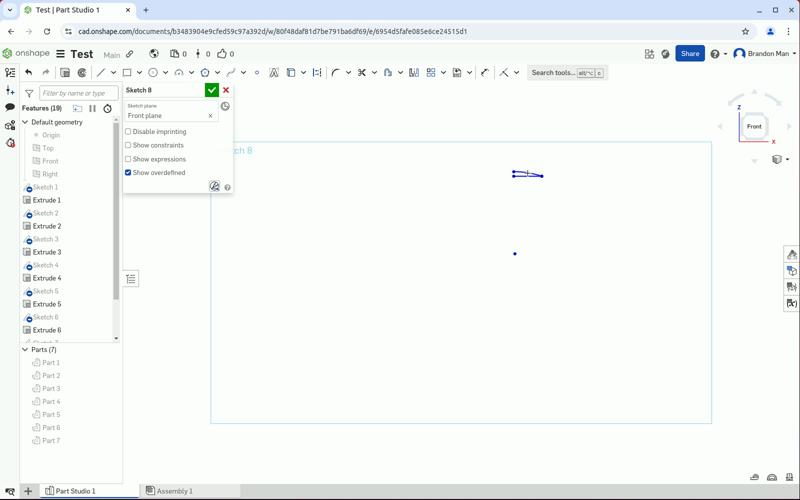
mouse_move(513, 171)
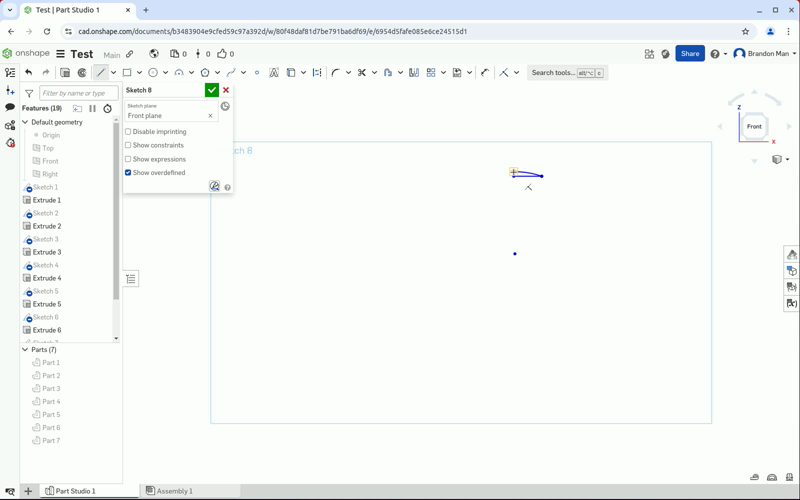
click(513, 171)
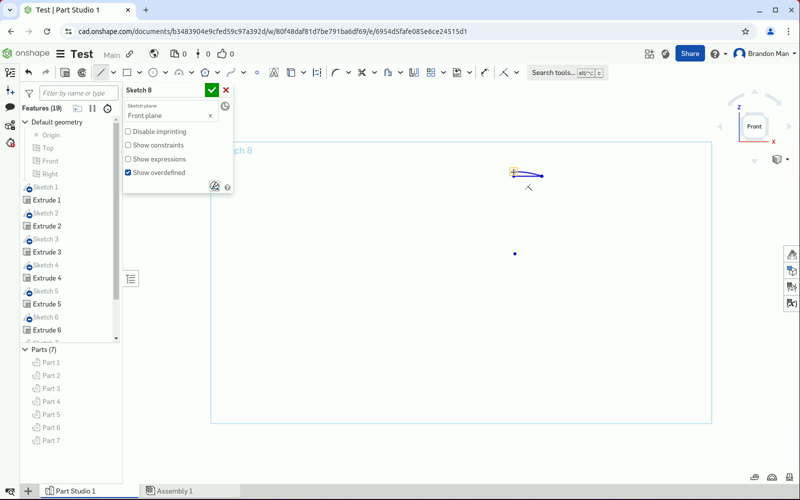
mouse_move(543, 171)
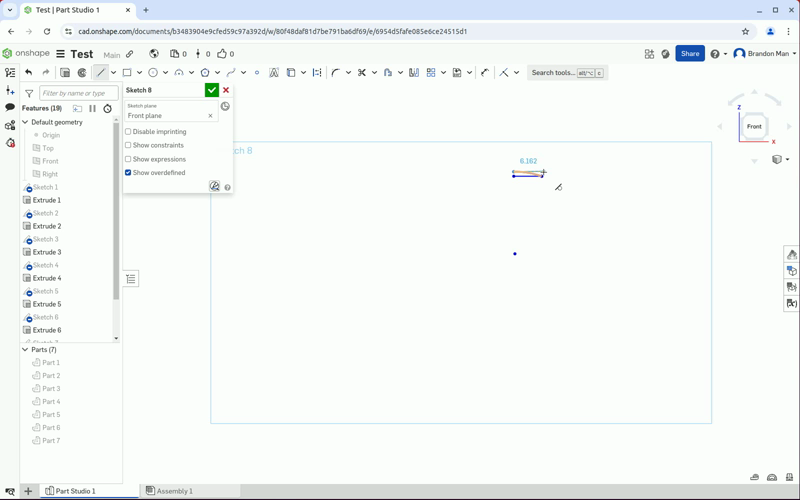
key_down(shift)
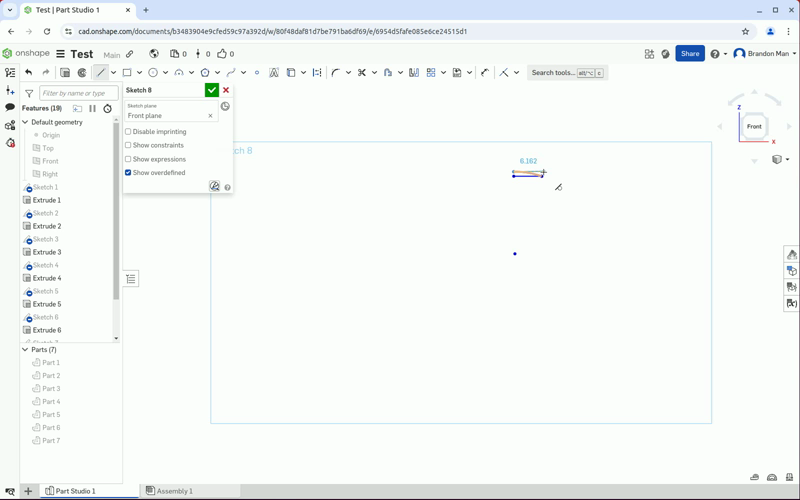
mouse_move(513, 176)
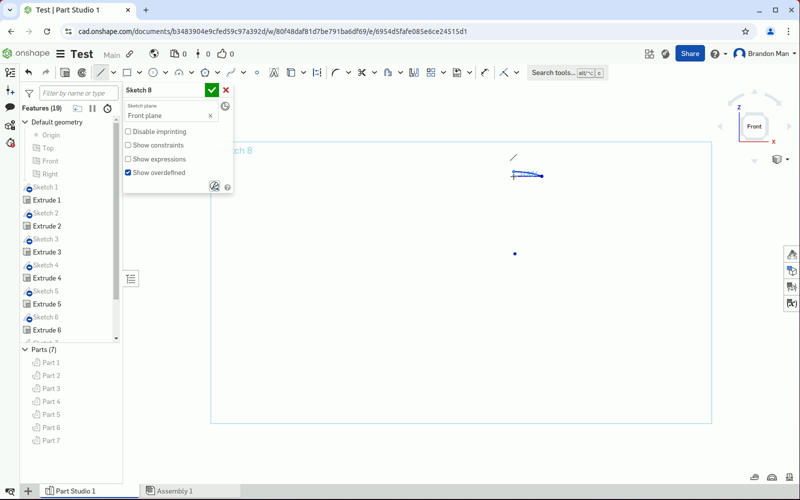
scroll(6)
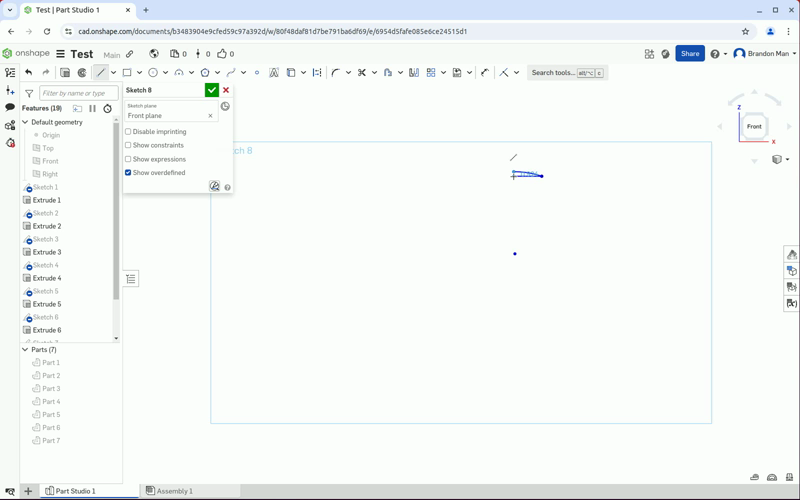
scroll(6)
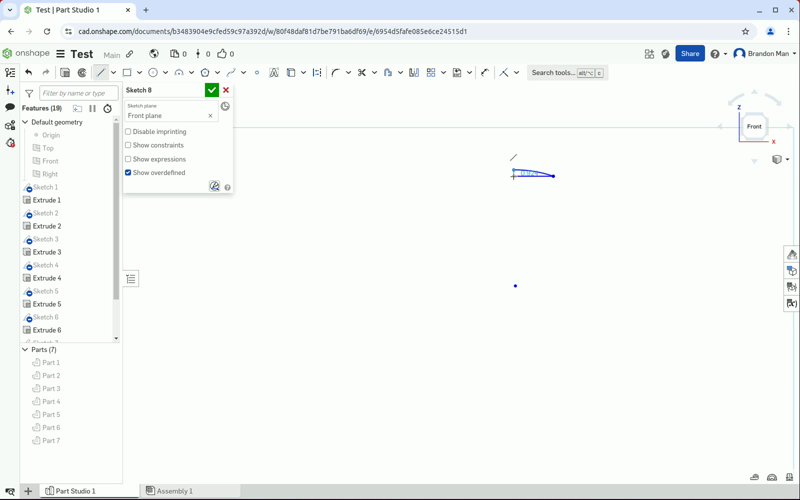
scroll(6)
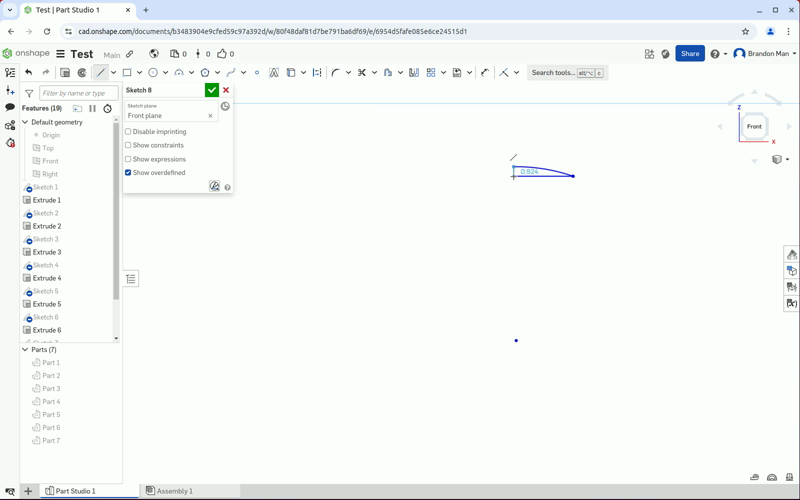
scroll(6)
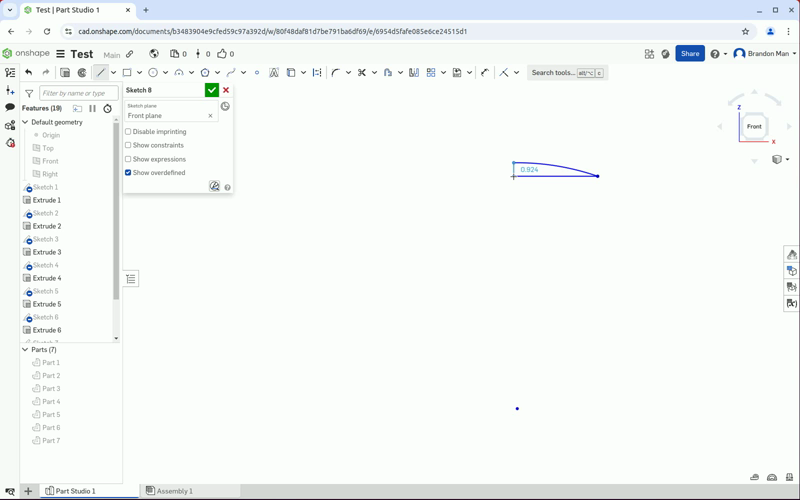
scroll(6)
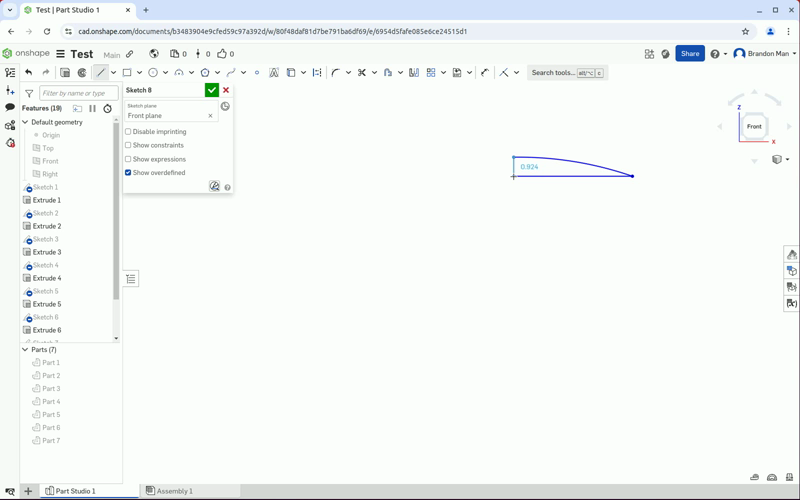
scroll(6)
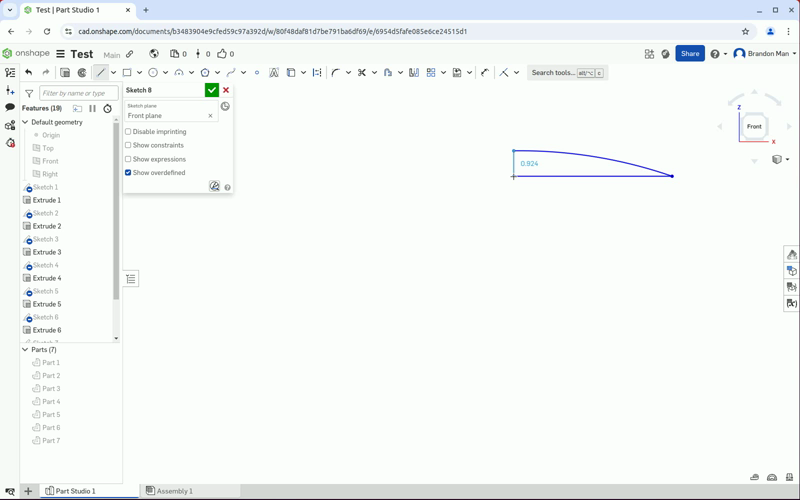
scroll(6)
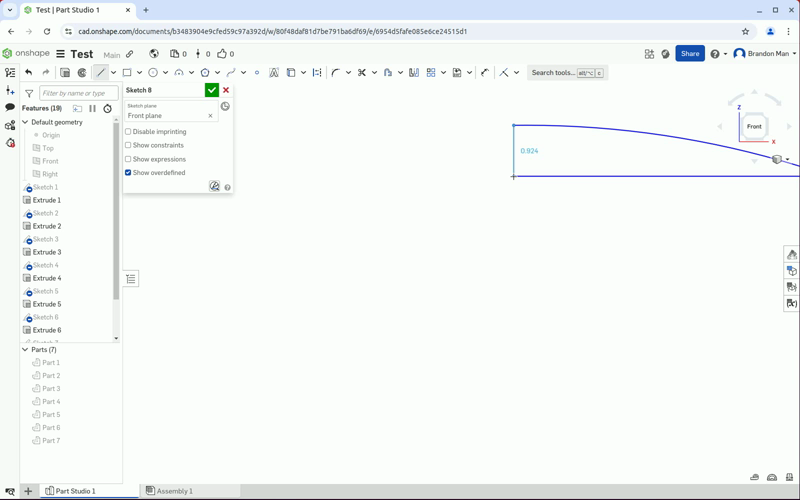
key_up(shift)
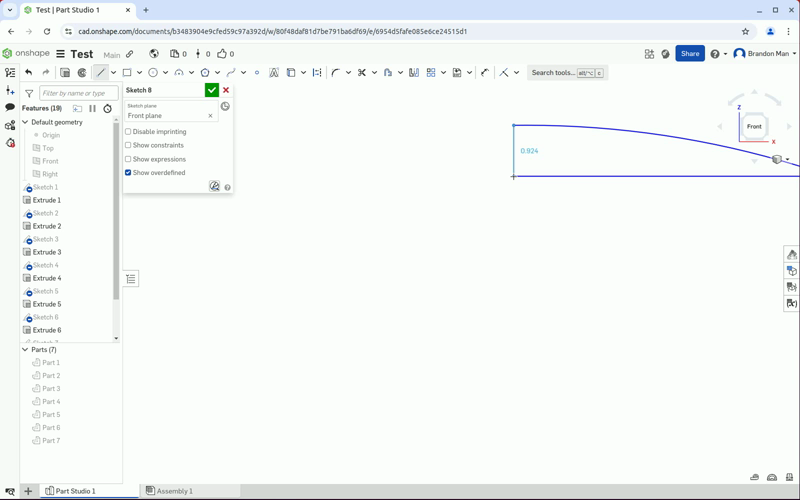
click(513, 176)
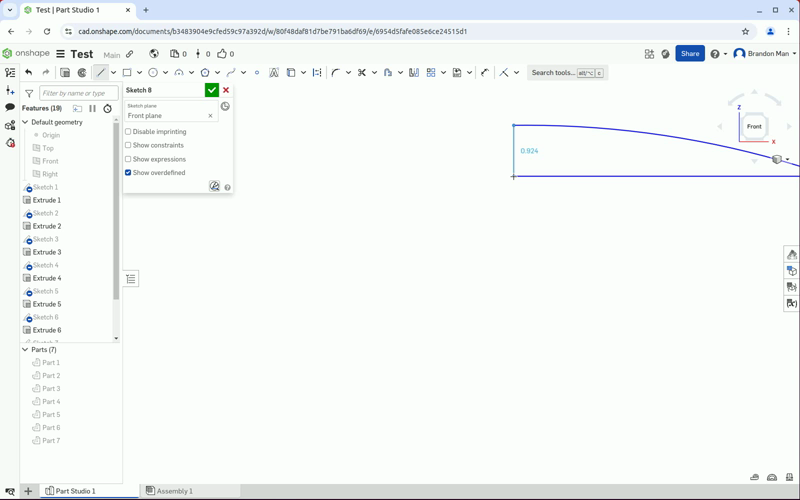
scroll(-6)
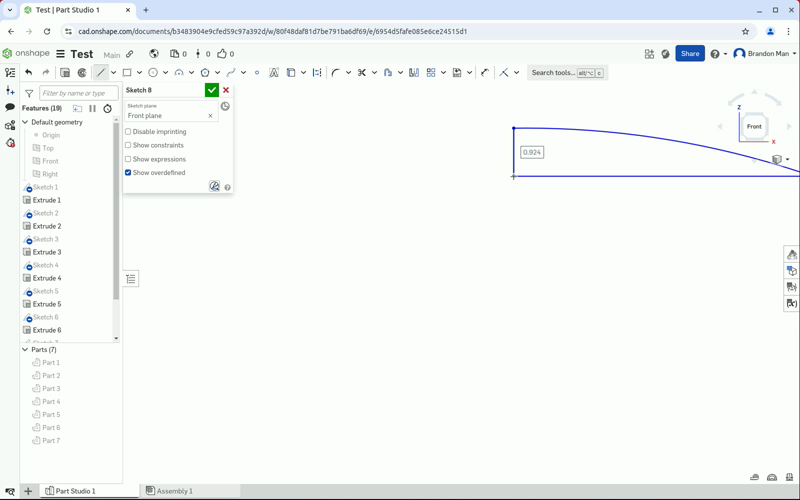
scroll(-6)
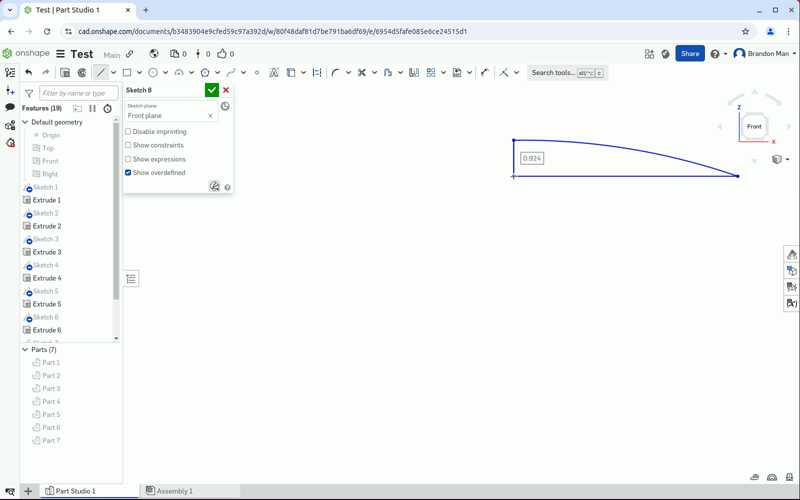
scroll(-6)
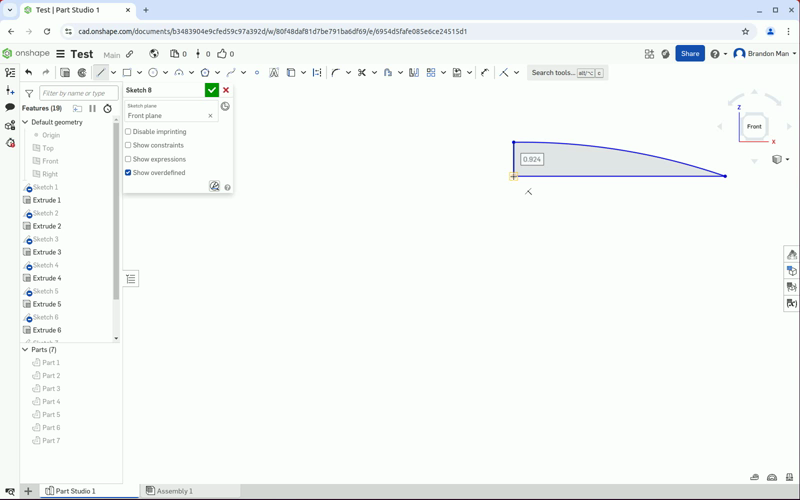
scroll(-6)
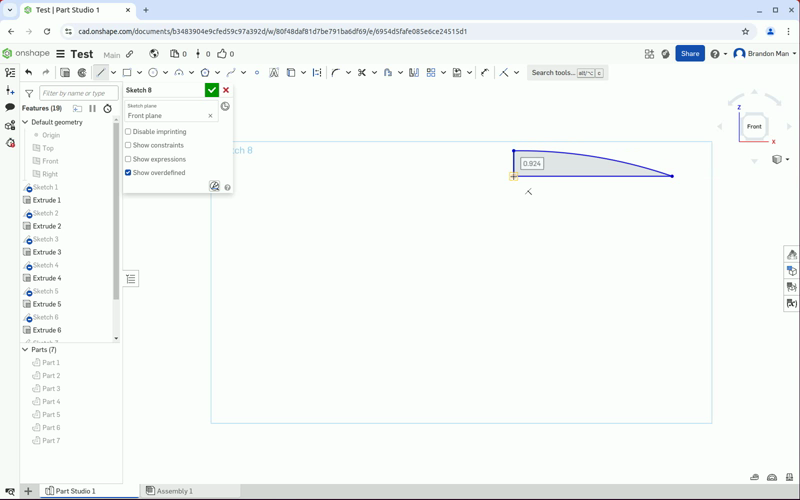
scroll(-6)
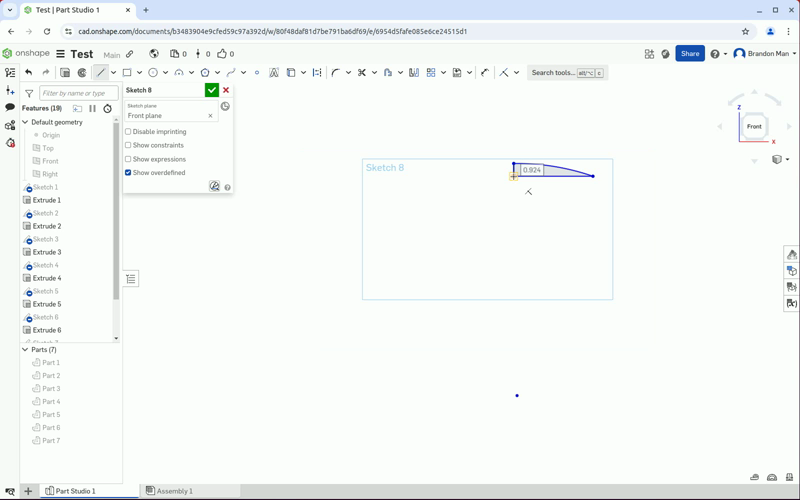
scroll(-6)
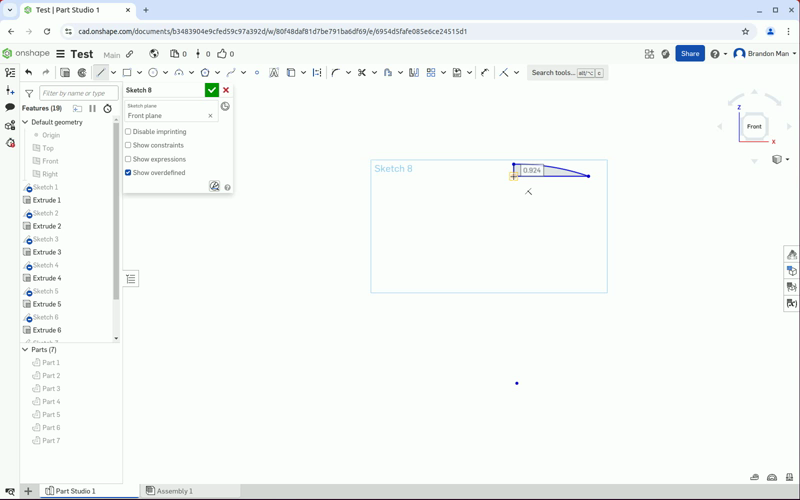
scroll(-6)
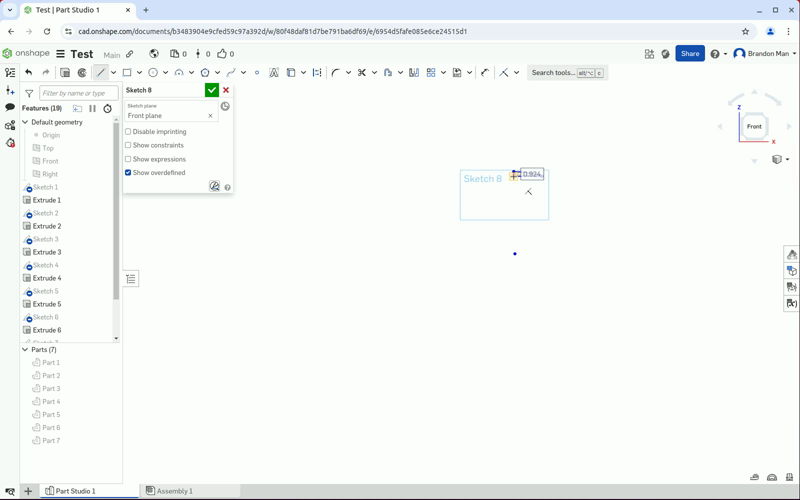
key(esc)
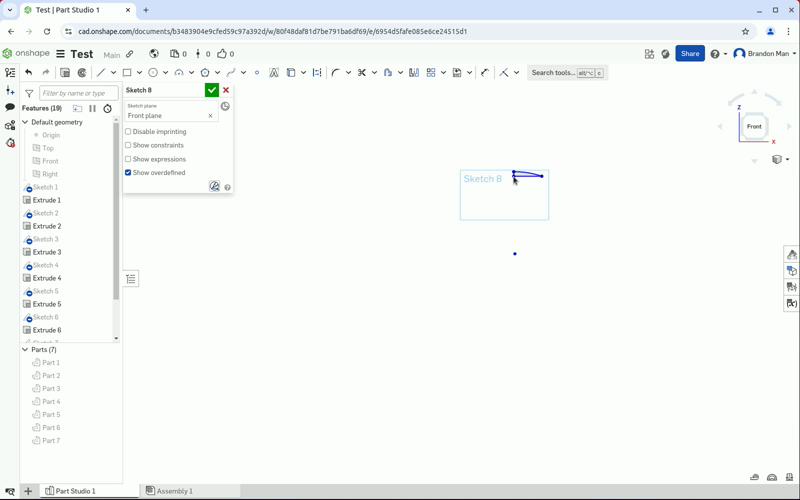
mouse_move(528, 174)
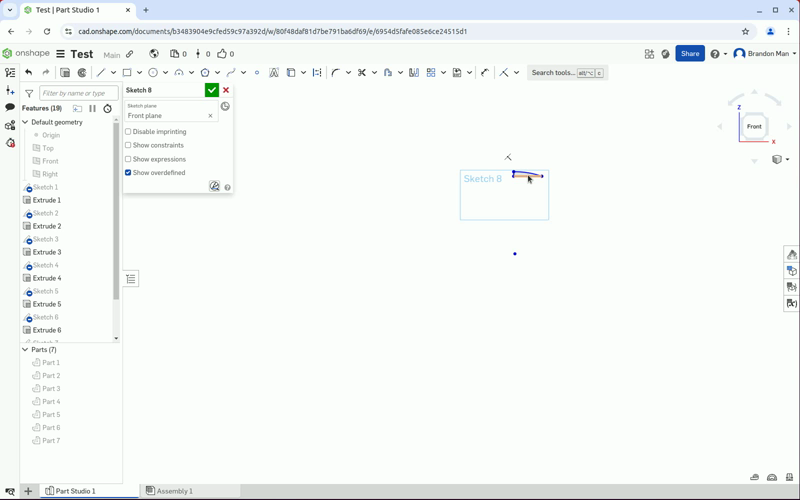
scroll(6)
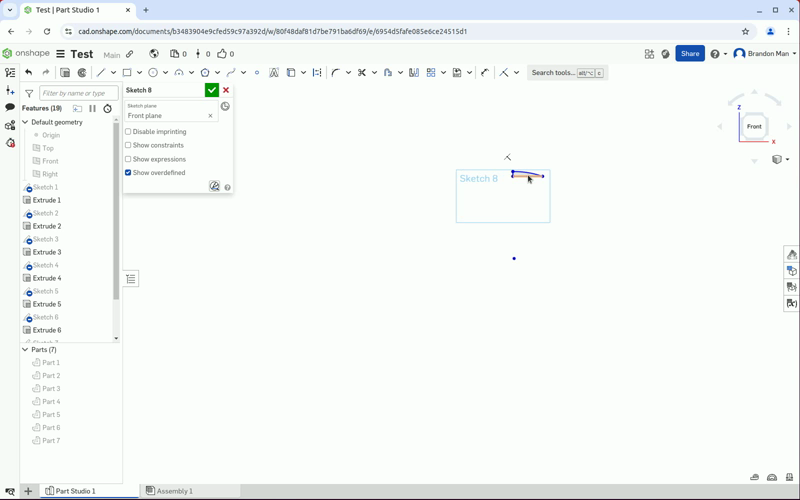
scroll(6)
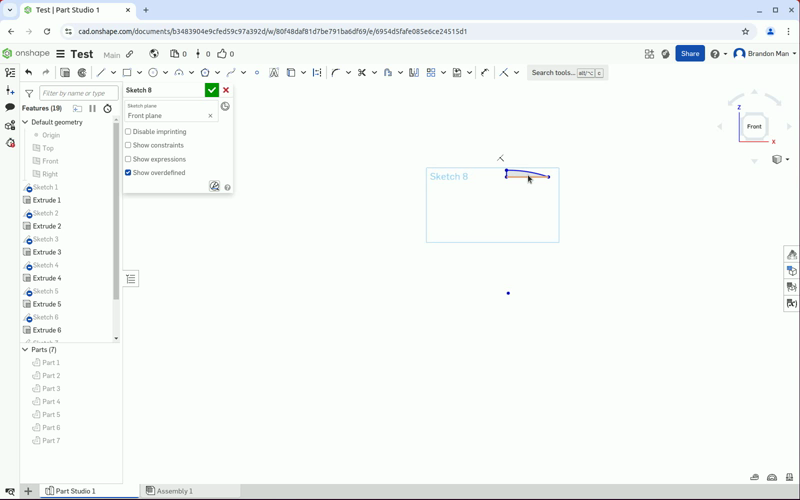
scroll(6)
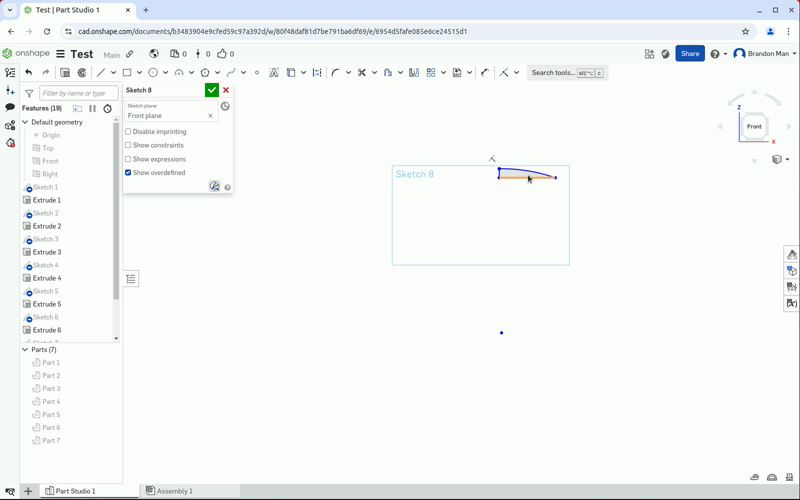
scroll(6)
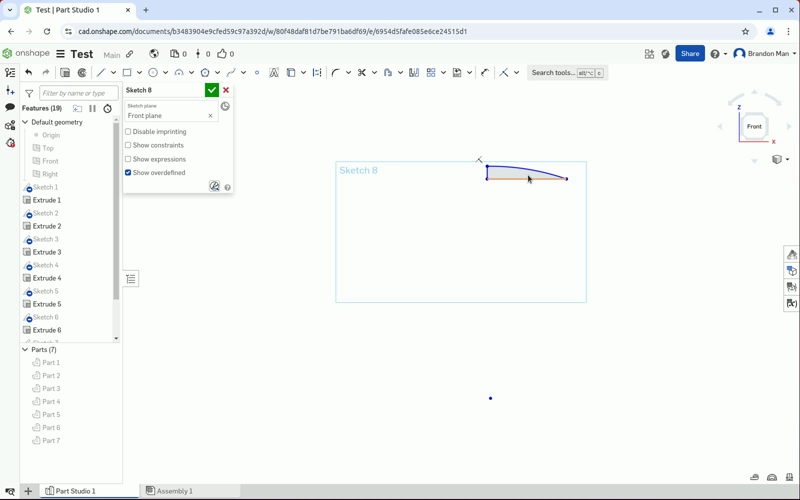
scroll(6)
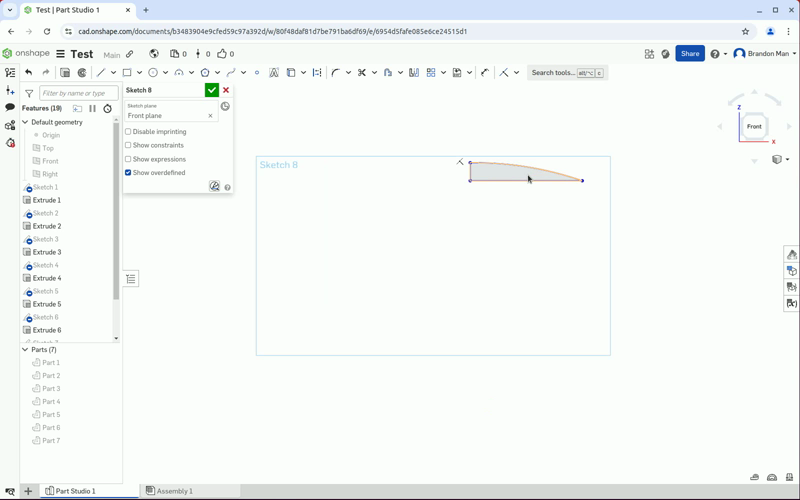
scroll(6)
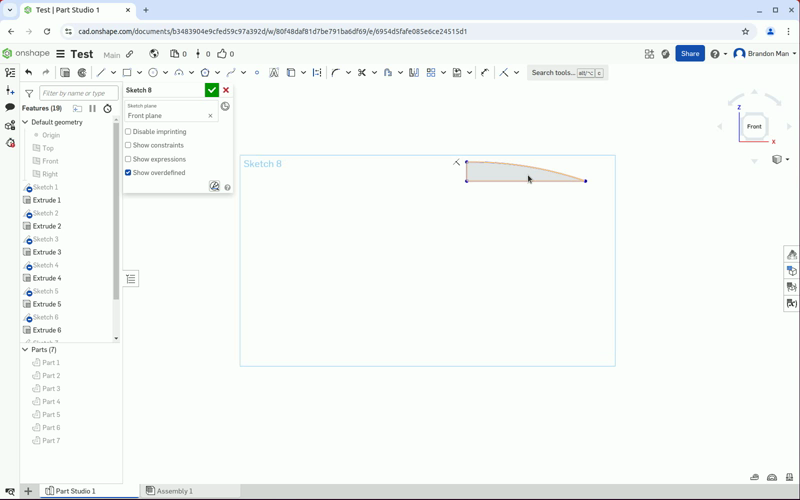
scroll(6)
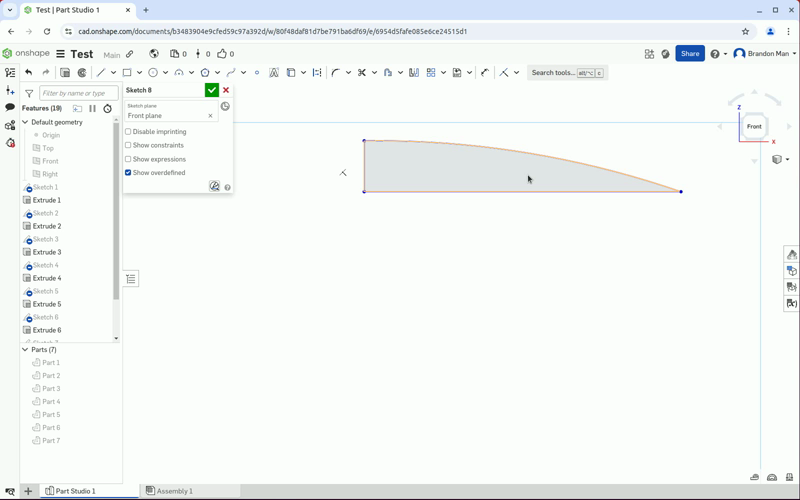
click(528, 174)
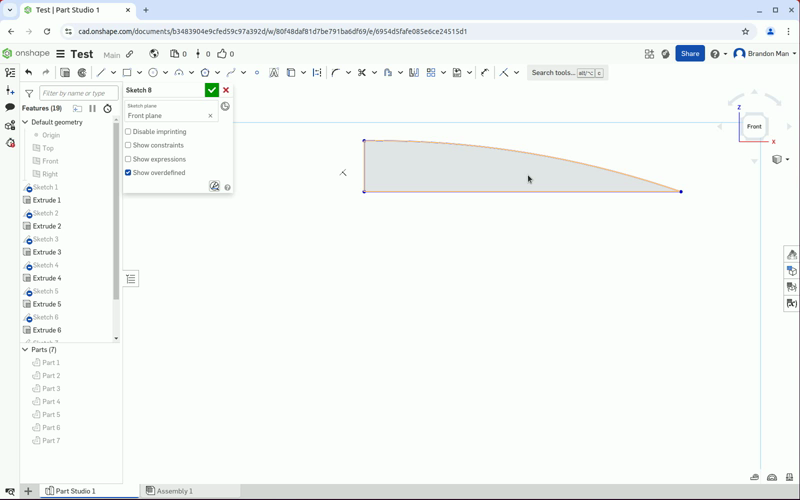
scroll(-6)
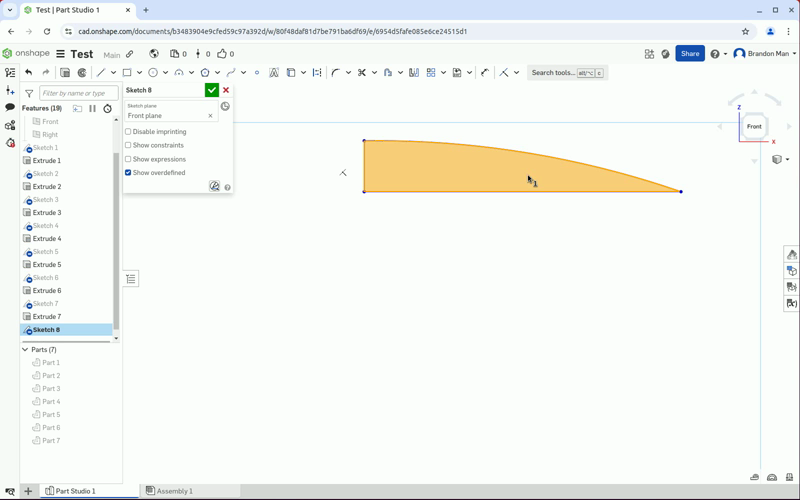
scroll(-6)
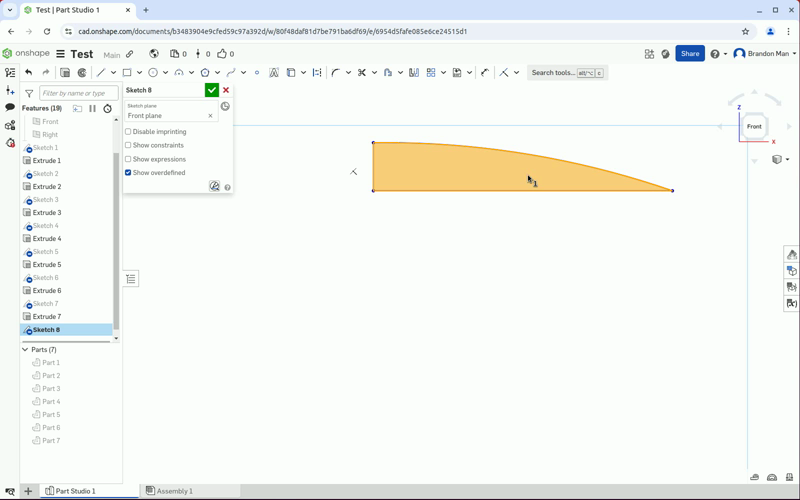
scroll(-6)
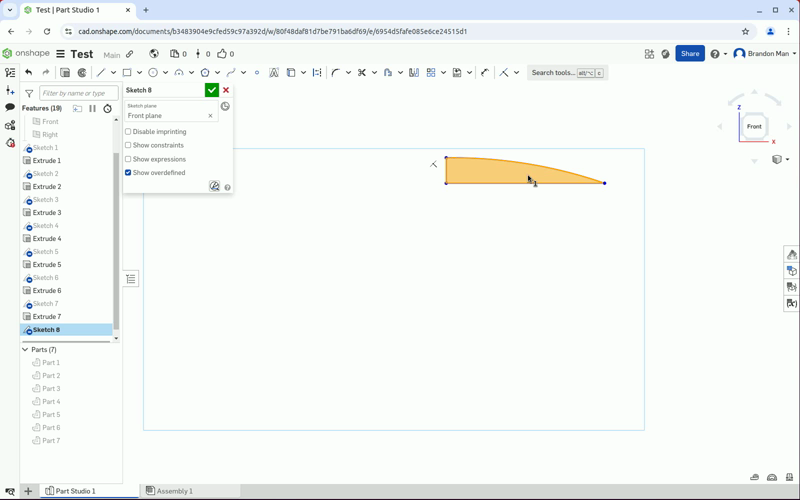
scroll(-6)
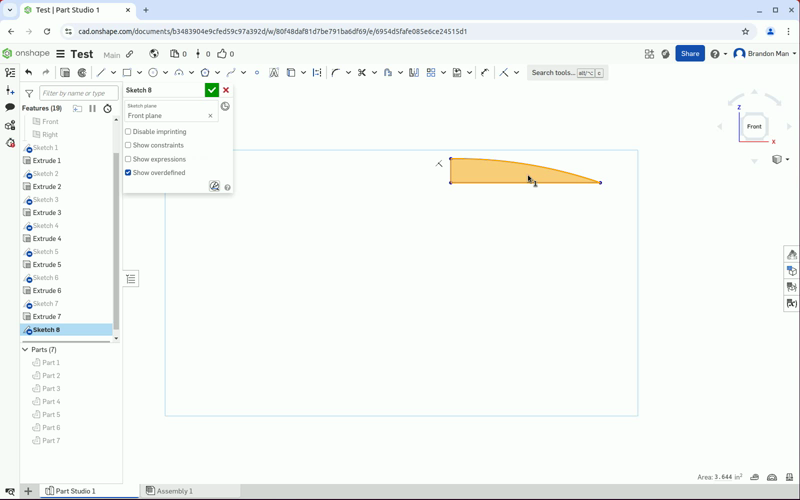
scroll(-6)
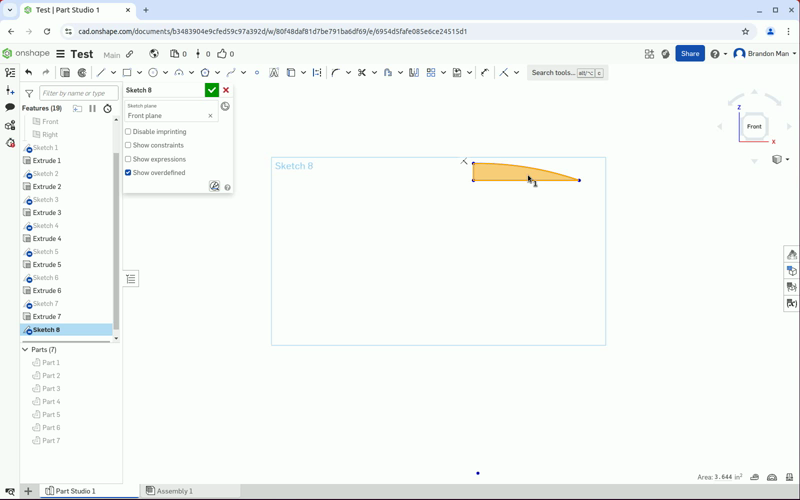
scroll(-6)
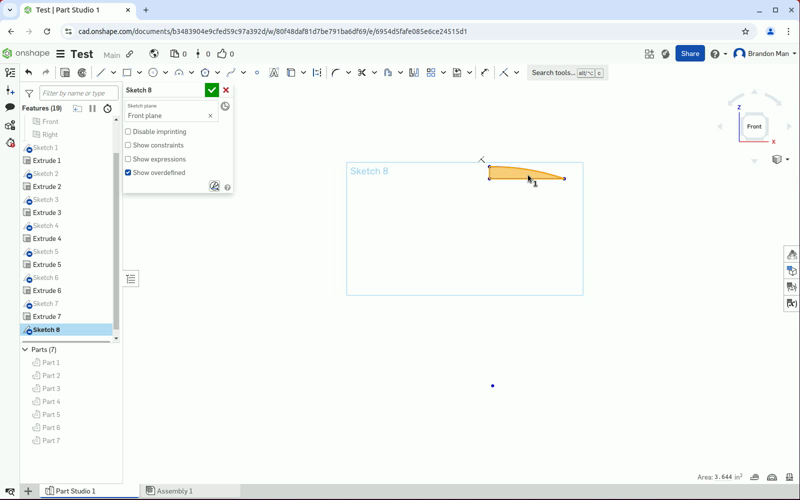
scroll(-6)
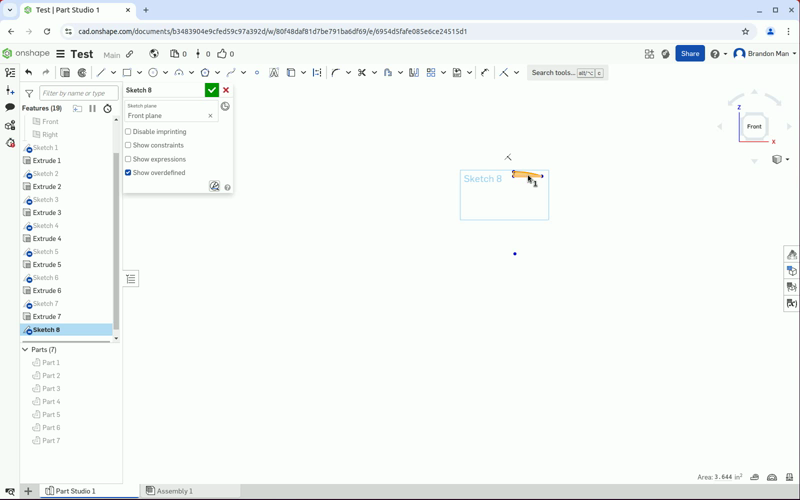
mouse_move(73, 352)
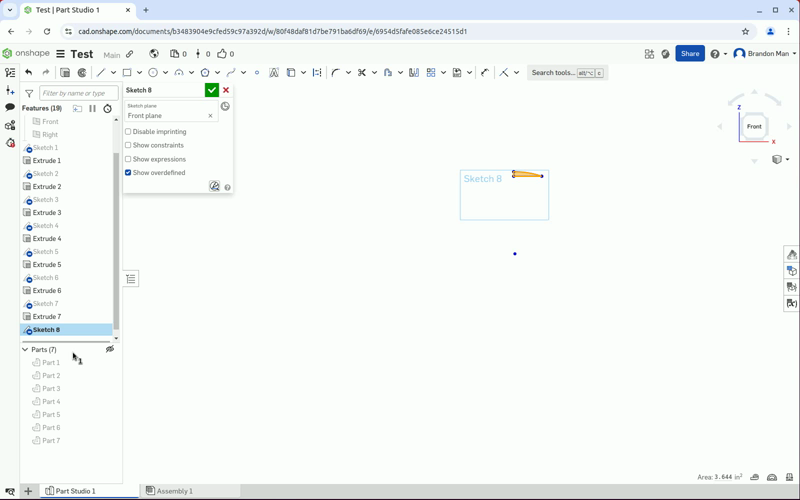
key(shift+y)
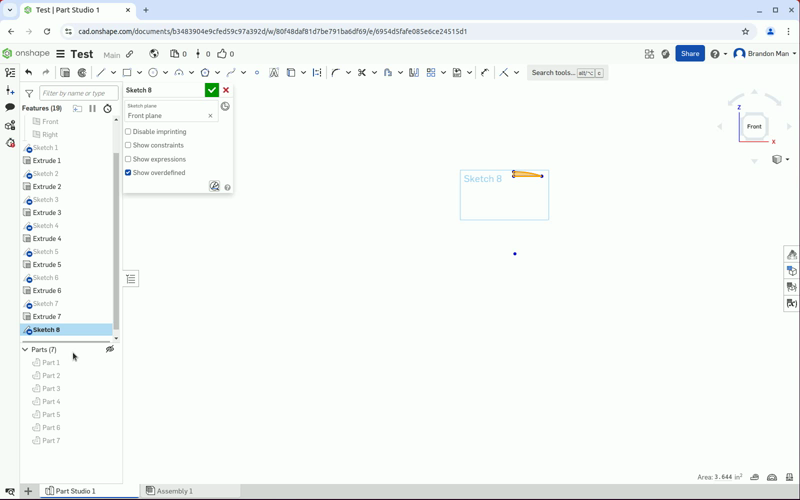
key(shift+e)
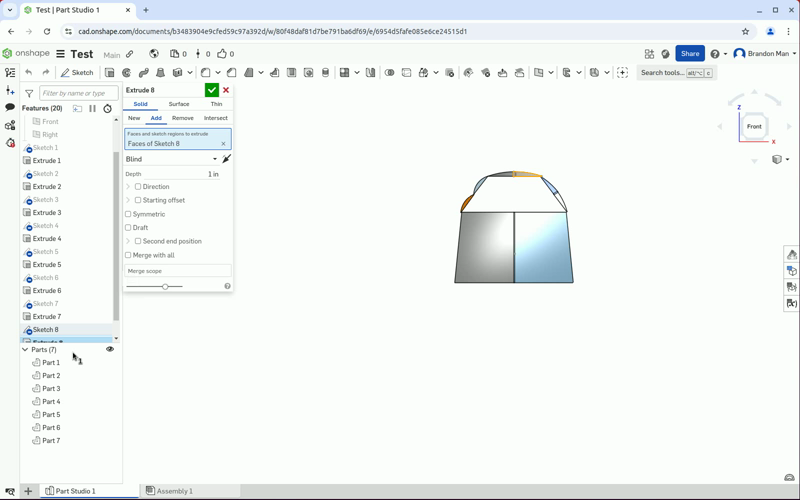
mouse_move(143, 106)
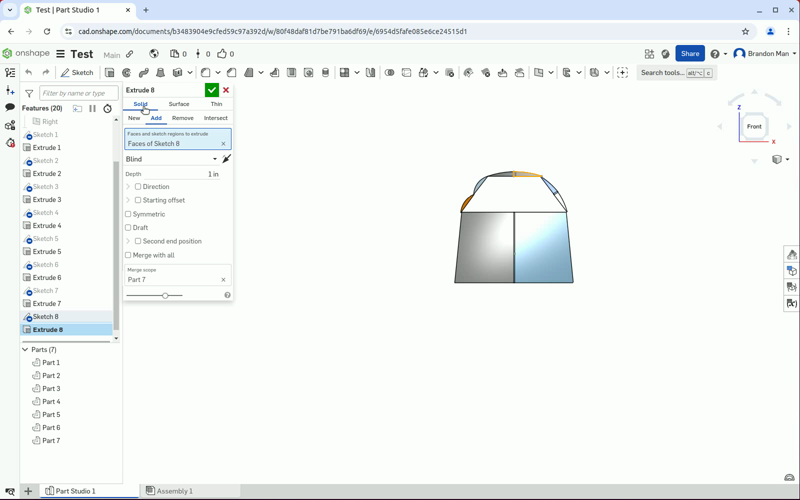
click(143, 106)
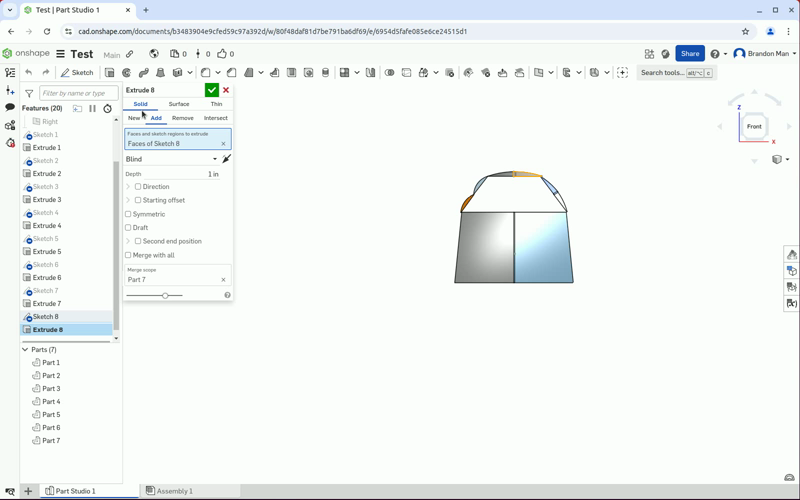
mouse_move(137, 120)
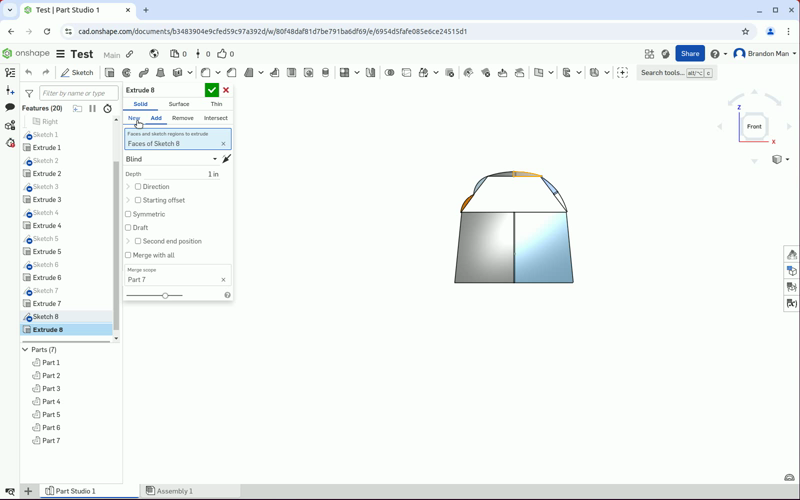
click(137, 120)
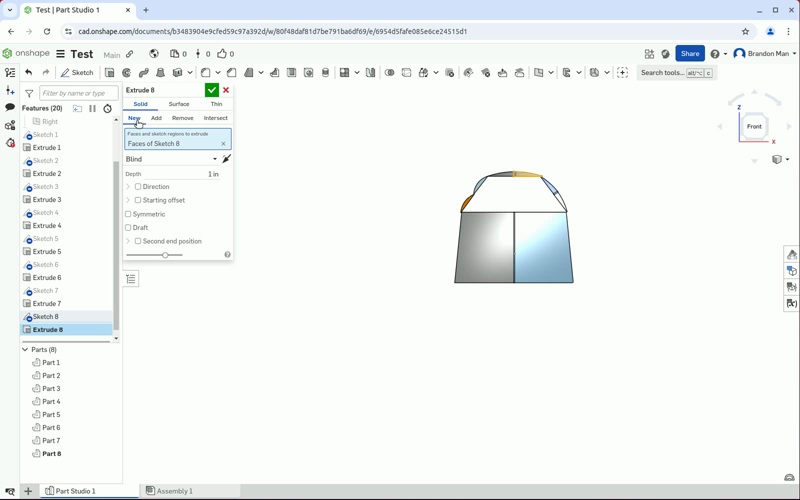
key(tab, 4)
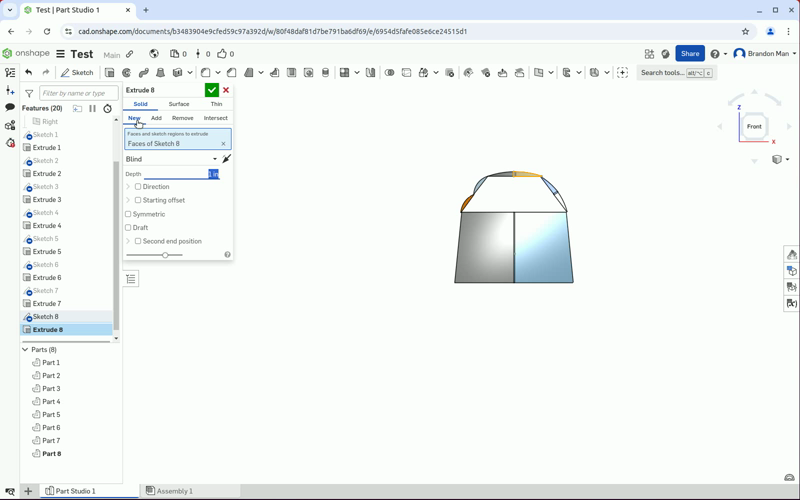
text(18.294)
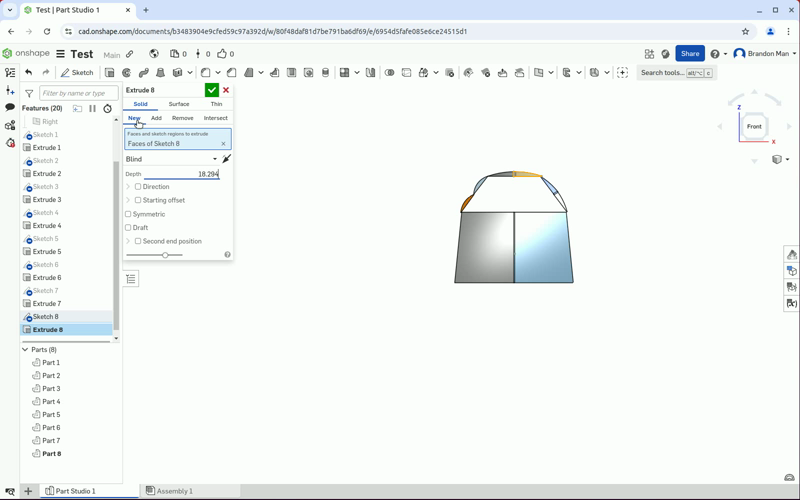
key(enter)
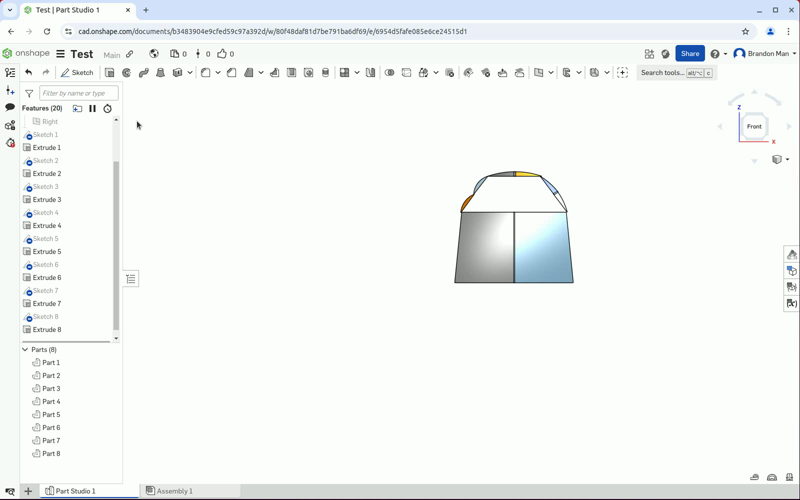
key(shift+h)
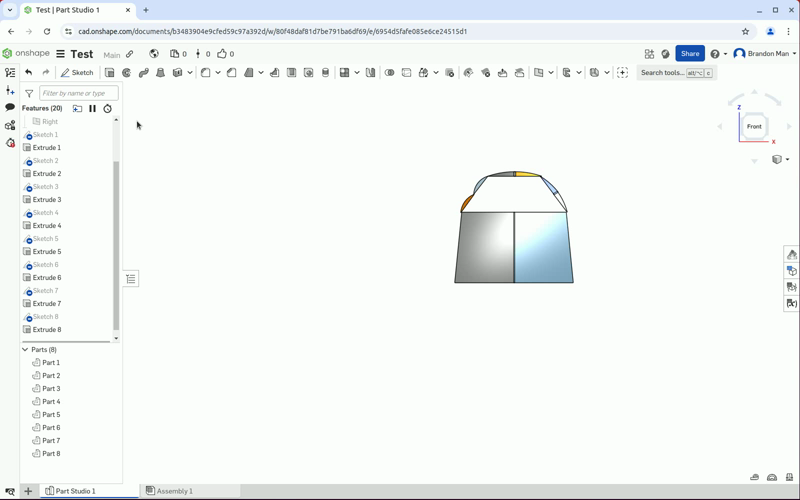
key(shift+h)
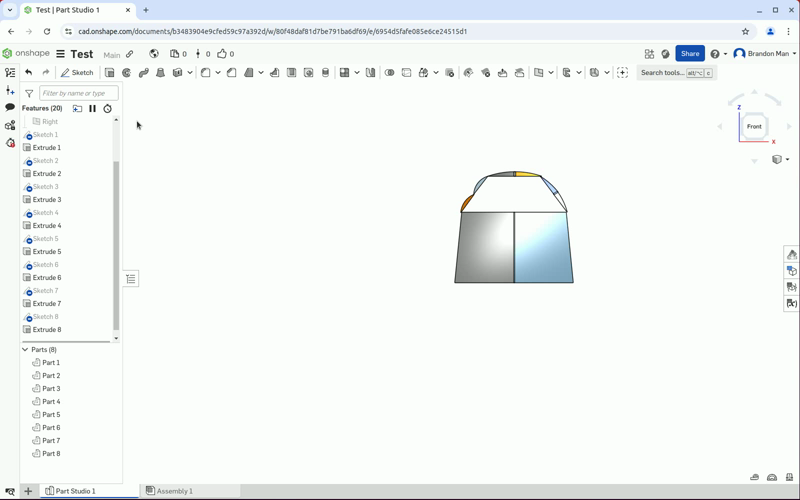
mouse_move(69, 137)
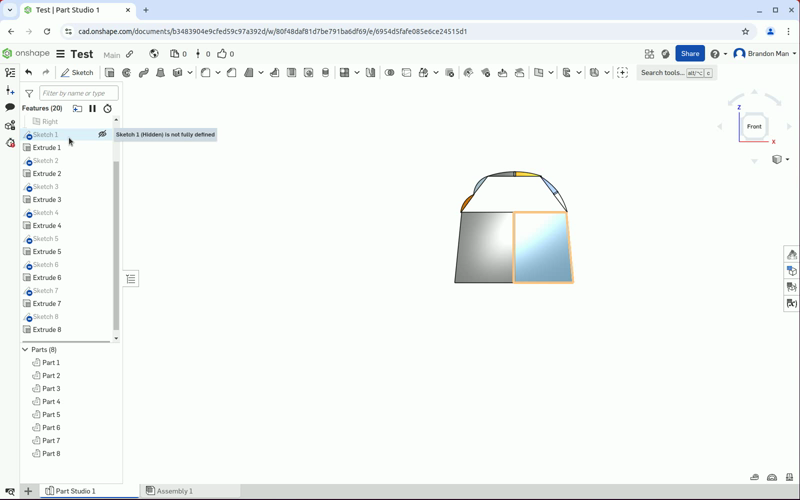
click(69, 137)
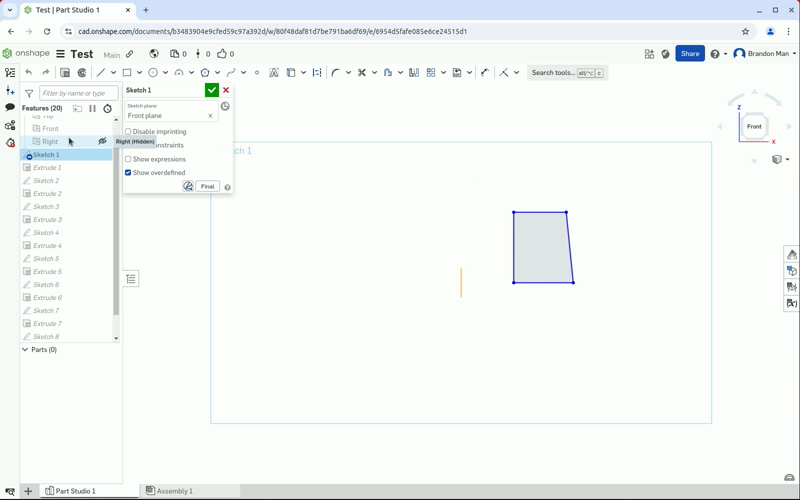
mouse_move(229, 92)
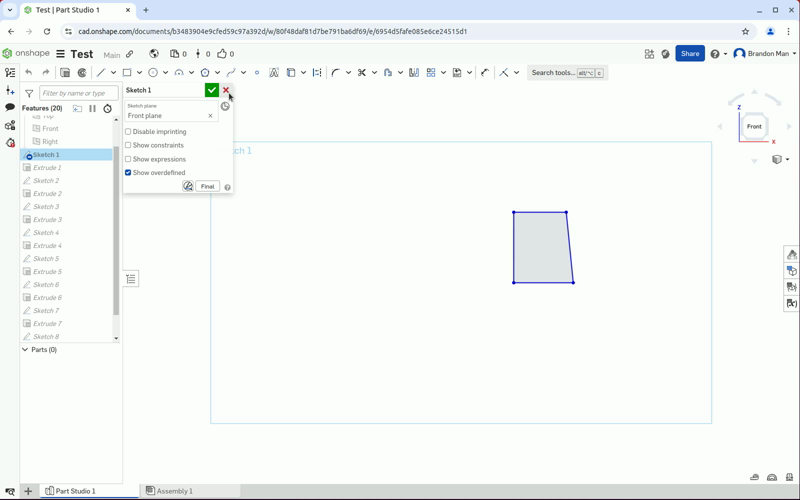
click(229, 92)
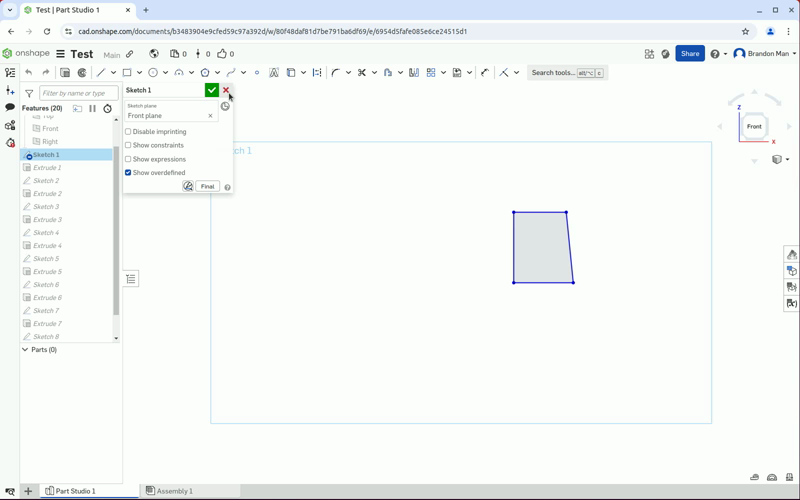
key(shift+s)
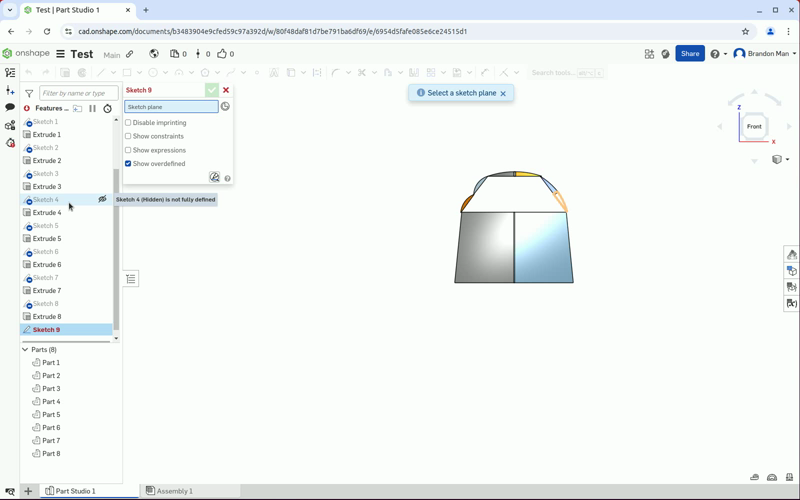
scroll(3)
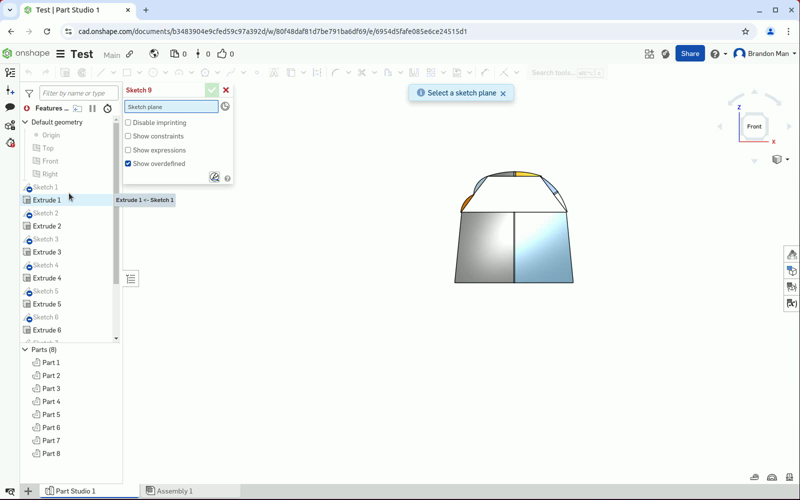
mouse_move(69, 163)
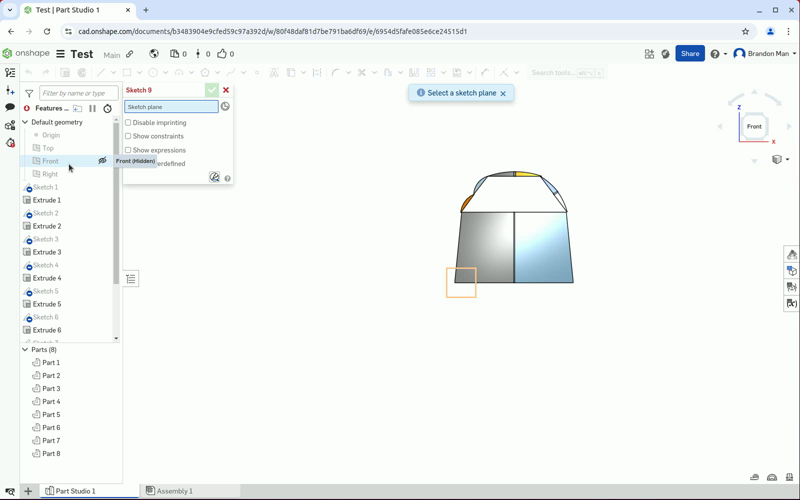
click(69, 163)
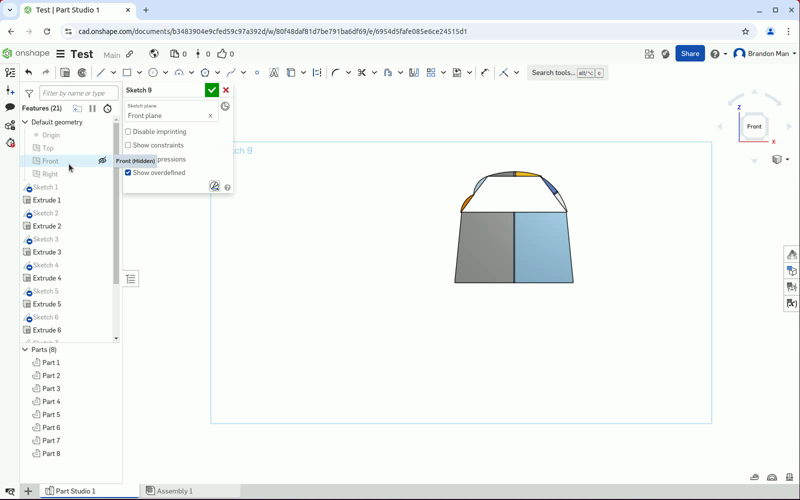
mouse_move(73, 352)
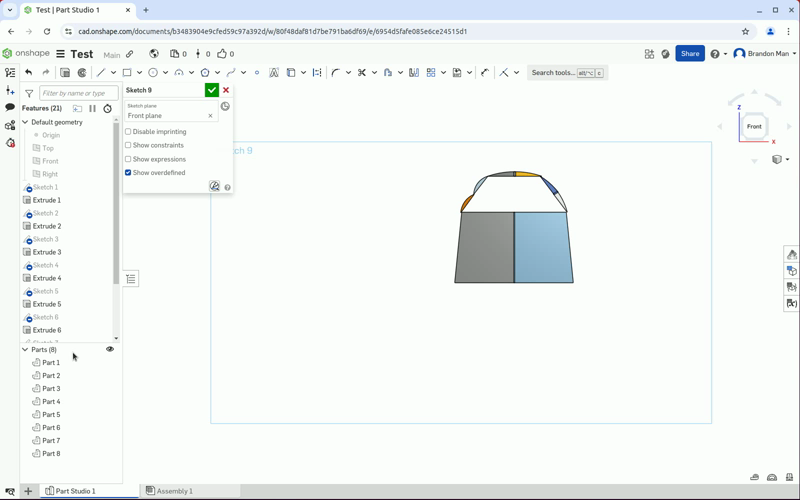
key(y)
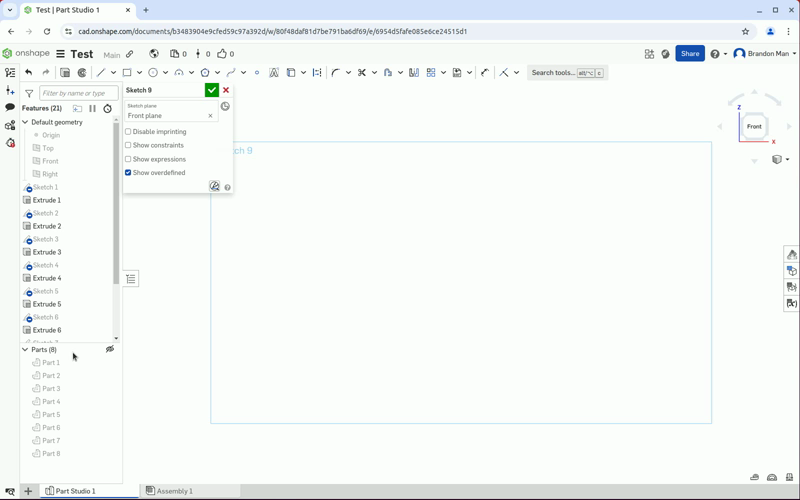
key(l)
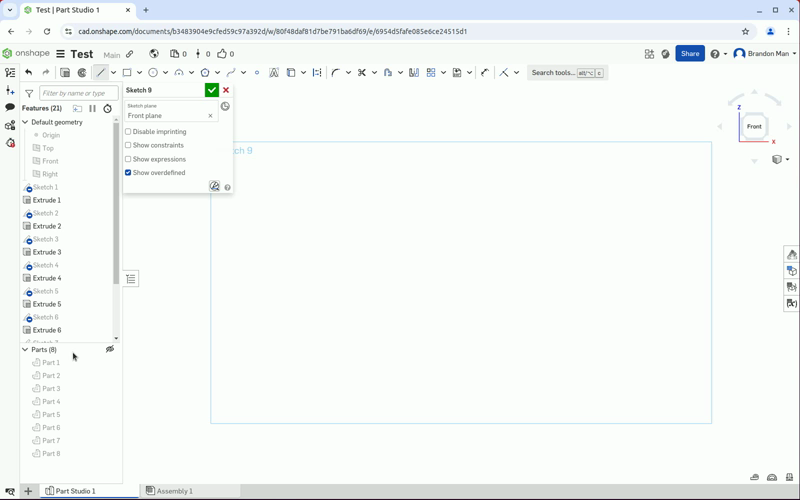
key_down(shift)
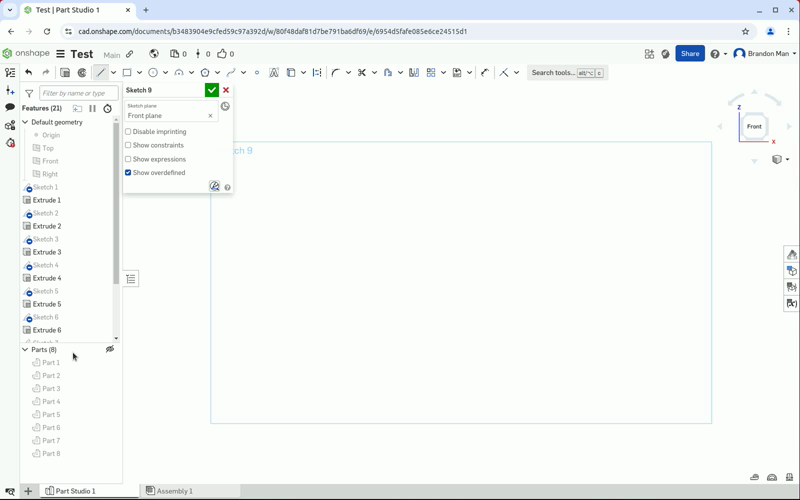
mouse_move(513, 212)
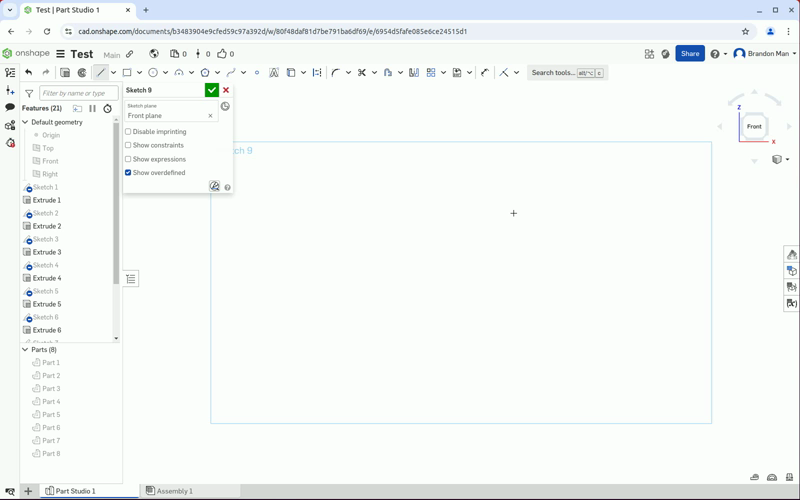
click(513, 212)
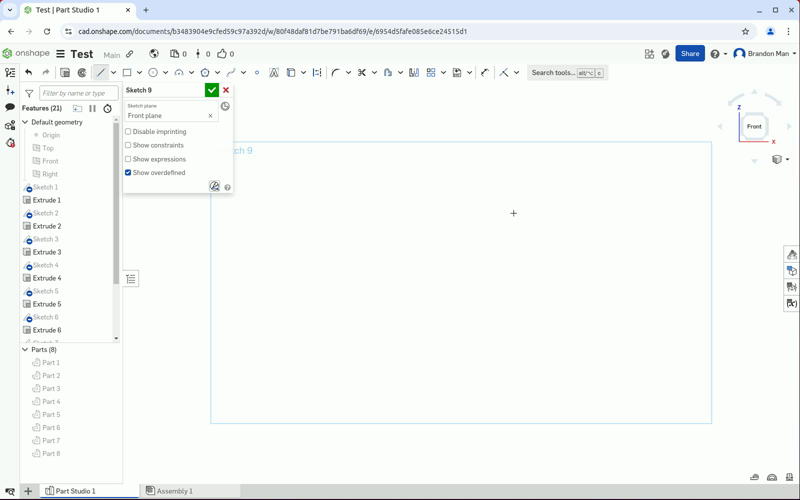
key_up(shift)
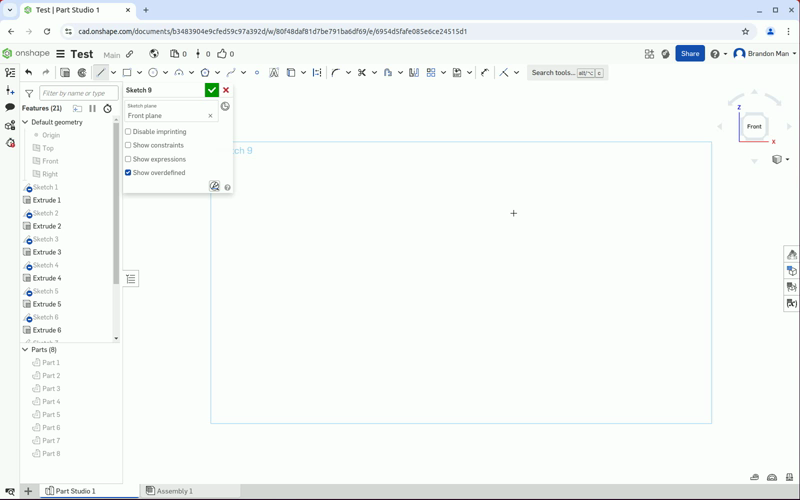
key_down(shift)
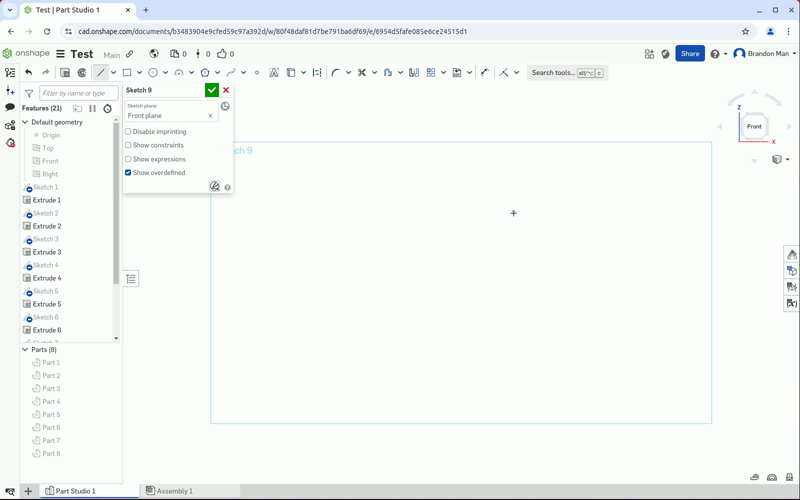
mouse_move(543, 212)
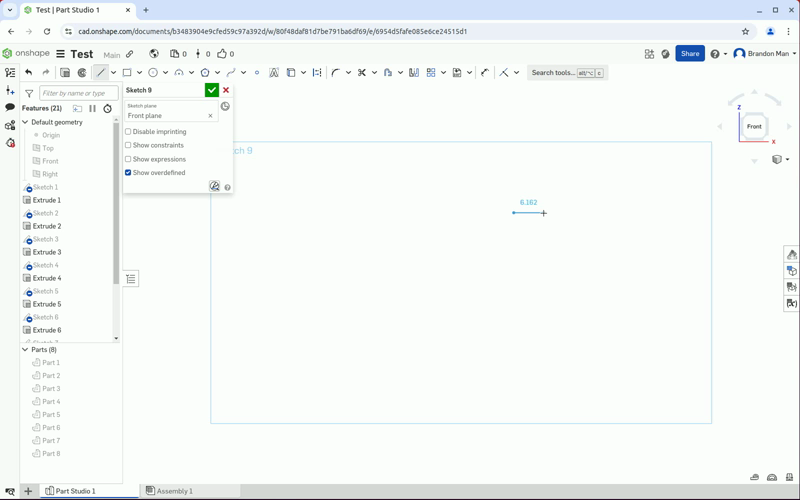
mouse_move(567, 212)
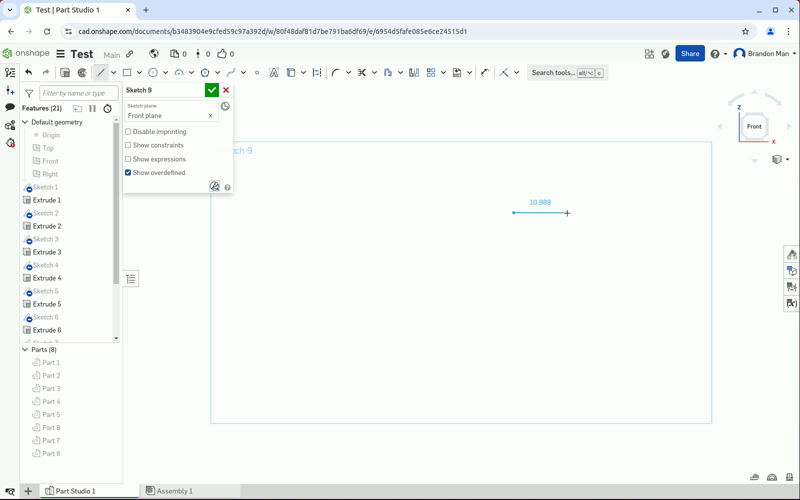
click(567, 212)
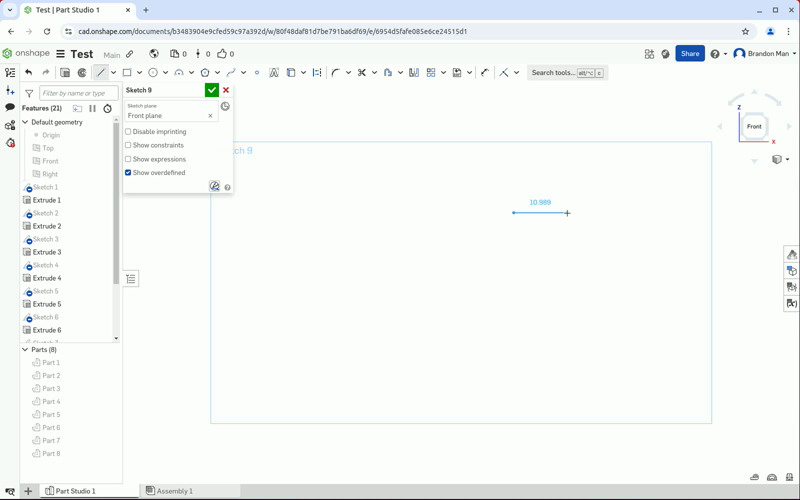
key_up(shift)
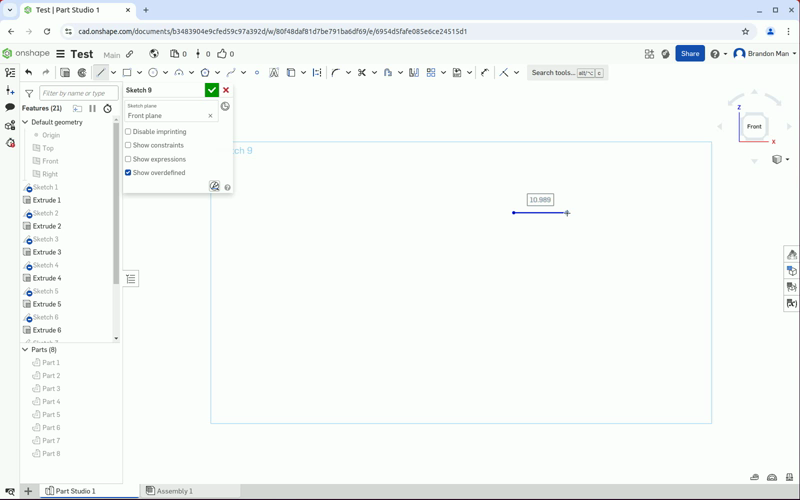
key_down(shift)
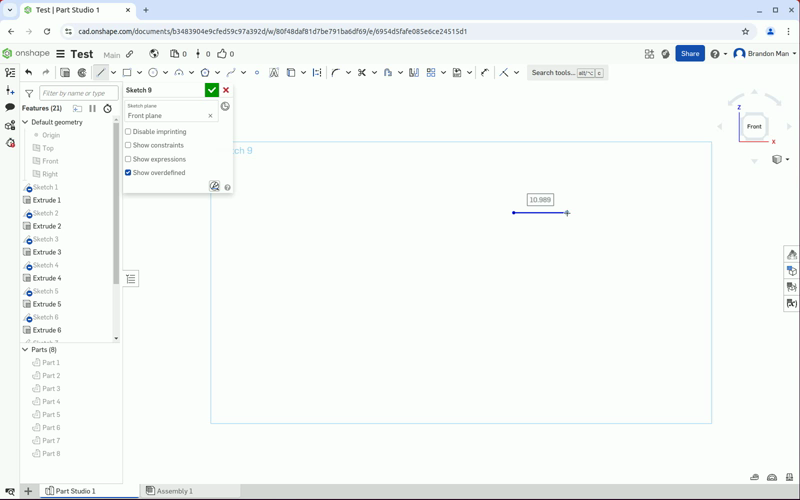
mouse_move(589, 212)
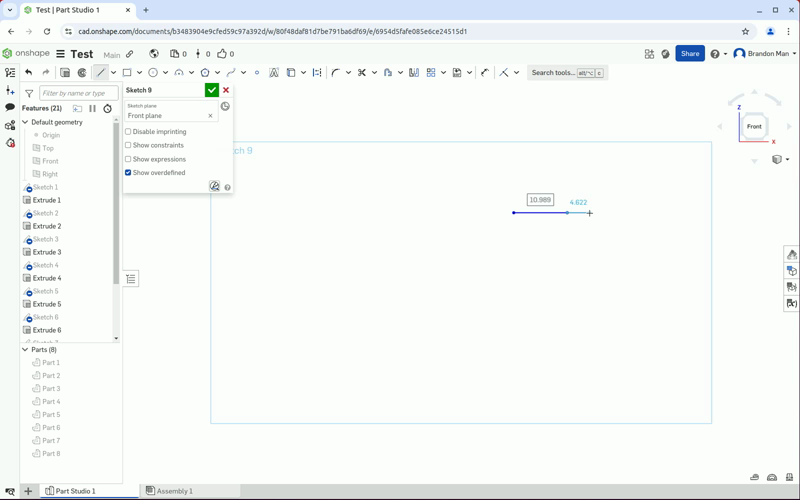
mouse_move(553, 194)
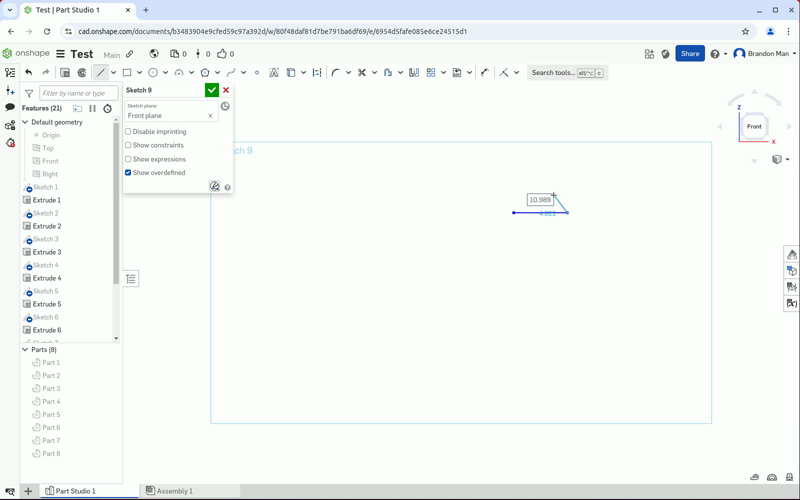
click(553, 194)
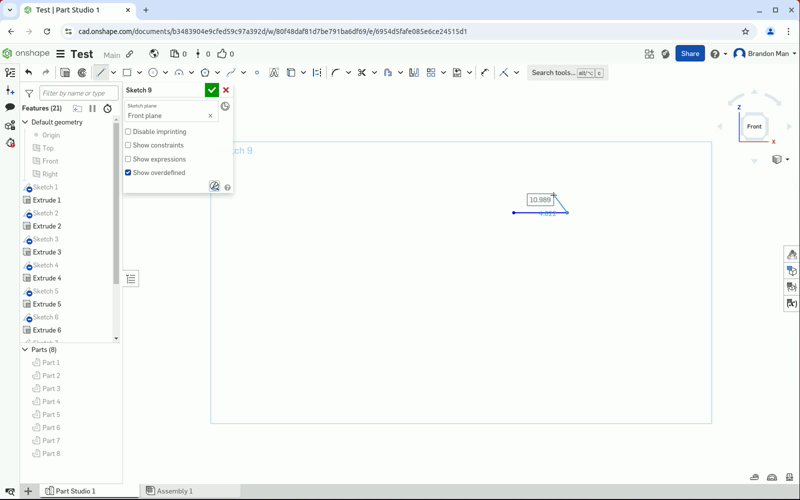
key_up(shift)
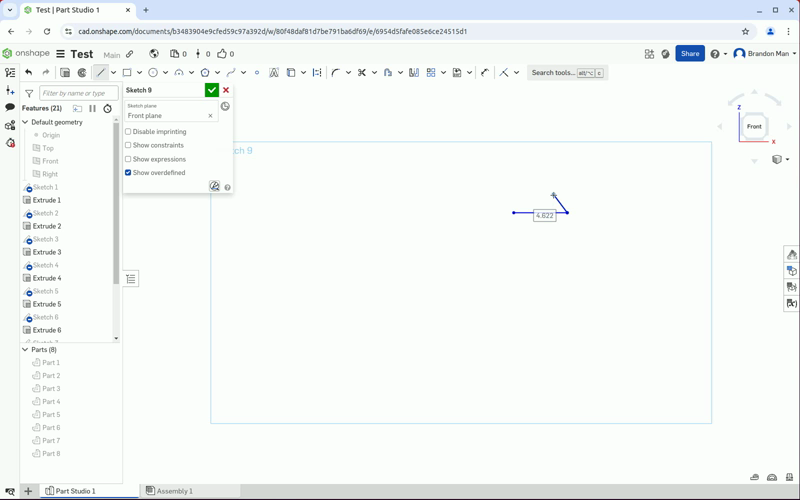
key_down(shift)
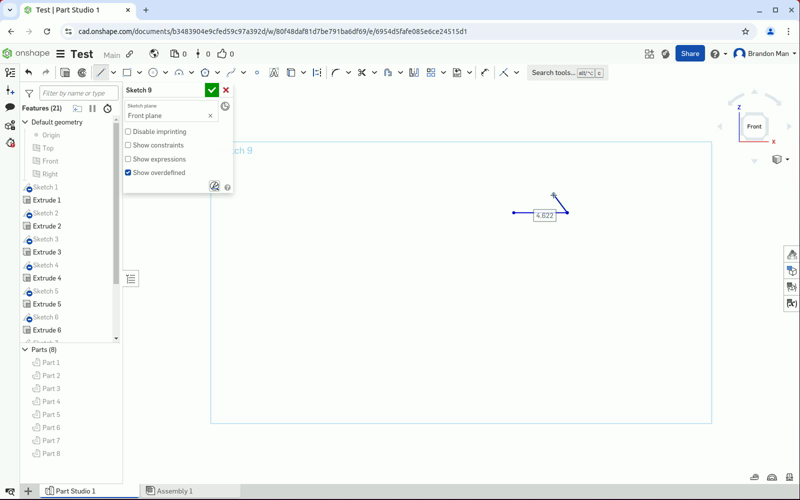
mouse_move(583, 194)
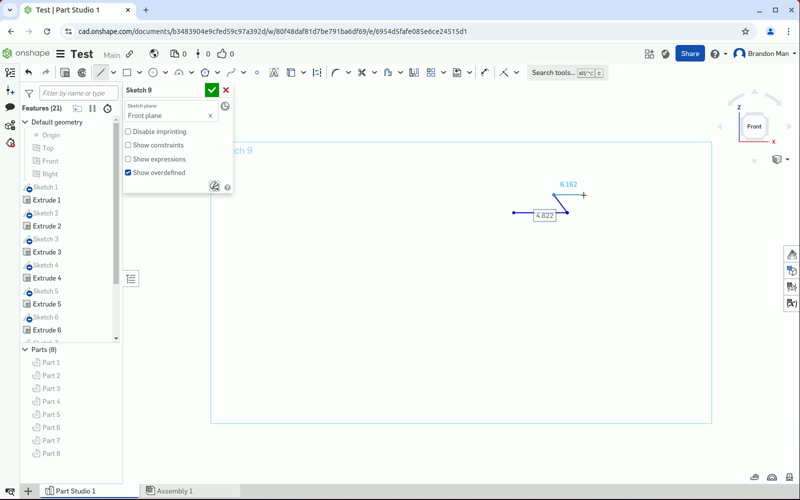
mouse_move(540, 177)
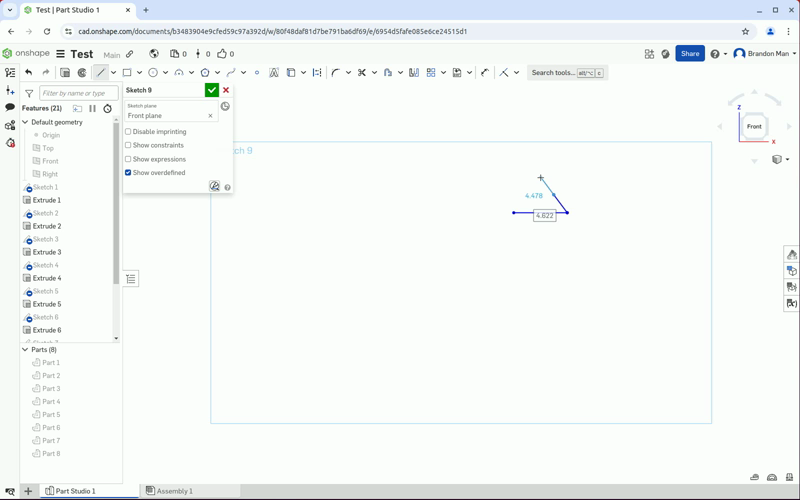
click(540, 177)
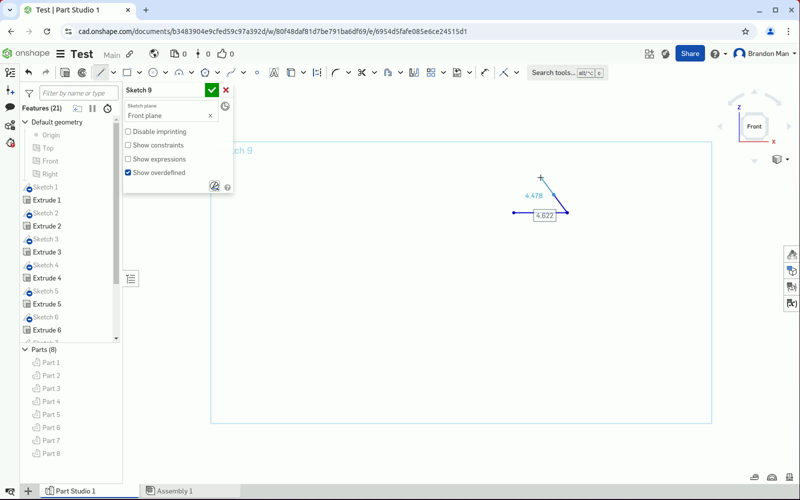
key_up(shift)
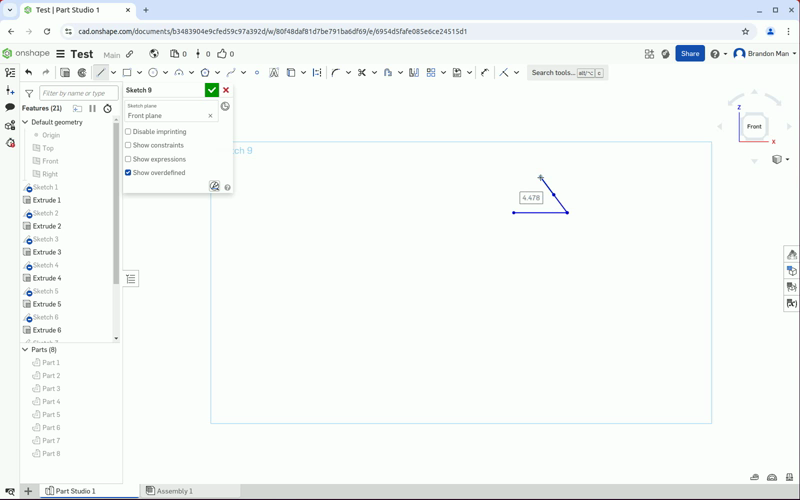
key_down(shift)
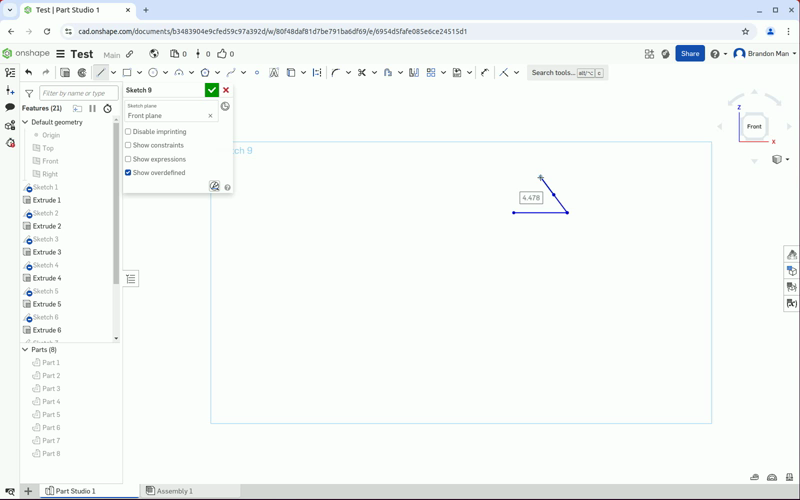
mouse_move(570, 177)
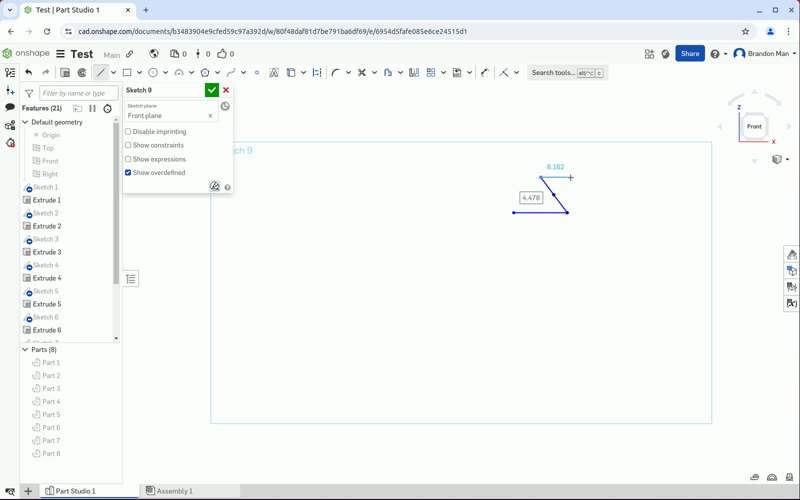
mouse_move(513, 177)
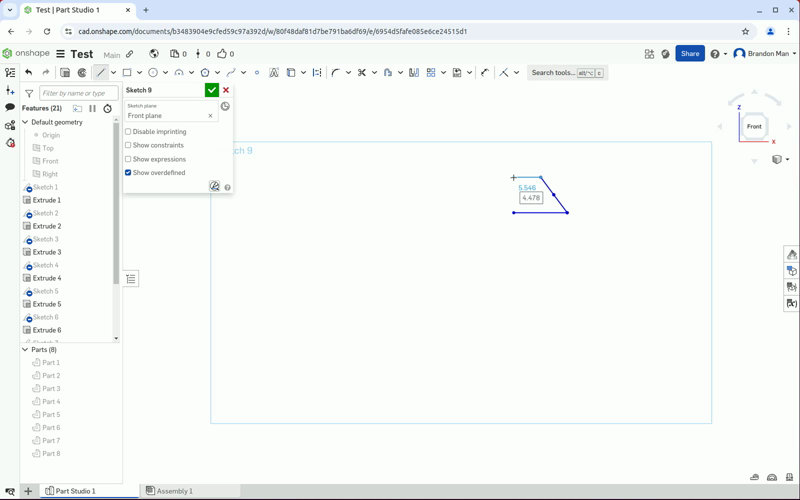
click(513, 177)
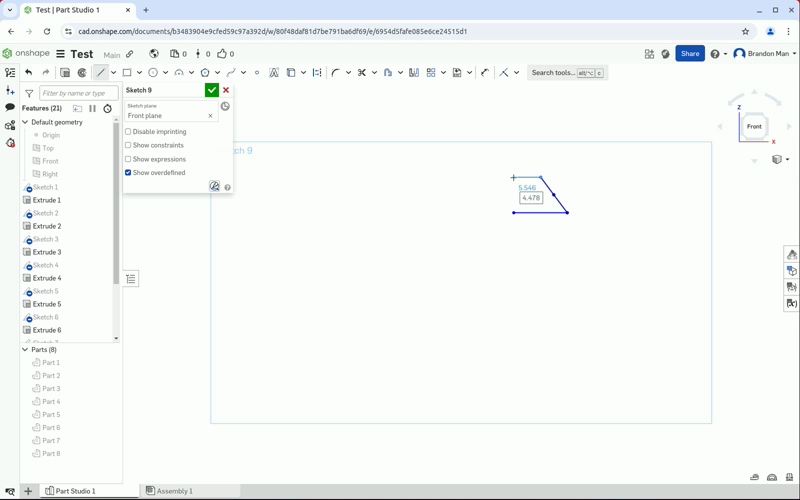
key_up(shift)
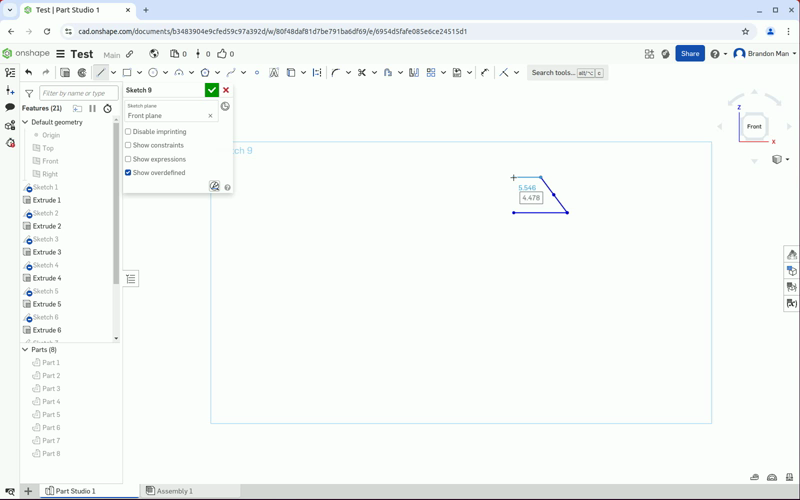
mouse_move(543, 177)
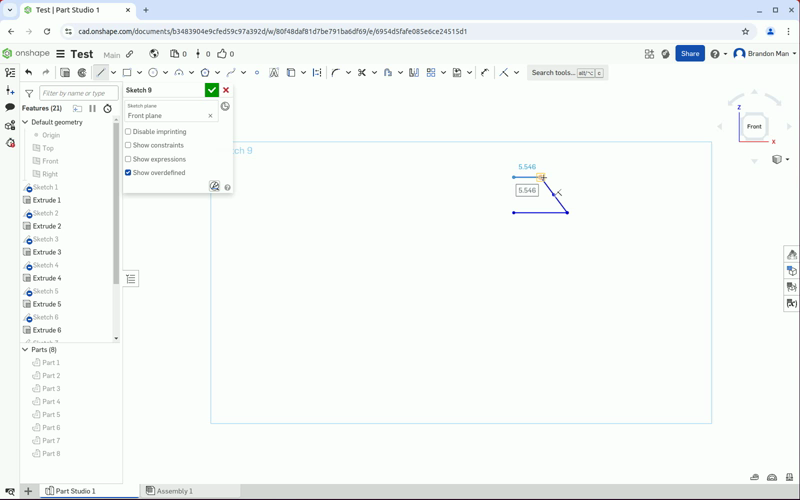
key_down(shift)
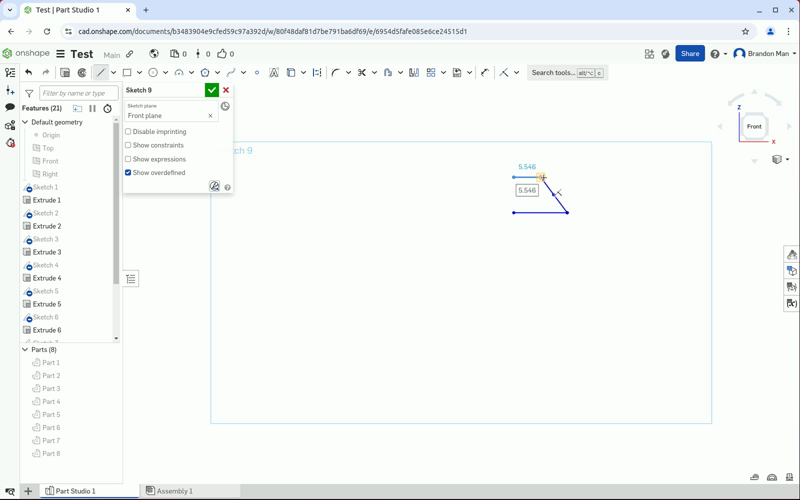
mouse_move(513, 212)
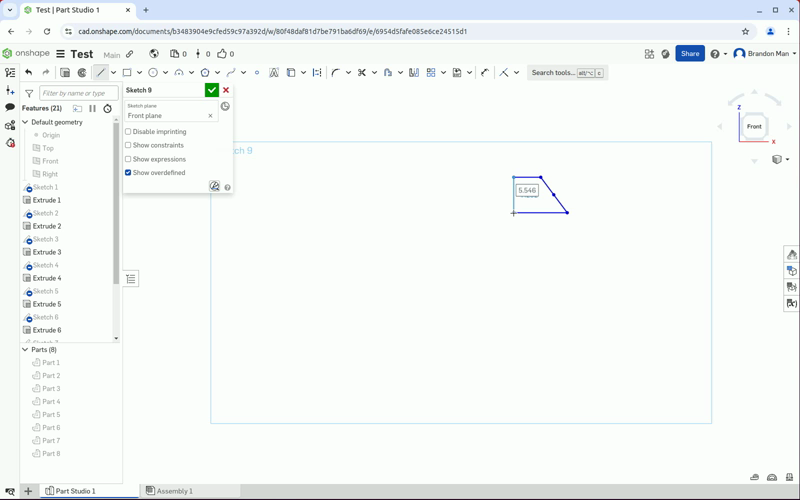
key_up(shift)
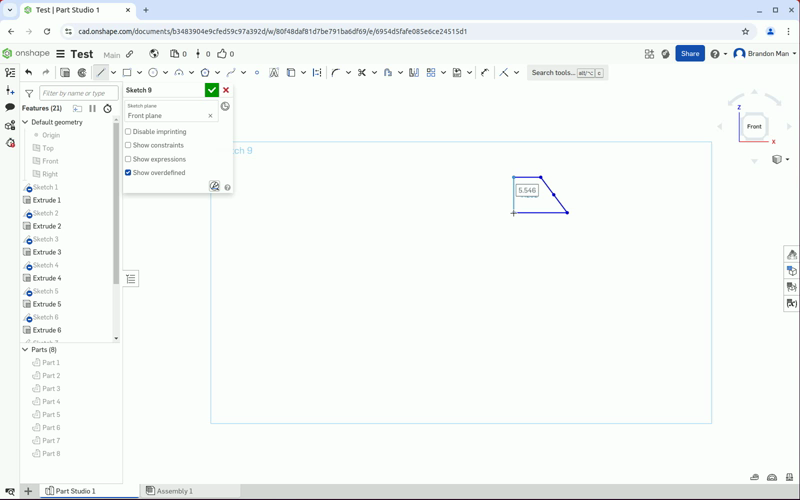
click(513, 212)
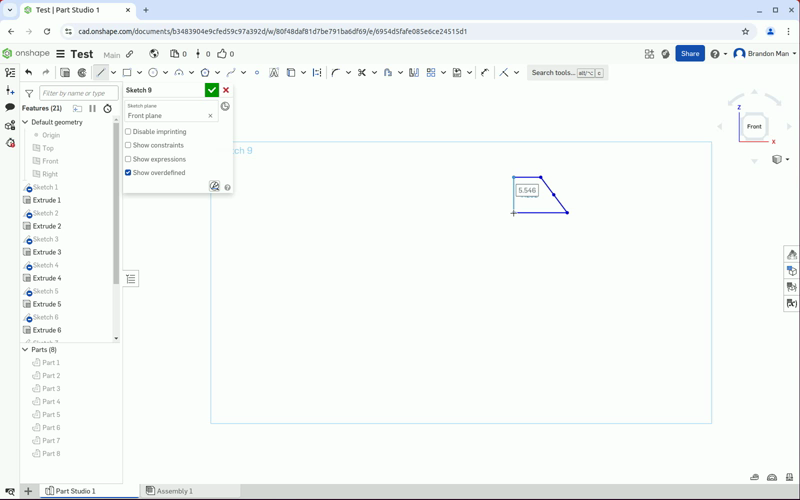
key(esc)
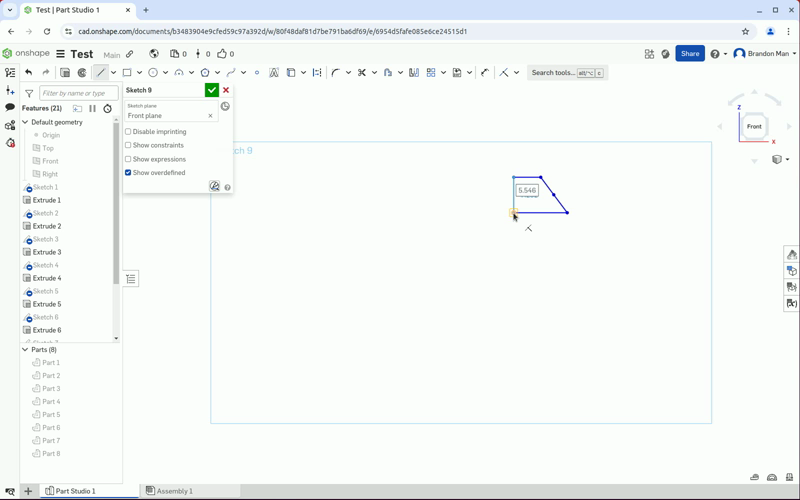
mouse_move(547, 204)
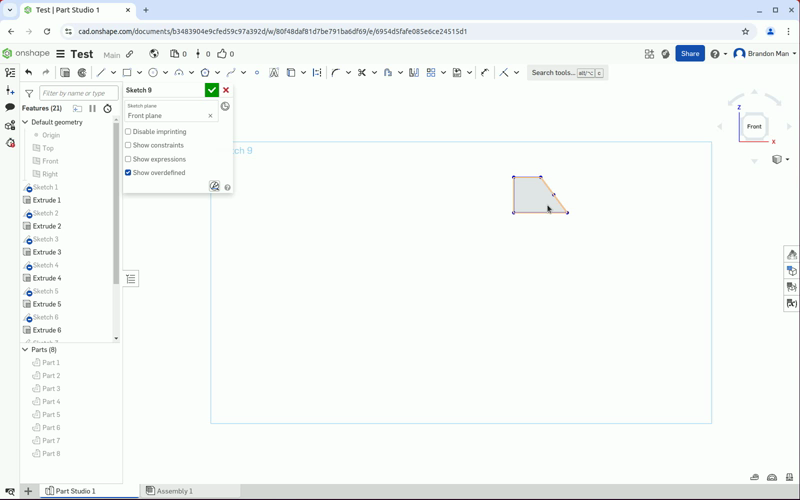
scroll(6)
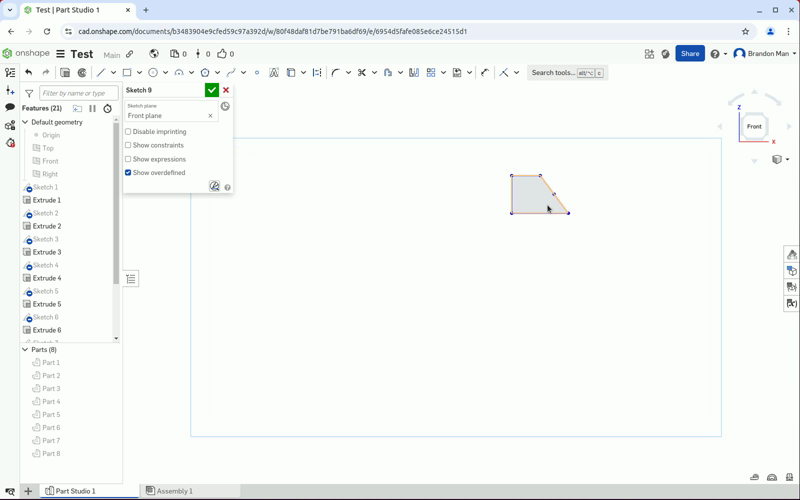
scroll(6)
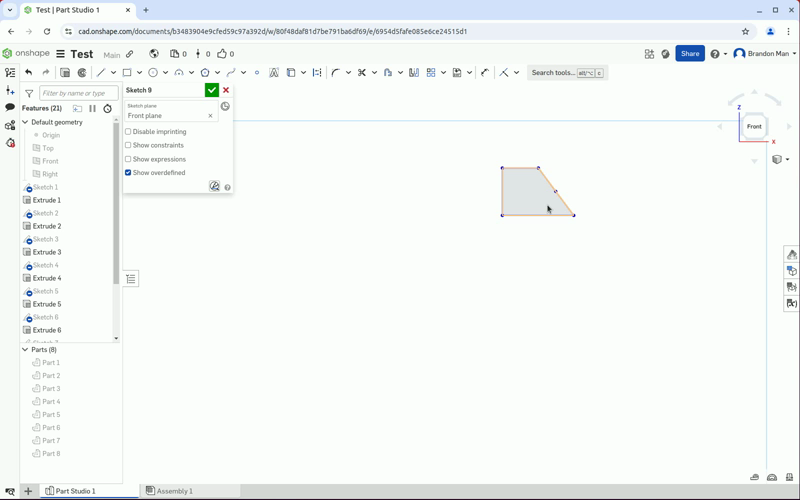
scroll(6)
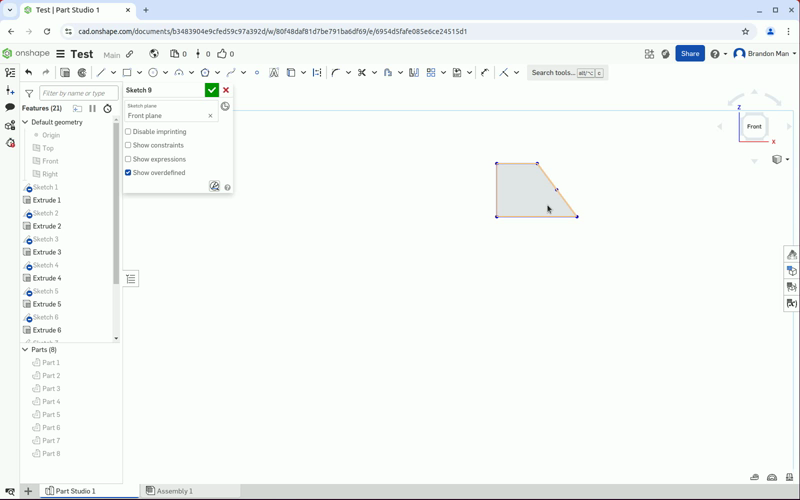
scroll(6)
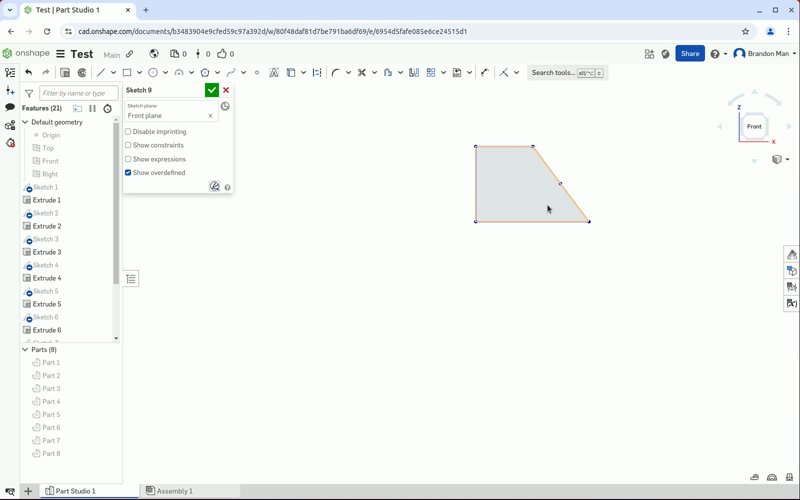
scroll(6)
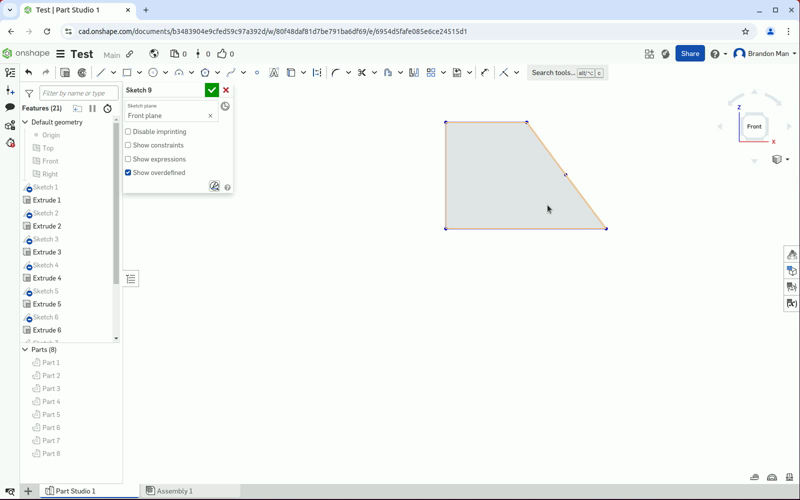
scroll(6)
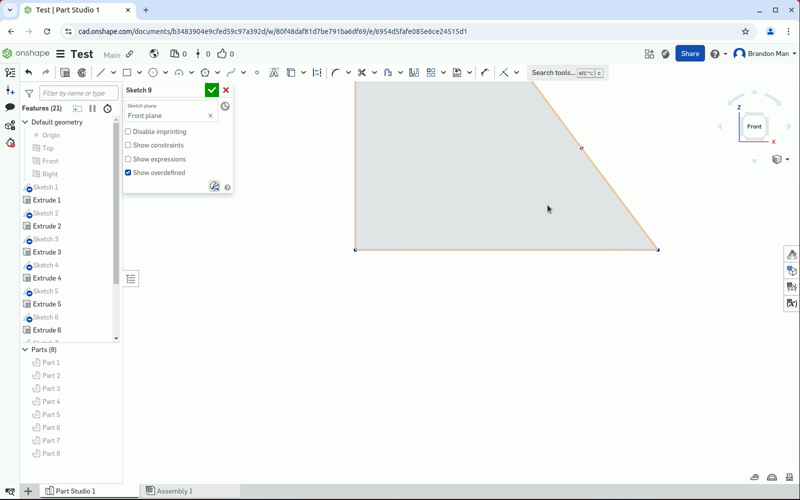
scroll(6)
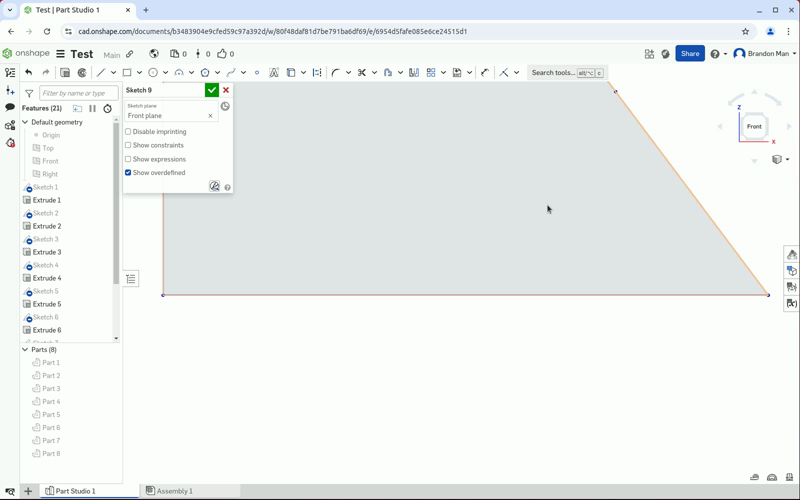
click(547, 204)
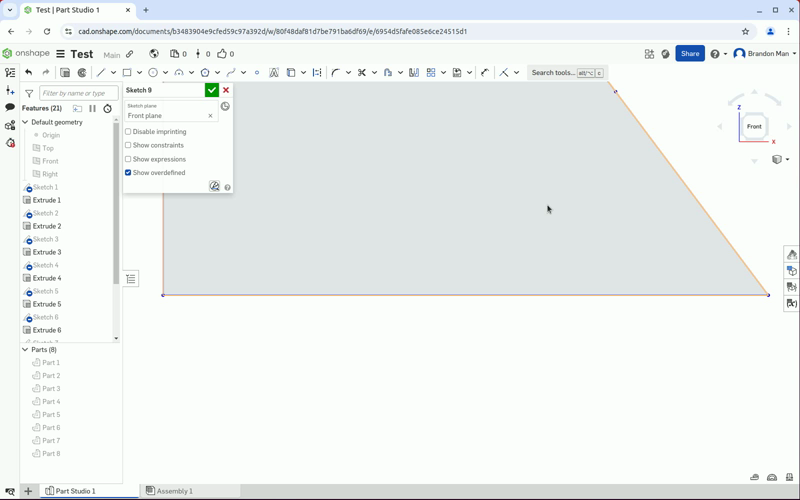
scroll(-6)
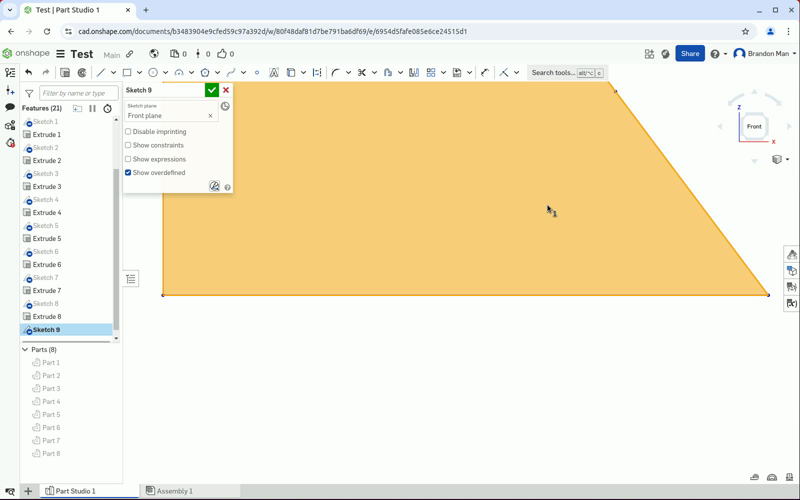
scroll(-6)
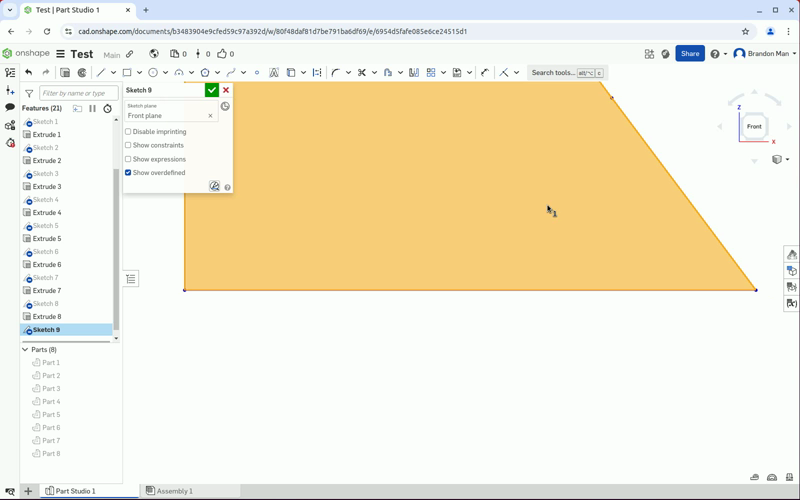
scroll(-6)
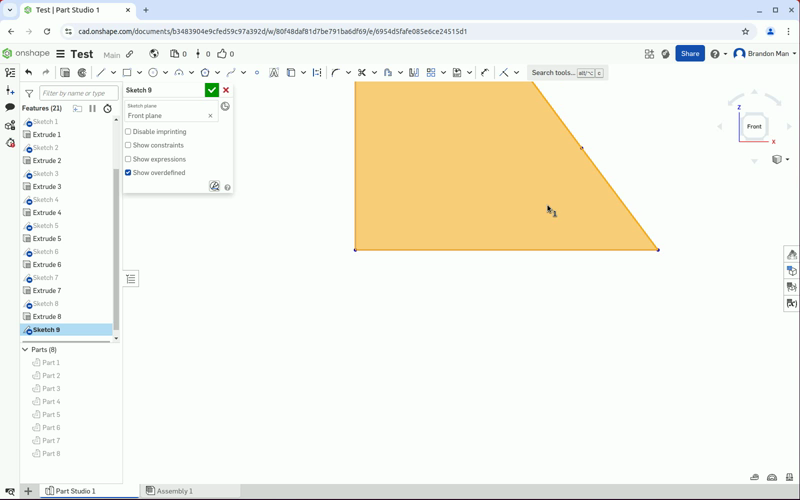
scroll(-6)
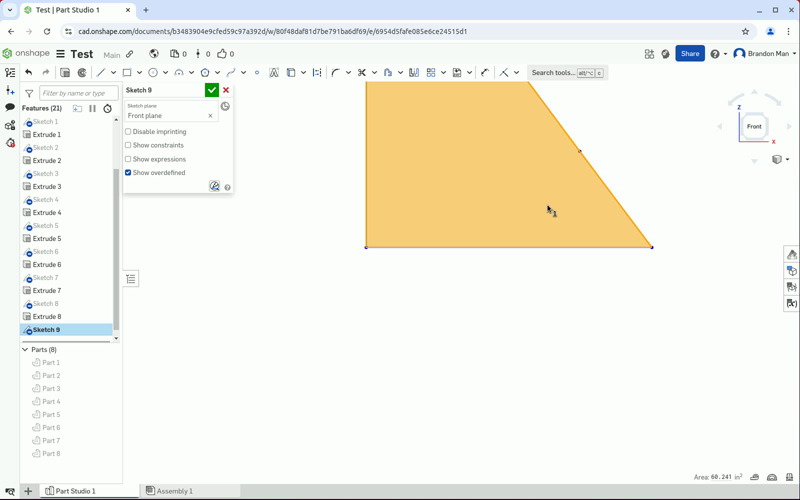
scroll(-6)
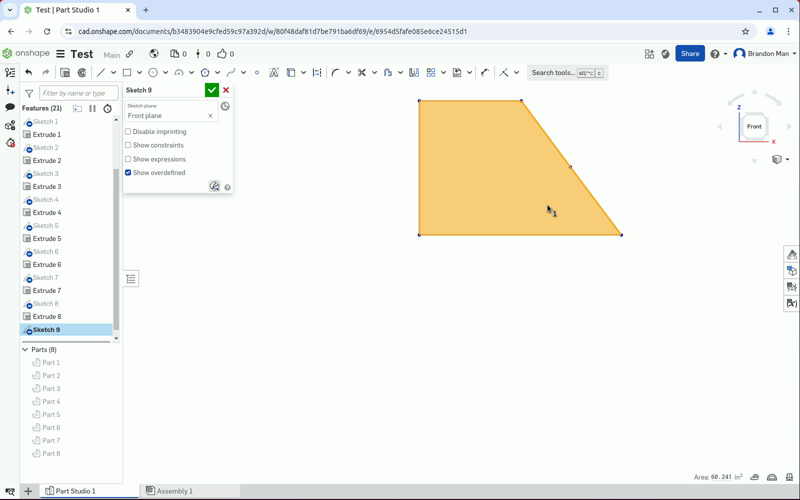
scroll(-6)
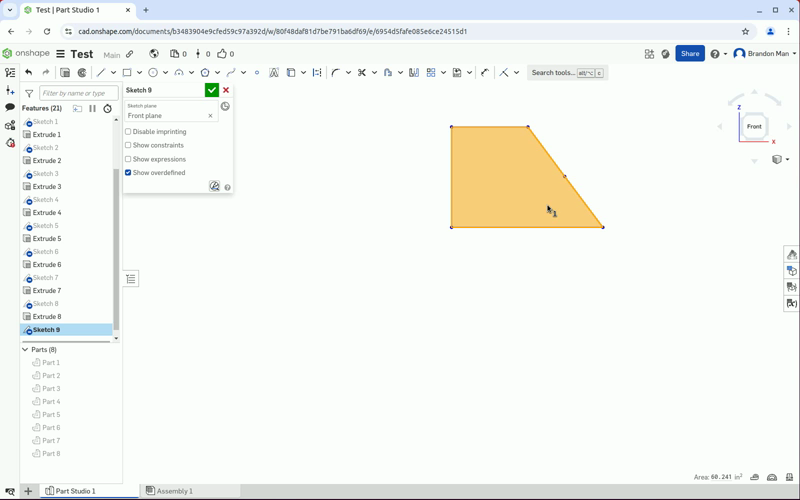
scroll(-6)
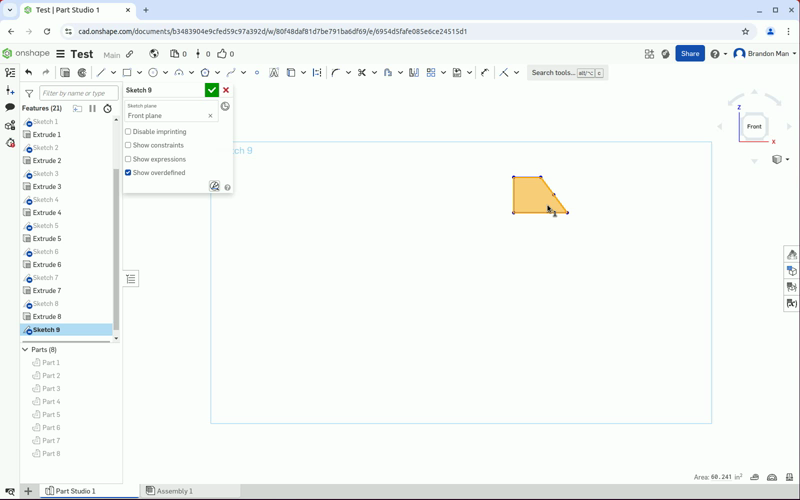
mouse_move(73, 352)
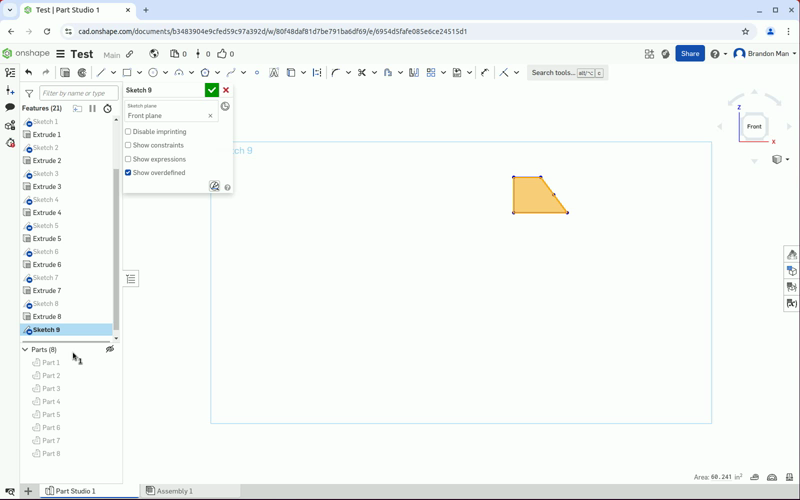
key(shift+y)
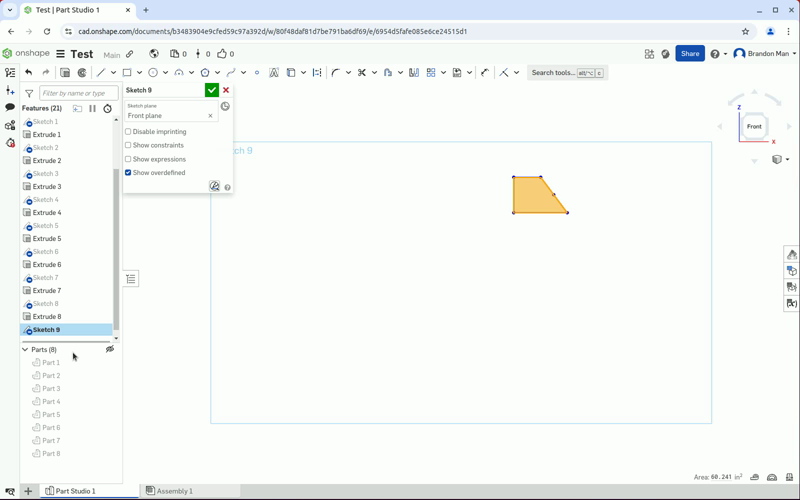
key(shift+e)
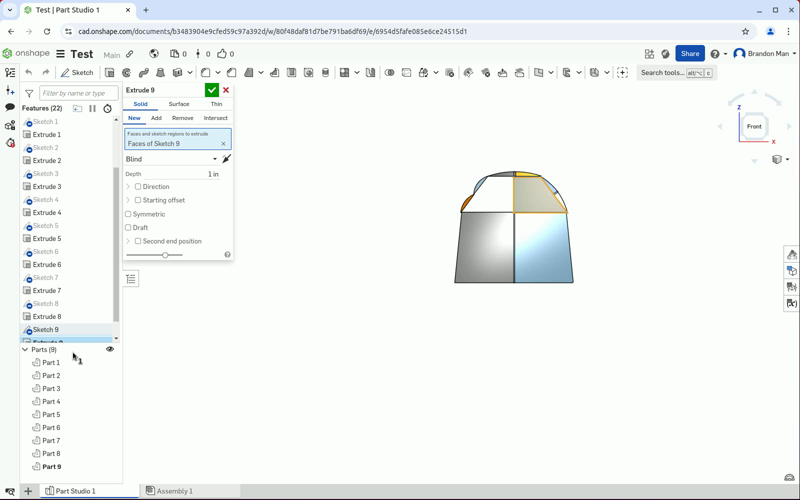
mouse_move(143, 106)
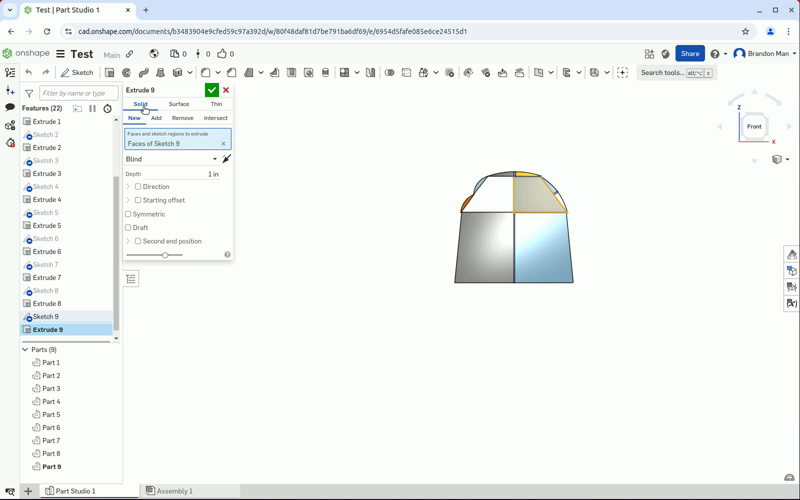
click(143, 106)
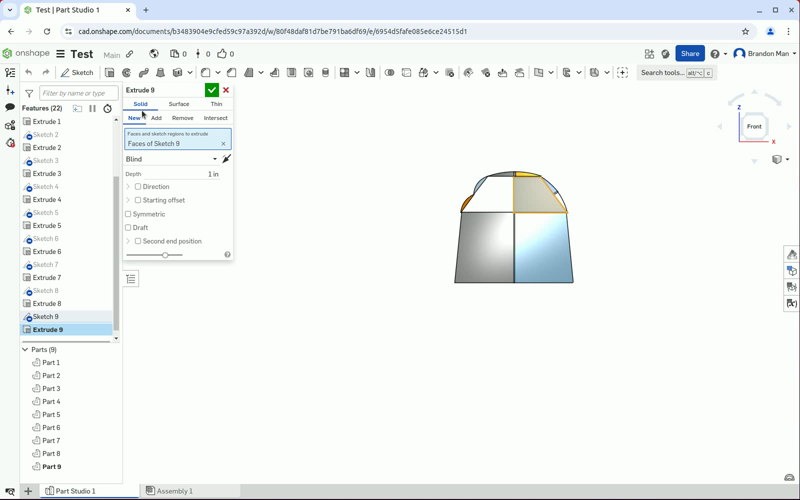
mouse_move(137, 120)
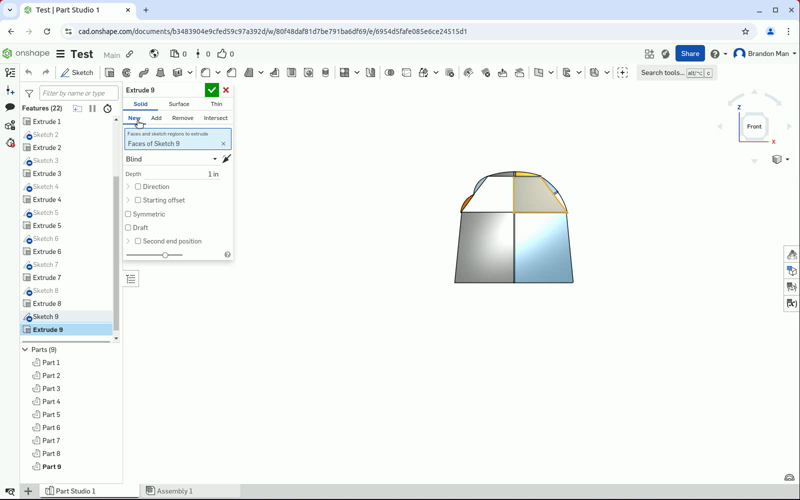
click(137, 120)
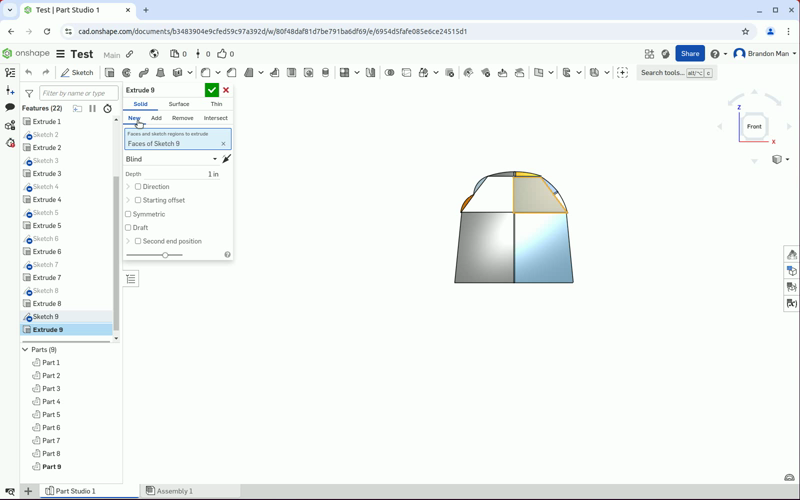
key(tab, 4)
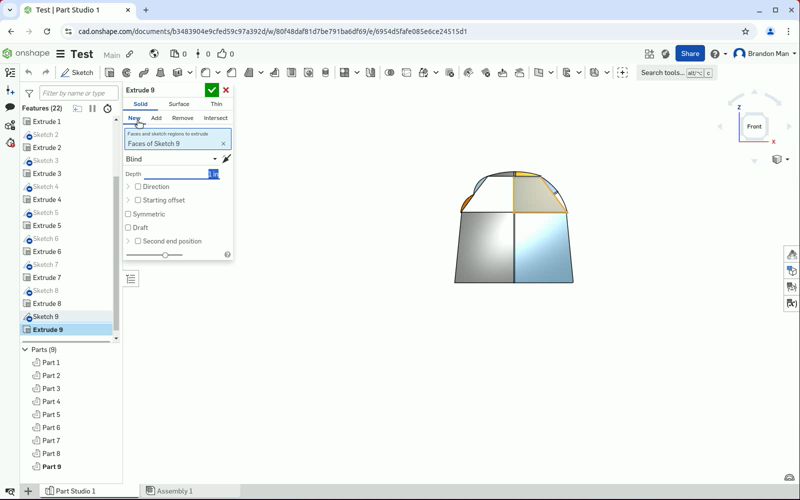
text(18.294)
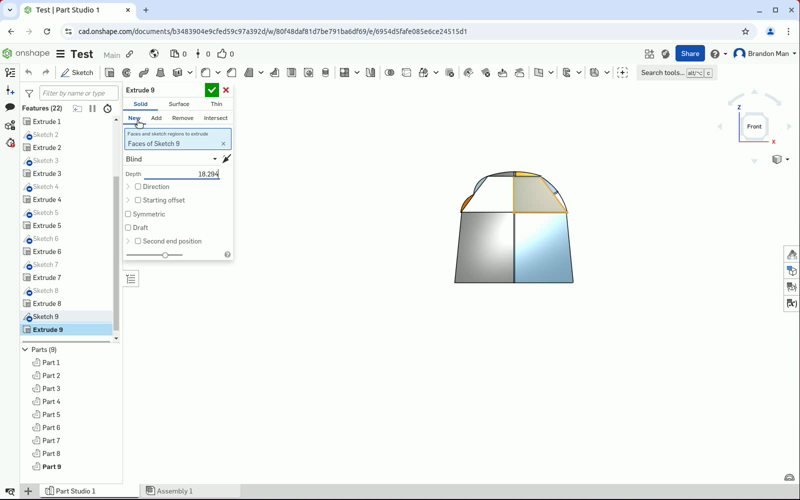
key(enter)
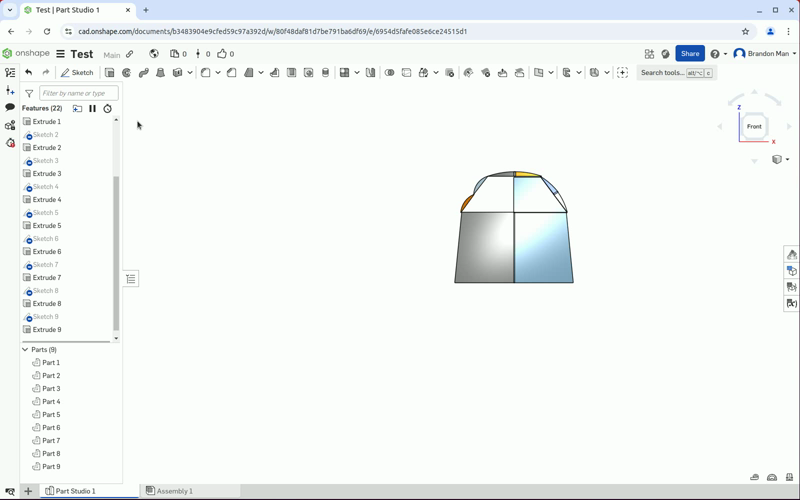
key(shift+h)
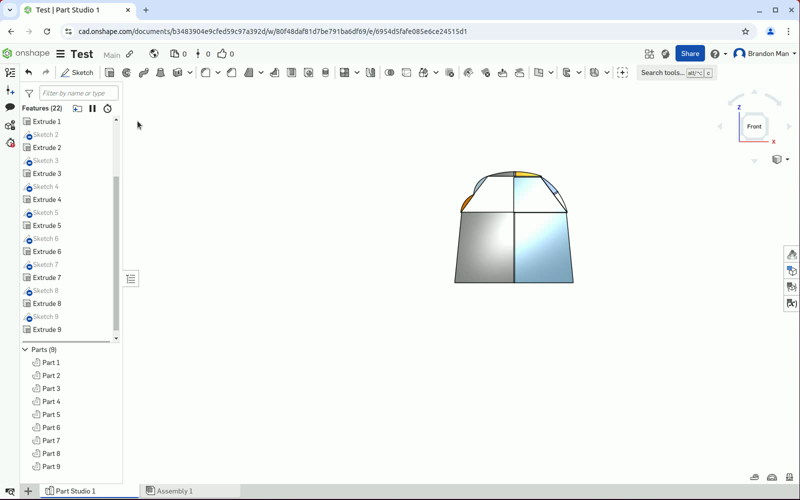
key(shift+h)
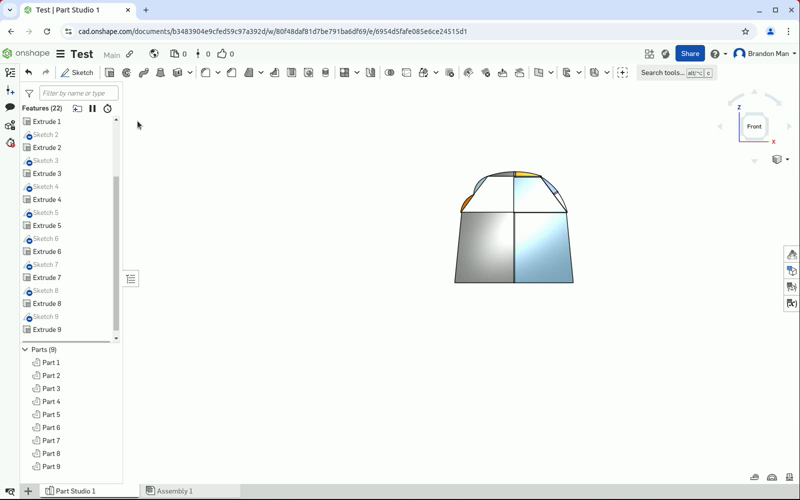
mouse_move(69, 111)
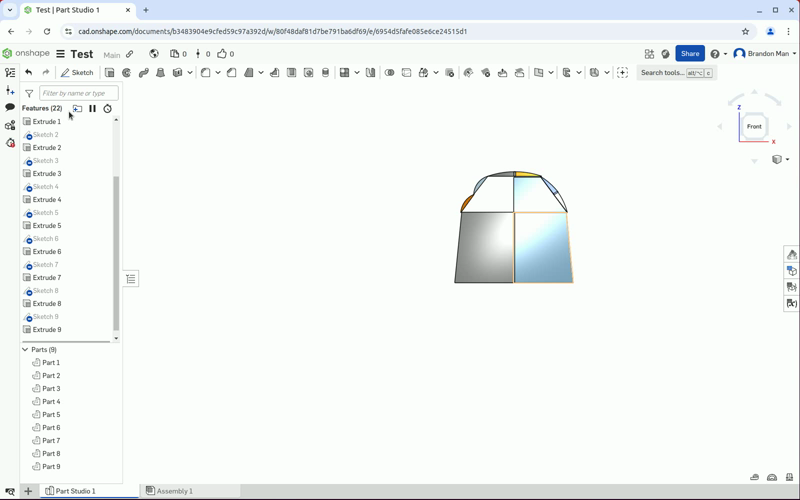
click(69, 111)
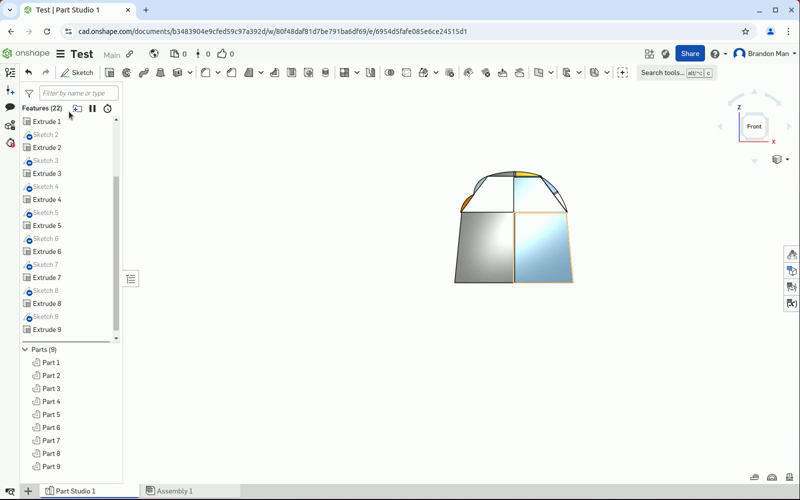
key(shift+s)
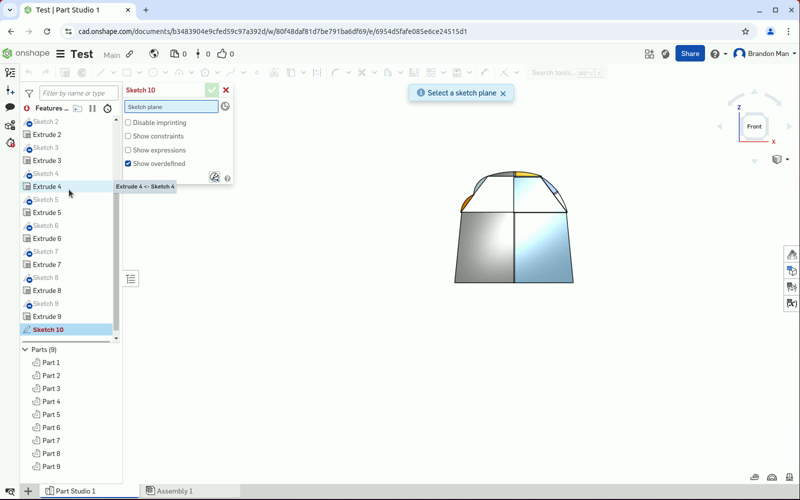
scroll(3)
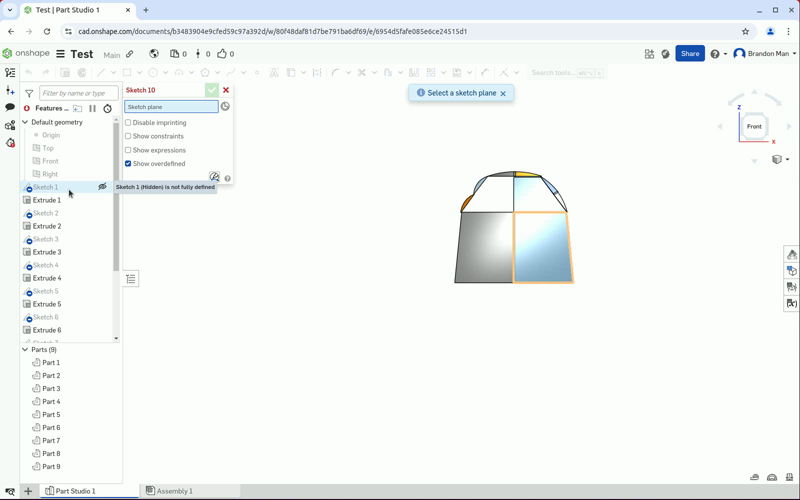
mouse_move(69, 163)
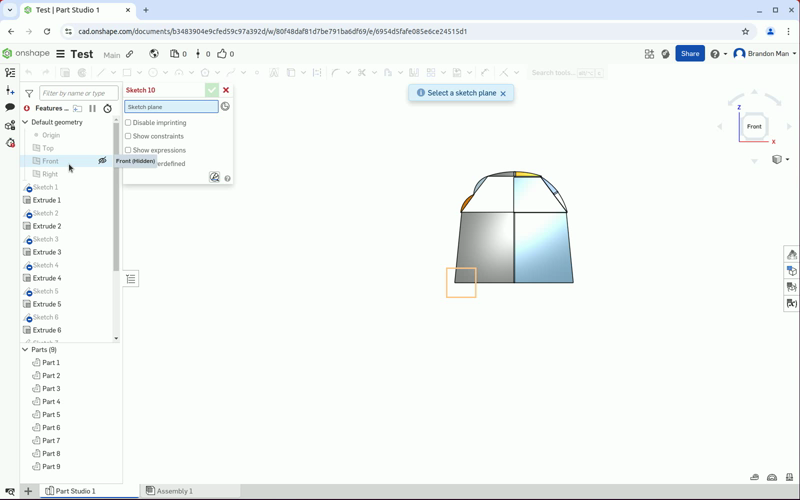
click(69, 163)
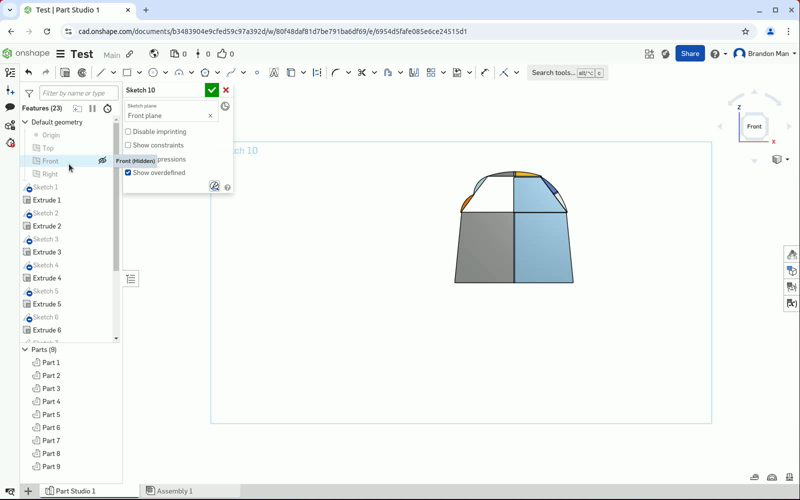
mouse_move(73, 352)
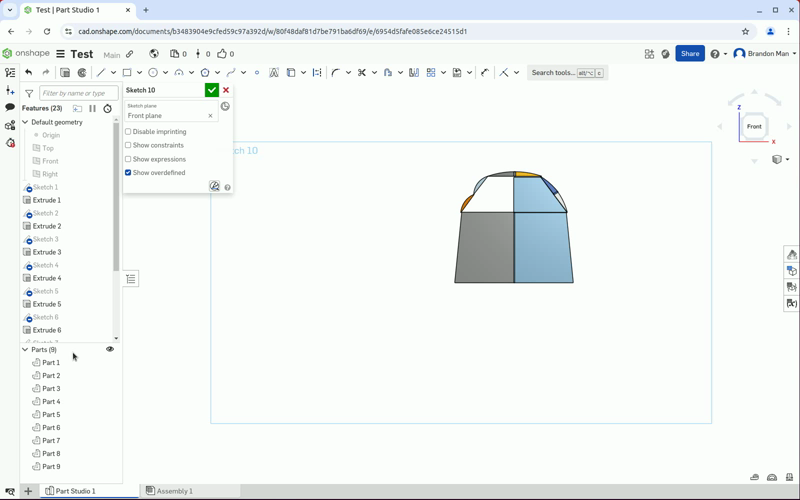
key(y)
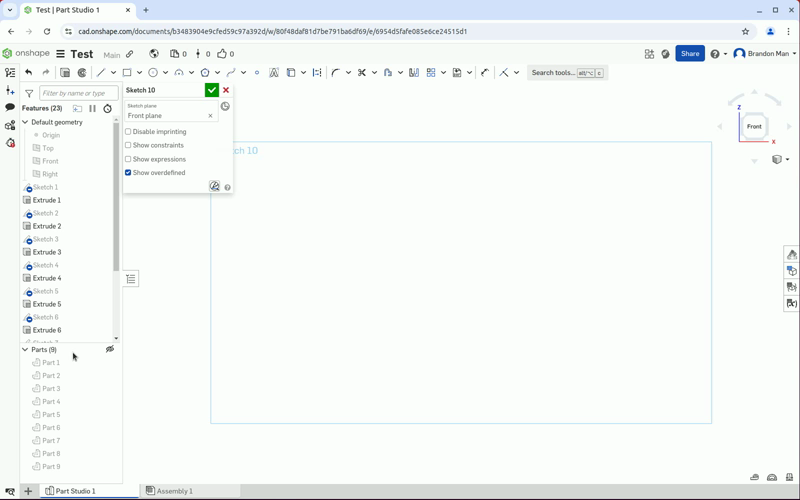
key(l)
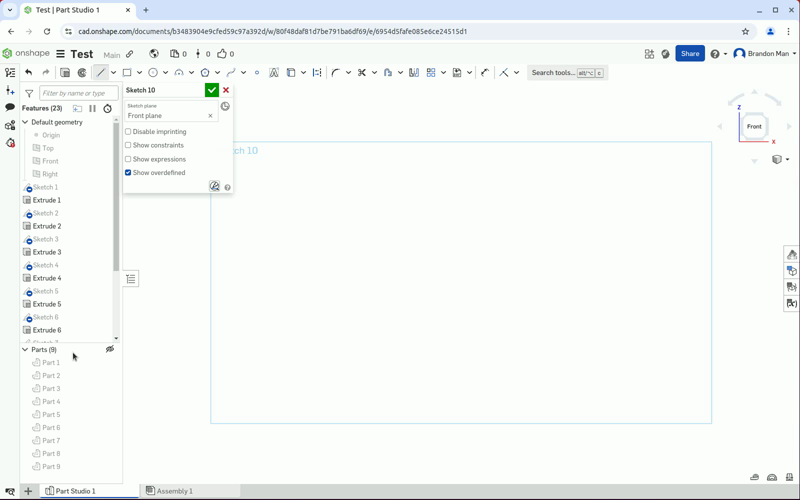
key_down(shift)
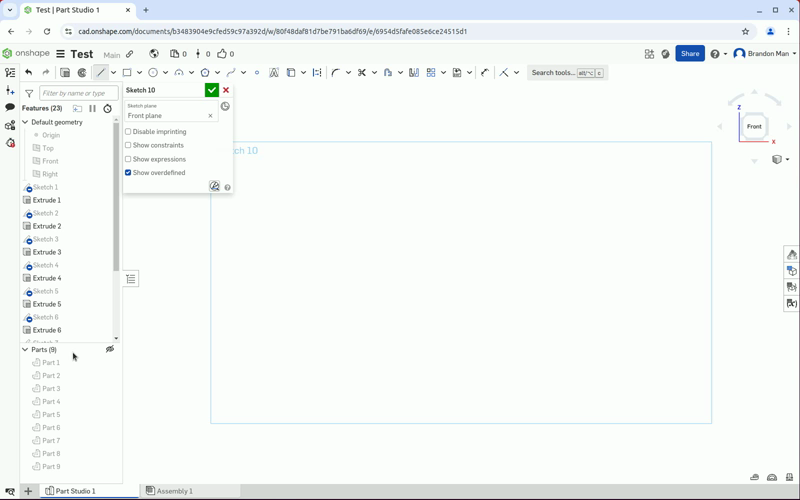
mouse_move(460, 212)
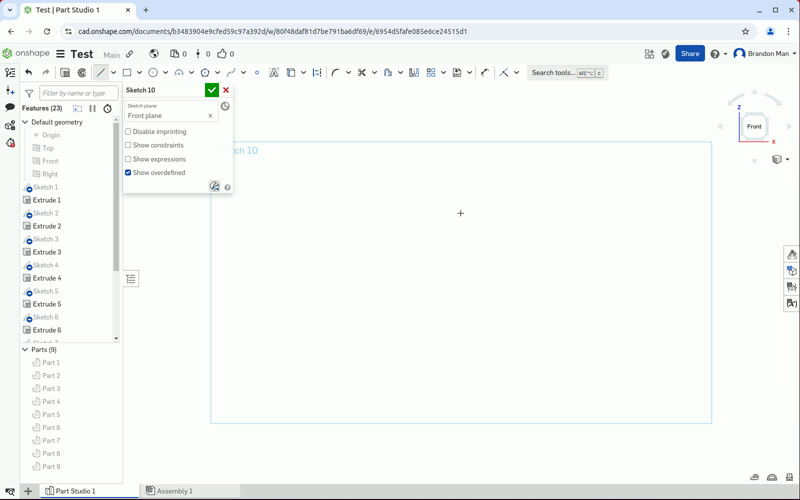
click(460, 212)
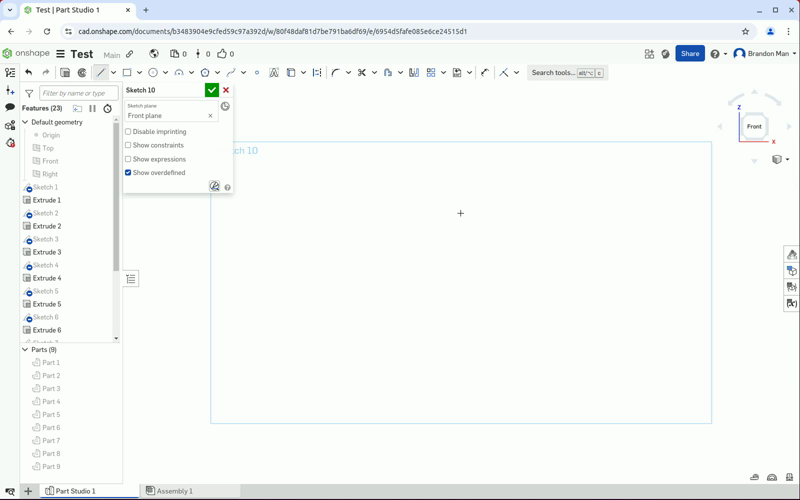
key_up(shift)
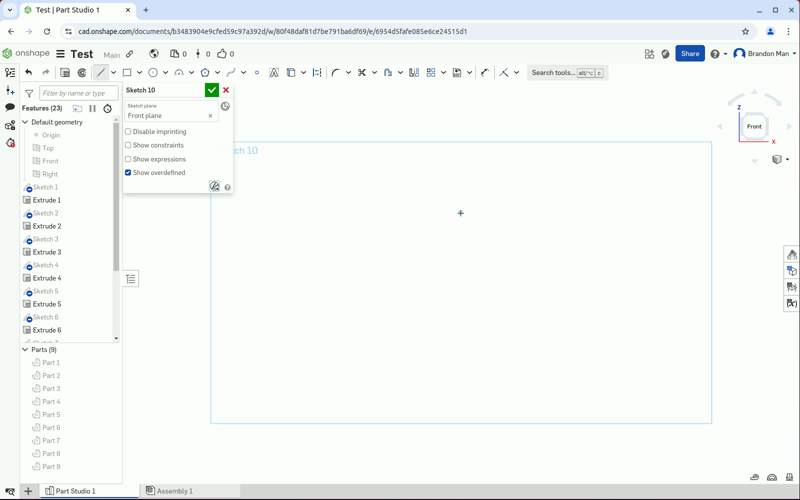
key_down(shift)
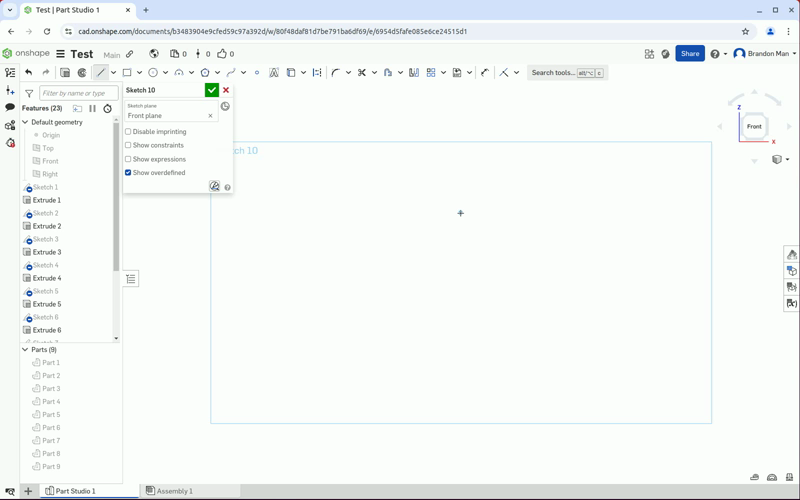
mouse_move(490, 212)
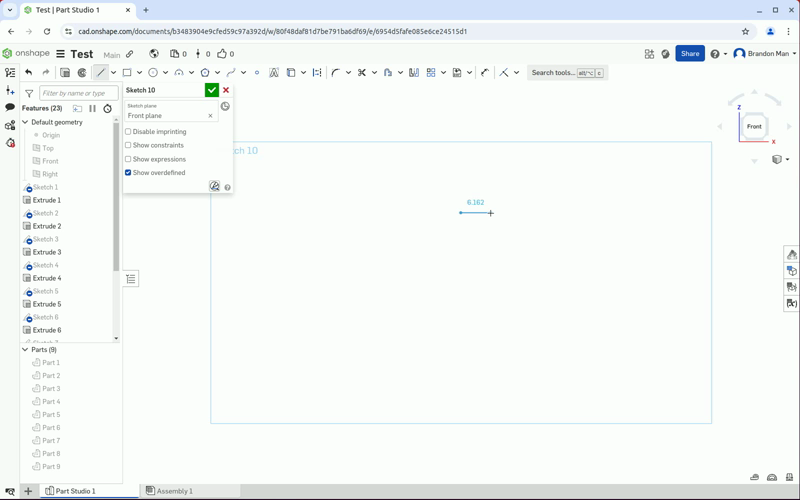
mouse_move(514, 212)
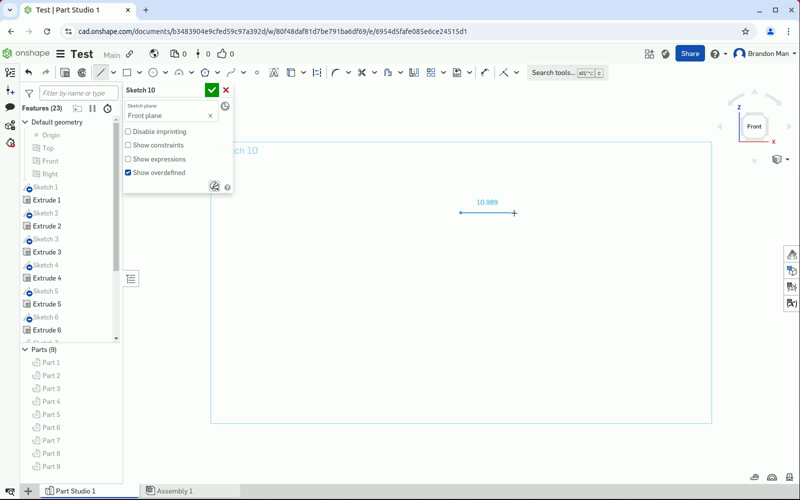
click(514, 212)
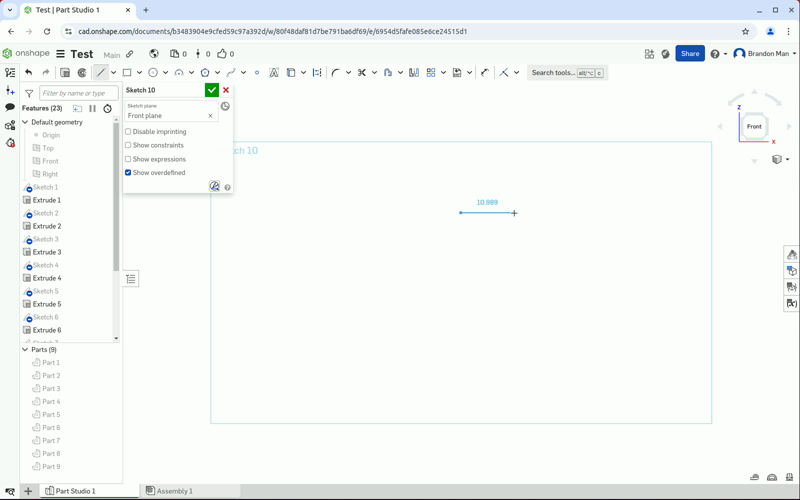
key_up(shift)
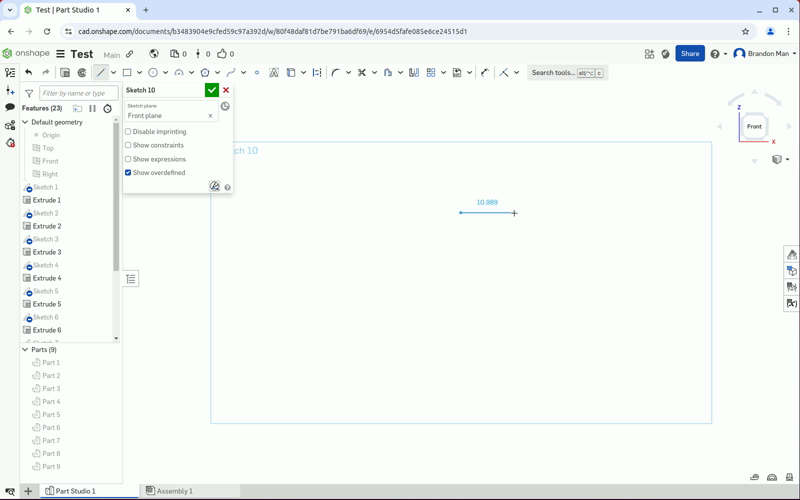
key_down(shift)
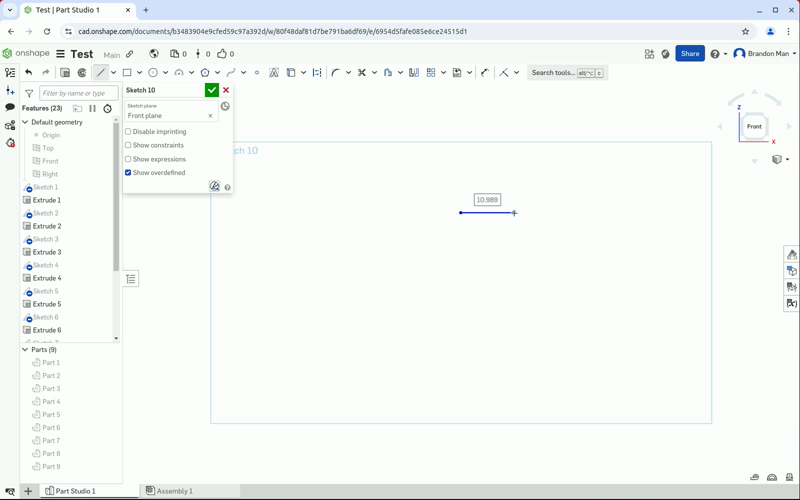
mouse_move(544, 212)
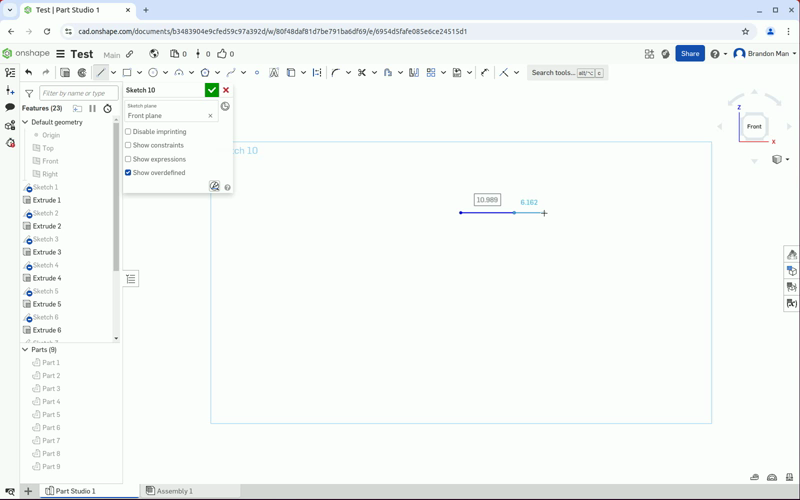
mouse_move(514, 177)
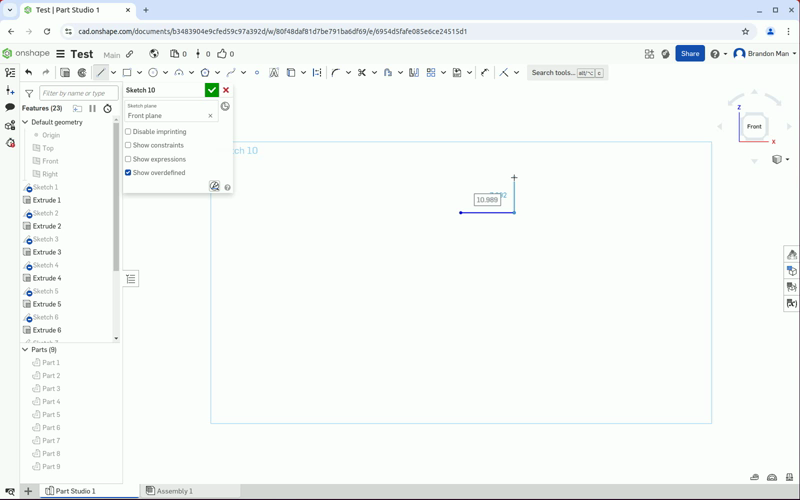
click(514, 177)
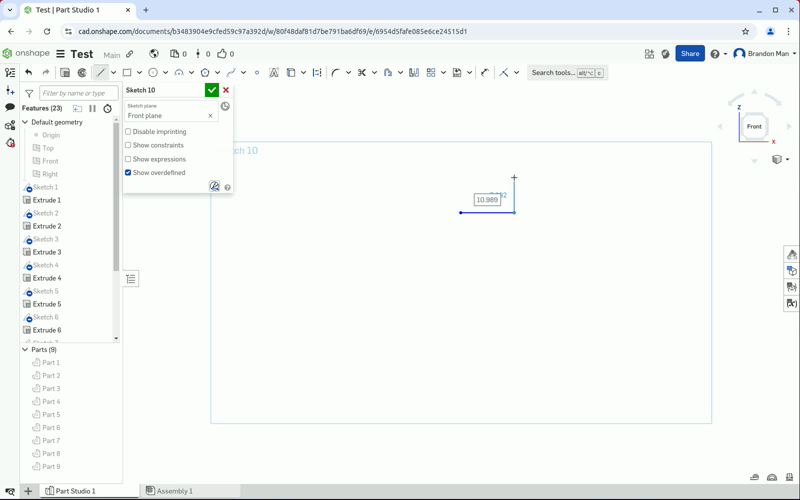
key_up(shift)
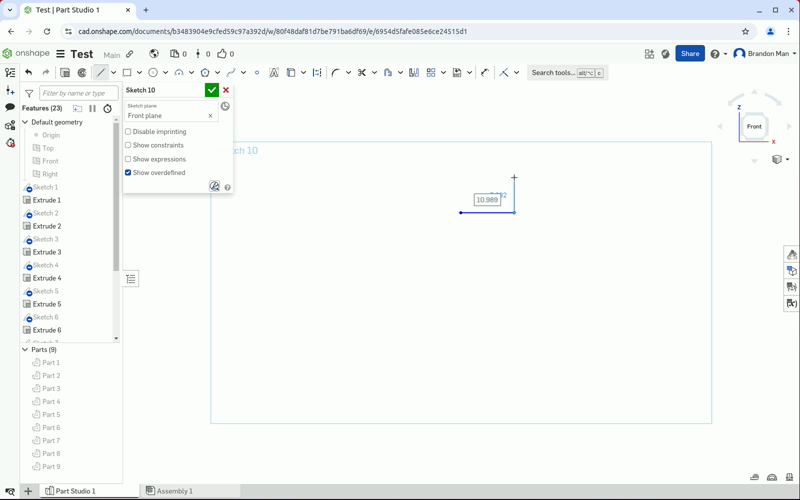
key_down(shift)
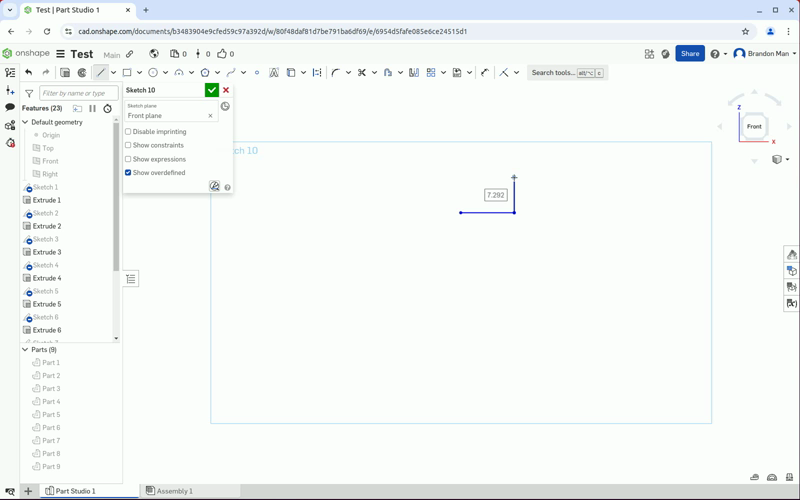
mouse_move(544, 177)
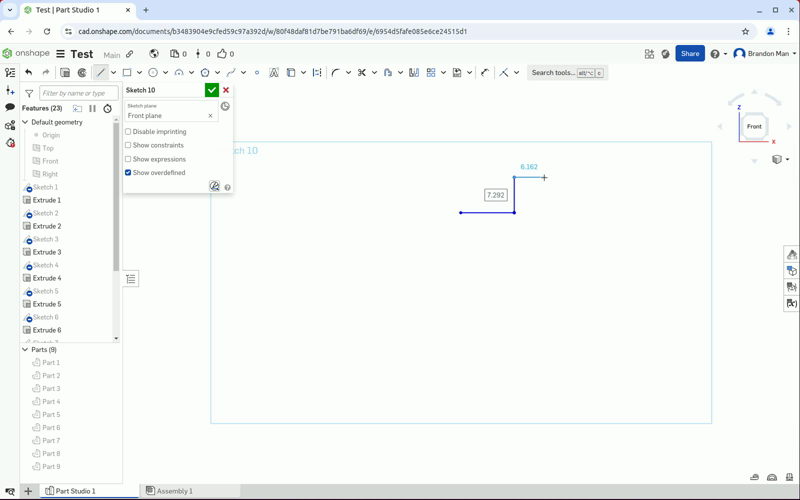
mouse_move(487, 177)
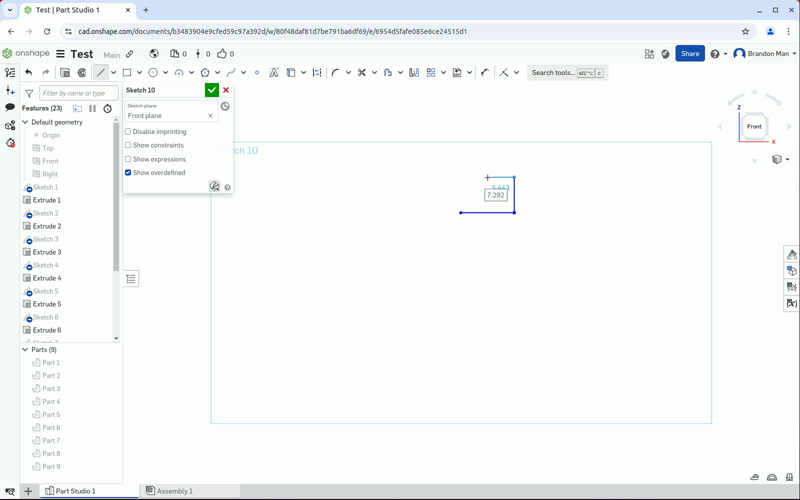
click(487, 177)
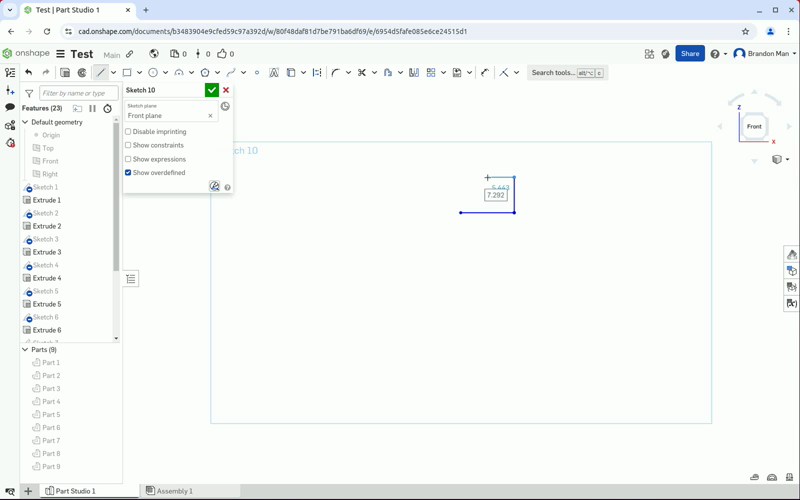
key_up(shift)
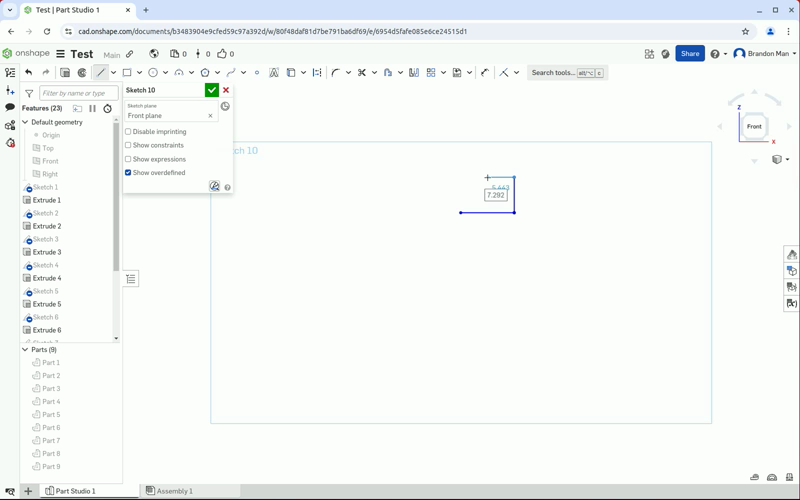
key_down(shift)
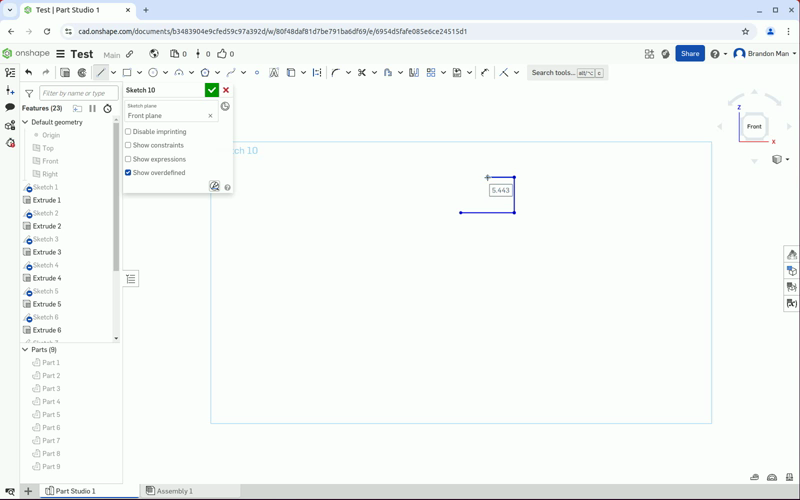
mouse_move(517, 177)
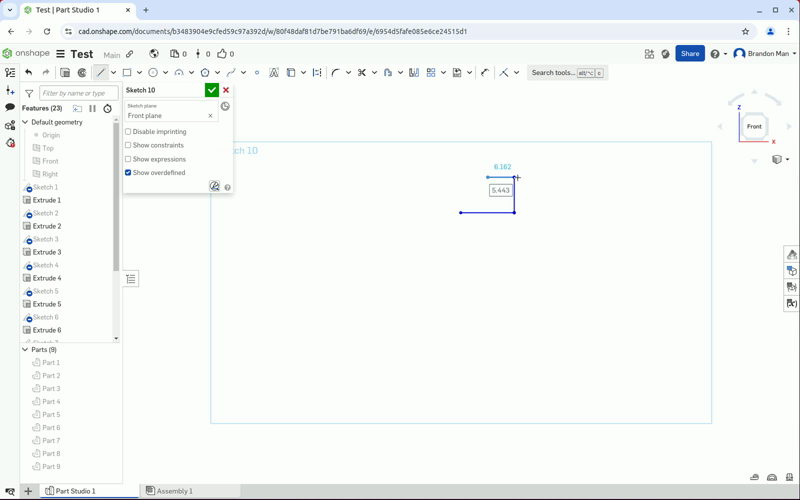
mouse_move(474, 194)
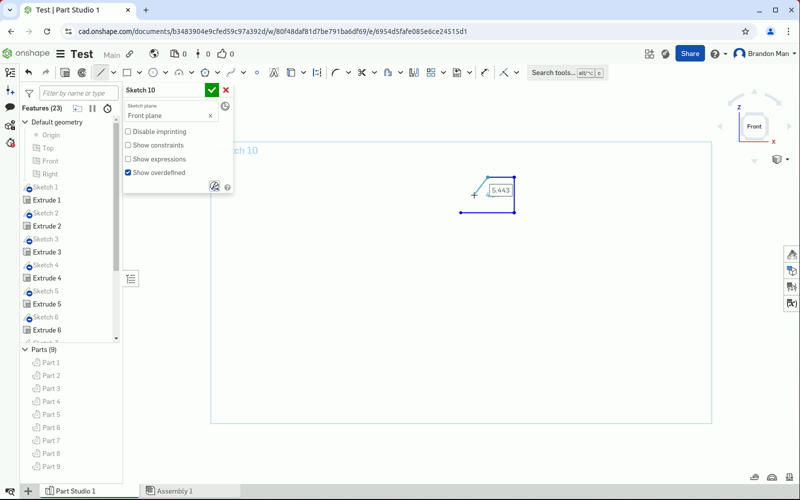
click(474, 194)
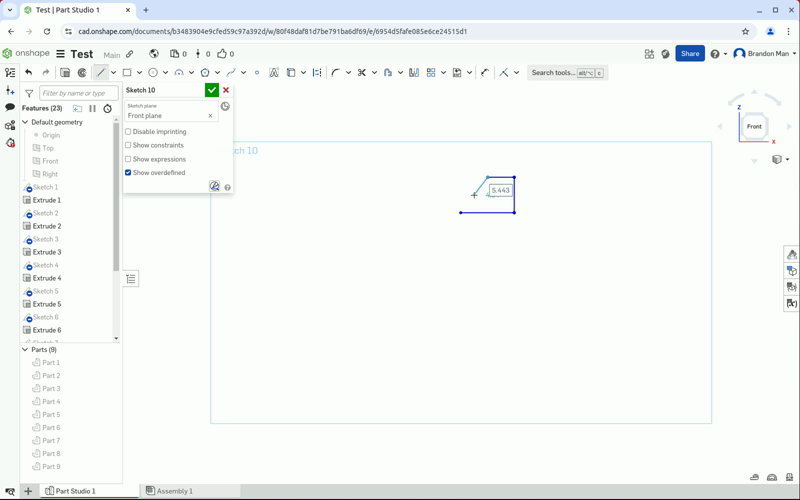
key_up(shift)
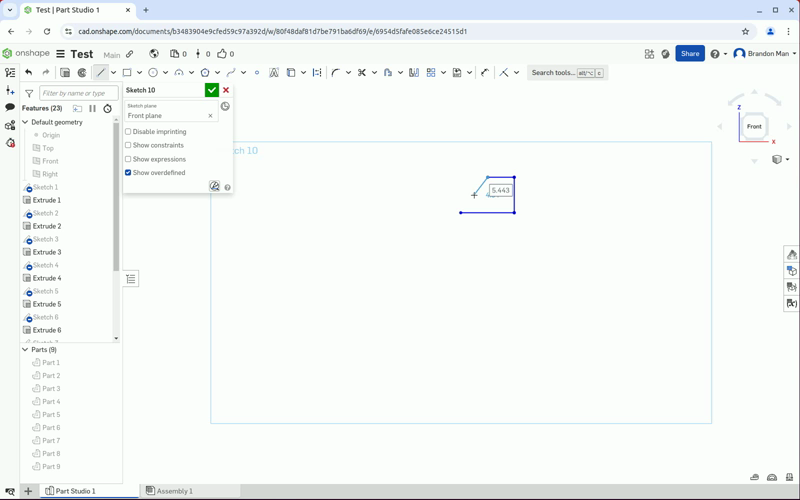
mouse_move(504, 194)
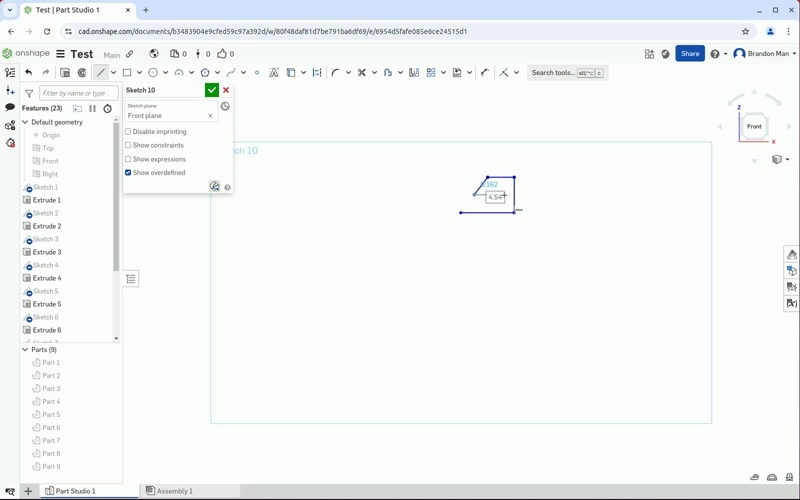
key_down(shift)
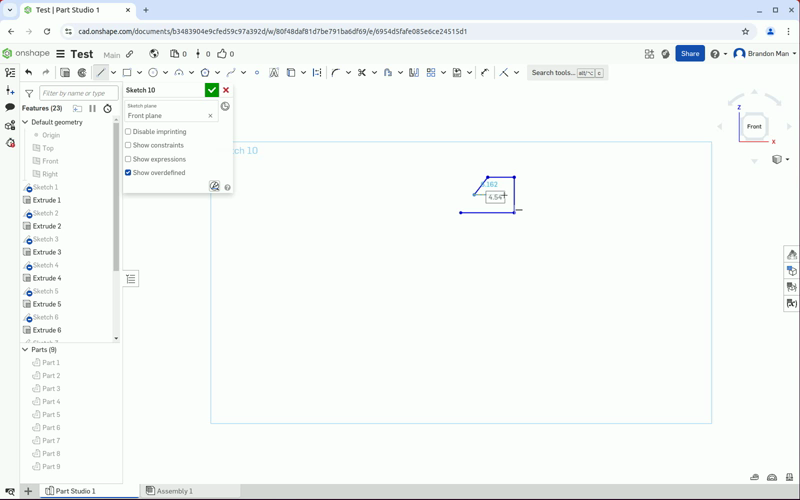
mouse_move(460, 212)
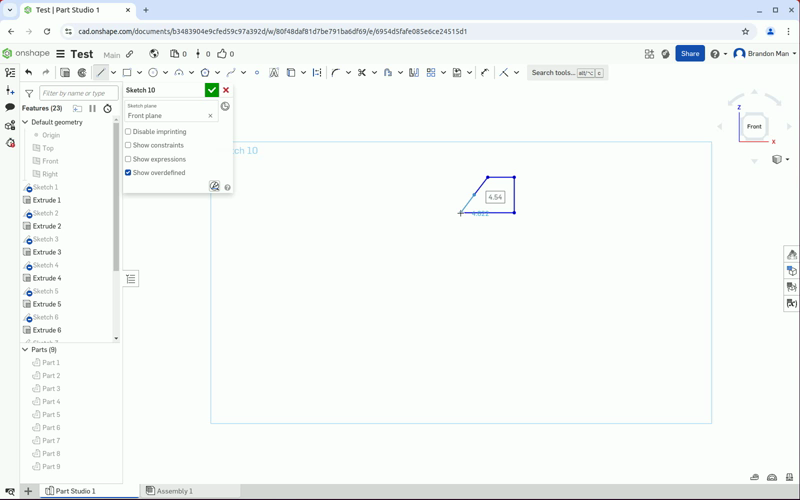
key_up(shift)
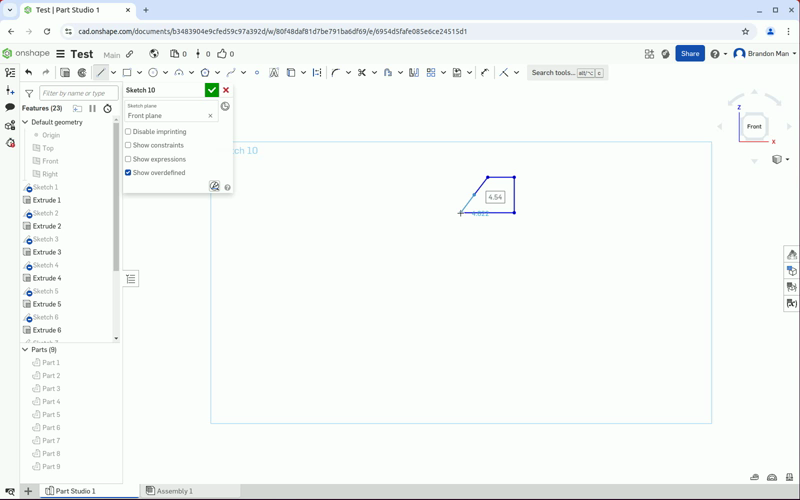
click(460, 212)
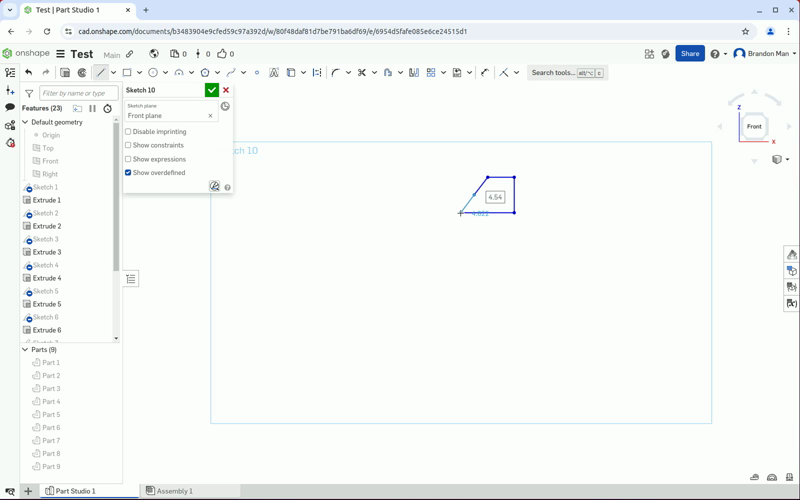
key(esc)
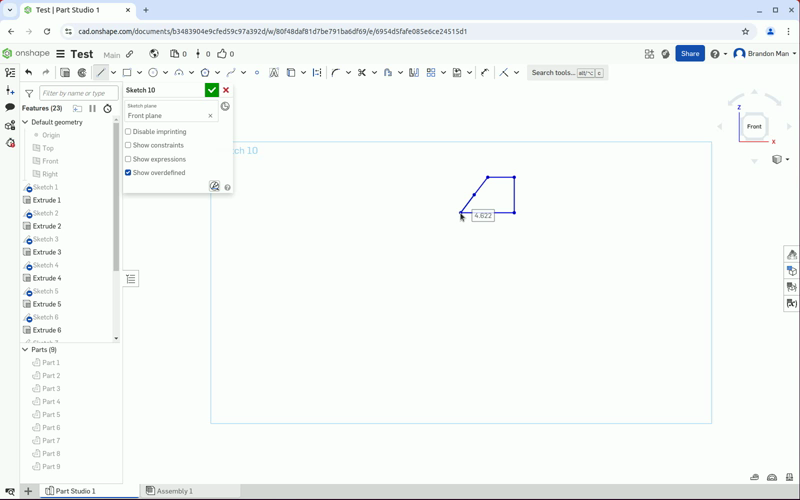
mouse_move(480, 209)
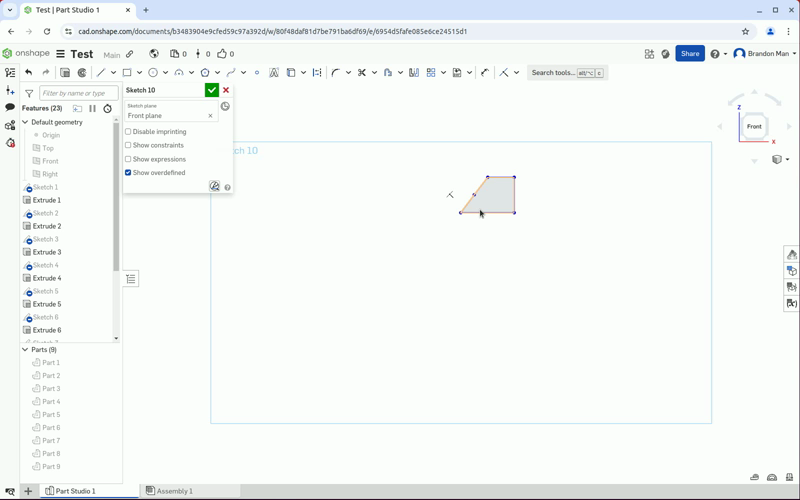
scroll(6)
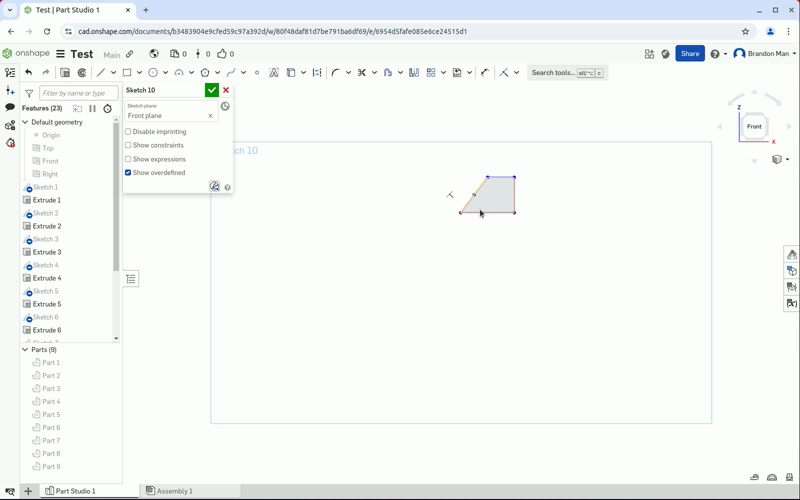
scroll(6)
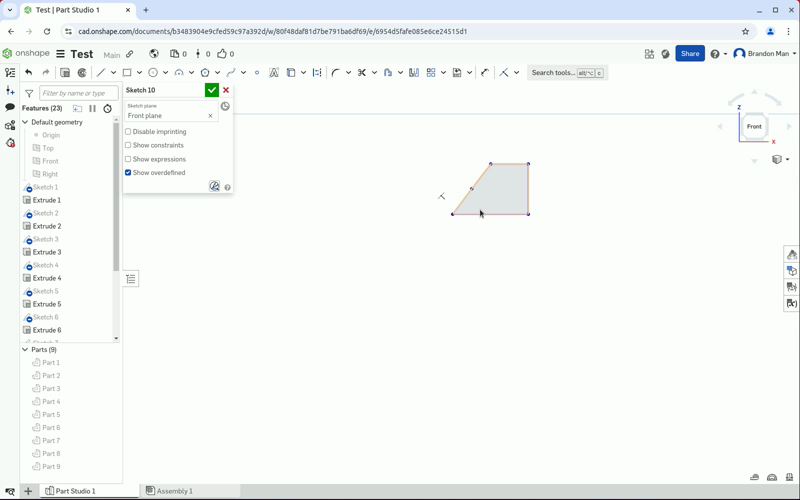
scroll(6)
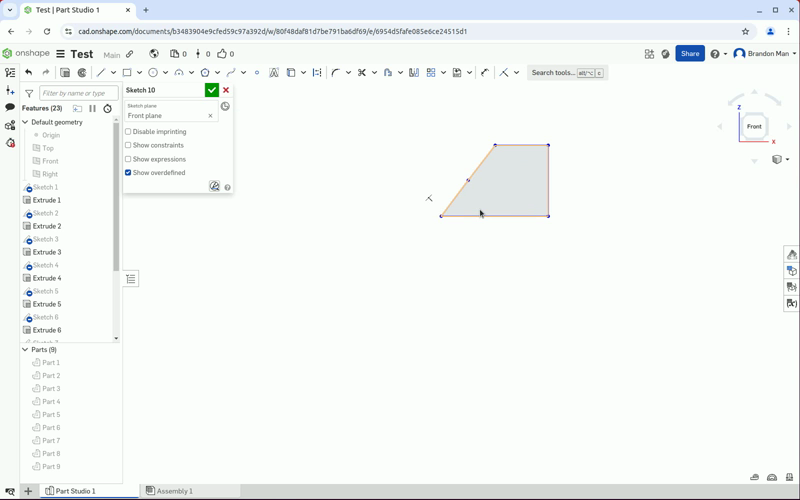
scroll(6)
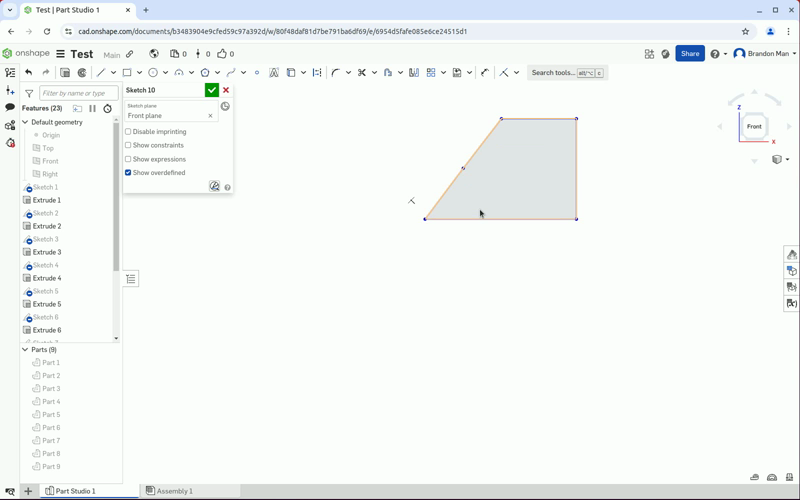
scroll(6)
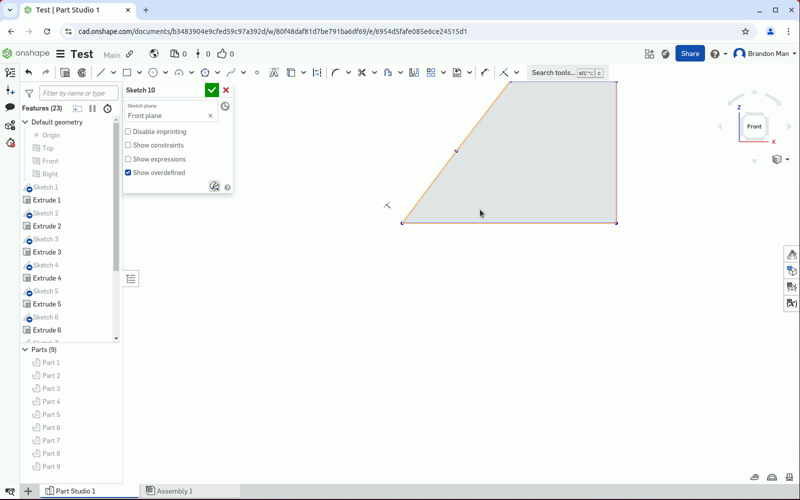
scroll(6)
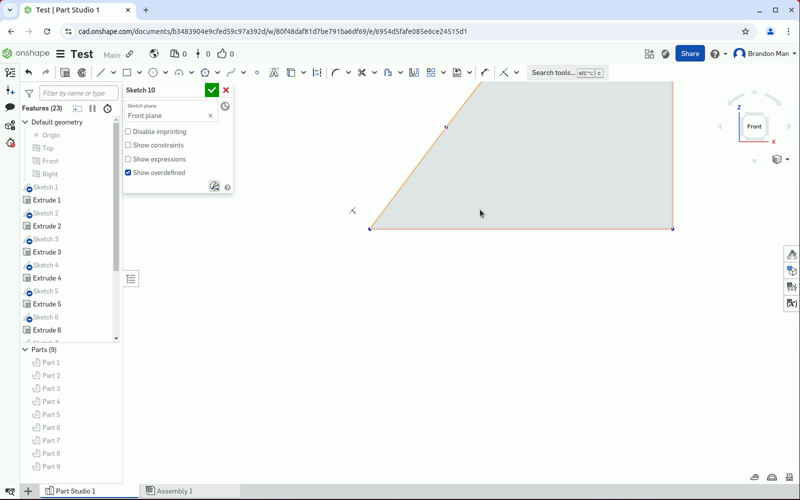
scroll(6)
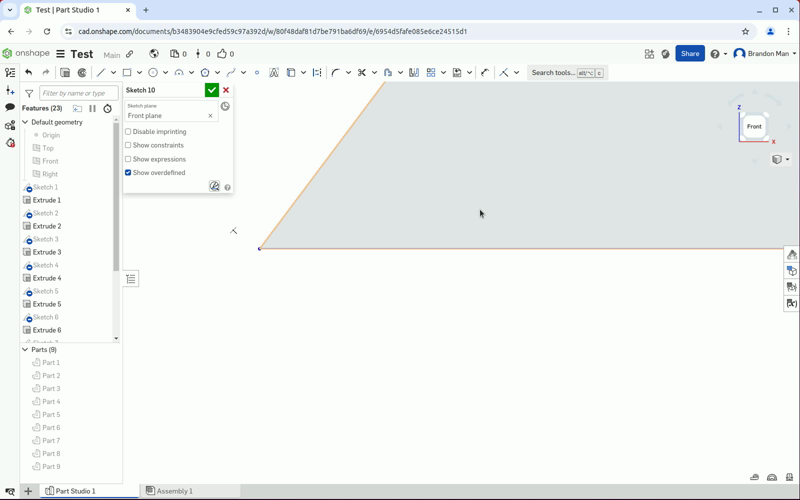
click(480, 209)
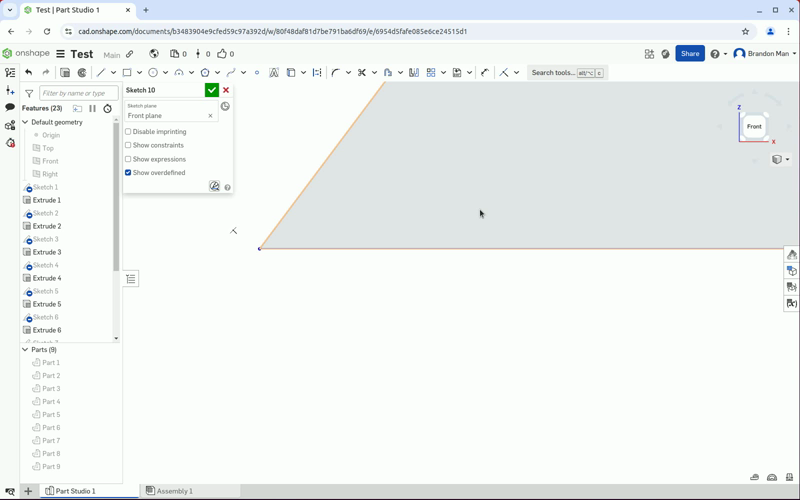
scroll(-6)
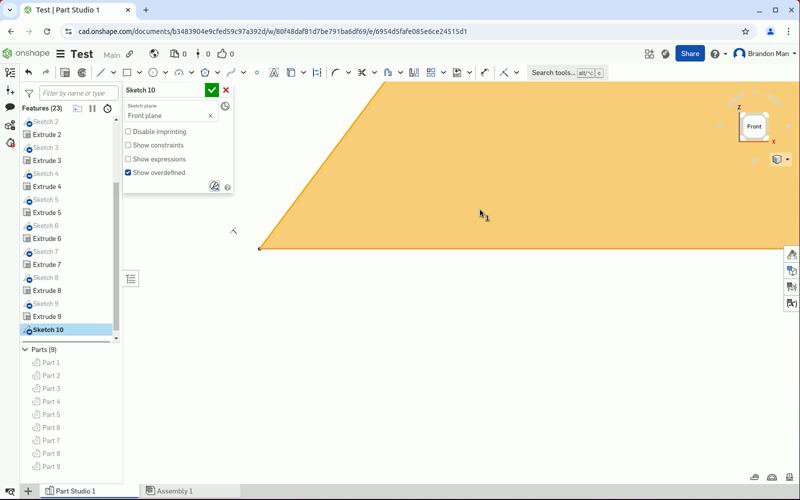
scroll(-6)
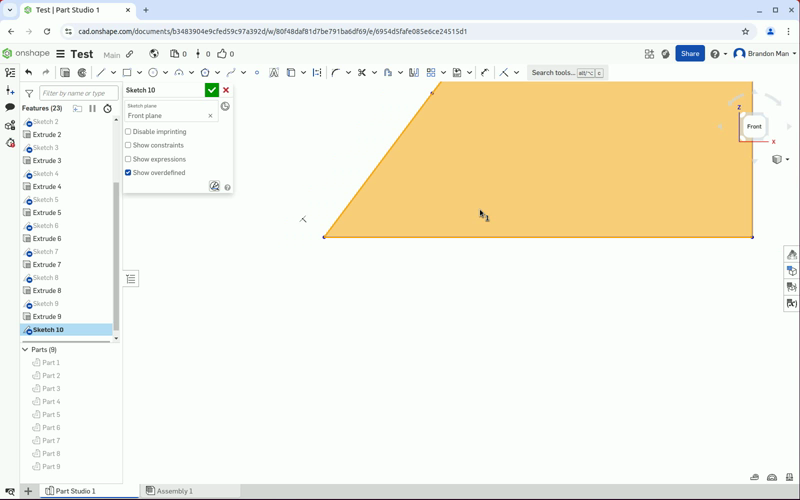
scroll(-6)
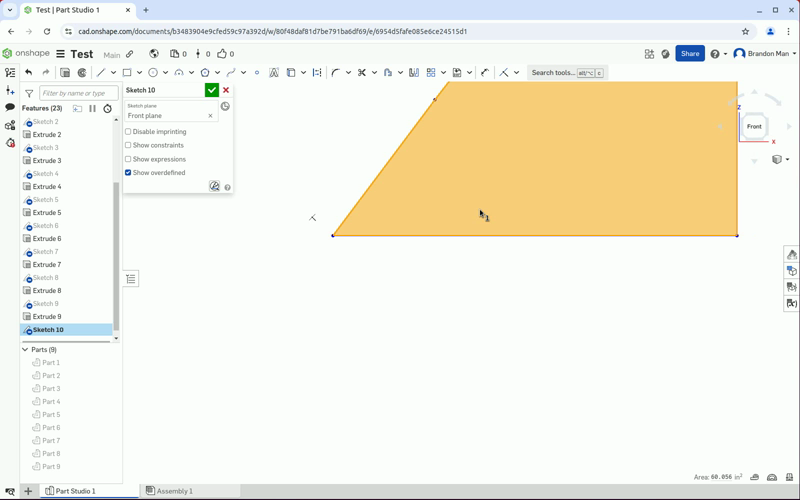
scroll(-6)
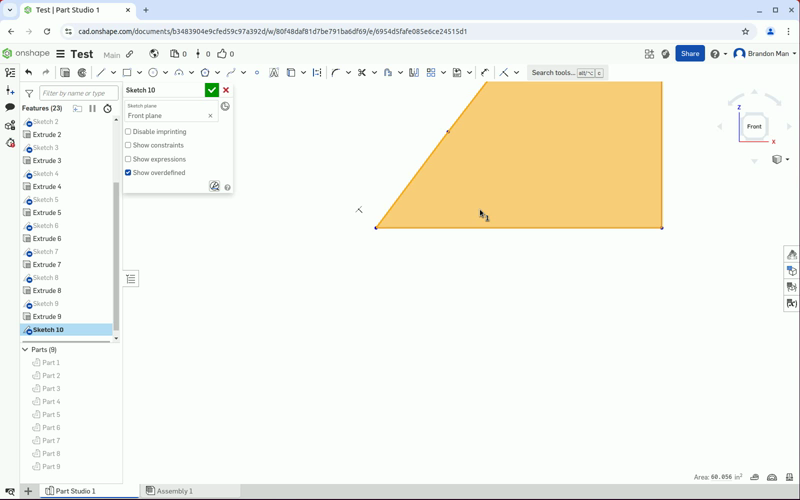
scroll(-6)
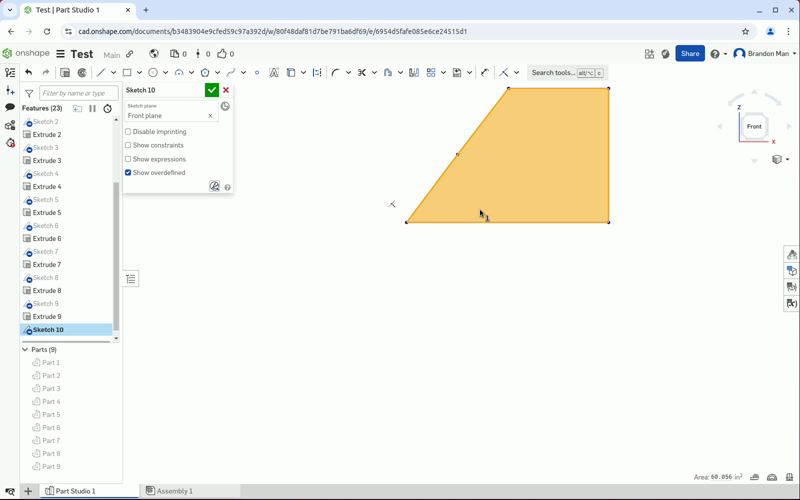
scroll(-6)
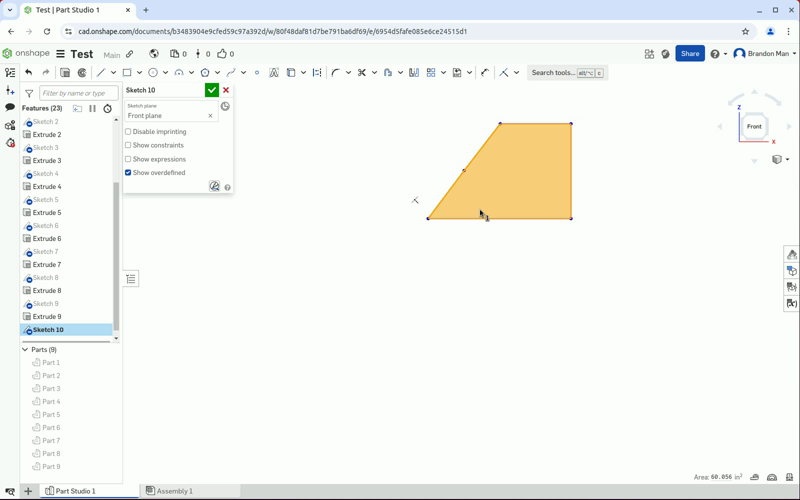
scroll(-6)
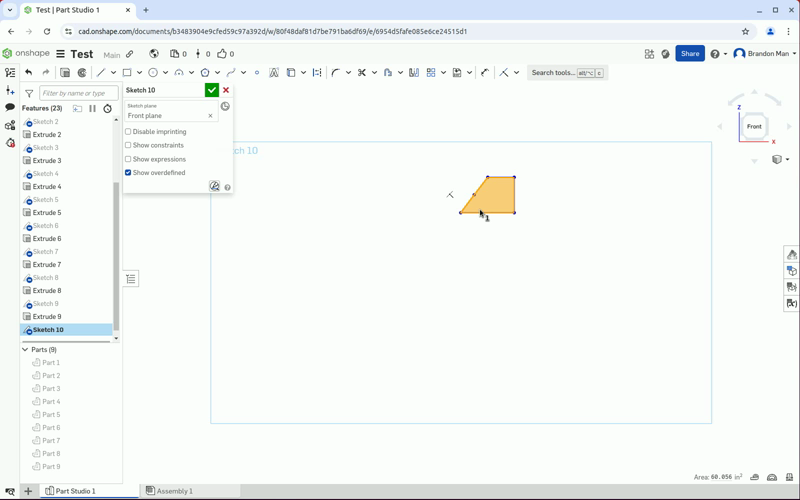
mouse_move(73, 352)
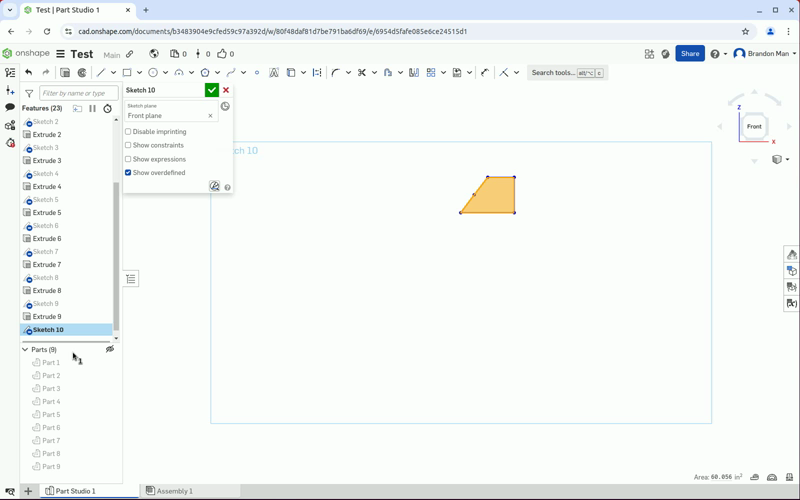
key(shift+y)
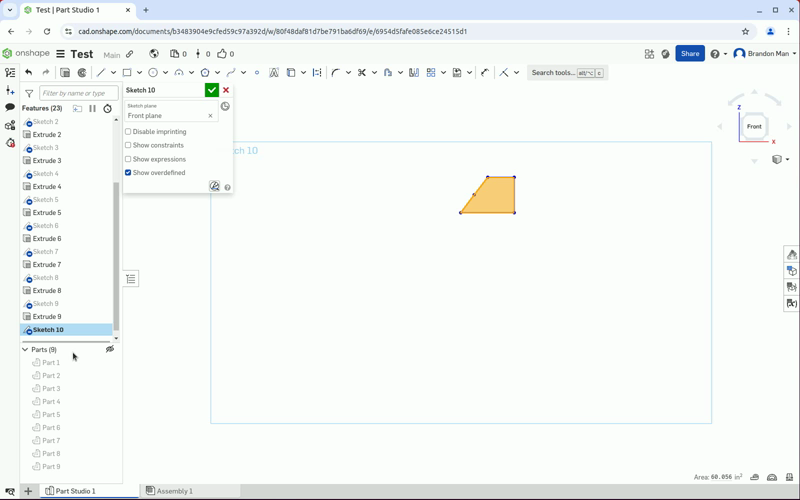
key(shift+e)
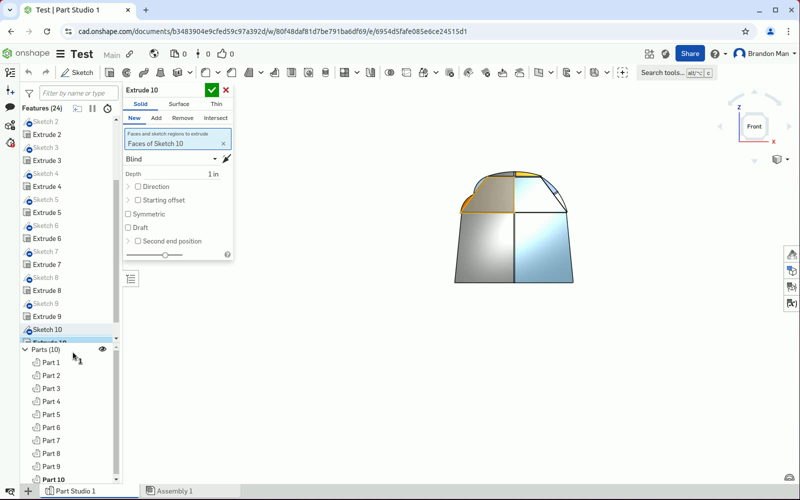
mouse_move(143, 106)
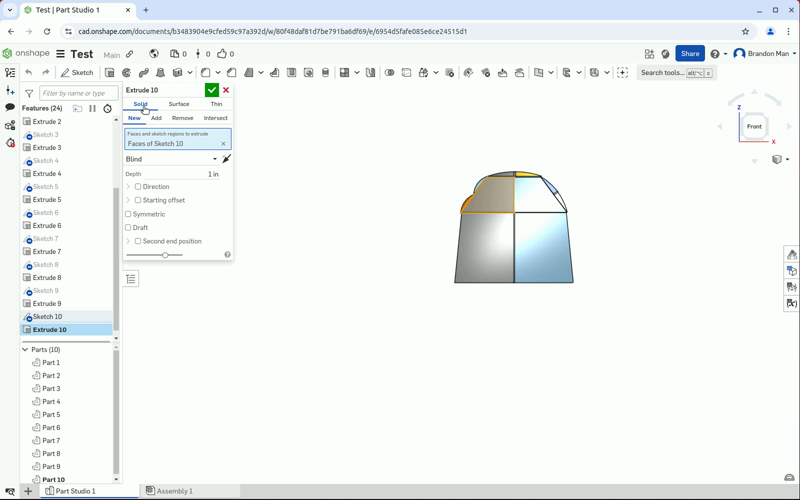
click(143, 106)
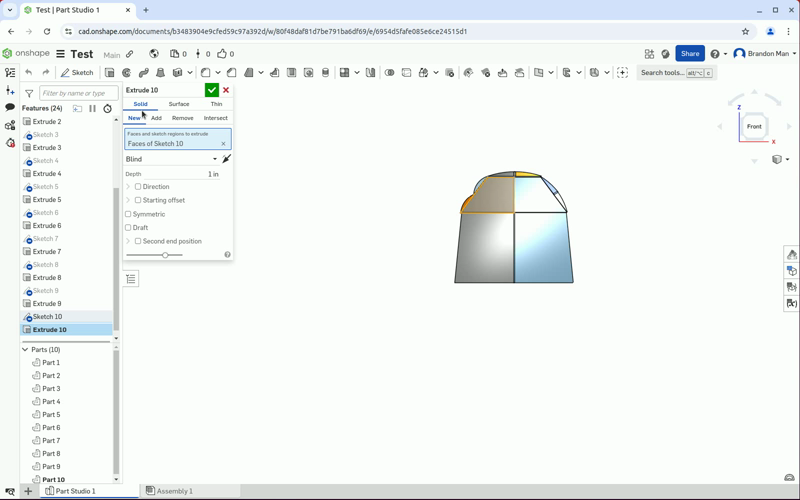
mouse_move(137, 120)
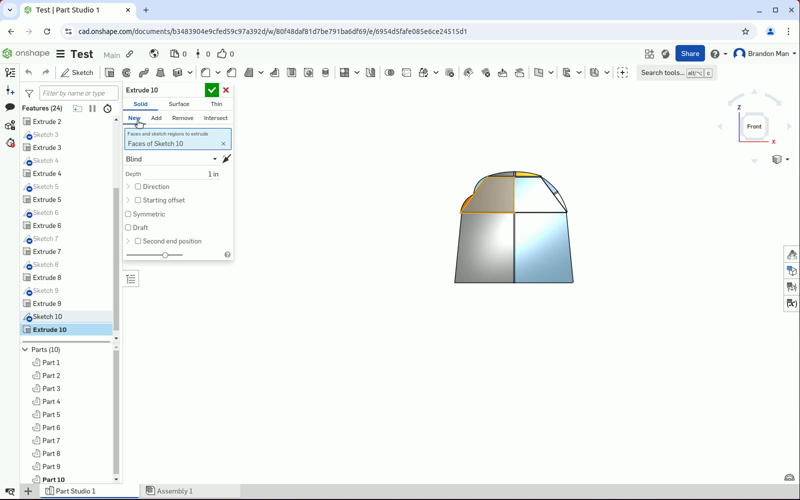
click(137, 120)
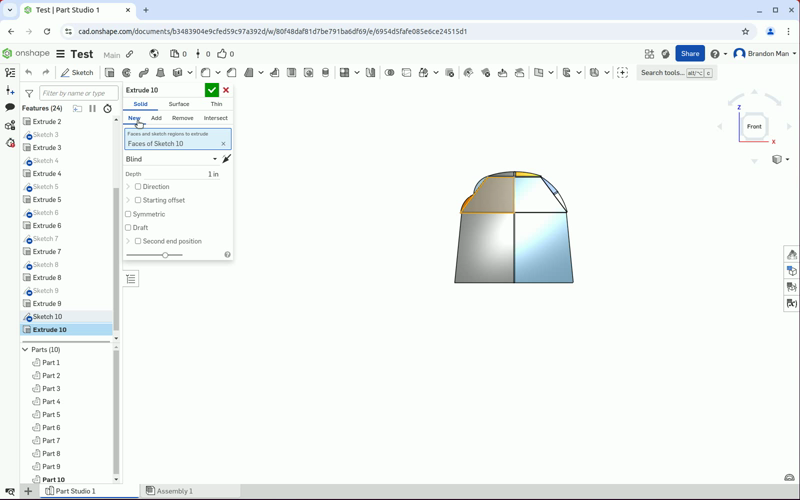
key(tab, 4)
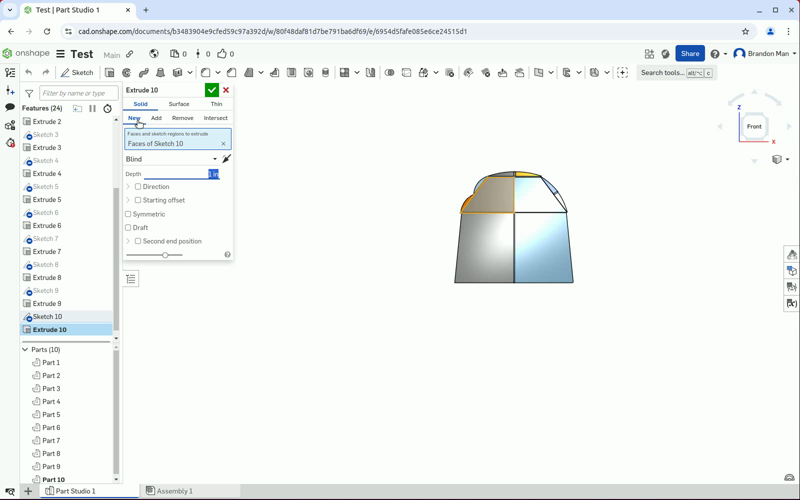
text(18.294)
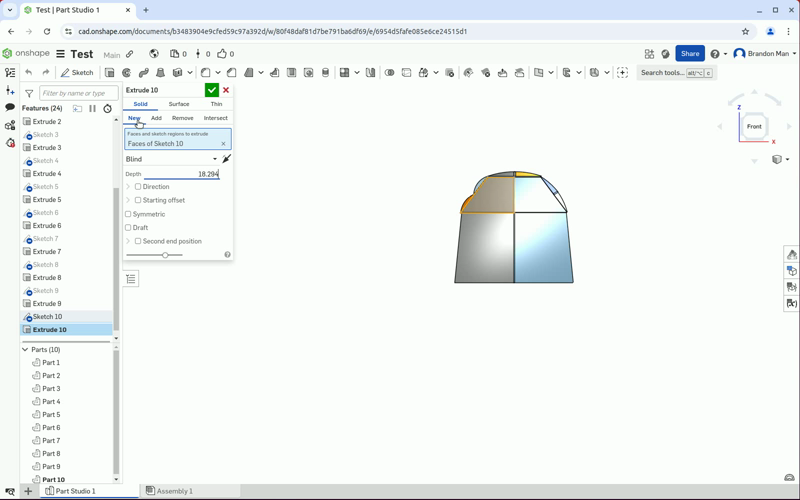
key(enter)
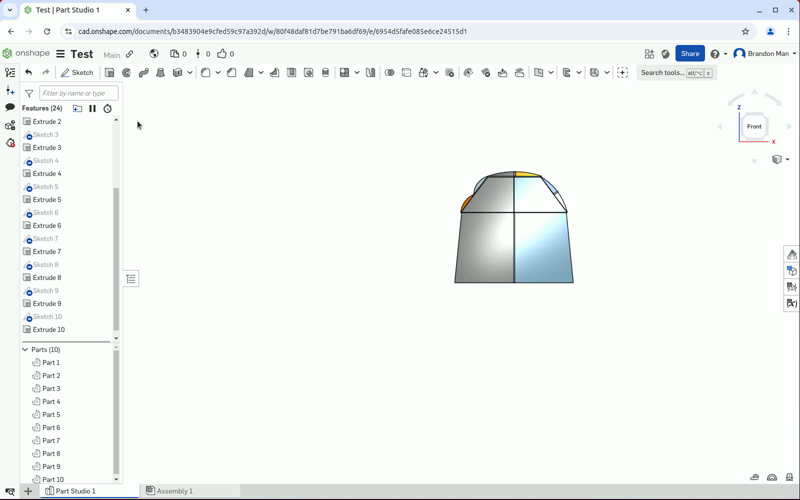
key(shift+h)
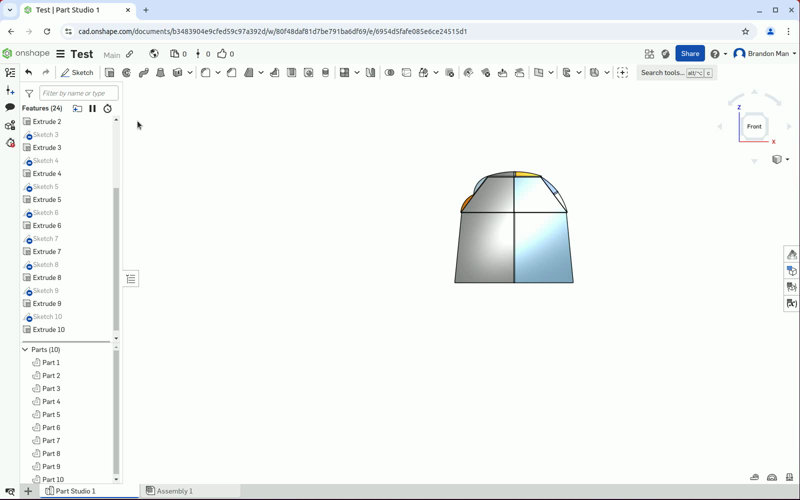
key(shift+h)
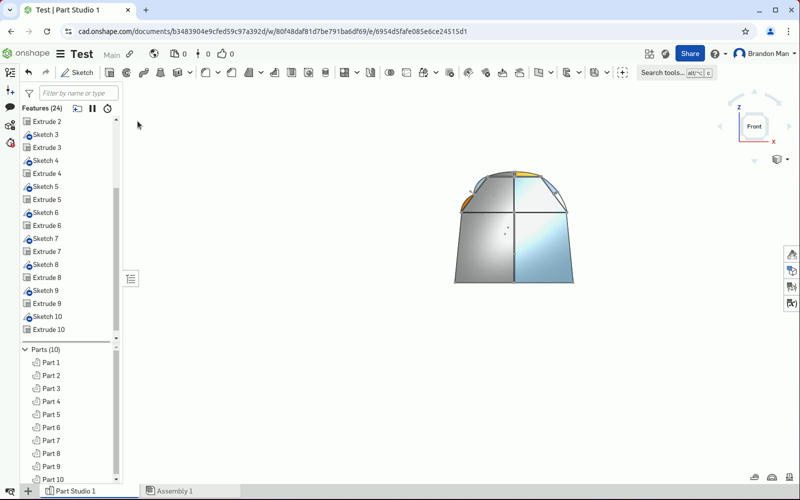
key(shift+7)
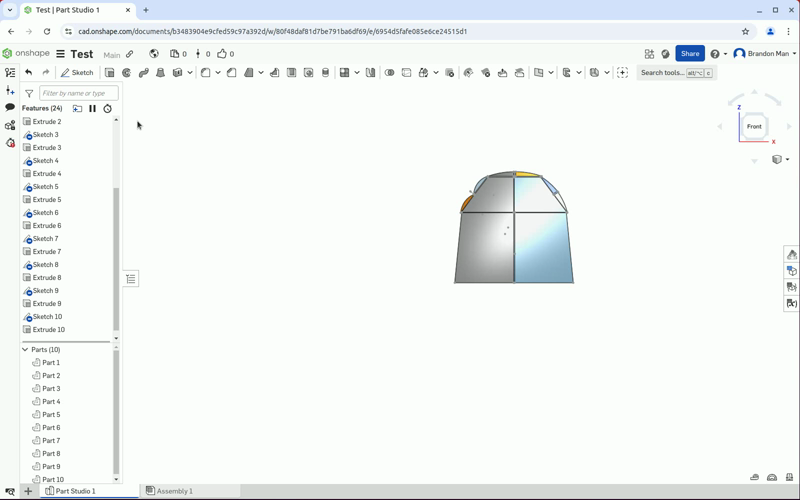
key(left, 2)
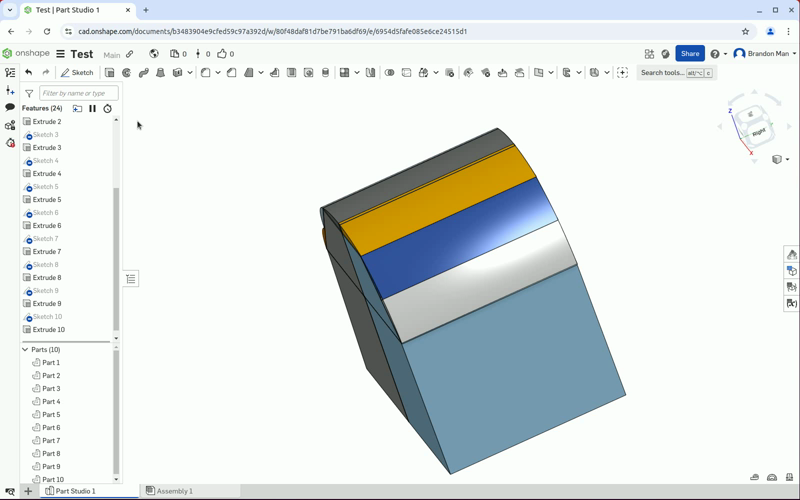
key(down, 2)
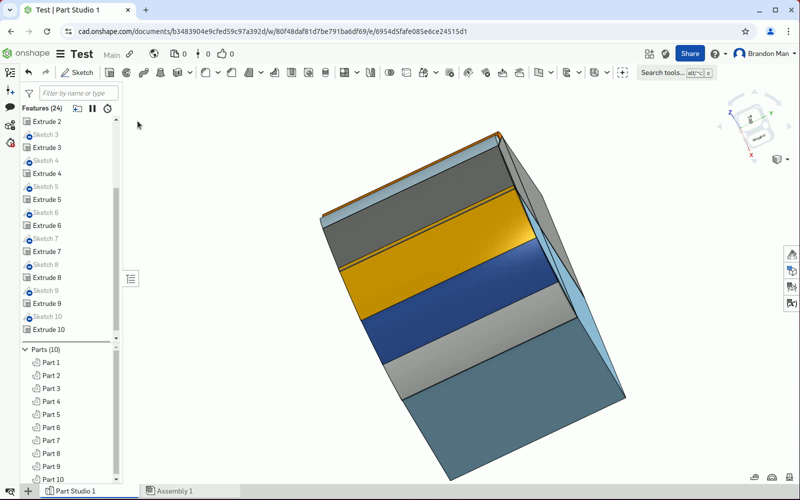
key(up, 2)
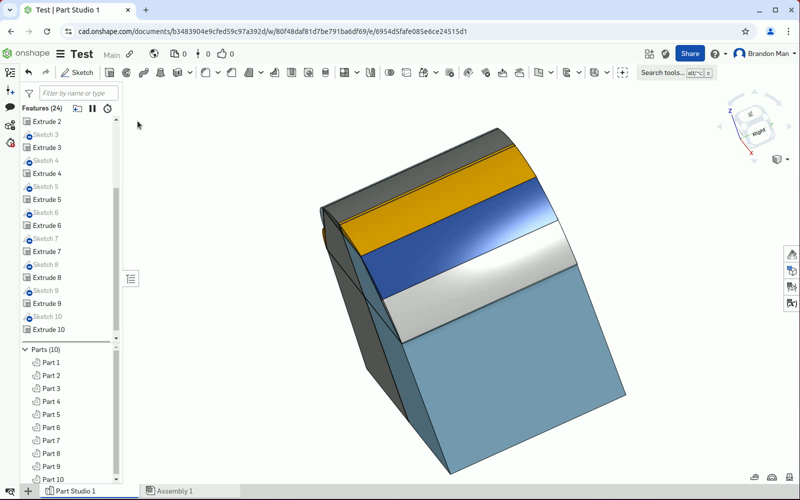
key(right, 2)
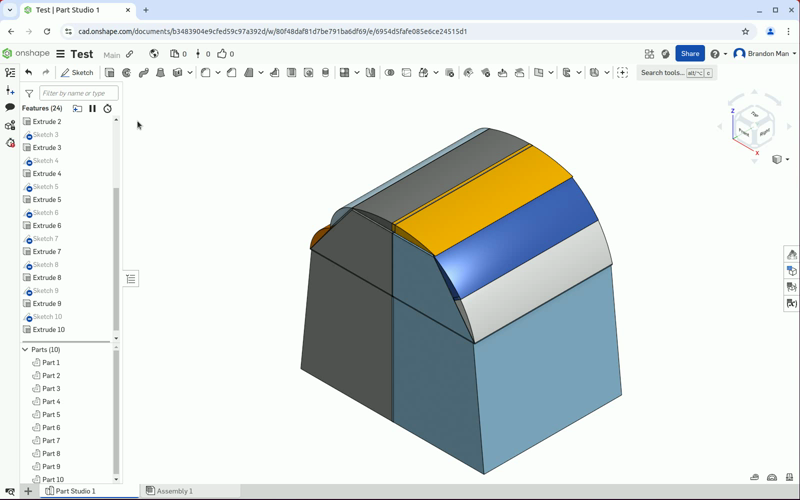
mouse_move(69, 85)
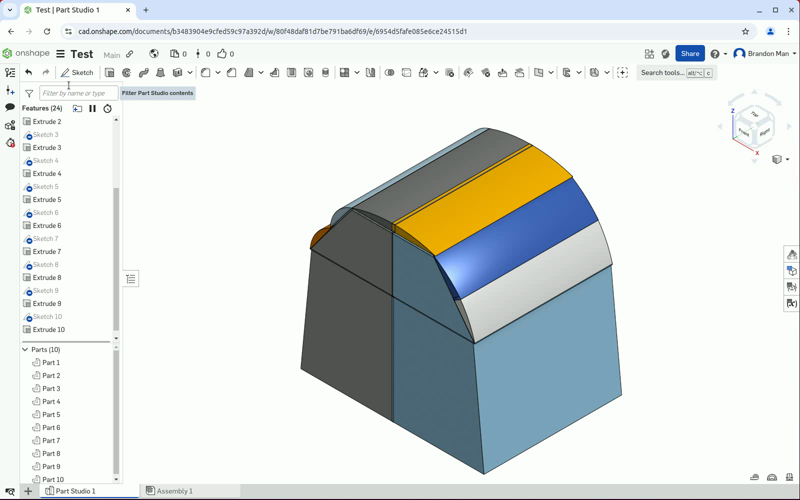
click(69, 85)